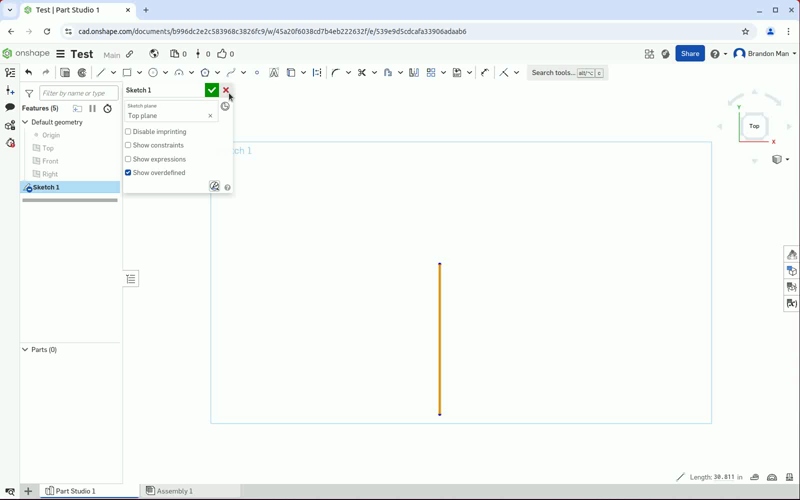
key(shift+h)
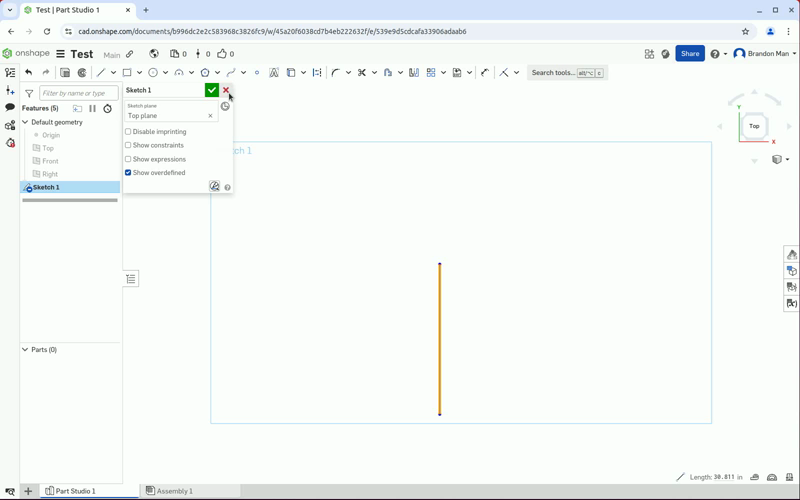
key(shift+s)
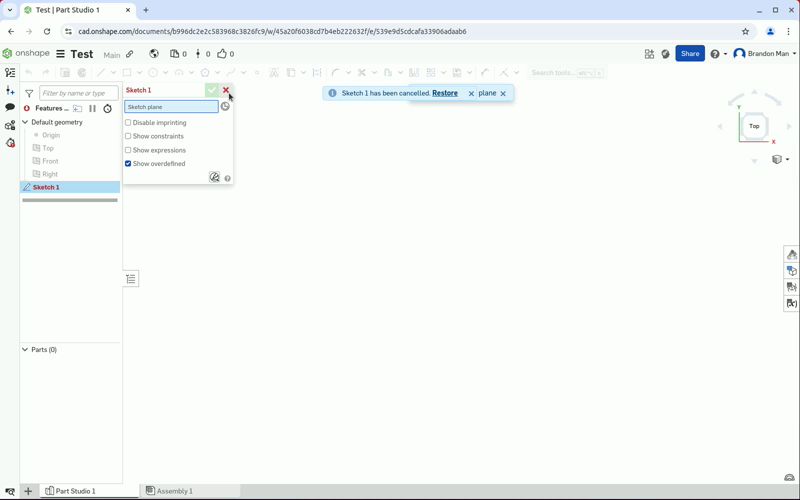
mouse_move(73, 150)
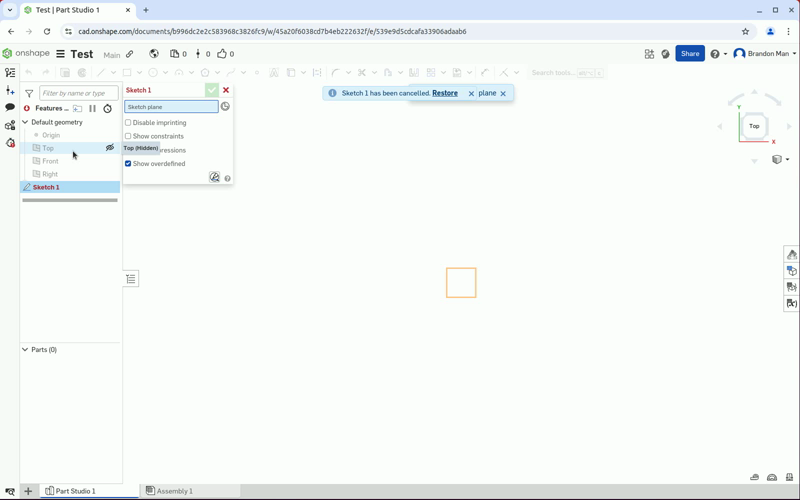
click(73, 150)
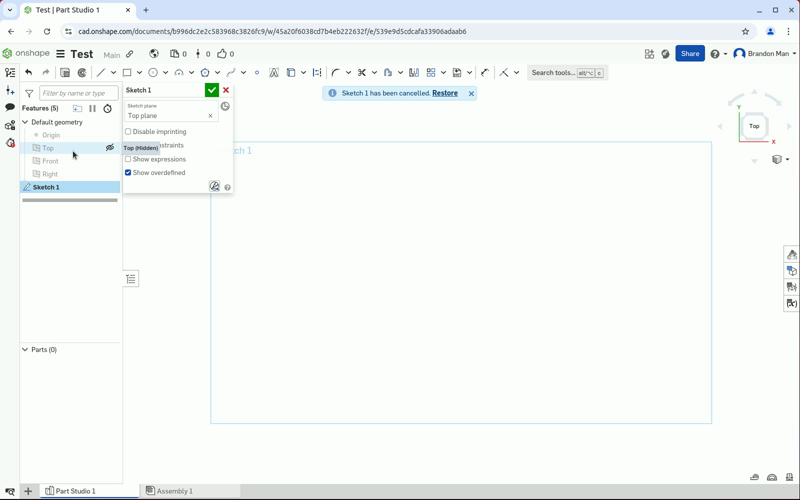
mouse_move(73, 352)
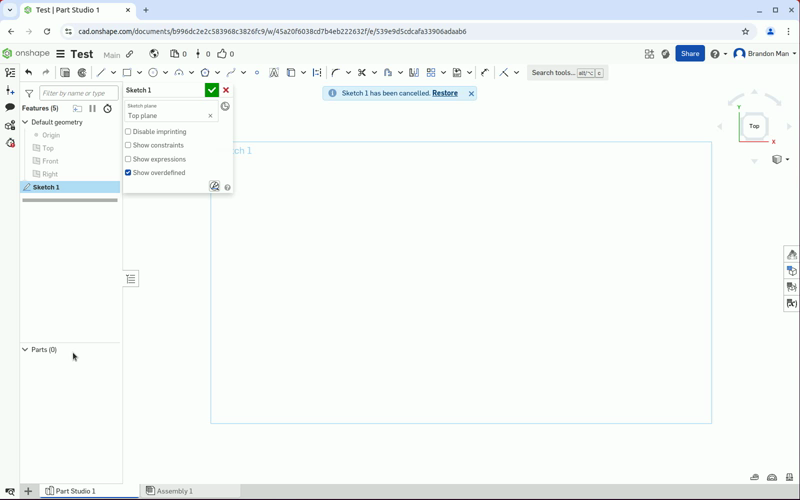
key(y)
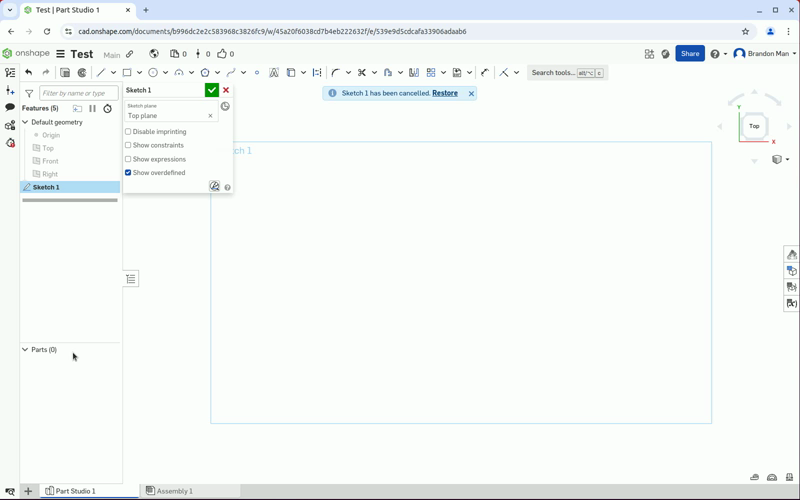
key(a)
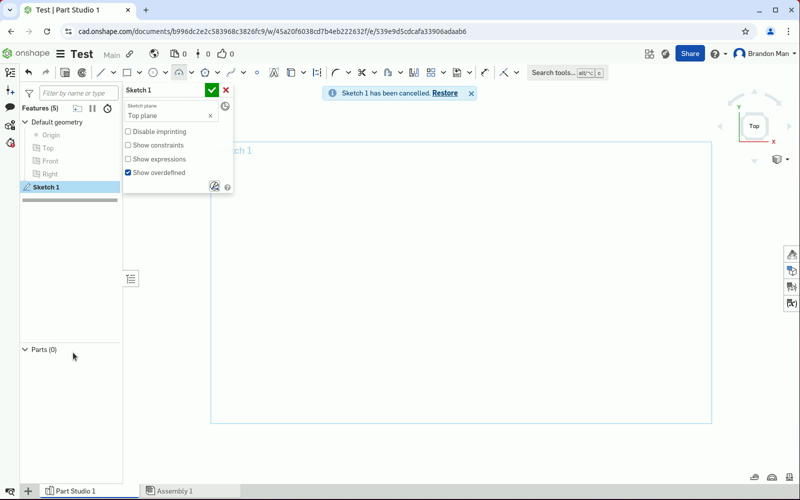
key_down(shift)
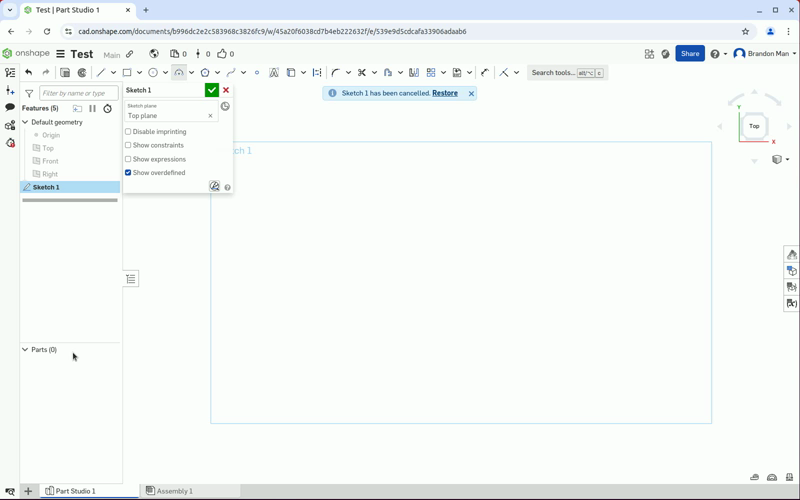
mouse_move(443, 282)
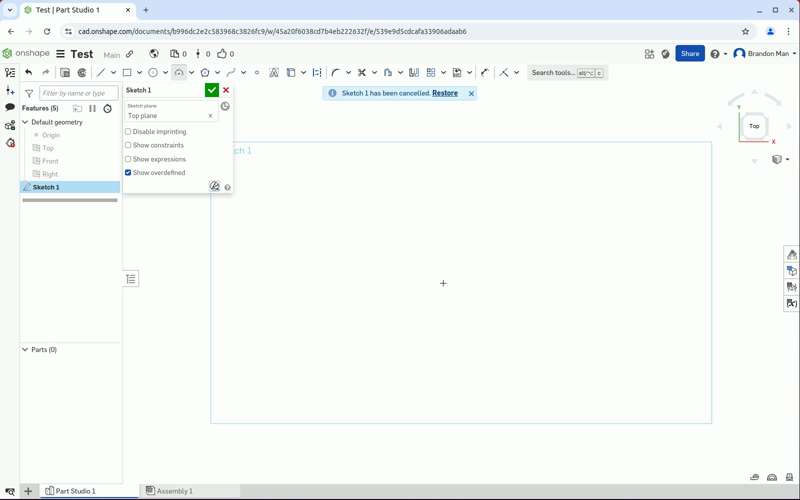
click(443, 282)
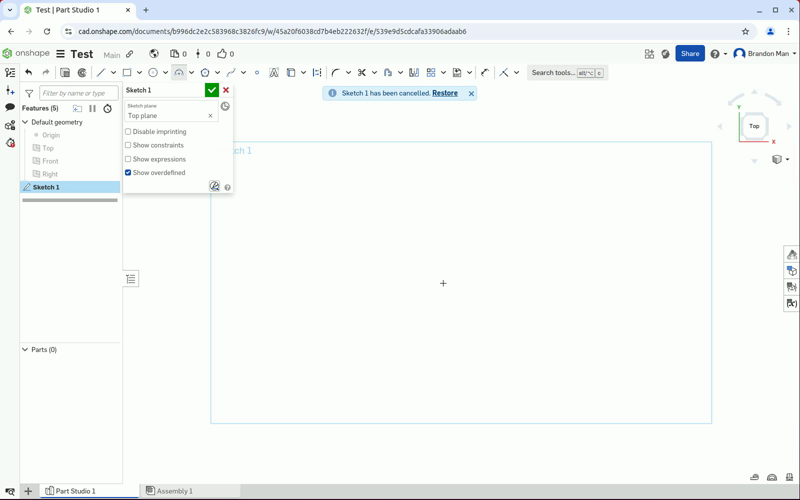
key_up(shift)
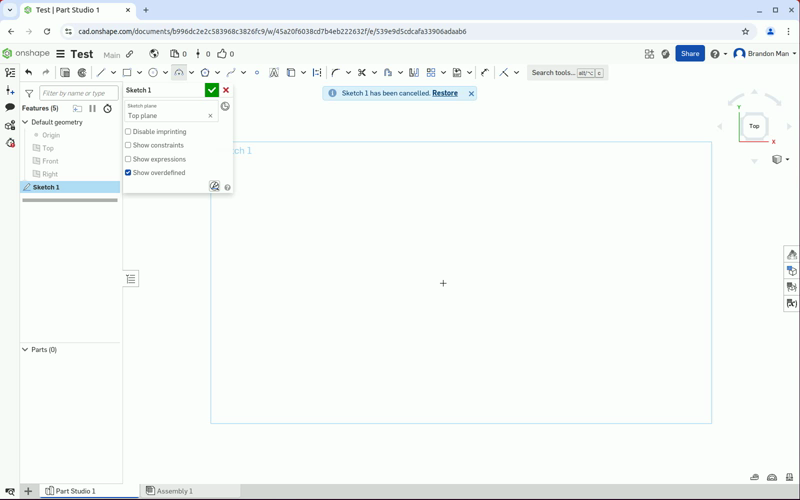
key_down(shift)
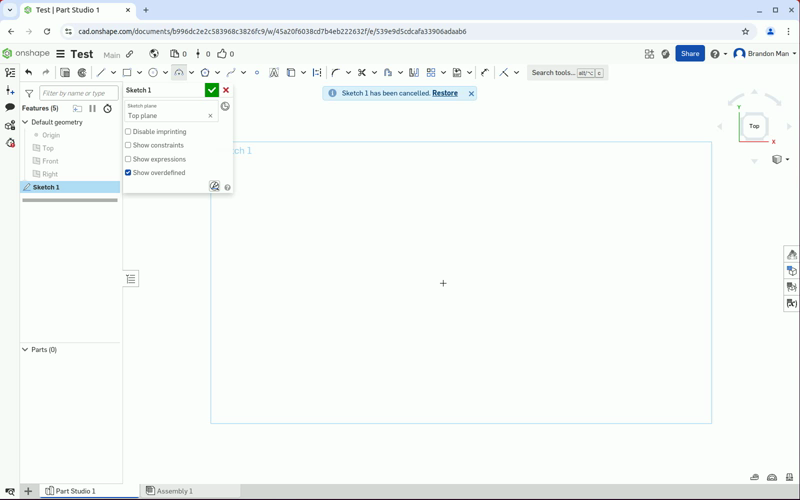
mouse_move(461, 300)
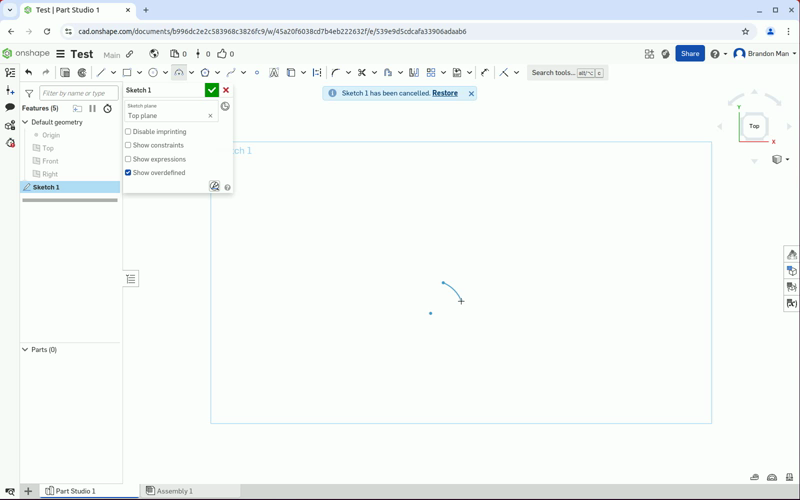
click(461, 300)
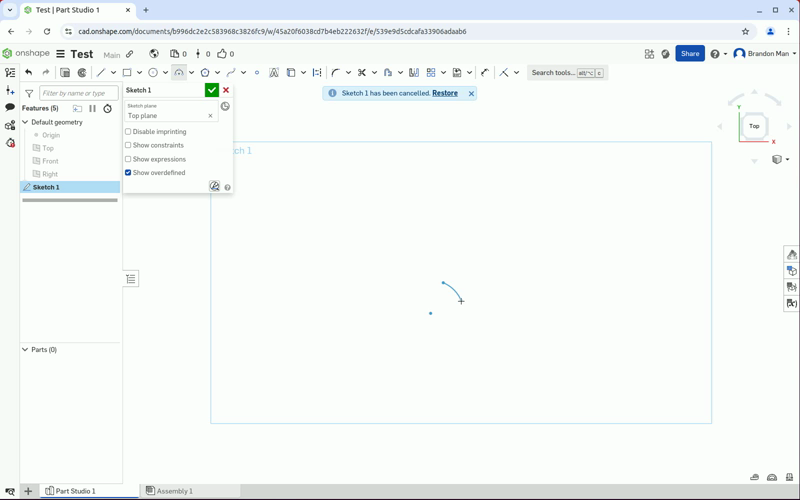
mouse_move(448, 295)
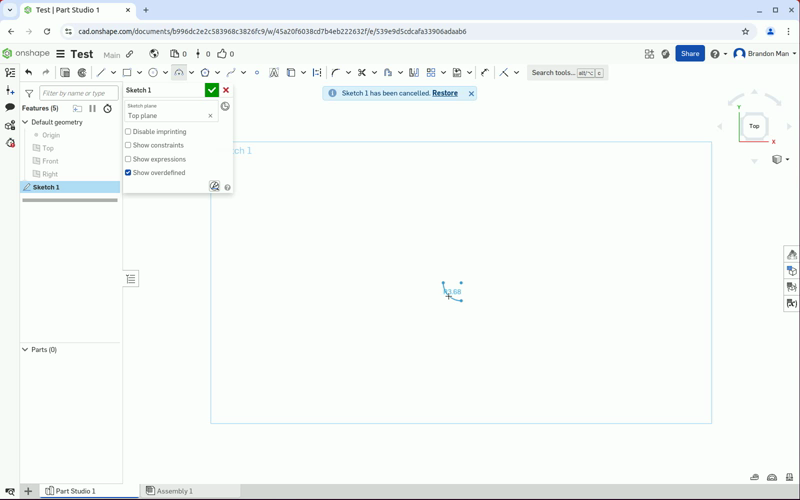
click(448, 295)
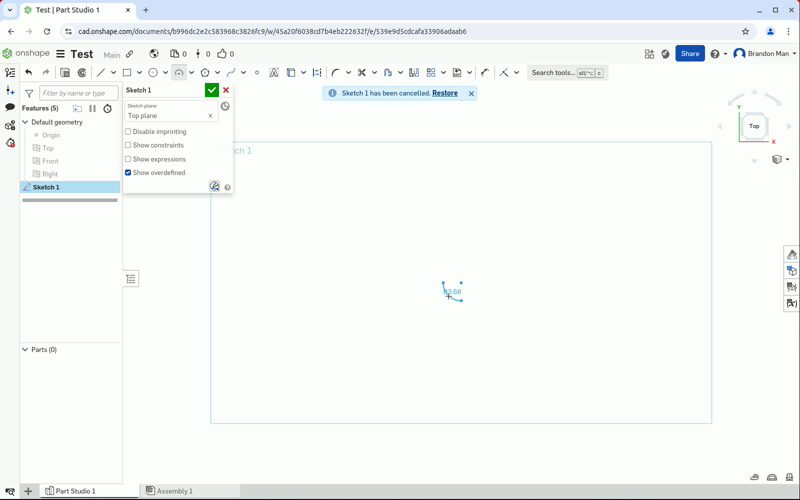
key_up(shift)
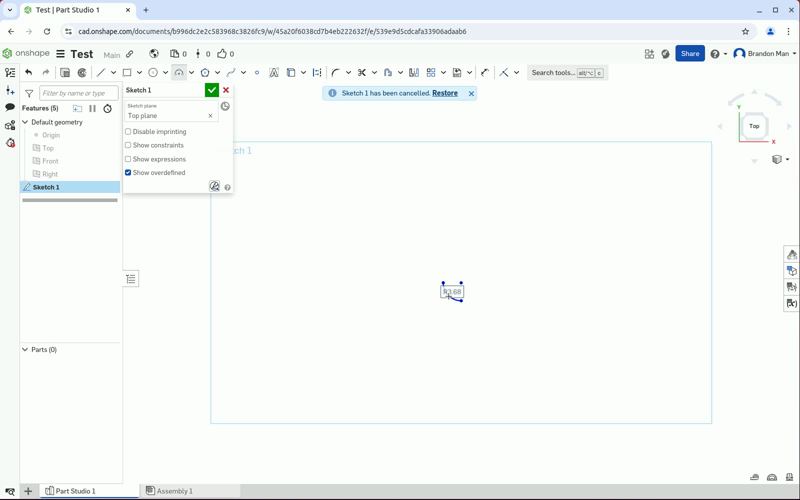
key(esc)
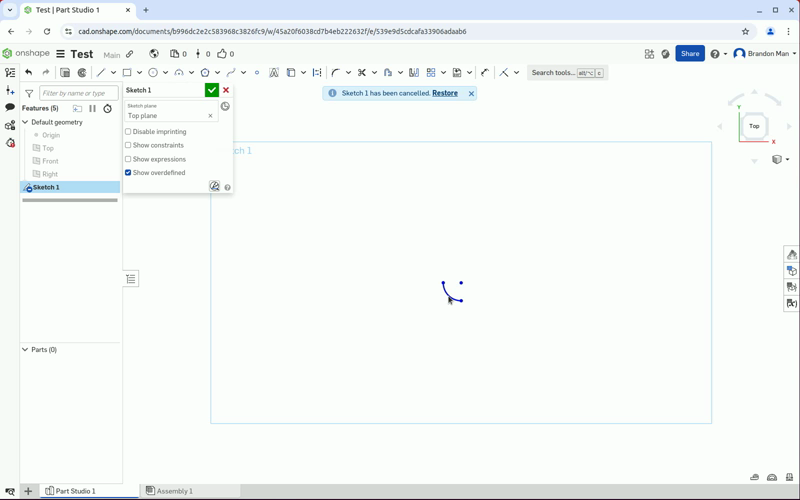
key(l)
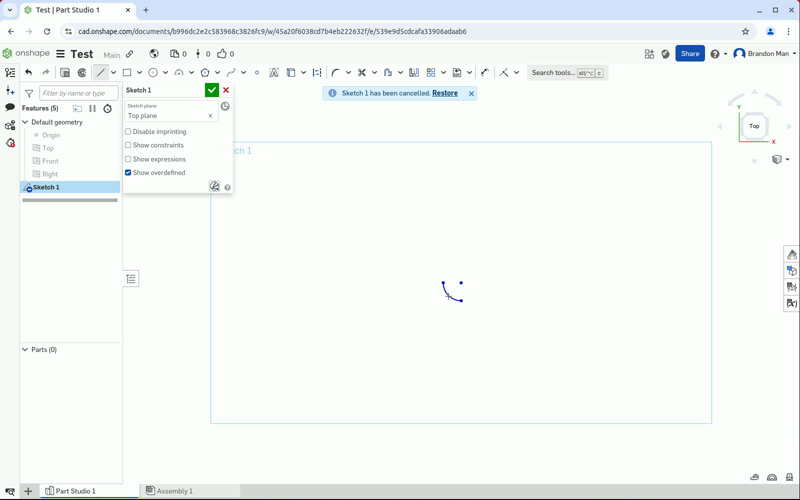
mouse_move(461, 300)
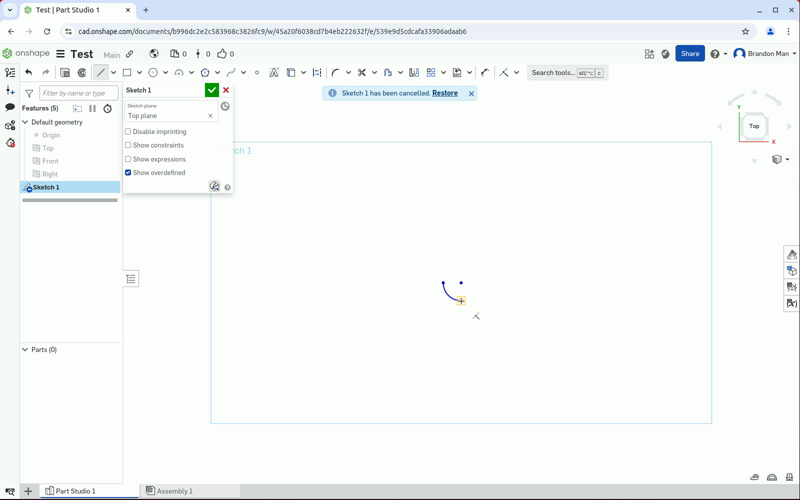
click(461, 300)
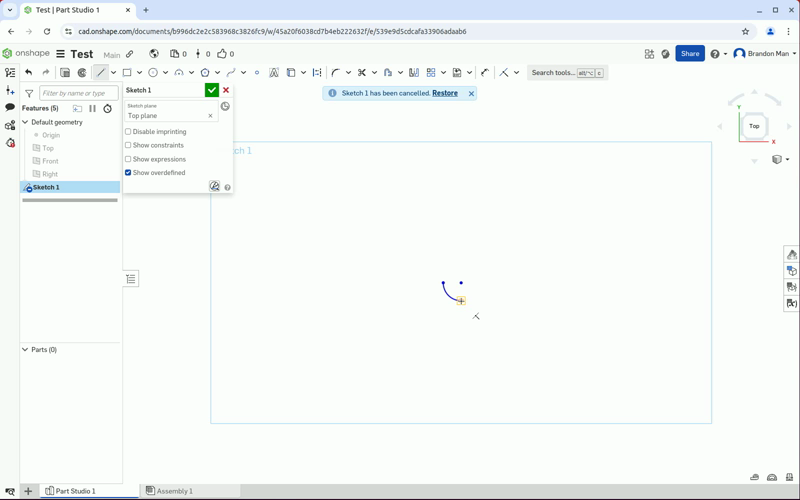
key_down(shift)
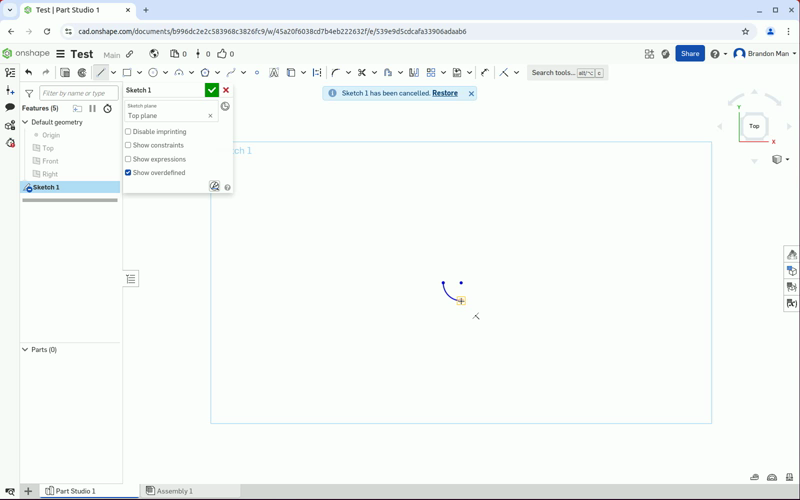
mouse_move(555, 300)
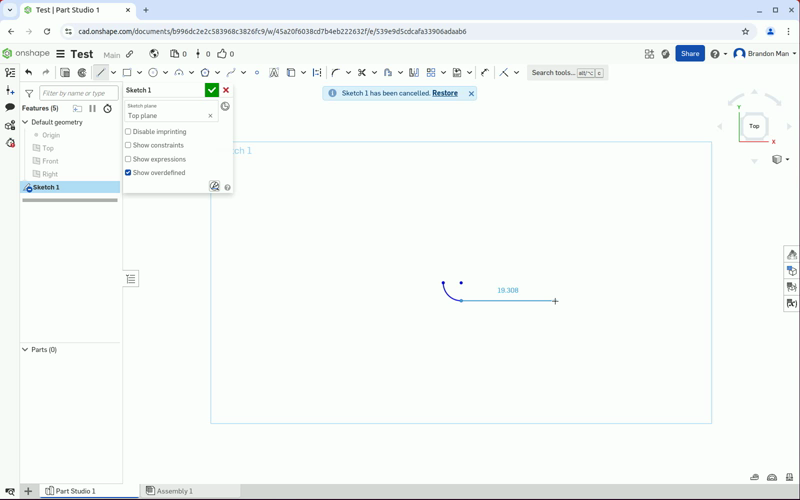
click(555, 300)
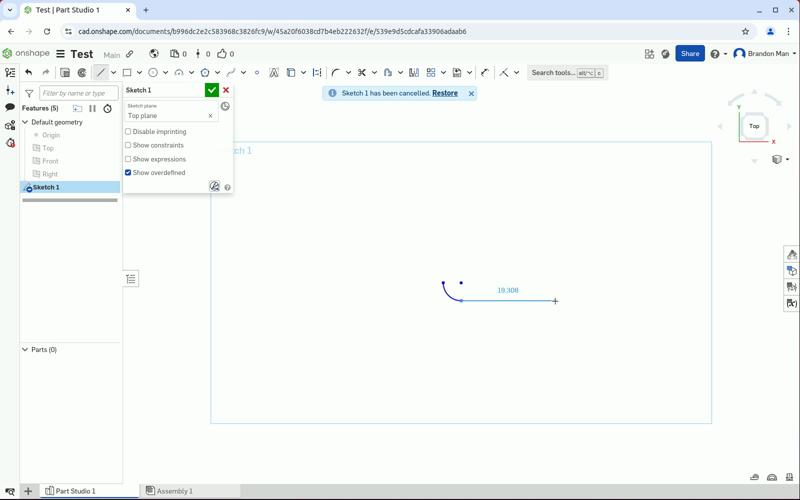
key_up(shift)
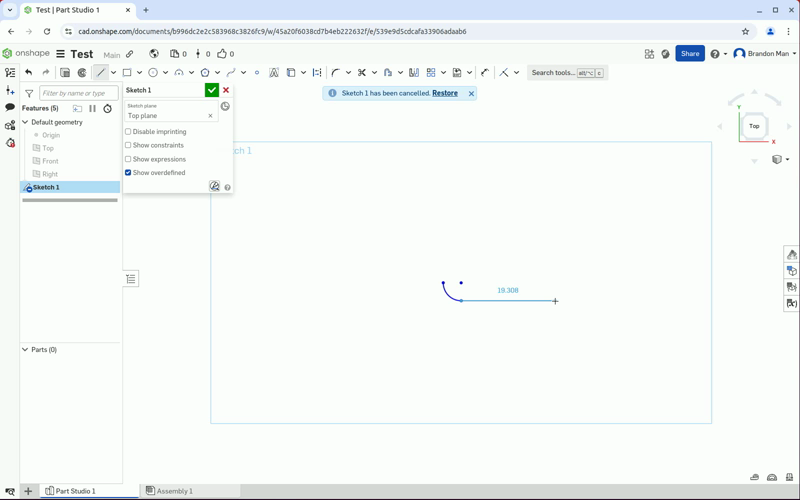
key(esc)
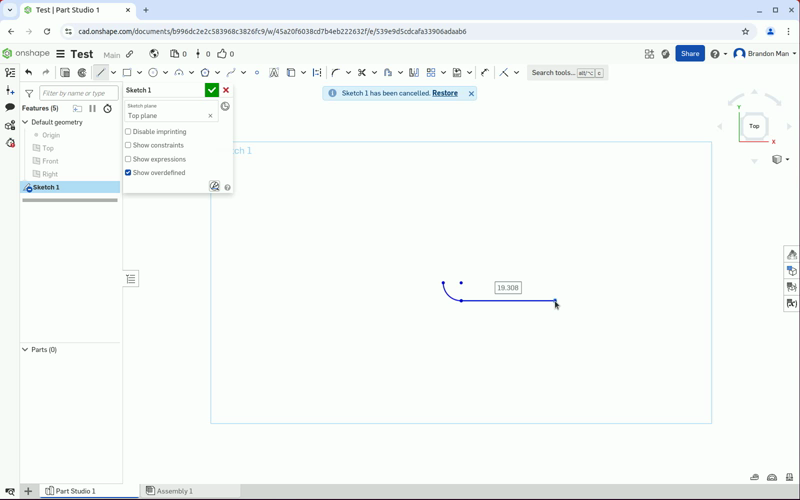
key(a)
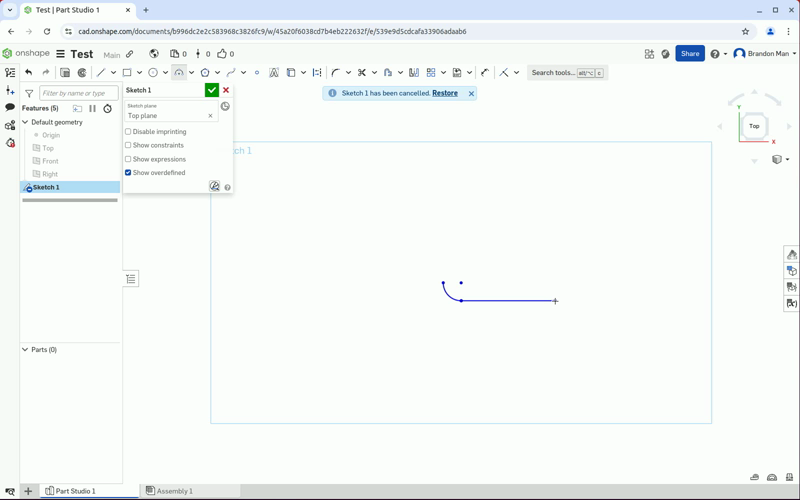
mouse_move(555, 300)
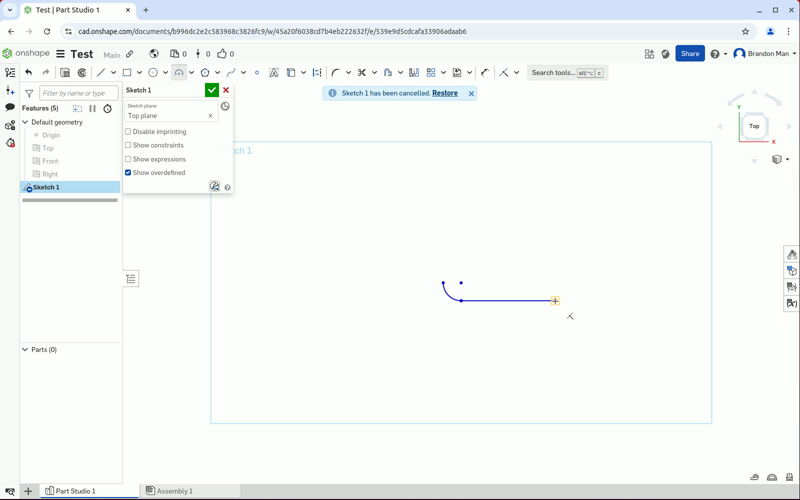
click(555, 300)
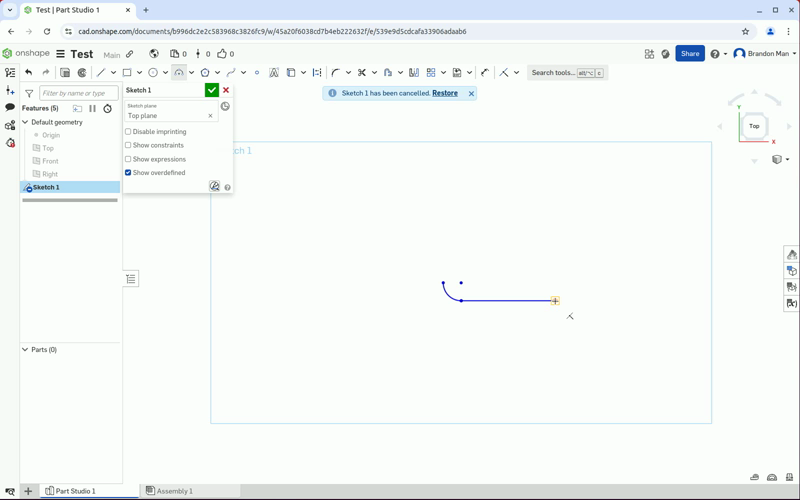
key_down(shift)
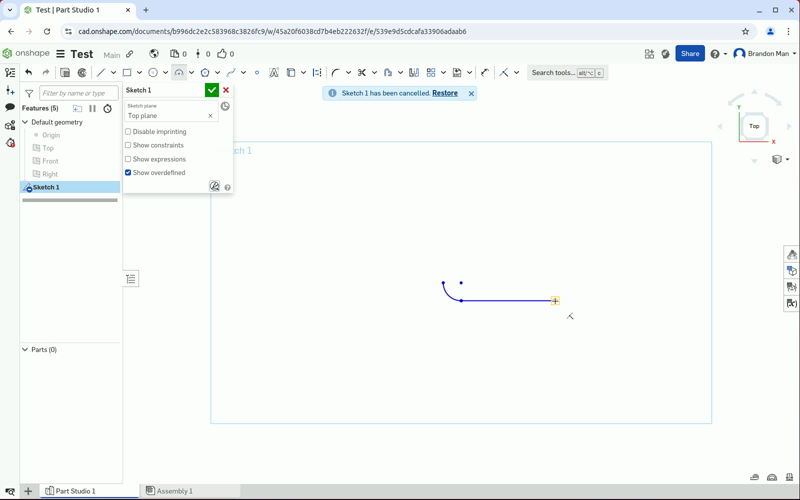
mouse_move(573, 282)
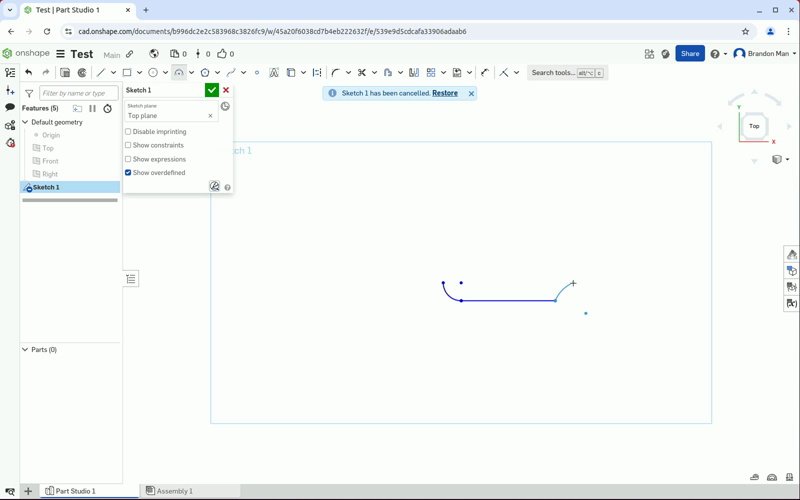
click(573, 282)
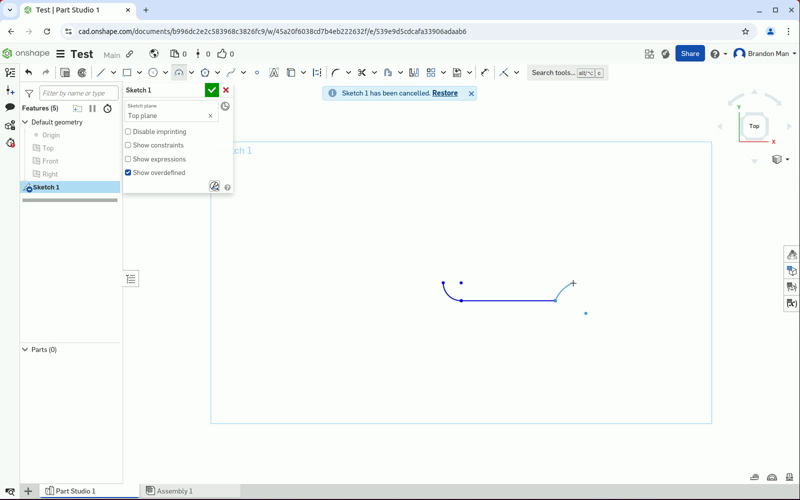
mouse_move(567, 295)
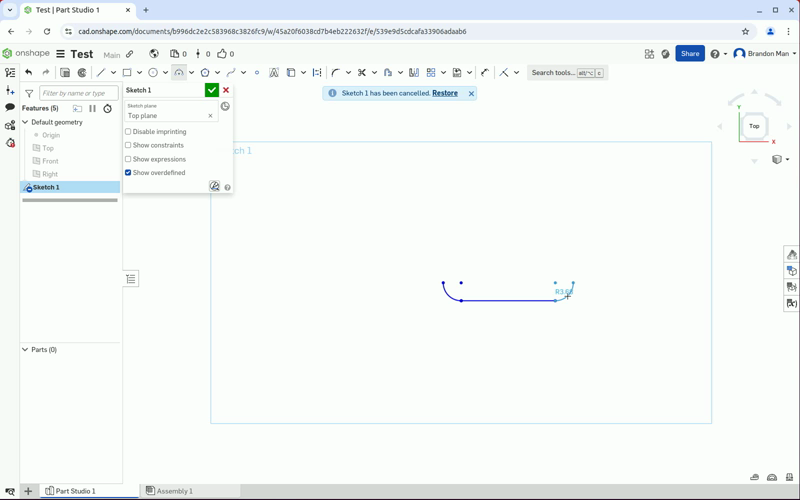
click(567, 295)
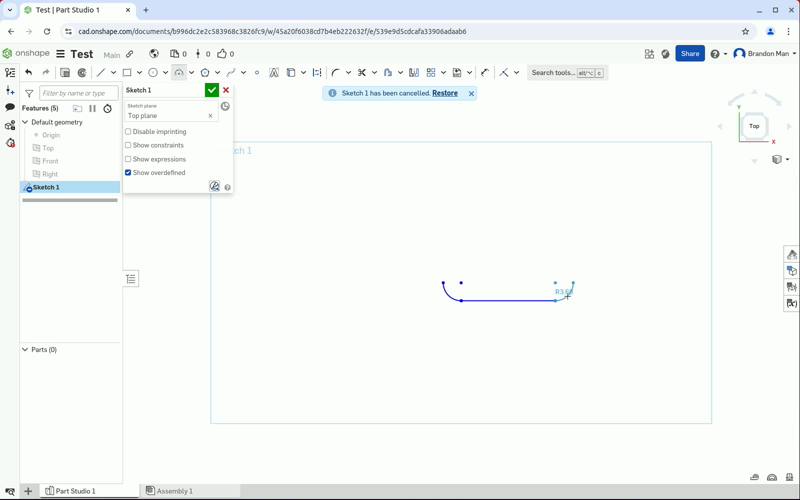
key_up(shift)
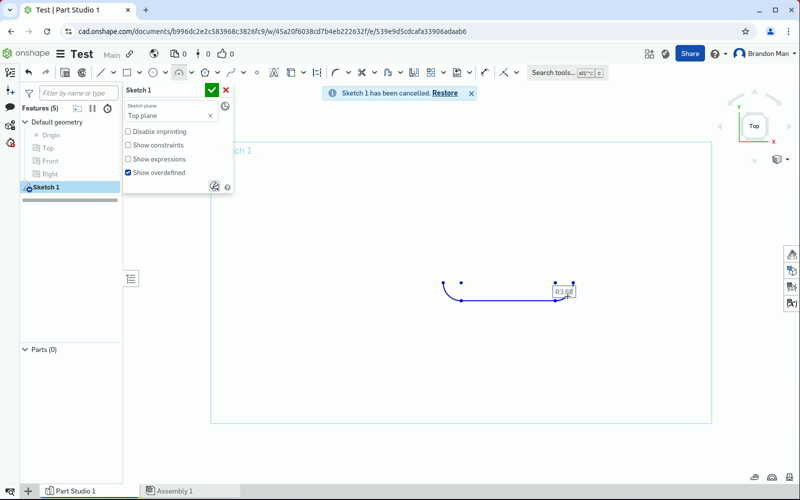
key(esc)
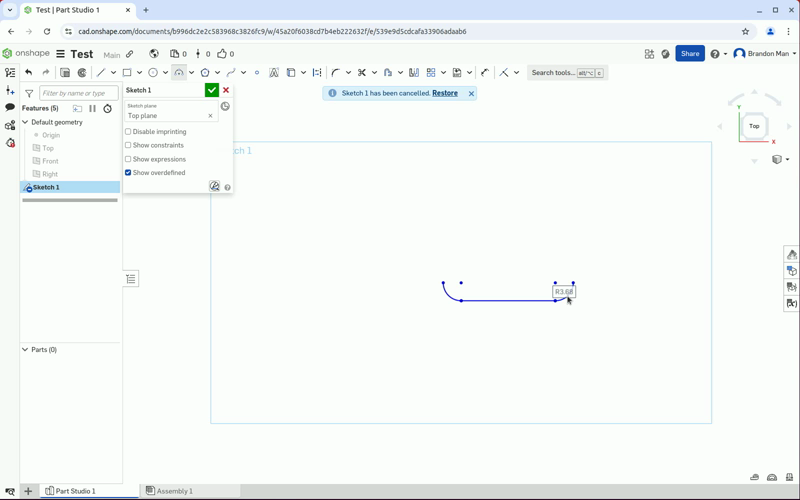
key(l)
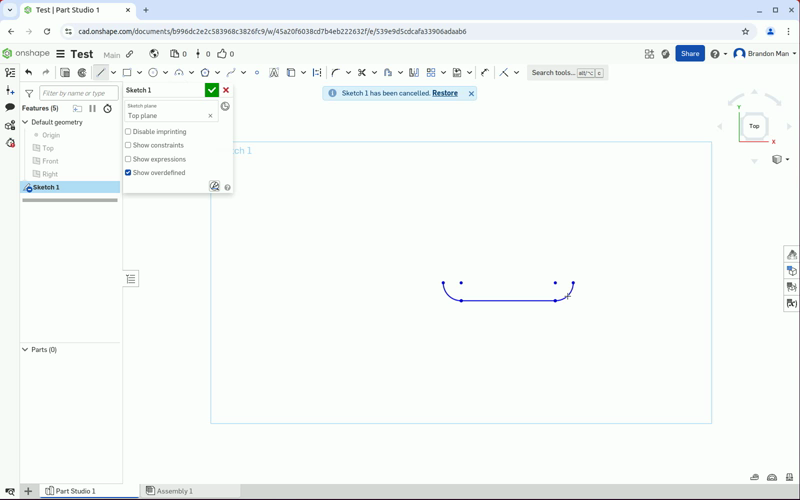
mouse_move(573, 282)
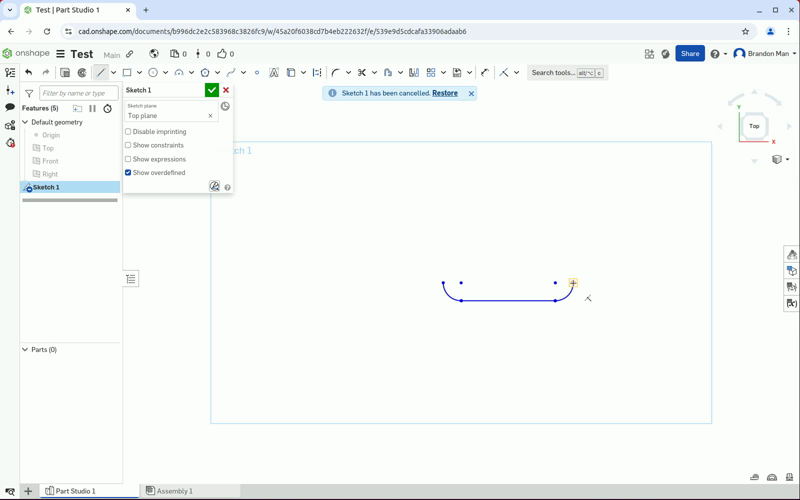
click(573, 282)
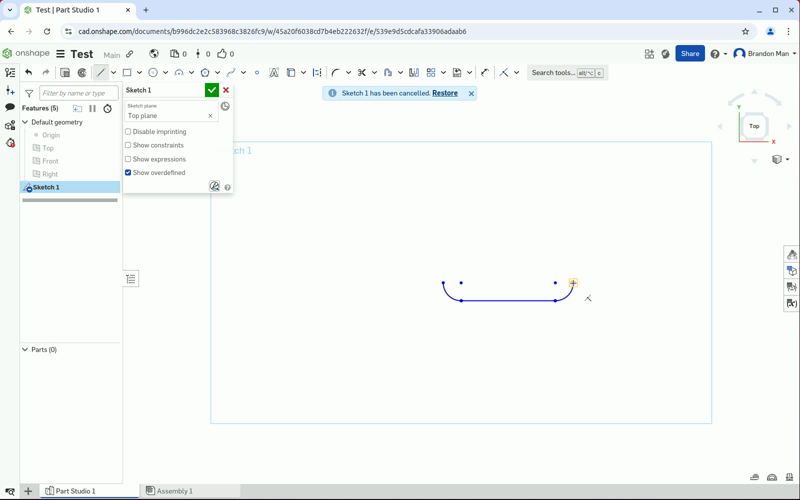
key_down(shift)
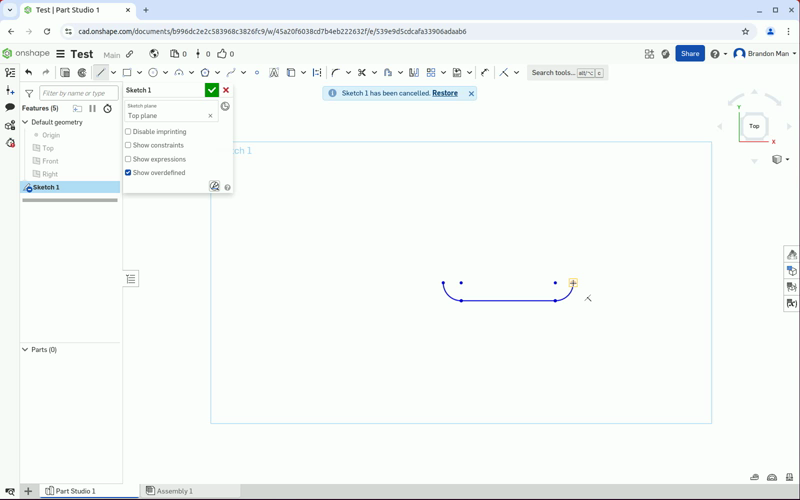
mouse_move(589, 282)
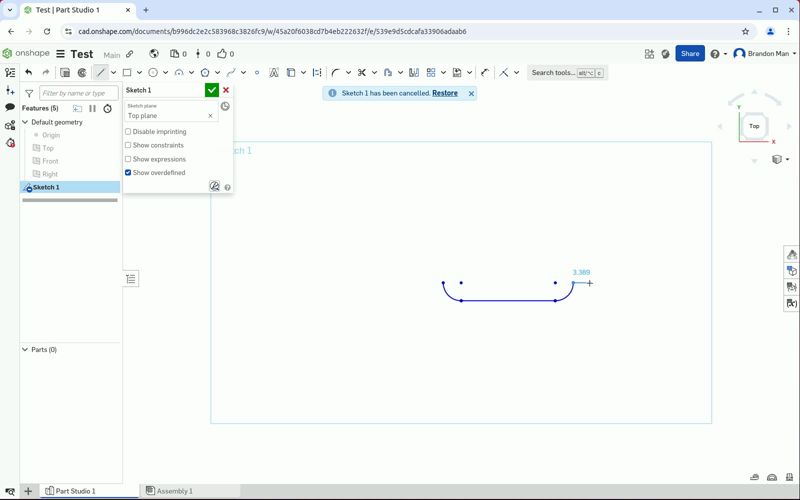
mouse_move(573, 276)
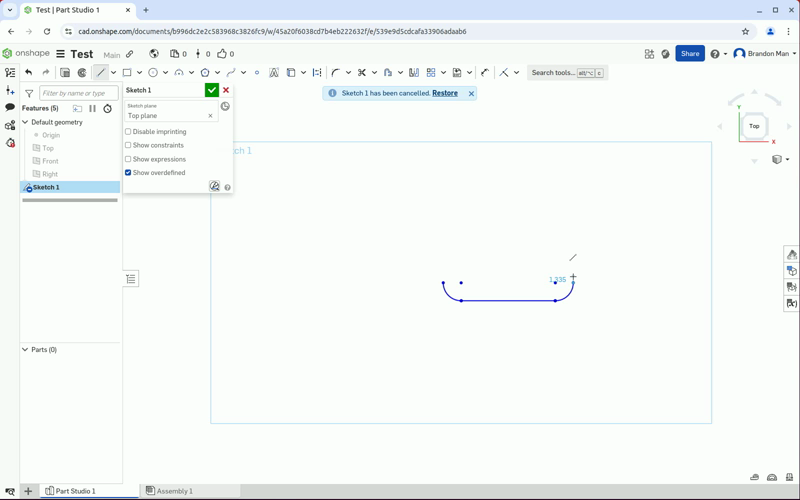
scroll(6)
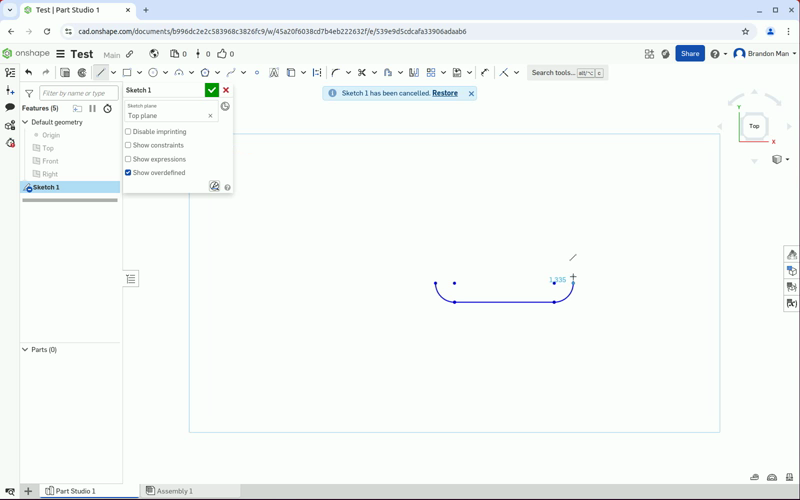
scroll(6)
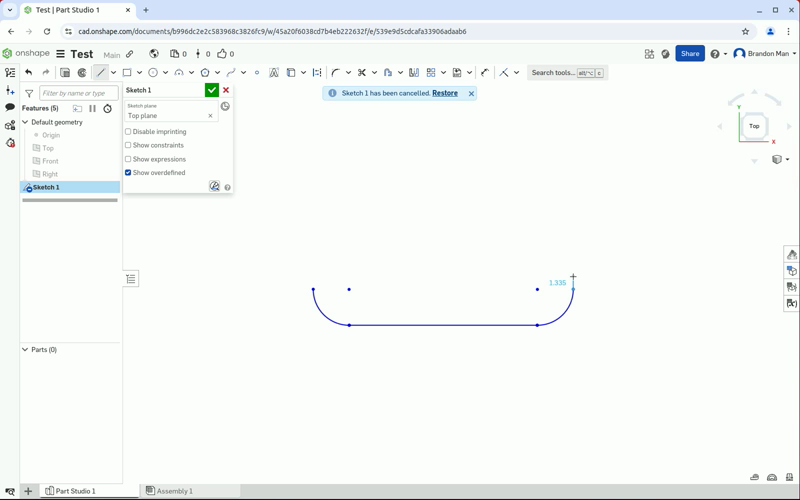
scroll(6)
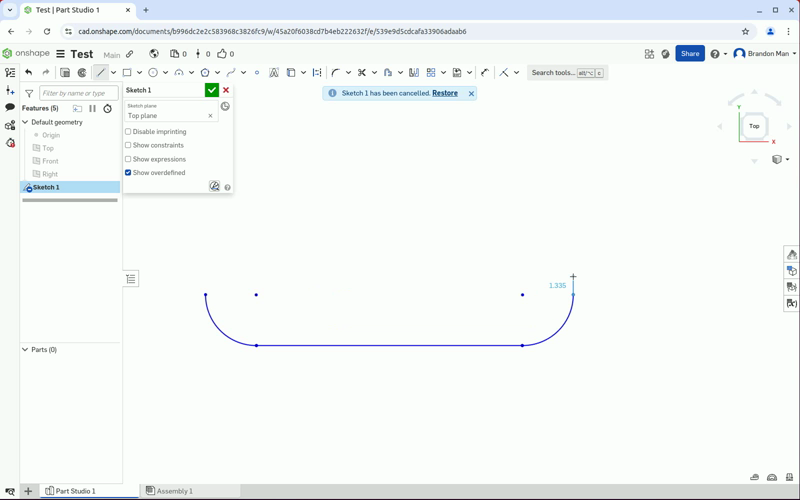
scroll(6)
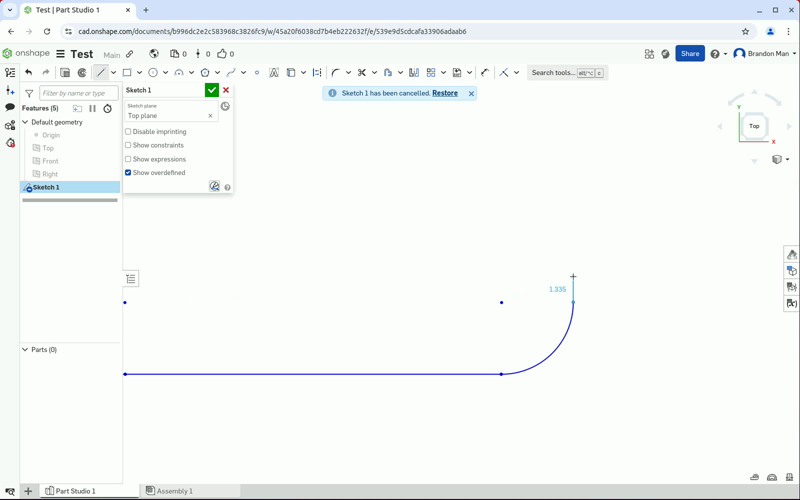
scroll(6)
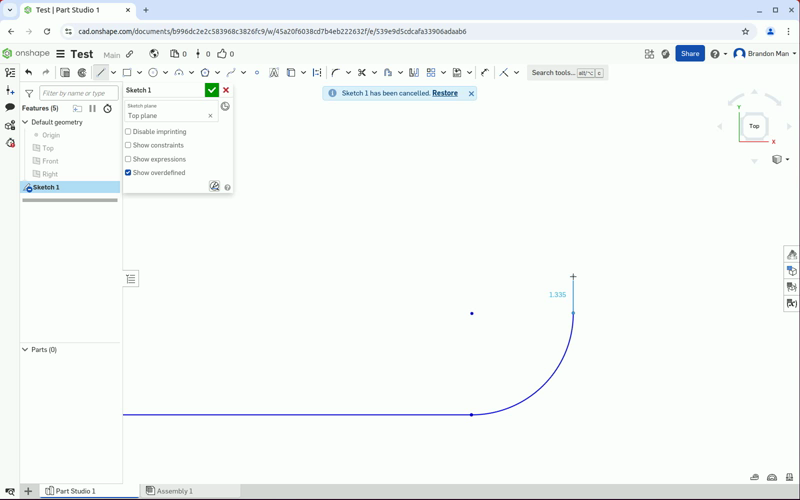
scroll(6)
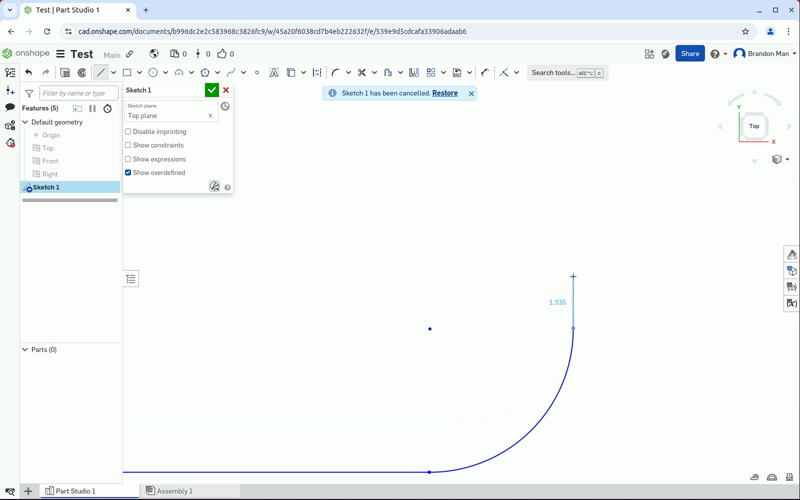
scroll(6)
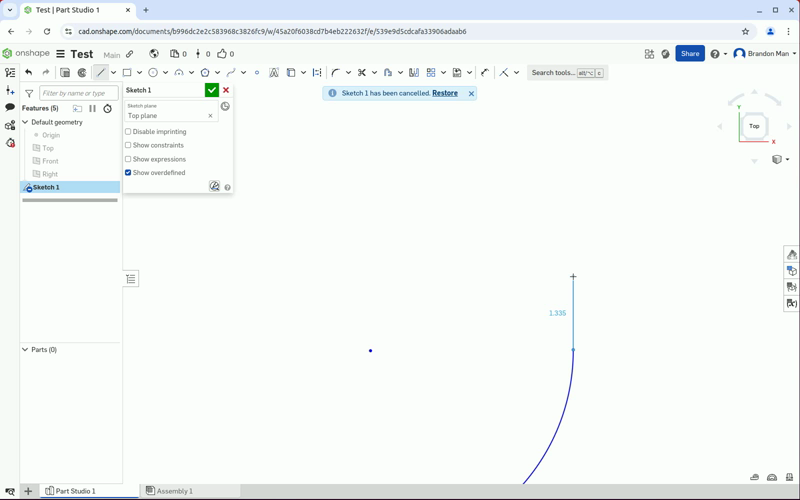
click(573, 276)
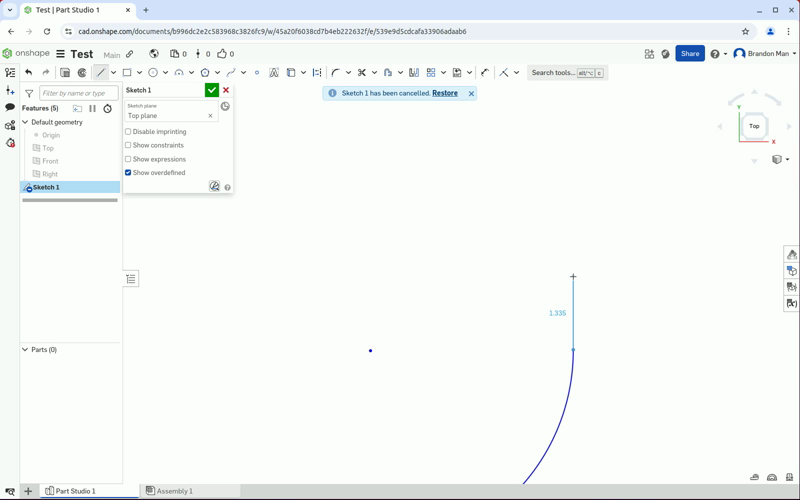
scroll(-6)
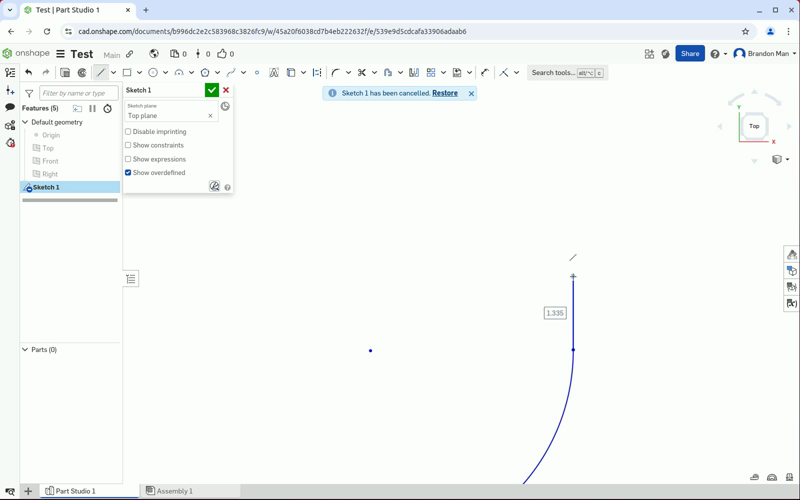
scroll(-6)
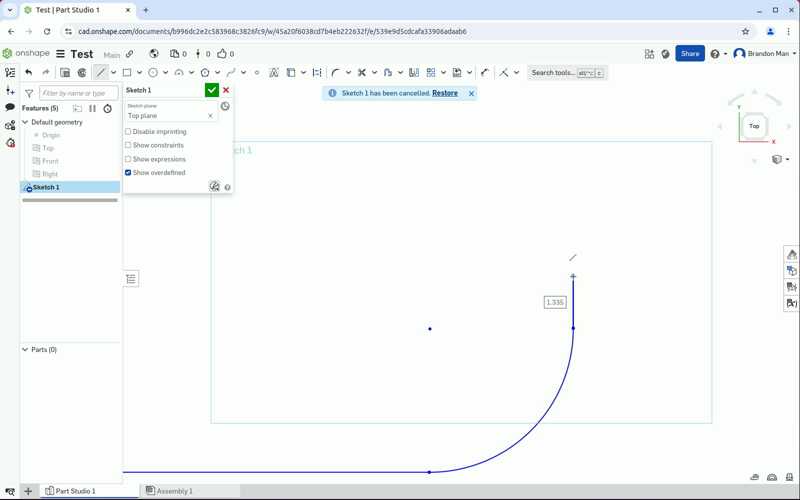
scroll(-6)
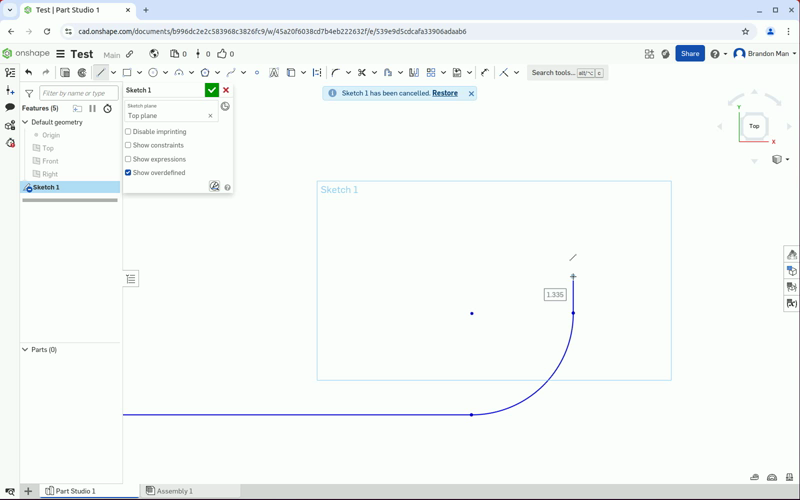
scroll(-6)
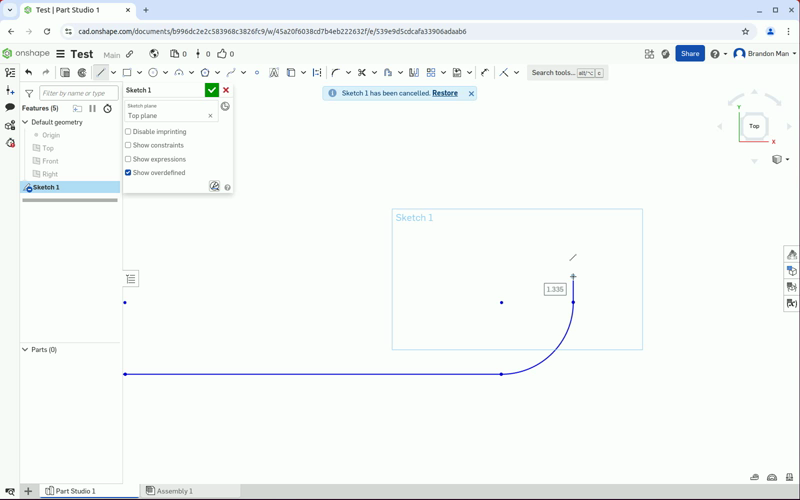
scroll(-6)
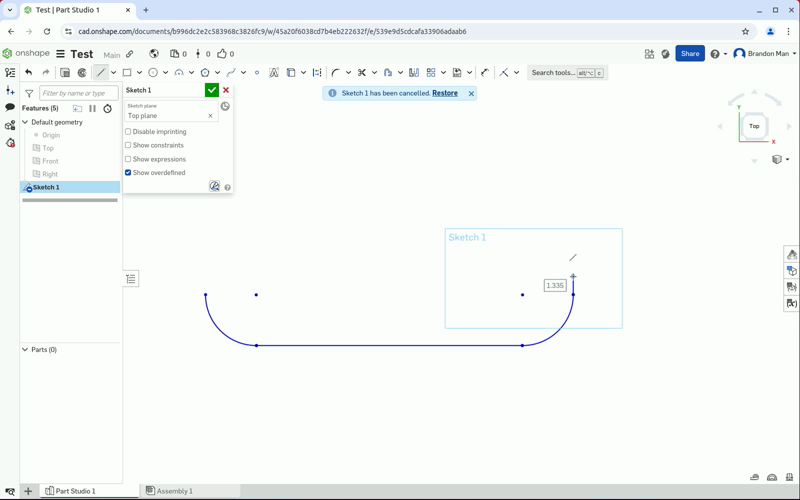
scroll(-6)
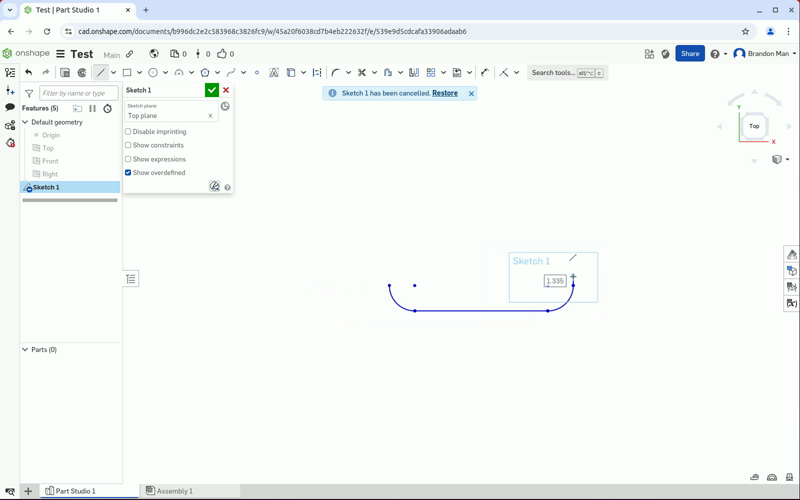
scroll(-6)
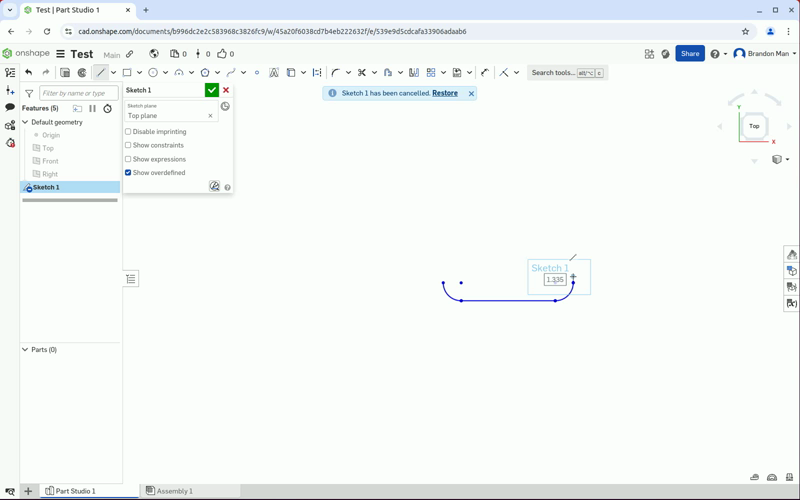
key_up(shift)
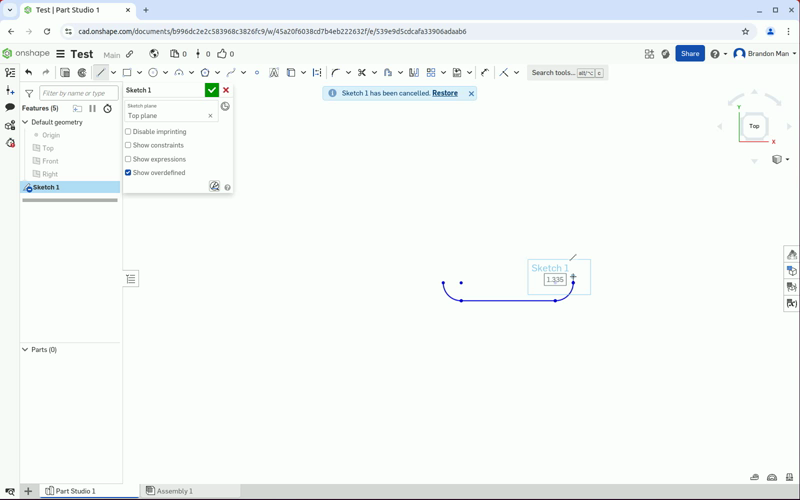
key(esc)
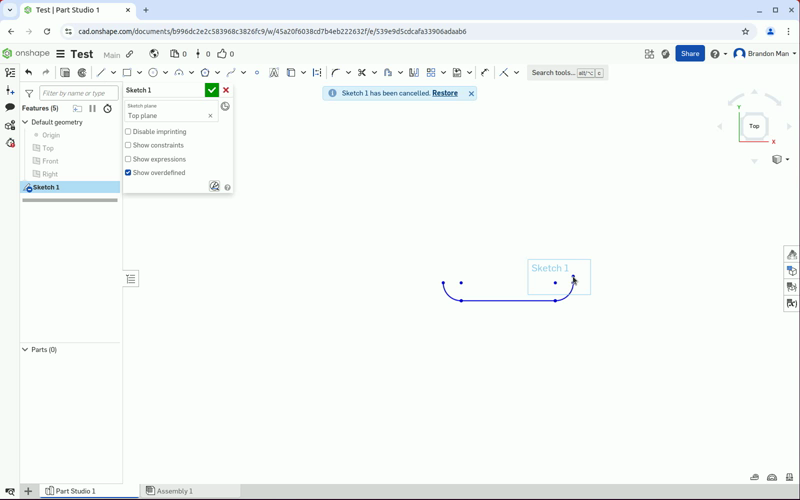
key(a)
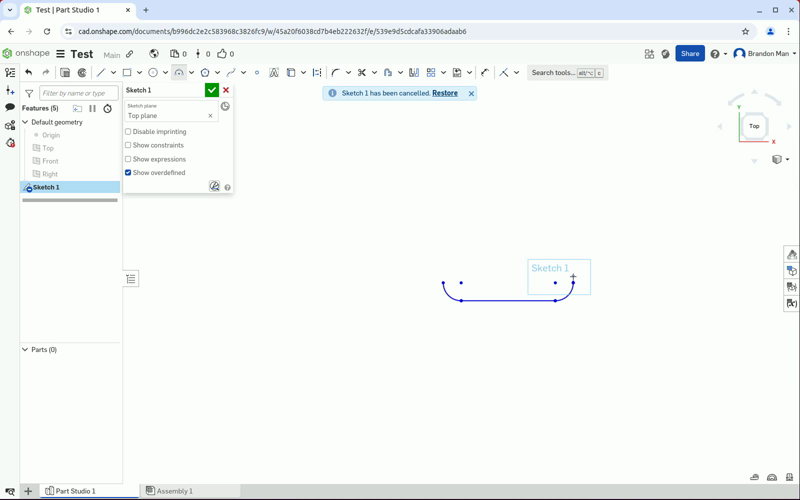
mouse_move(573, 276)
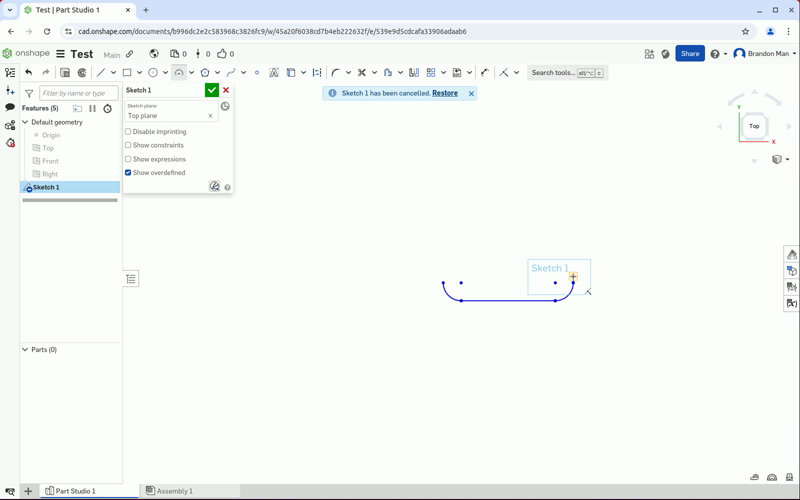
click(573, 276)
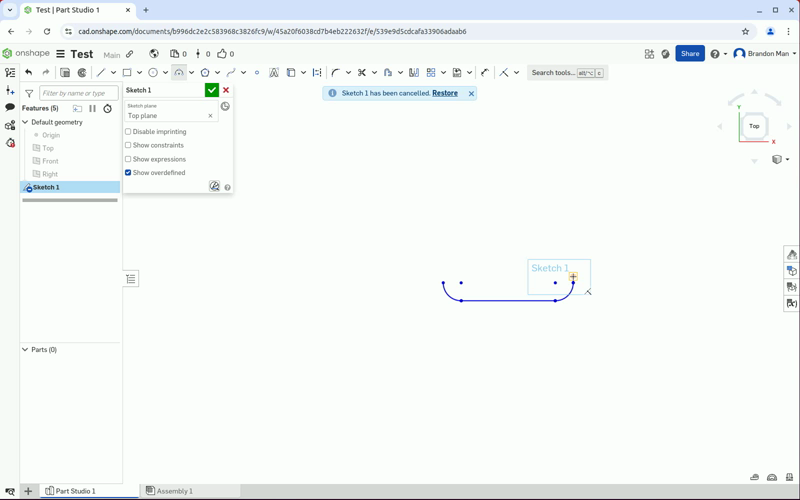
key_down(shift)
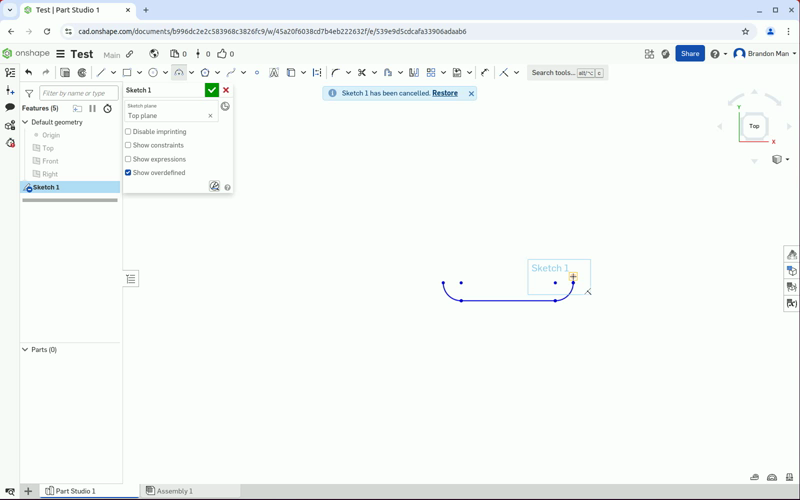
mouse_move(555, 259)
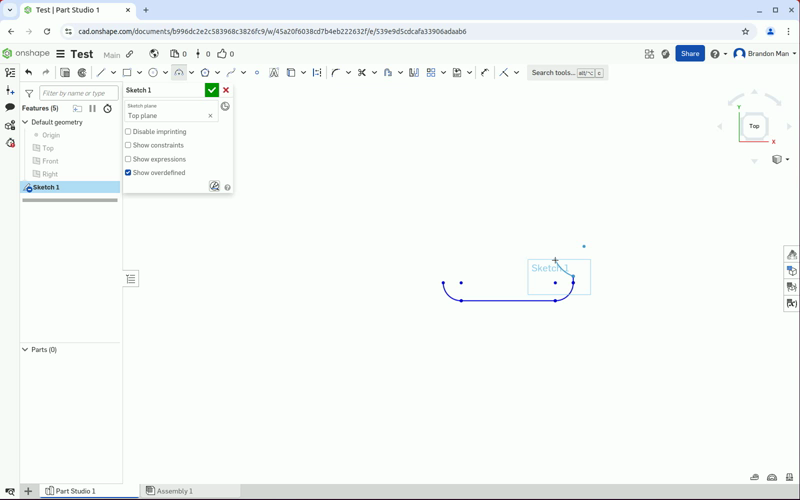
click(555, 259)
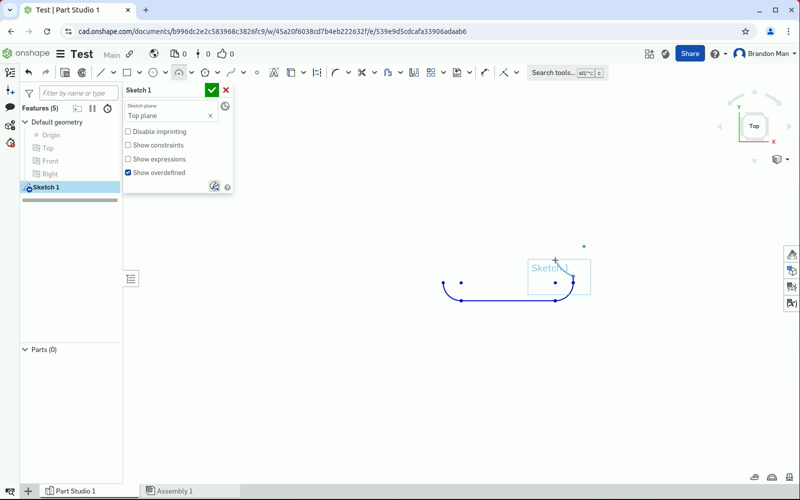
mouse_move(567, 264)
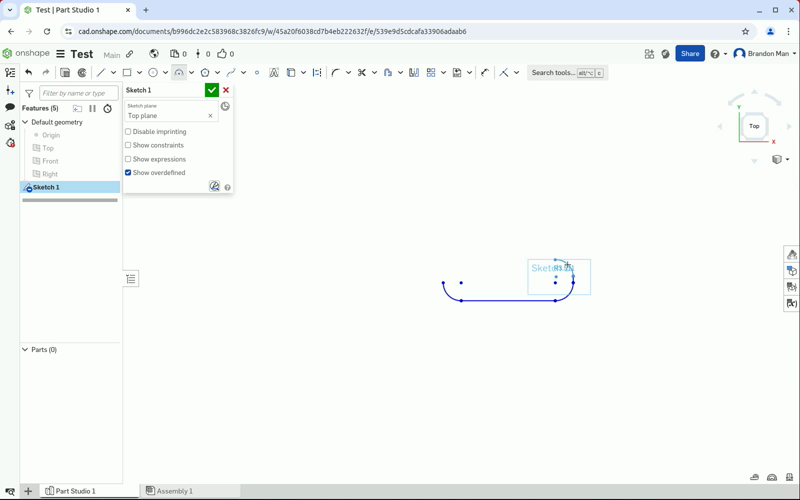
click(567, 264)
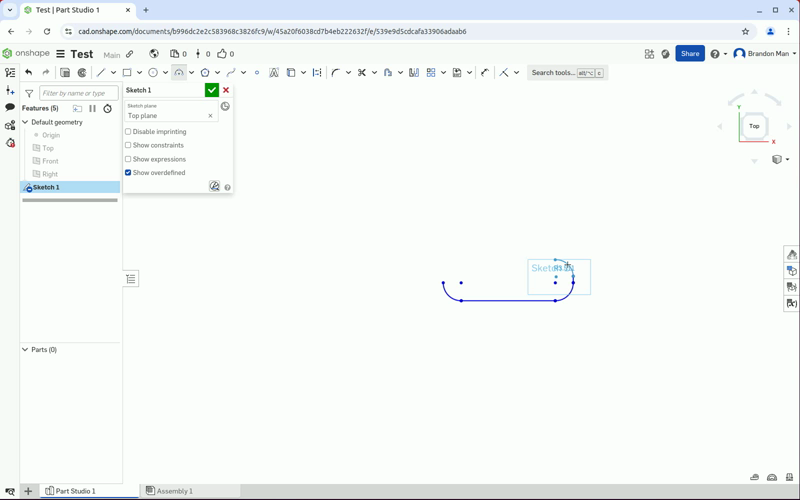
key_up(shift)
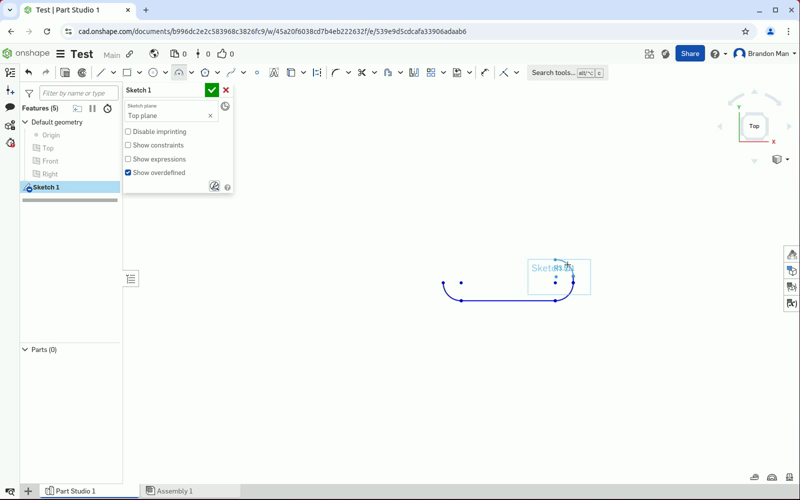
key(esc)
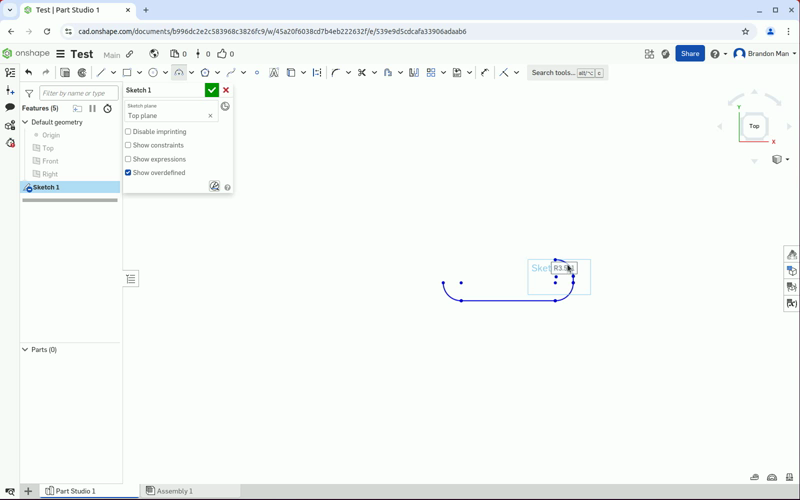
key(l)
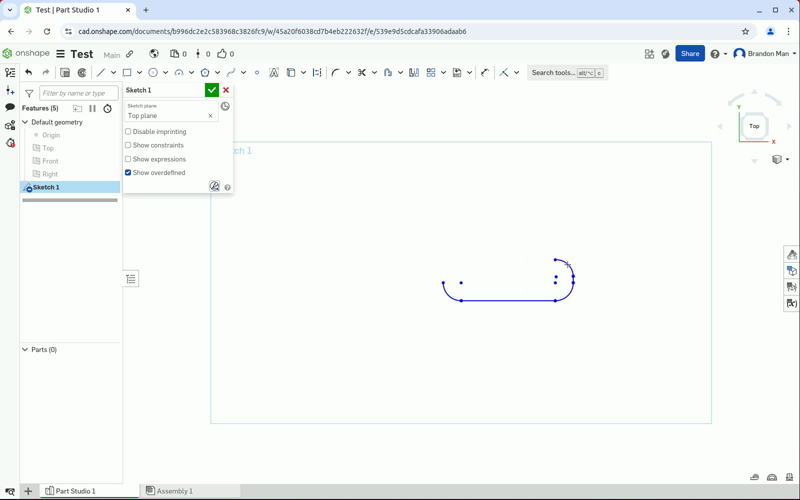
mouse_move(555, 259)
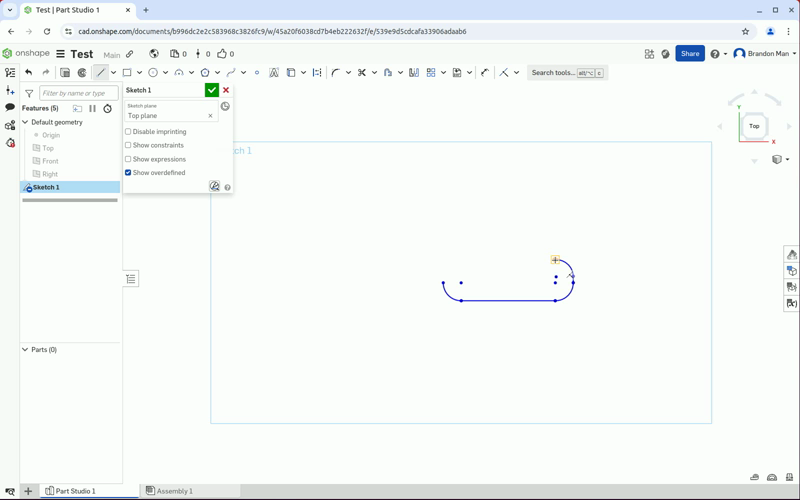
click(555, 259)
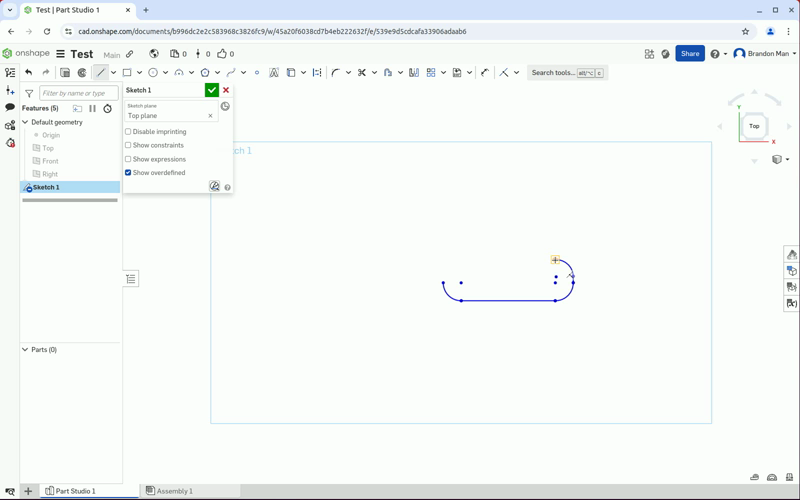
key_down(shift)
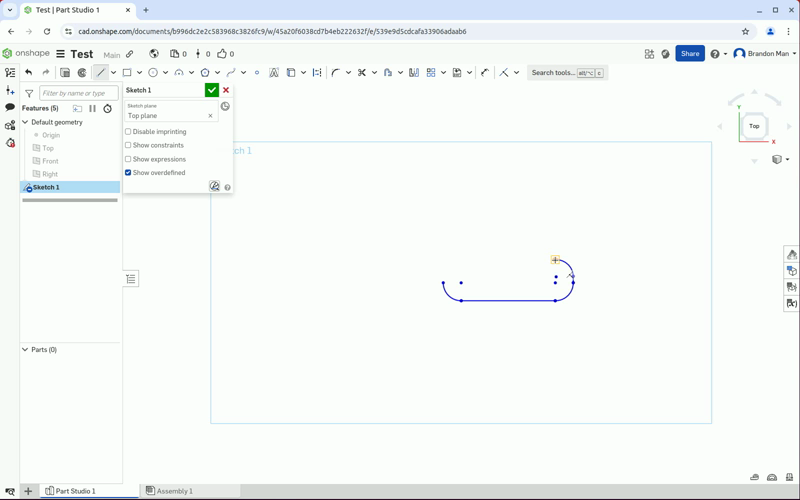
mouse_move(461, 259)
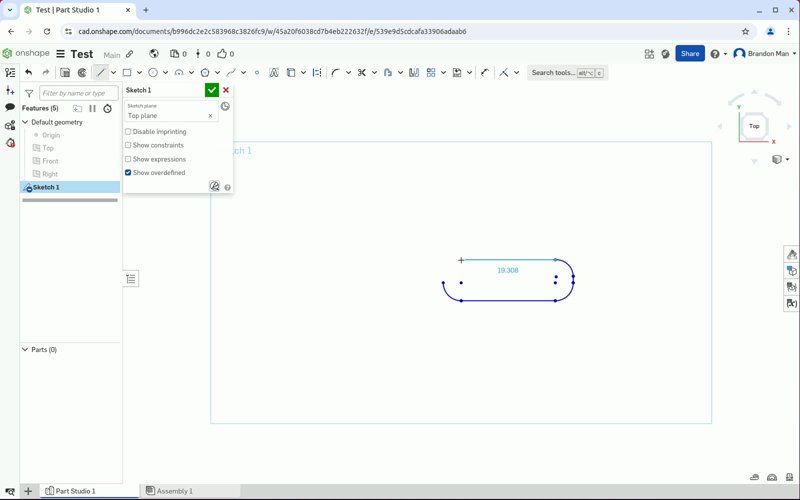
click(461, 259)
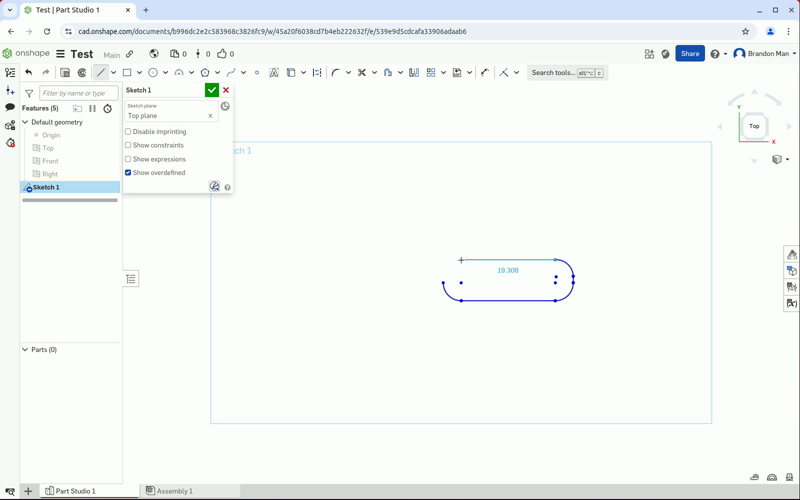
key_up(shift)
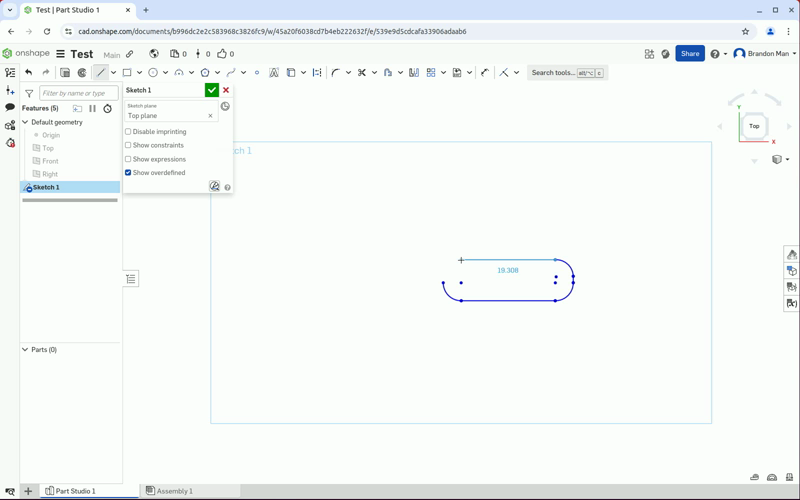
key(esc)
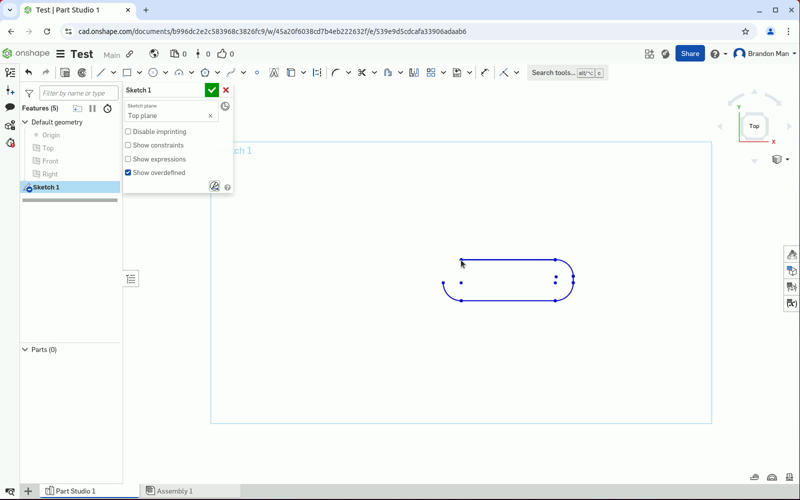
key(a)
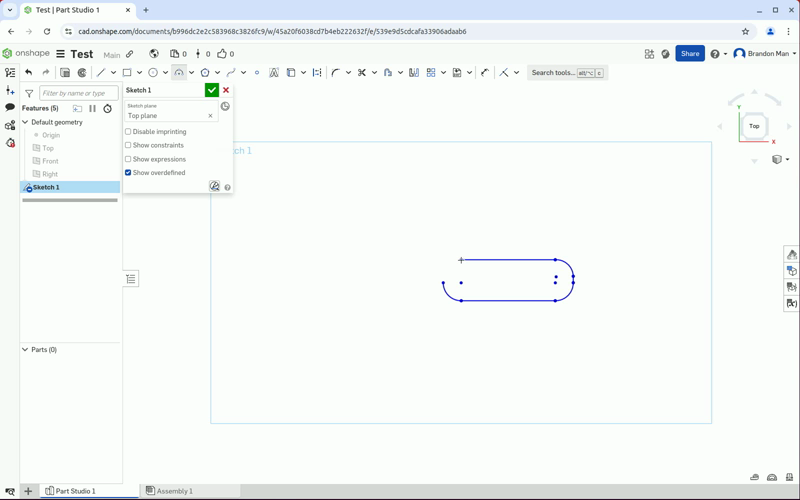
mouse_move(461, 259)
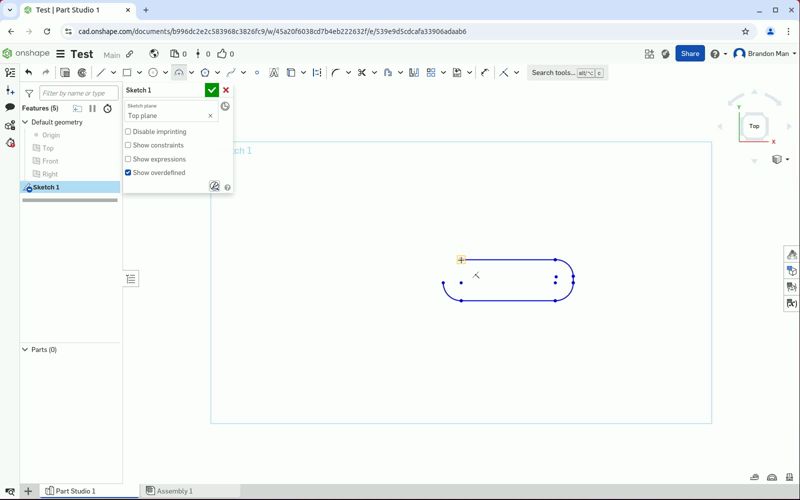
click(461, 259)
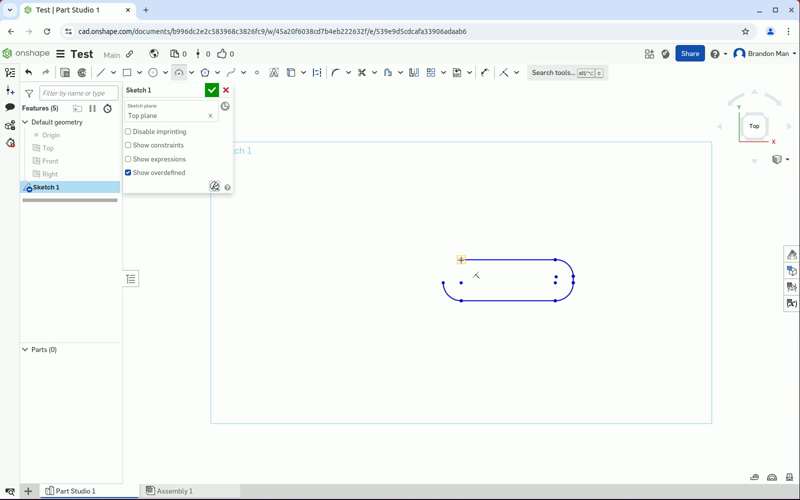
key_down(shift)
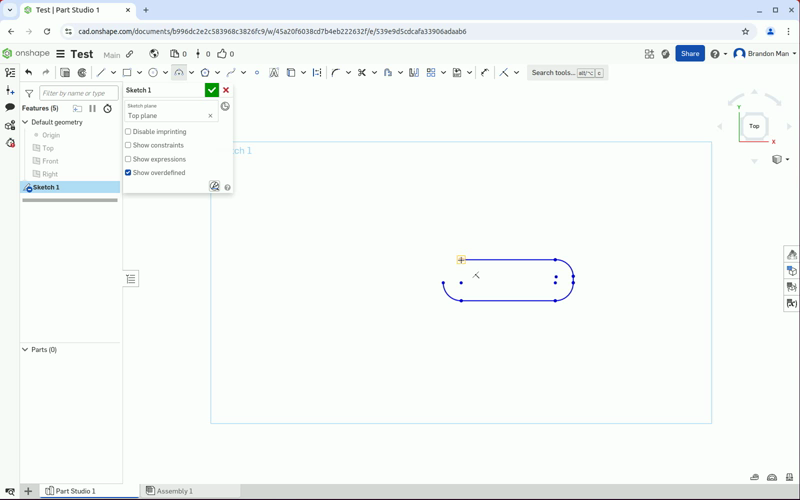
mouse_move(443, 276)
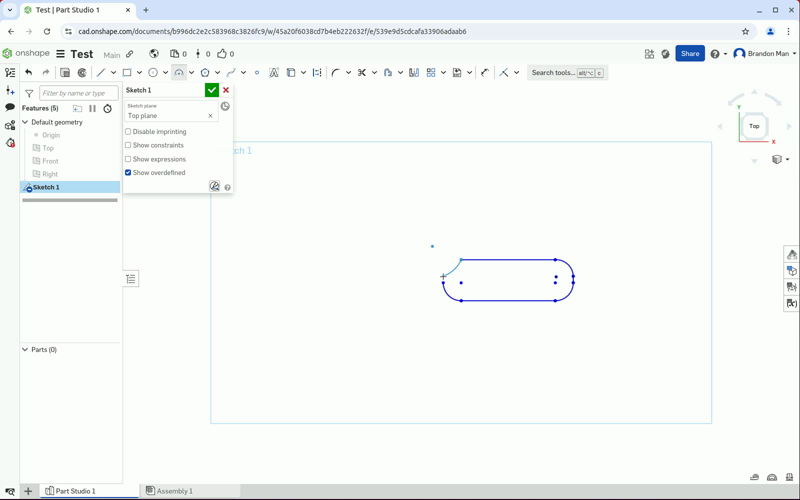
click(443, 276)
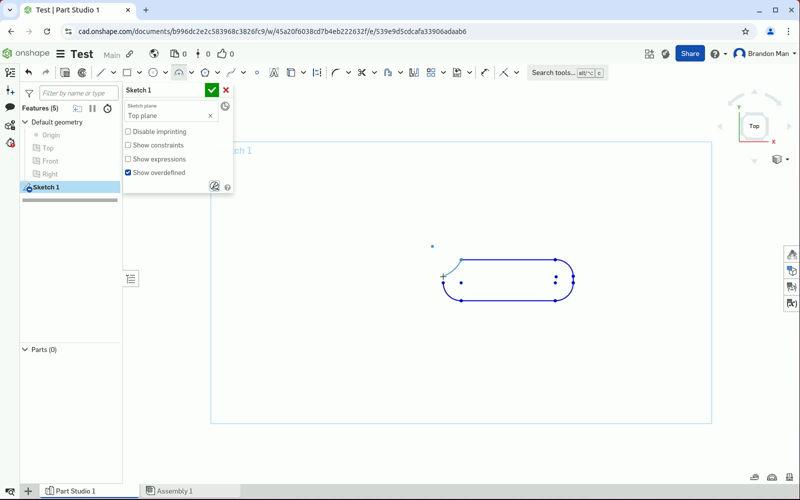
mouse_move(448, 264)
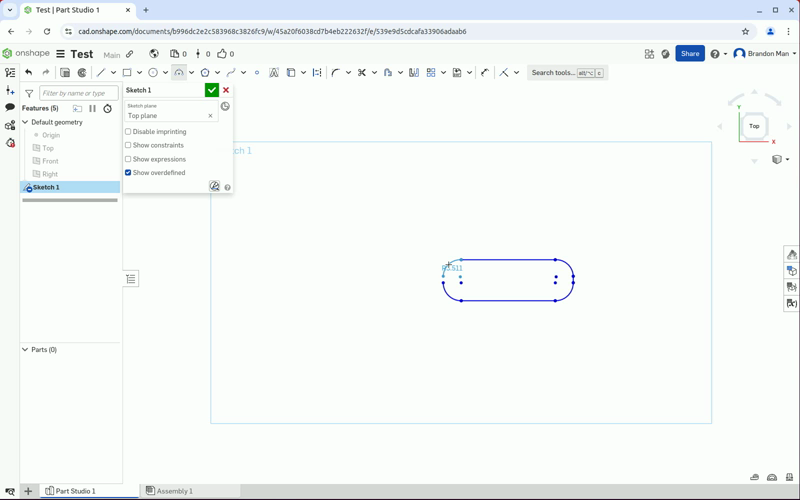
click(448, 264)
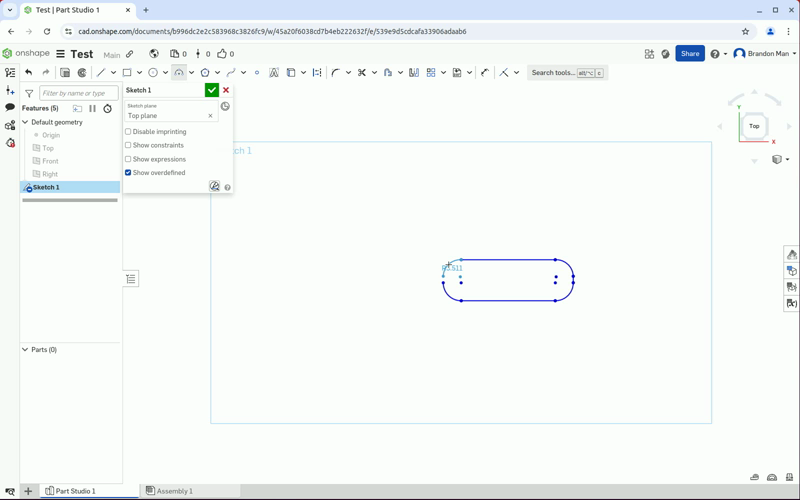
key_up(shift)
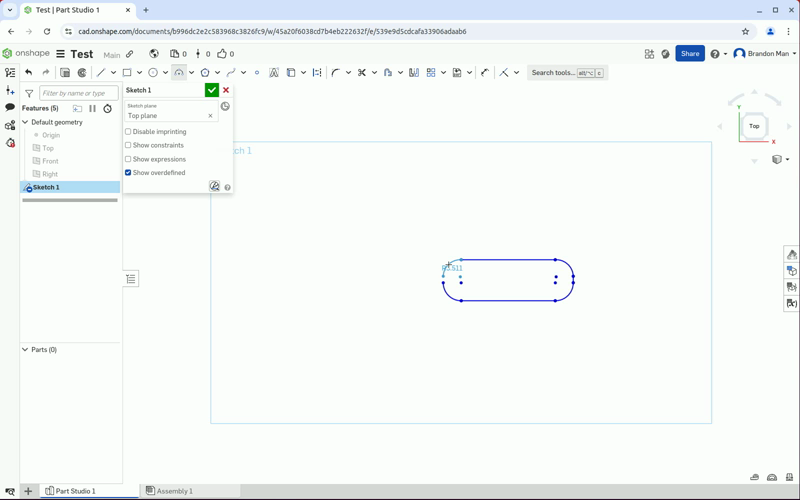
key(esc)
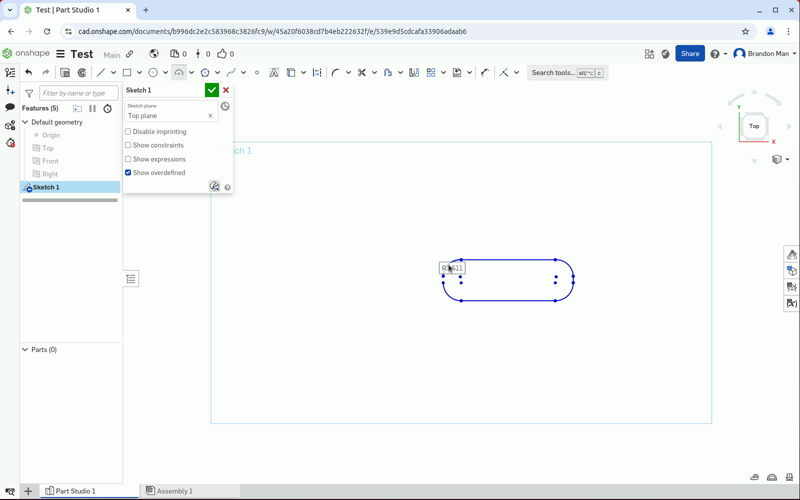
key(l)
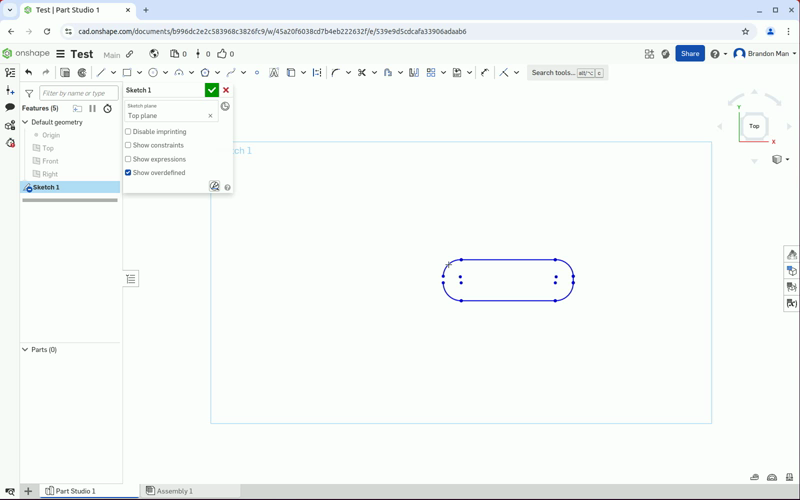
mouse_move(443, 276)
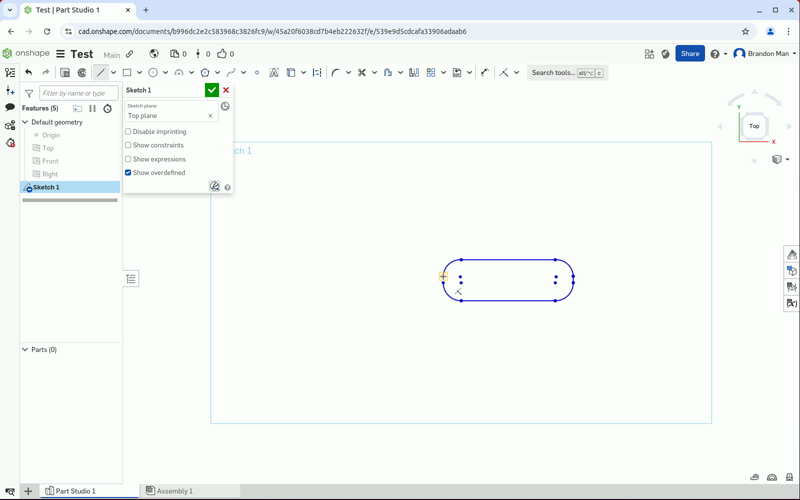
click(443, 276)
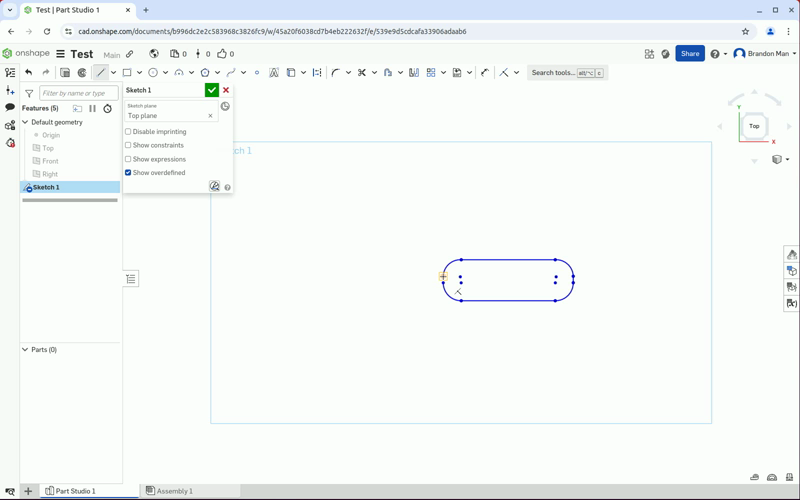
mouse_move(473, 276)
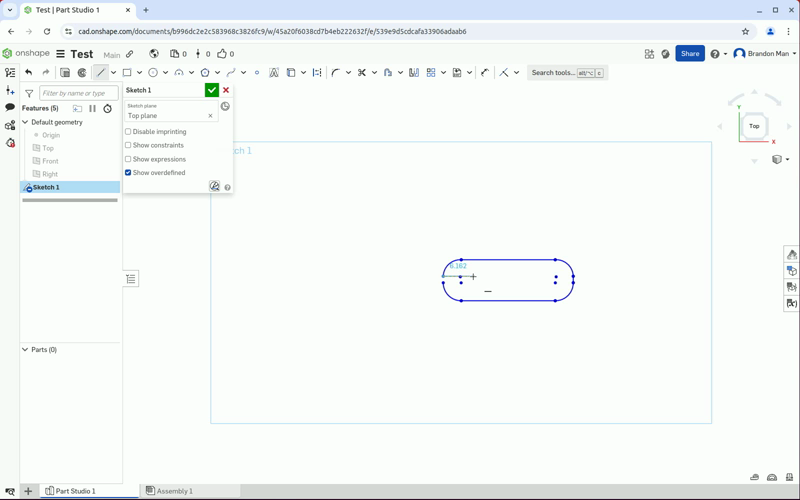
key_down(shift)
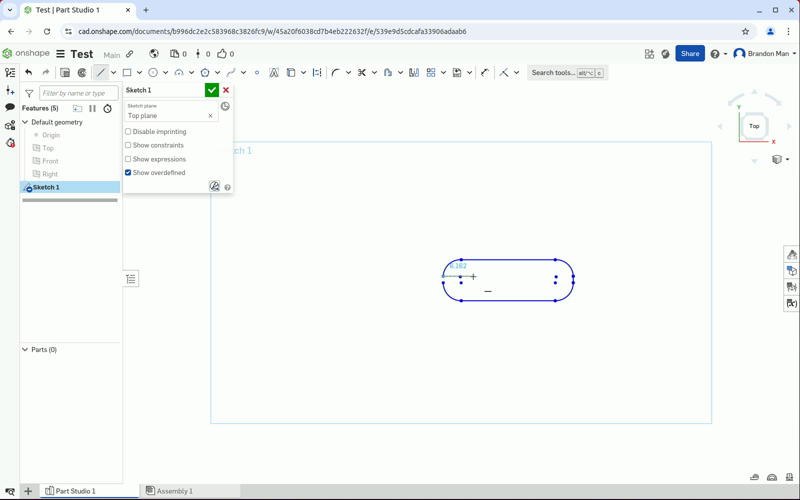
mouse_move(443, 282)
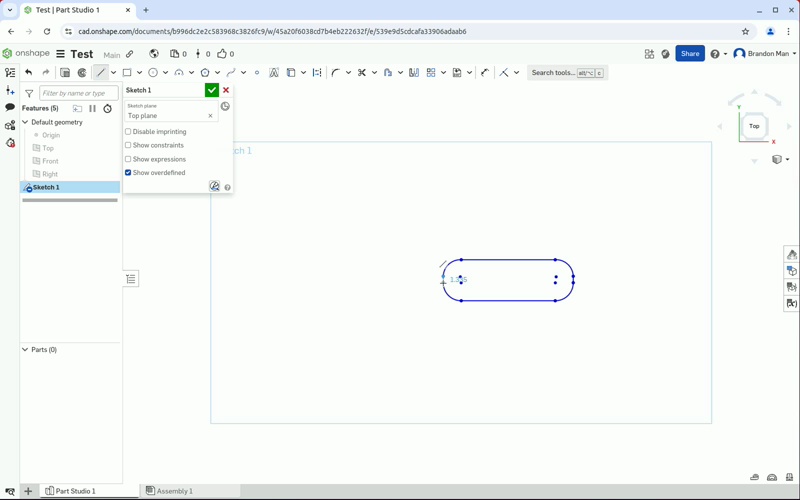
scroll(6)
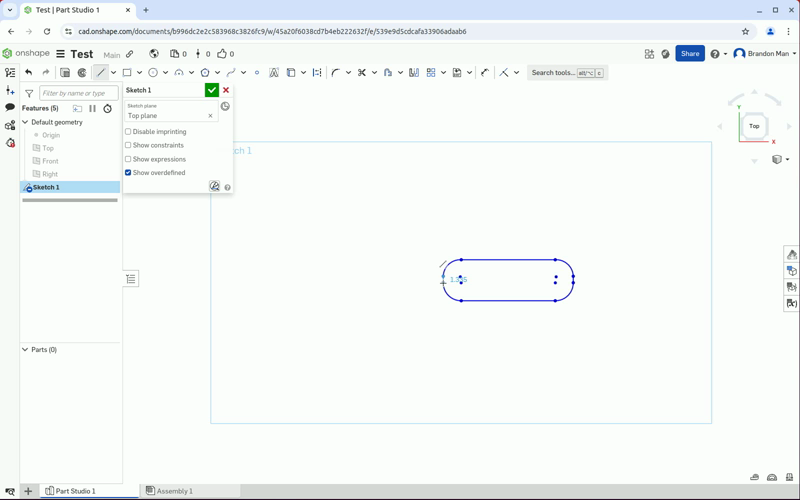
scroll(6)
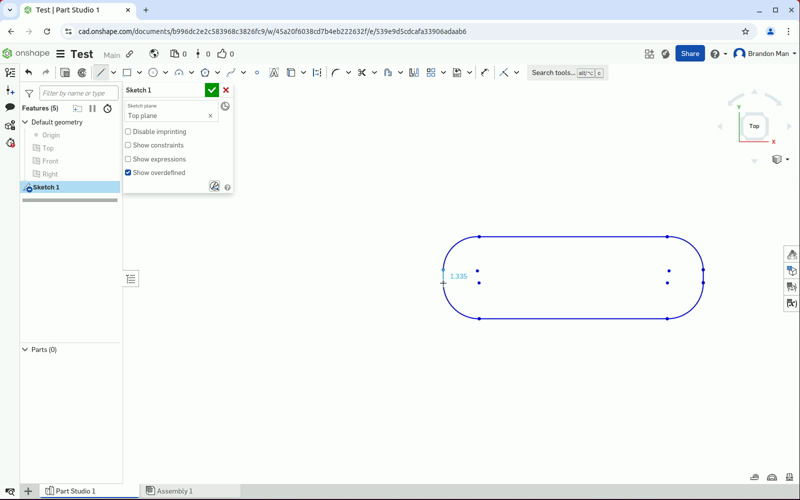
scroll(6)
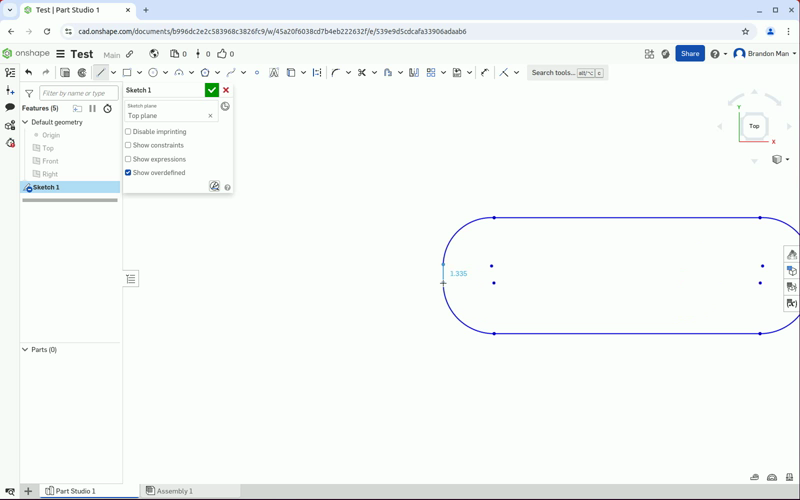
scroll(6)
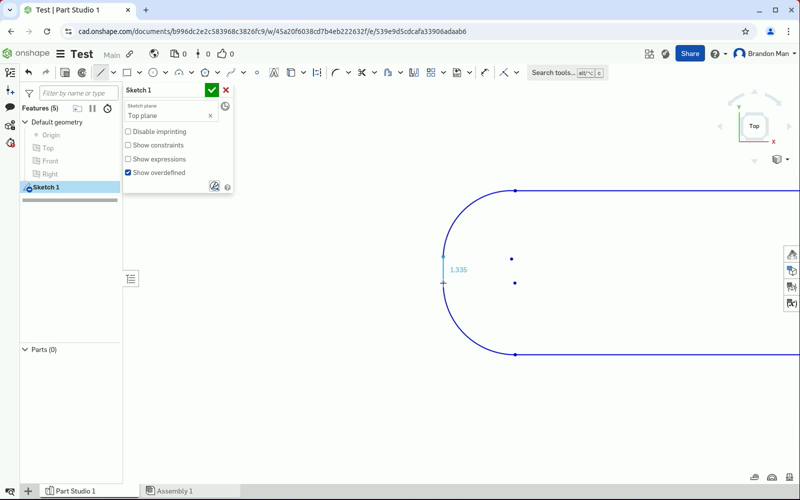
scroll(6)
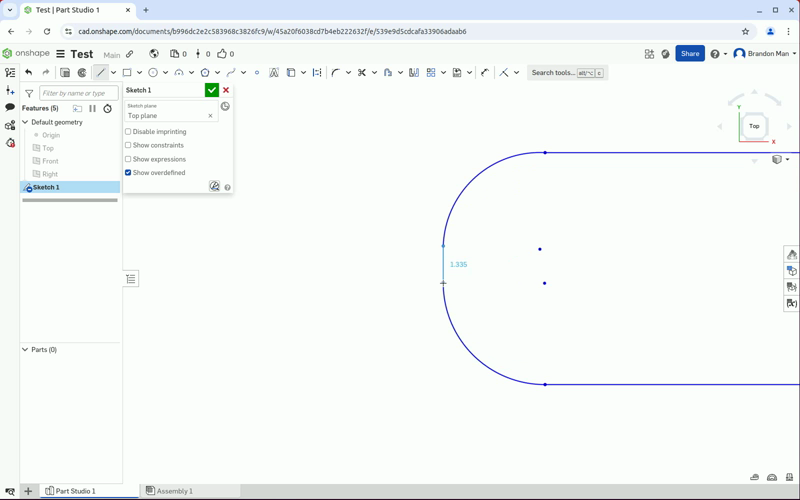
scroll(6)
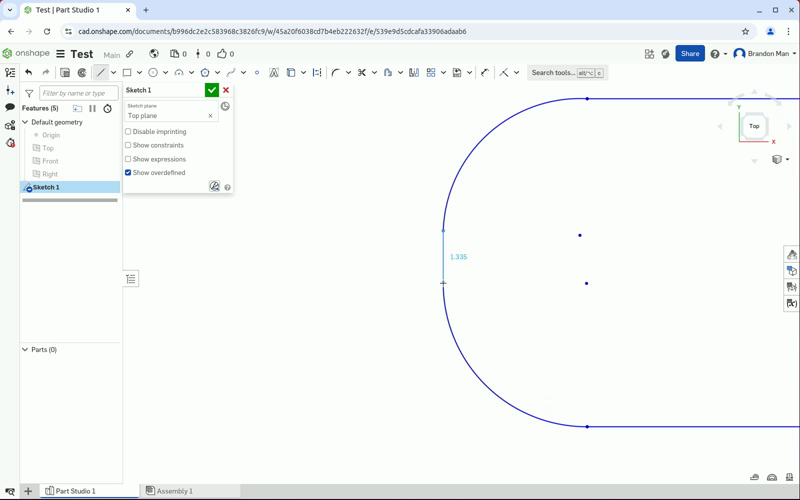
scroll(6)
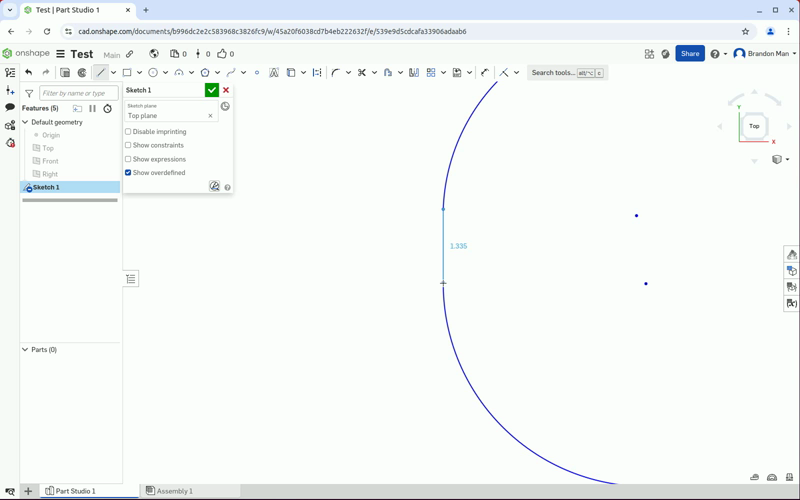
key_up(shift)
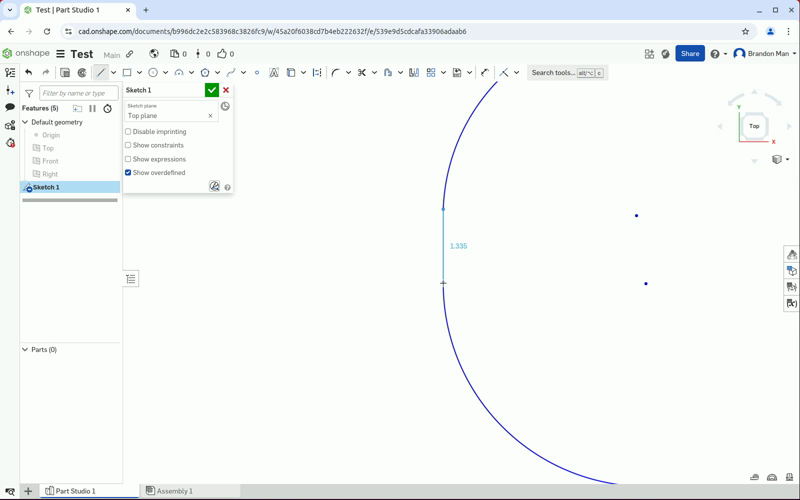
click(443, 282)
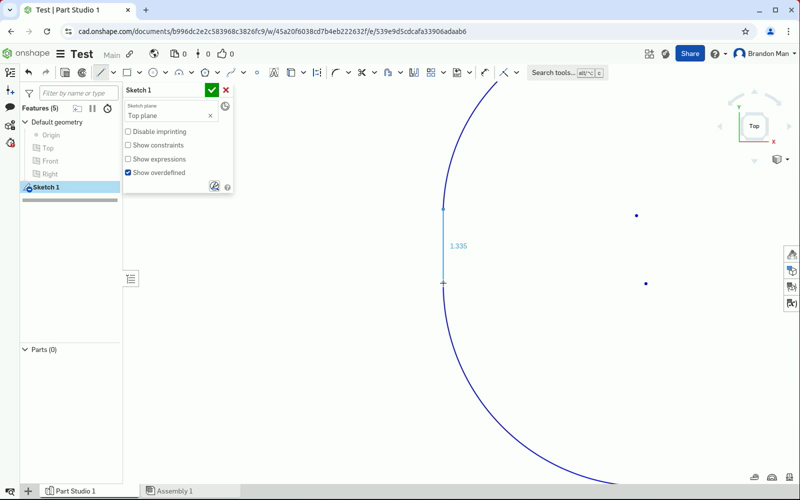
scroll(-6)
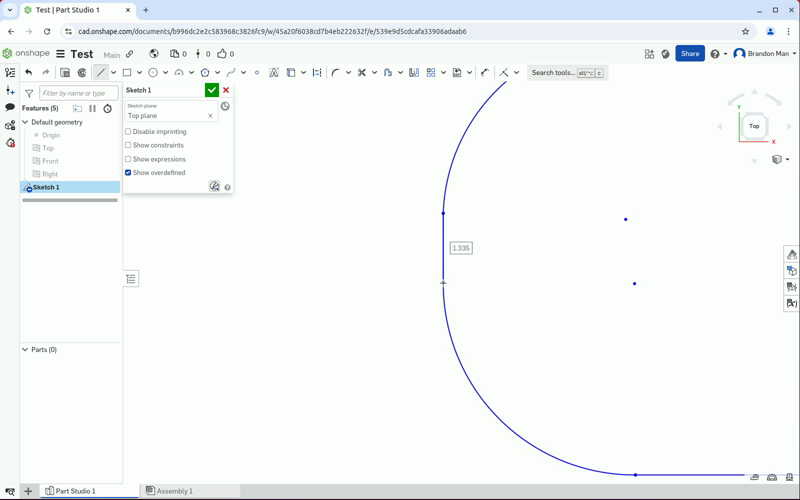
scroll(-6)
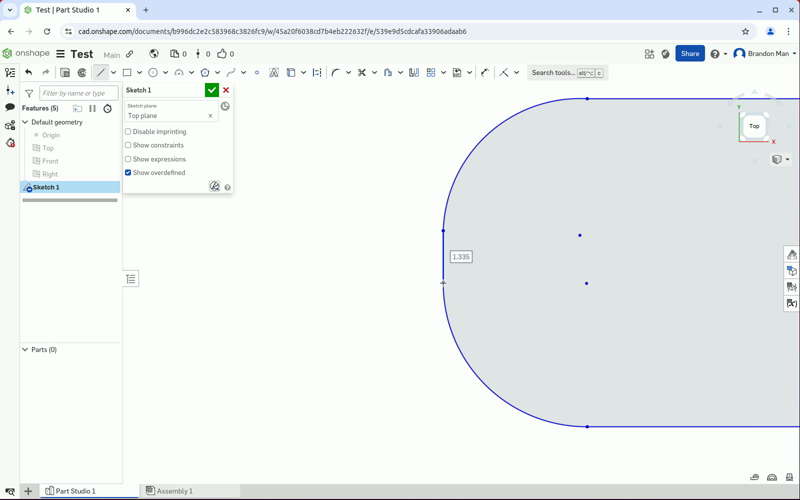
scroll(-6)
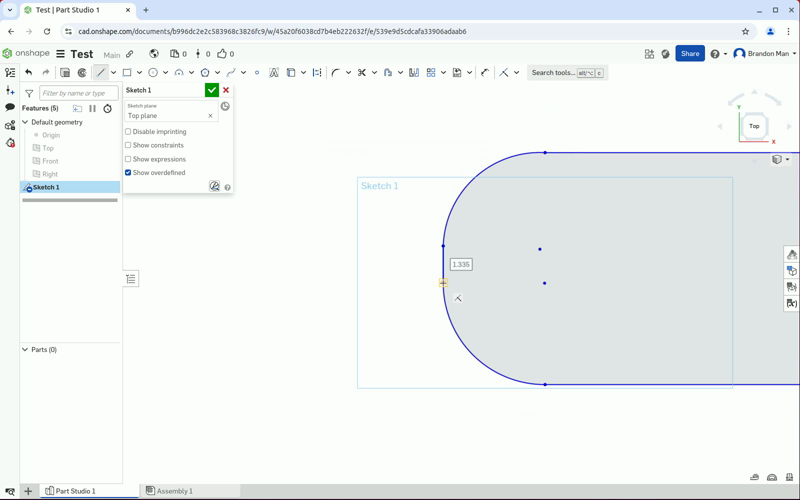
scroll(-6)
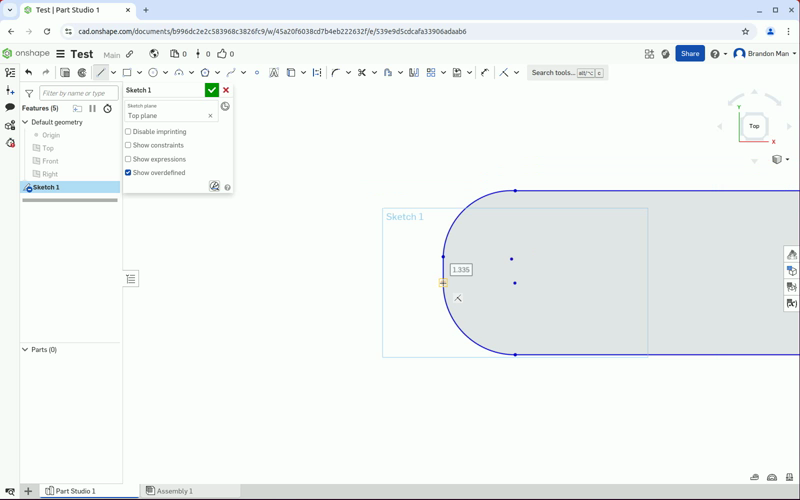
scroll(-6)
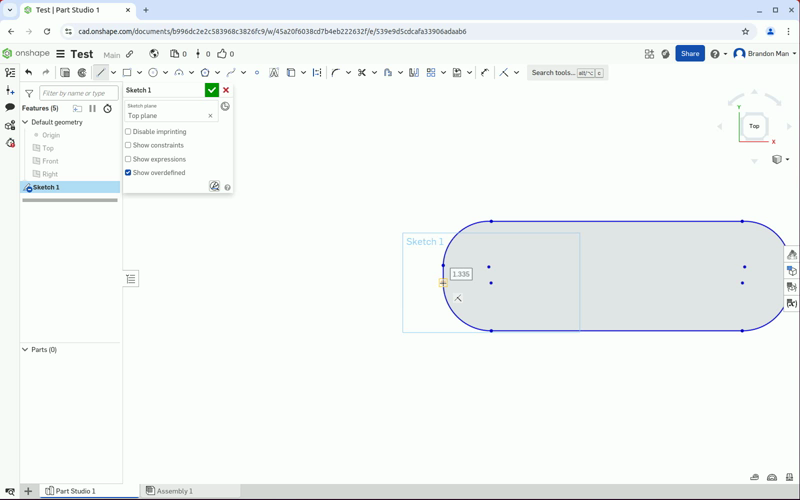
scroll(-6)
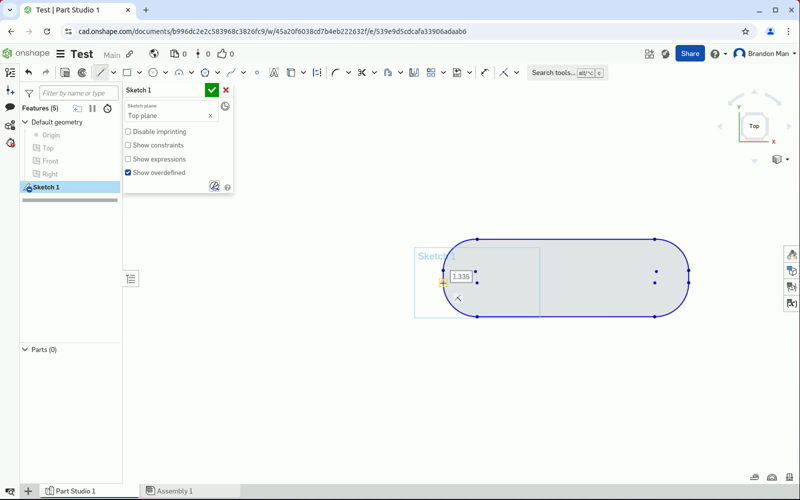
scroll(-6)
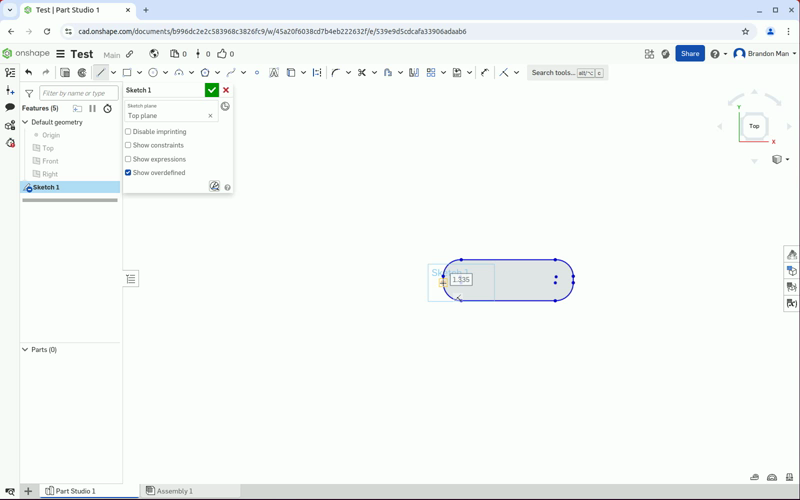
key(esc)
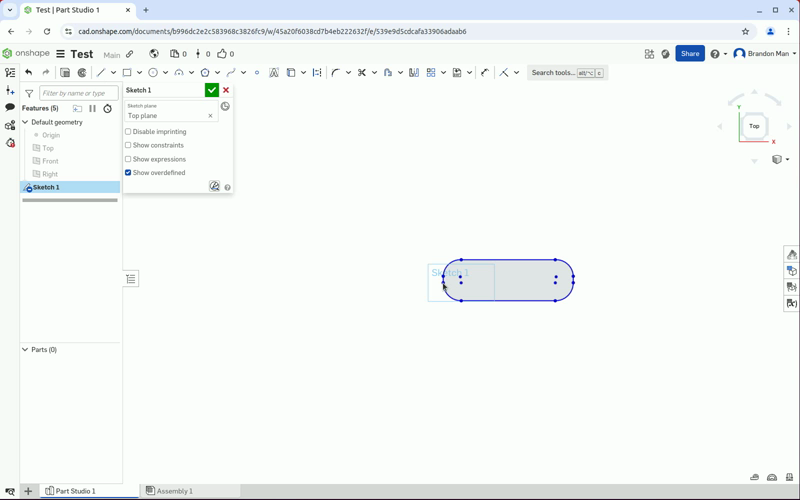
key(l)
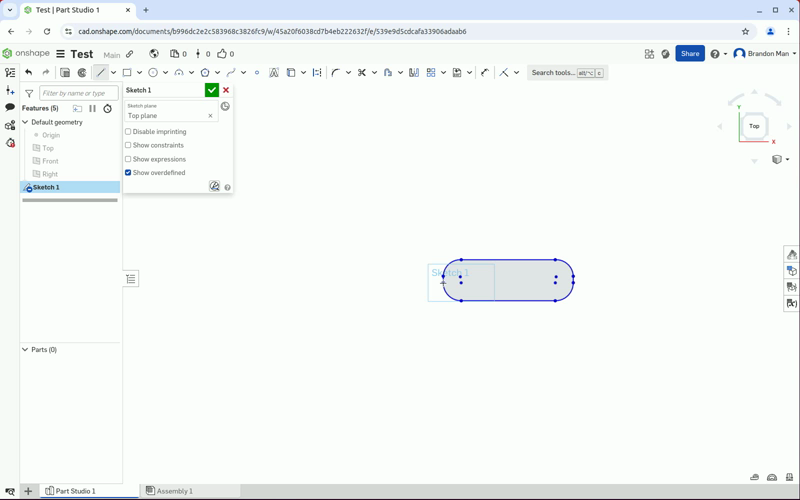
key_down(shift)
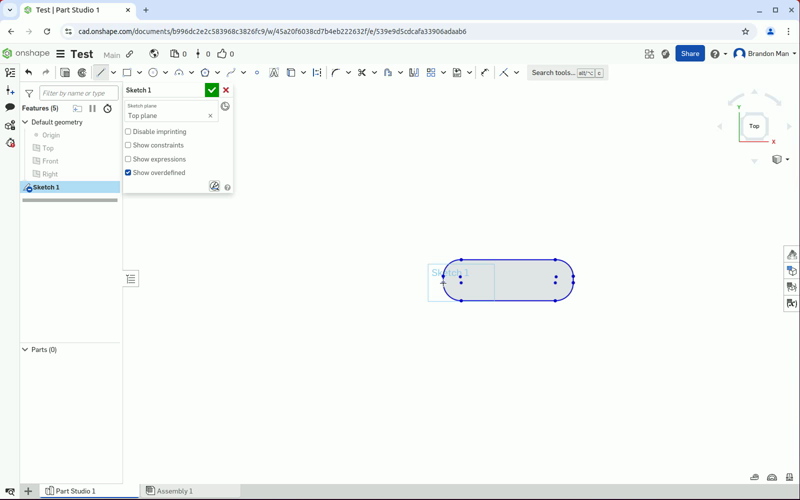
mouse_move(459, 284)
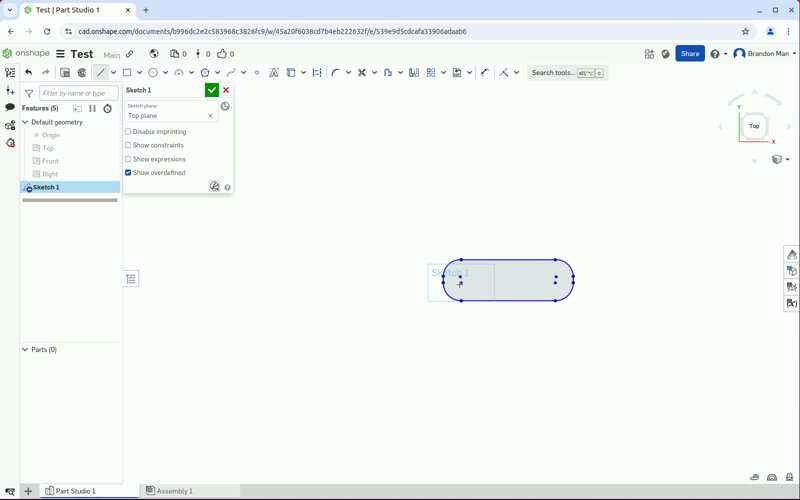
scroll(6)
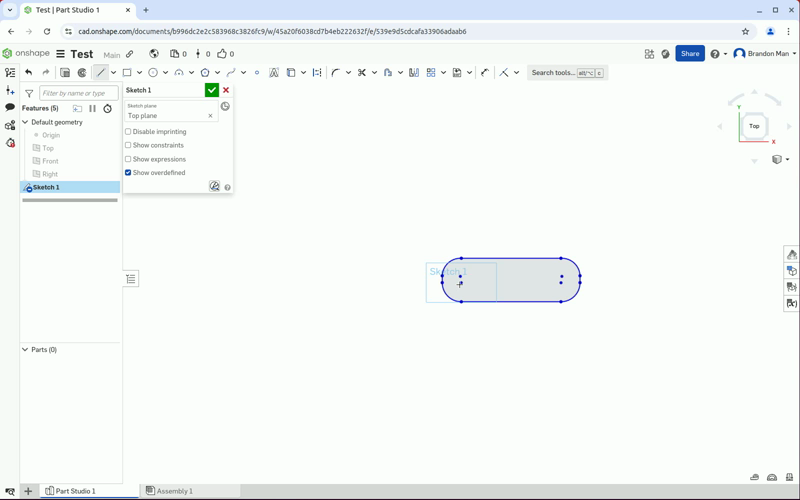
scroll(6)
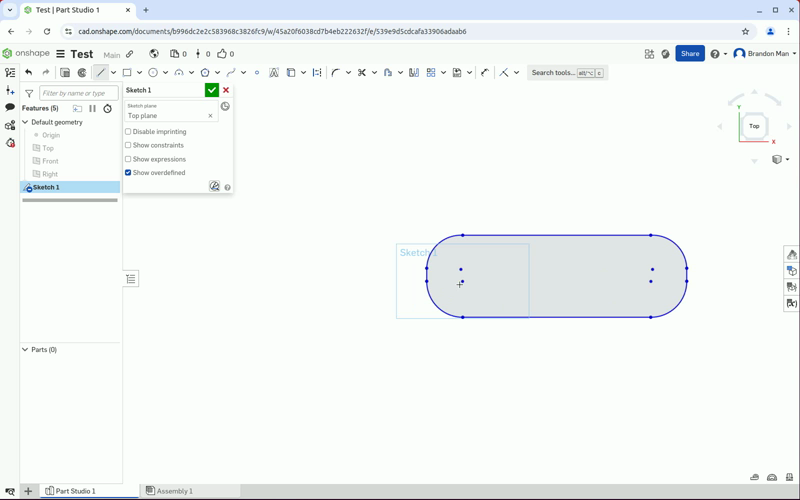
scroll(6)
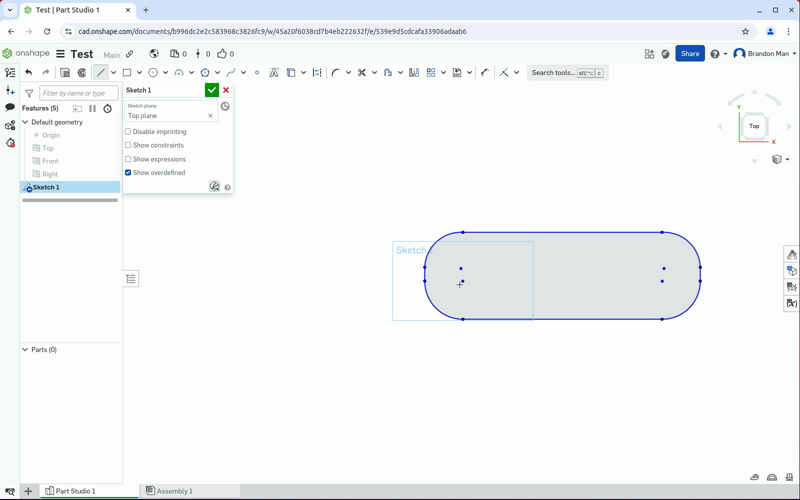
scroll(6)
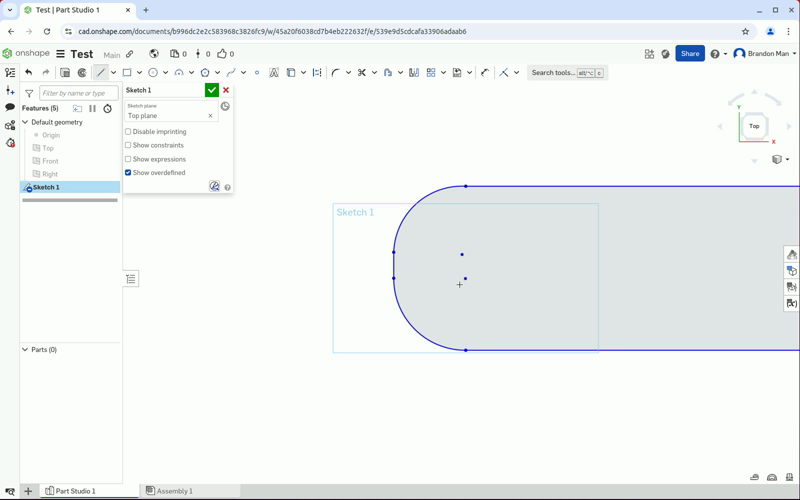
scroll(6)
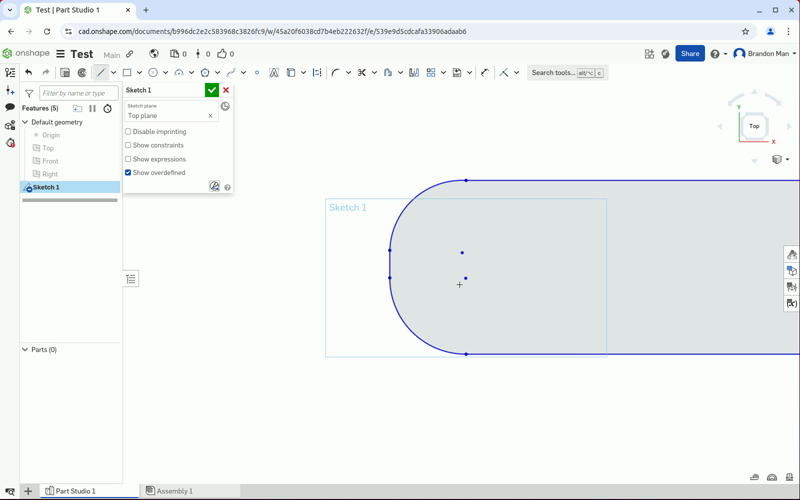
scroll(6)
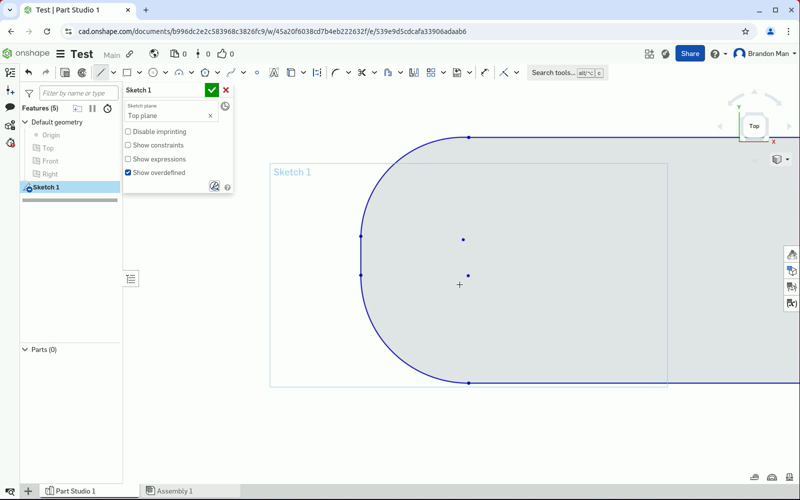
scroll(6)
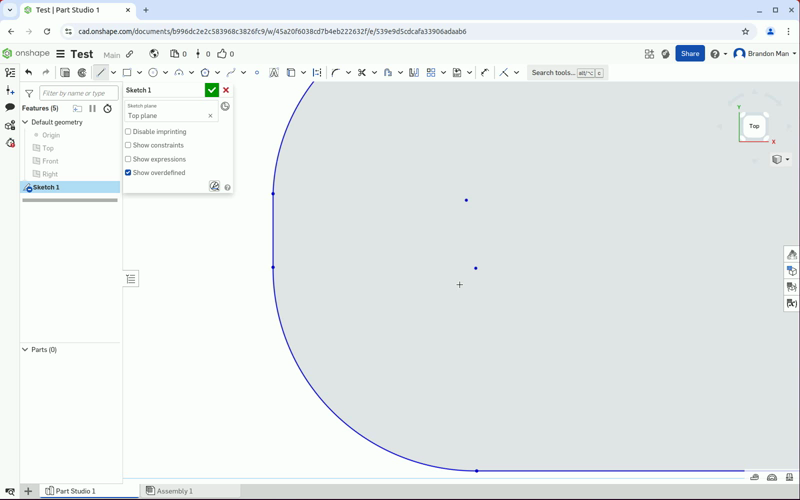
click(459, 284)
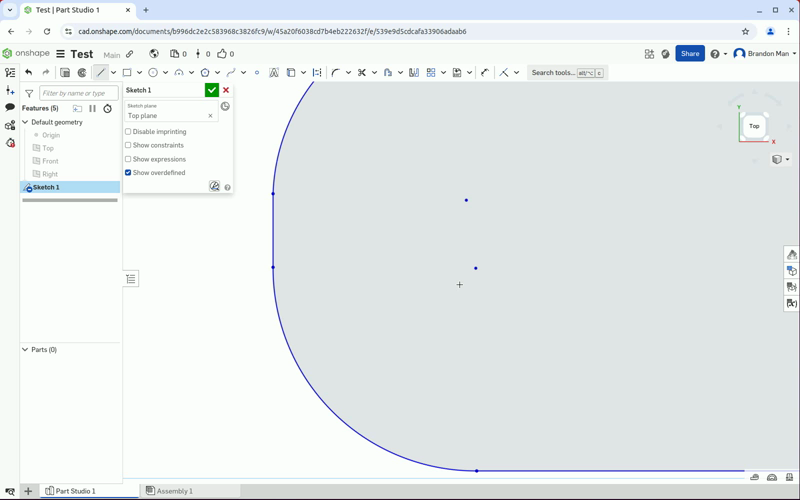
scroll(-6)
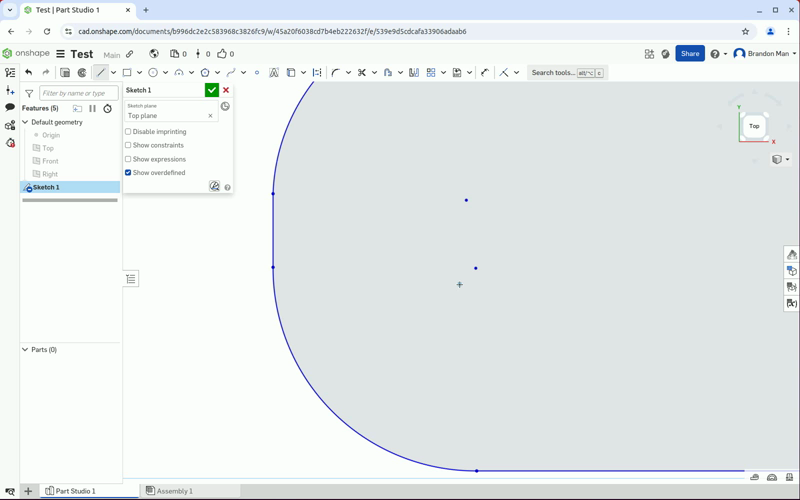
scroll(-6)
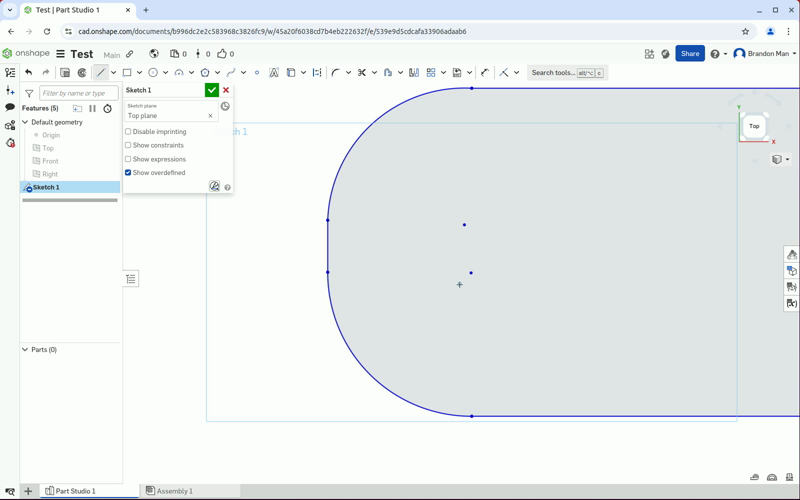
scroll(-6)
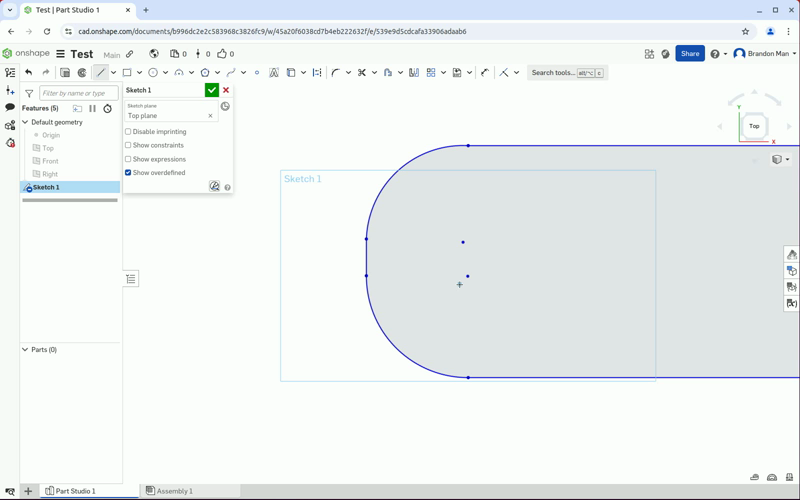
scroll(-6)
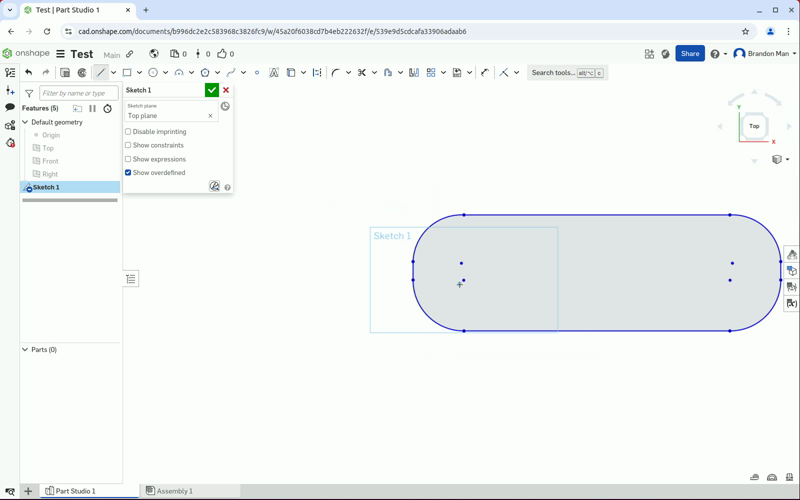
scroll(-6)
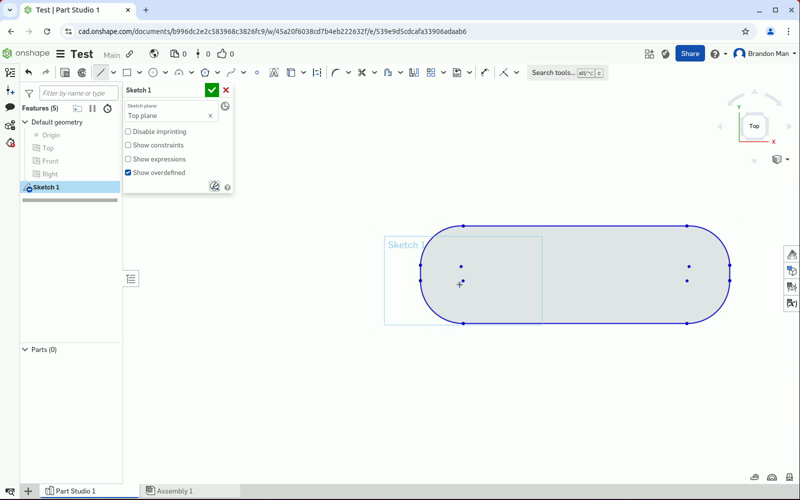
scroll(-6)
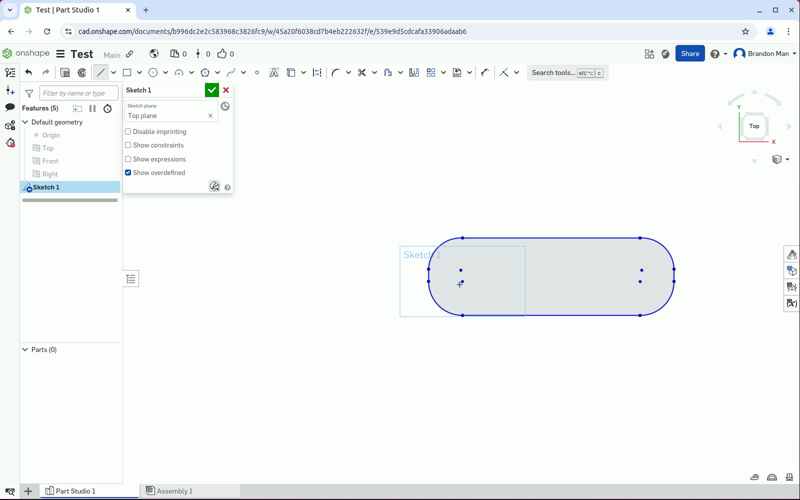
scroll(-6)
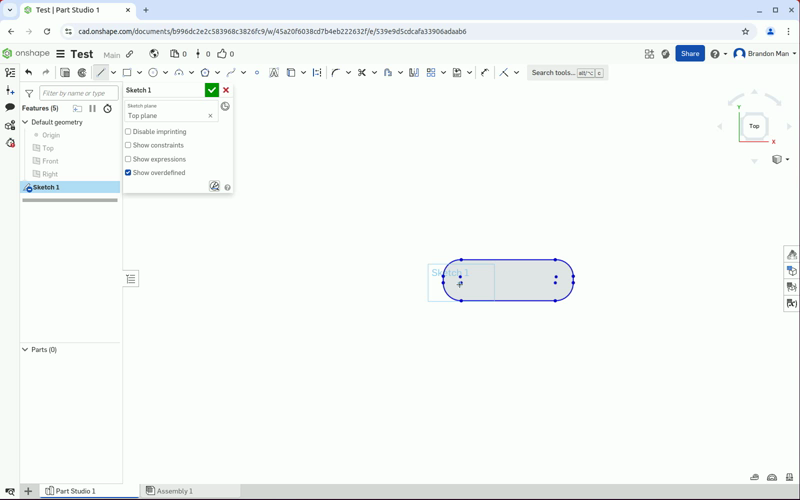
key_up(shift)
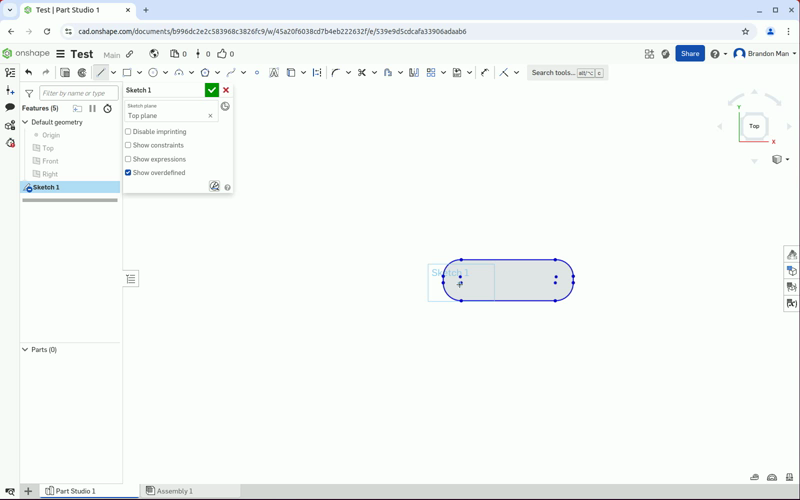
key_down(shift)
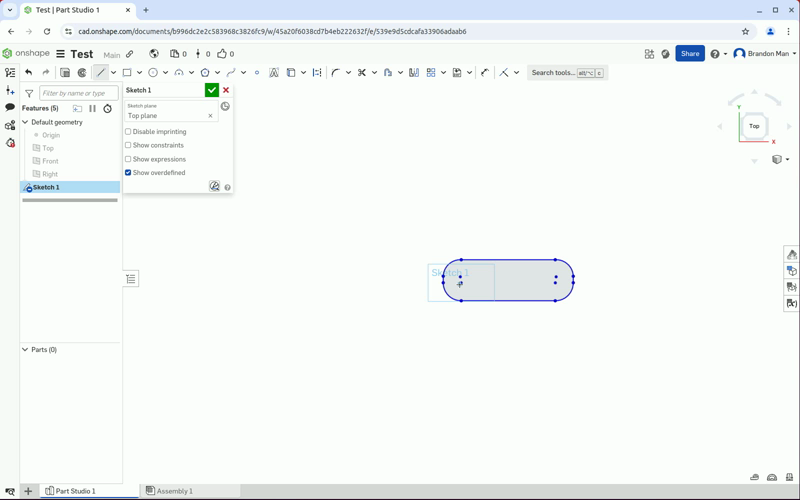
mouse_move(556, 284)
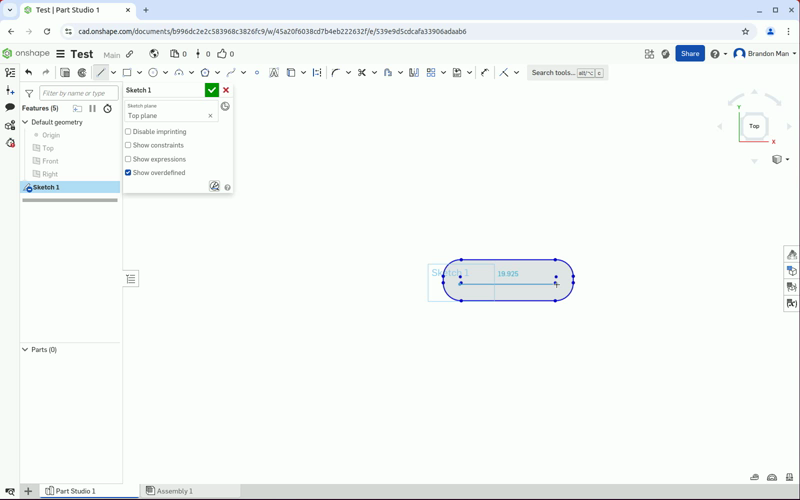
scroll(6)
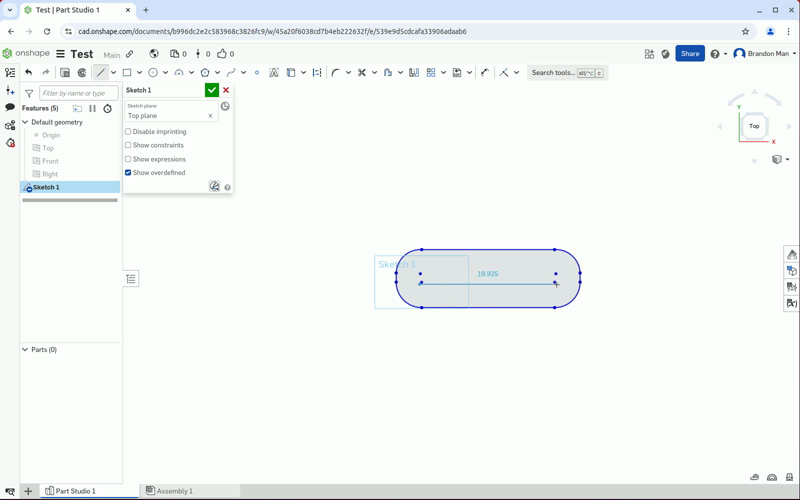
scroll(6)
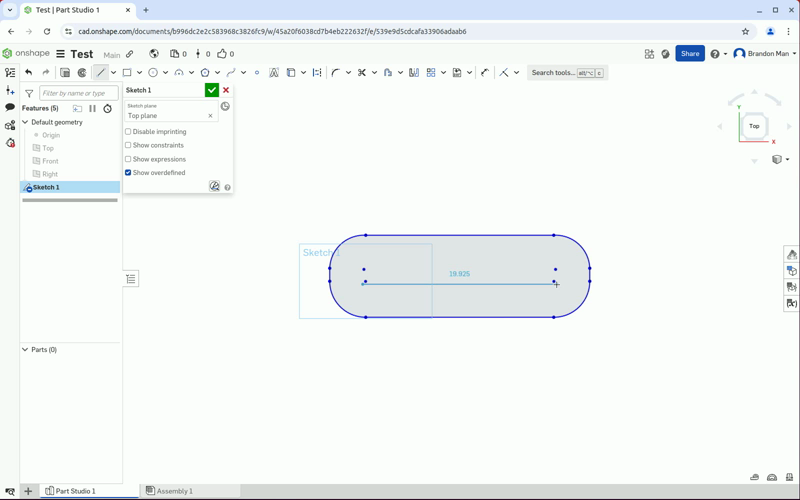
scroll(6)
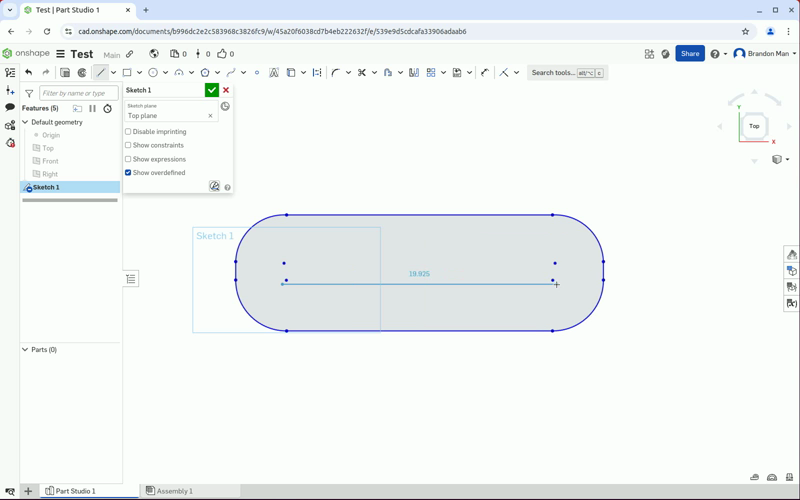
scroll(6)
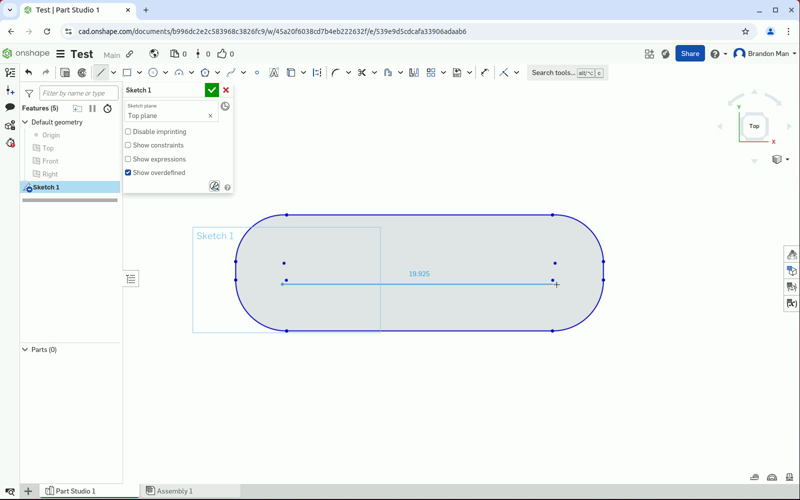
scroll(6)
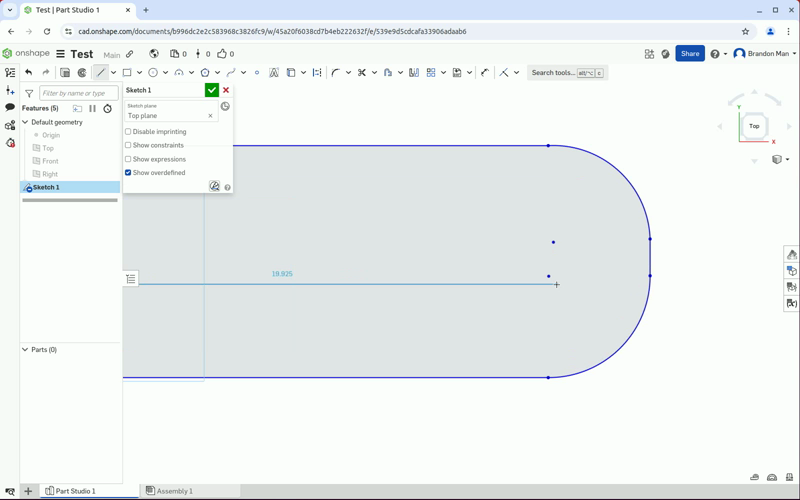
scroll(6)
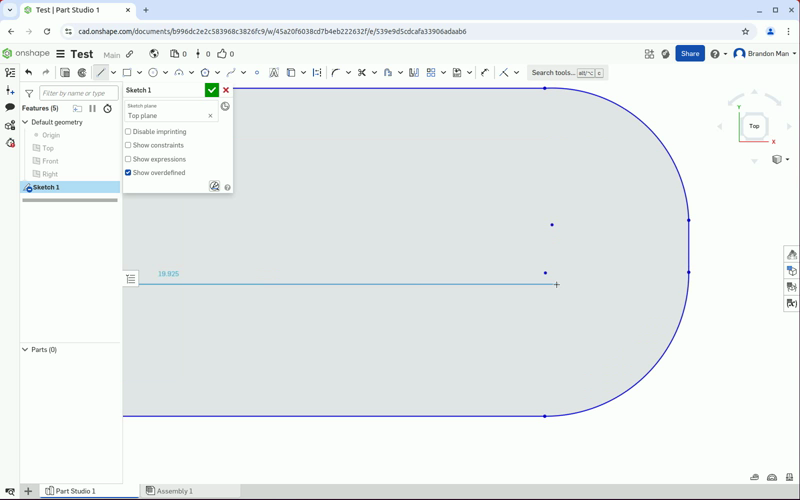
scroll(6)
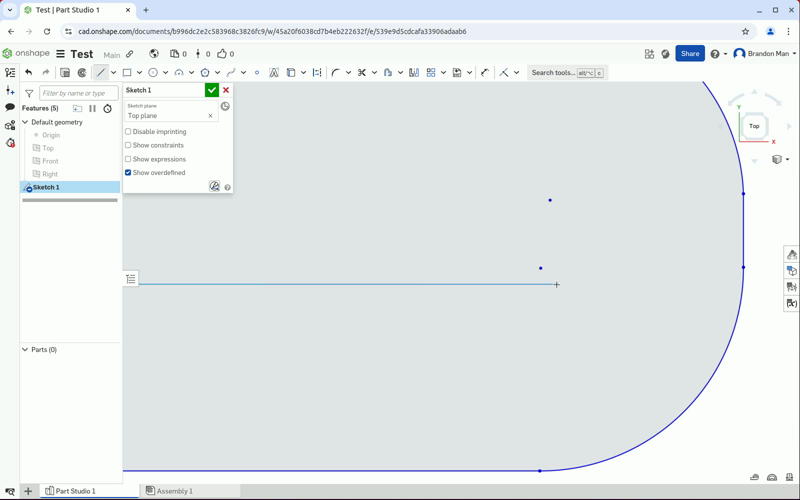
click(556, 284)
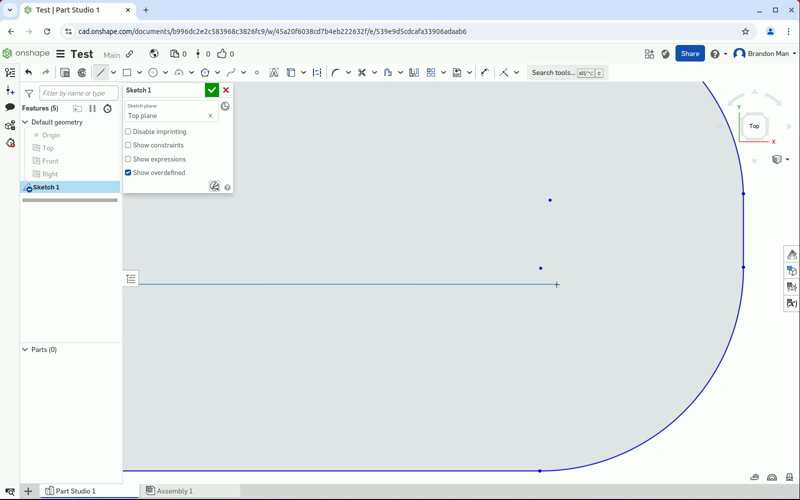
scroll(-6)
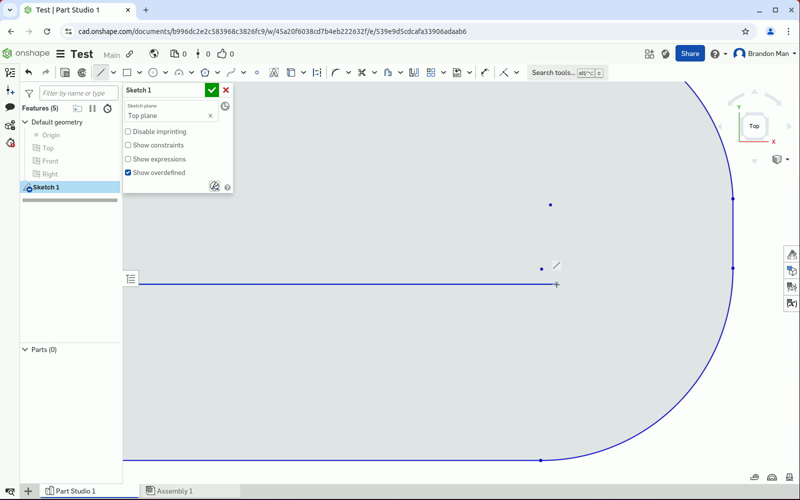
scroll(-6)
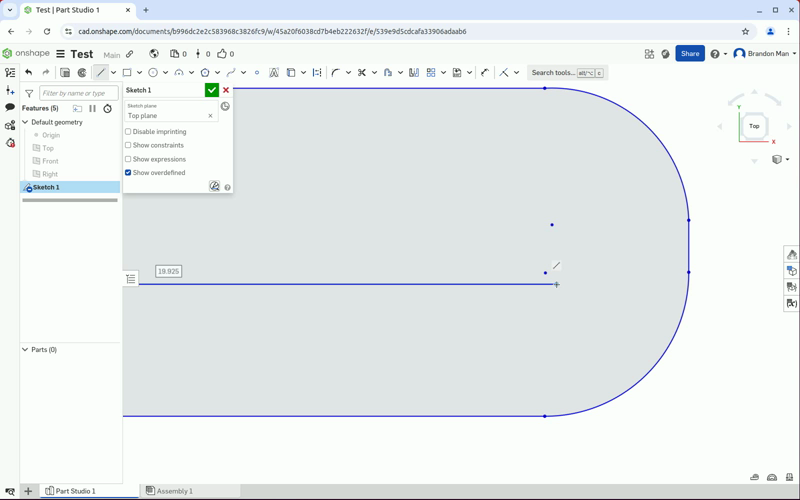
scroll(-6)
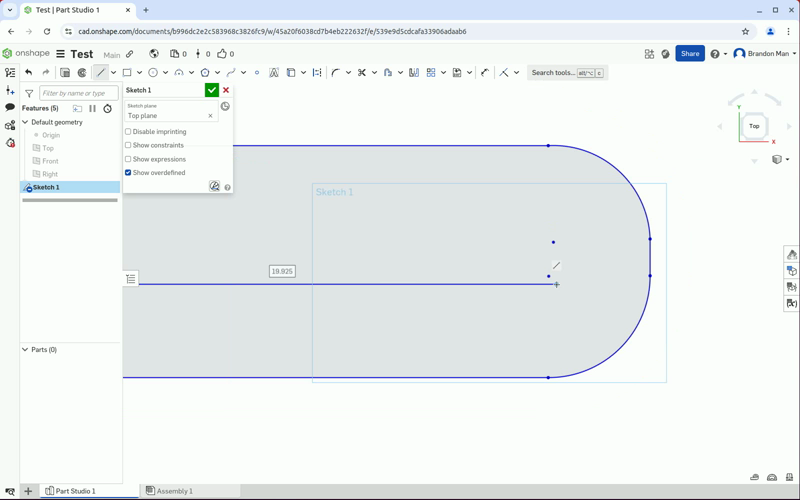
scroll(-6)
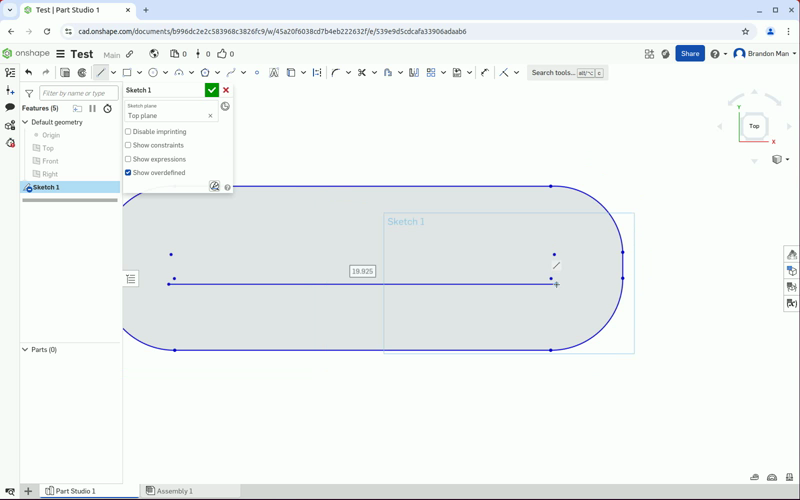
scroll(-6)
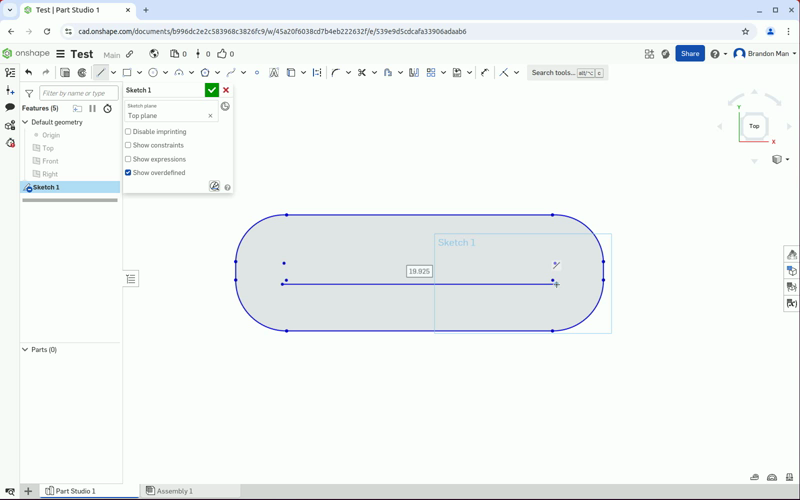
scroll(-6)
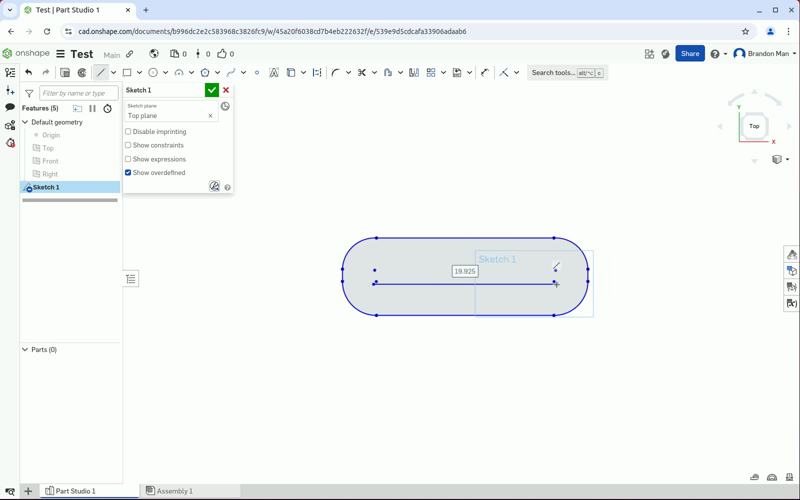
scroll(-6)
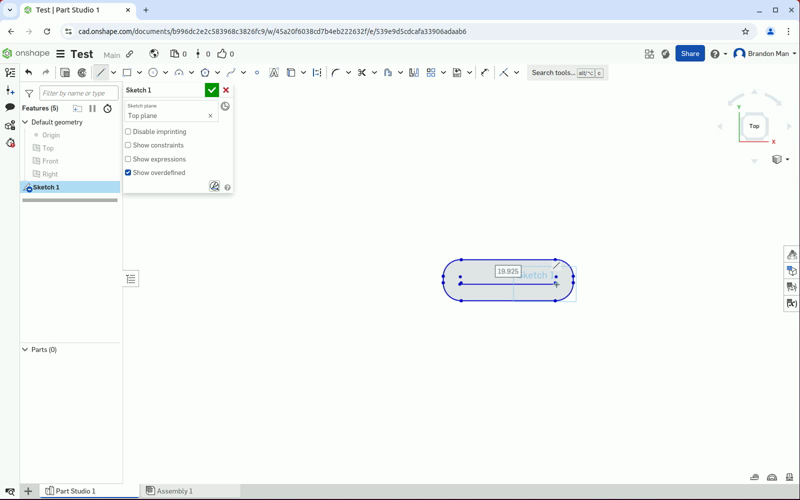
key_up(shift)
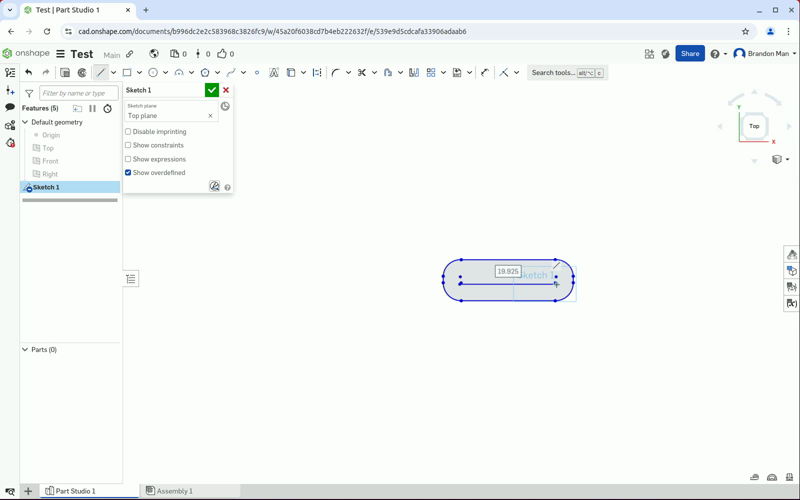
key_down(shift)
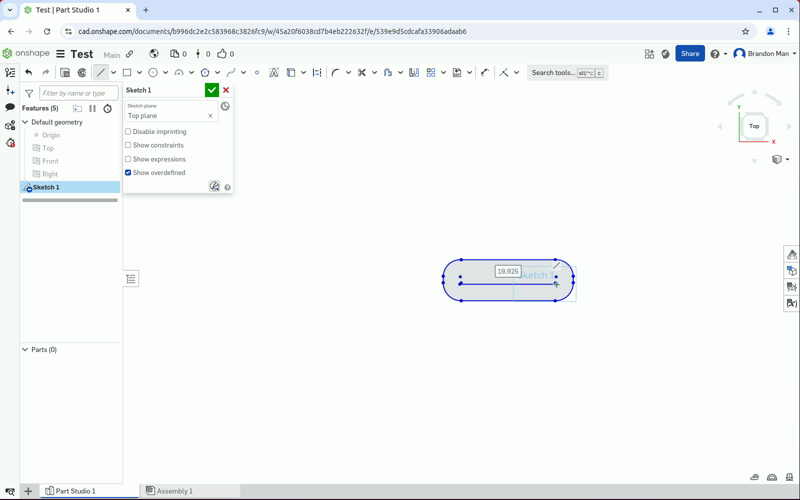
mouse_move(586, 284)
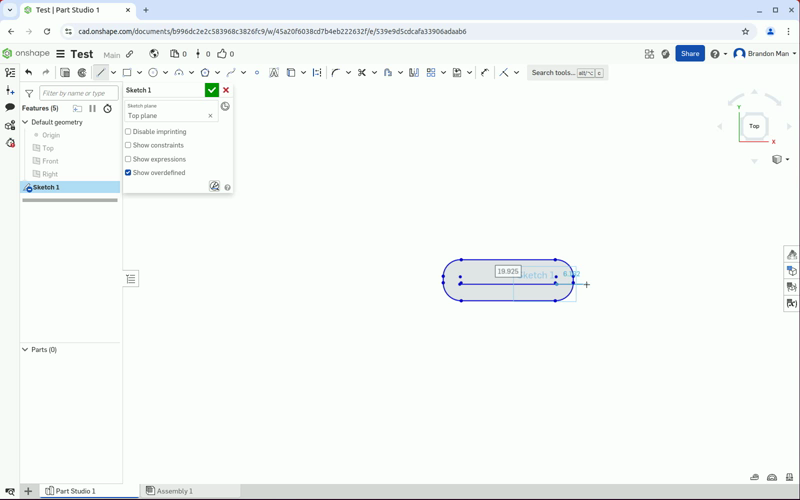
mouse_move(556, 274)
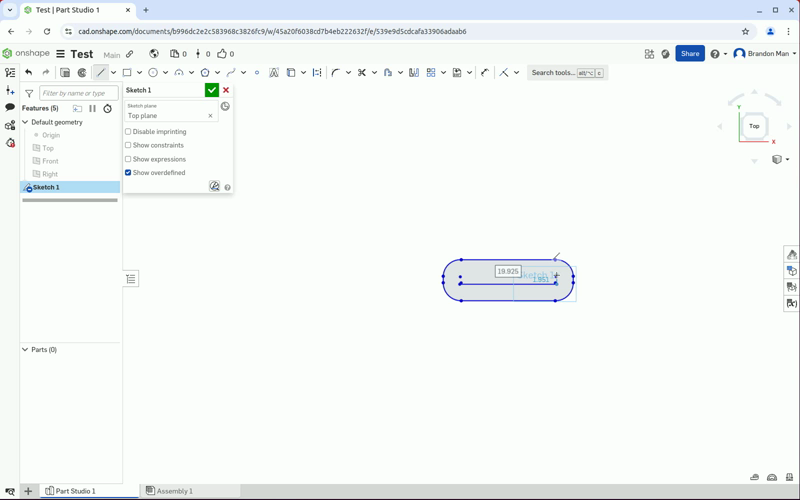
scroll(6)
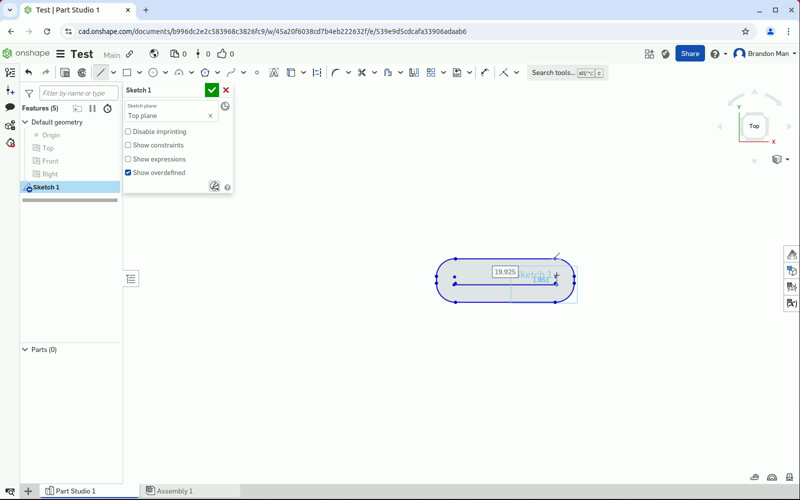
scroll(6)
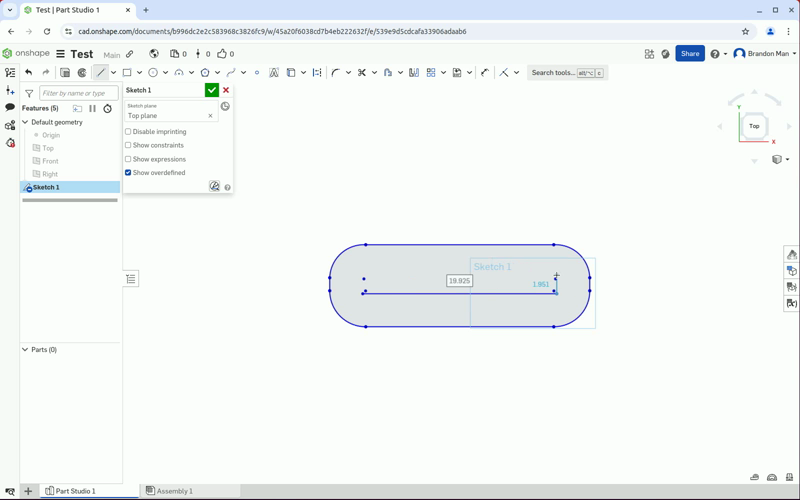
scroll(6)
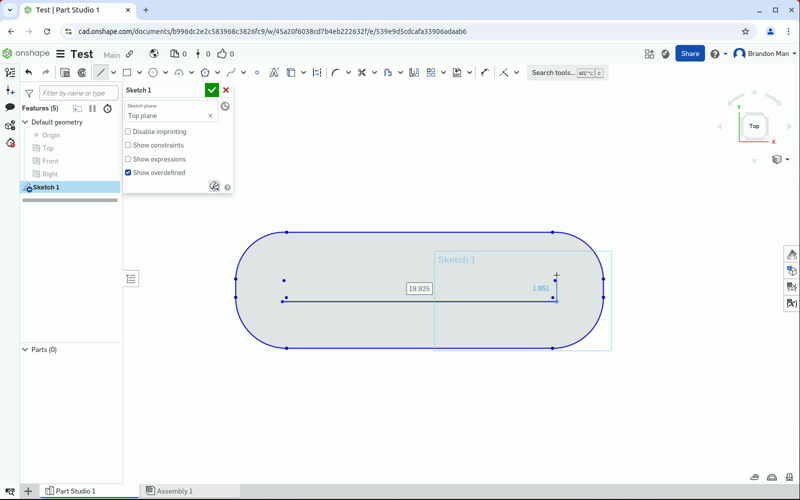
scroll(6)
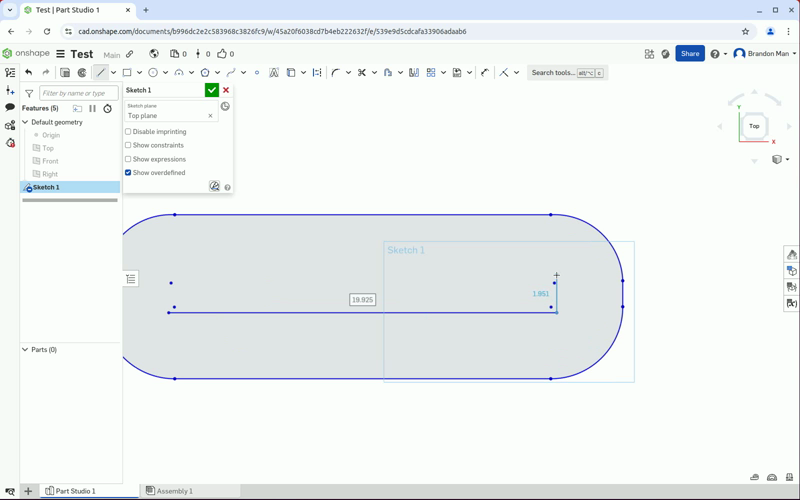
scroll(6)
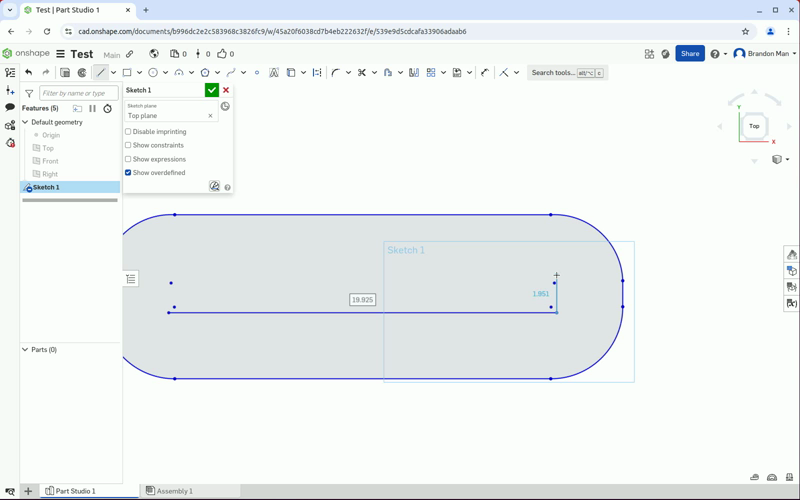
scroll(6)
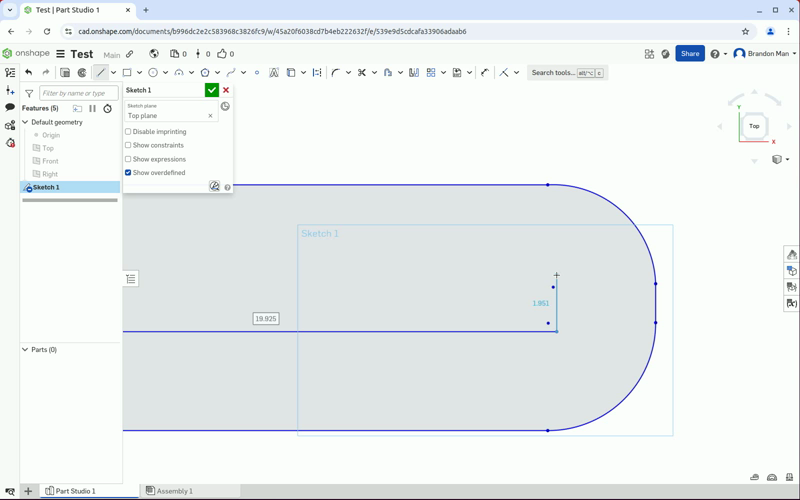
scroll(6)
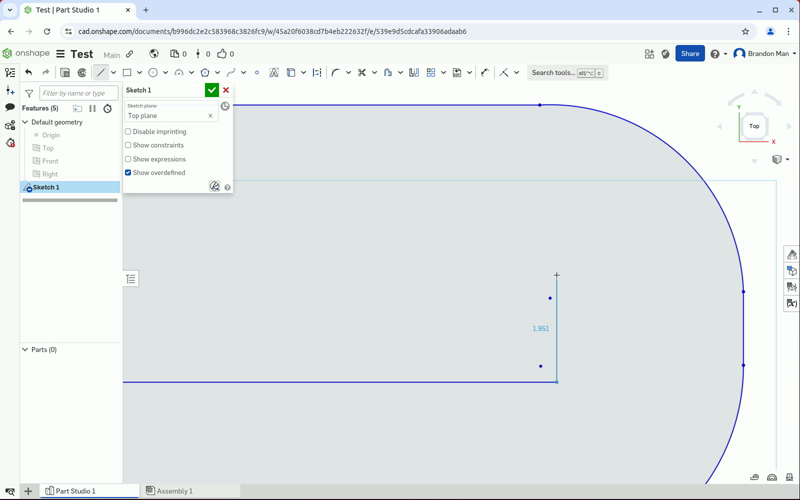
click(556, 274)
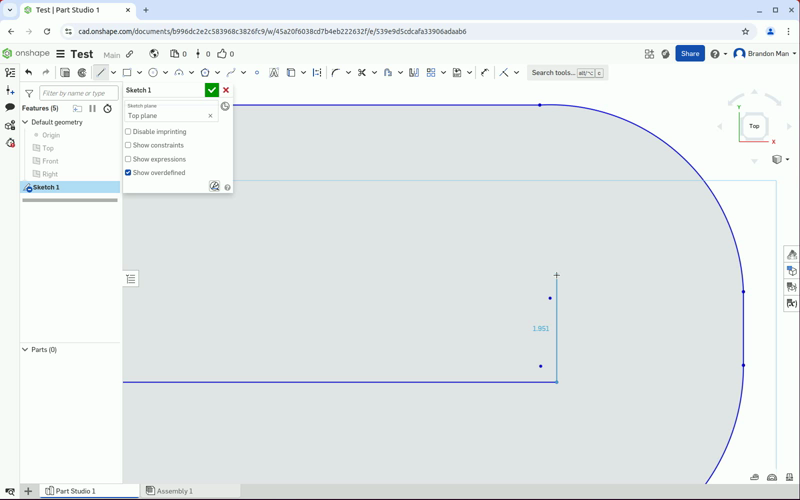
scroll(-6)
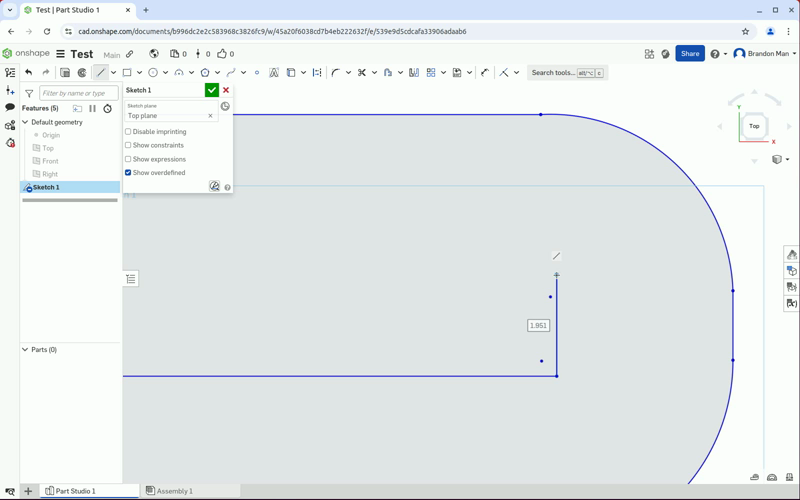
scroll(-6)
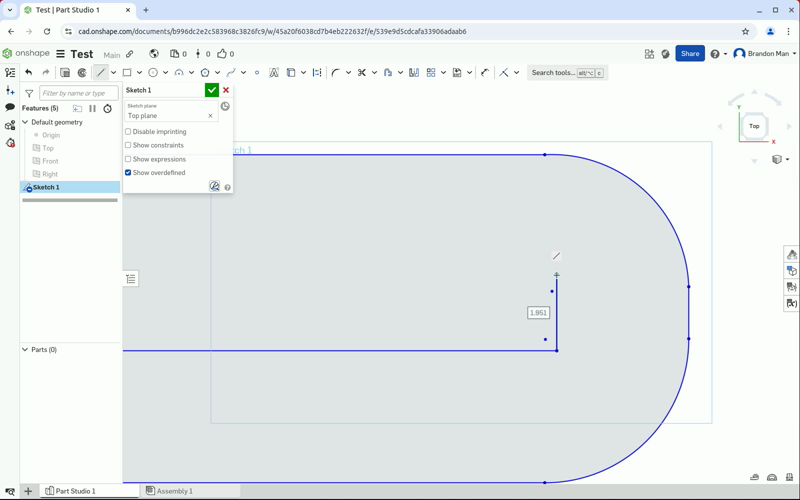
scroll(-6)
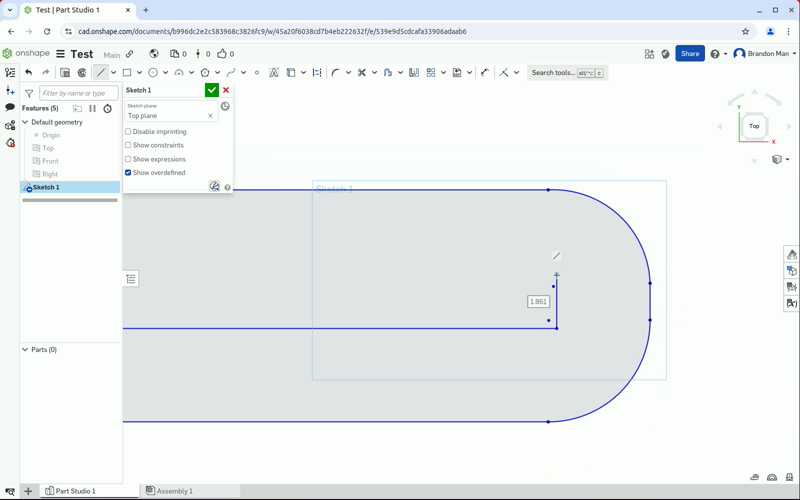
scroll(-6)
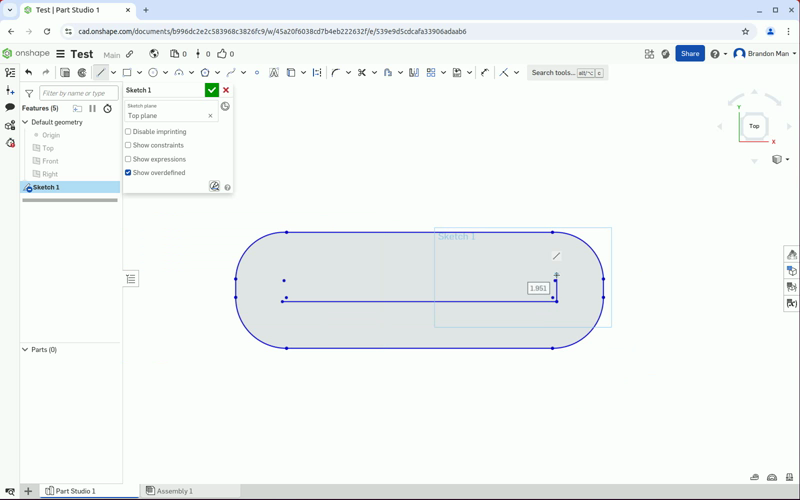
scroll(-6)
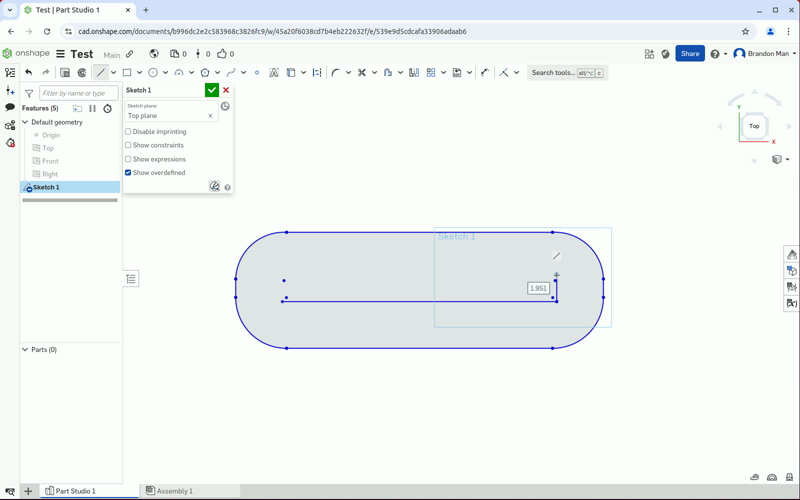
scroll(-6)
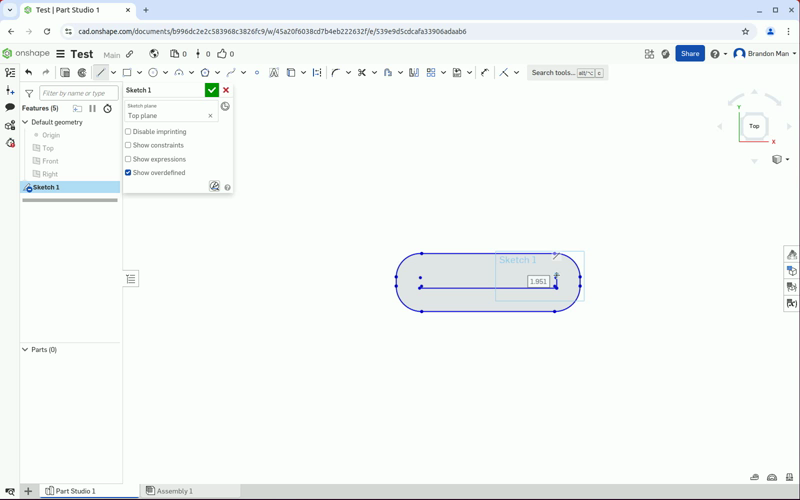
scroll(-6)
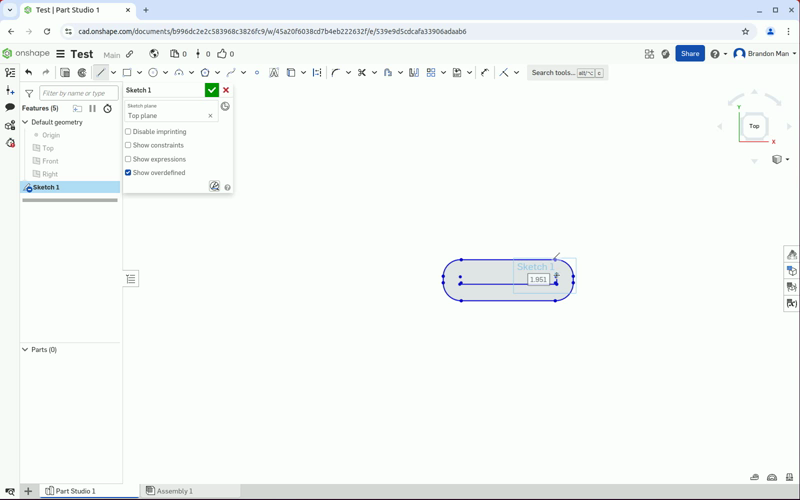
key_up(shift)
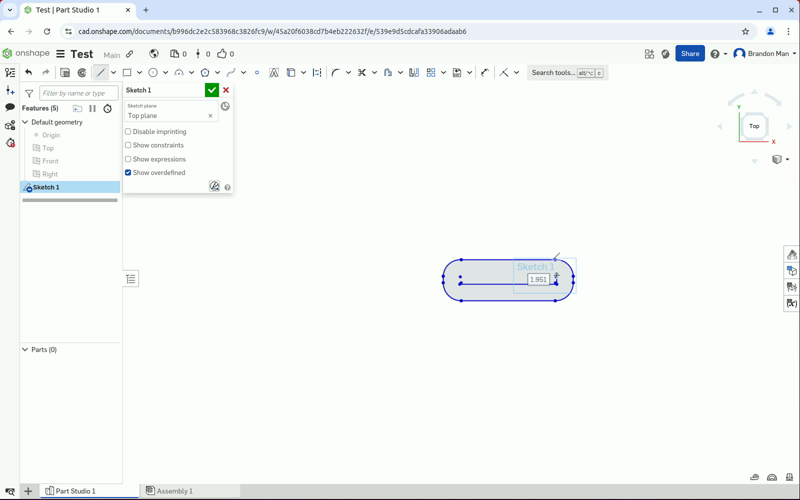
key_down(shift)
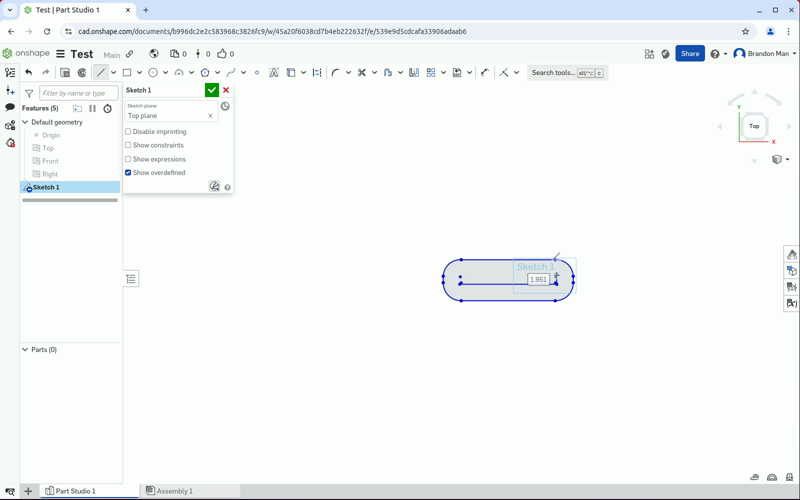
mouse_move(459, 274)
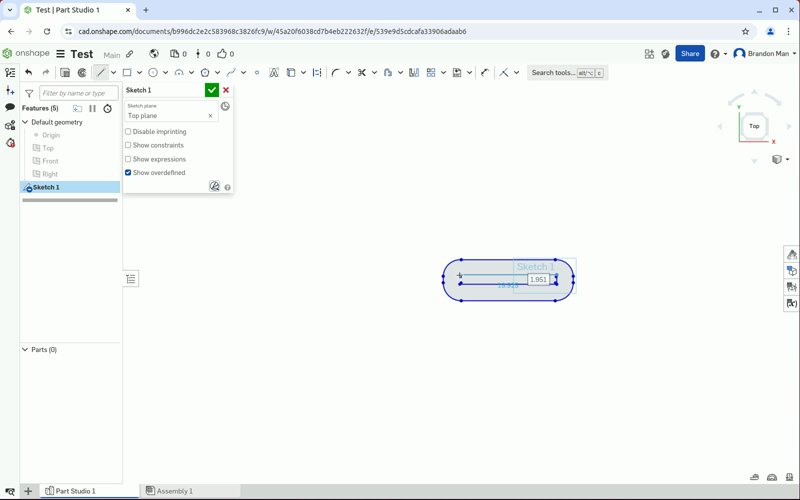
scroll(6)
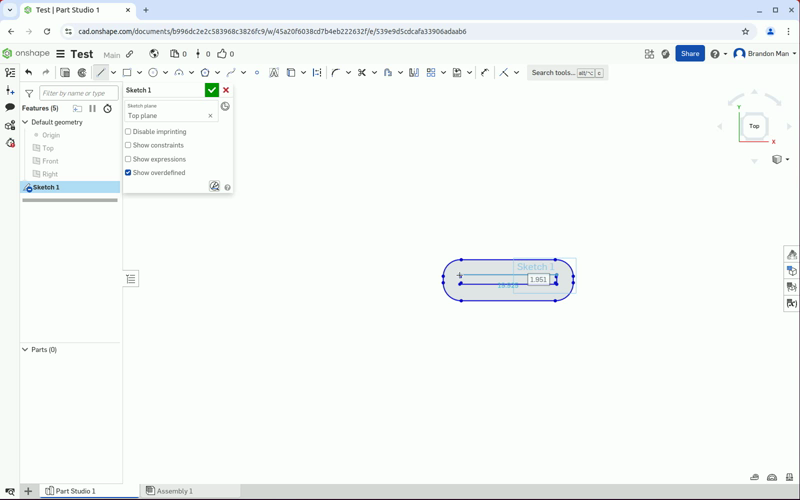
scroll(6)
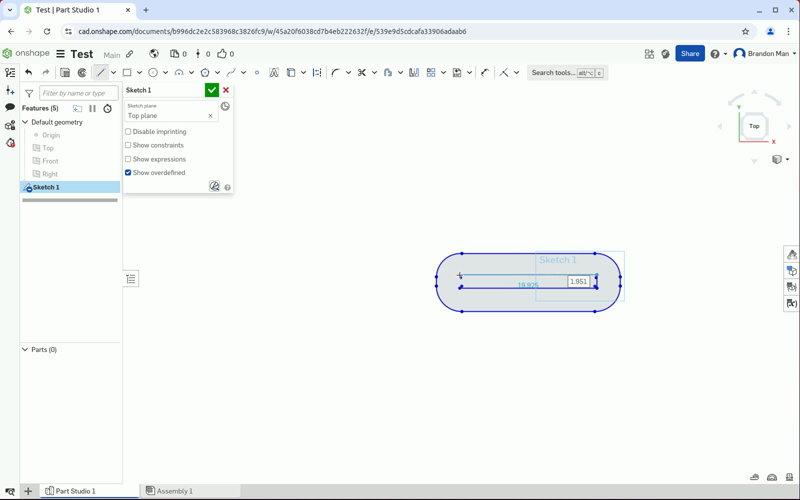
scroll(6)
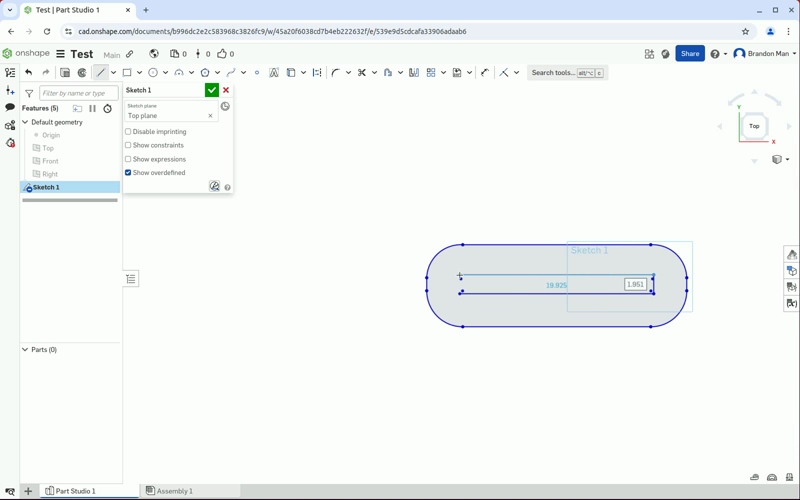
scroll(6)
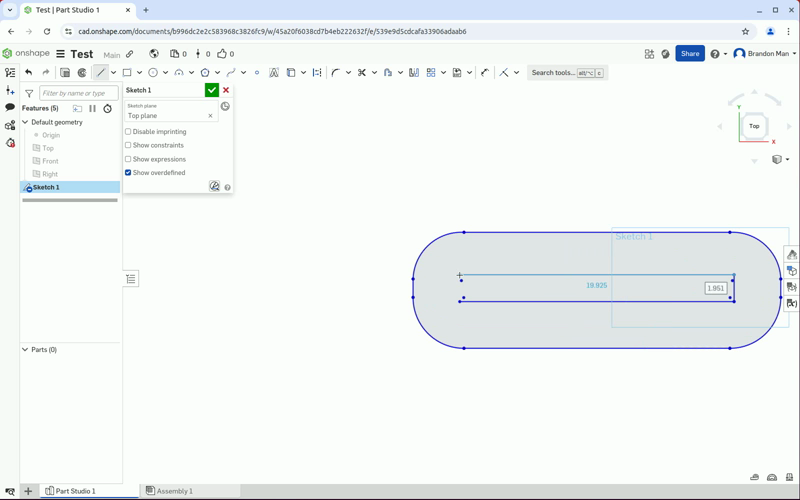
scroll(6)
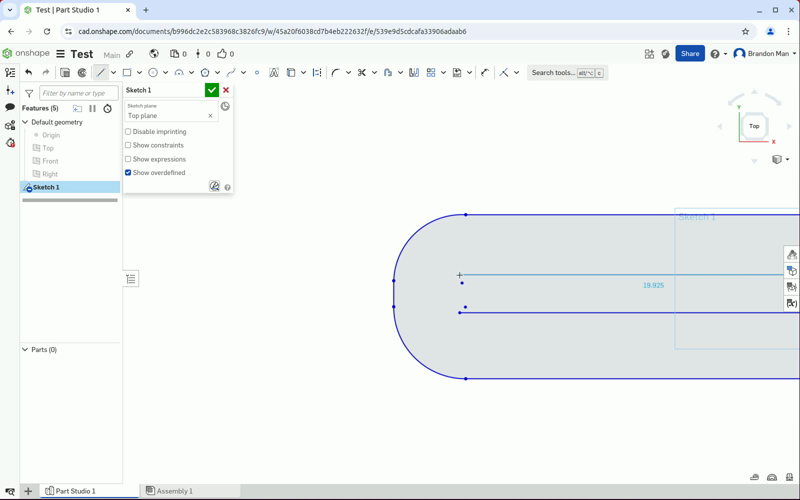
scroll(6)
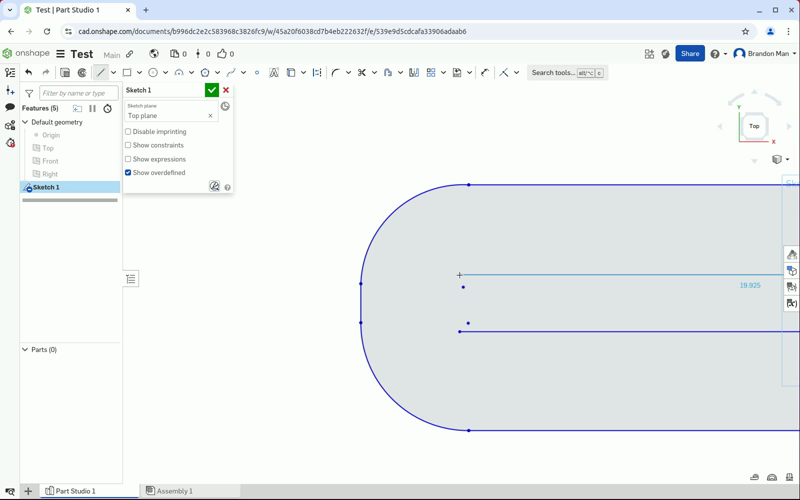
scroll(6)
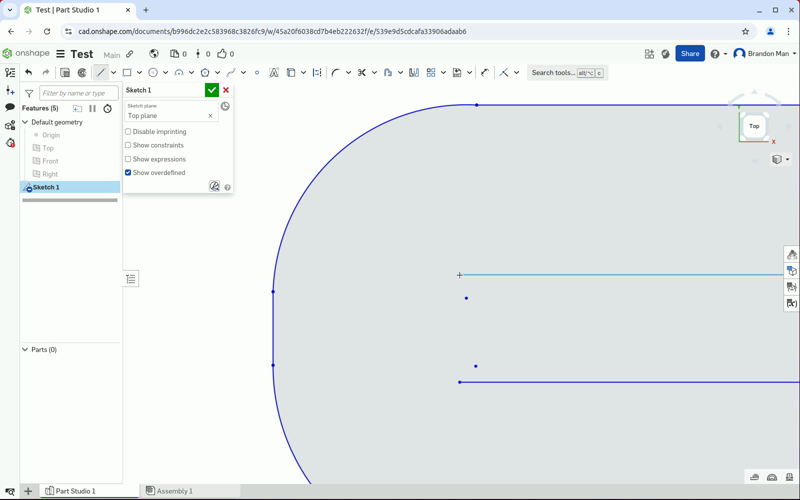
click(459, 274)
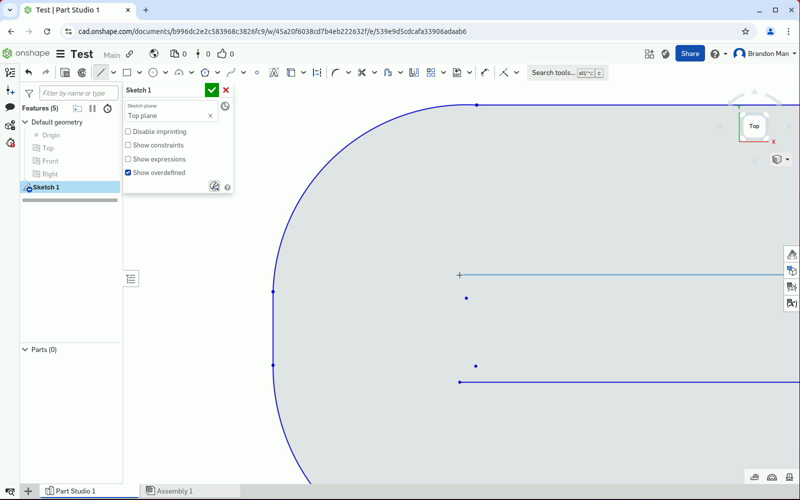
scroll(-6)
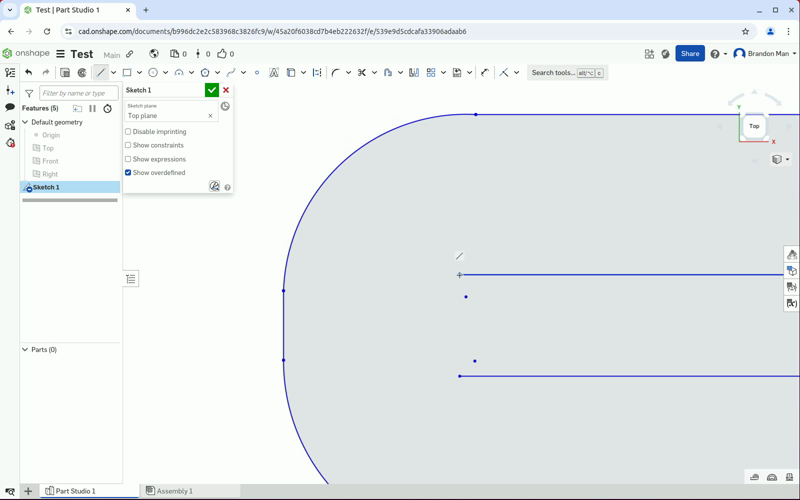
scroll(-6)
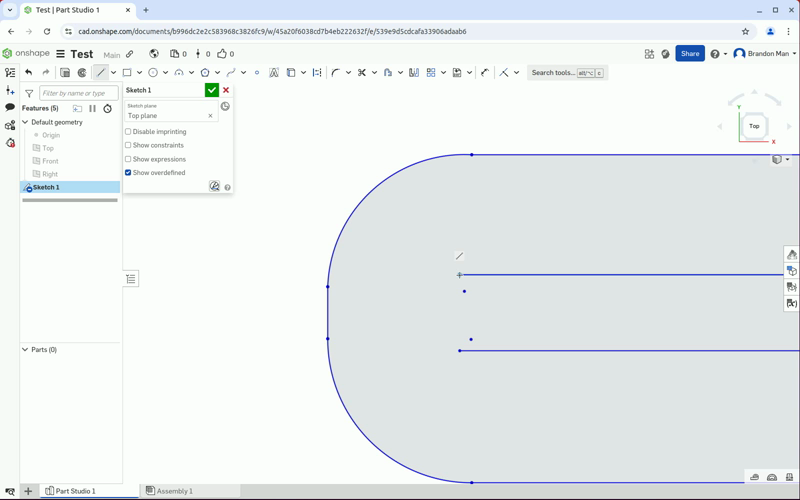
scroll(-6)
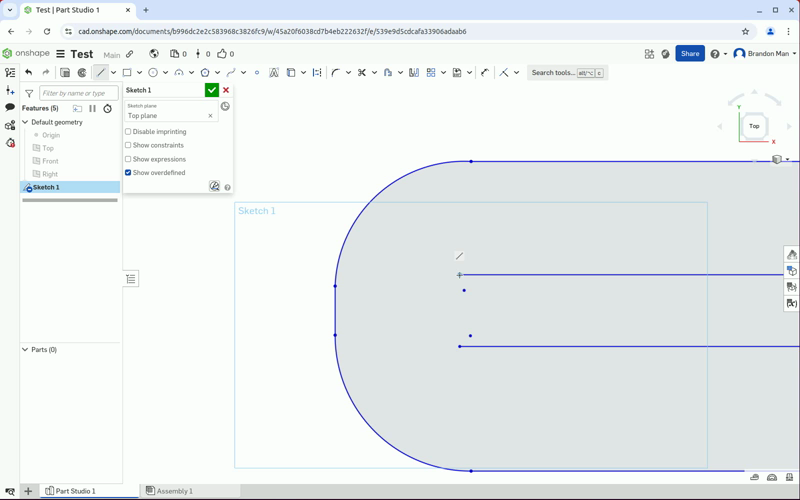
scroll(-6)
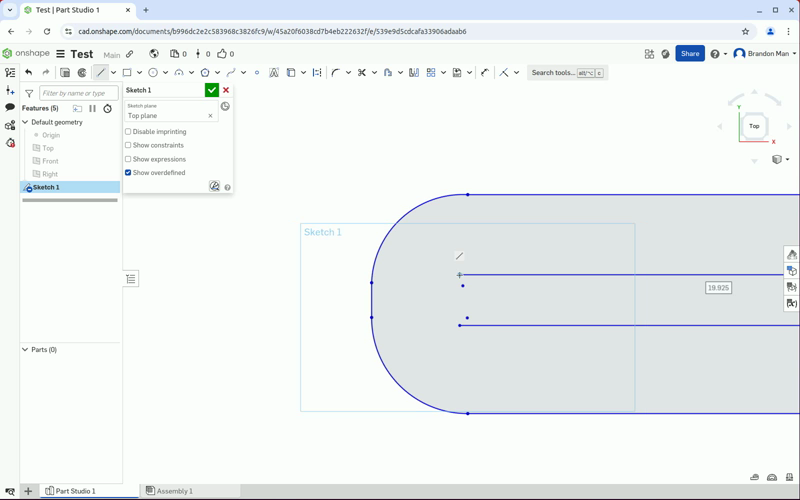
scroll(-6)
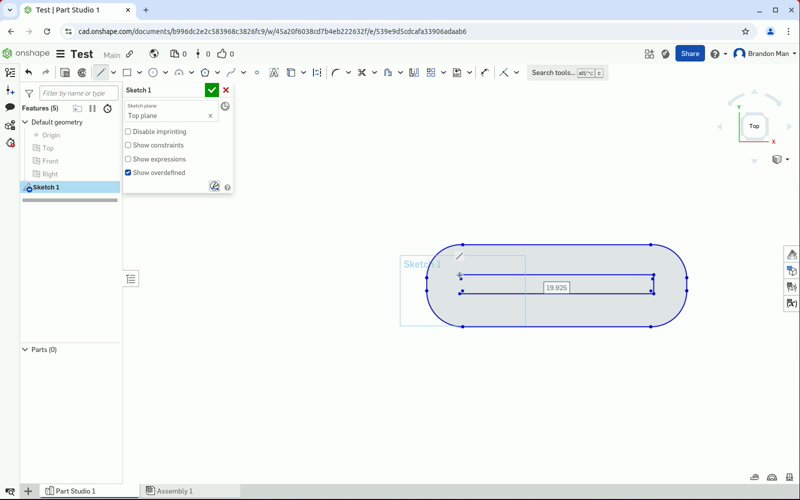
scroll(-6)
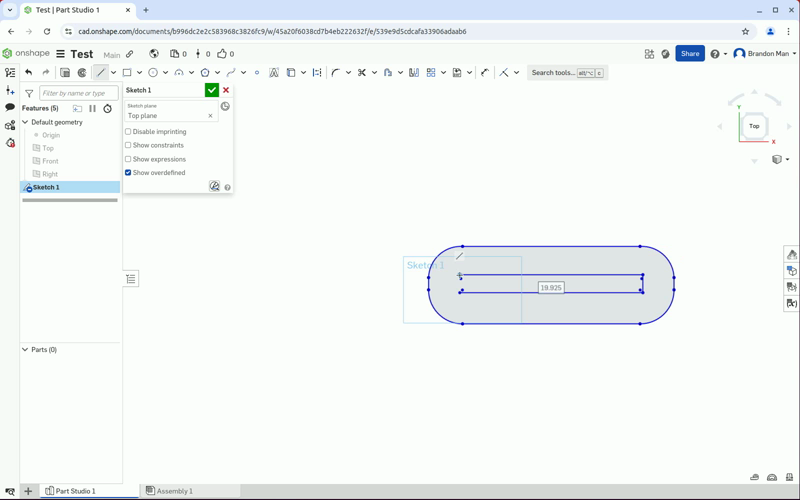
scroll(-6)
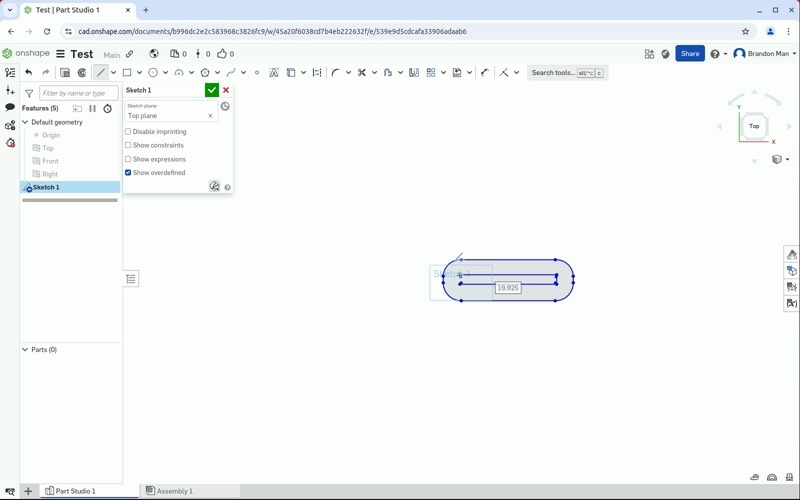
key_up(shift)
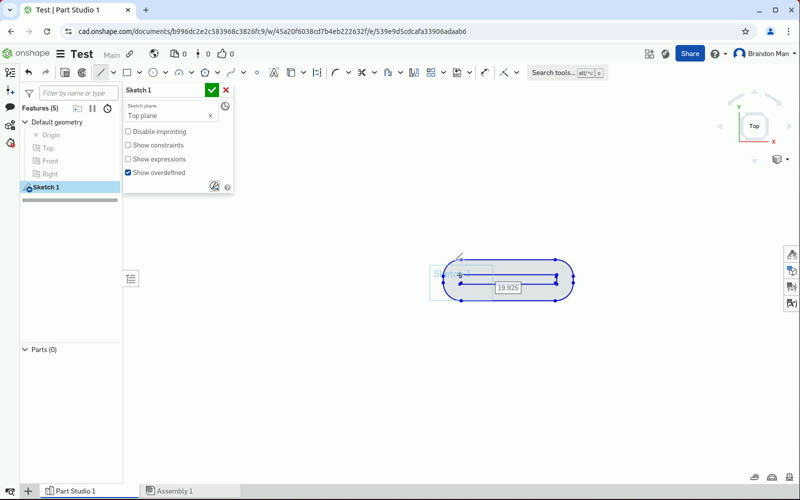
mouse_move(489, 274)
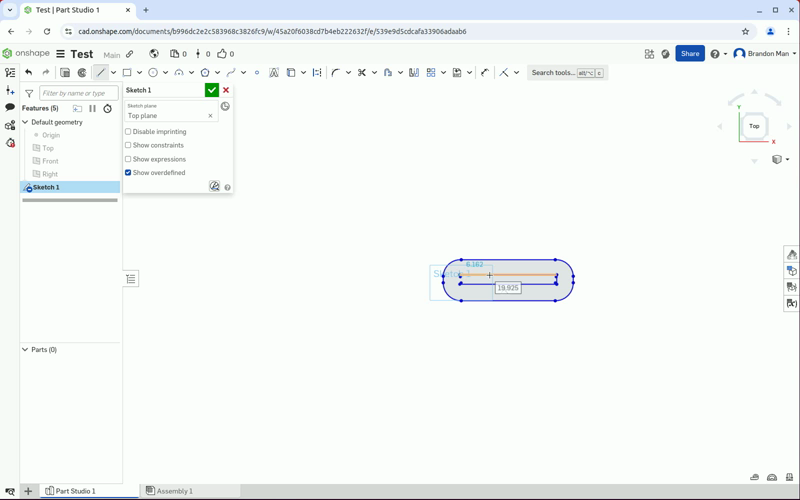
key_down(shift)
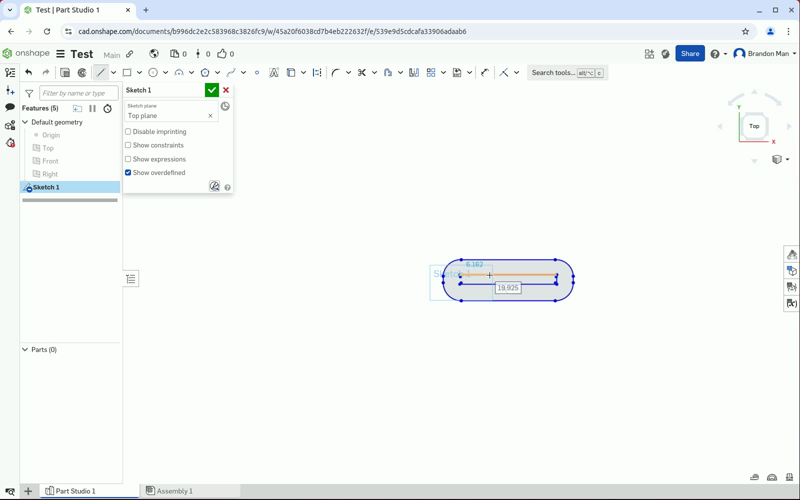
mouse_move(459, 284)
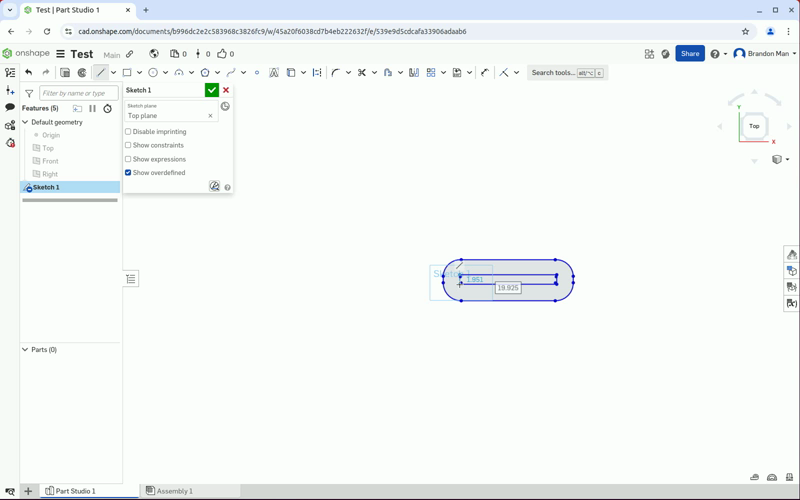
scroll(6)
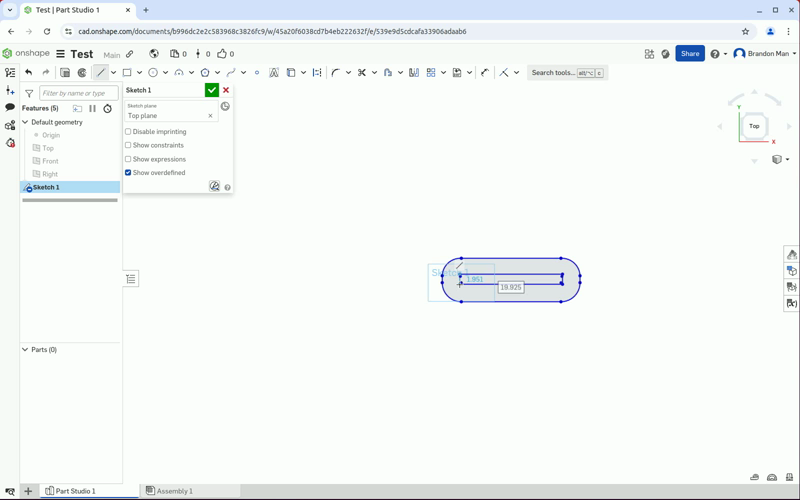
scroll(6)
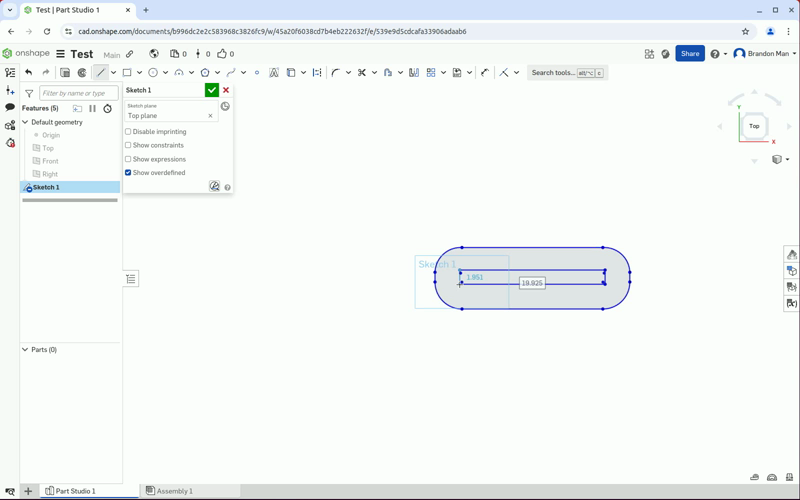
scroll(6)
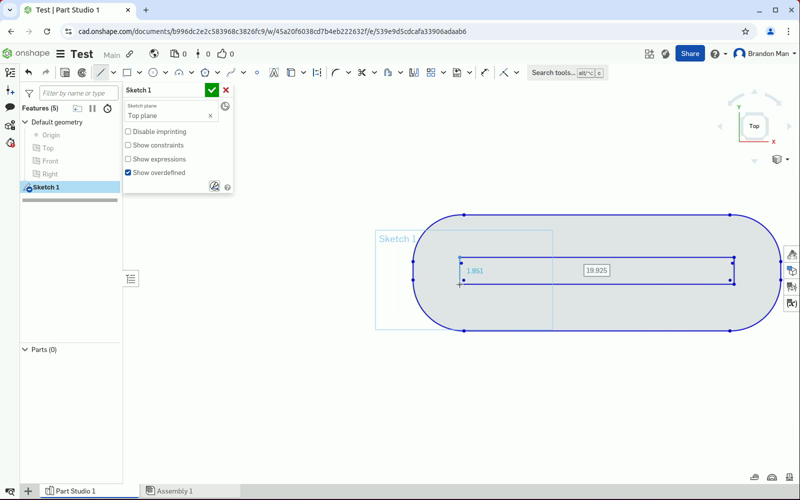
scroll(6)
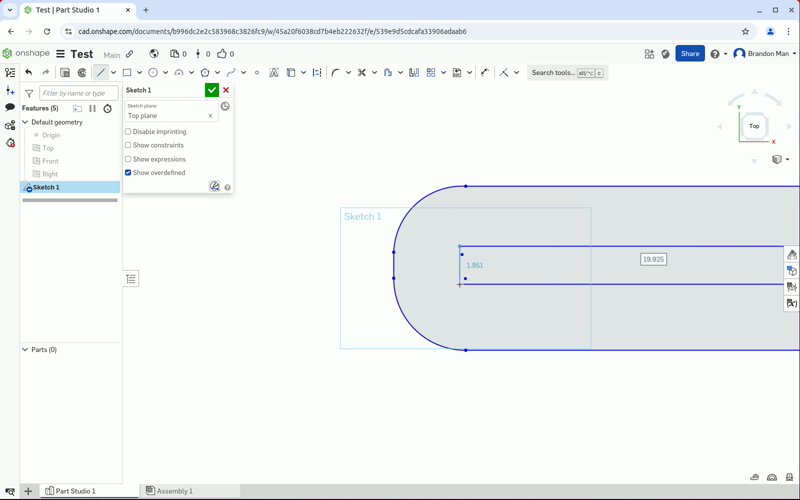
scroll(6)
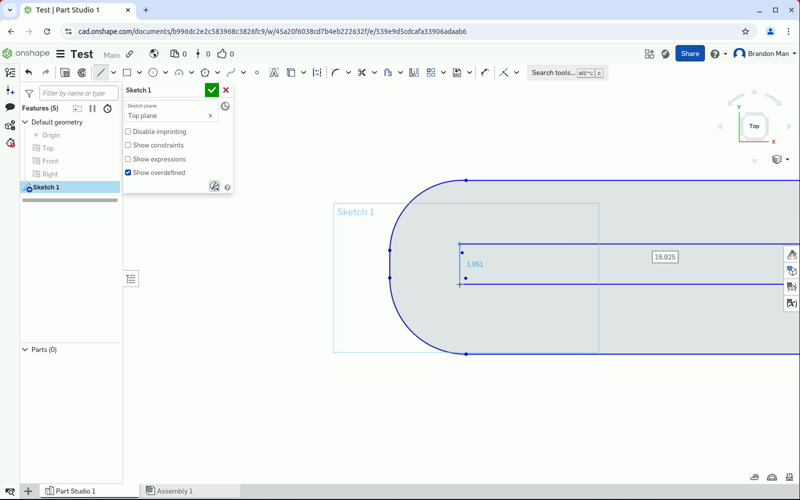
scroll(6)
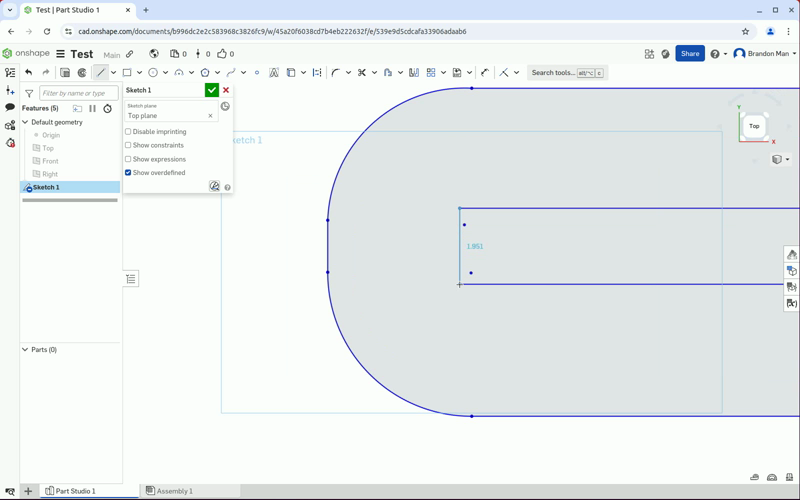
scroll(6)
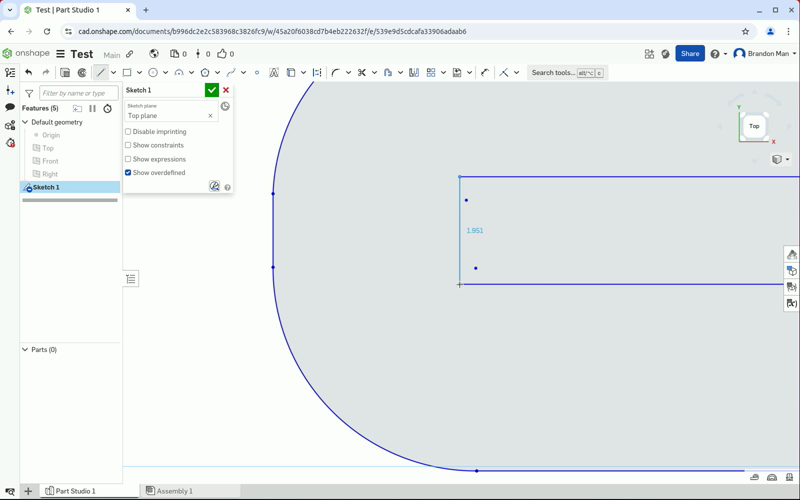
key_up(shift)
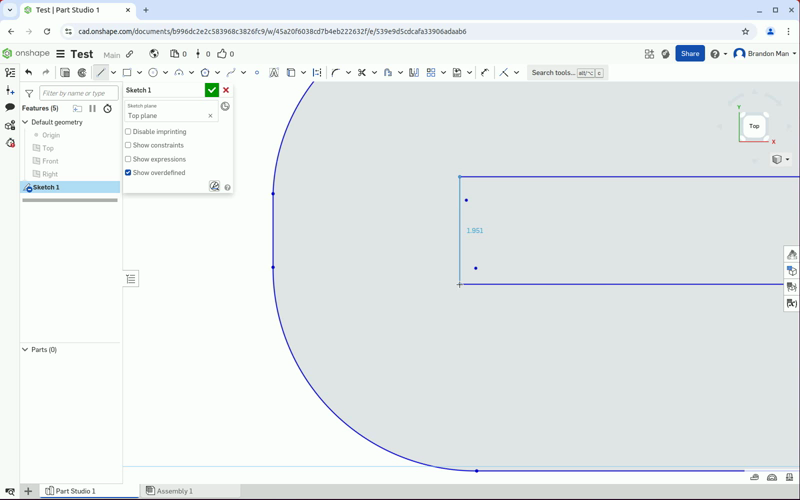
click(459, 284)
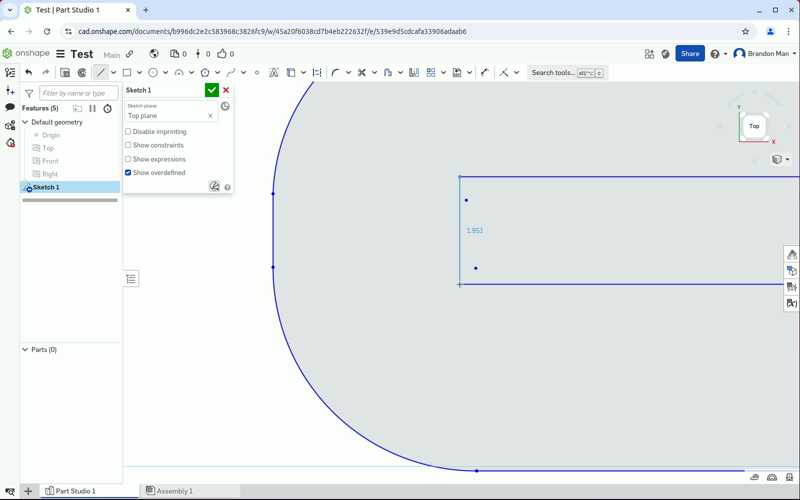
scroll(-6)
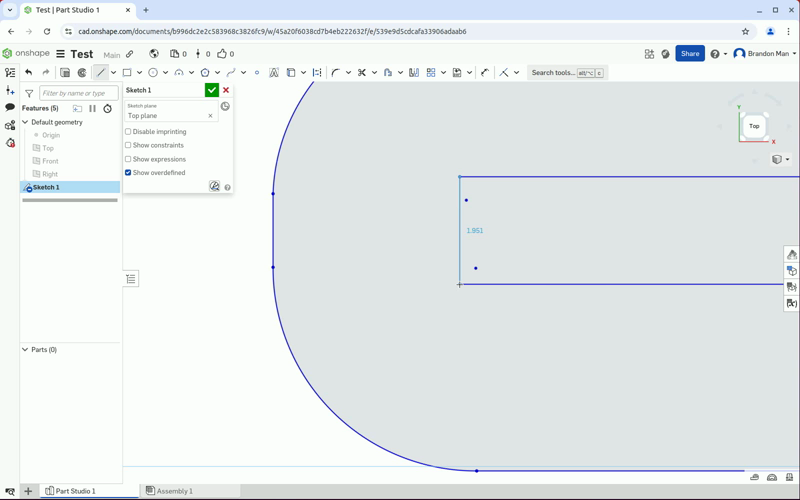
scroll(-6)
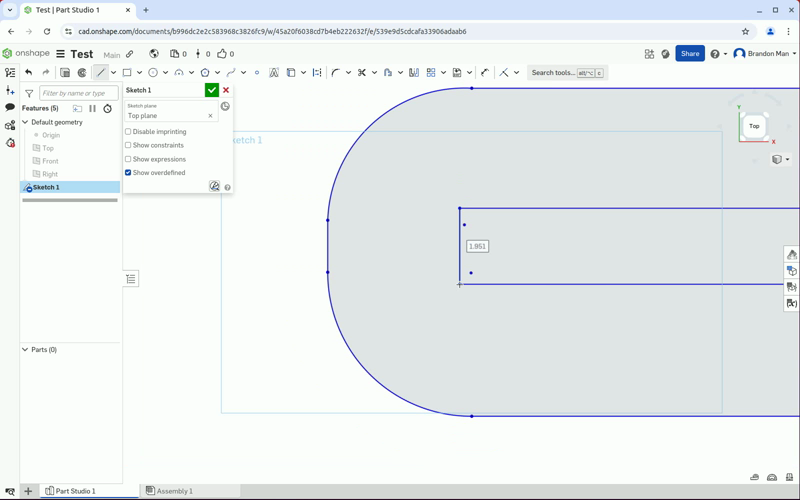
scroll(-6)
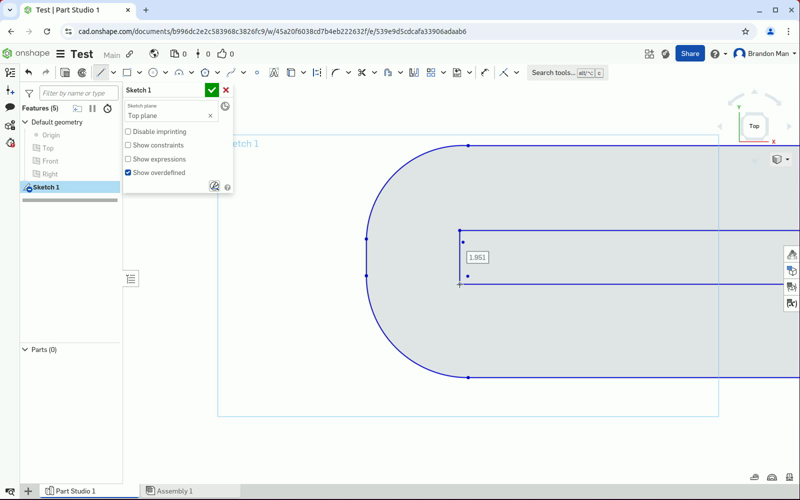
scroll(-6)
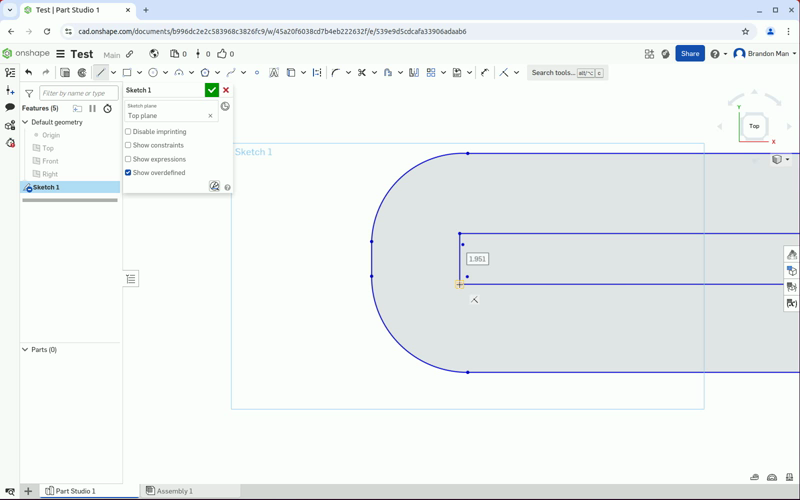
scroll(-6)
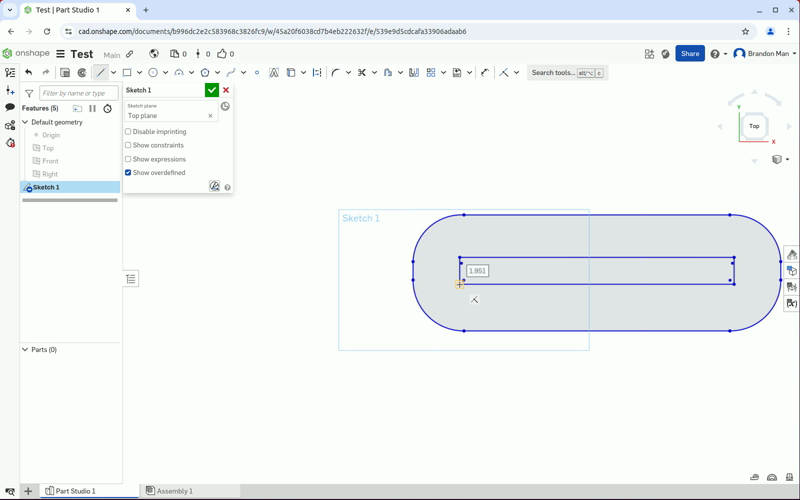
scroll(-6)
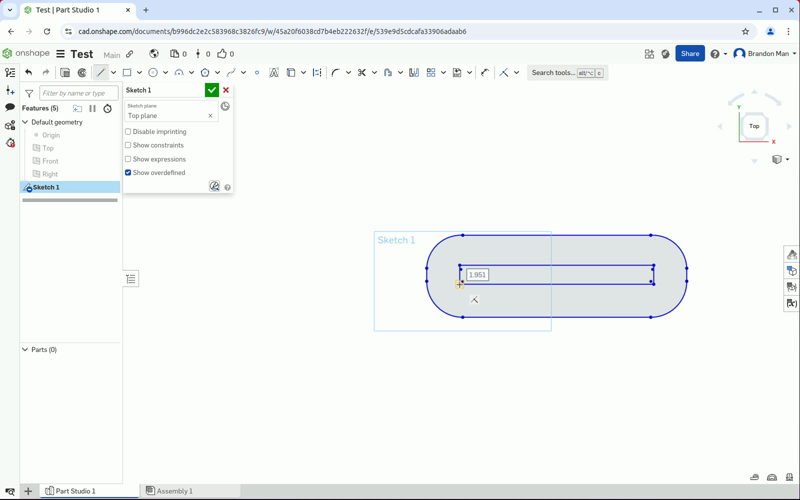
scroll(-6)
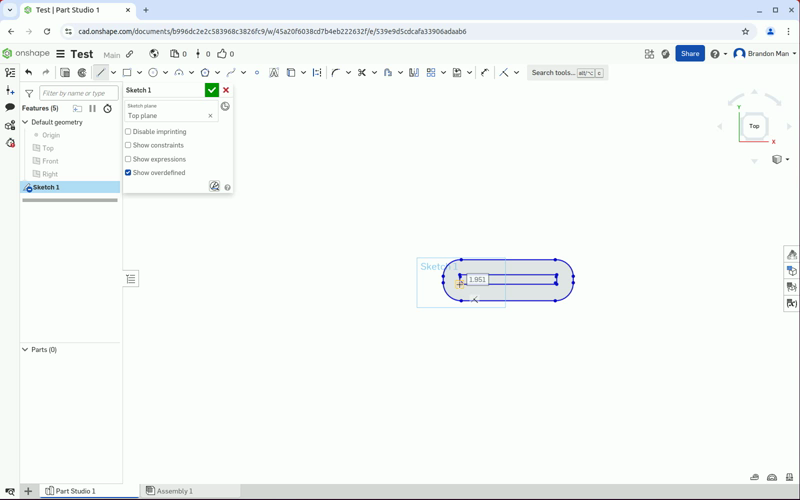
key(esc)
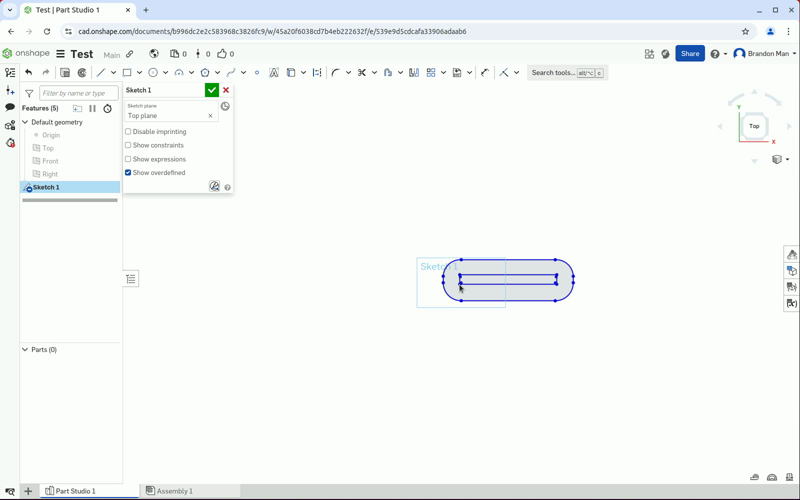
mouse_move(495, 295)
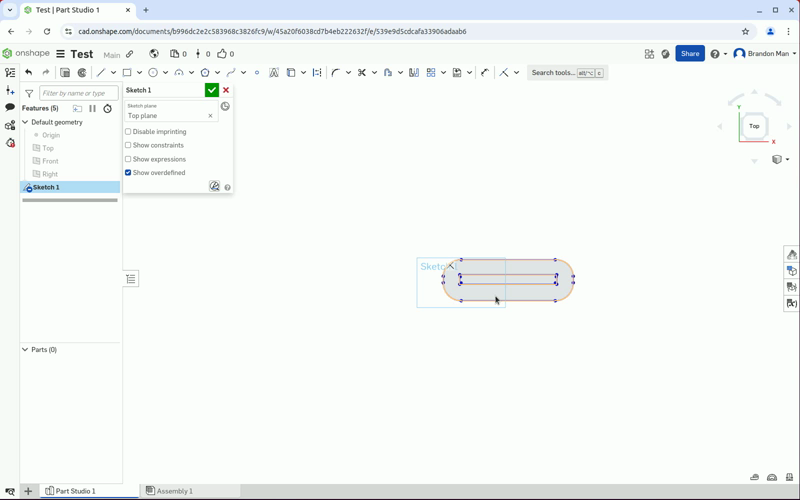
click(495, 295)
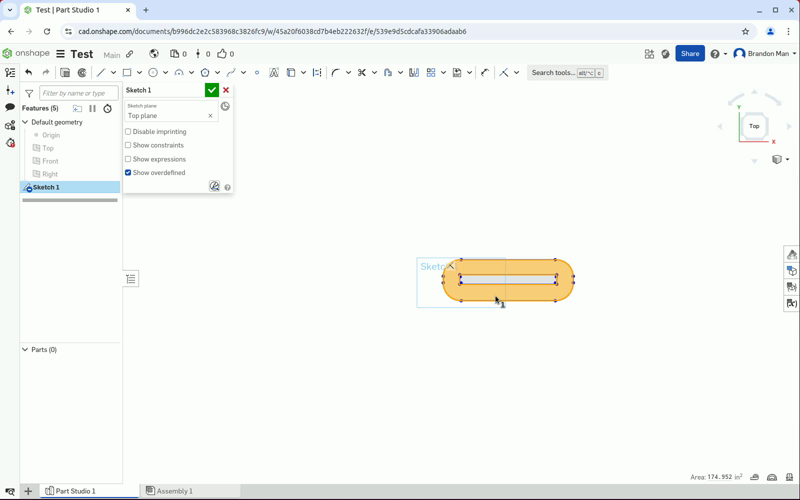
mouse_move(73, 352)
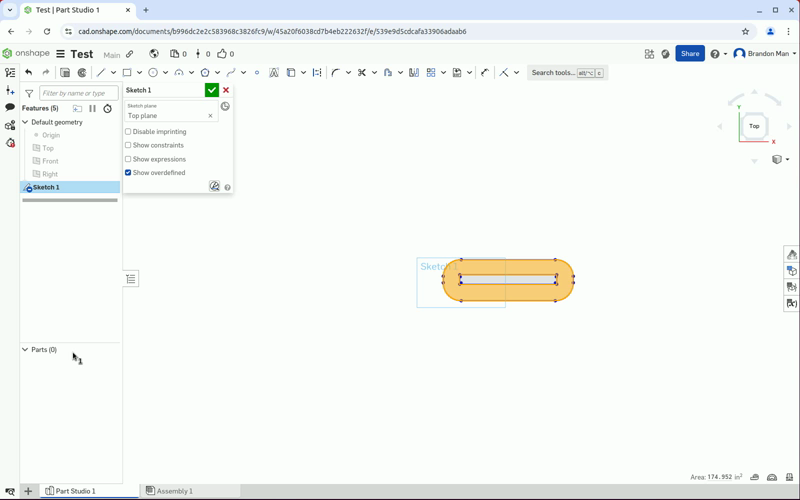
key(shift+y)
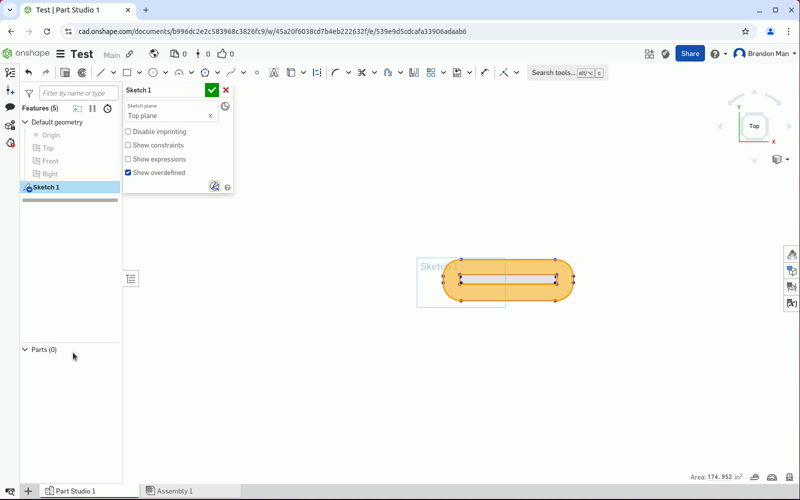
key(shift+e)
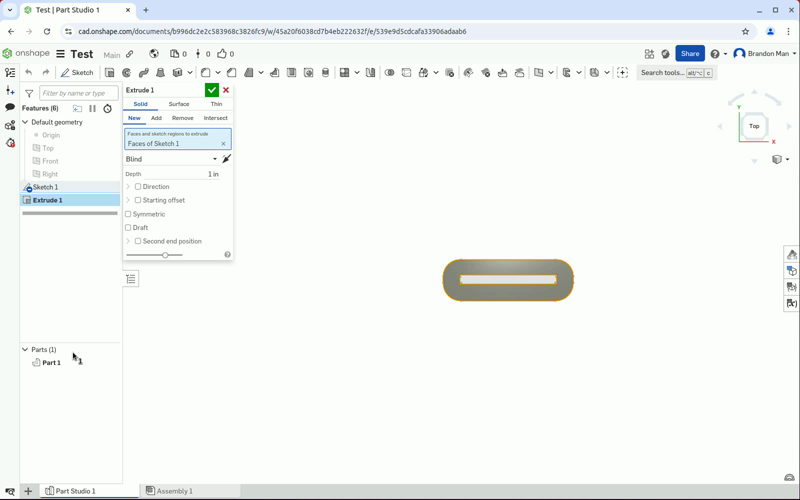
mouse_move(143, 106)
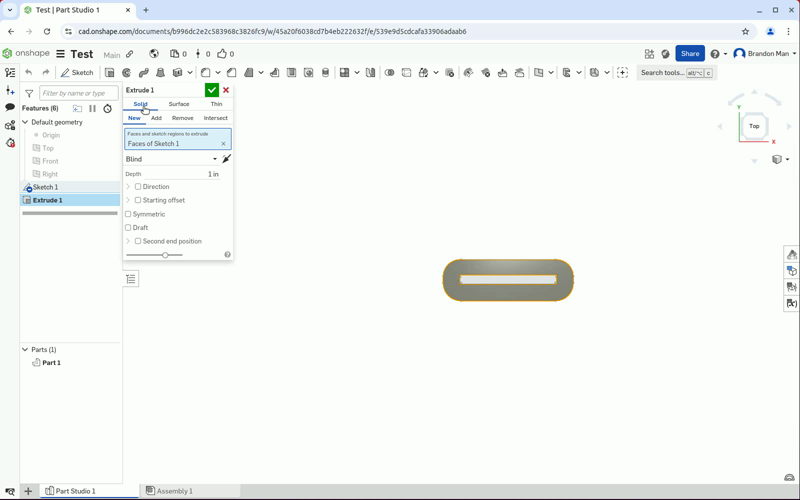
click(143, 106)
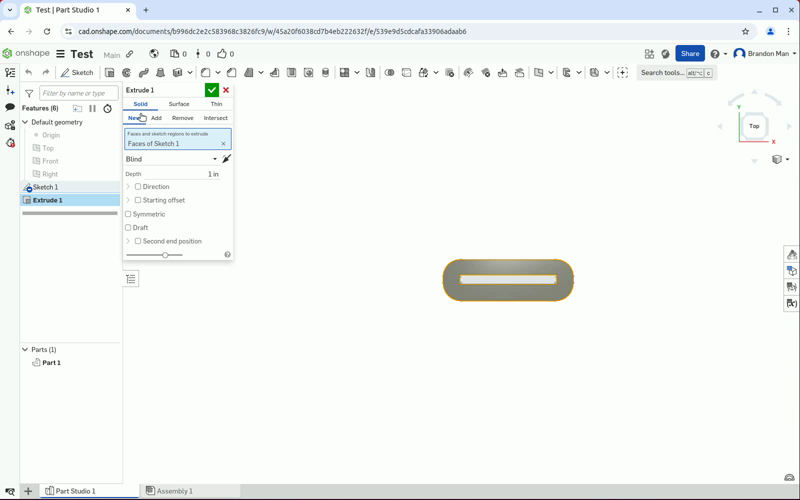
mouse_move(137, 120)
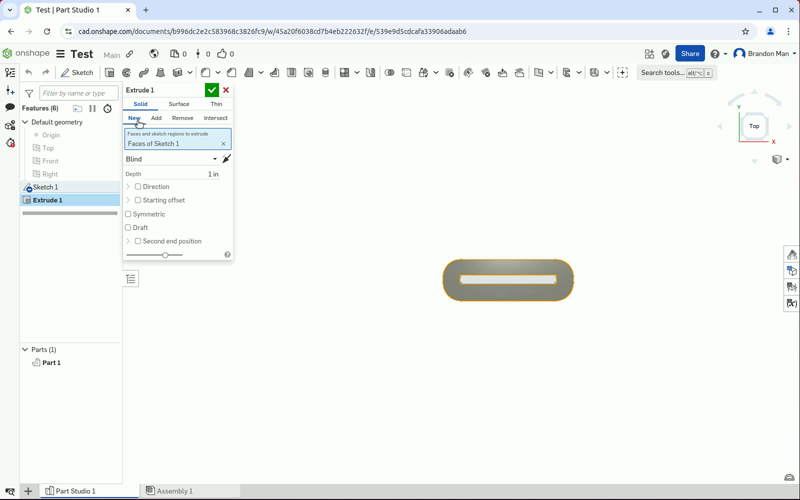
click(137, 120)
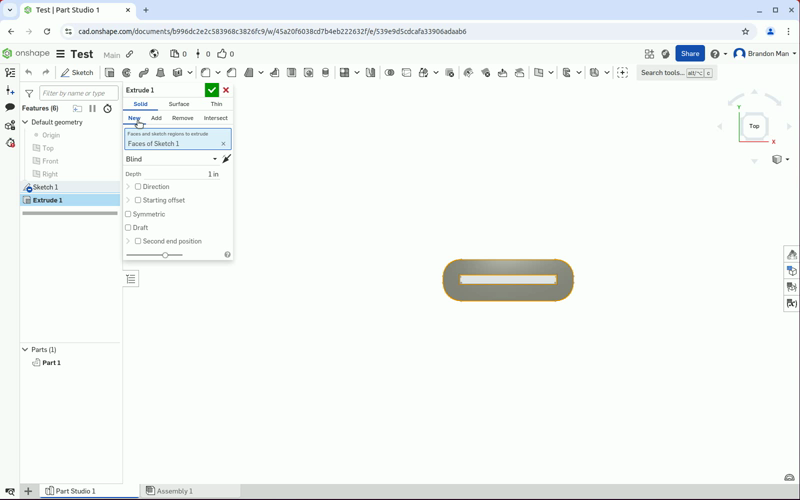
key(tab, 4)
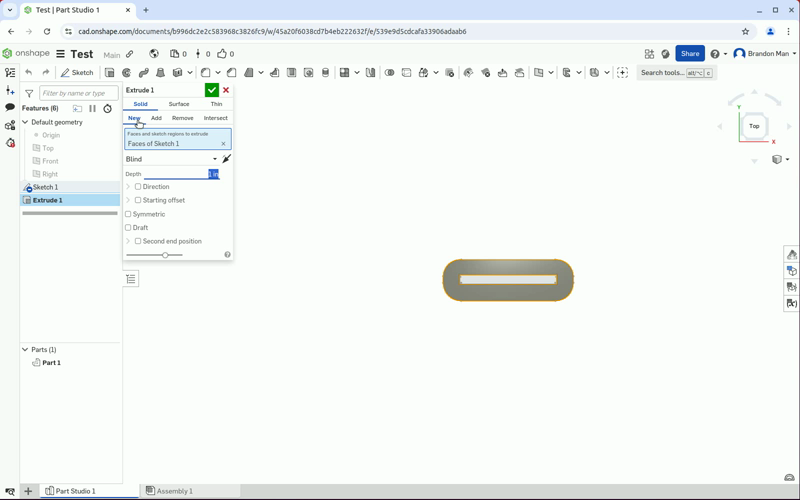
text(-2.166)
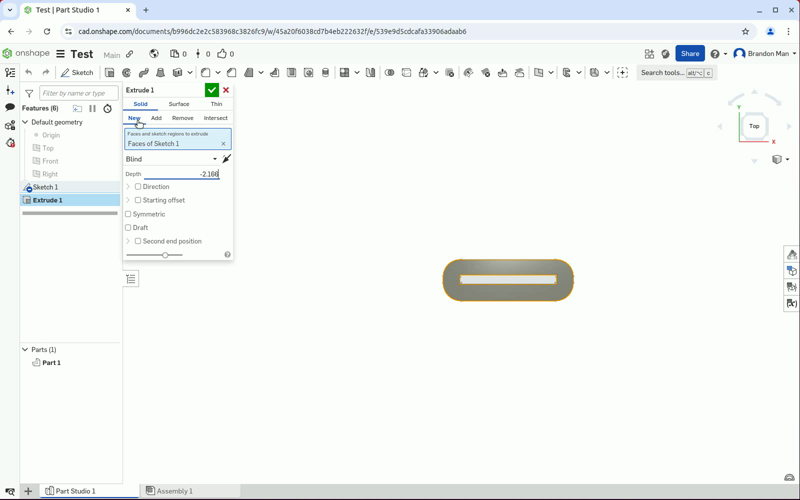
key(enter)
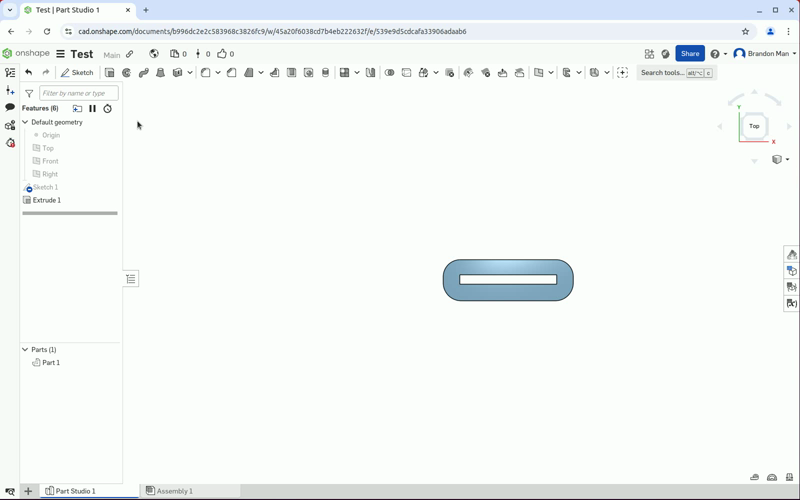
key(shift+h)
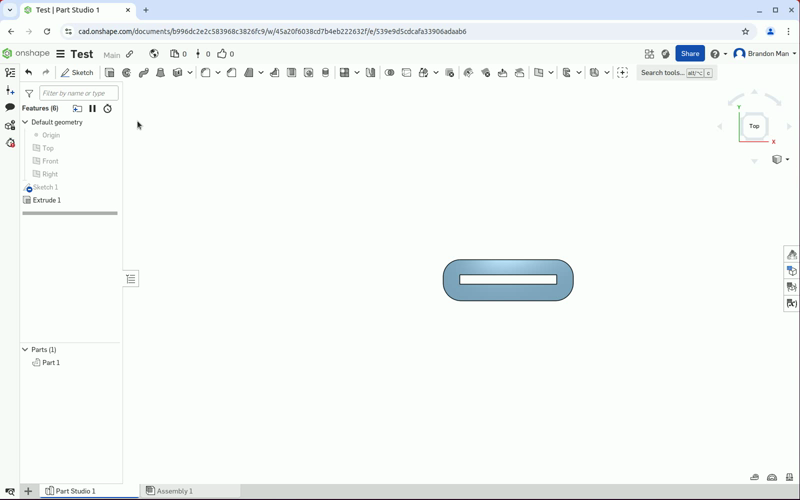
key(shift+h)
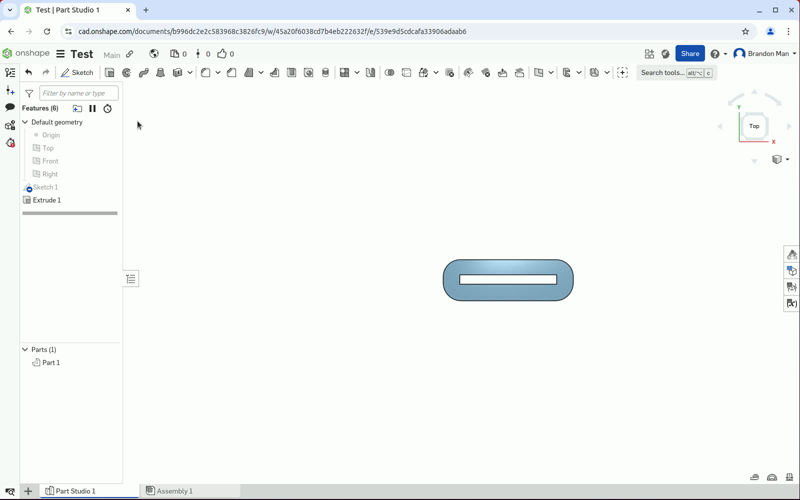
mouse_move(73, 189)
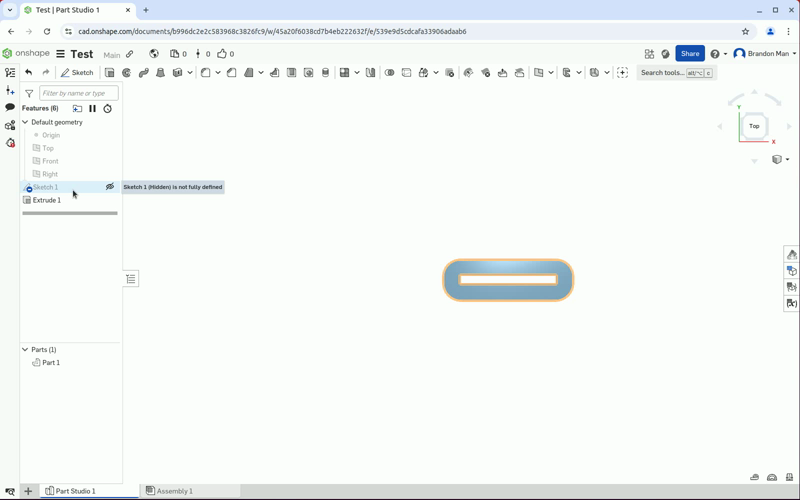
click(73, 189)
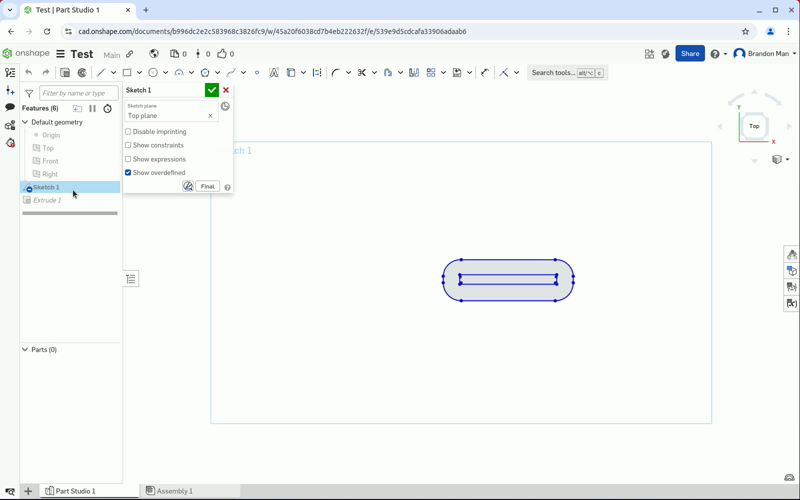
mouse_move(229, 92)
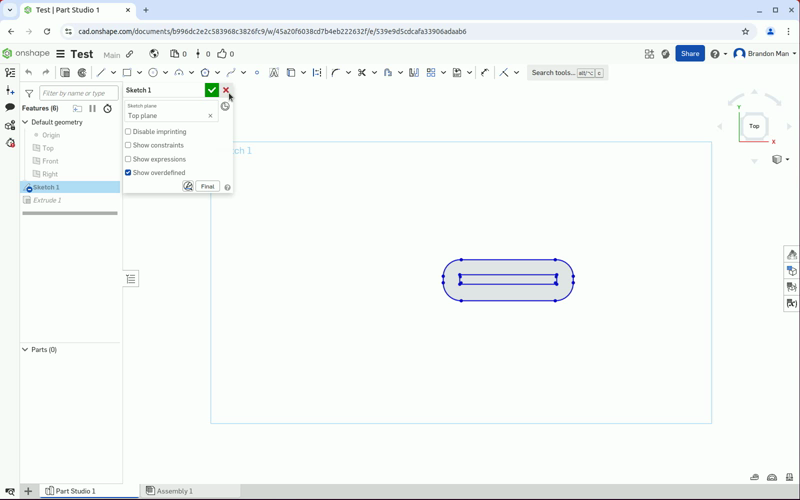
click(229, 92)
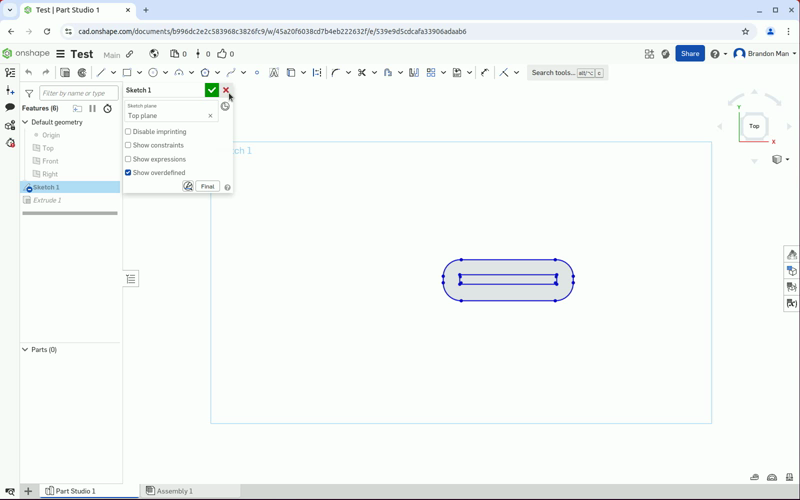
key(shift+s)
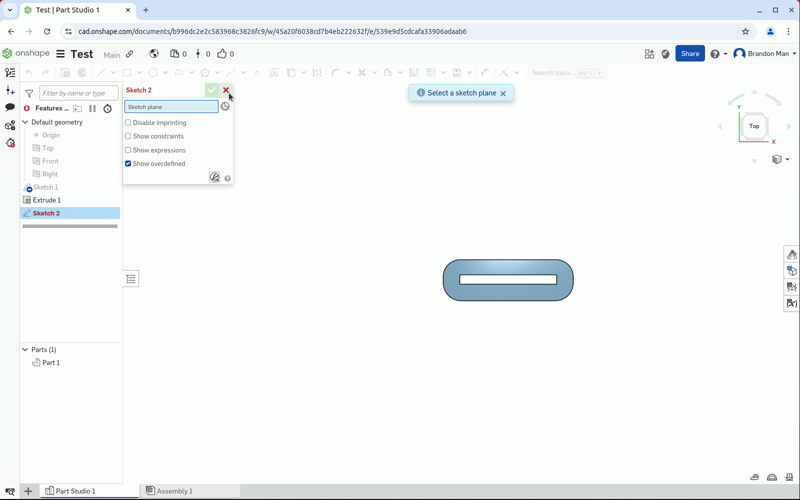
mouse_move(73, 150)
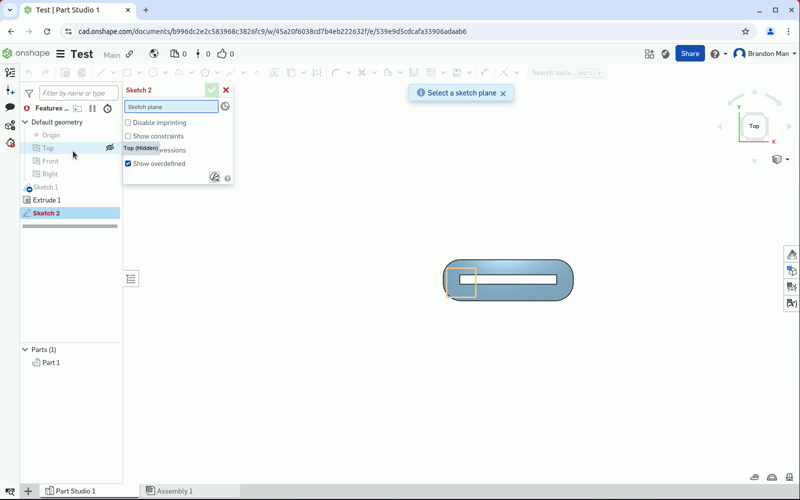
click(73, 150)
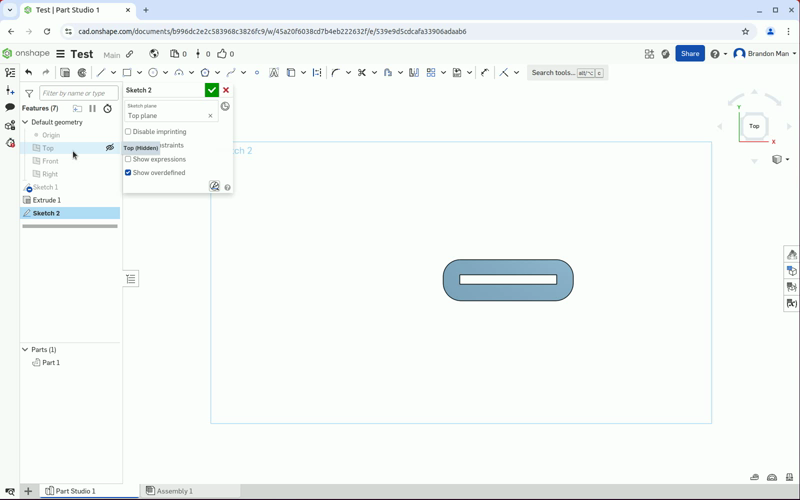
mouse_move(73, 352)
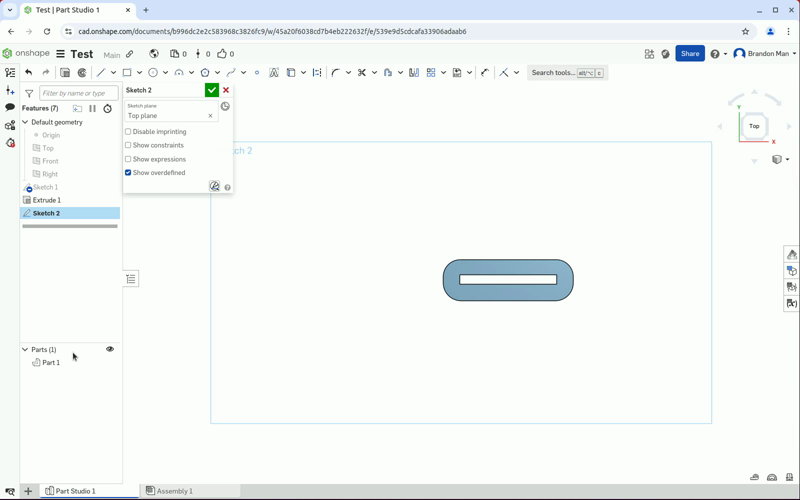
key(y)
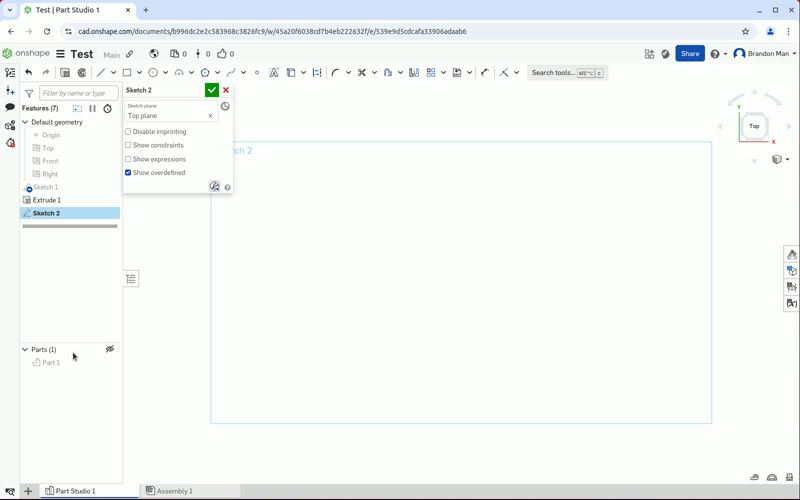
key(l)
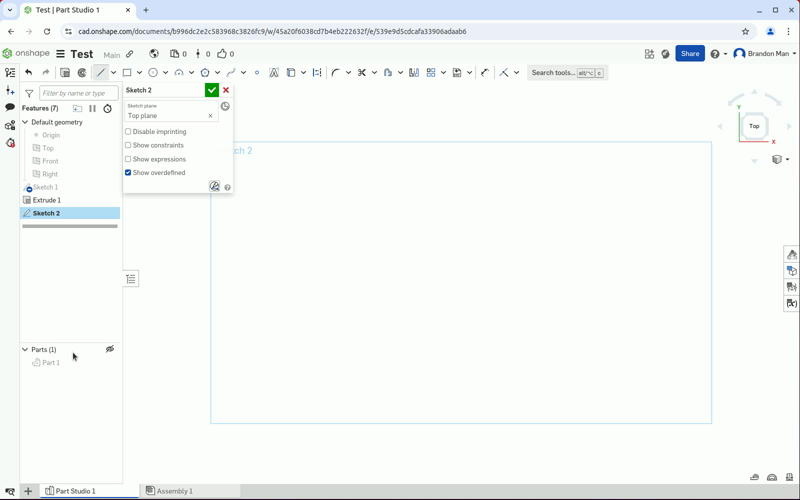
key_down(shift)
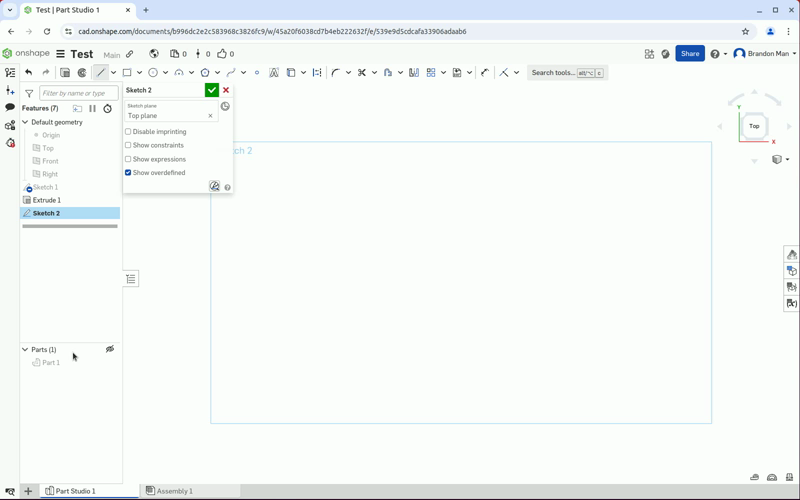
mouse_move(458, 285)
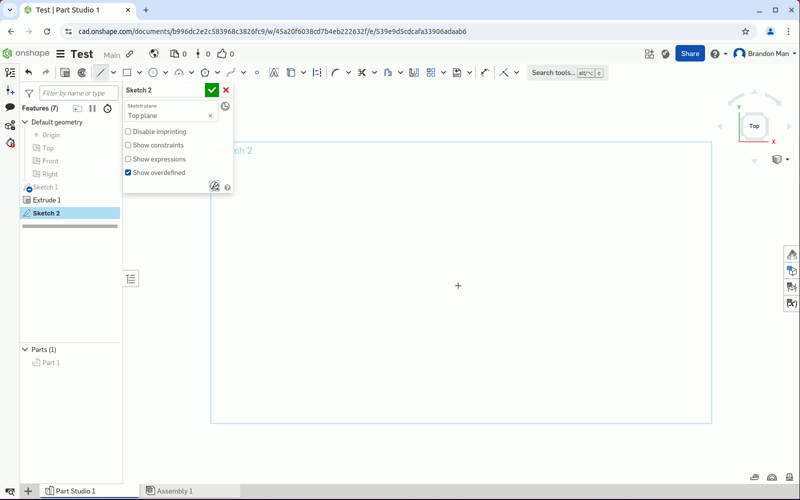
click(458, 285)
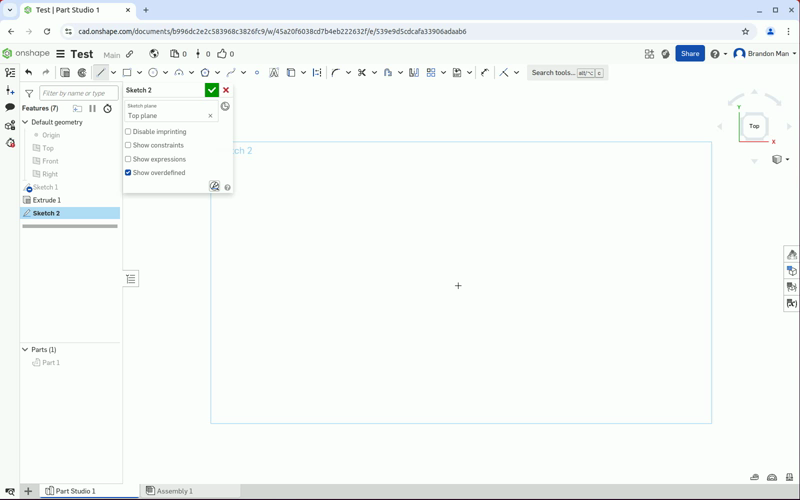
key_up(shift)
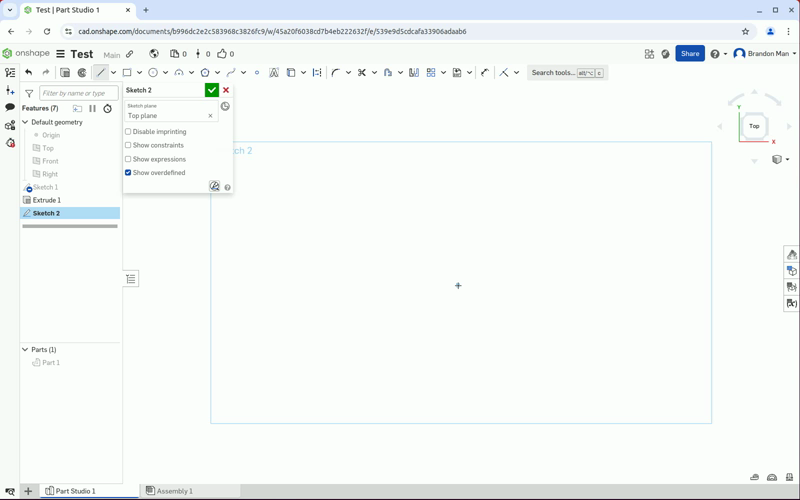
key_down(shift)
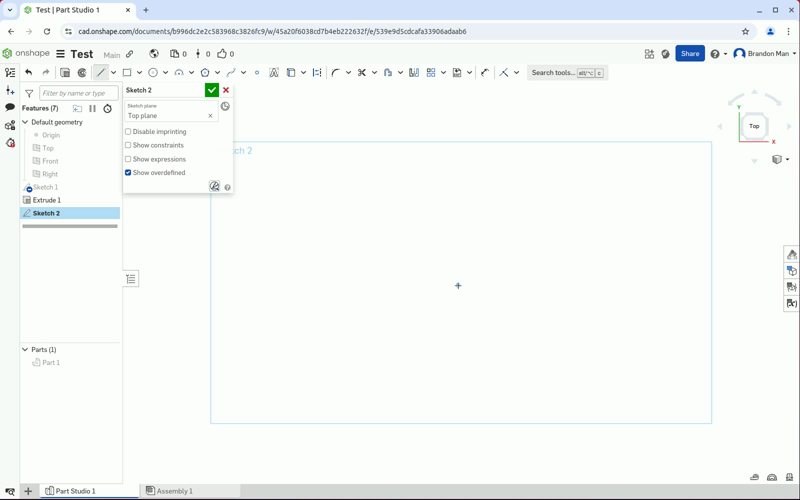
mouse_move(557, 285)
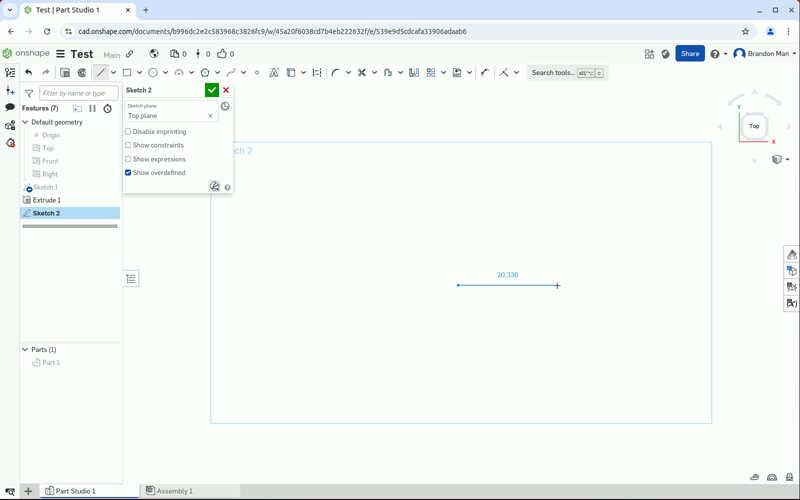
click(557, 285)
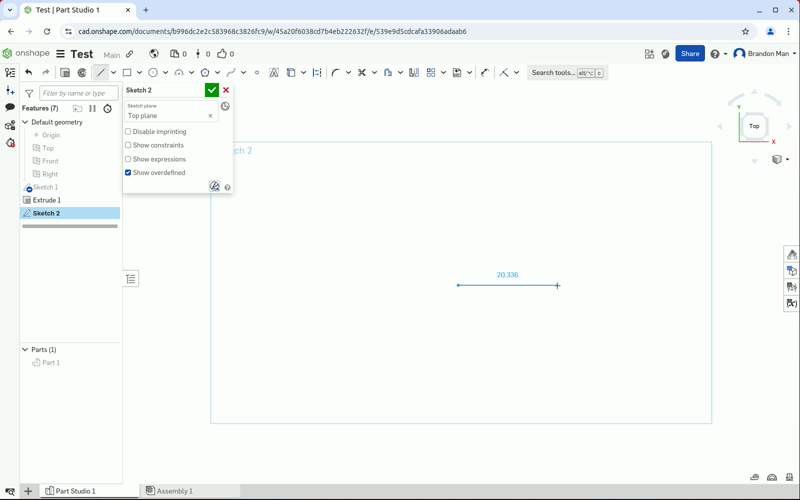
key_up(shift)
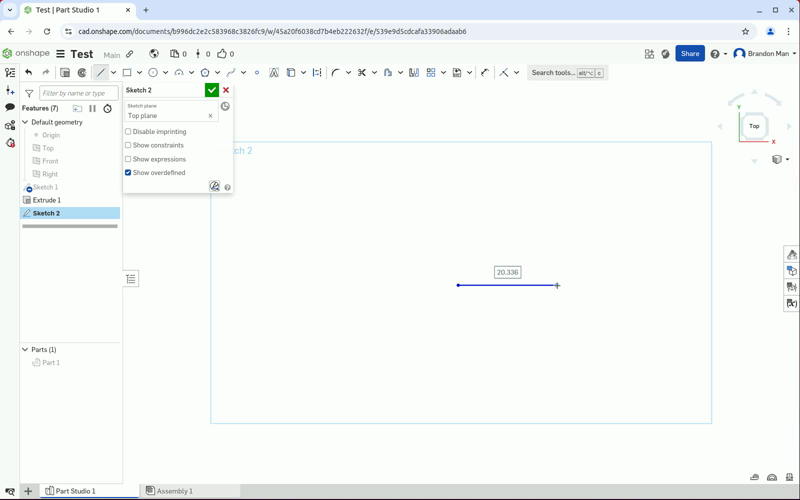
key_down(shift)
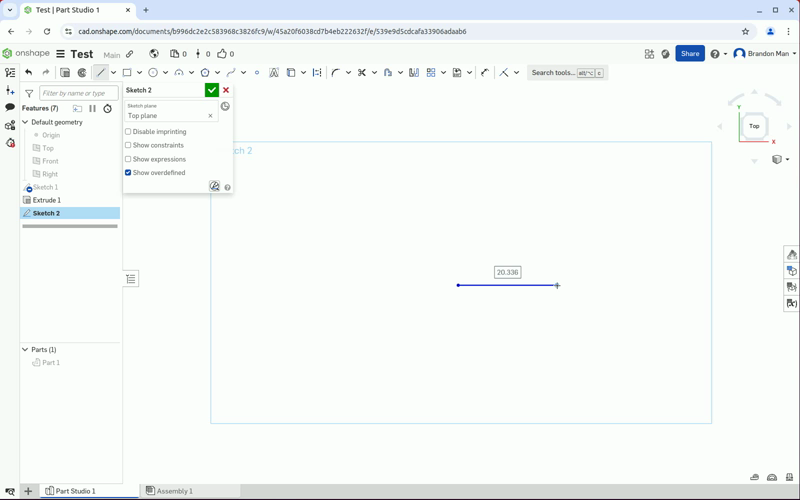
mouse_move(587, 285)
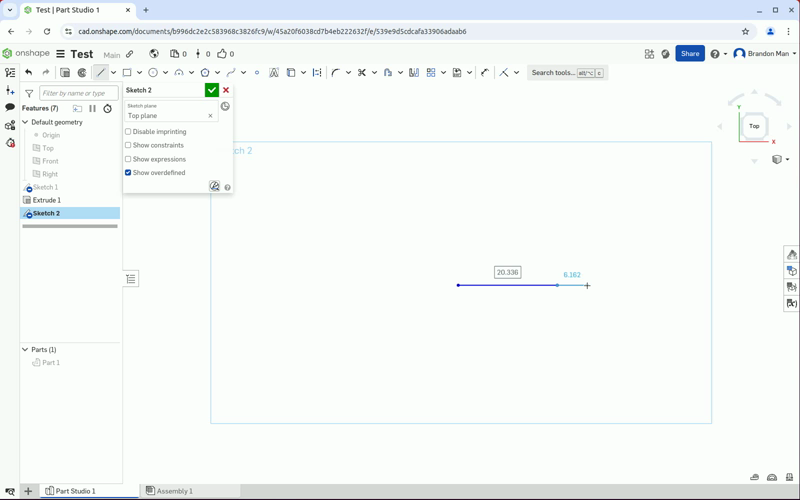
mouse_move(557, 276)
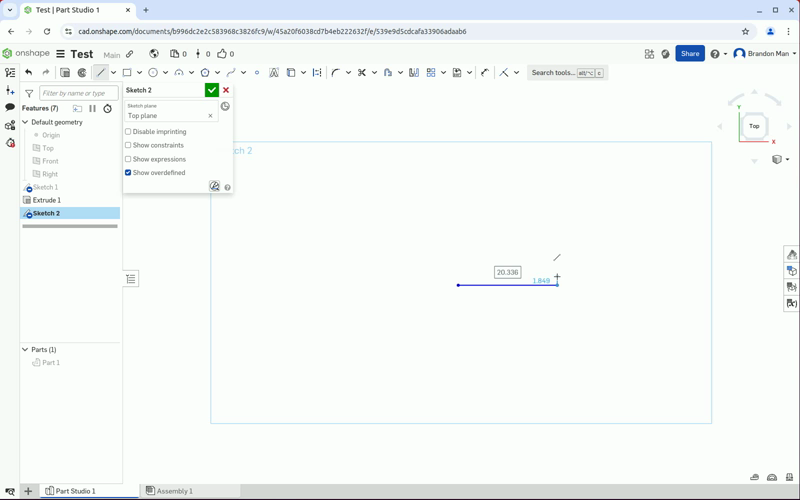
click(557, 276)
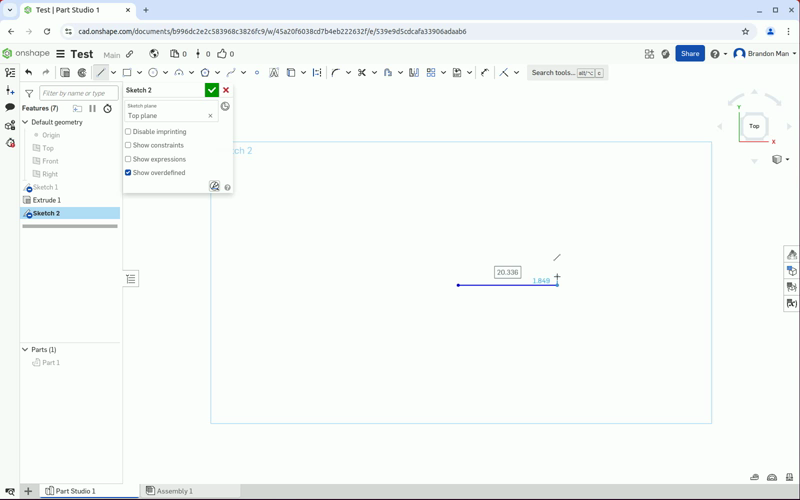
key_up(shift)
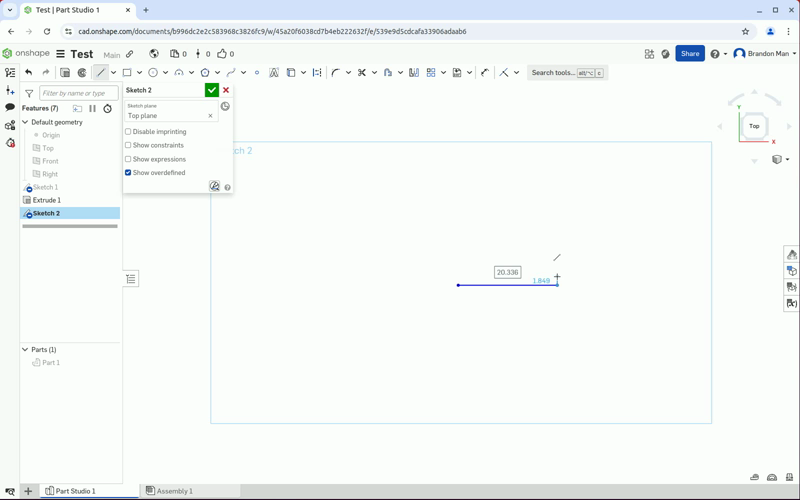
key_down(shift)
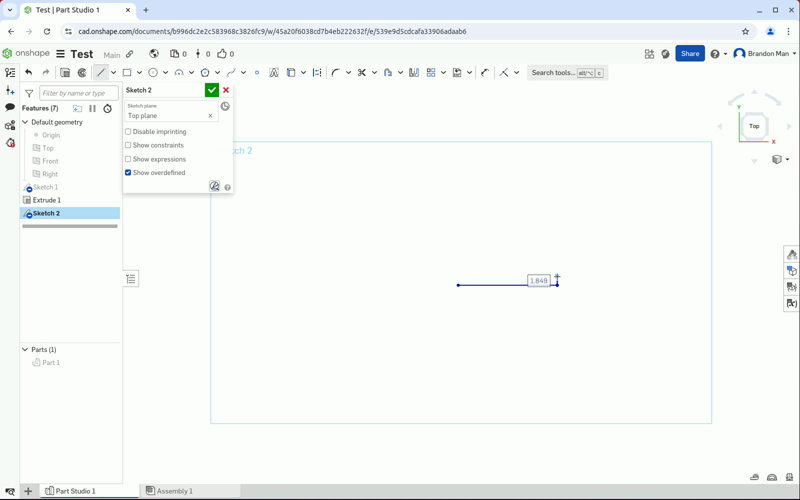
mouse_move(458, 276)
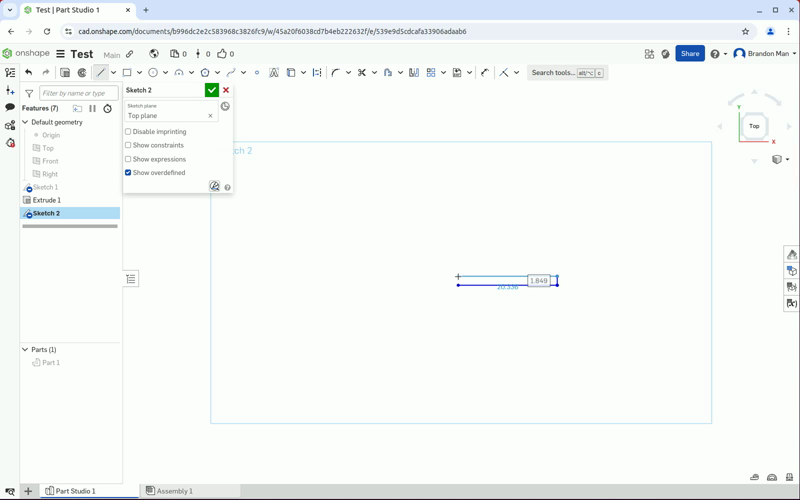
click(458, 276)
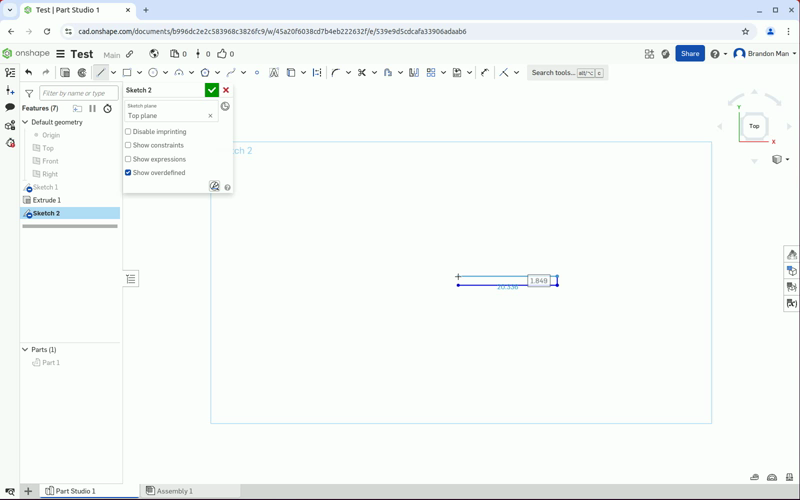
key_up(shift)
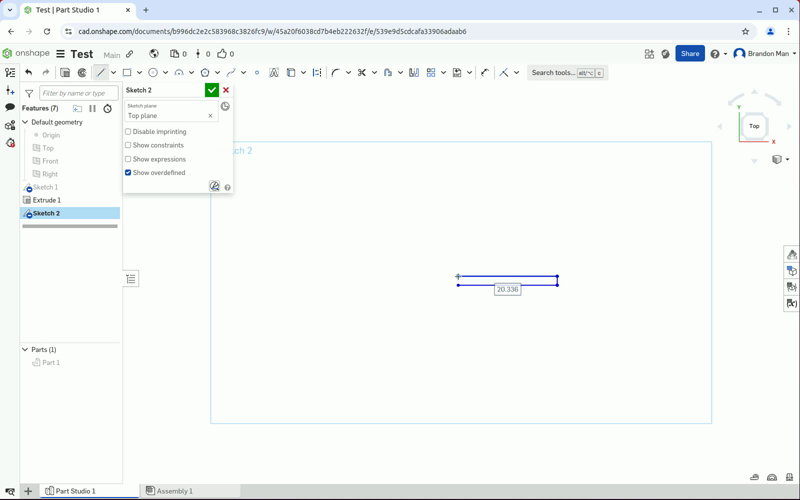
mouse_move(488, 276)
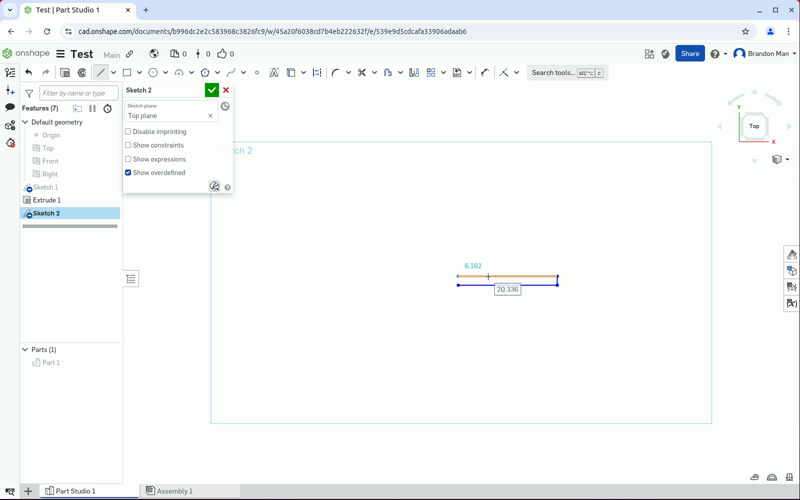
key_down(shift)
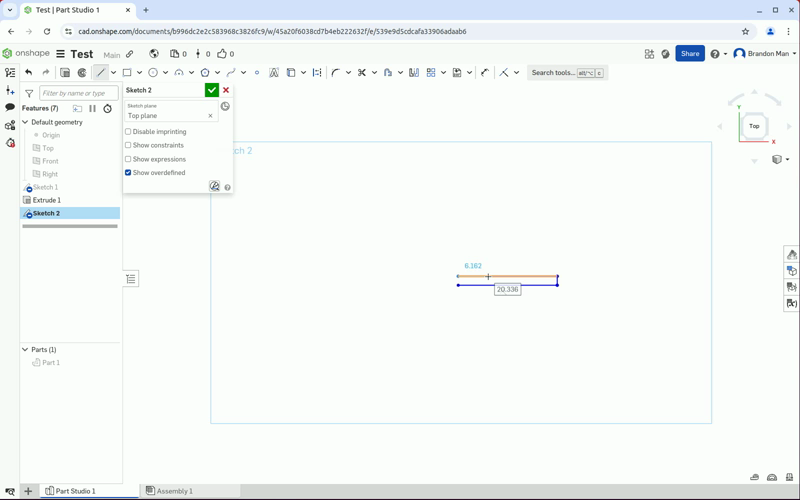
mouse_move(458, 285)
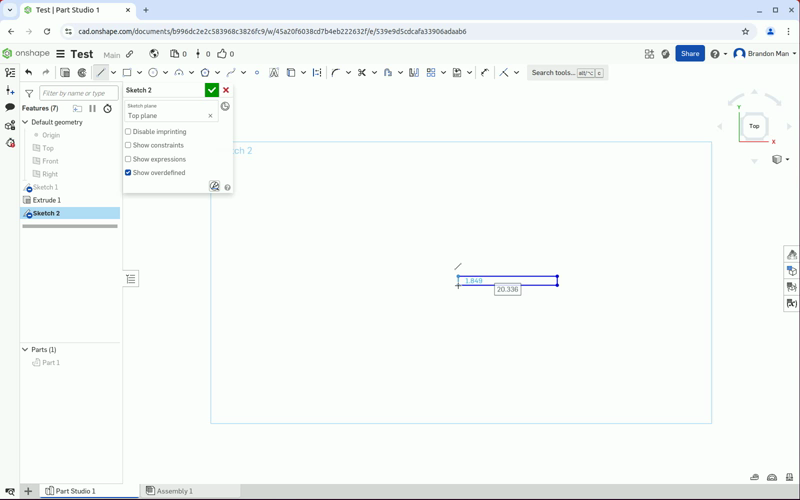
key_up(shift)
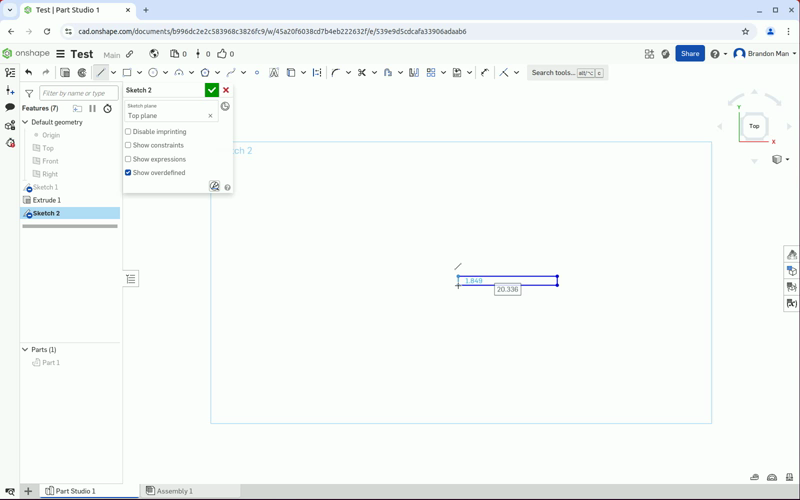
click(458, 285)
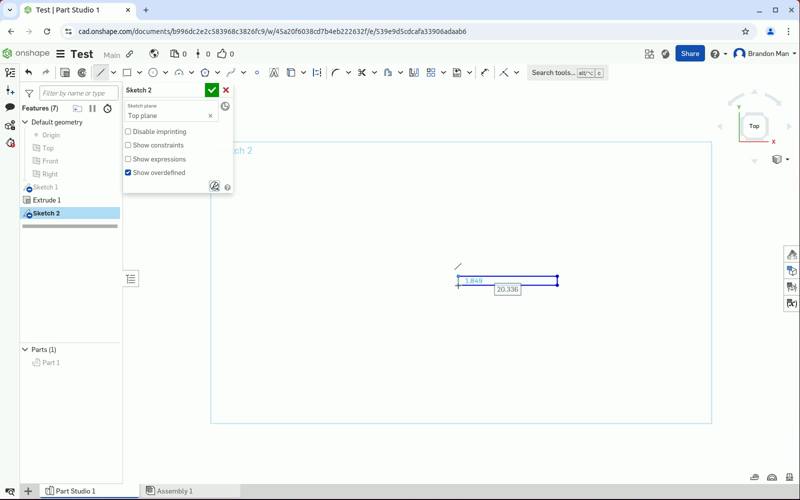
key(esc)
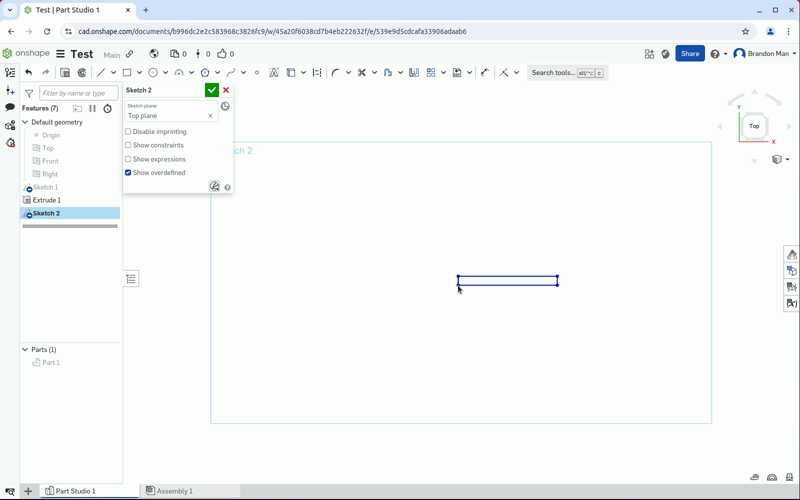
key(l)
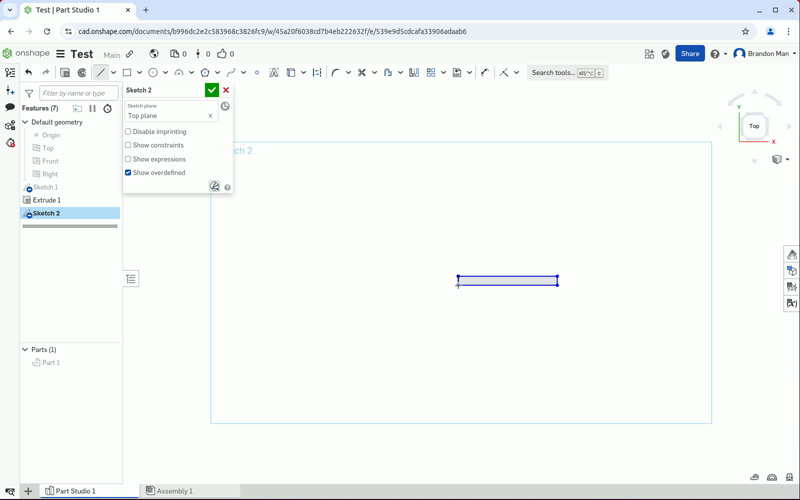
key_down(shift)
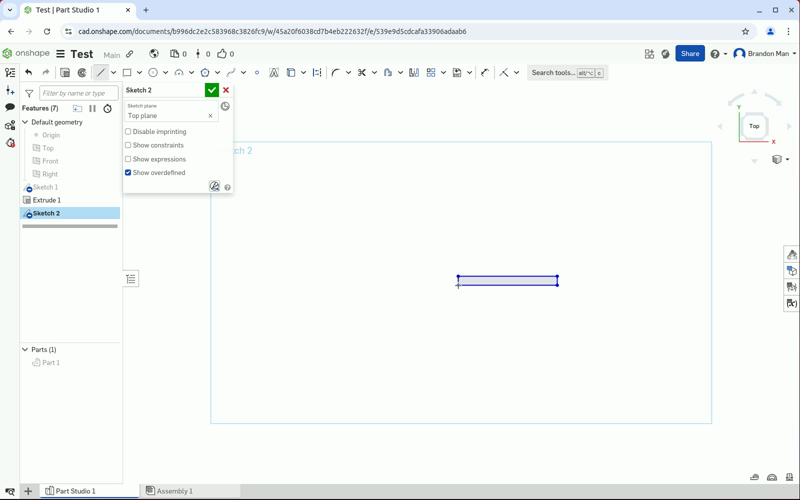
mouse_move(460, 283)
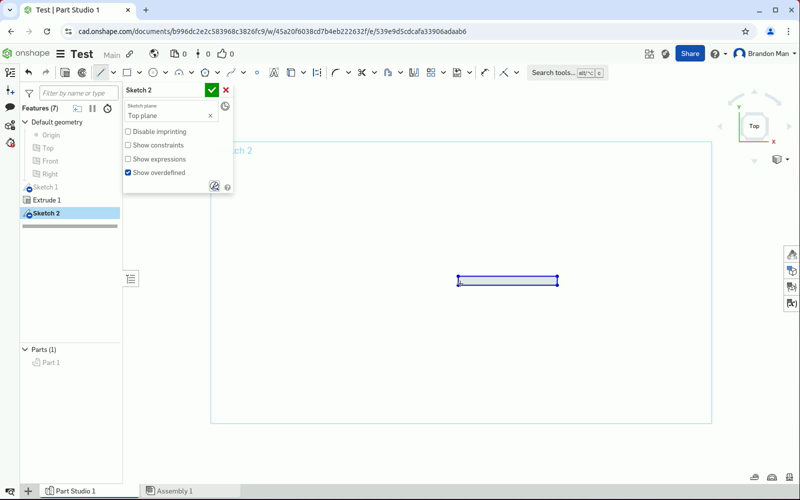
scroll(6)
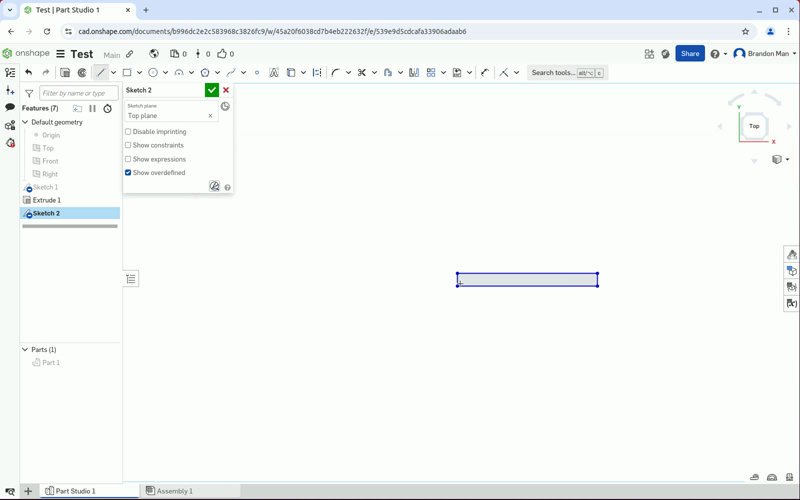
scroll(6)
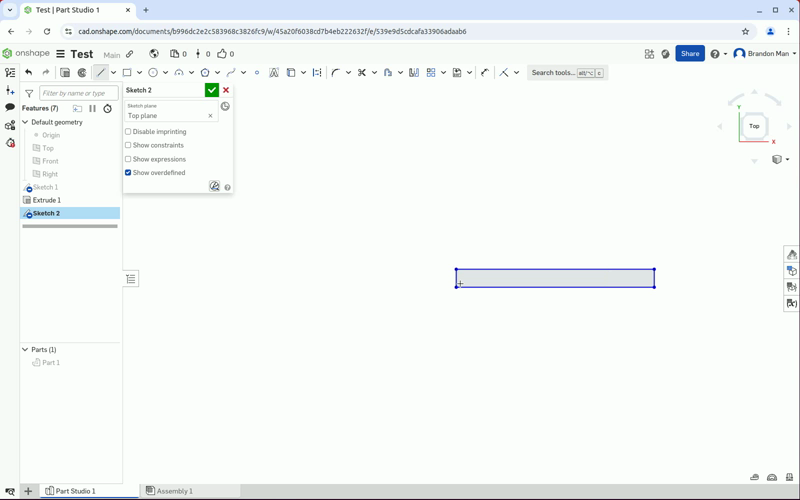
scroll(6)
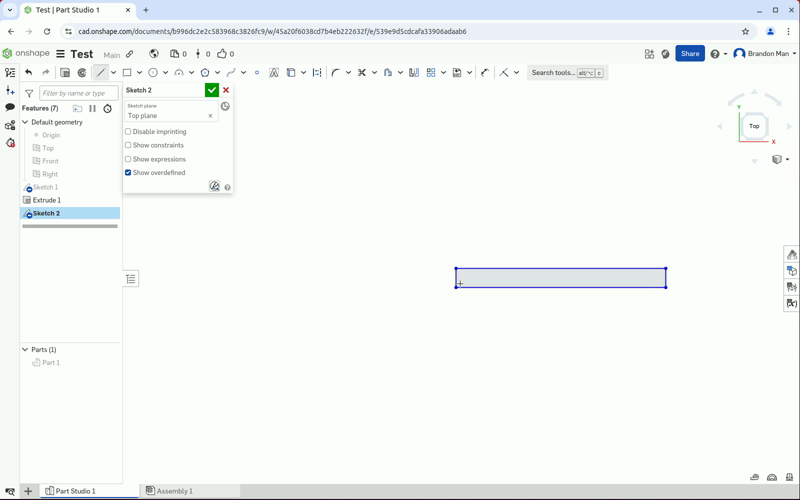
scroll(6)
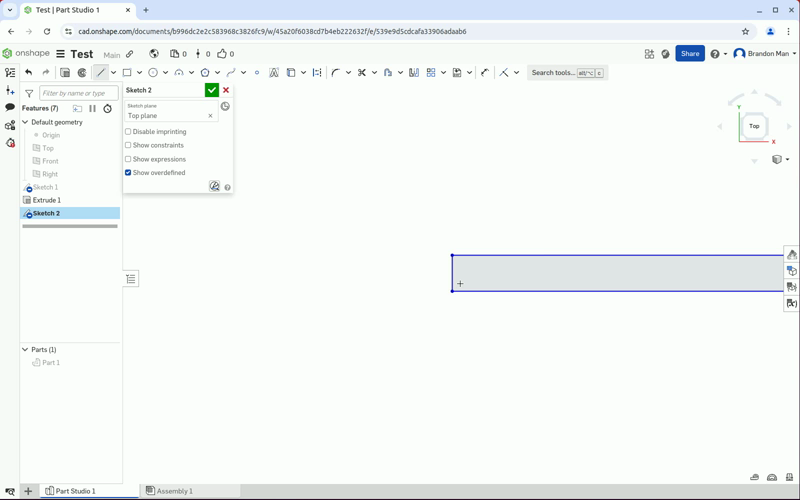
scroll(6)
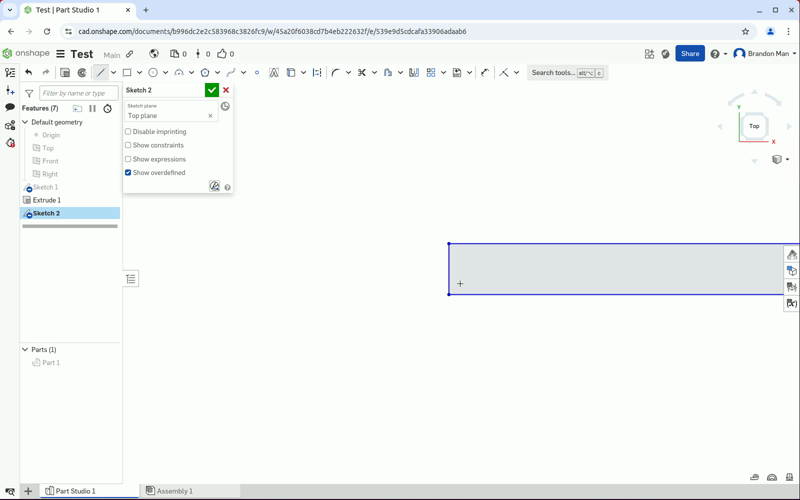
scroll(6)
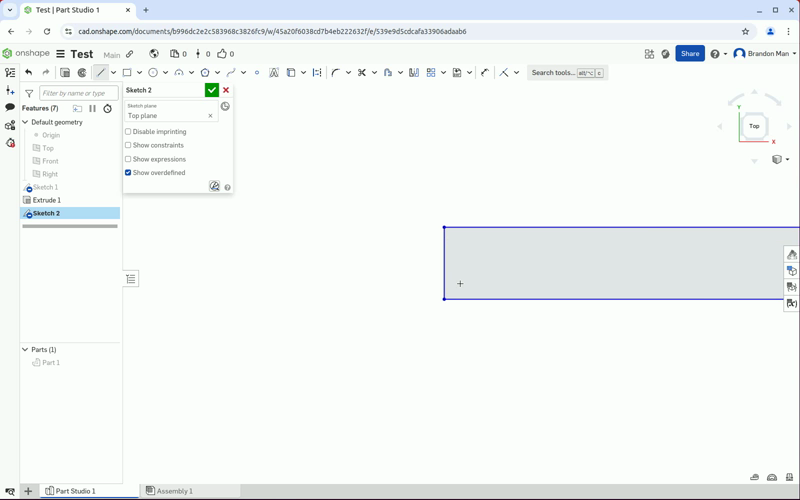
scroll(6)
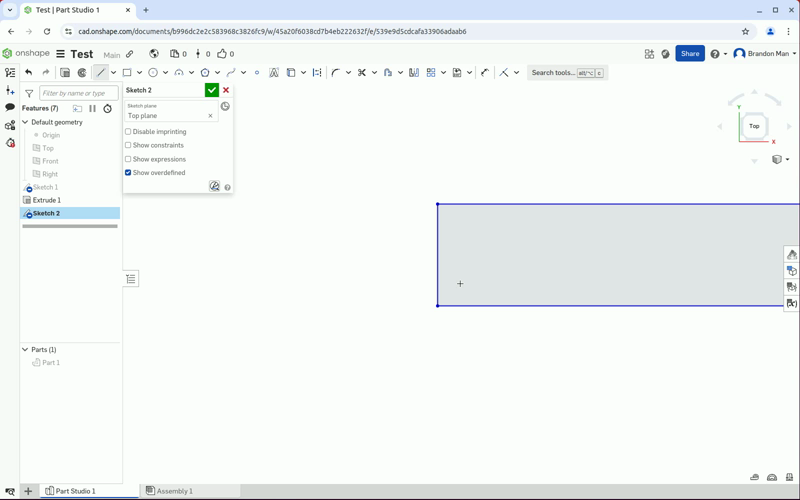
click(460, 283)
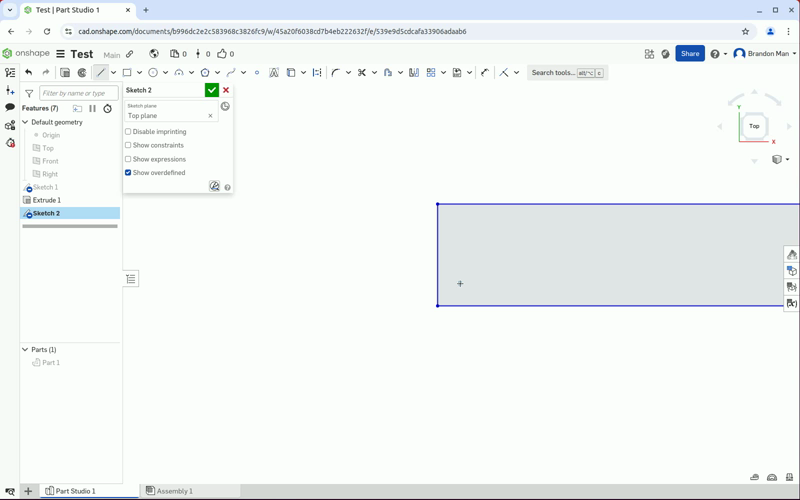
scroll(-6)
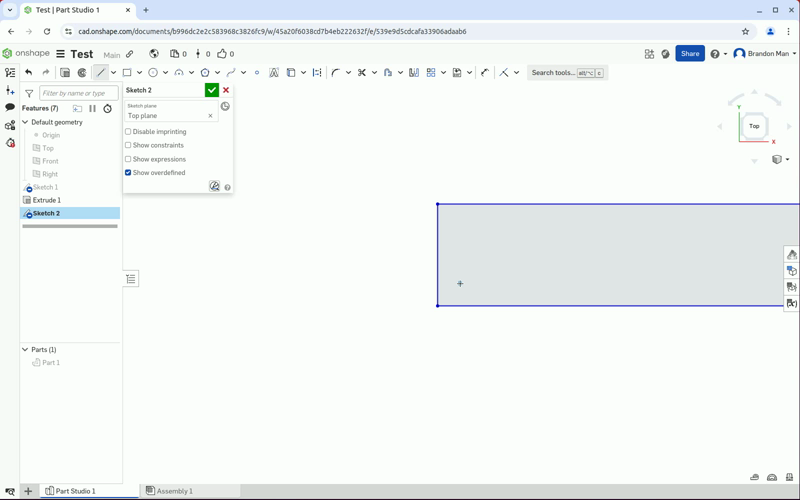
scroll(-6)
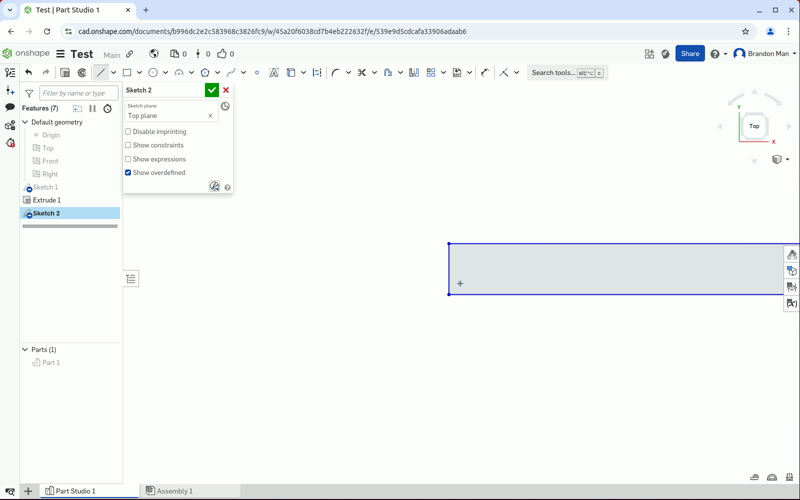
scroll(-6)
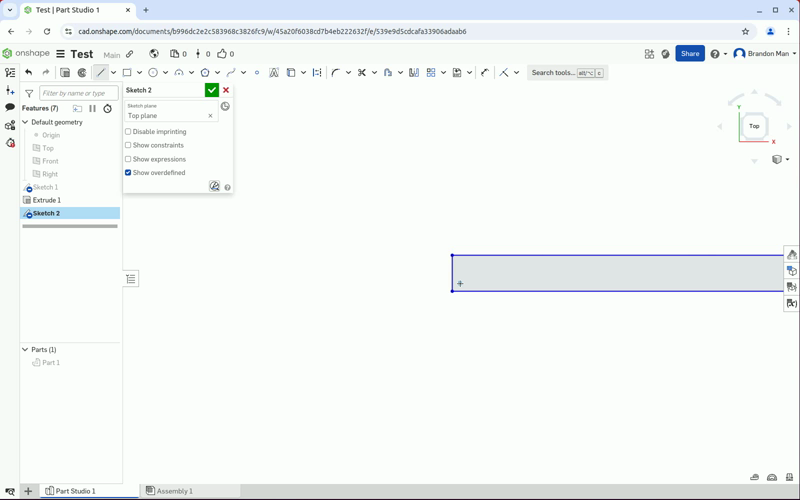
scroll(-6)
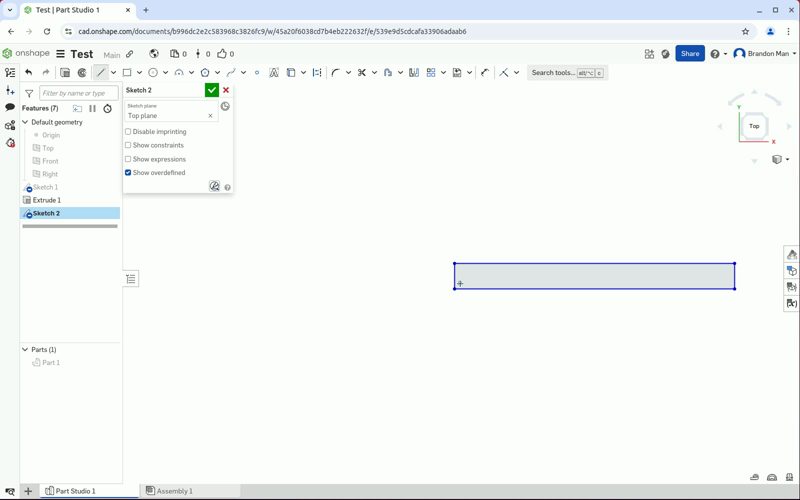
scroll(-6)
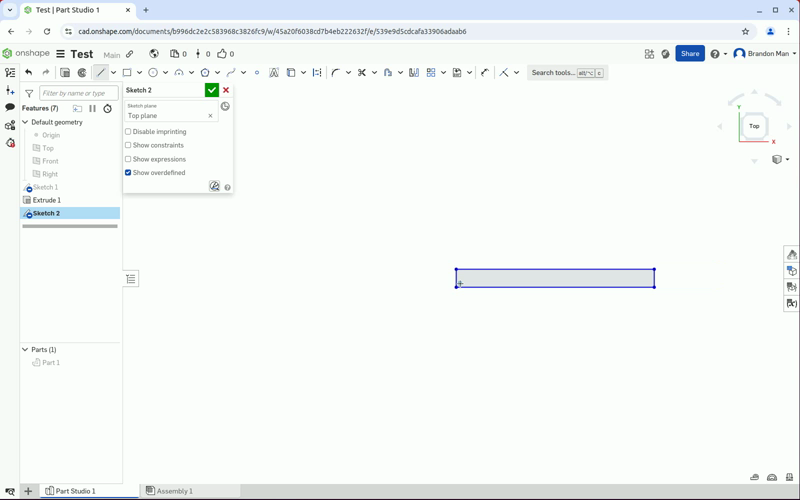
scroll(-6)
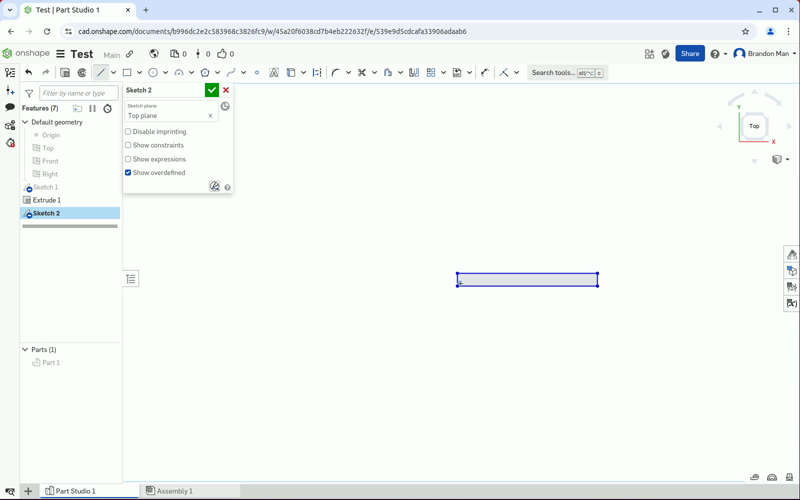
scroll(-6)
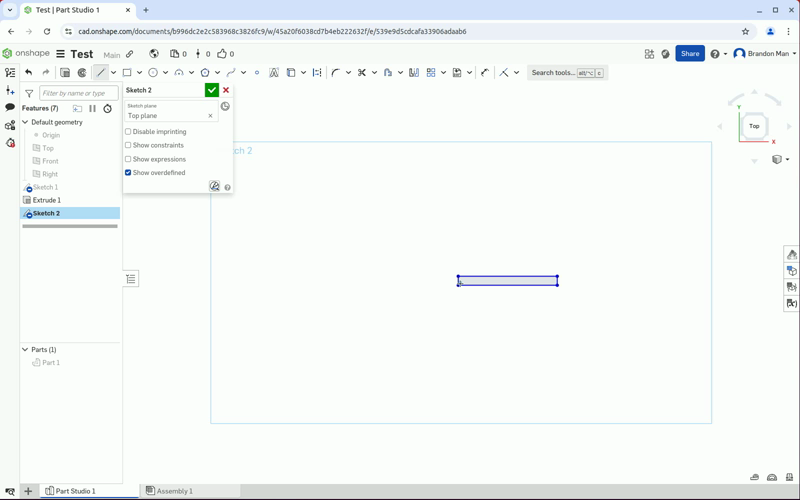
key_up(shift)
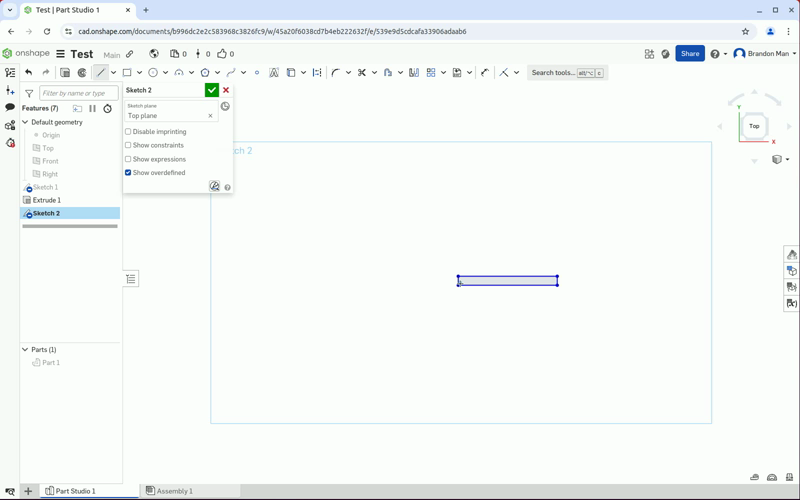
key_down(shift)
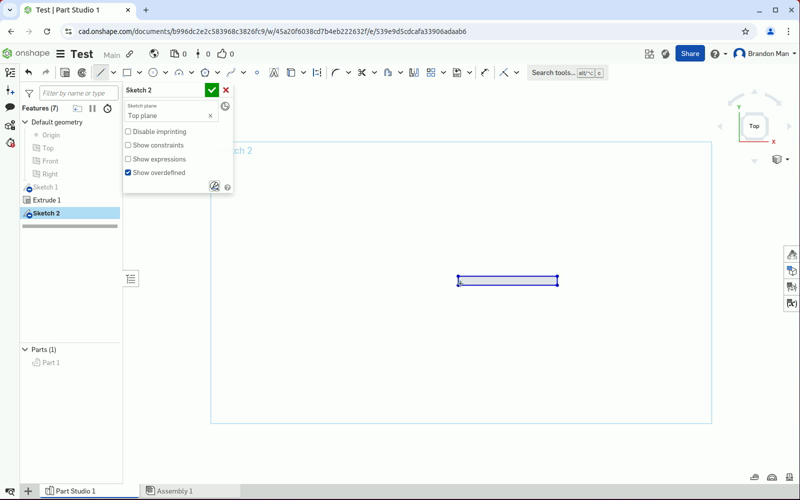
mouse_move(555, 283)
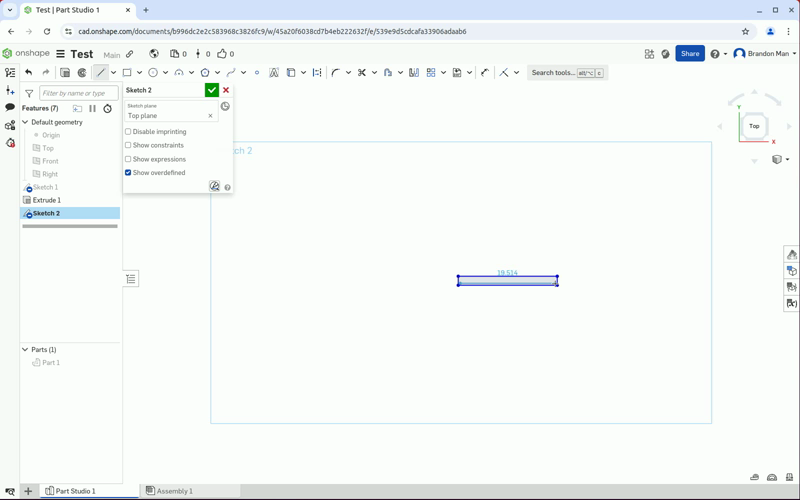
scroll(6)
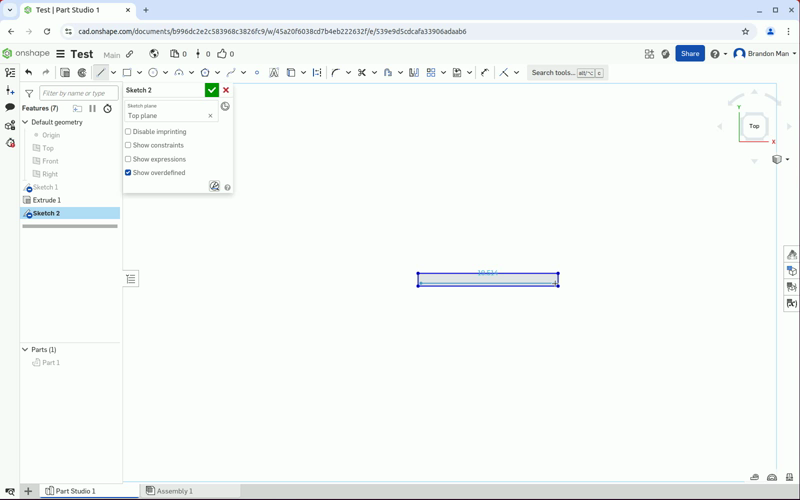
scroll(6)
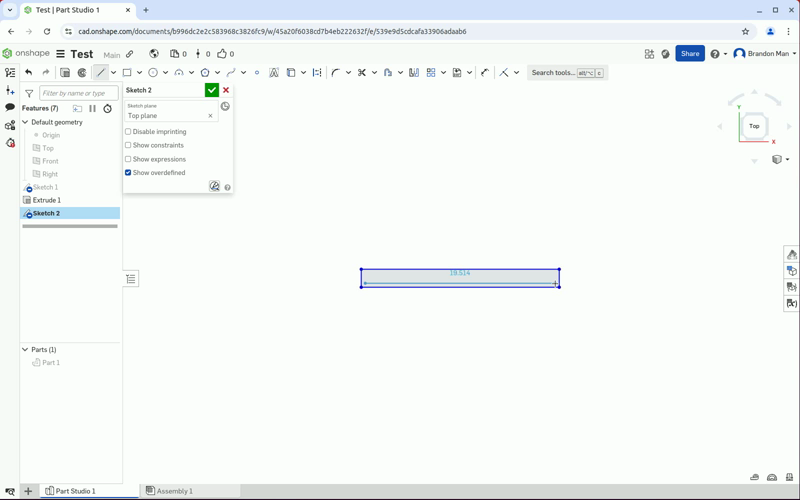
scroll(6)
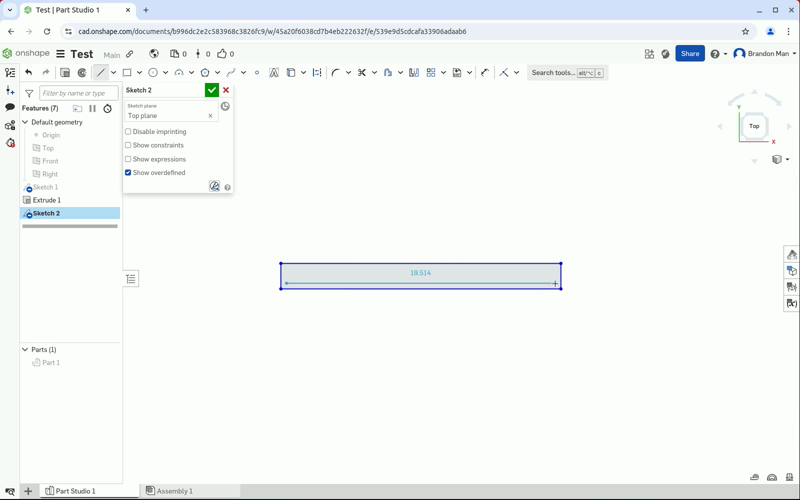
scroll(6)
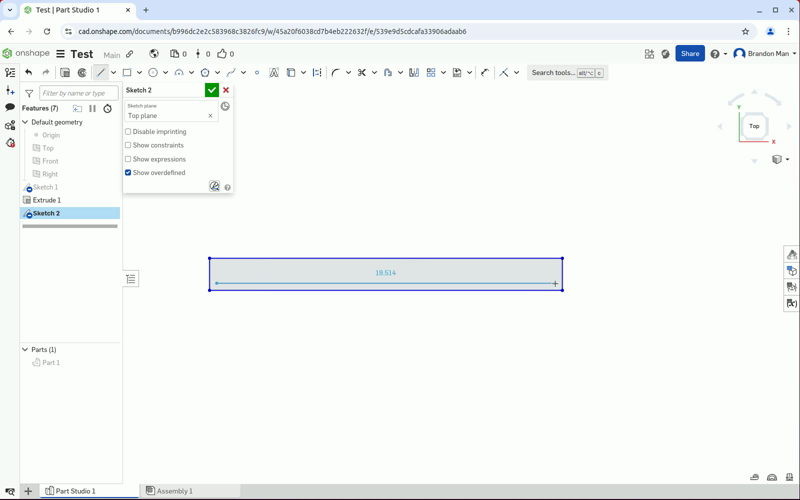
scroll(6)
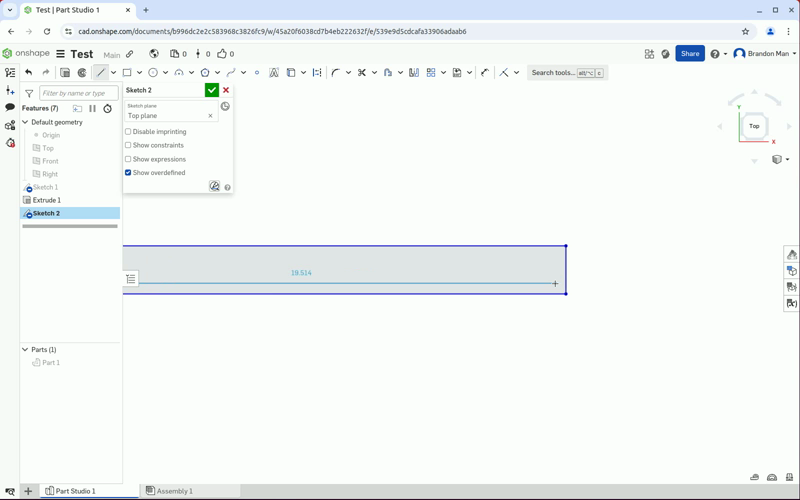
scroll(6)
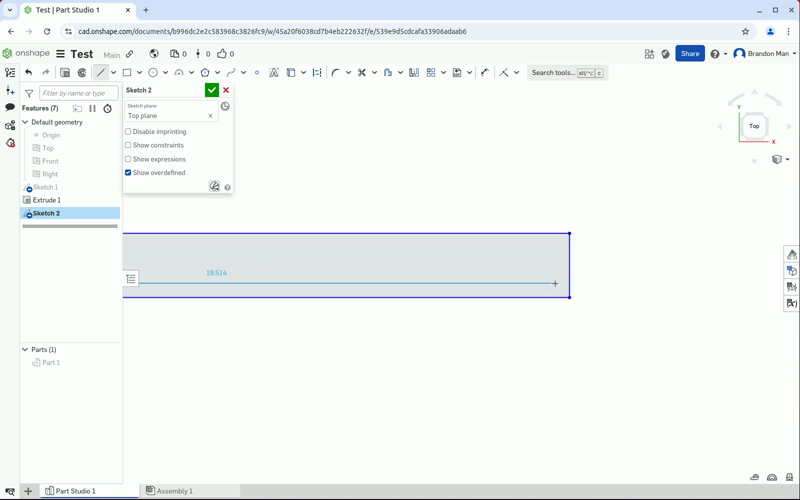
scroll(6)
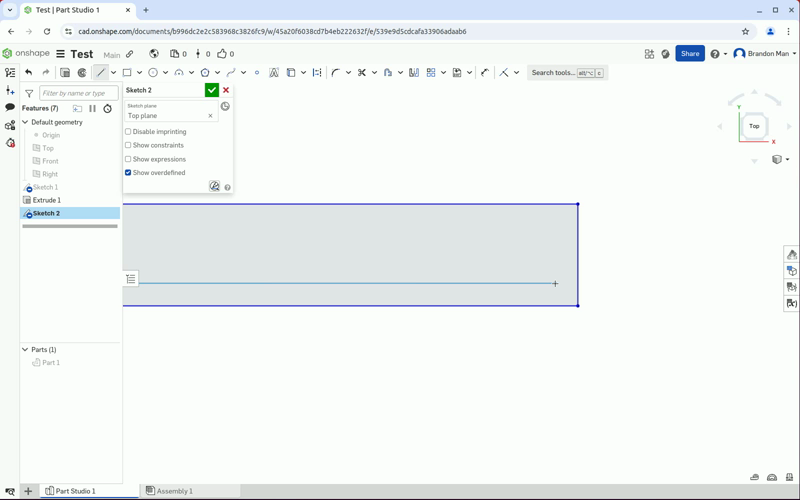
click(555, 283)
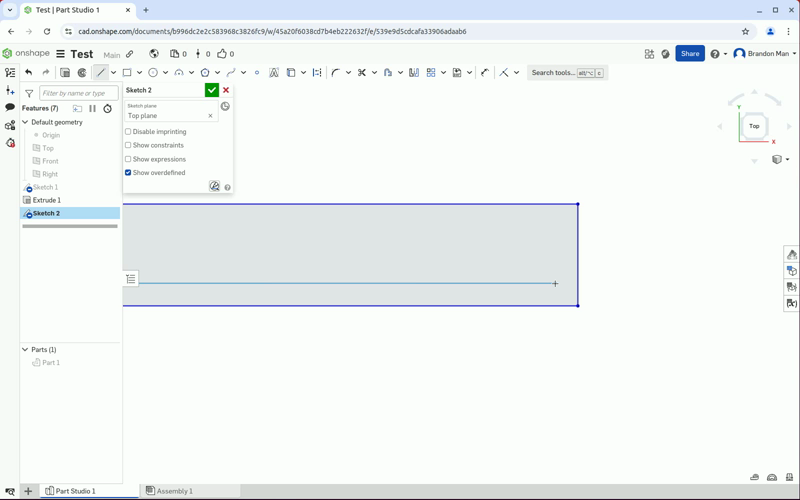
scroll(-6)
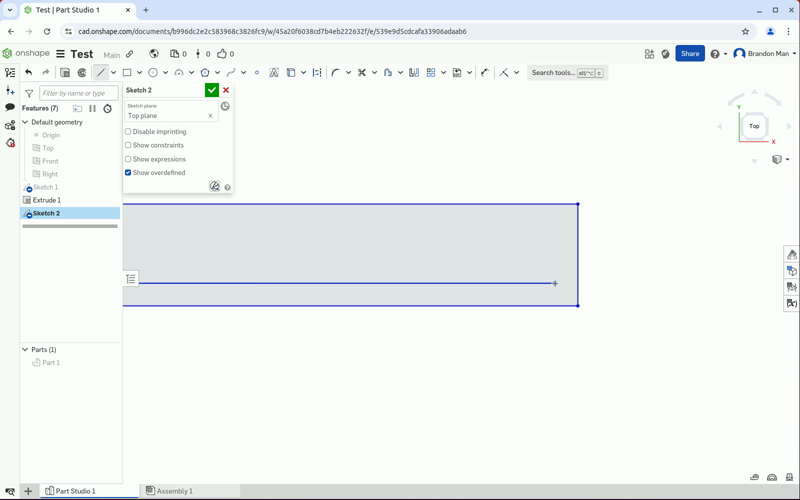
scroll(-6)
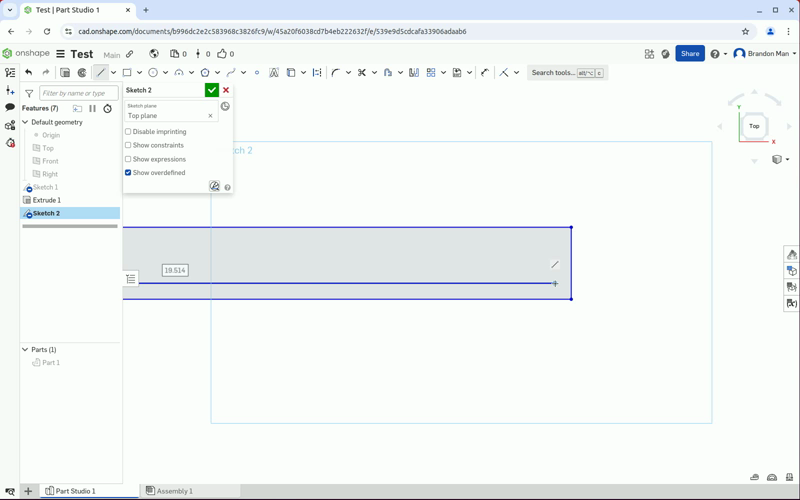
scroll(-6)
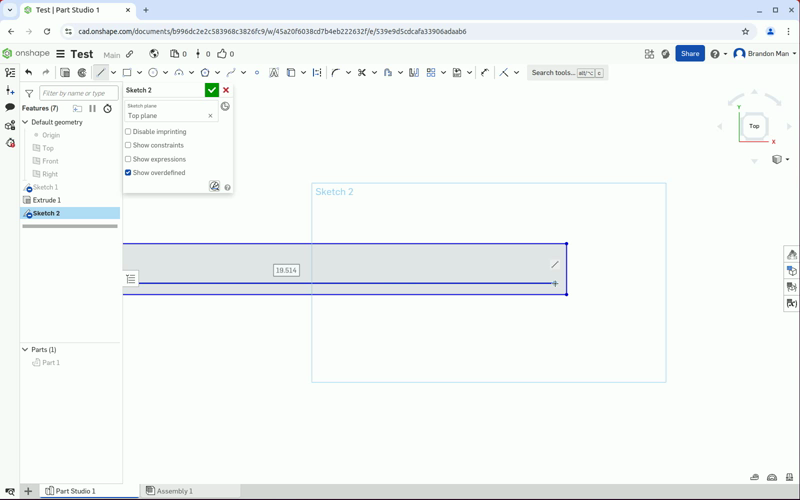
scroll(-6)
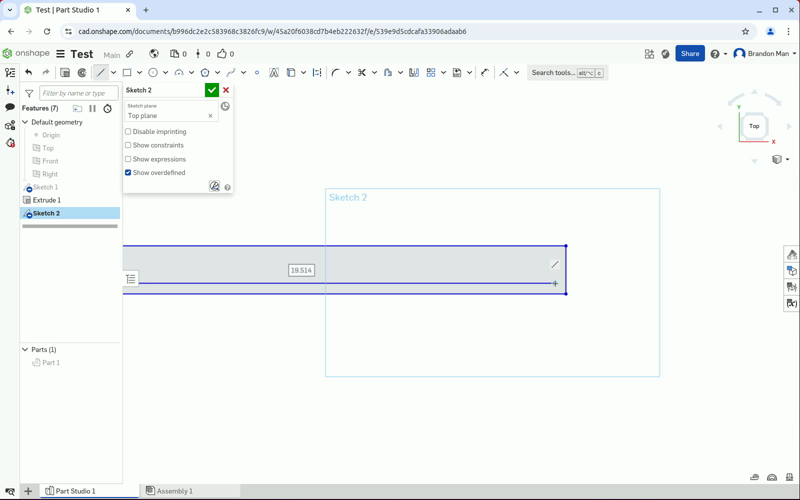
scroll(-6)
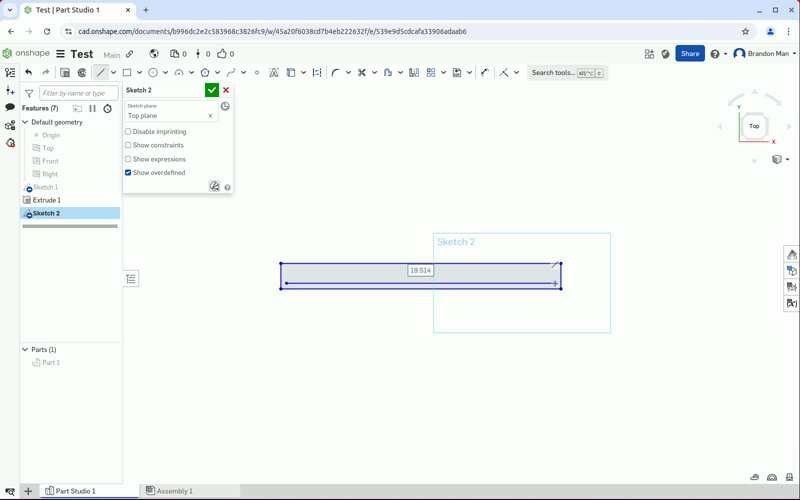
scroll(-6)
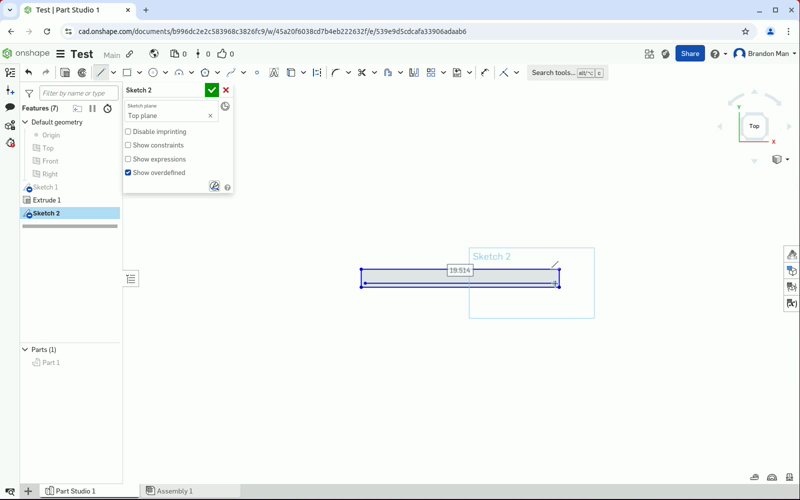
scroll(-6)
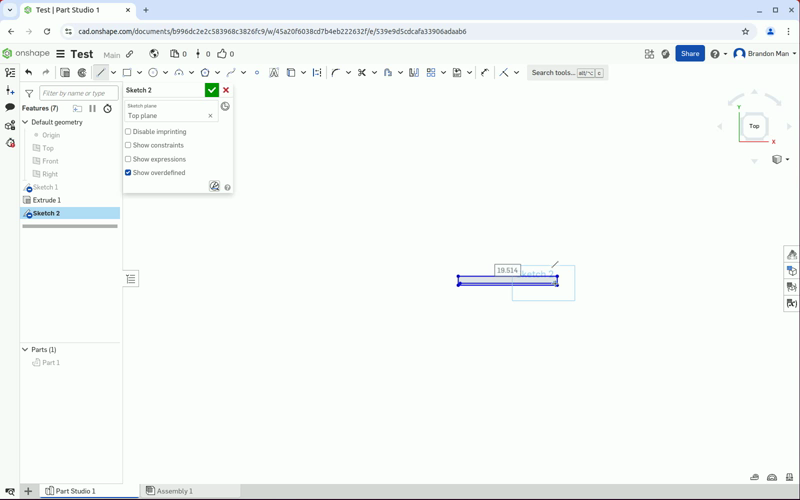
key_up(shift)
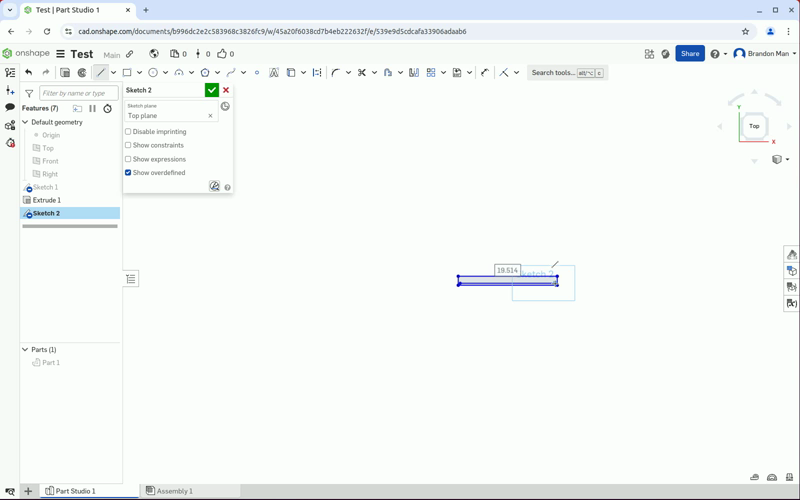
key_down(shift)
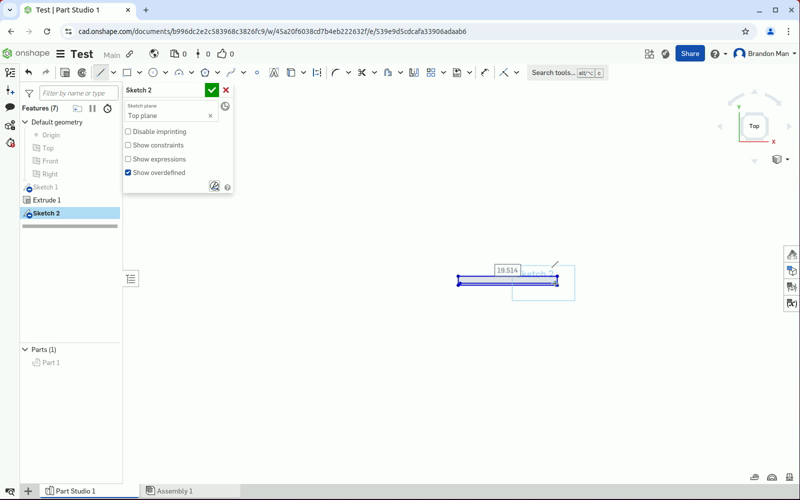
mouse_move(585, 283)
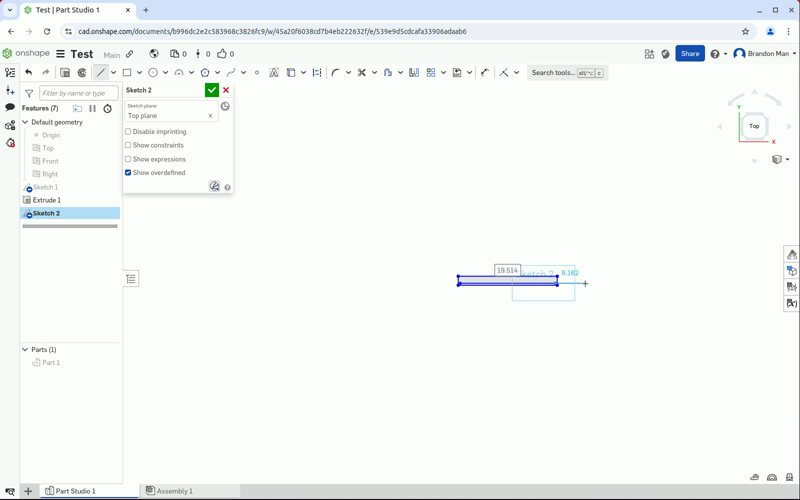
mouse_move(555, 278)
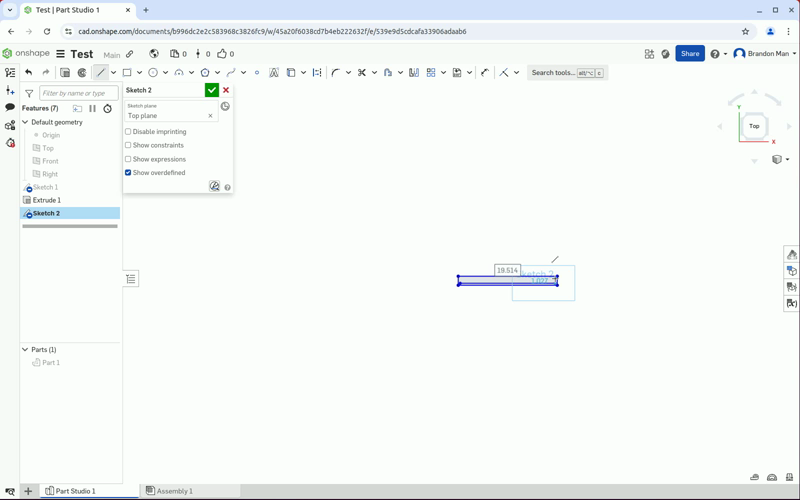
scroll(6)
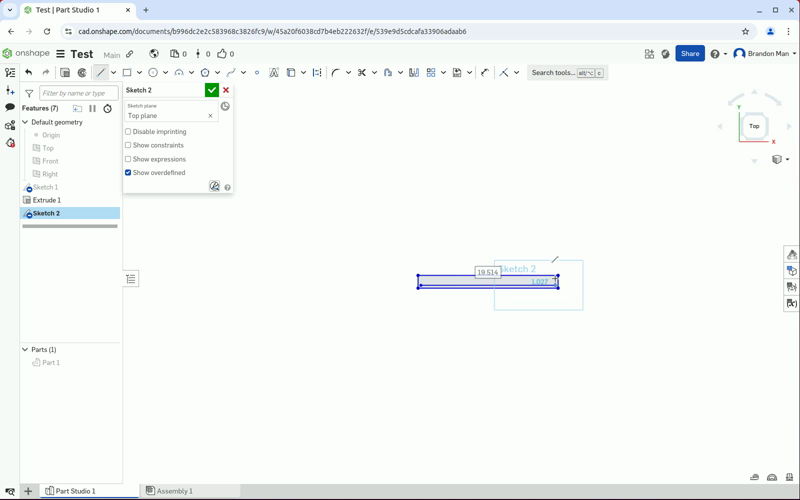
scroll(6)
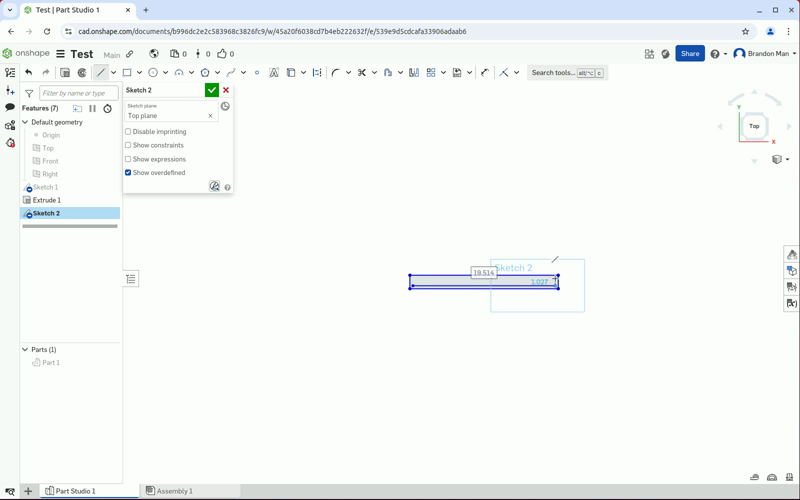
scroll(6)
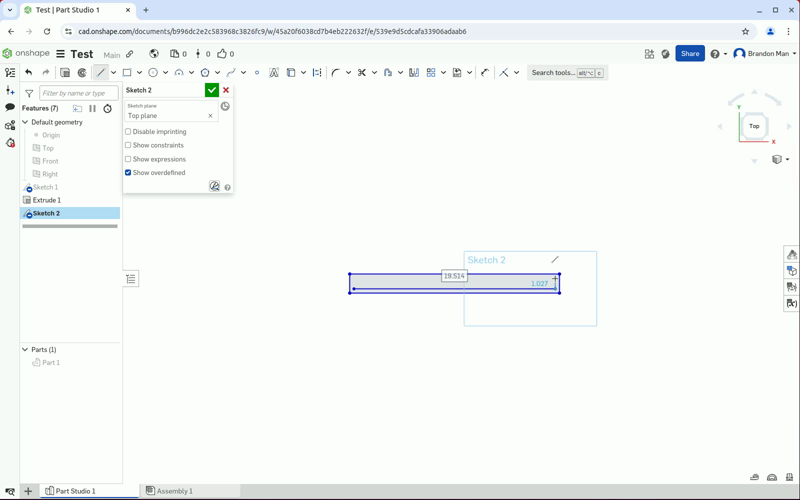
scroll(6)
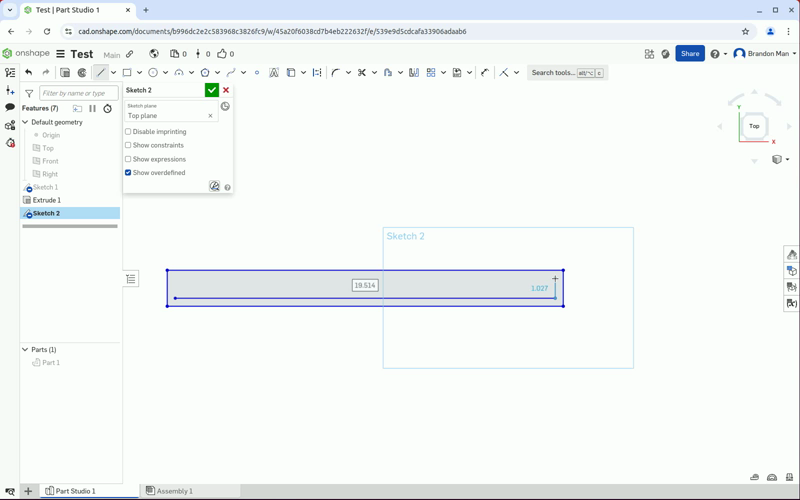
scroll(6)
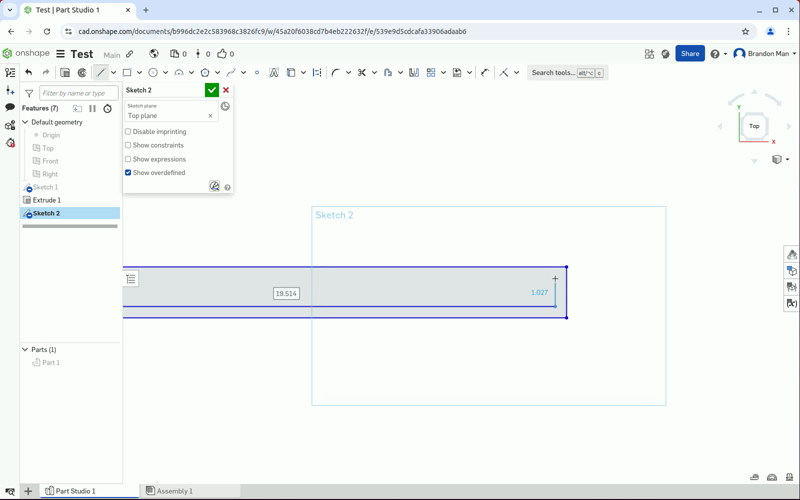
scroll(6)
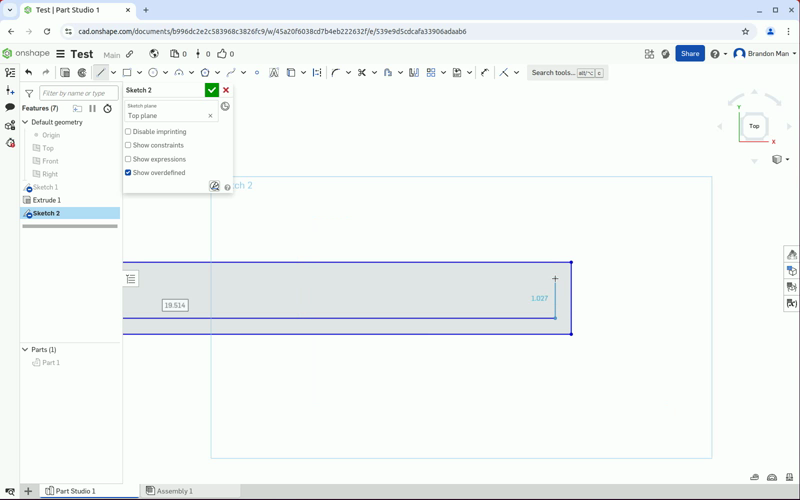
scroll(6)
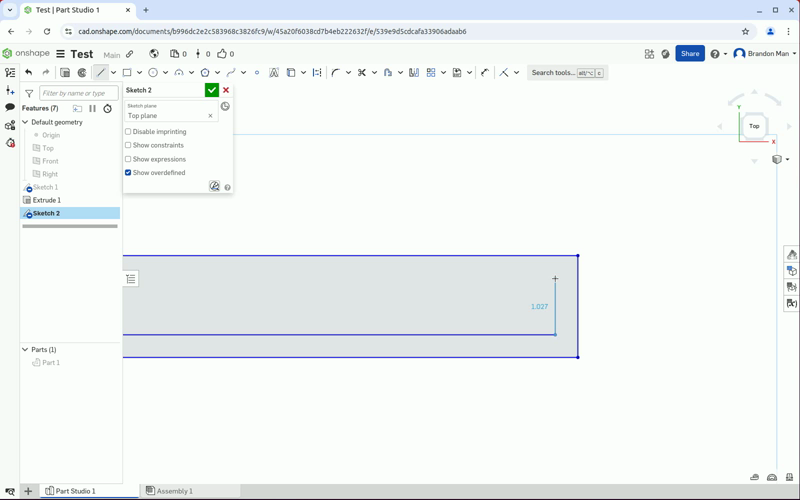
click(555, 278)
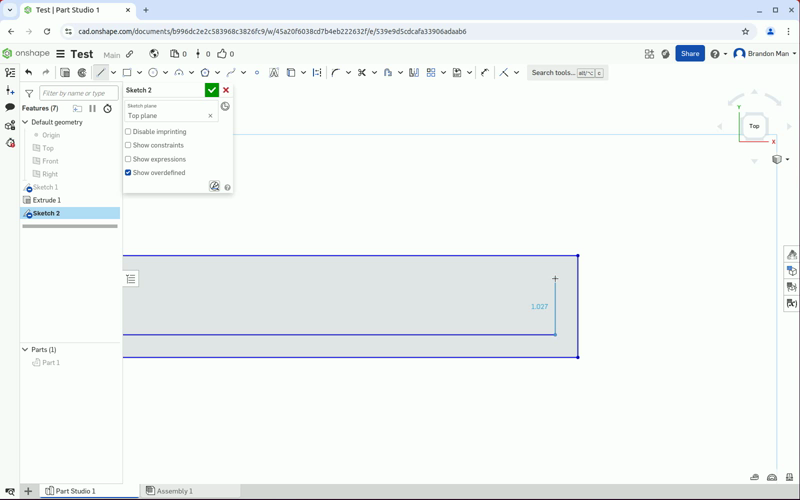
scroll(-6)
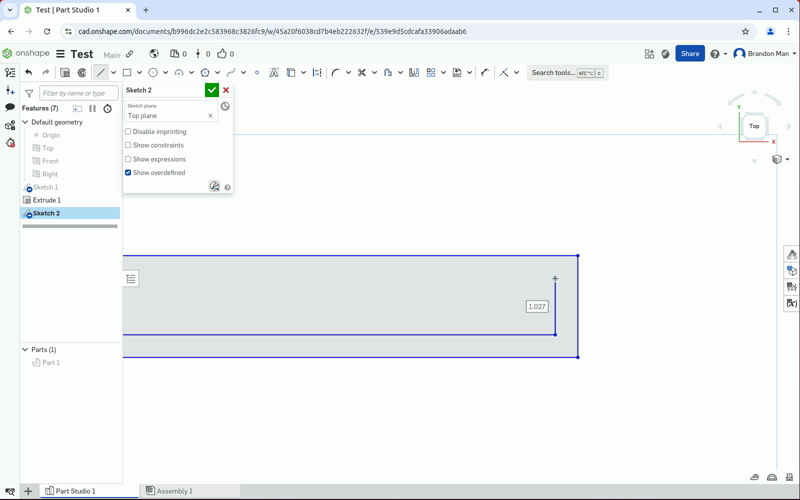
scroll(-6)
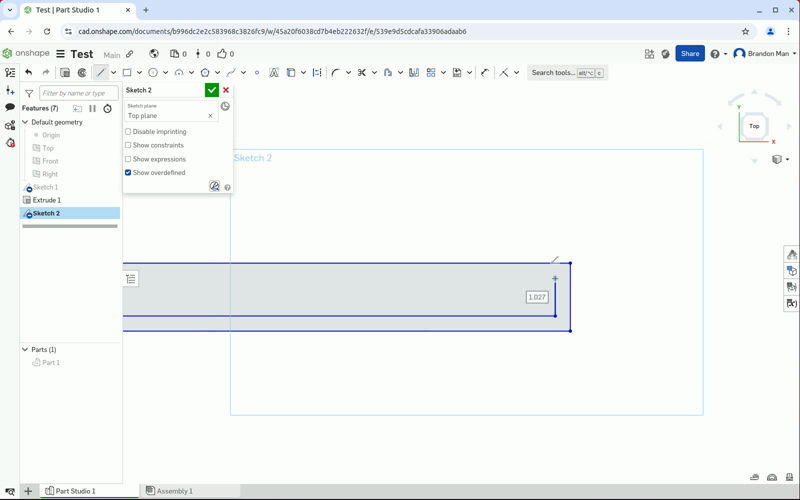
scroll(-6)
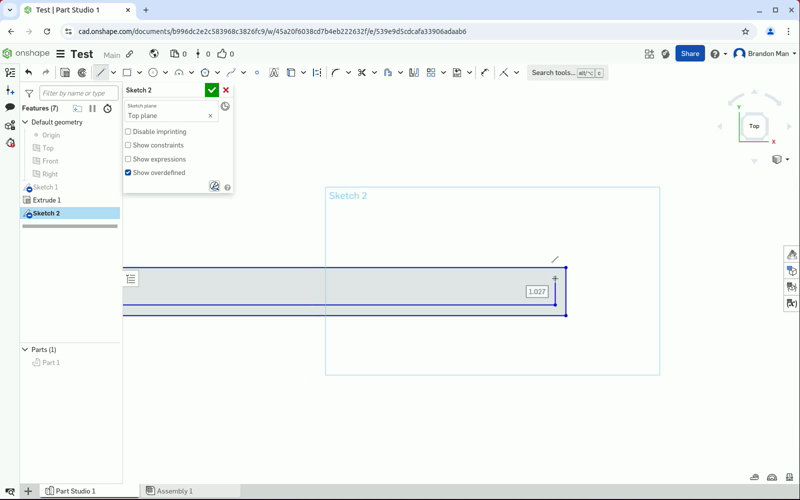
scroll(-6)
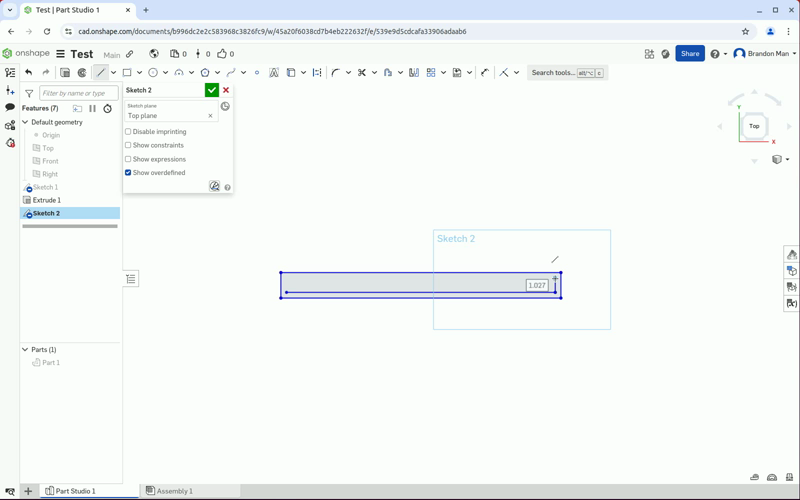
scroll(-6)
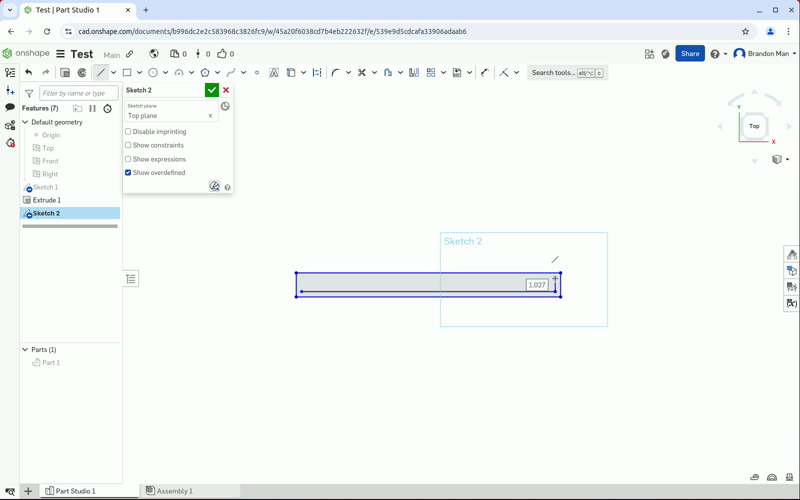
scroll(-6)
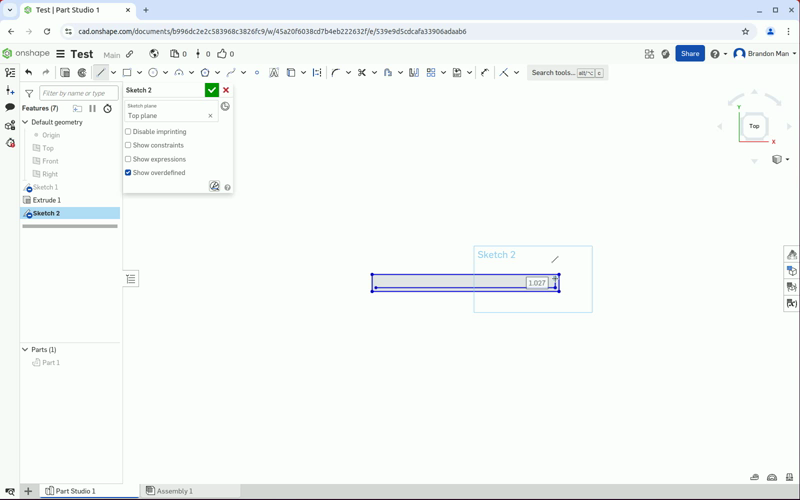
scroll(-6)
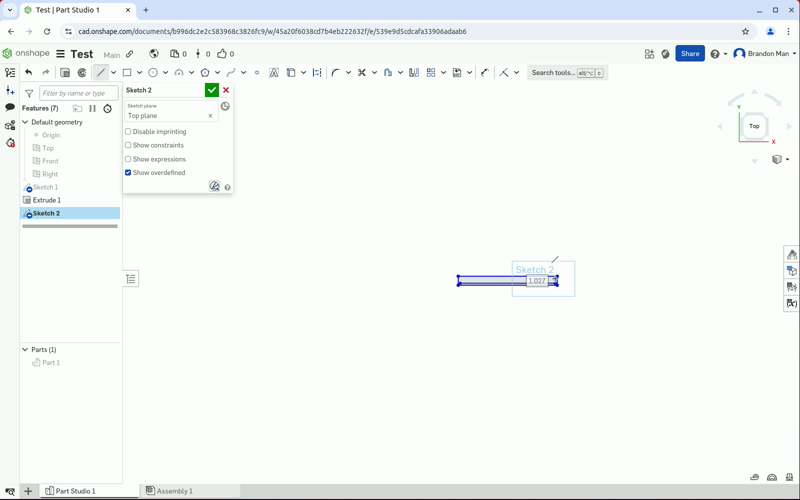
key_up(shift)
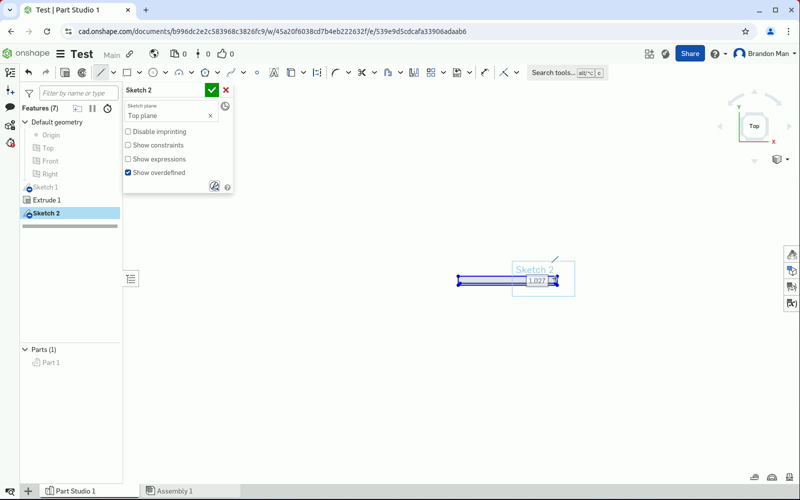
key_down(shift)
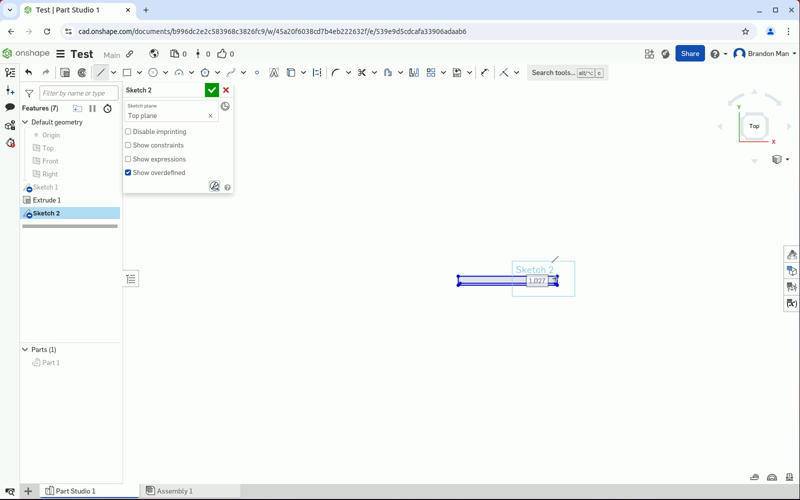
mouse_move(460, 278)
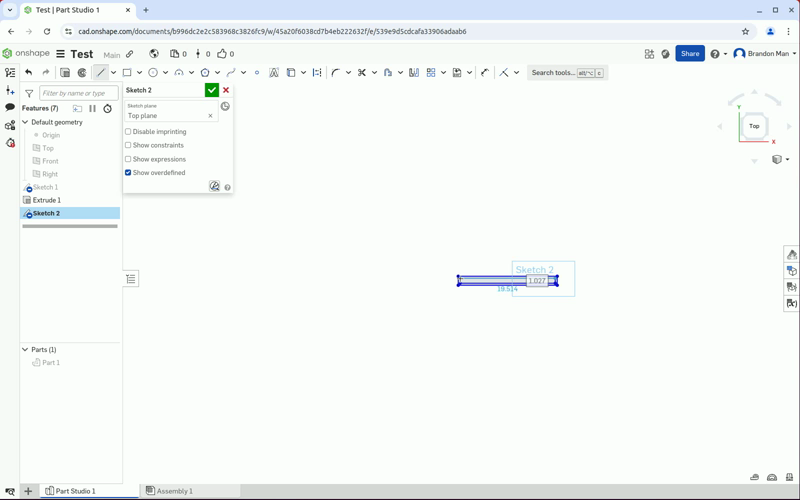
scroll(6)
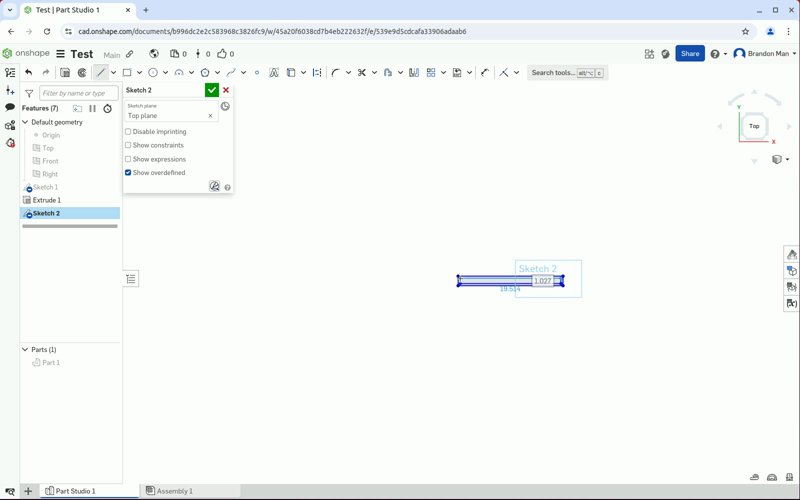
scroll(6)
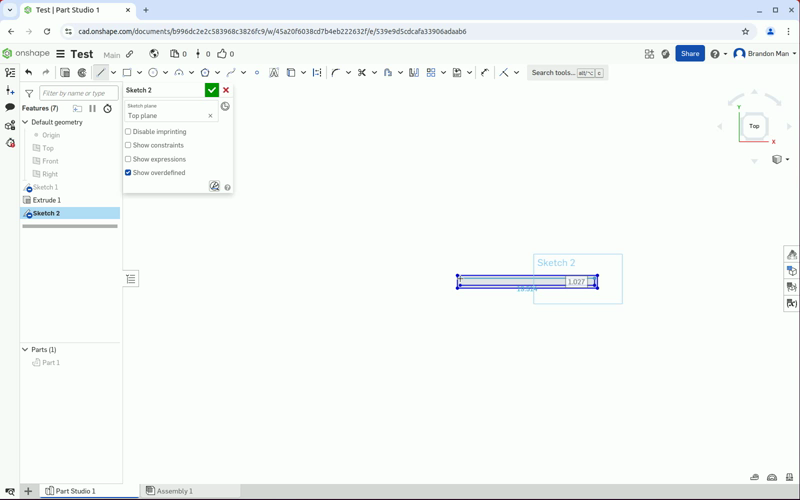
scroll(6)
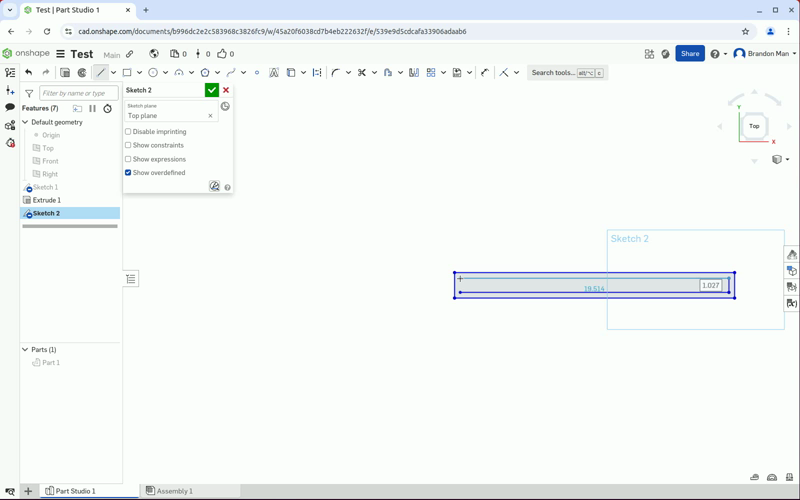
scroll(6)
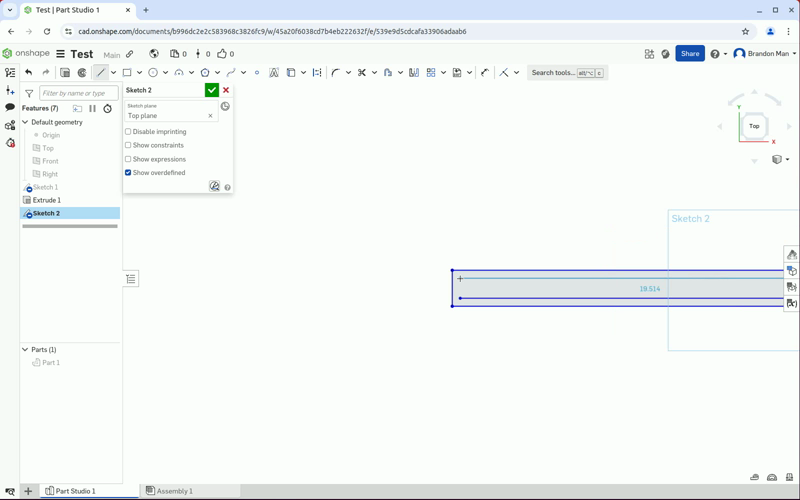
scroll(6)
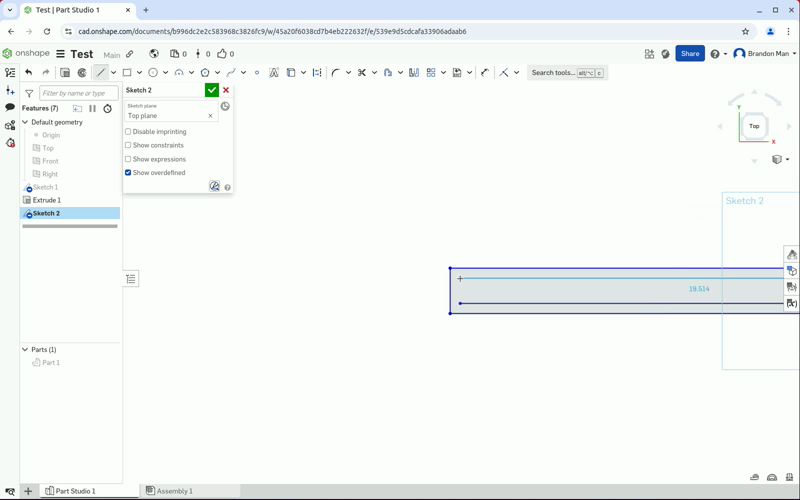
scroll(6)
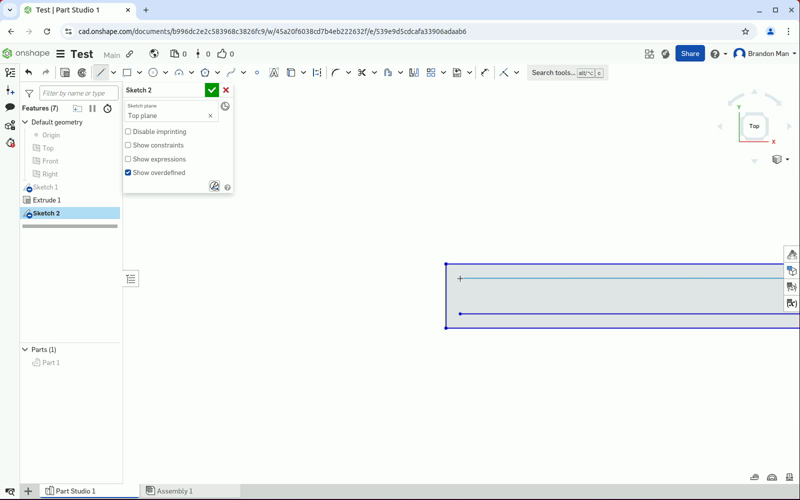
scroll(6)
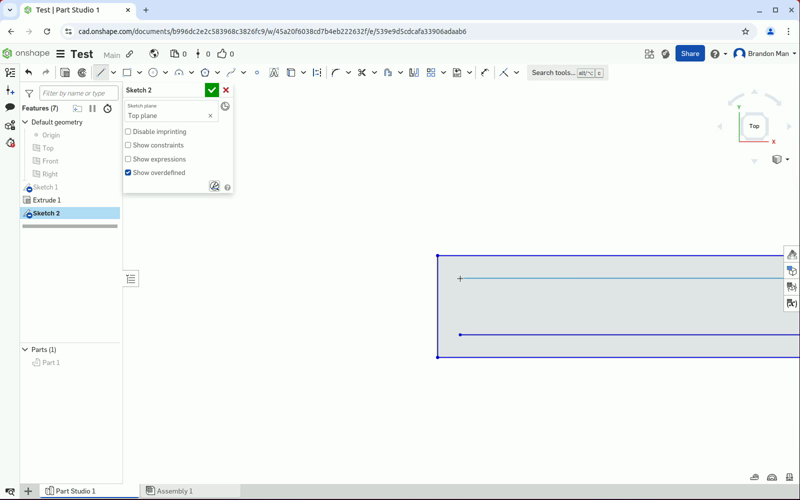
click(460, 278)
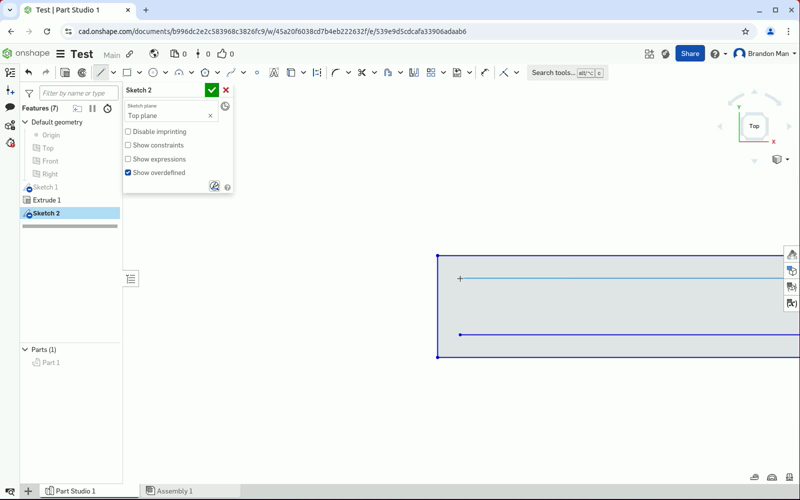
scroll(-6)
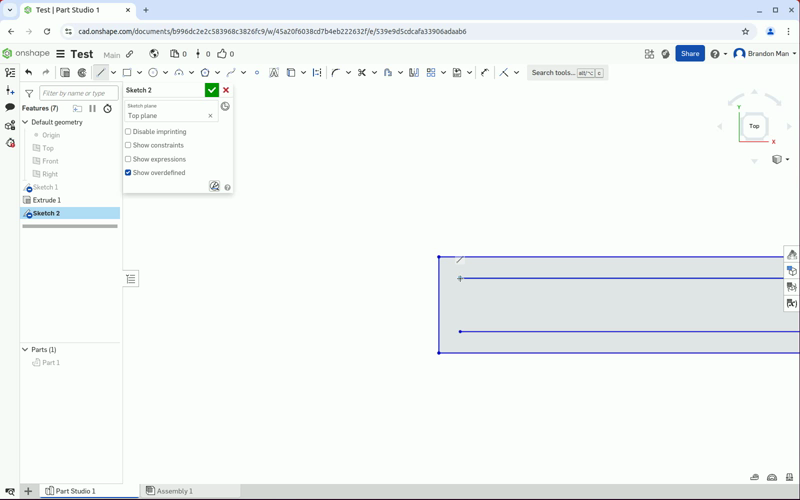
scroll(-6)
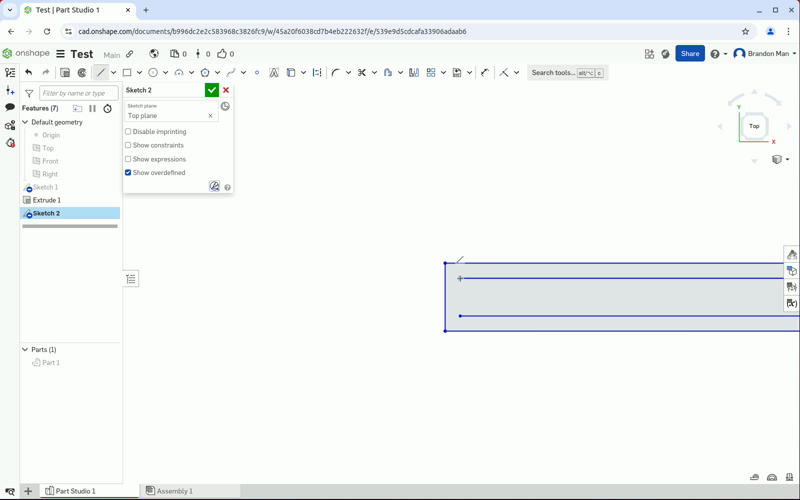
scroll(-6)
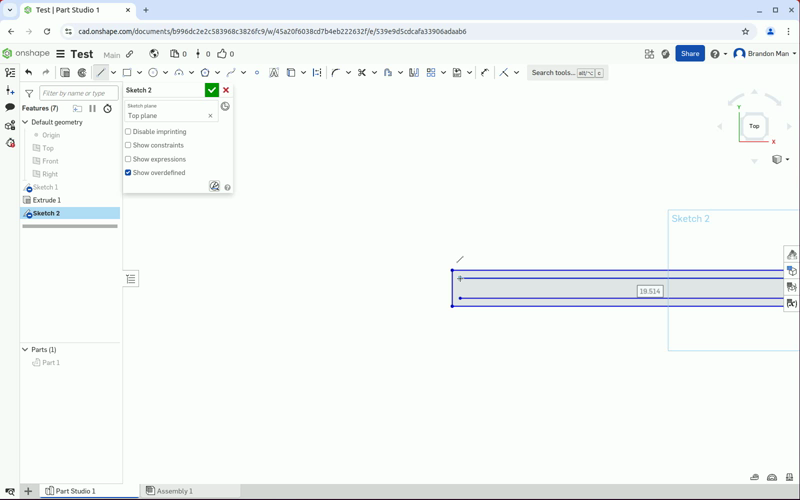
scroll(-6)
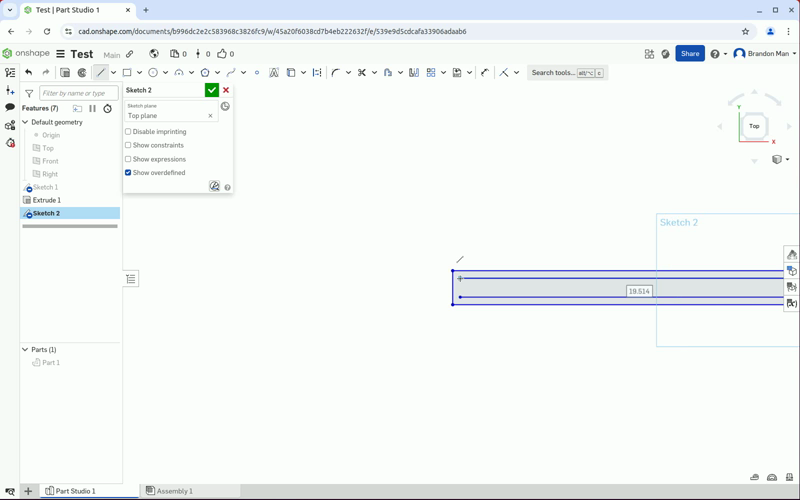
scroll(-6)
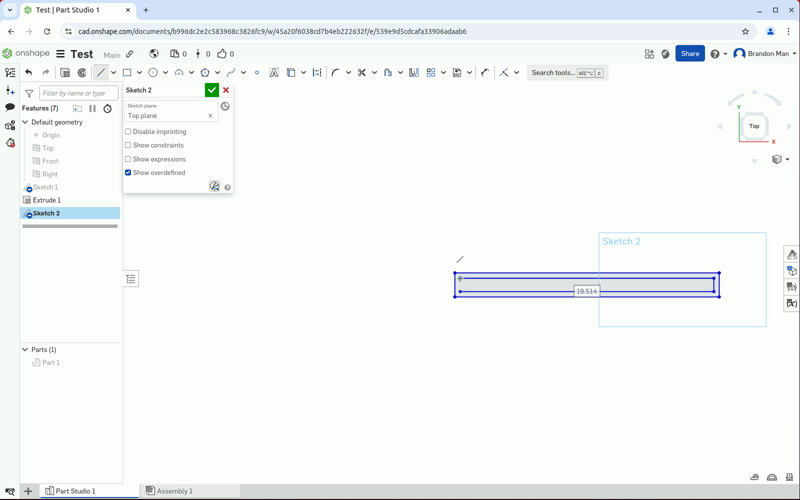
scroll(-6)
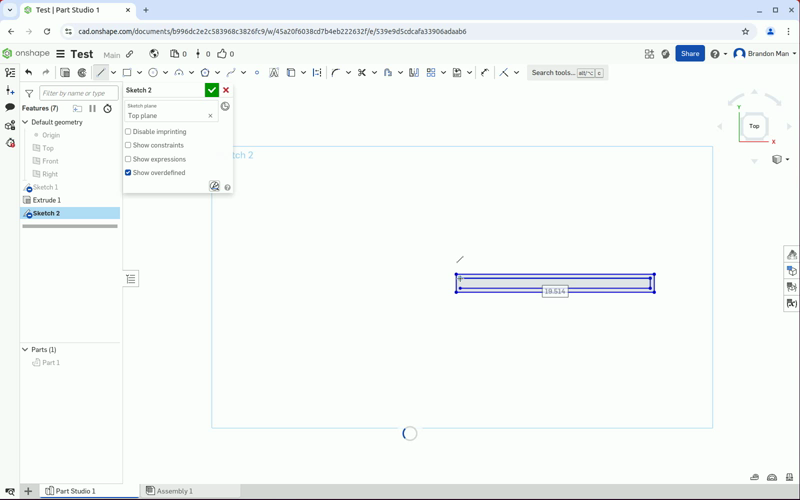
scroll(-6)
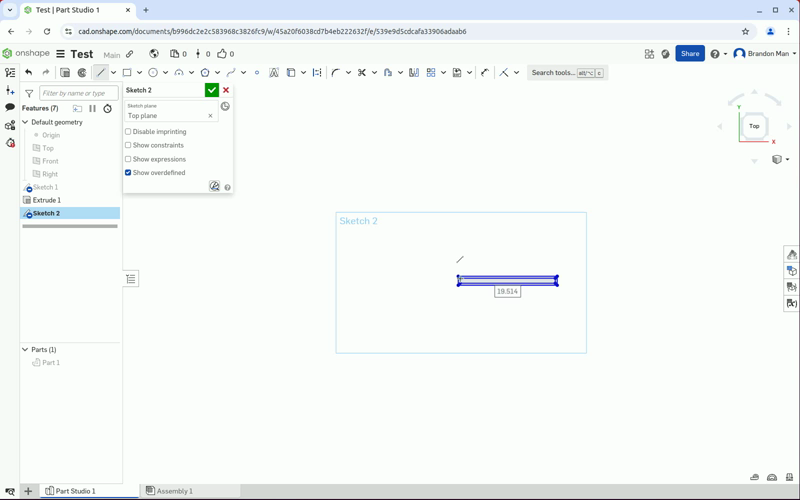
key_up(shift)
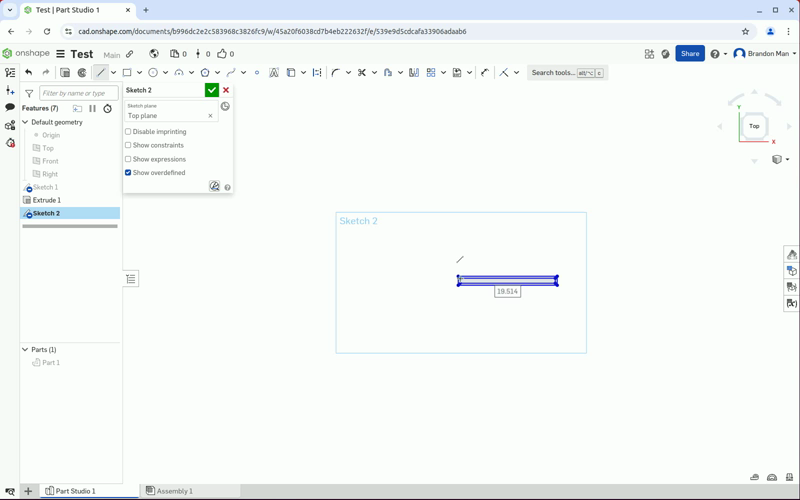
mouse_move(490, 278)
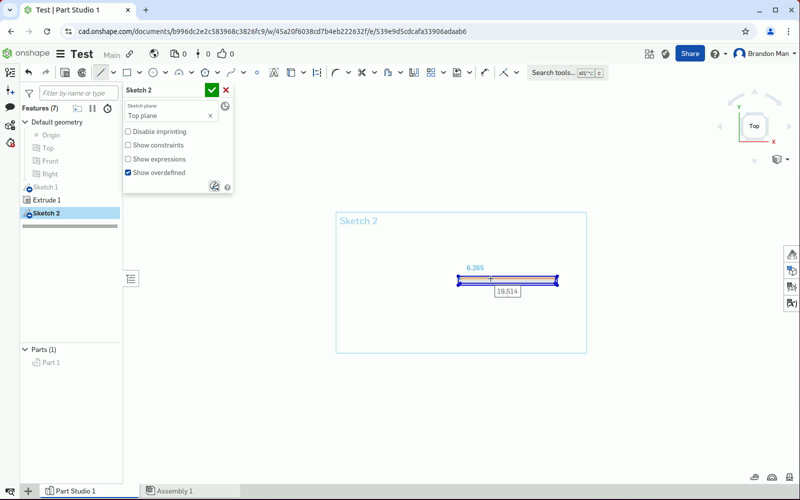
key_down(shift)
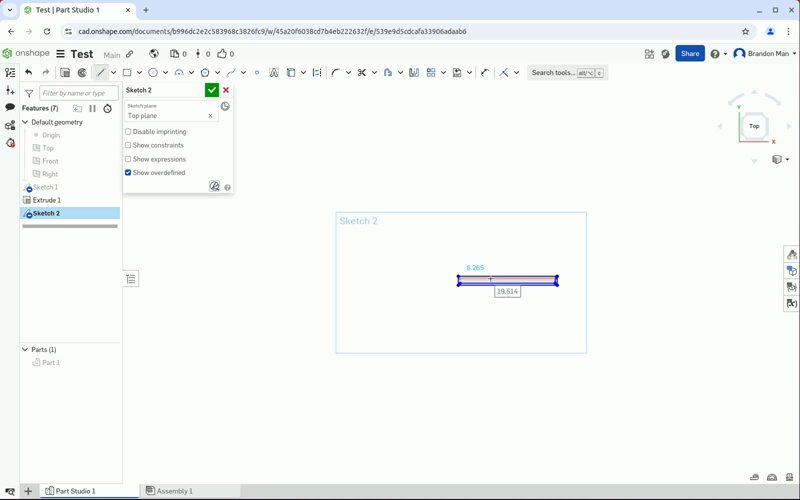
mouse_move(460, 283)
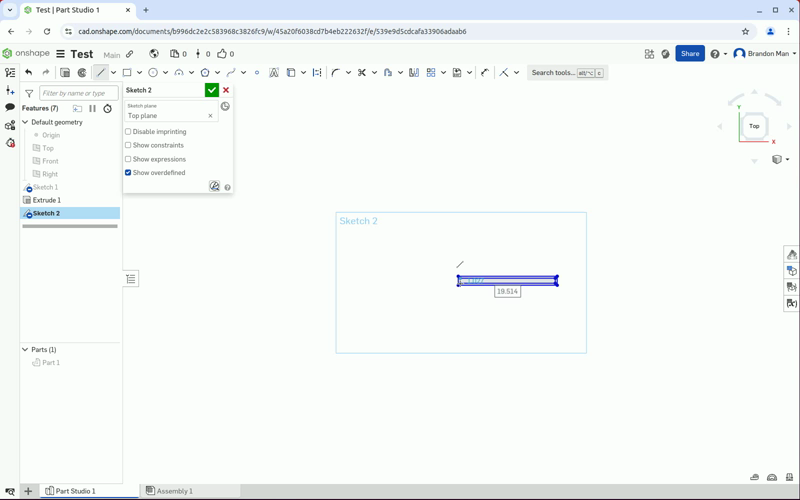
scroll(6)
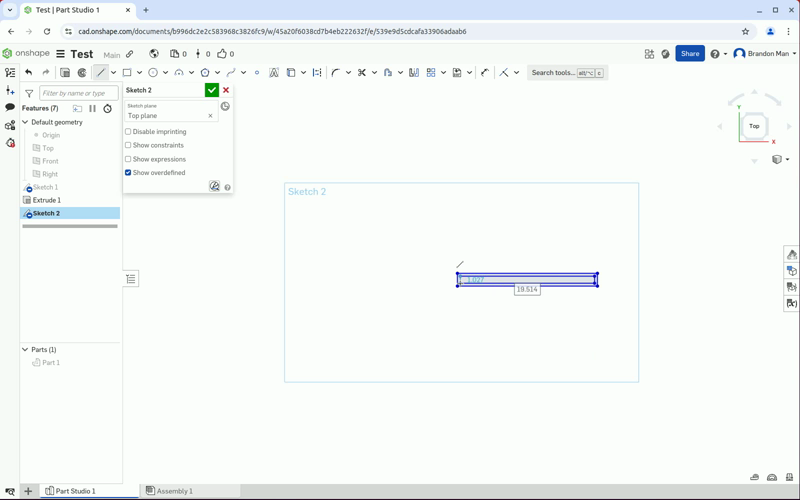
scroll(6)
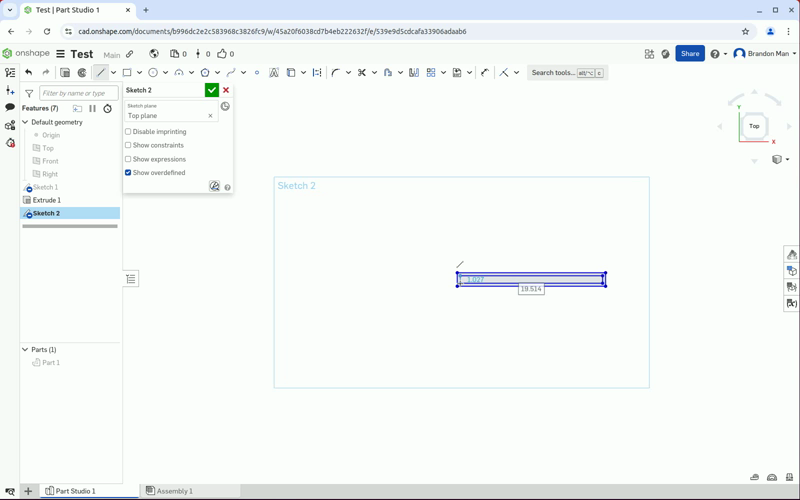
scroll(6)
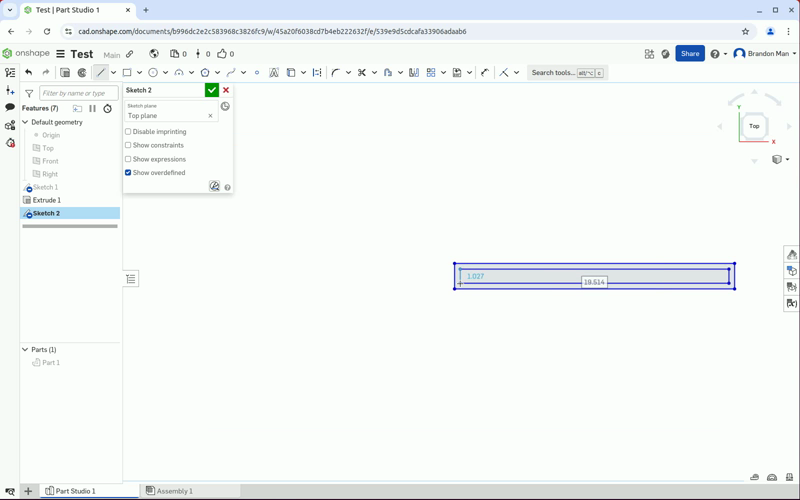
scroll(6)
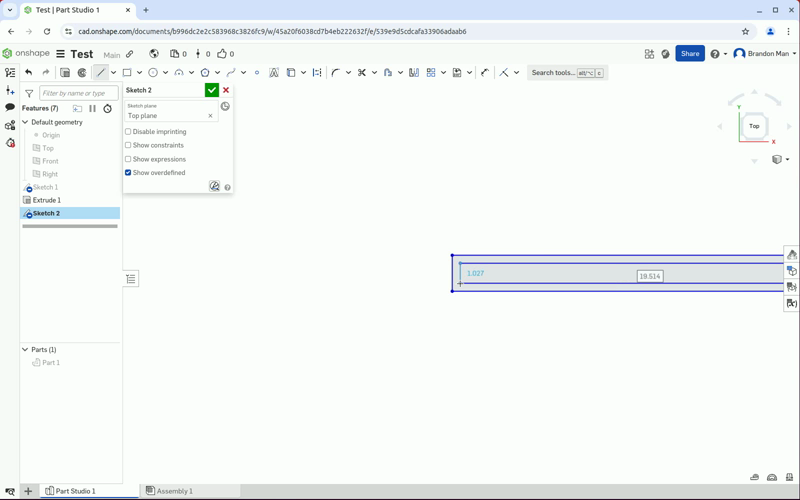
scroll(6)
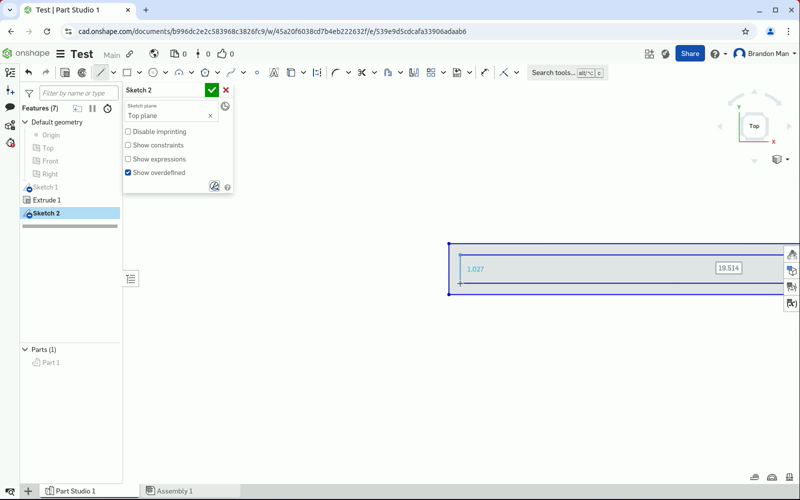
scroll(6)
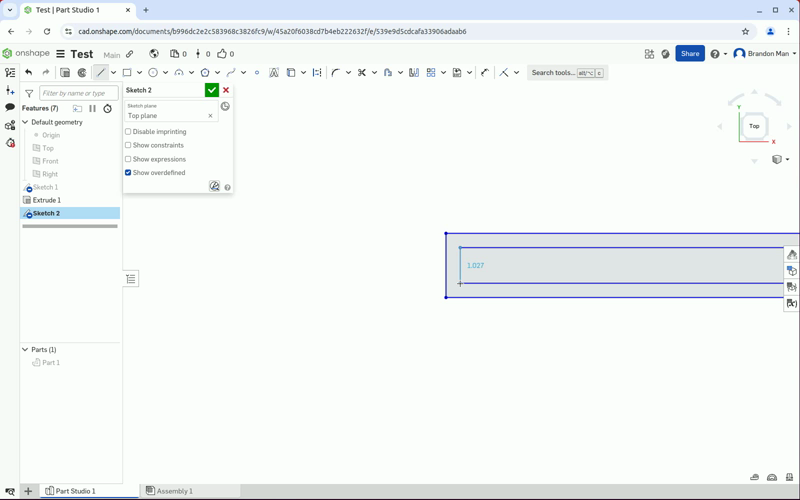
scroll(6)
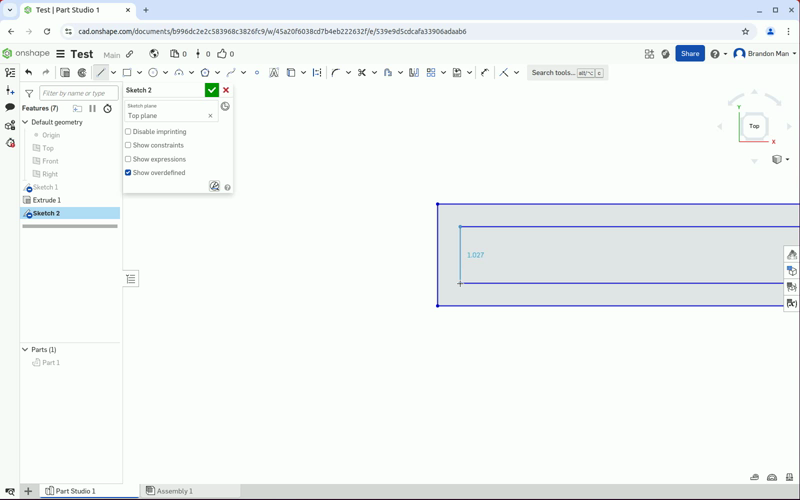
key_up(shift)
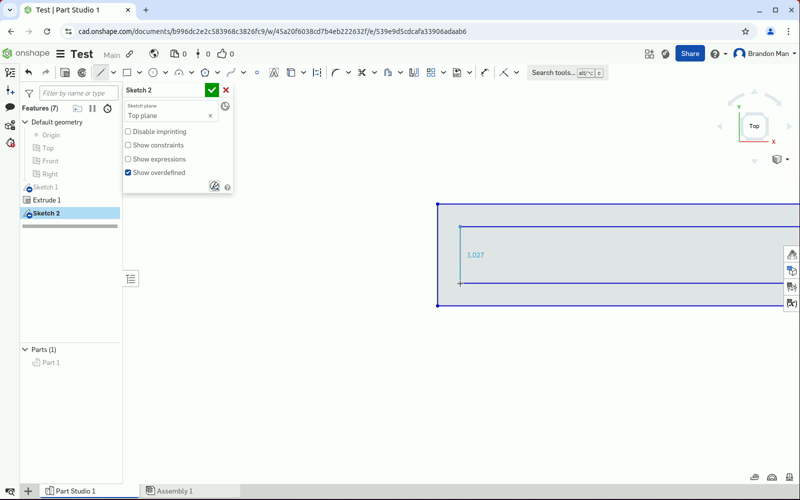
click(460, 283)
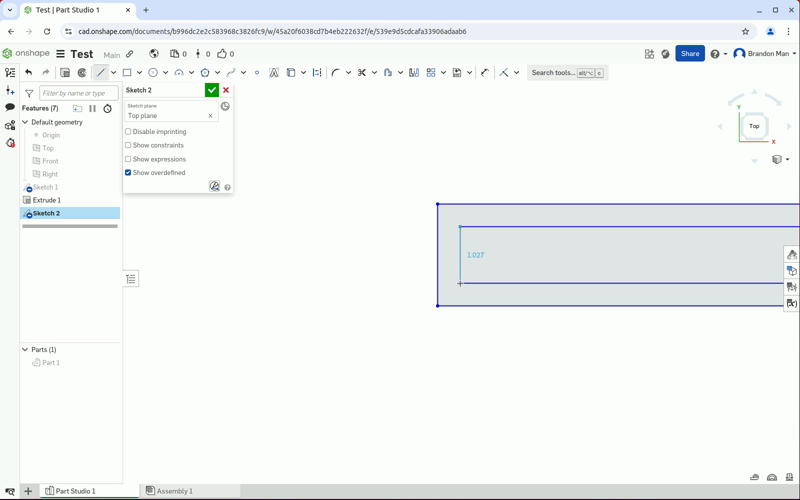
scroll(-6)
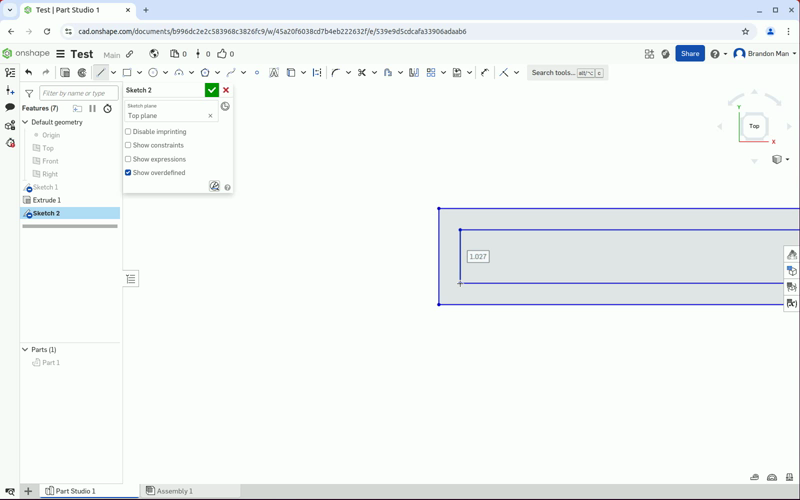
scroll(-6)
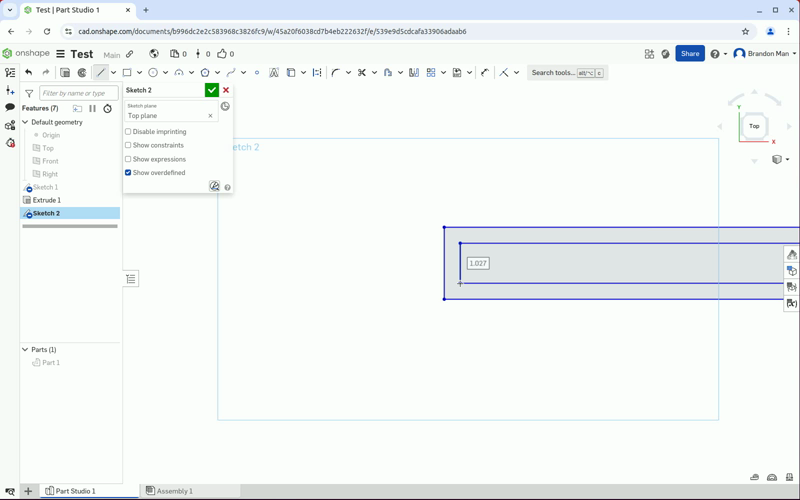
scroll(-6)
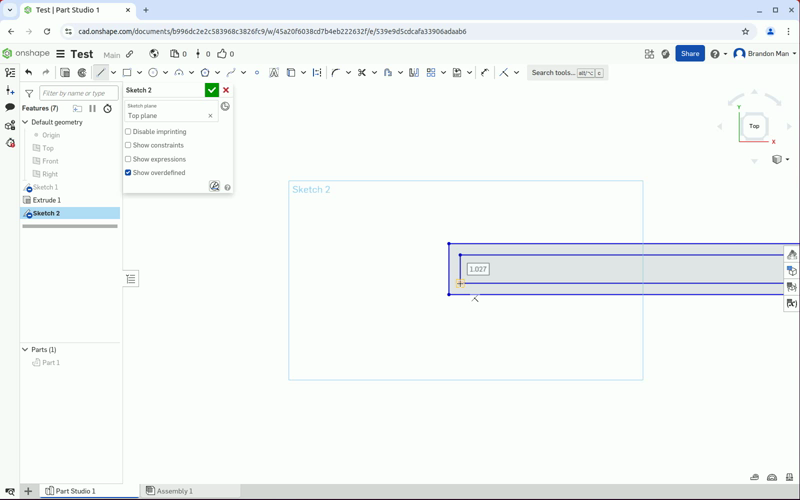
scroll(-6)
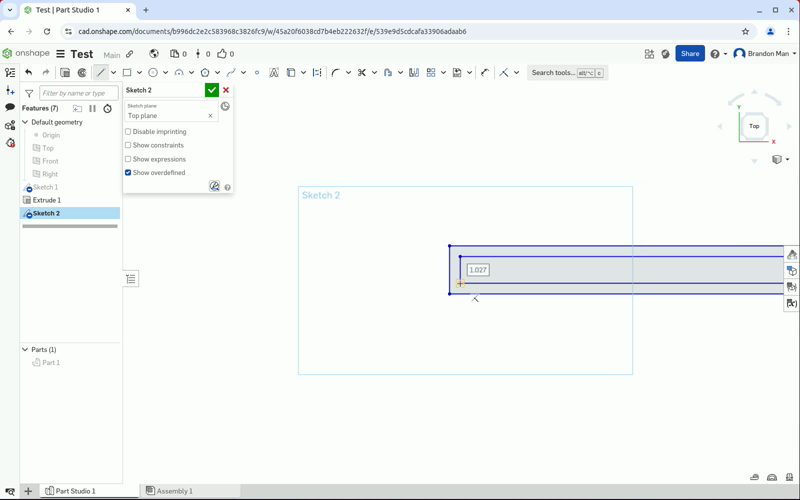
scroll(-6)
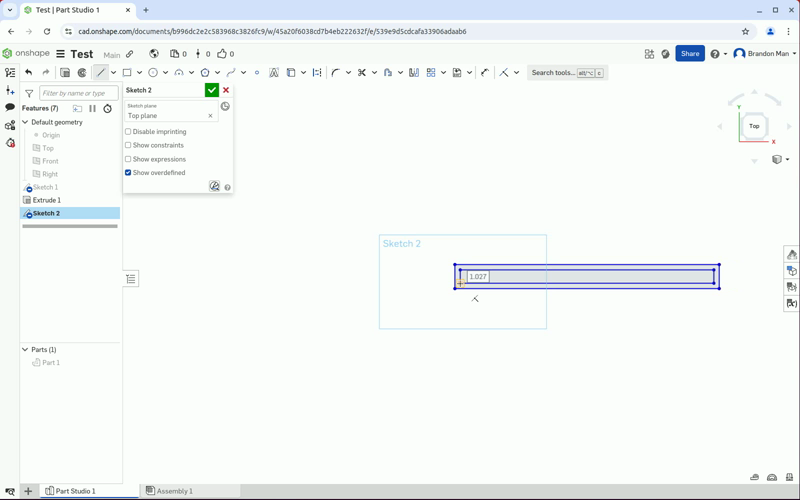
scroll(-6)
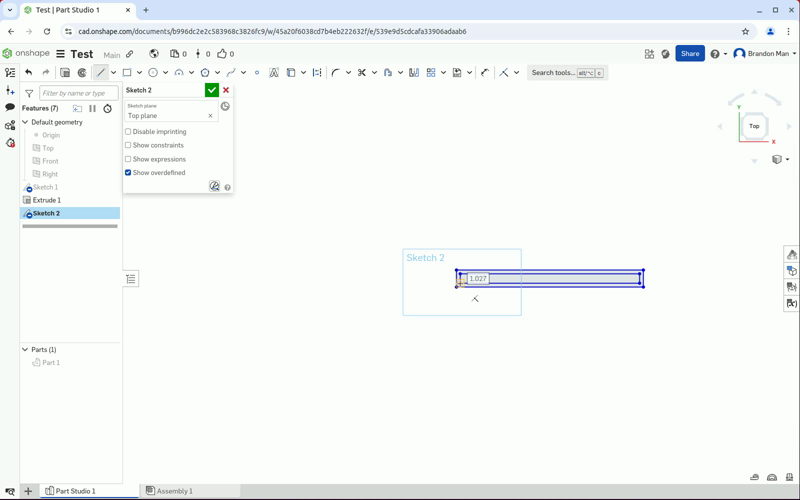
scroll(-6)
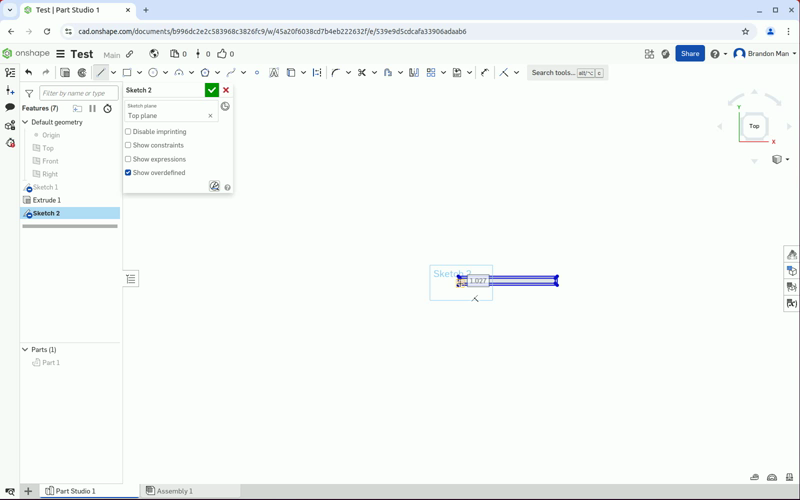
key(esc)
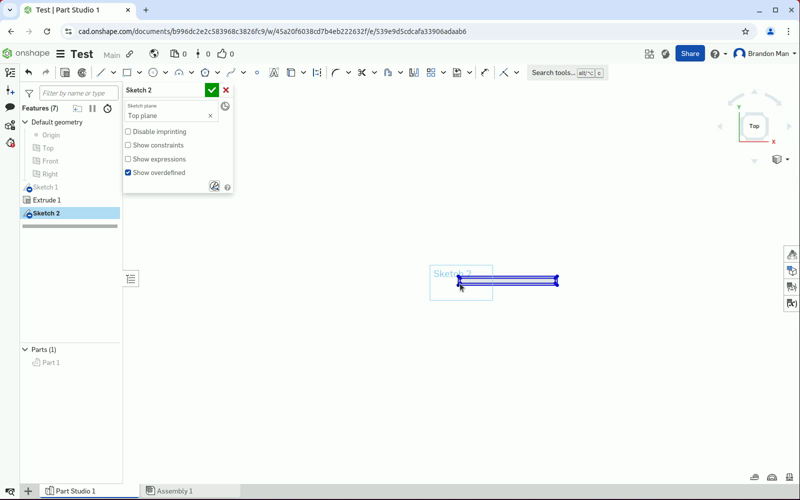
mouse_move(522, 284)
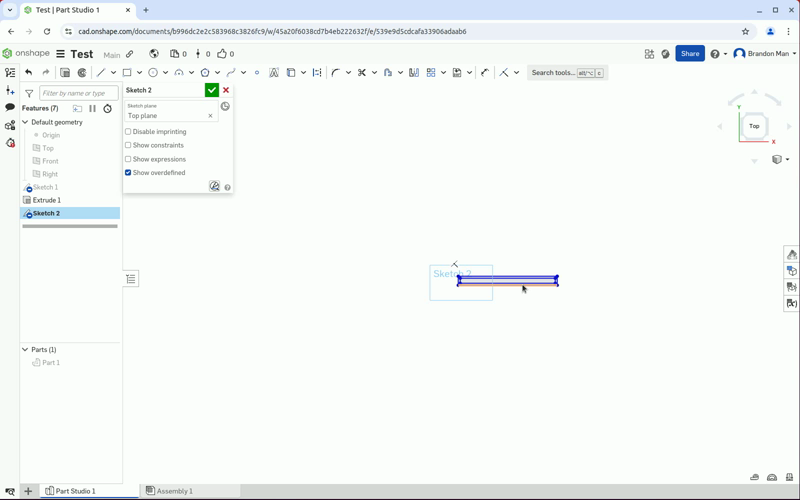
scroll(6)
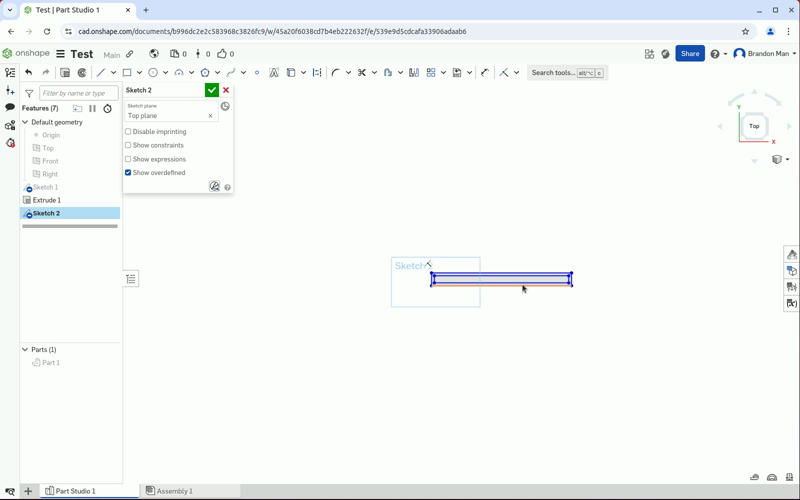
scroll(6)
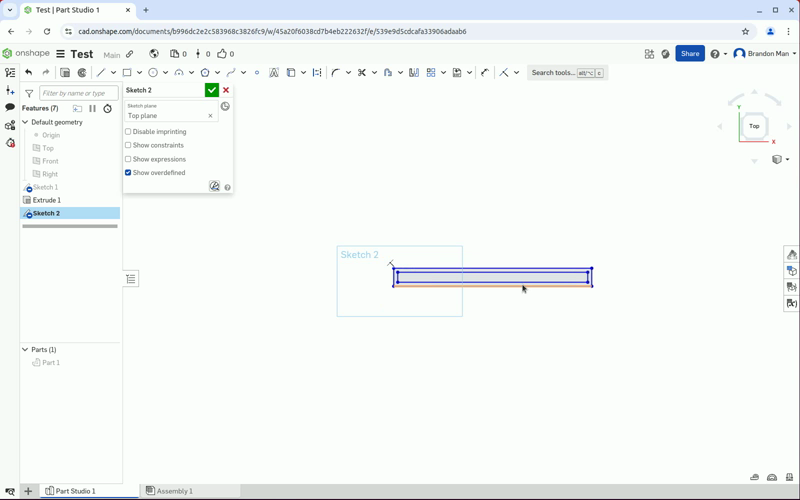
scroll(6)
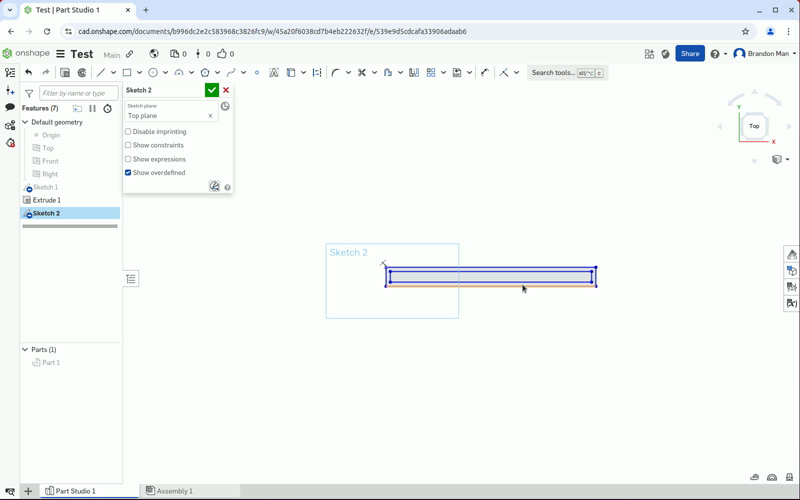
scroll(6)
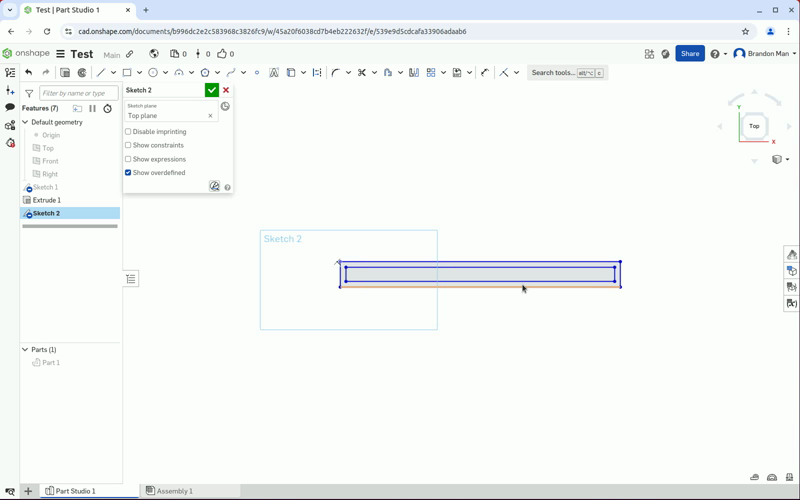
scroll(6)
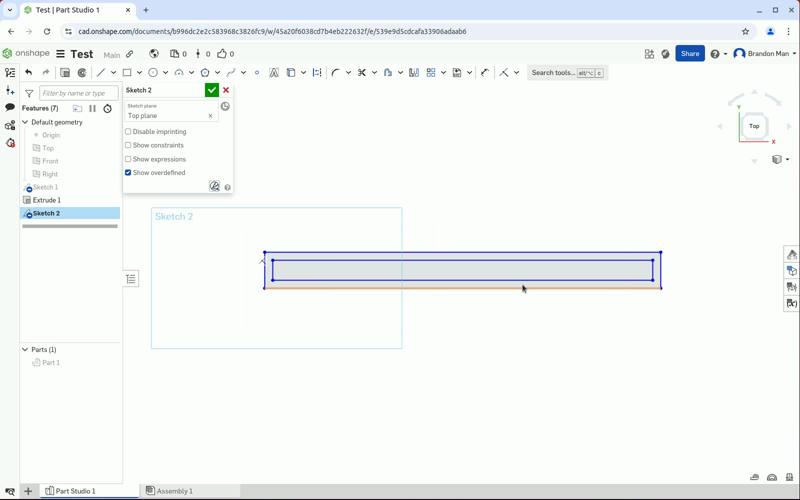
scroll(6)
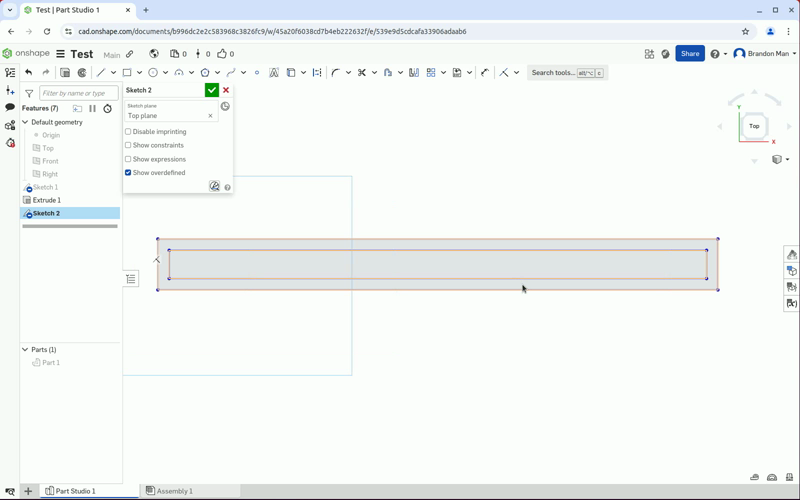
scroll(6)
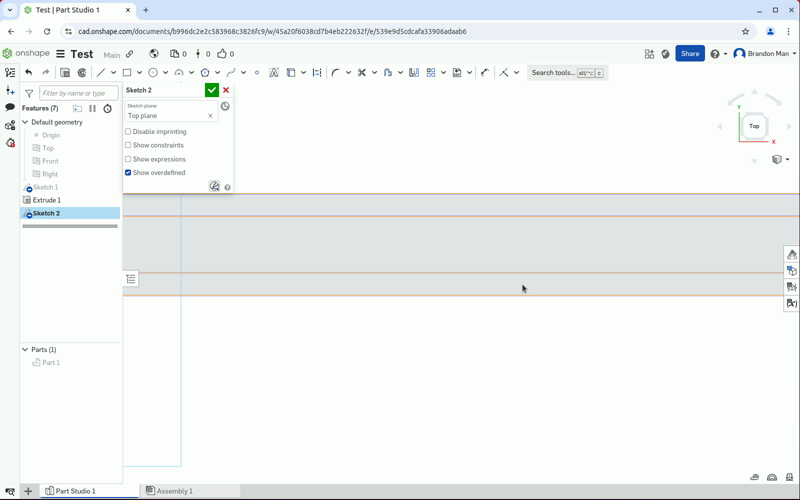
click(522, 284)
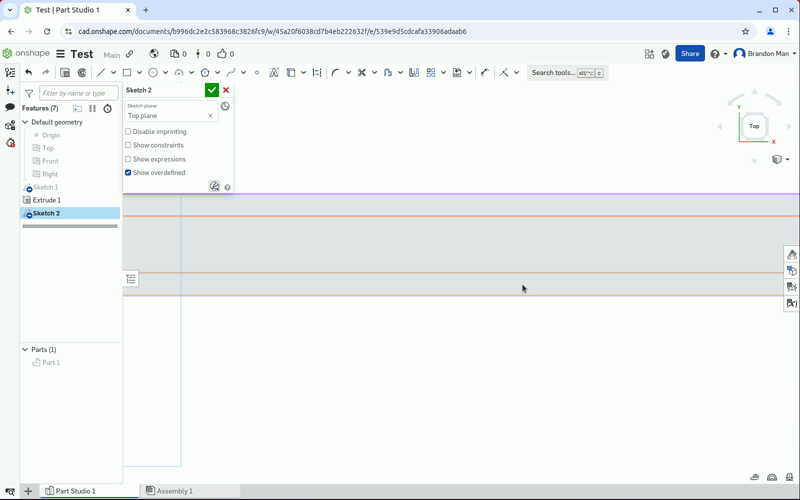
scroll(-6)
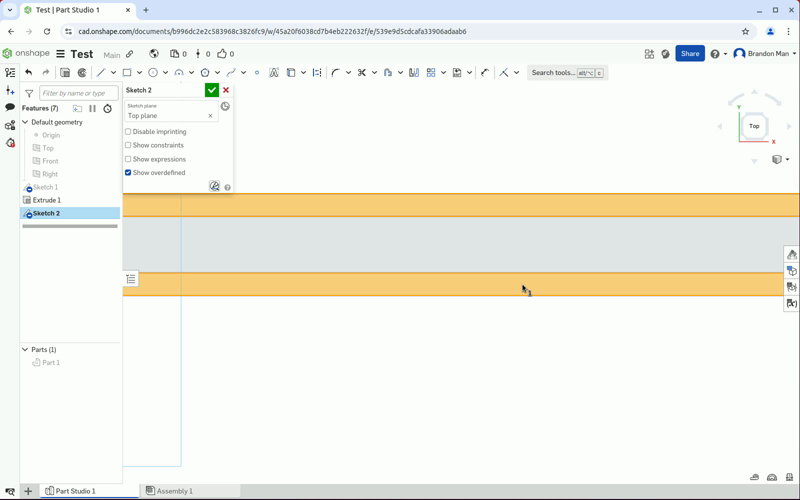
scroll(-6)
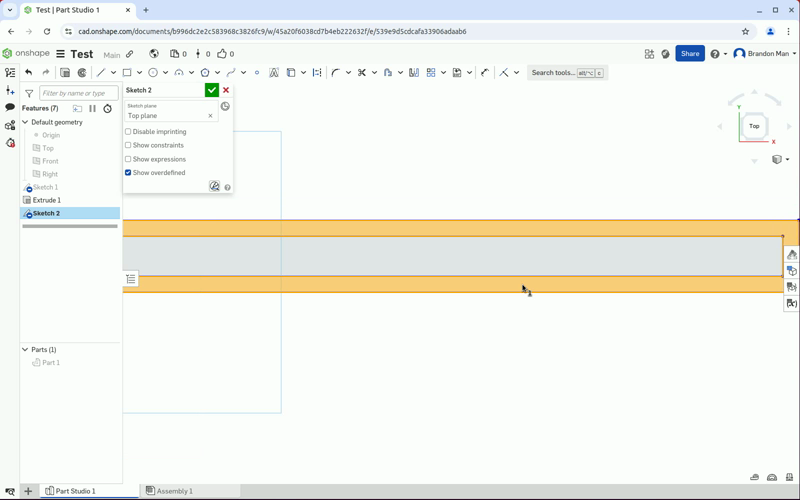
scroll(-6)
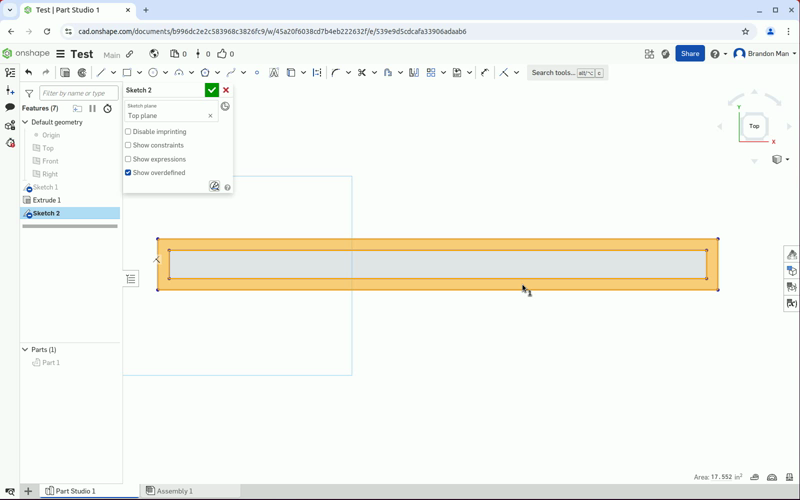
scroll(-6)
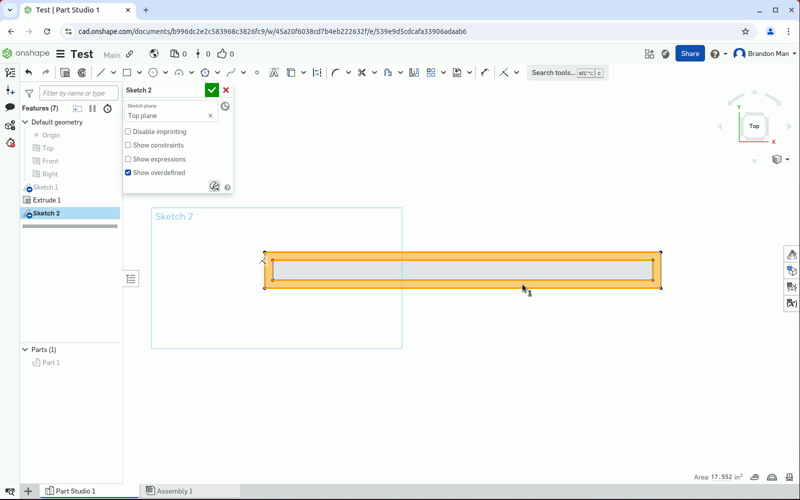
scroll(-6)
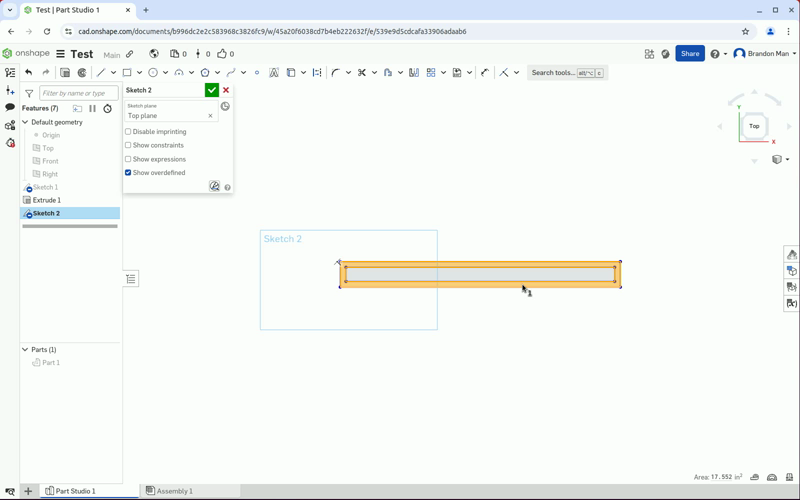
scroll(-6)
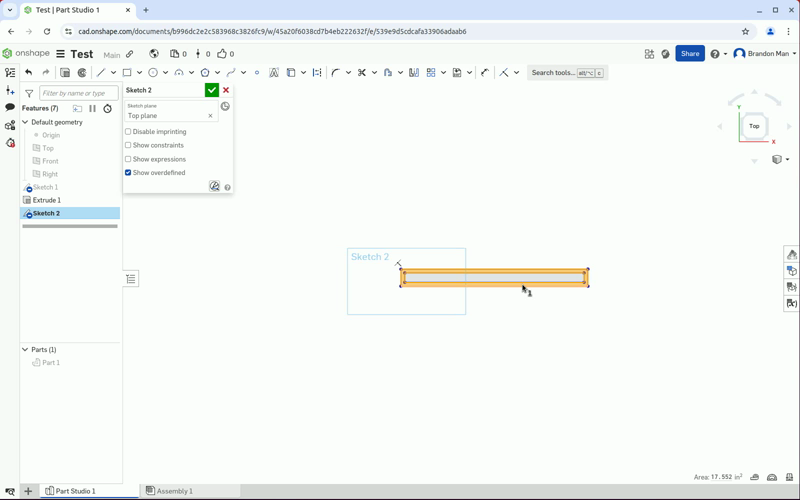
scroll(-6)
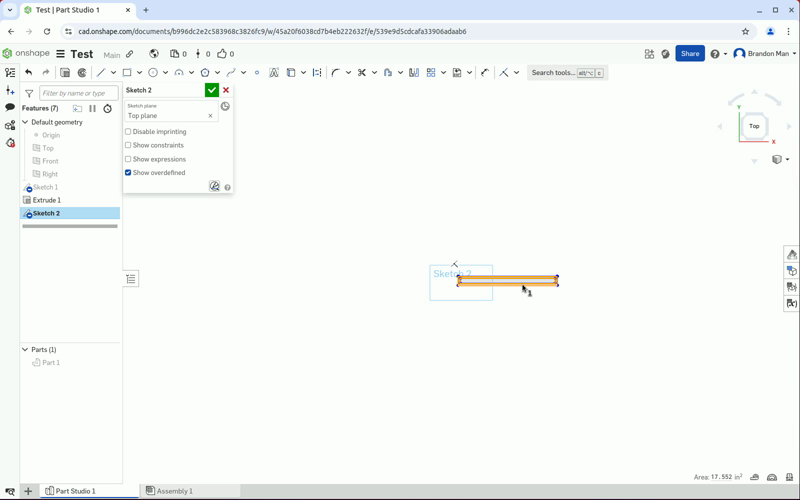
mouse_move(73, 352)
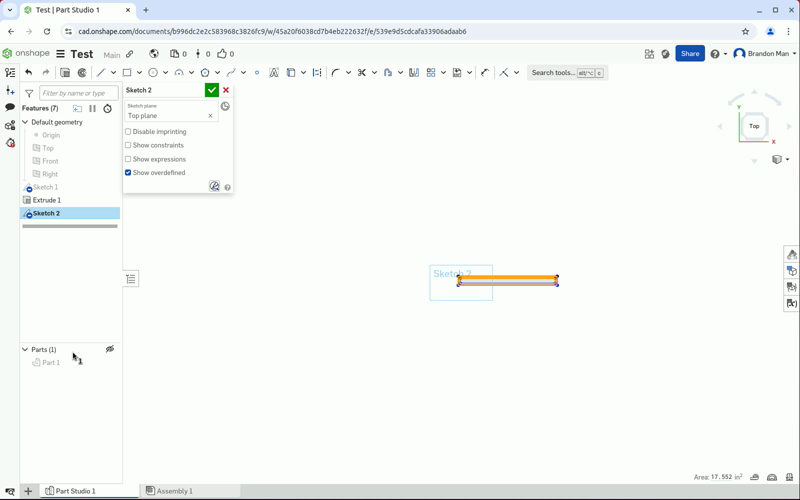
key(shift+y)
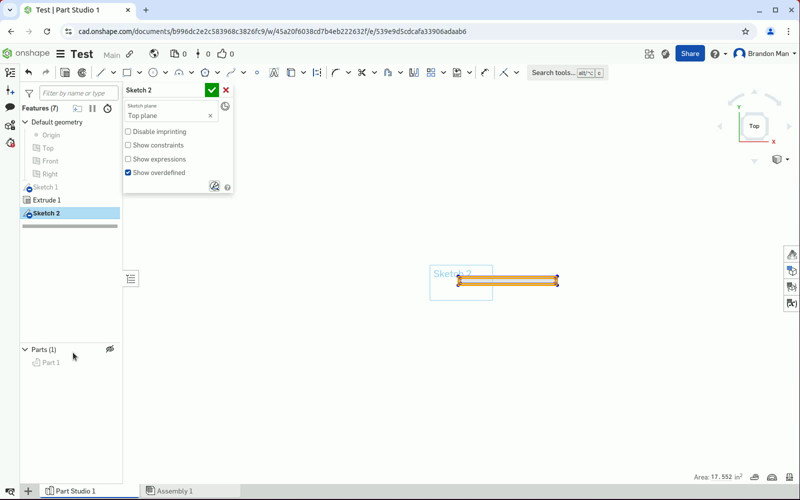
key(shift+e)
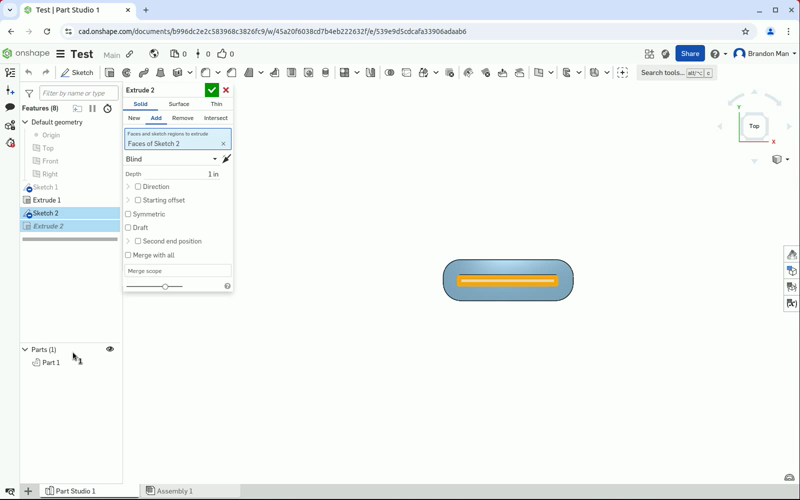
mouse_move(143, 106)
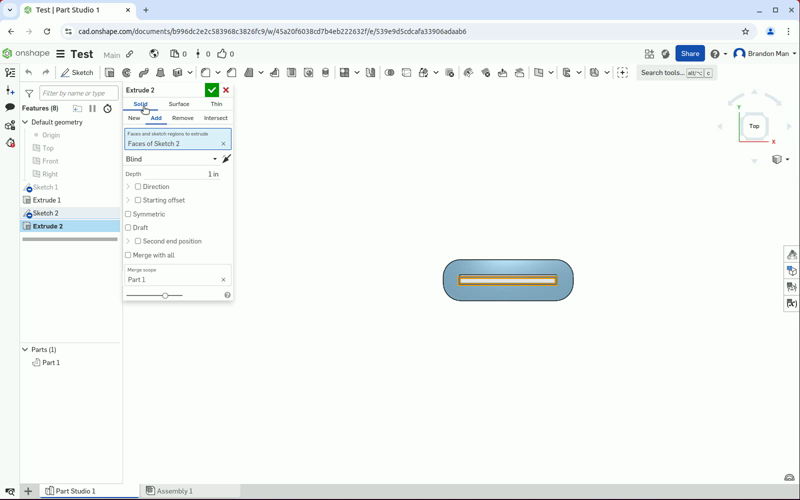
click(143, 106)
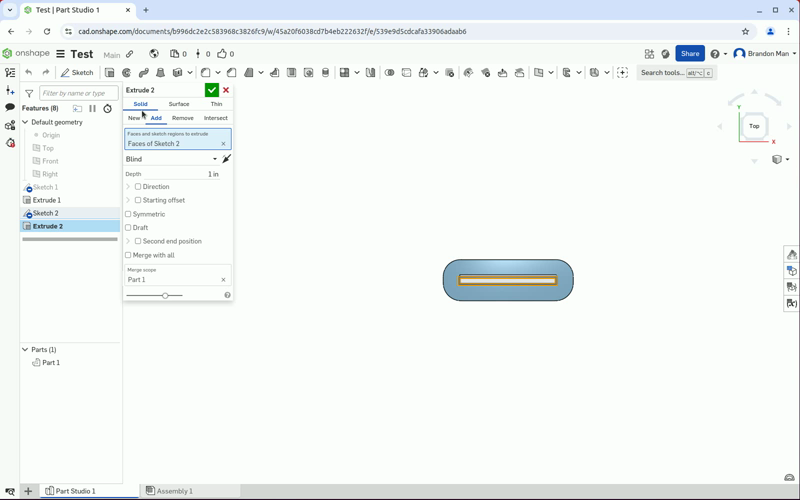
mouse_move(137, 120)
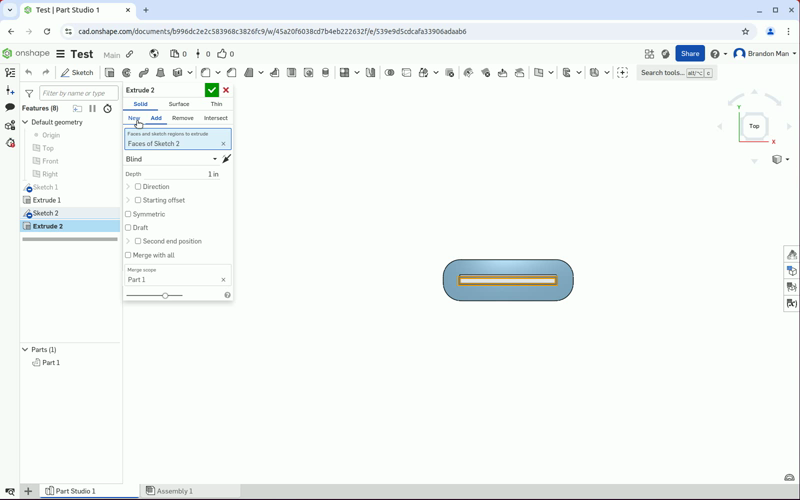
click(137, 120)
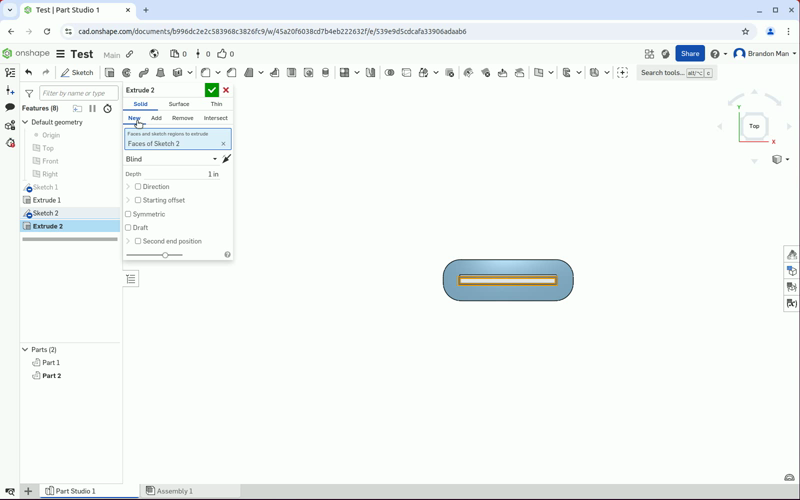
key(tab, 4)
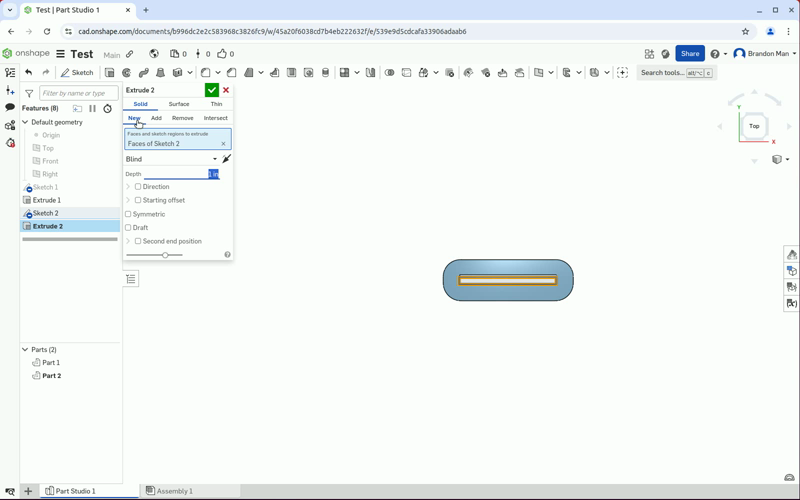
text(-2.166)
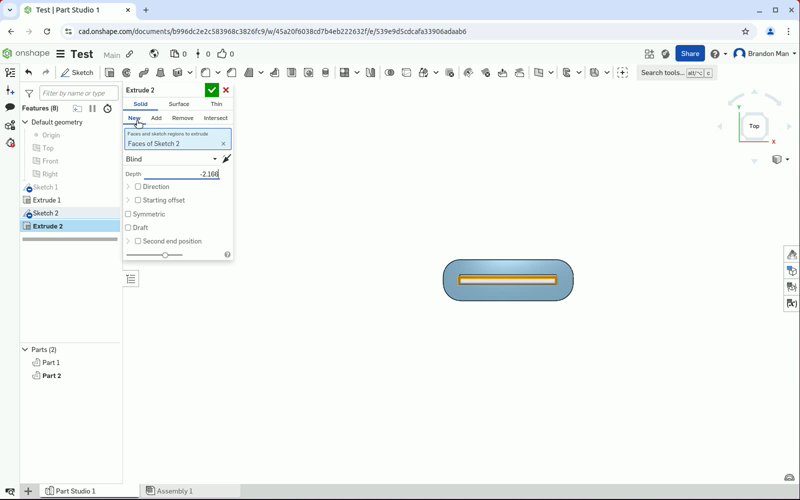
key(enter)
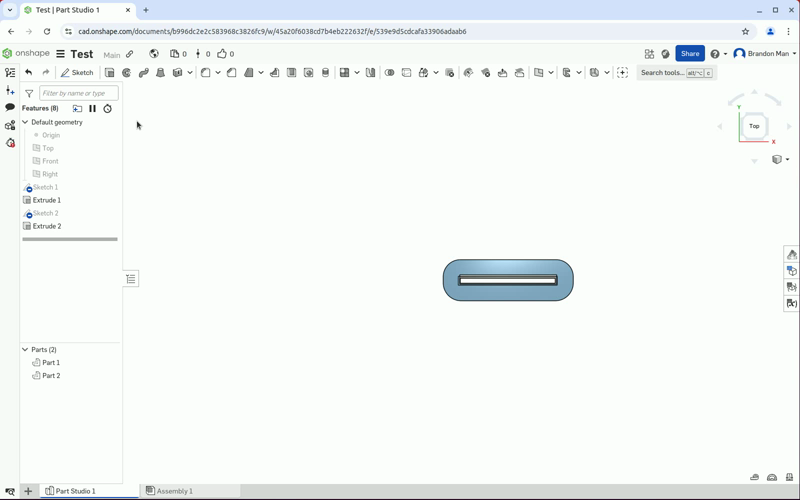
key(shift+h)
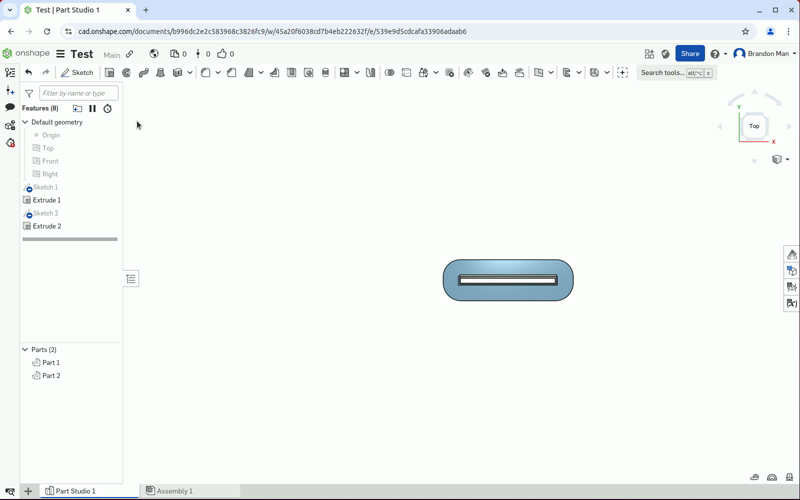
key(shift+h)
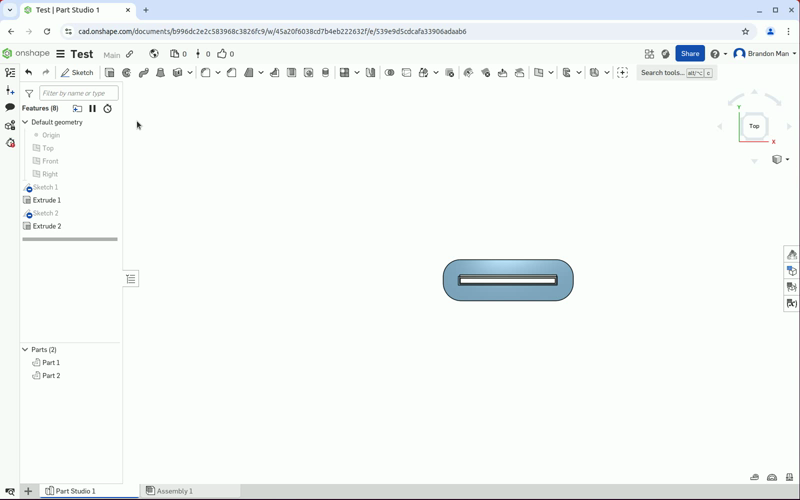
mouse_move(73, 189)
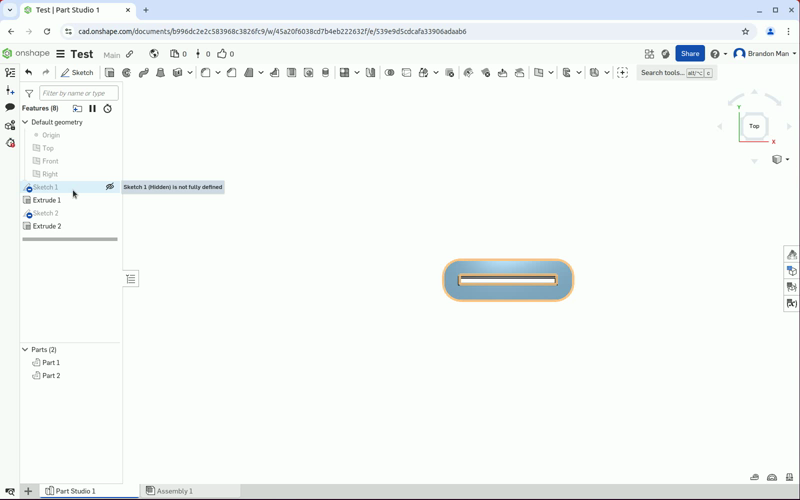
click(73, 189)
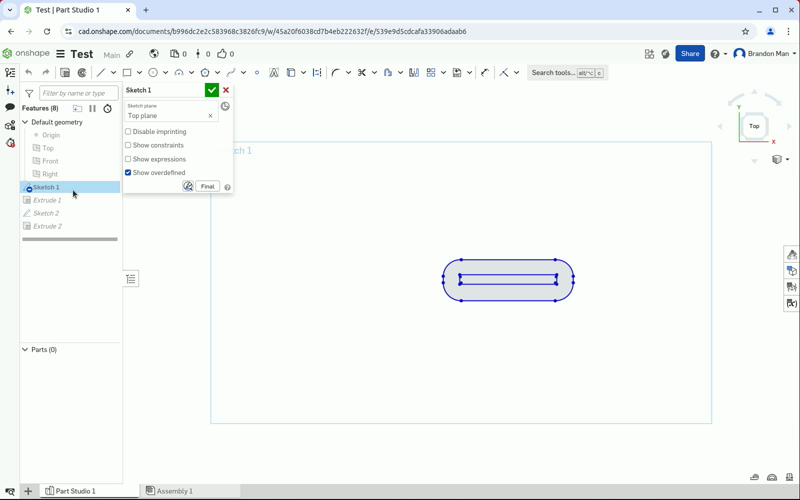
mouse_move(229, 92)
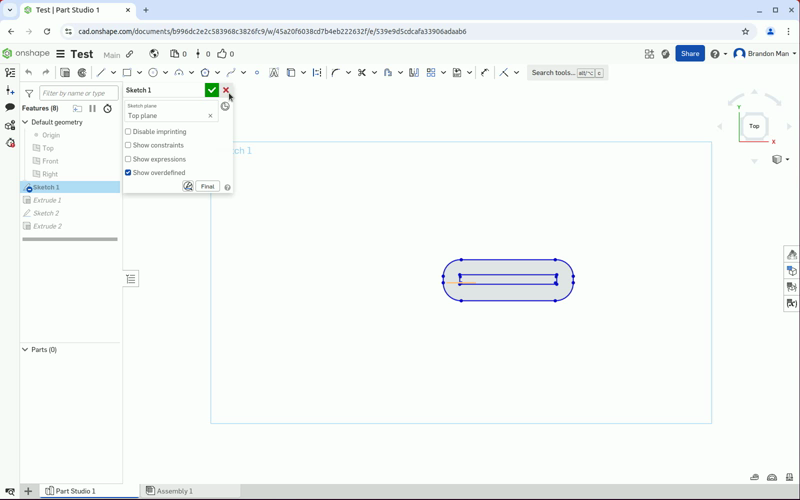
click(229, 92)
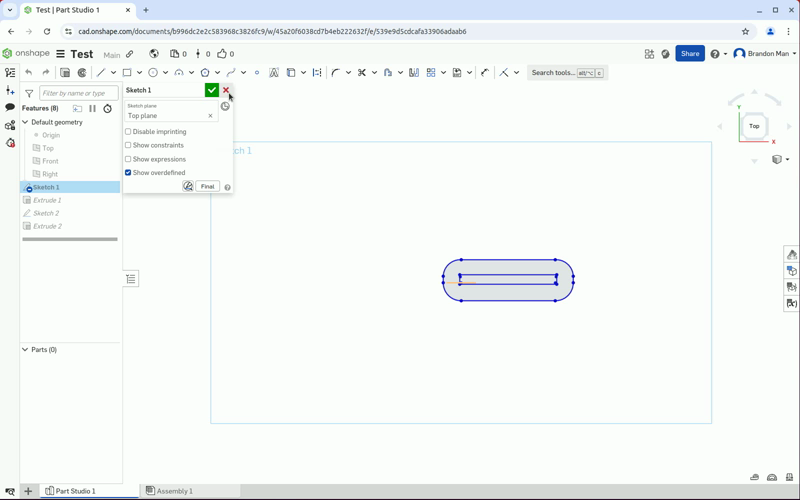
key(shift+s)
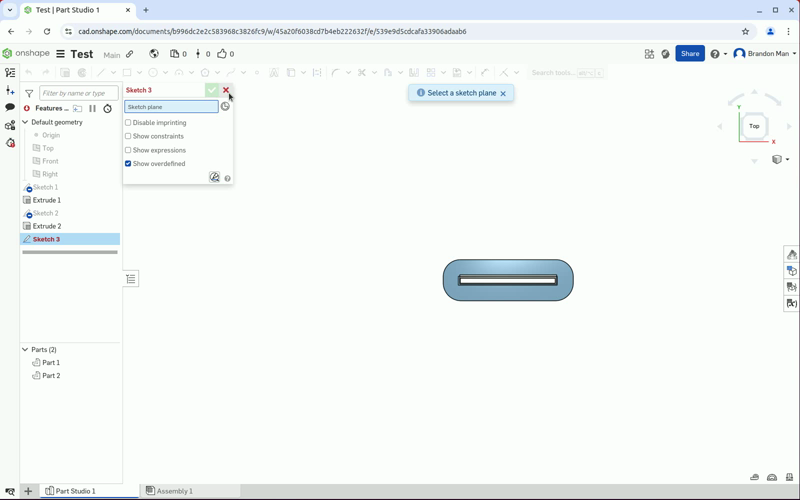
mouse_move(73, 150)
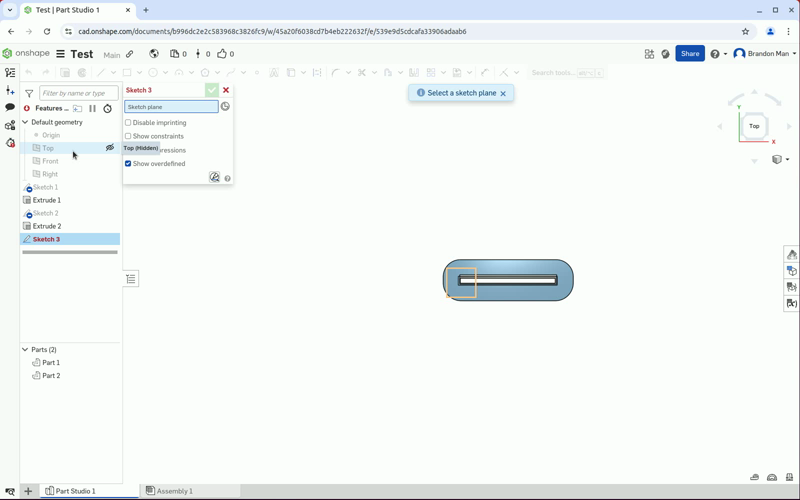
click(73, 150)
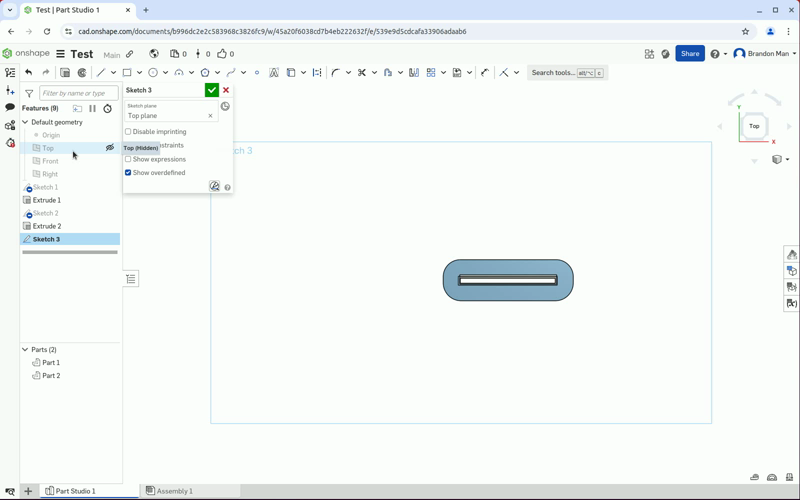
mouse_move(73, 352)
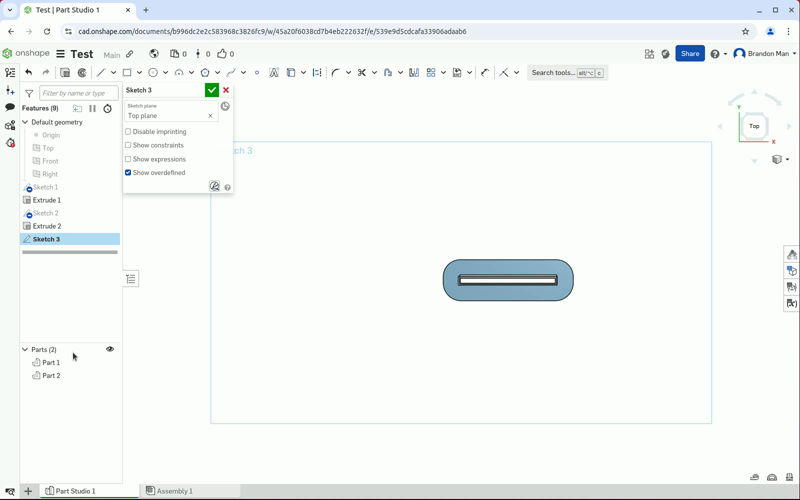
key(y)
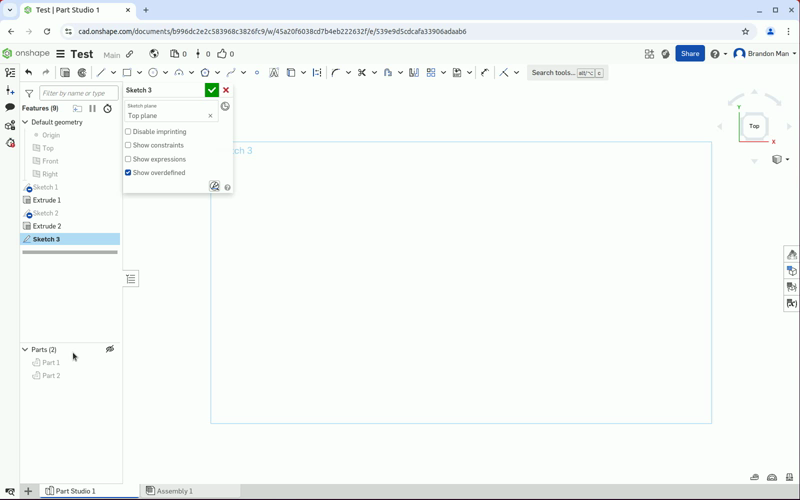
key(a)
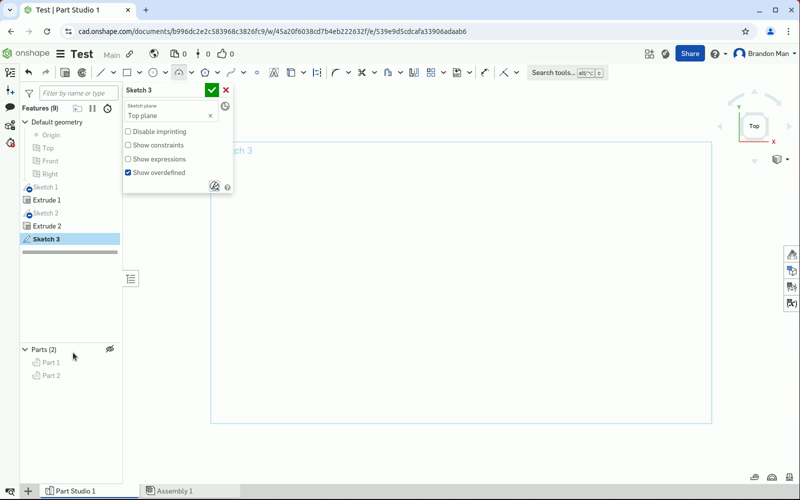
key_down(shift)
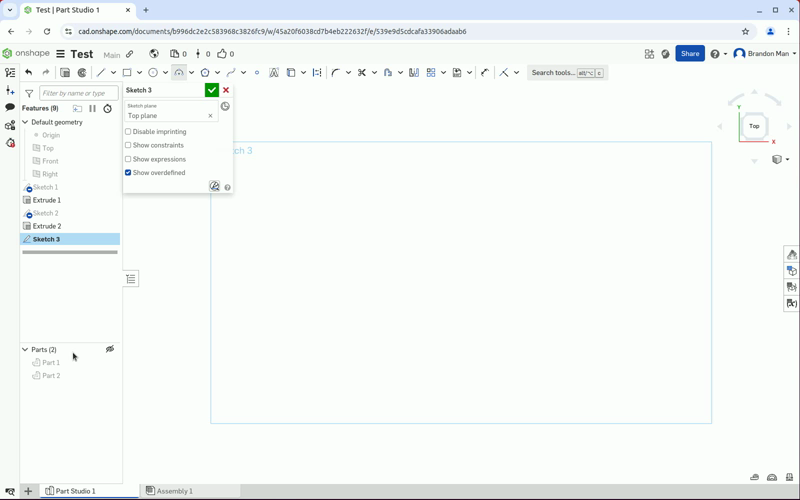
mouse_move(443, 282)
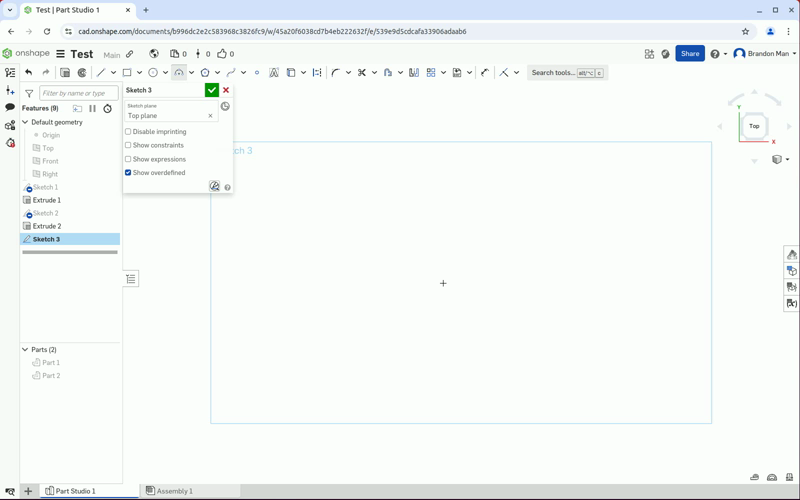
click(443, 282)
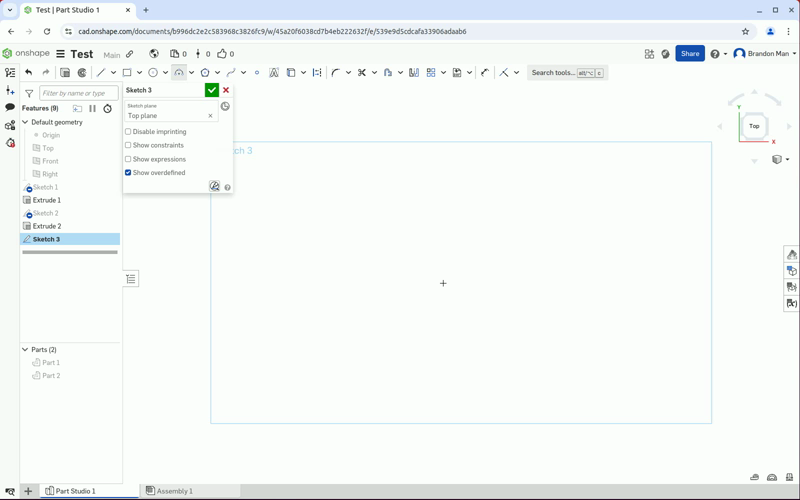
key_up(shift)
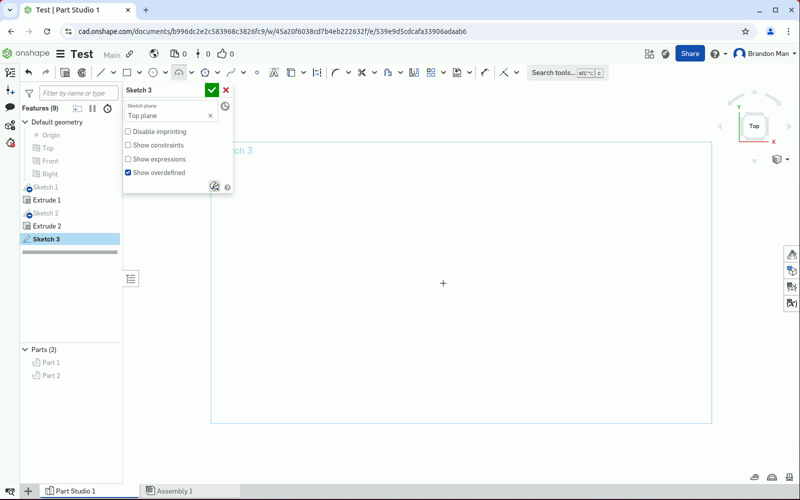
key_down(shift)
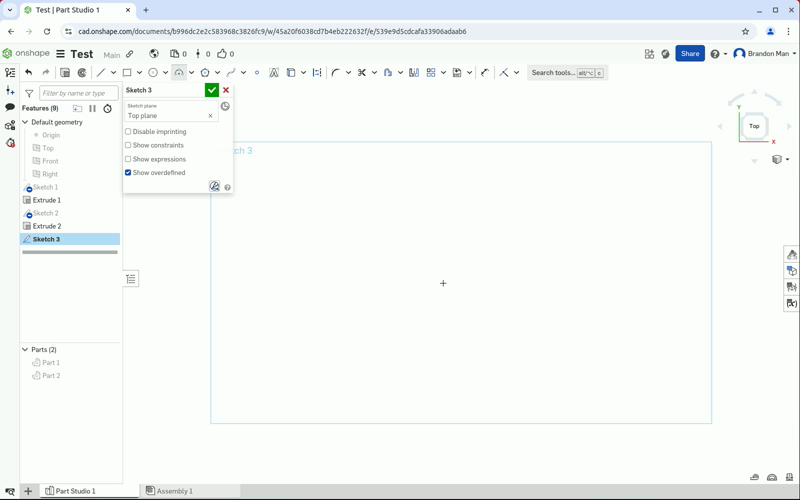
mouse_move(461, 300)
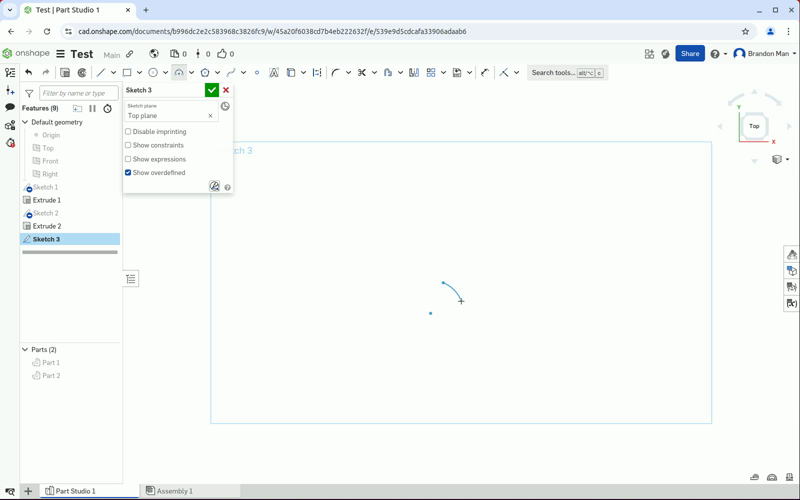
click(461, 300)
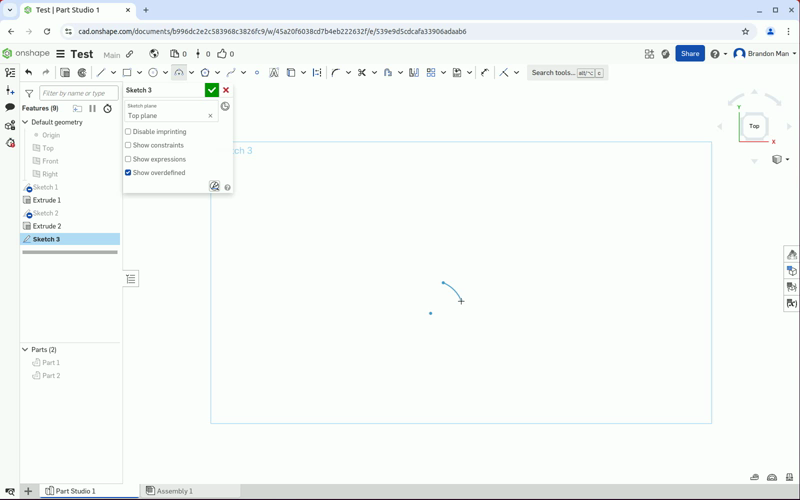
mouse_move(448, 295)
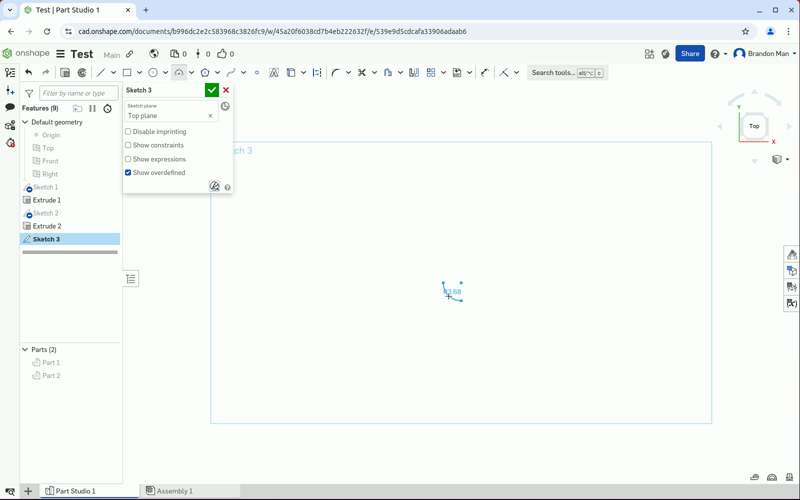
click(448, 295)
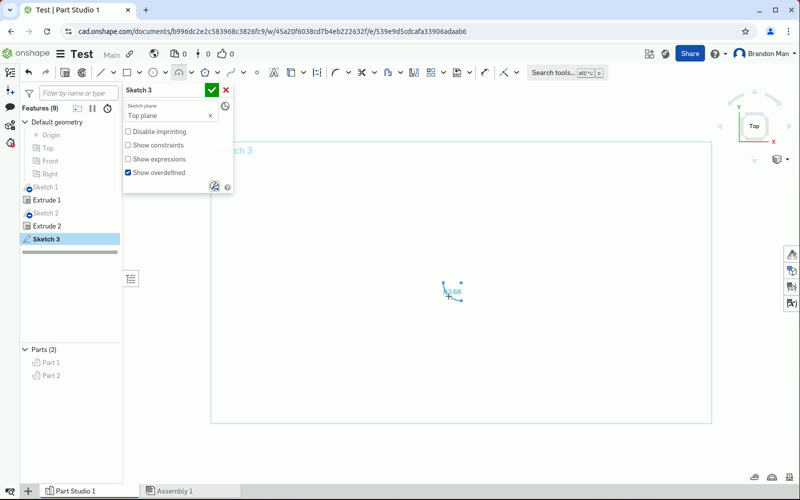
key_up(shift)
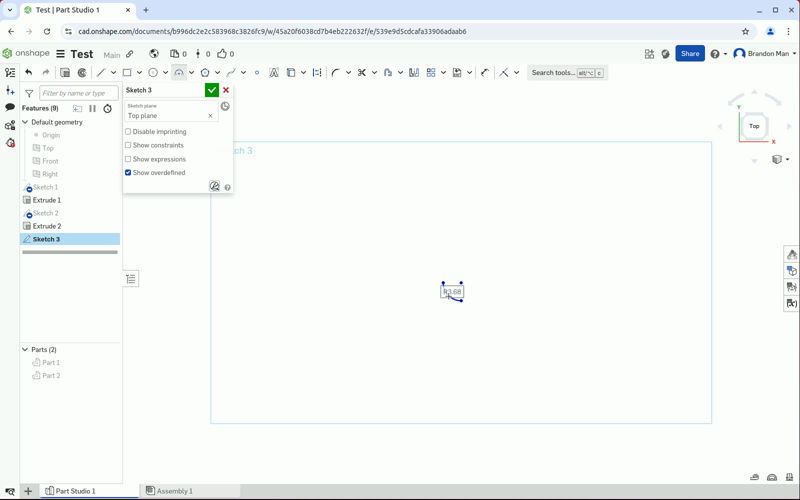
key(esc)
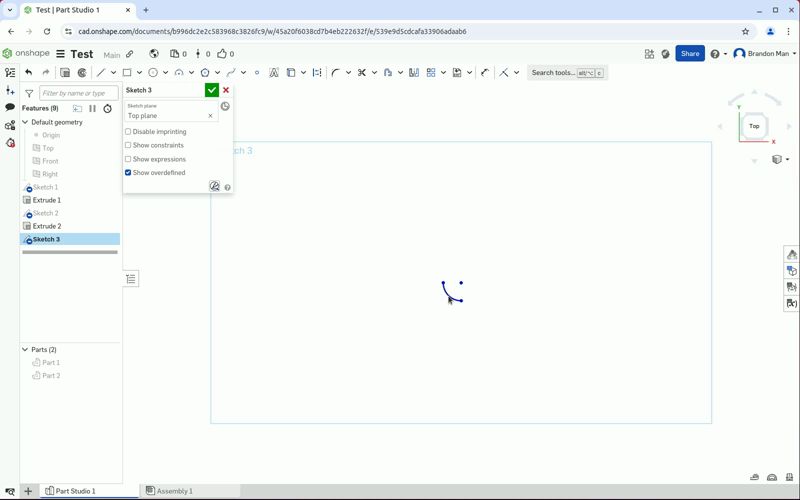
key(l)
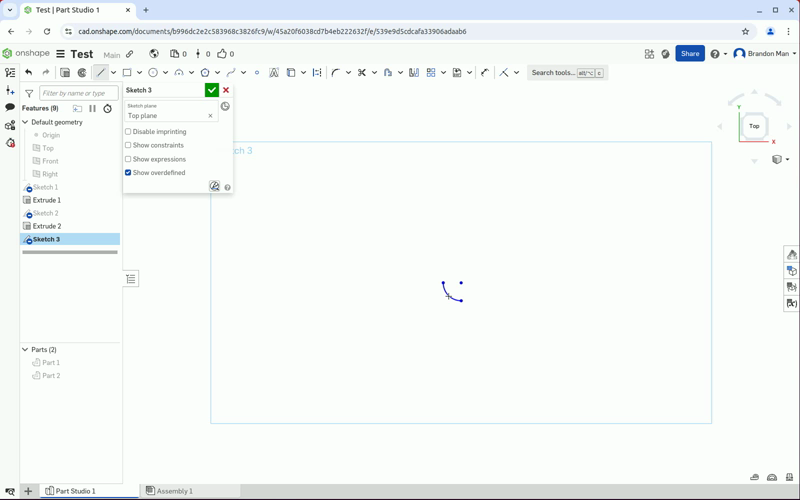
mouse_move(461, 300)
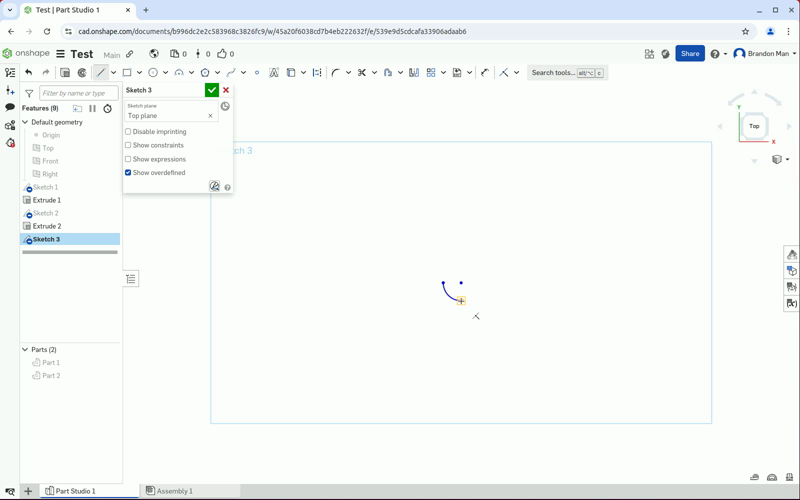
click(461, 300)
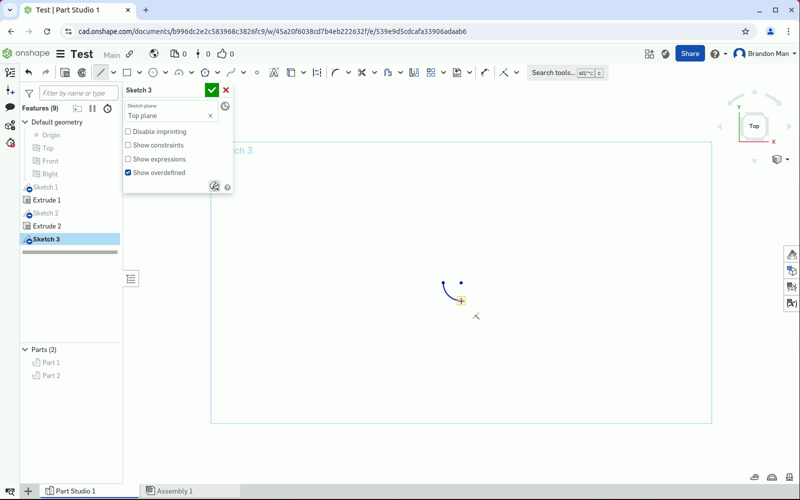
key_down(shift)
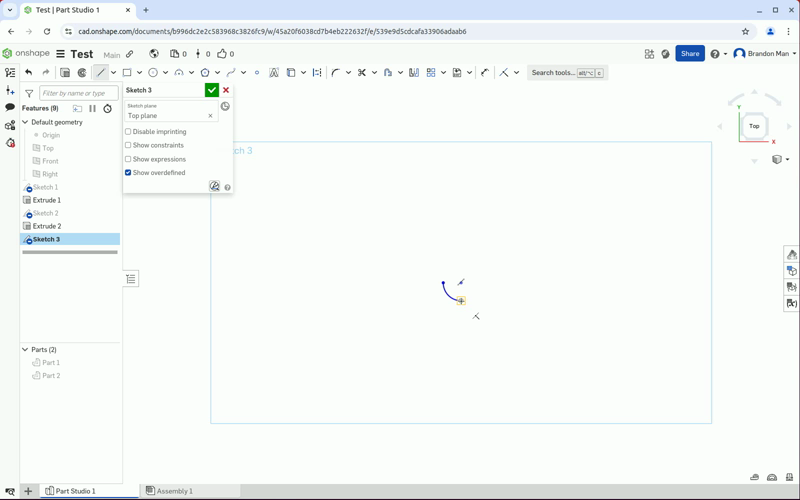
mouse_move(555, 300)
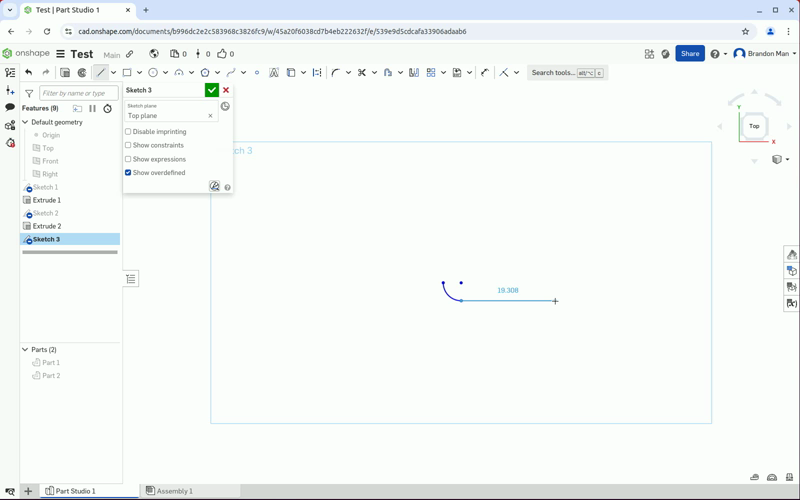
click(555, 300)
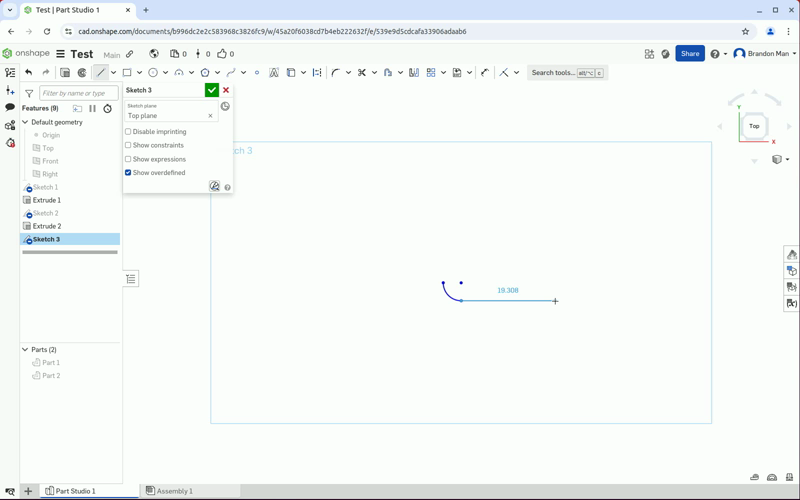
key_up(shift)
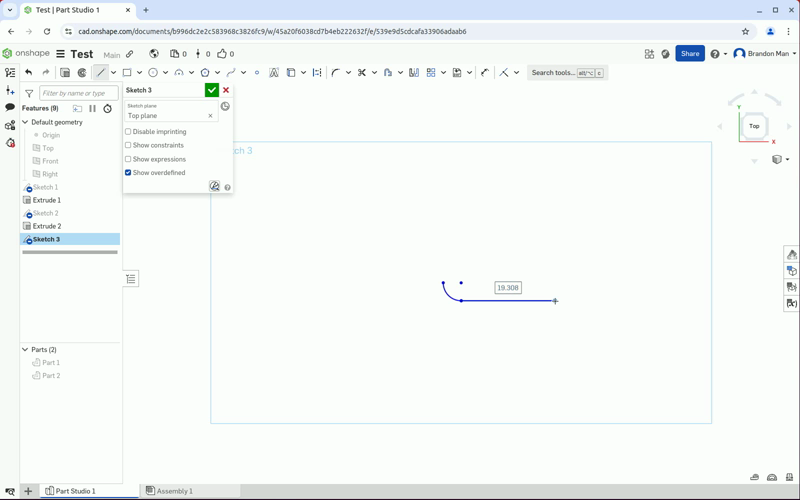
key(esc)
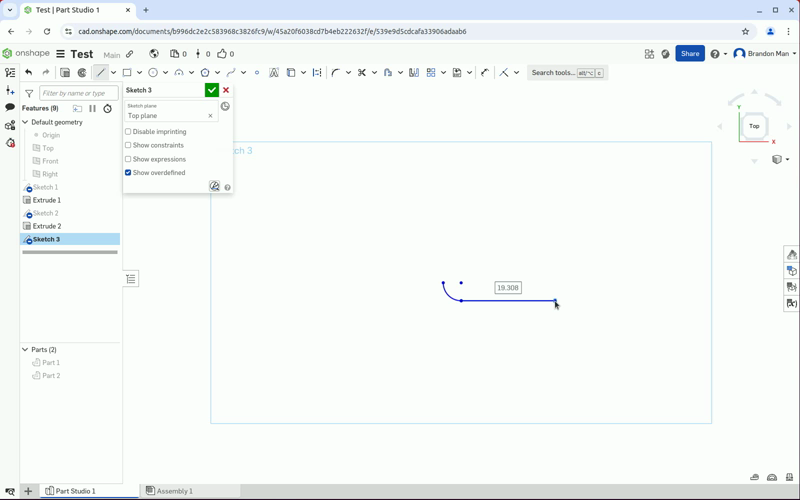
key(a)
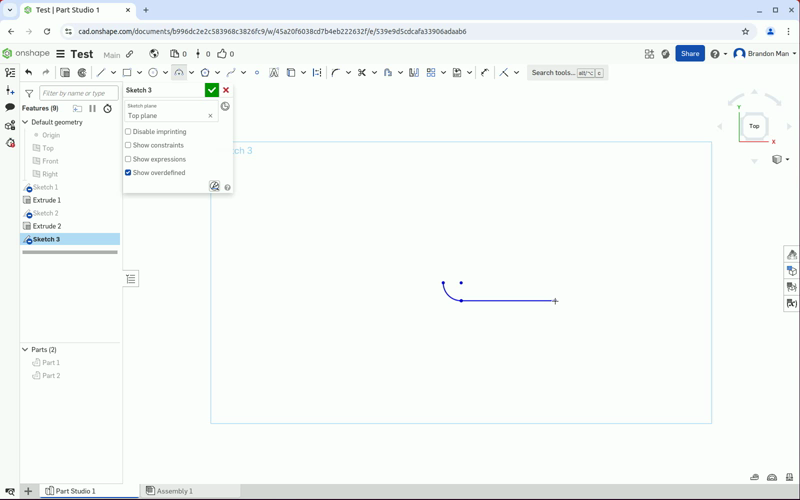
mouse_move(555, 300)
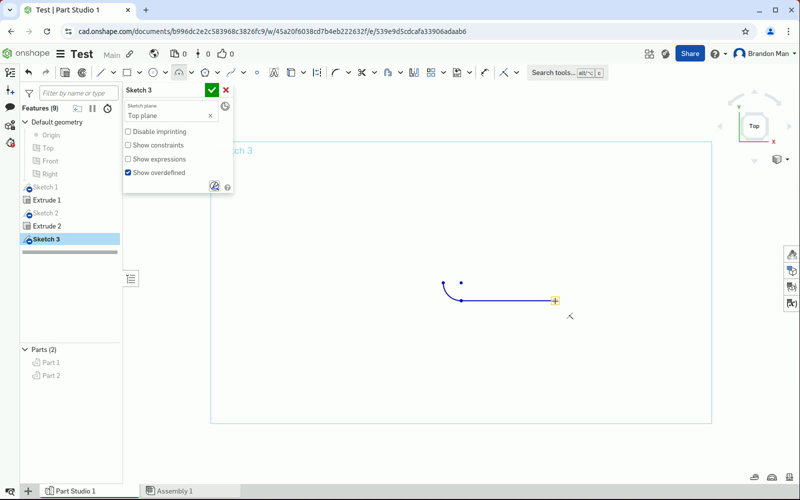
click(555, 300)
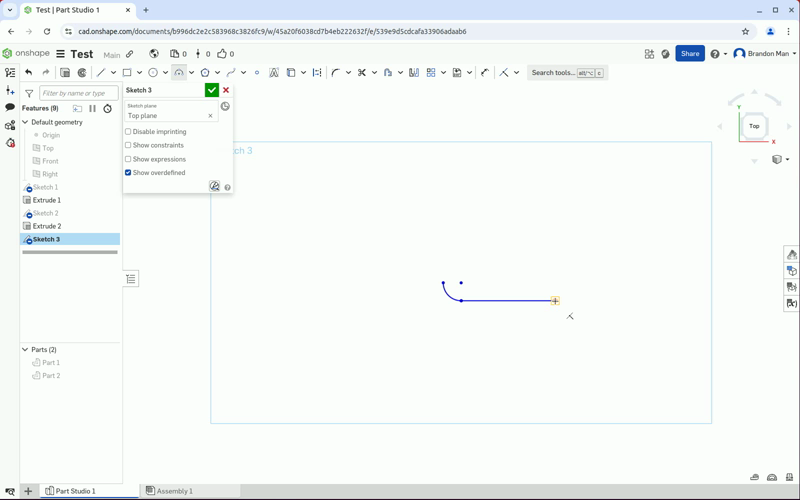
key_down(shift)
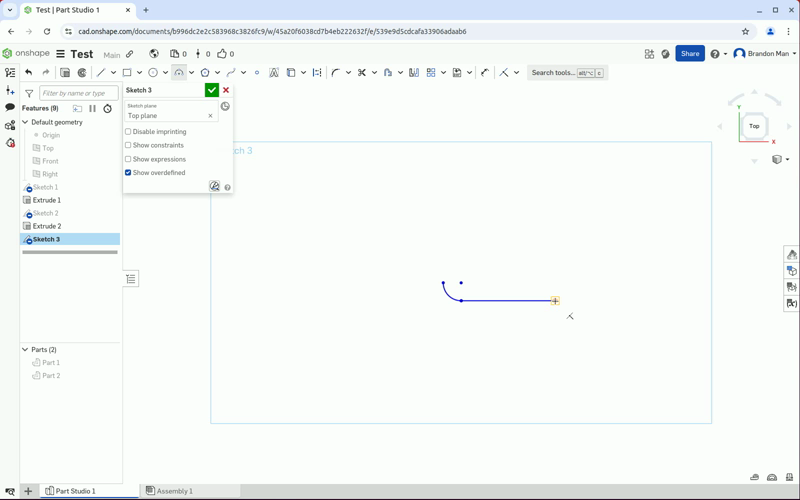
mouse_move(573, 282)
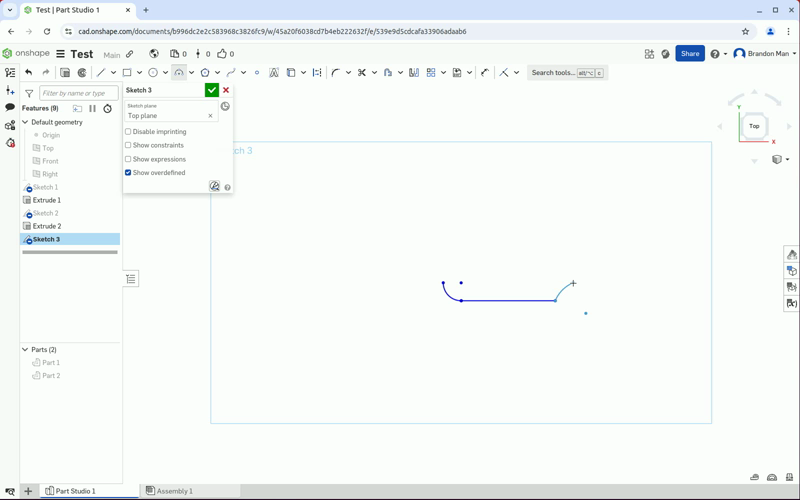
click(573, 282)
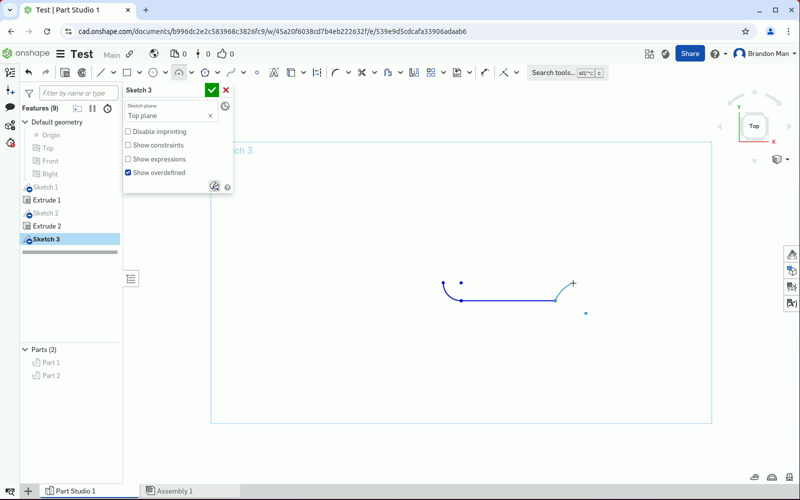
mouse_move(567, 295)
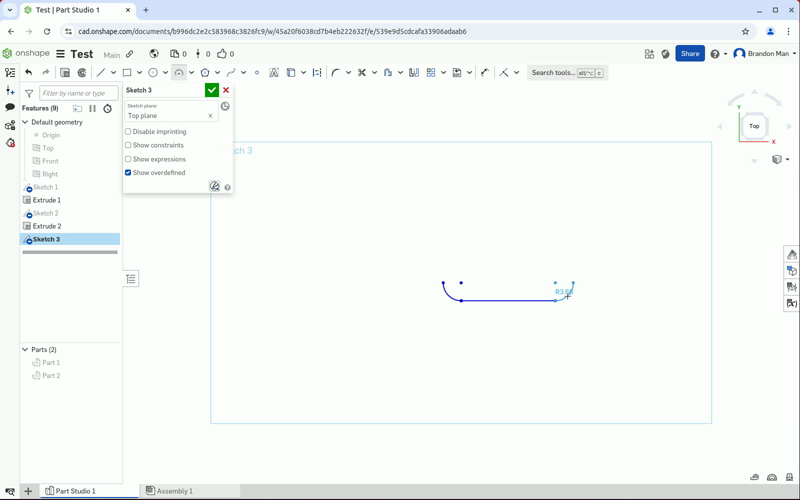
click(567, 295)
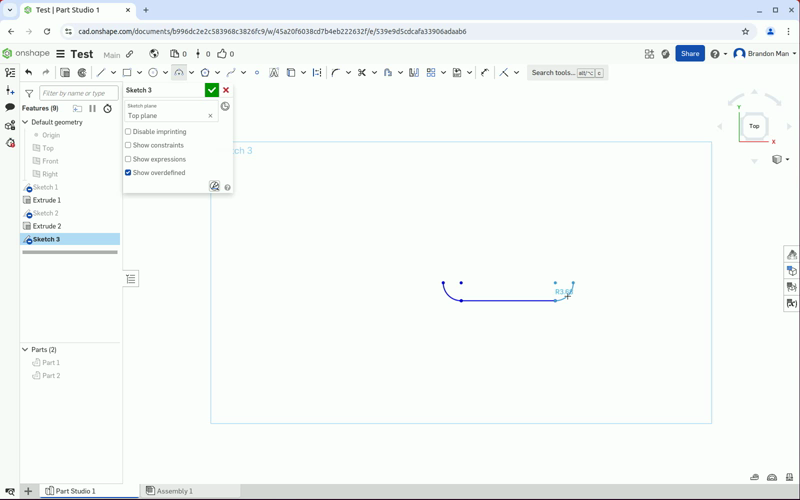
key_up(shift)
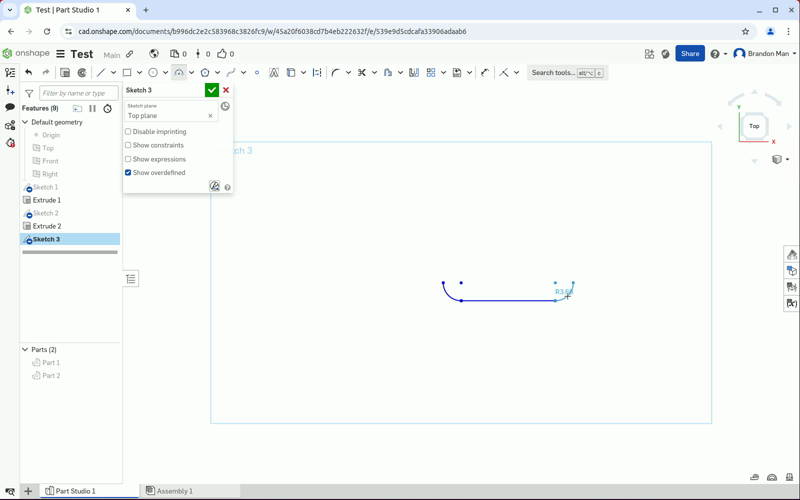
key(esc)
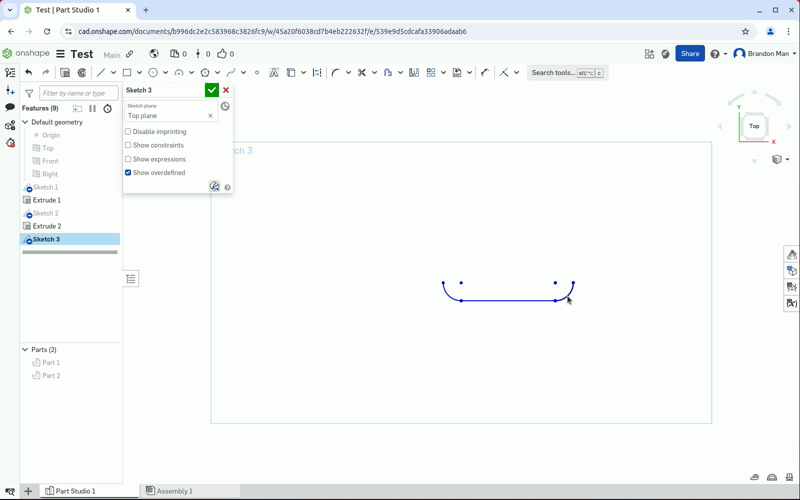
key(l)
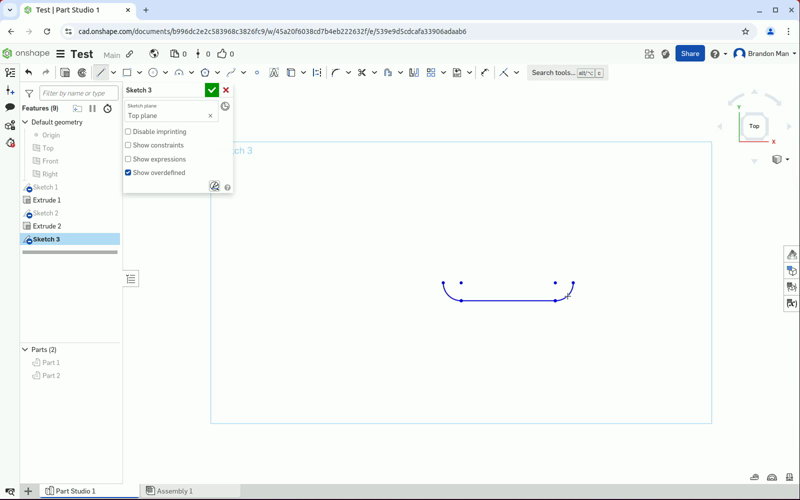
mouse_move(573, 282)
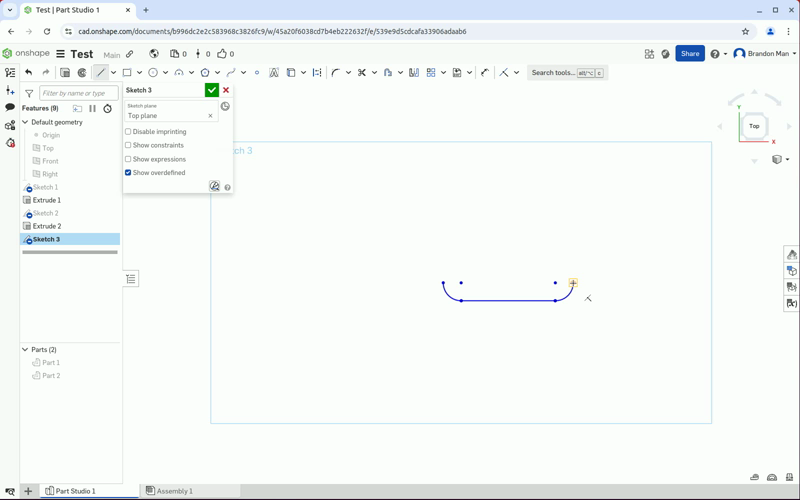
click(573, 282)
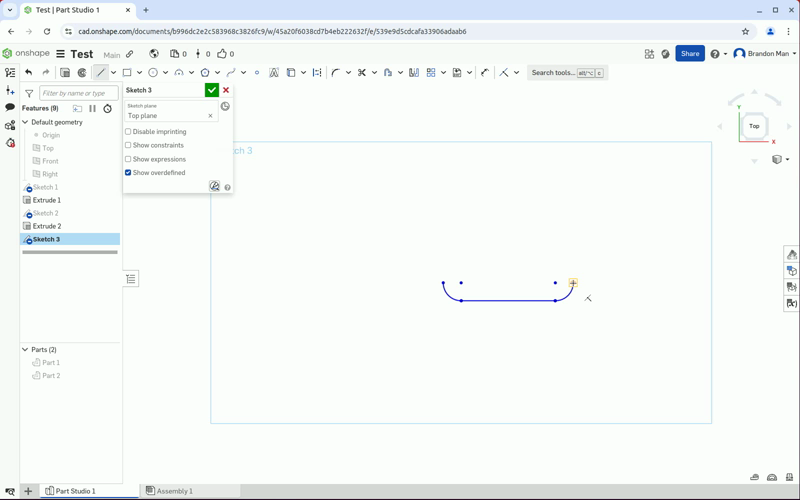
key_down(shift)
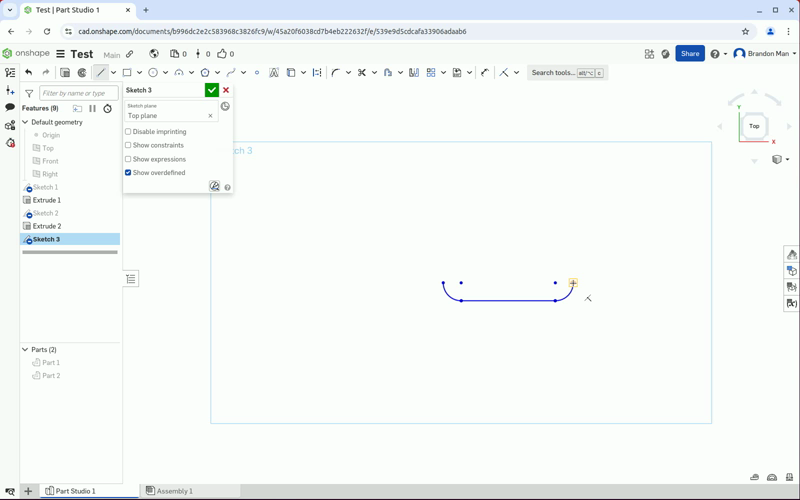
mouse_move(589, 282)
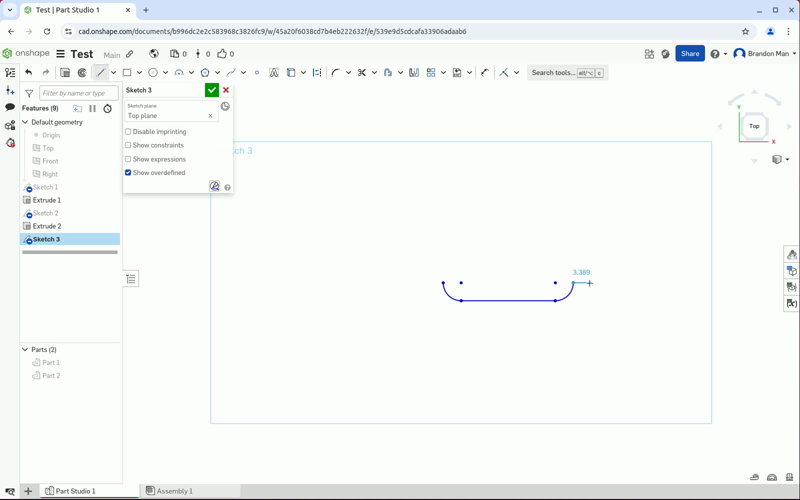
mouse_move(573, 276)
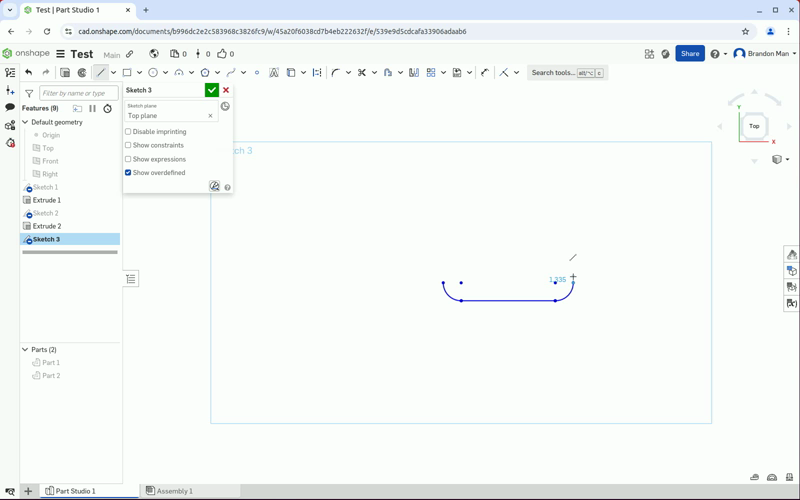
scroll(6)
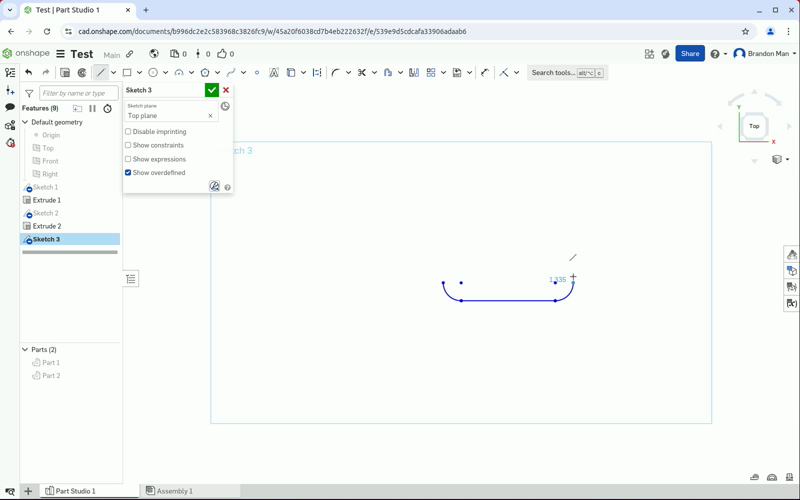
scroll(6)
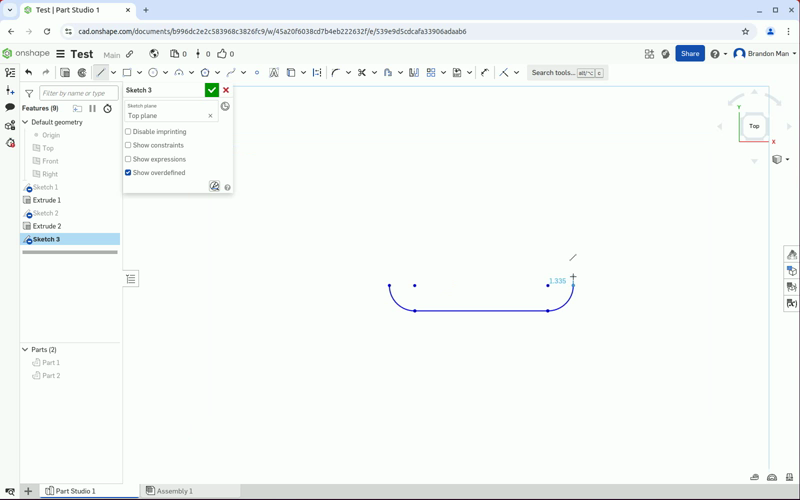
scroll(6)
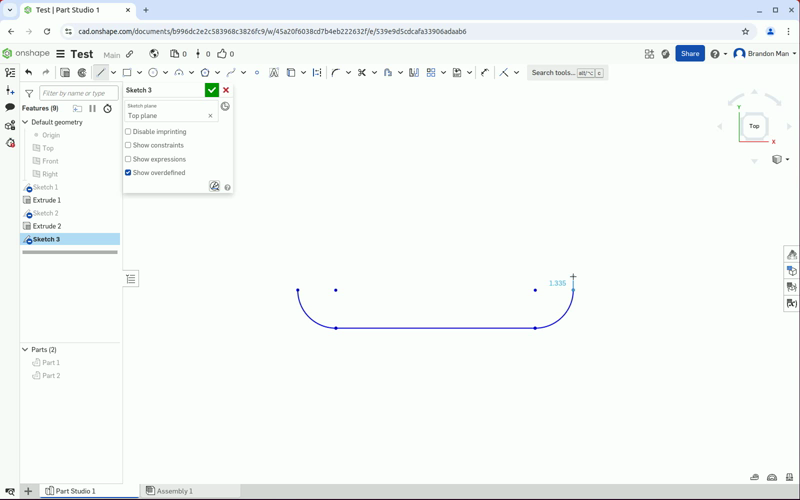
scroll(6)
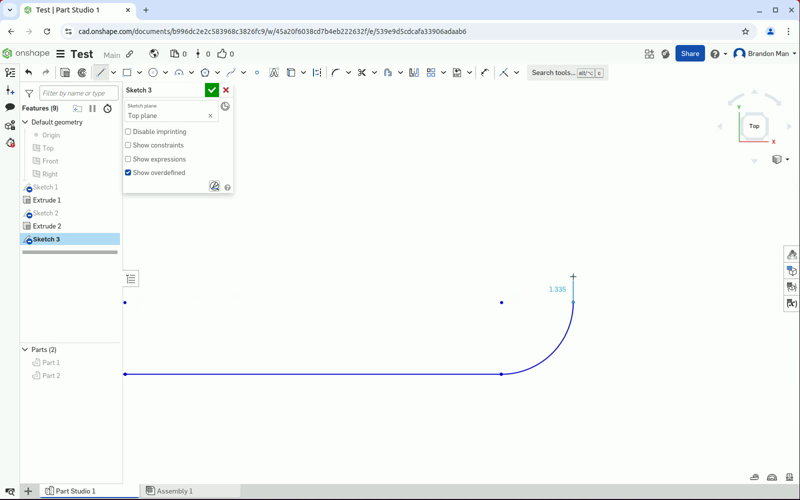
scroll(6)
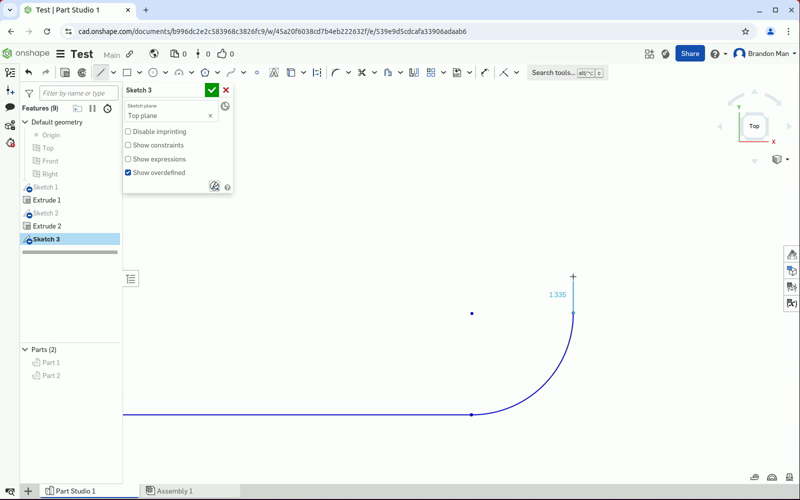
scroll(6)
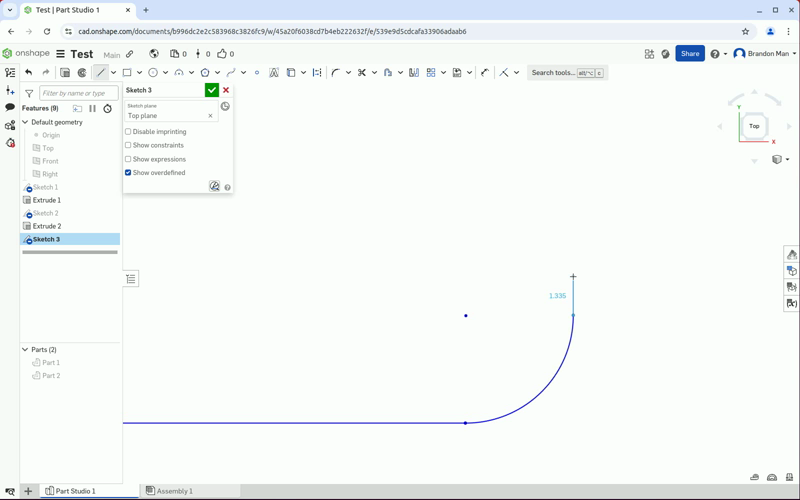
scroll(6)
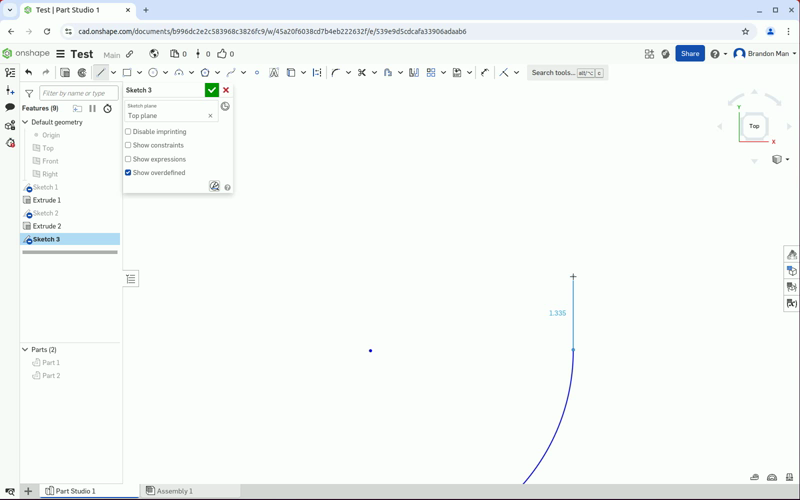
click(573, 276)
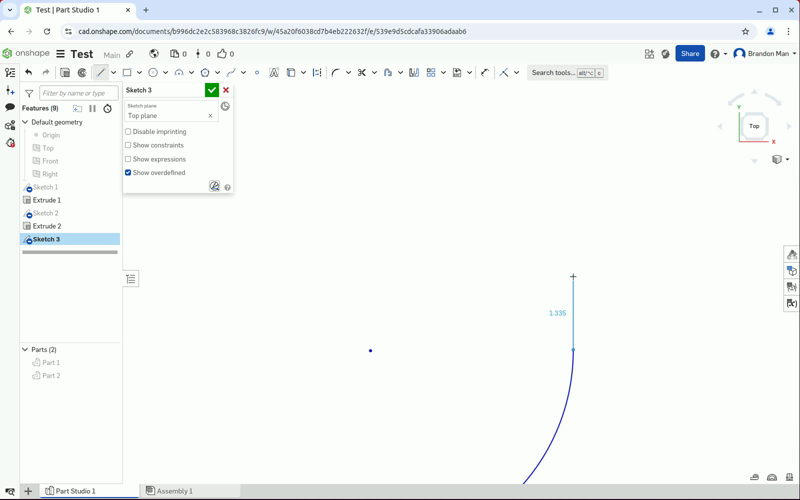
scroll(-6)
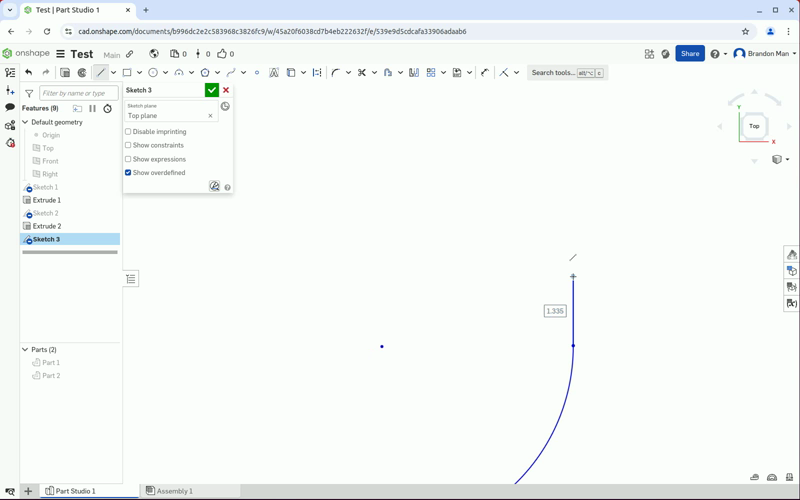
scroll(-6)
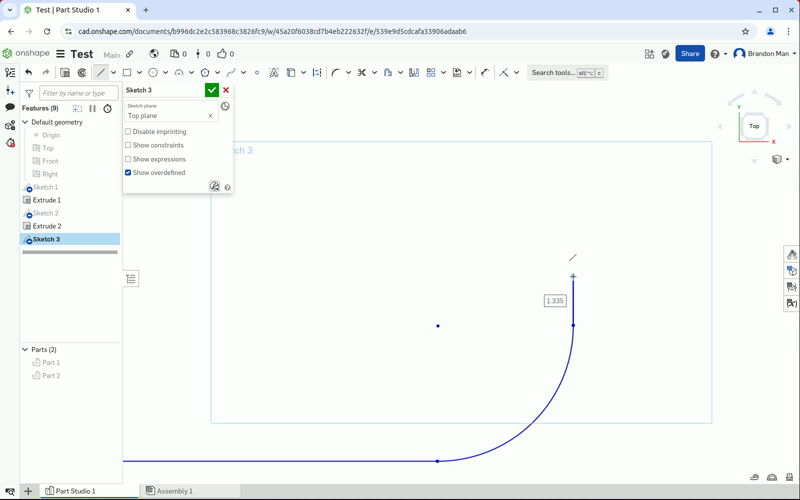
scroll(-6)
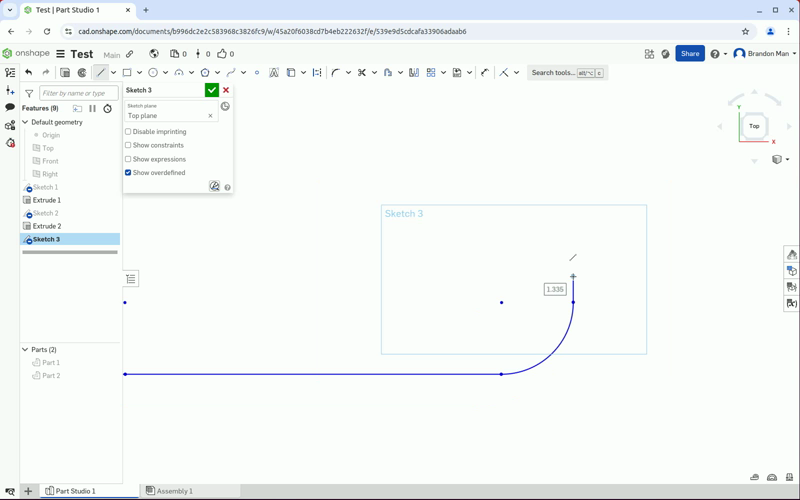
scroll(-6)
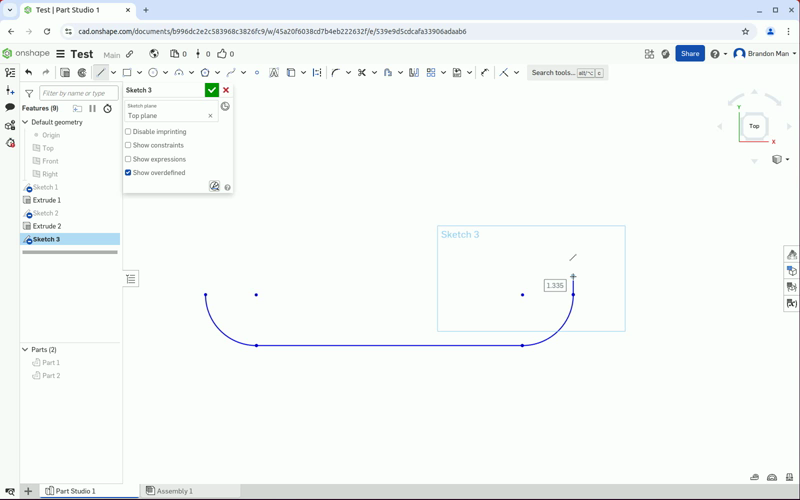
scroll(-6)
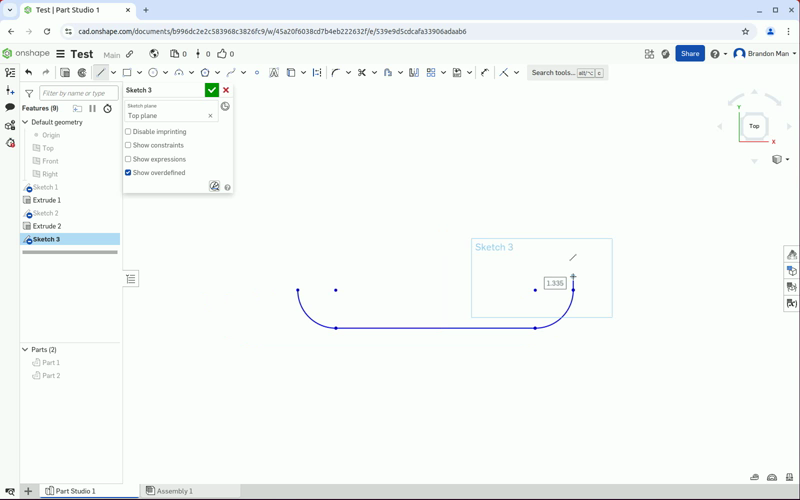
scroll(-6)
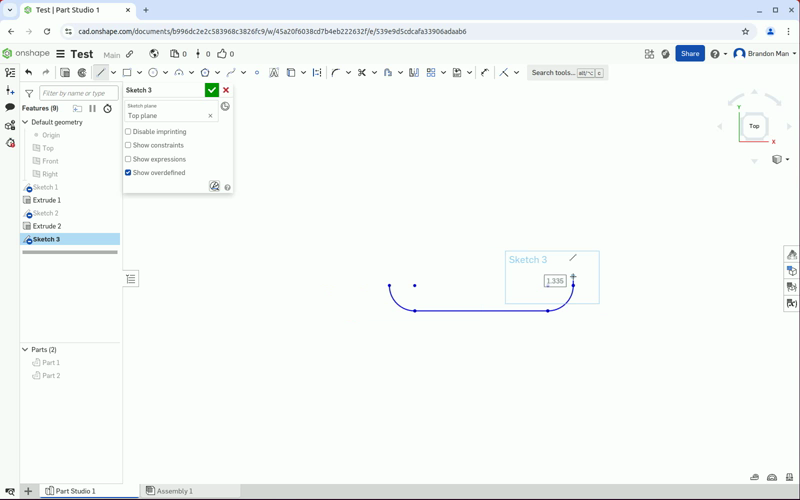
scroll(-6)
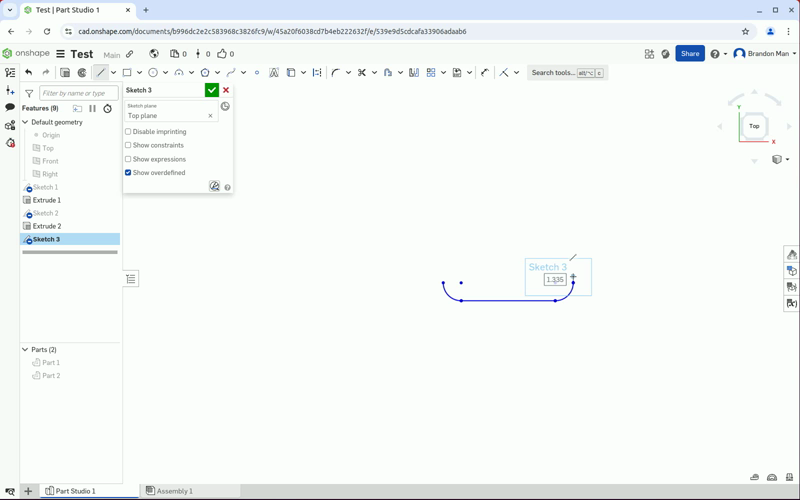
key_up(shift)
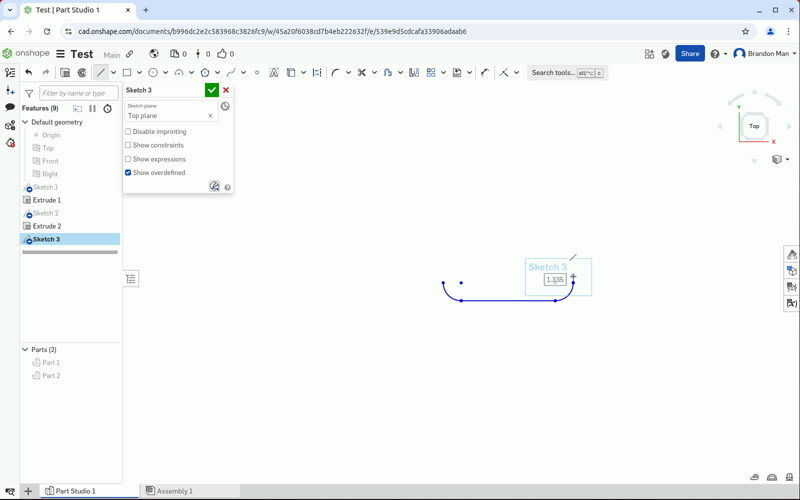
key(esc)
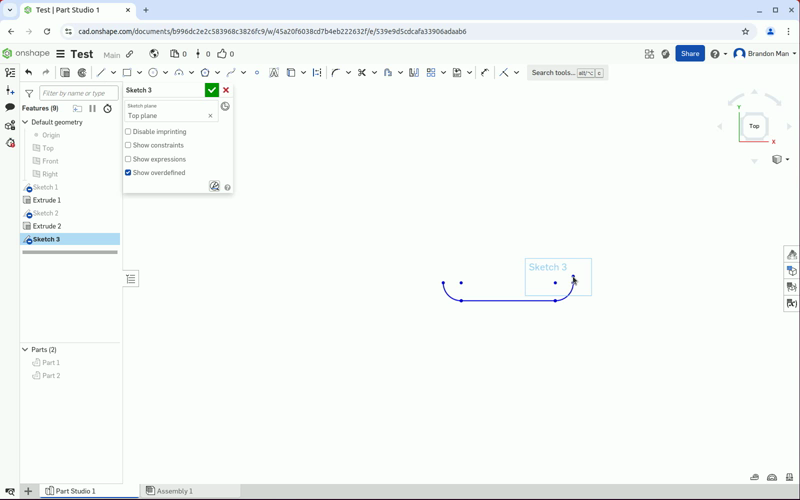
key(a)
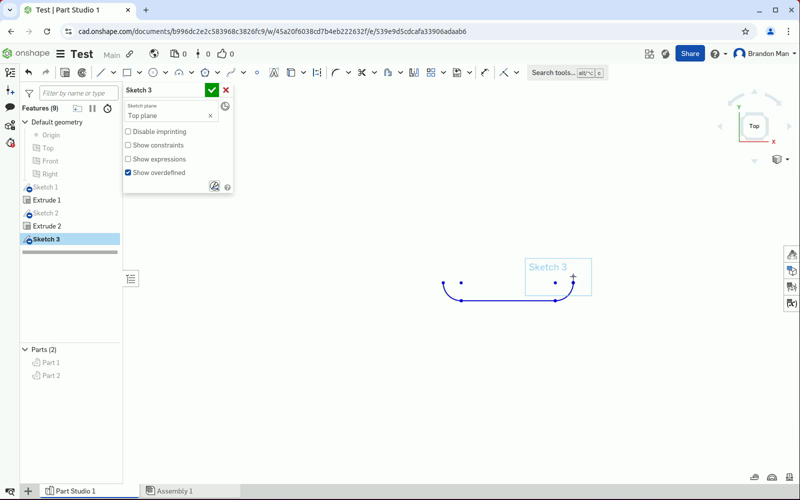
mouse_move(573, 276)
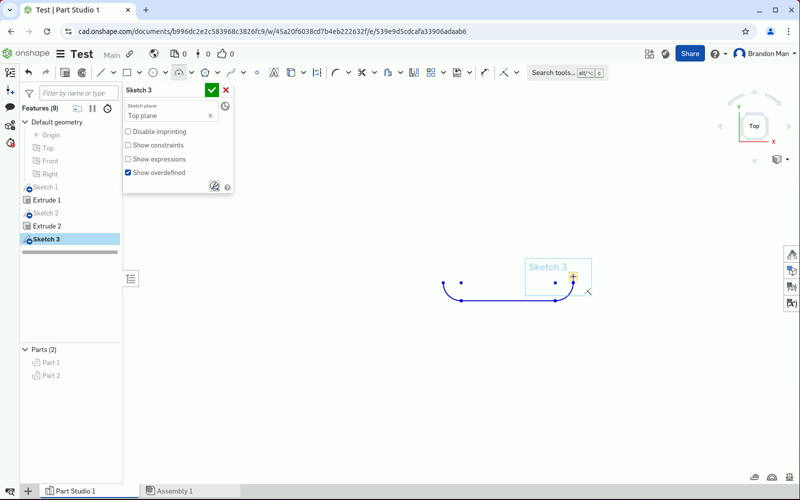
click(573, 276)
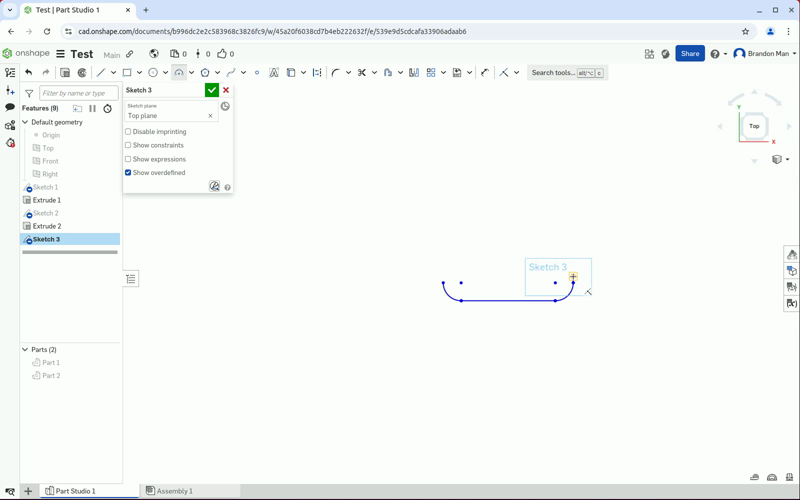
key_down(shift)
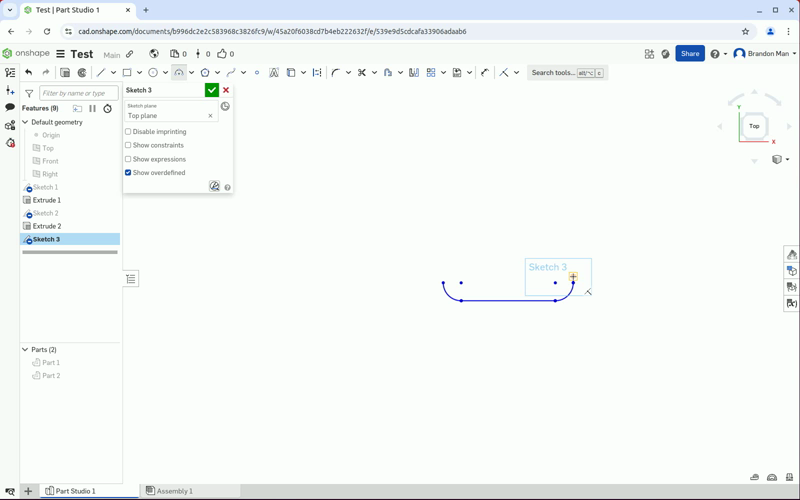
mouse_move(555, 259)
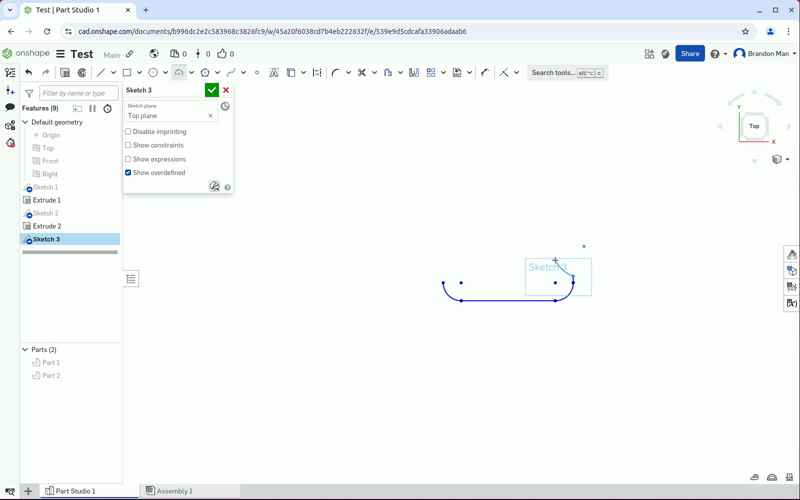
click(555, 259)
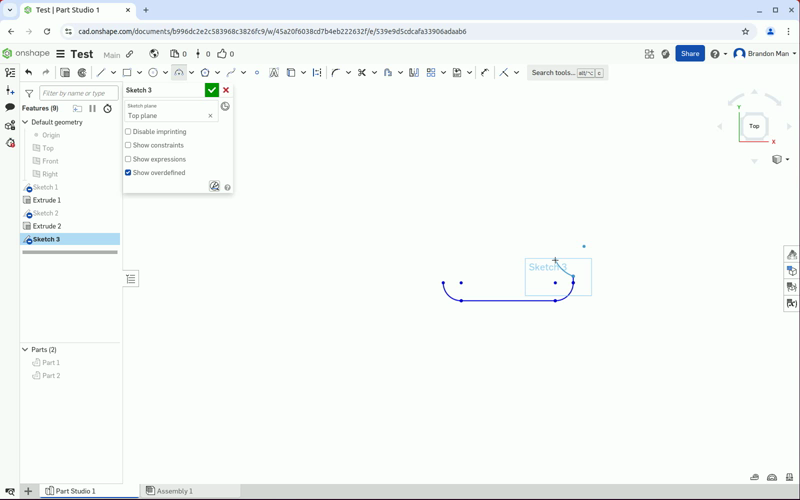
mouse_move(567, 264)
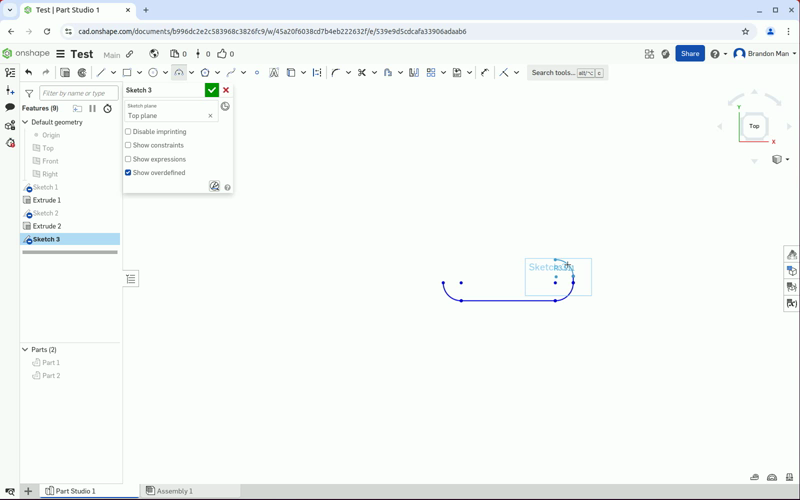
click(567, 264)
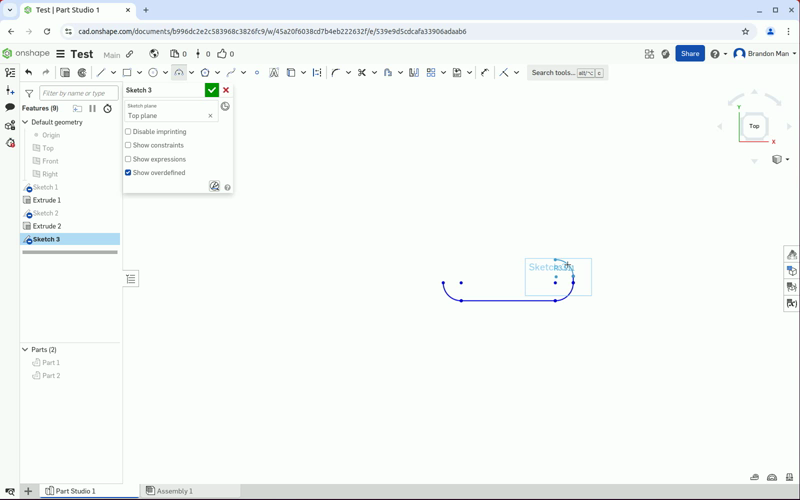
key_up(shift)
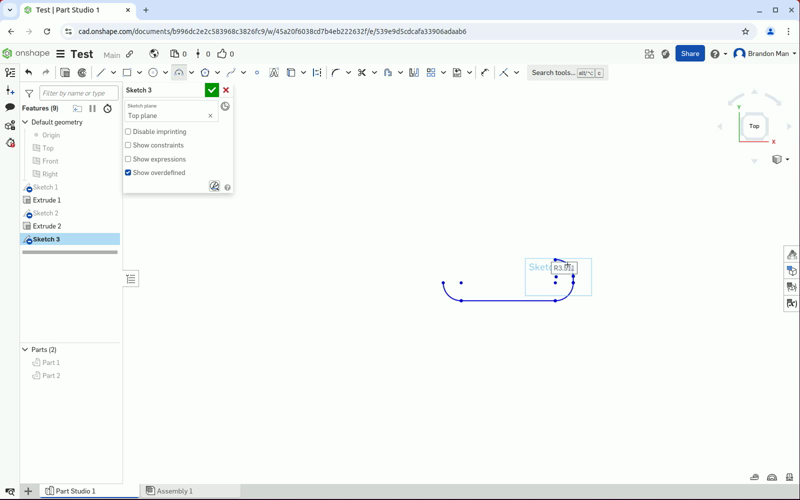
key(esc)
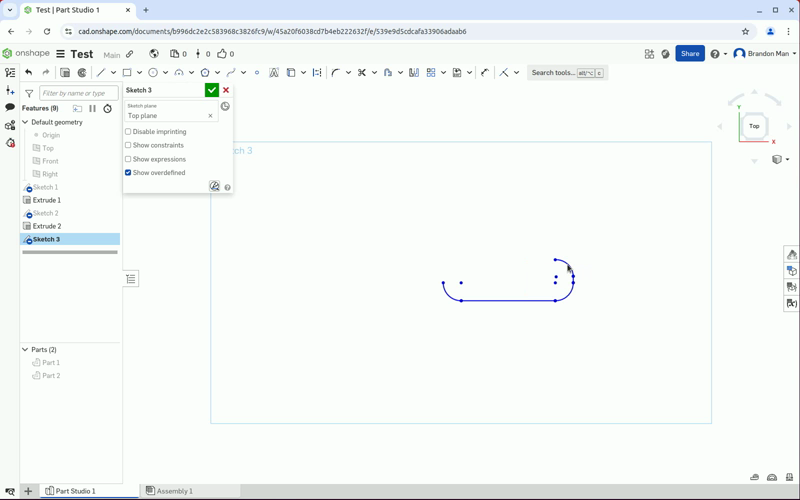
key(l)
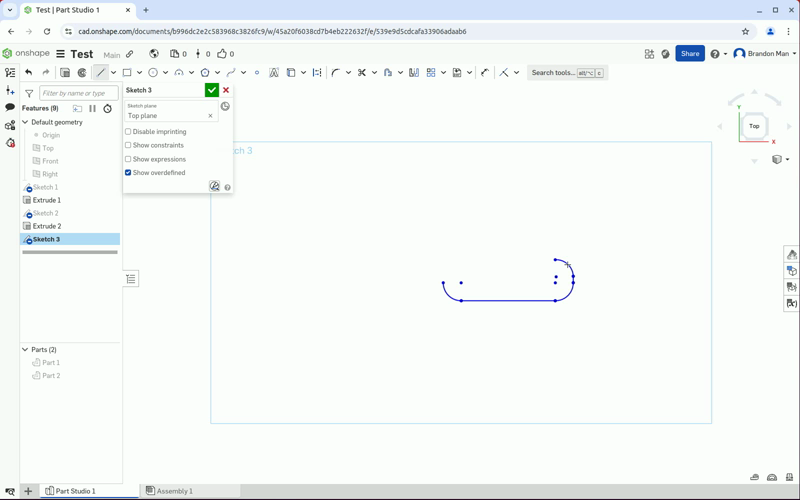
mouse_move(555, 259)
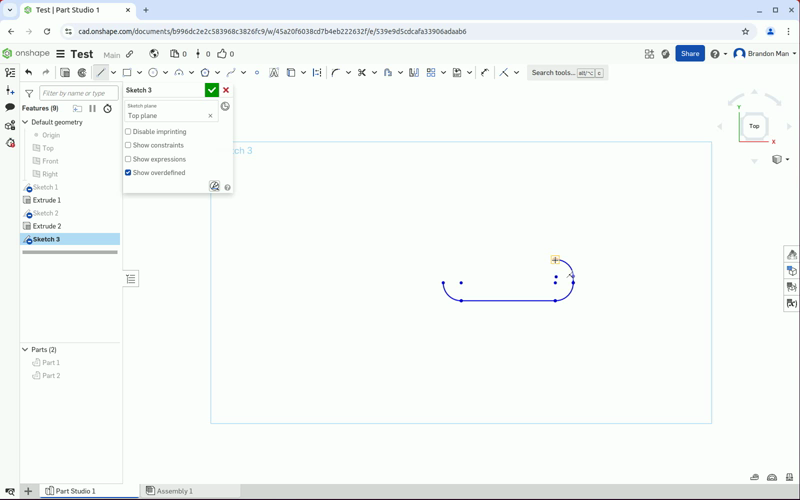
click(555, 259)
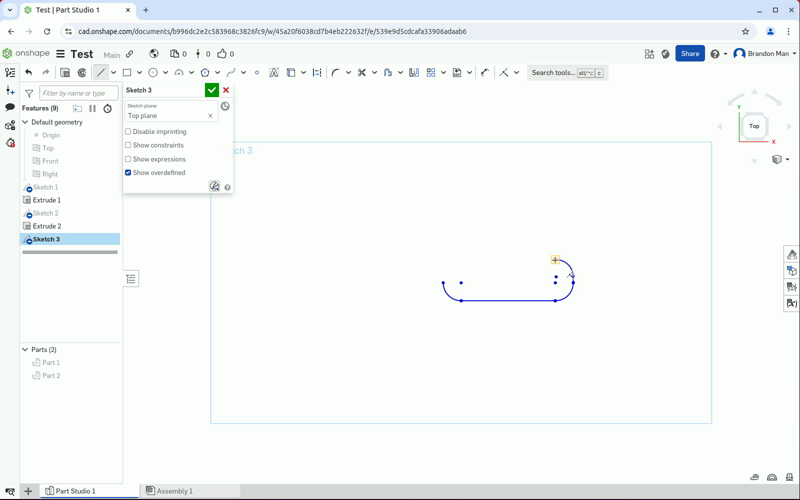
key_down(shift)
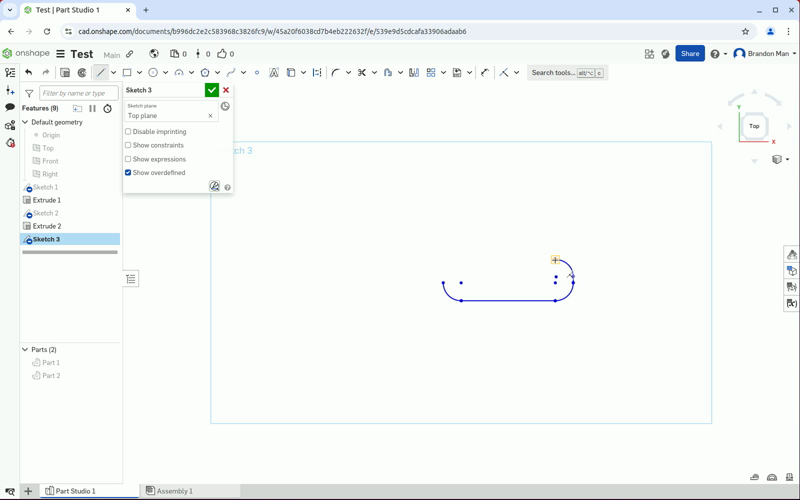
mouse_move(461, 259)
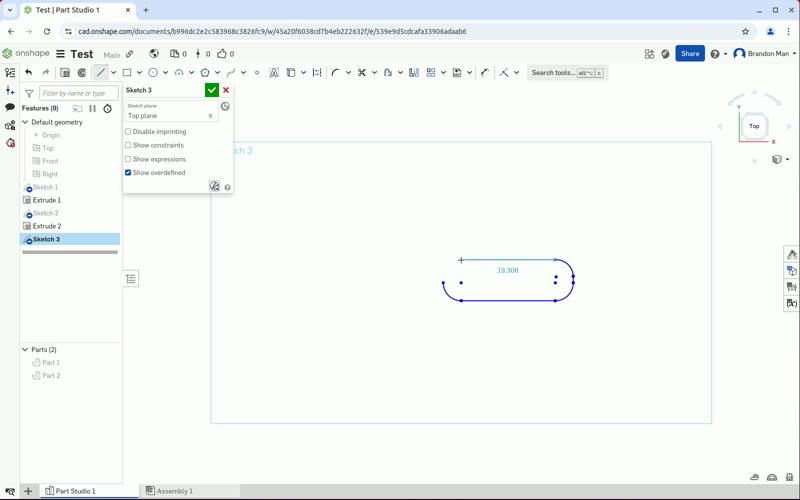
click(461, 259)
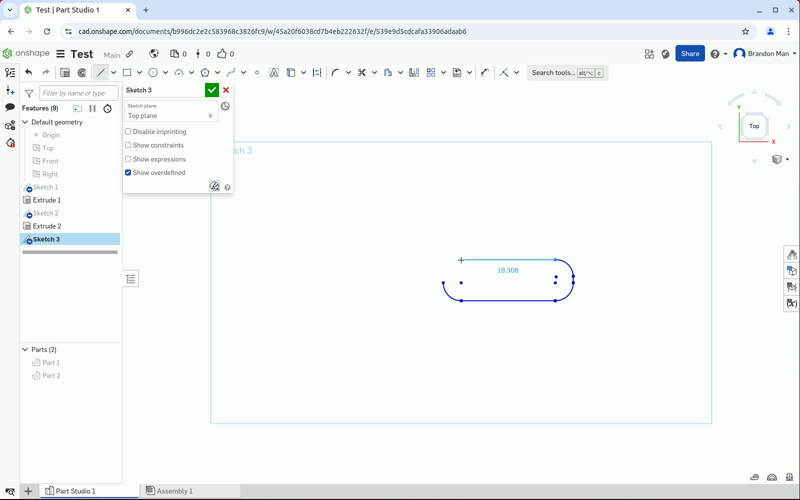
key_up(shift)
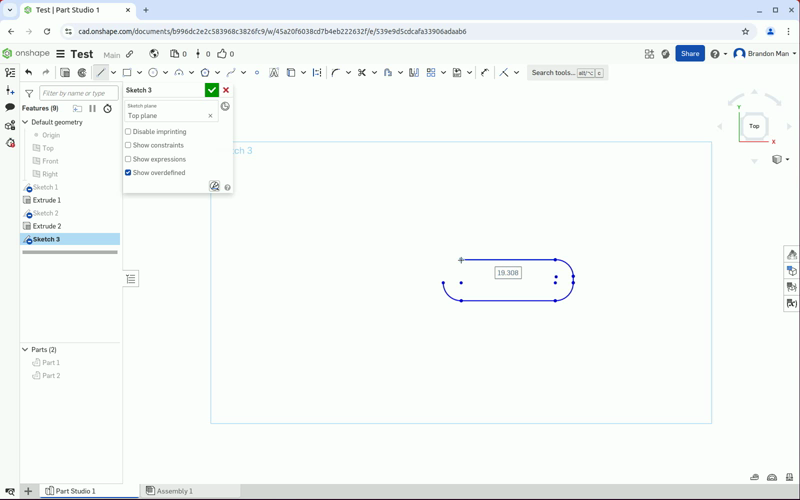
key(esc)
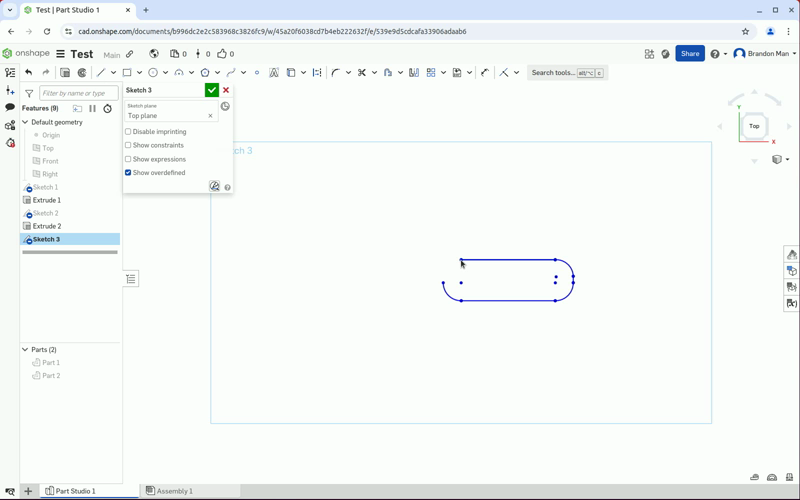
key(a)
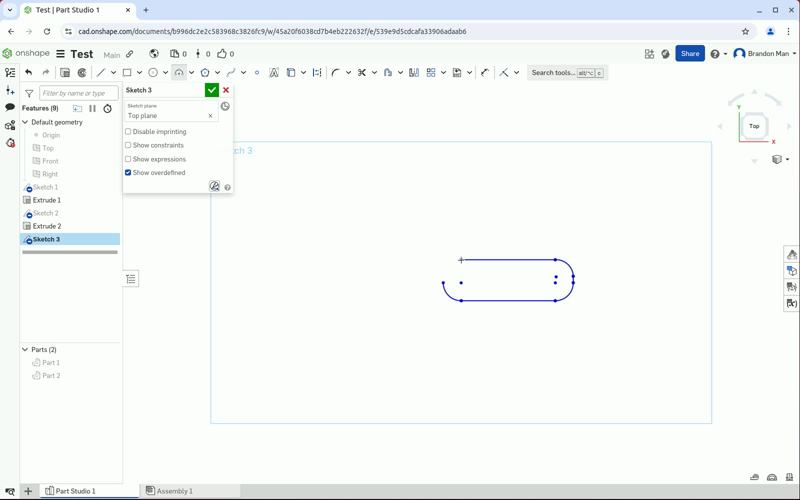
mouse_move(461, 259)
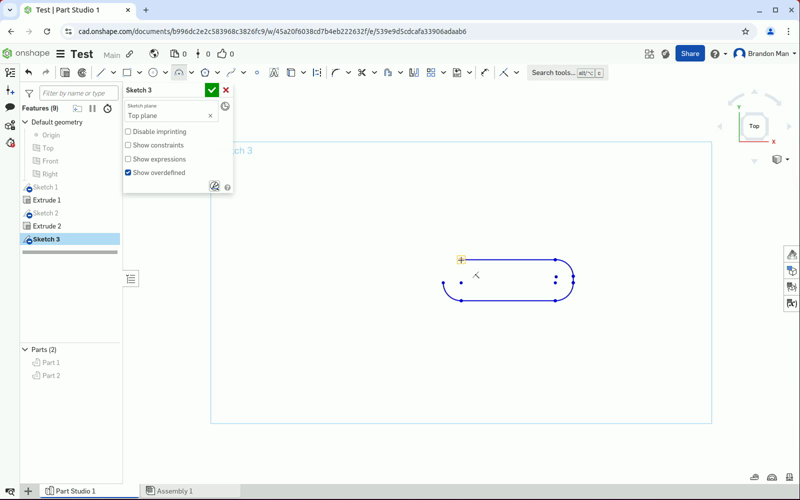
click(461, 259)
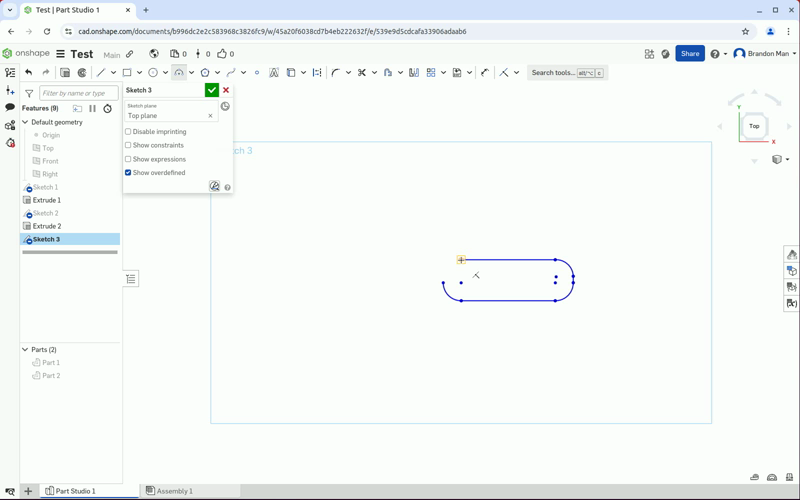
key_down(shift)
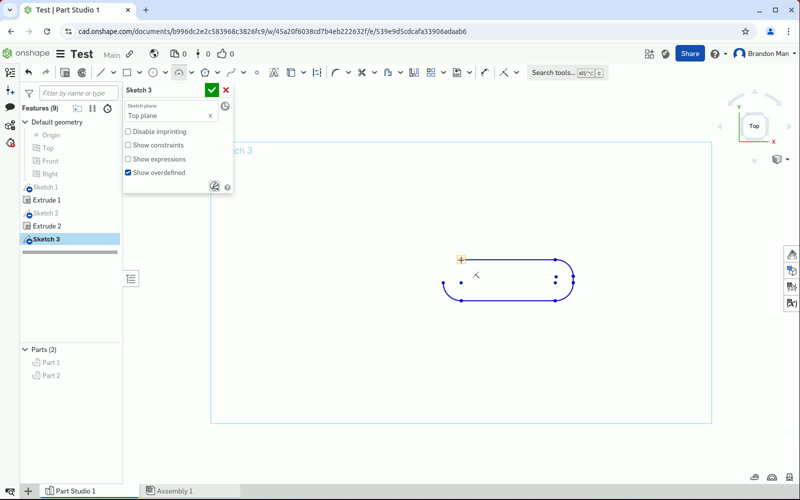
mouse_move(443, 276)
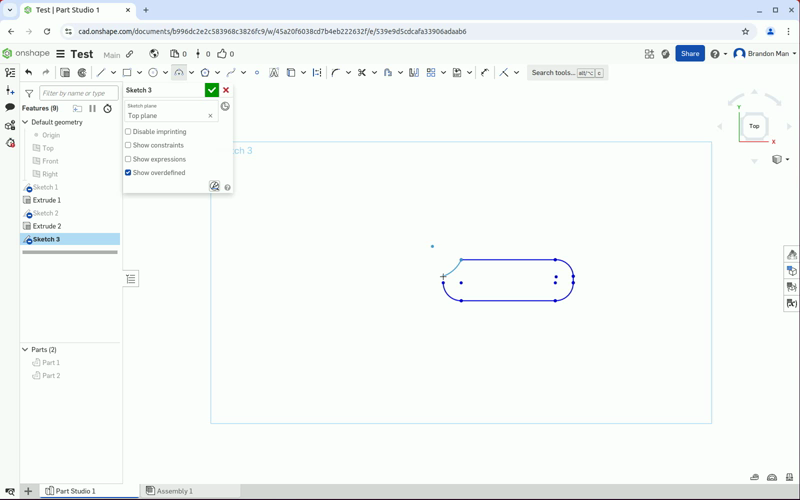
click(443, 276)
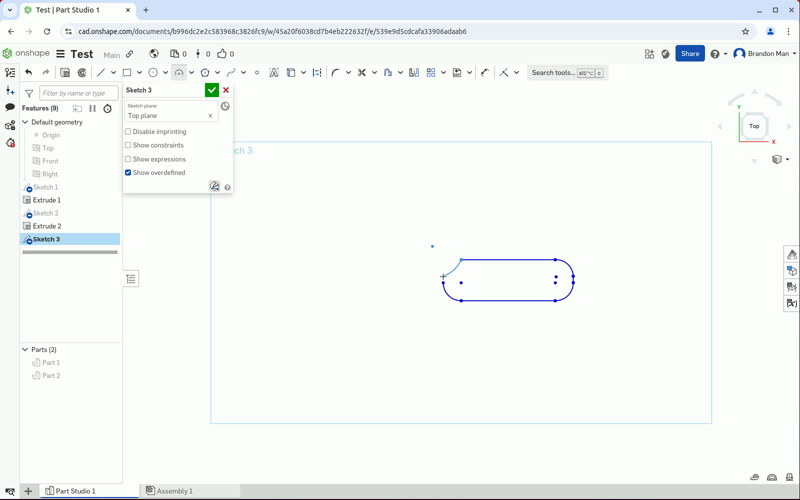
mouse_move(448, 264)
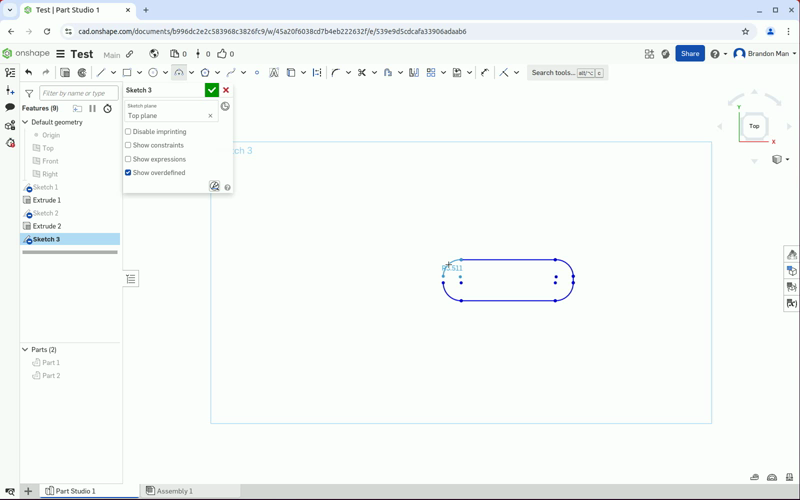
click(448, 264)
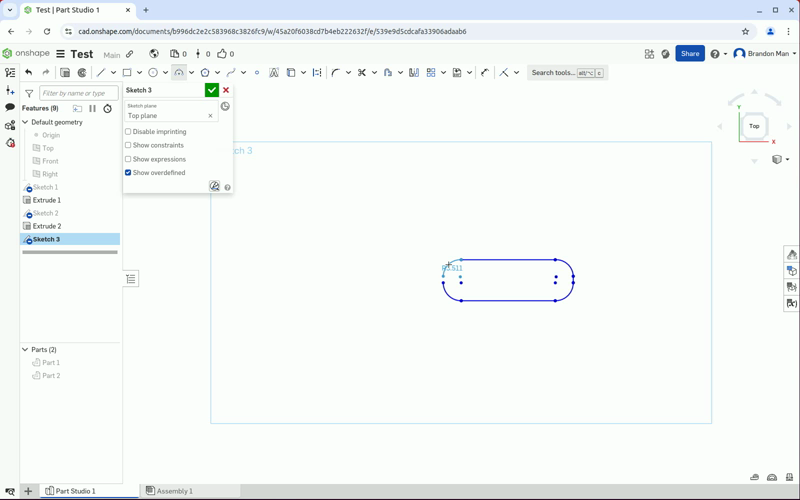
key_up(shift)
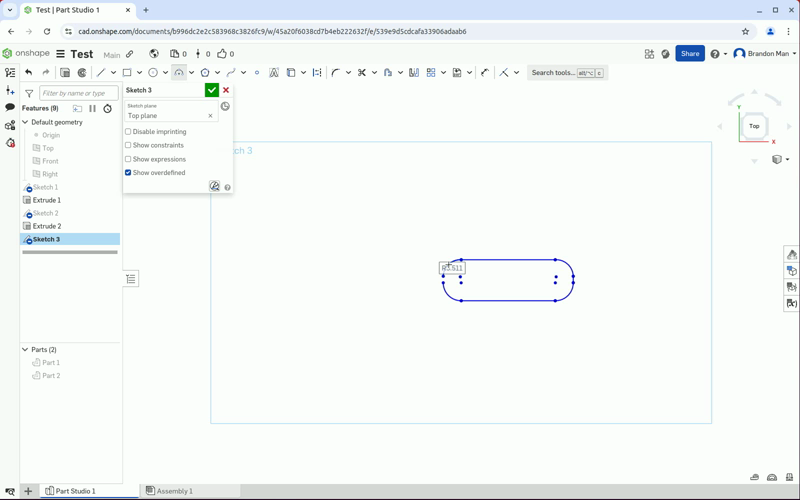
key(esc)
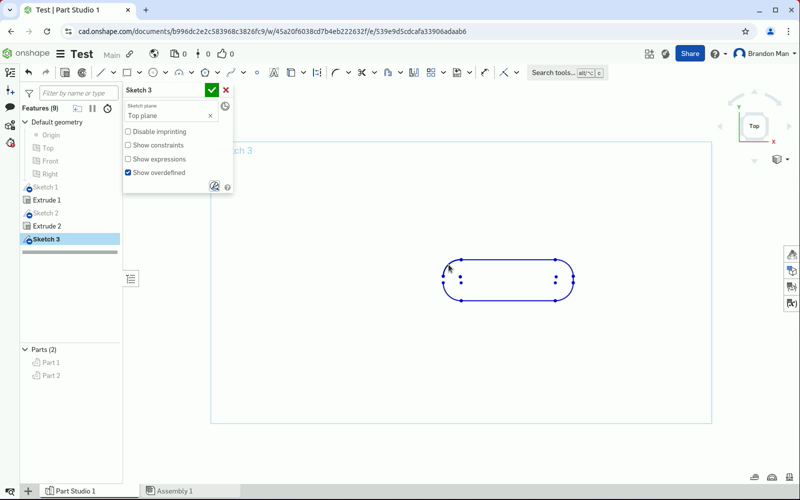
key(l)
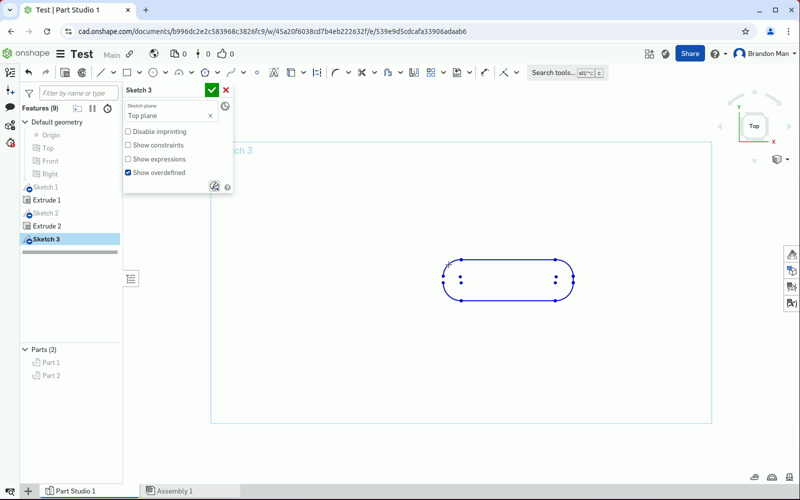
mouse_move(443, 276)
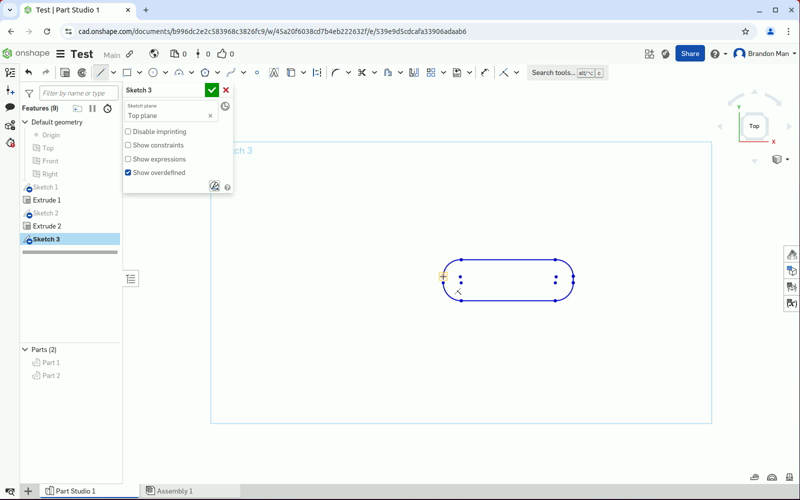
click(443, 276)
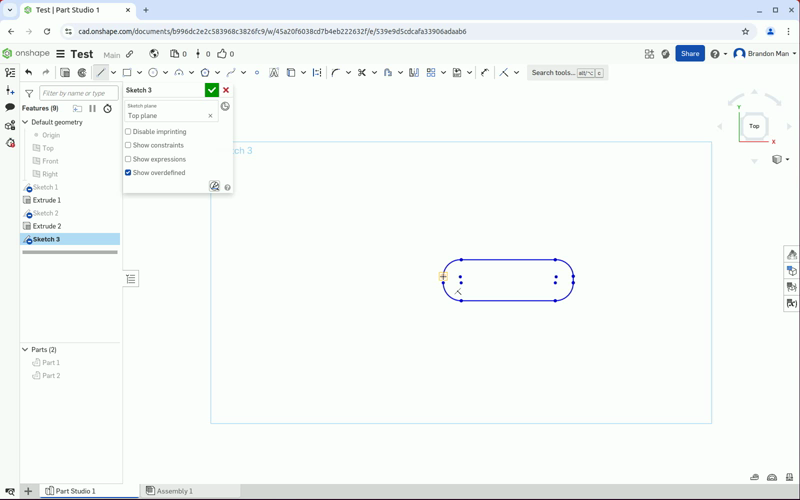
mouse_move(473, 276)
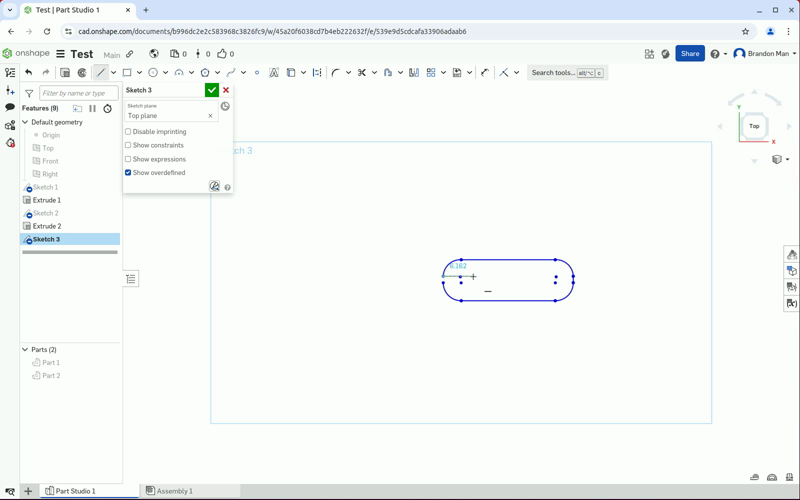
key_down(shift)
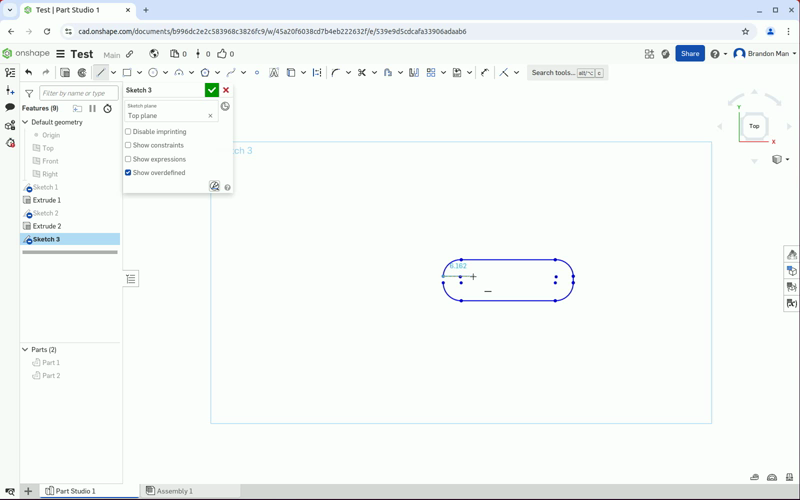
mouse_move(443, 282)
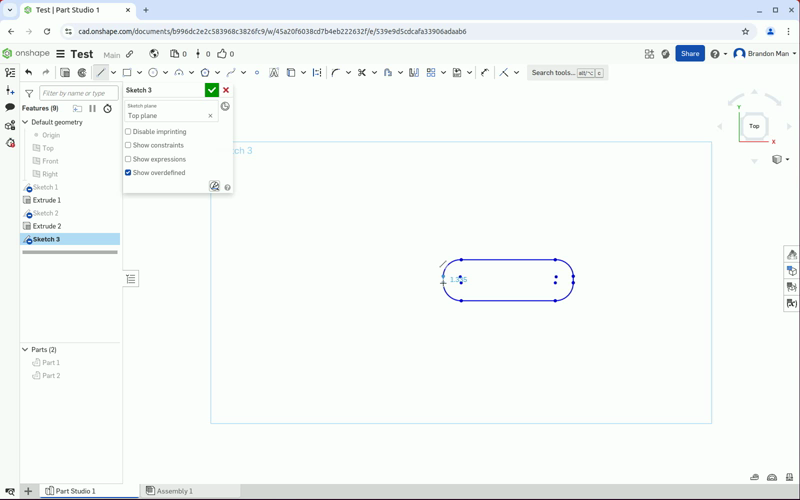
scroll(6)
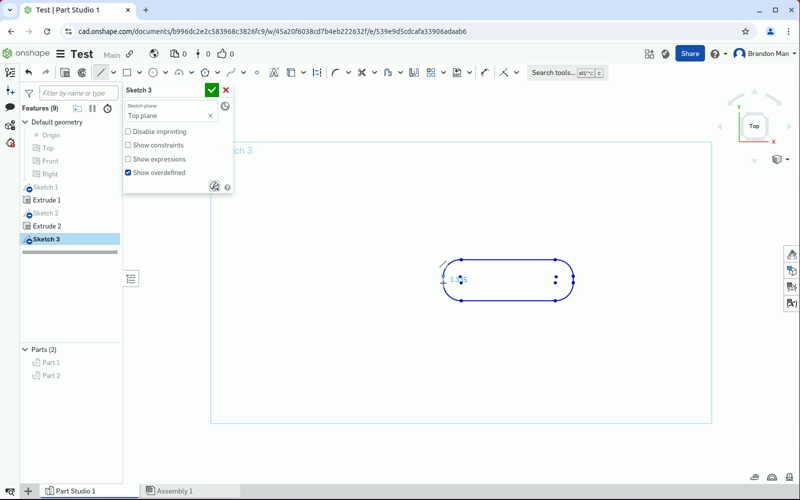
scroll(6)
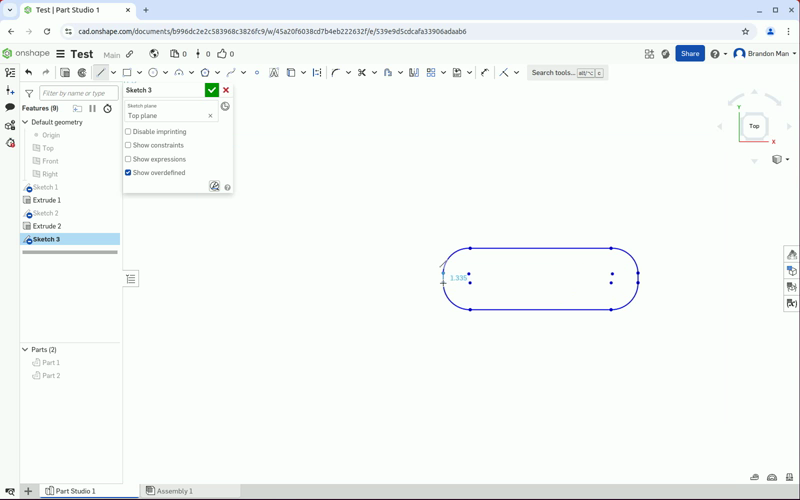
scroll(6)
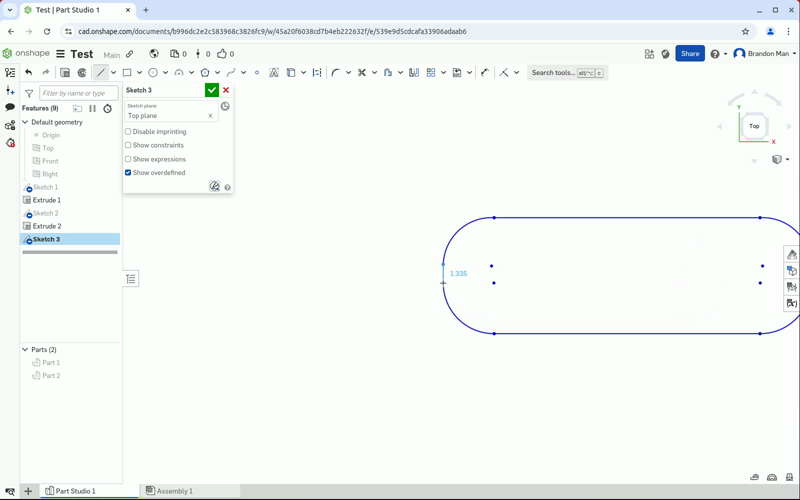
scroll(6)
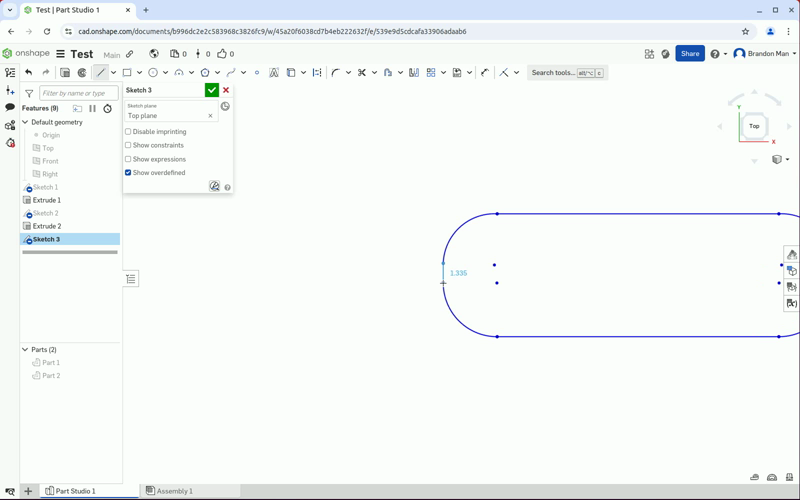
scroll(6)
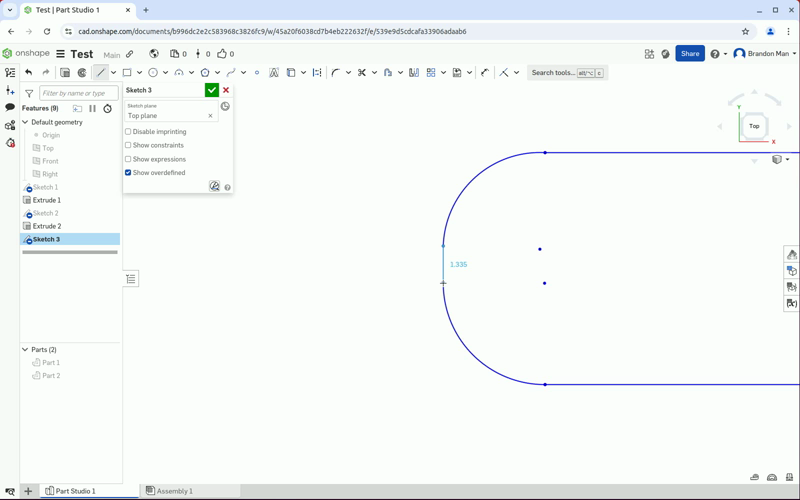
scroll(6)
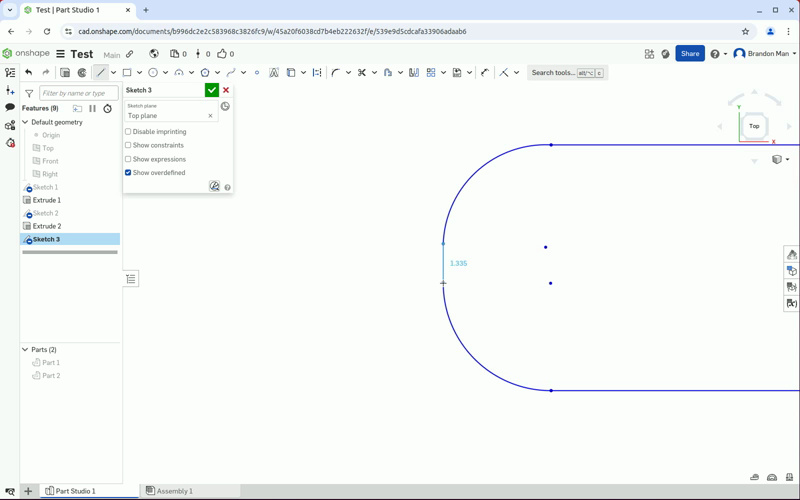
scroll(6)
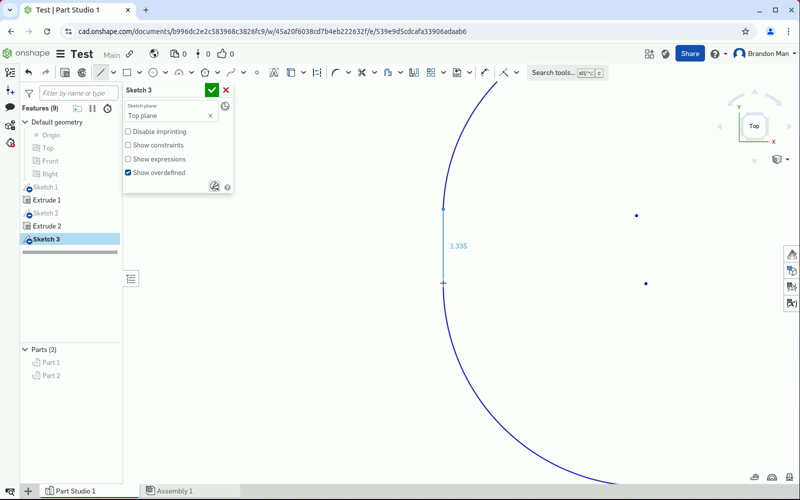
key_up(shift)
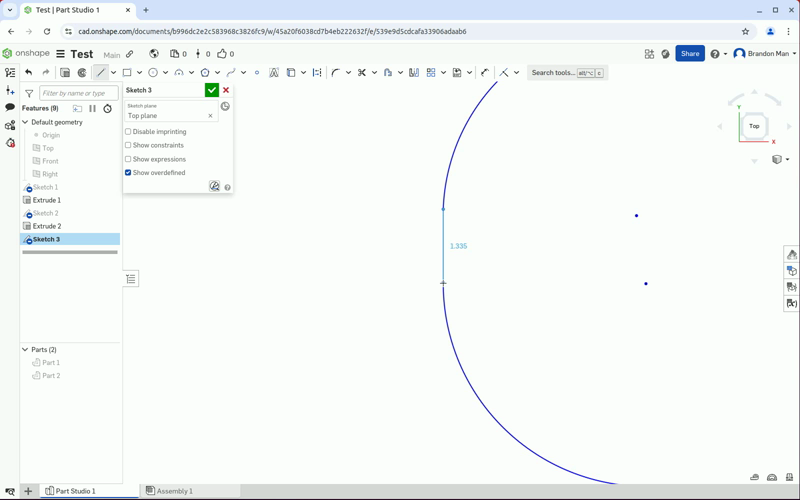
click(443, 282)
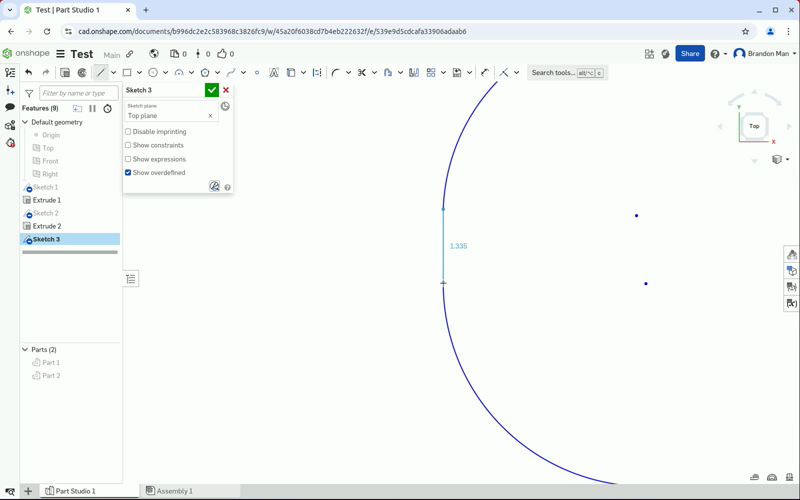
scroll(-6)
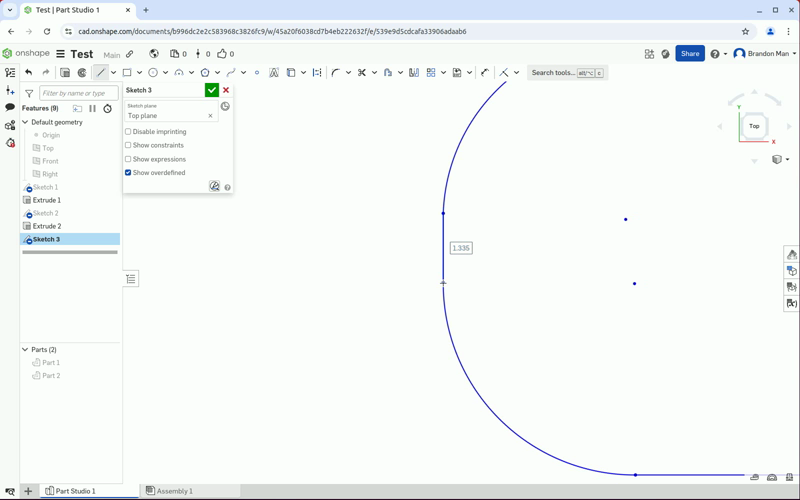
scroll(-6)
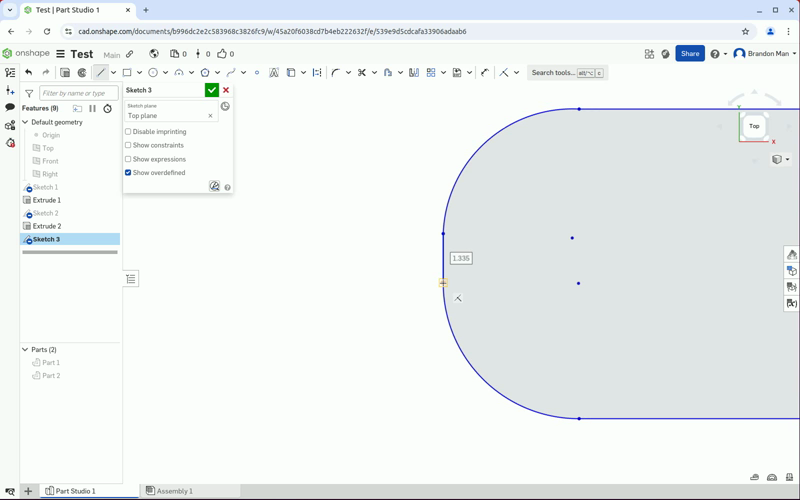
scroll(-6)
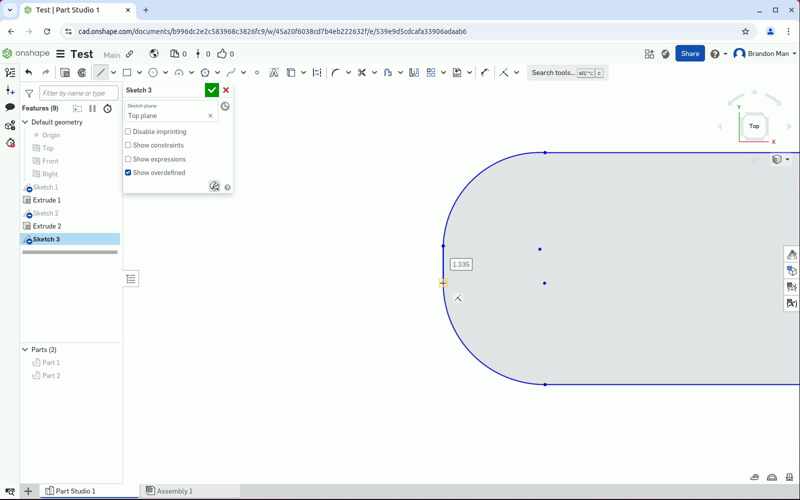
scroll(-6)
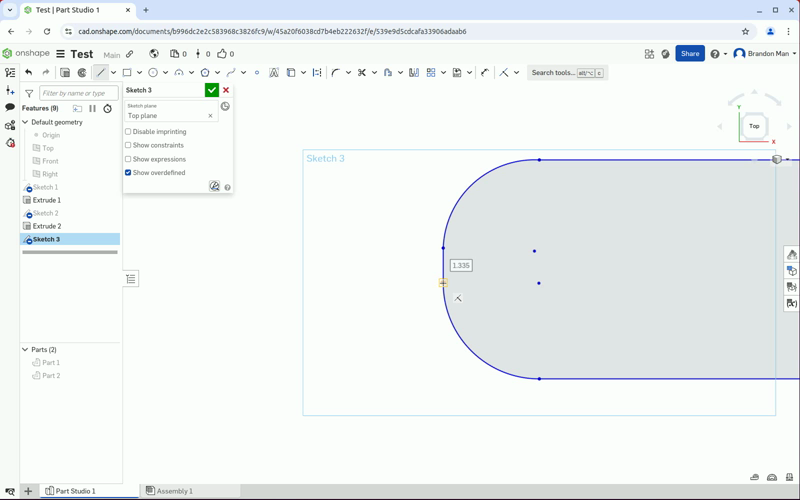
scroll(-6)
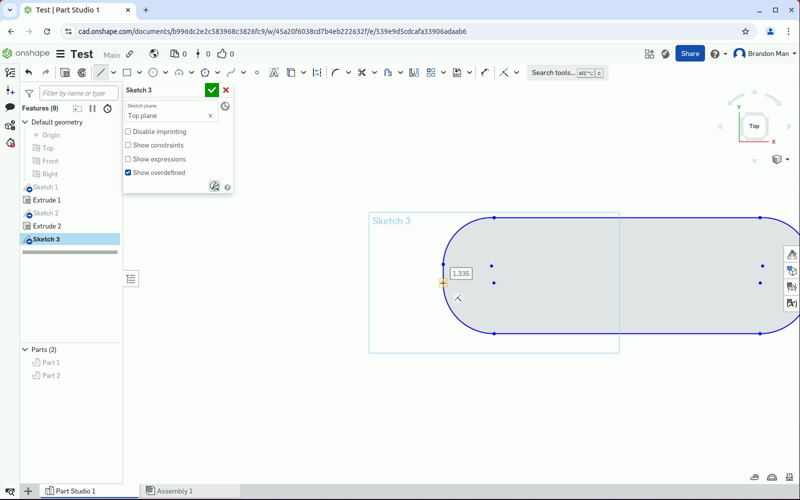
scroll(-6)
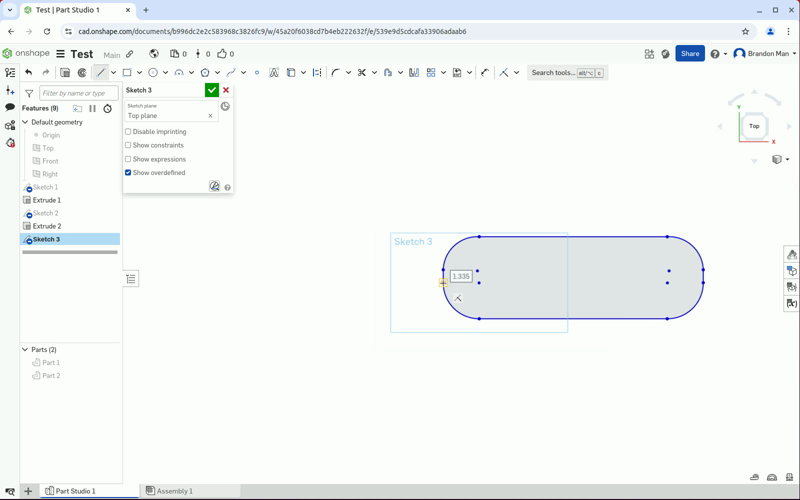
scroll(-6)
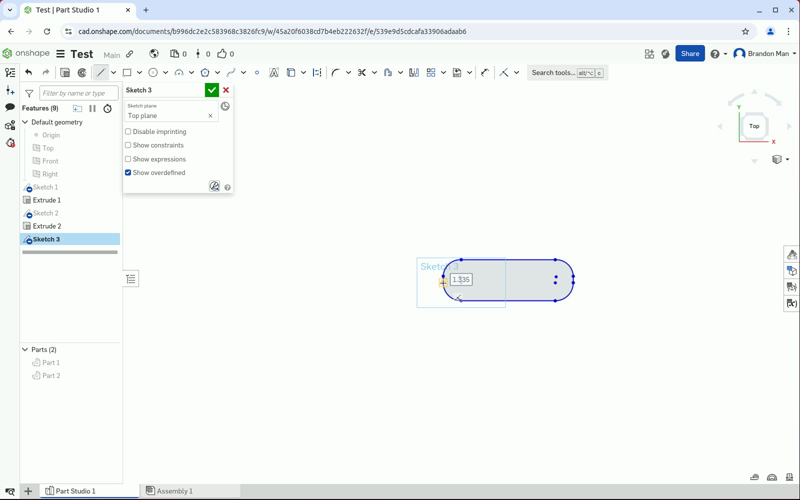
key(esc)
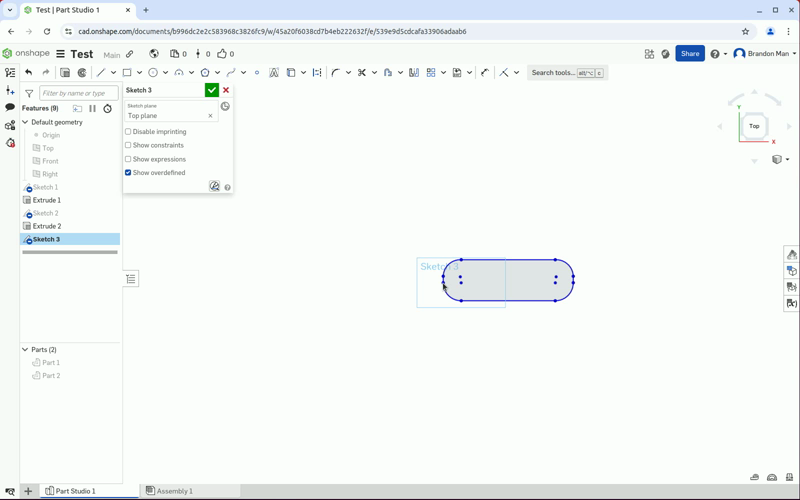
key(l)
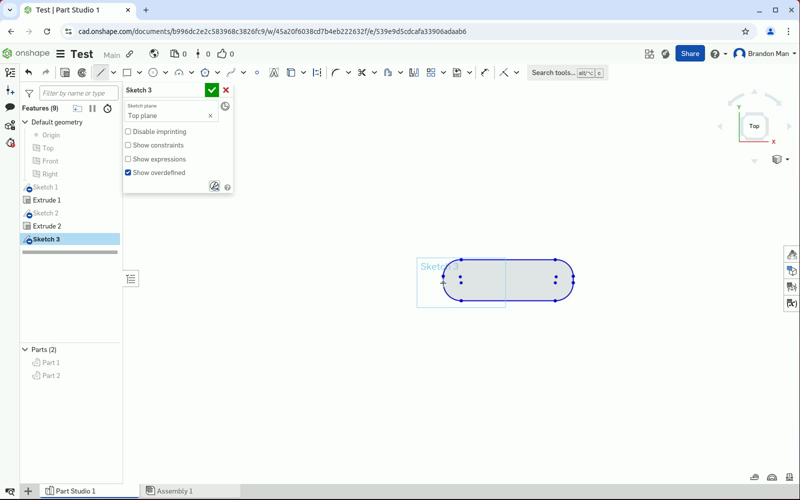
key_down(shift)
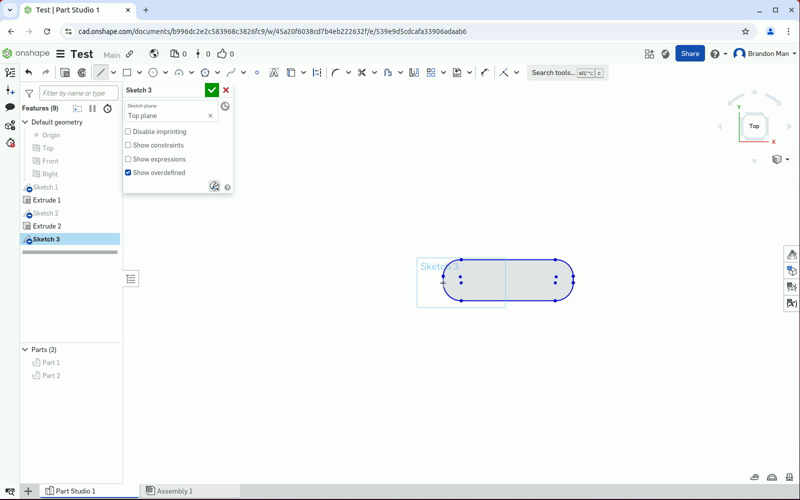
mouse_move(459, 284)
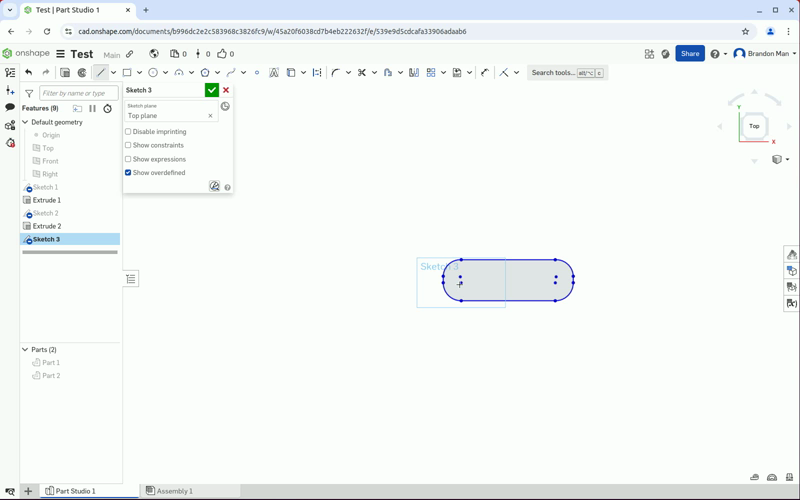
scroll(6)
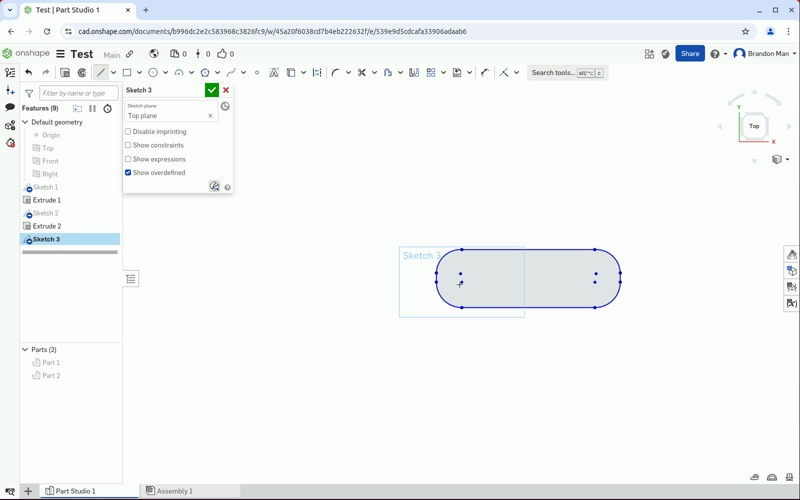
scroll(6)
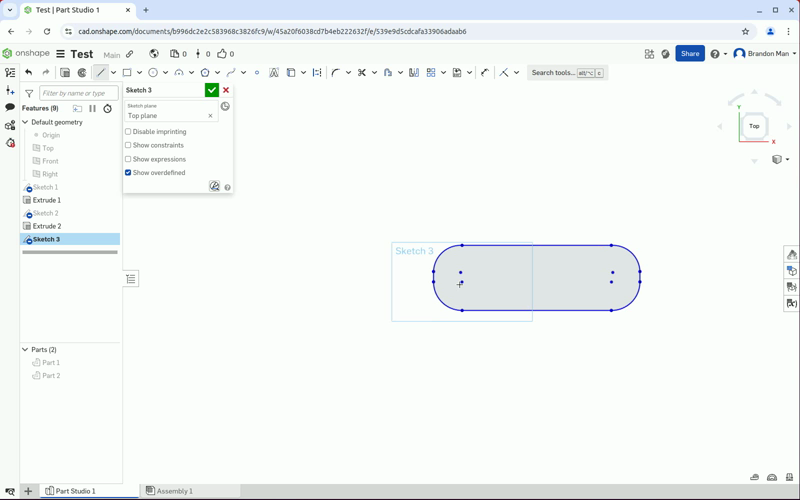
scroll(6)
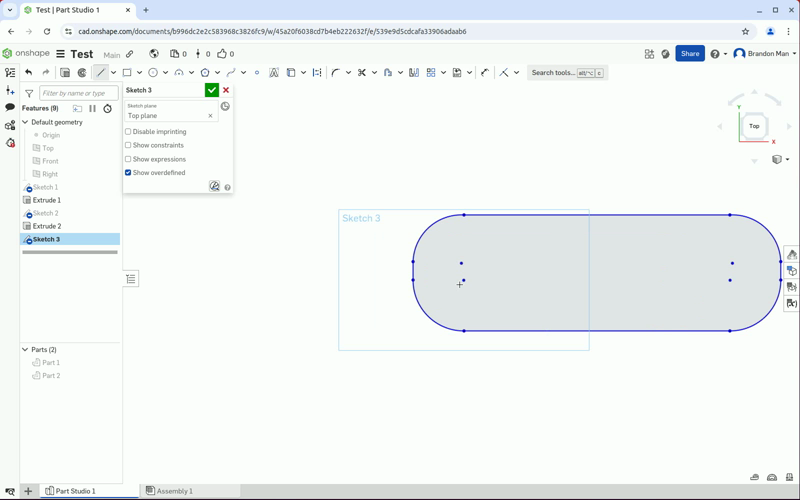
scroll(6)
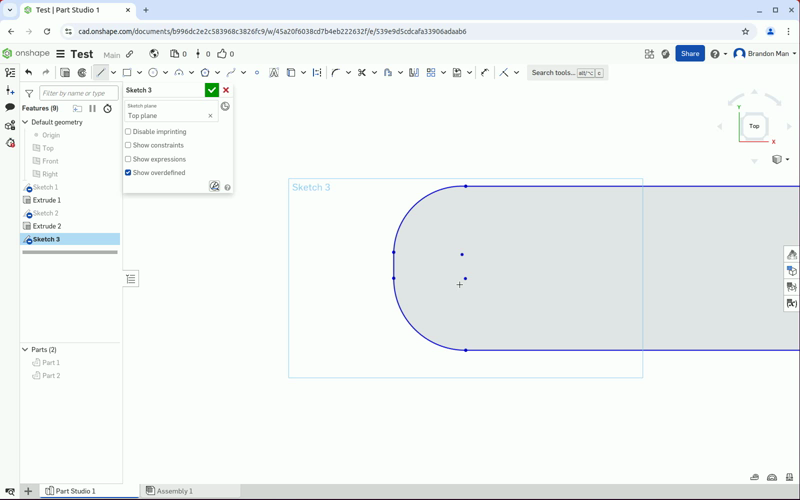
scroll(6)
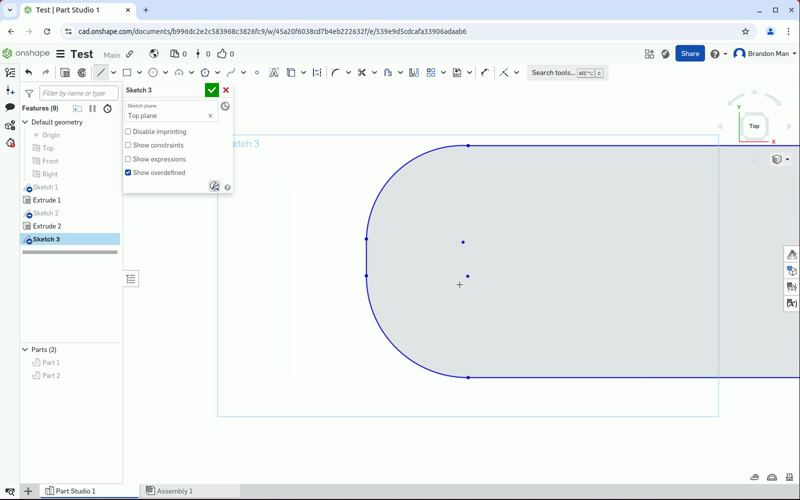
scroll(6)
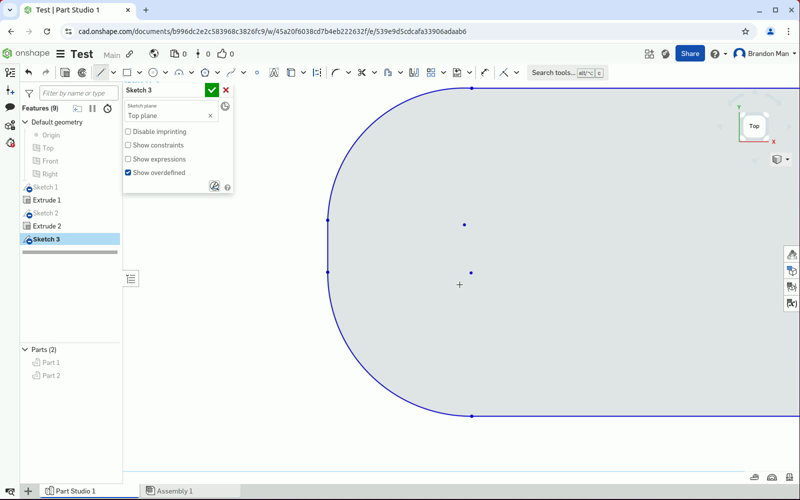
scroll(6)
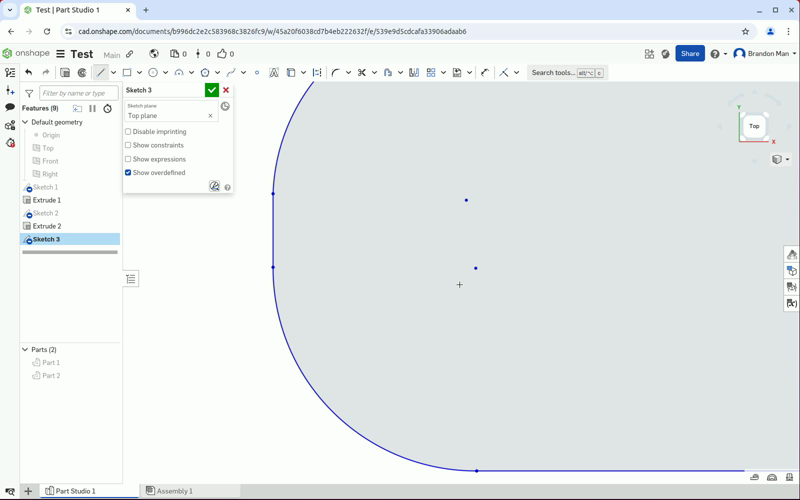
click(459, 284)
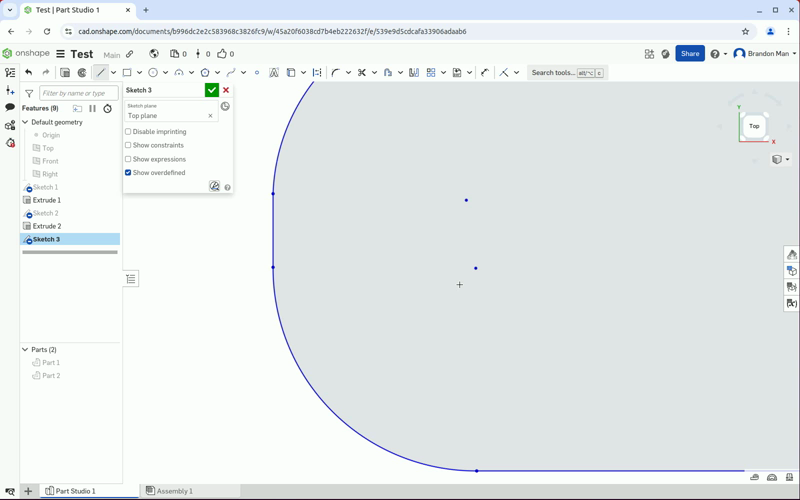
scroll(-6)
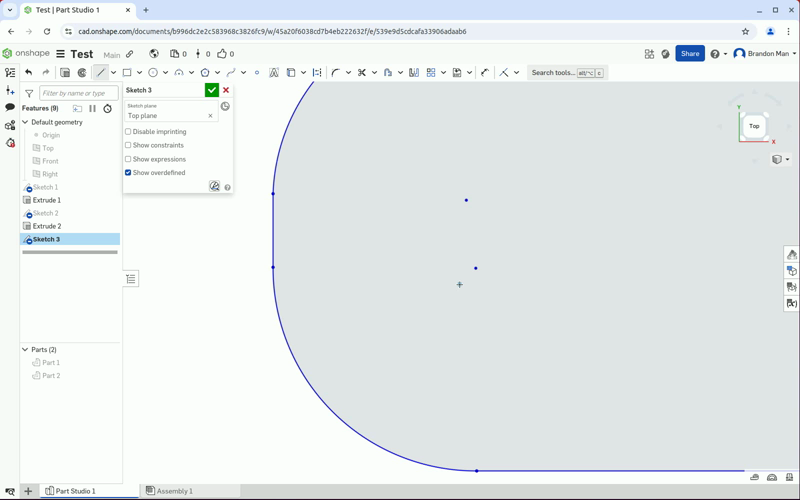
scroll(-6)
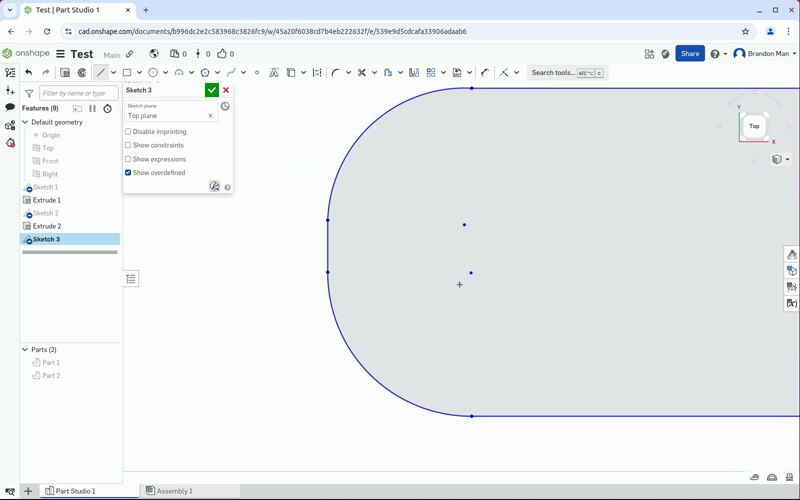
scroll(-6)
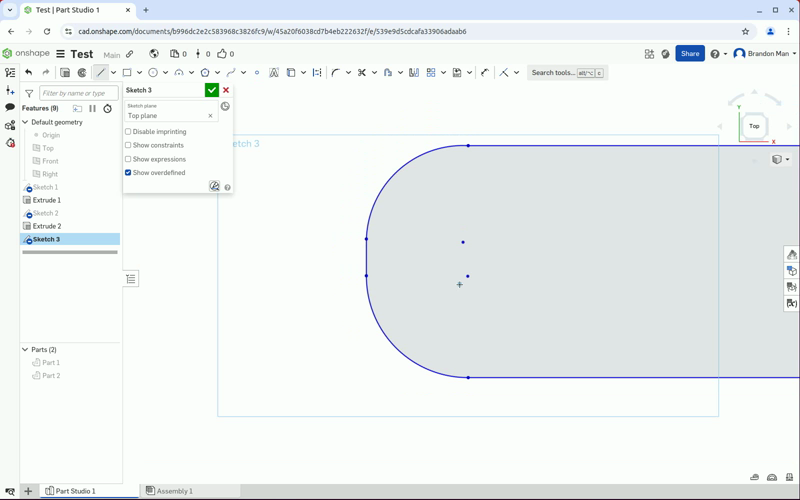
scroll(-6)
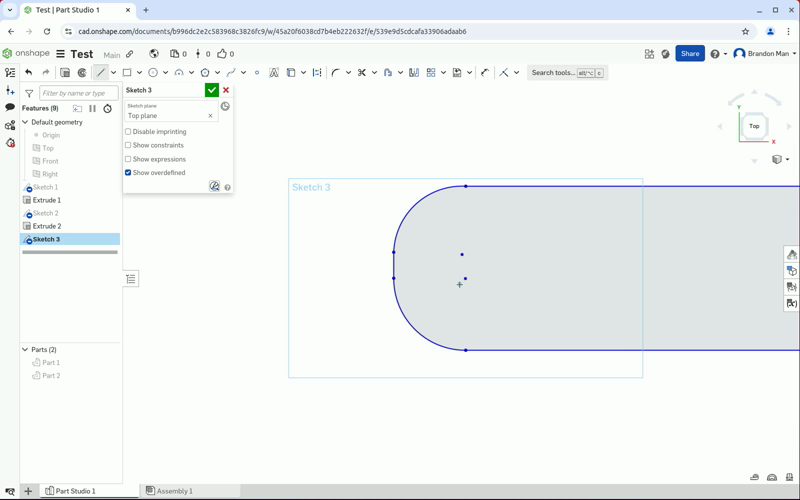
scroll(-6)
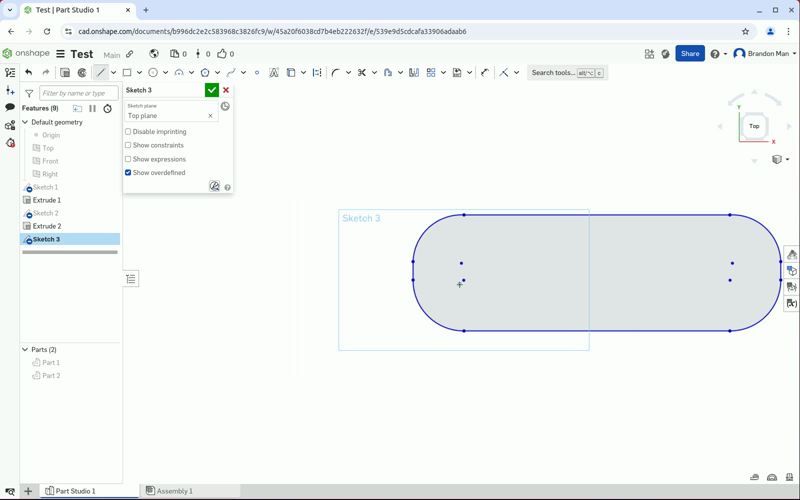
scroll(-6)
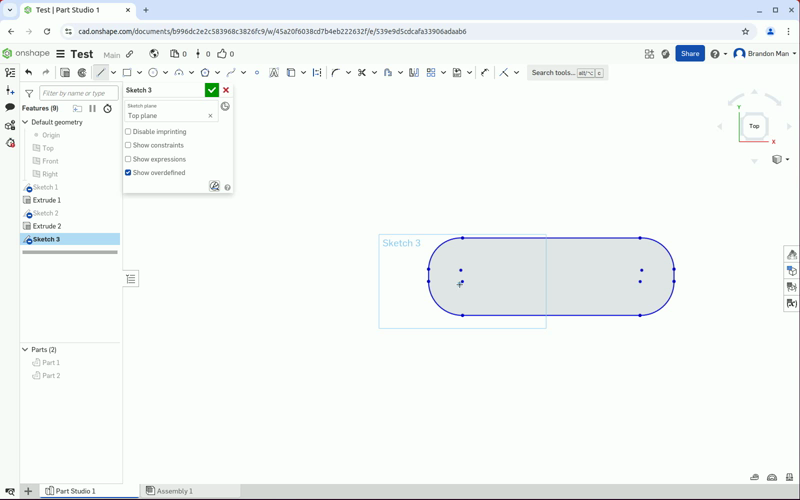
scroll(-6)
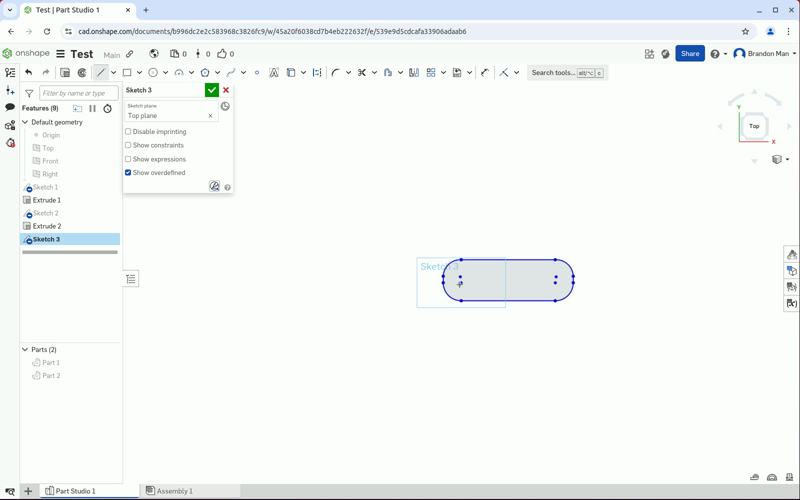
key_up(shift)
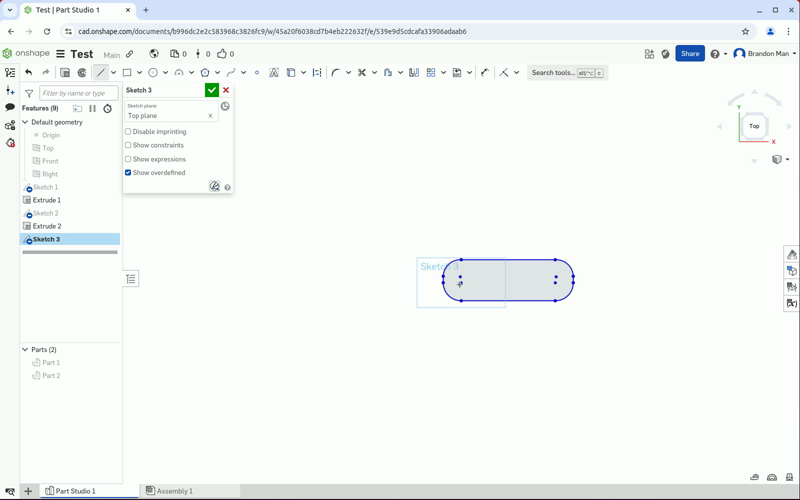
key_down(shift)
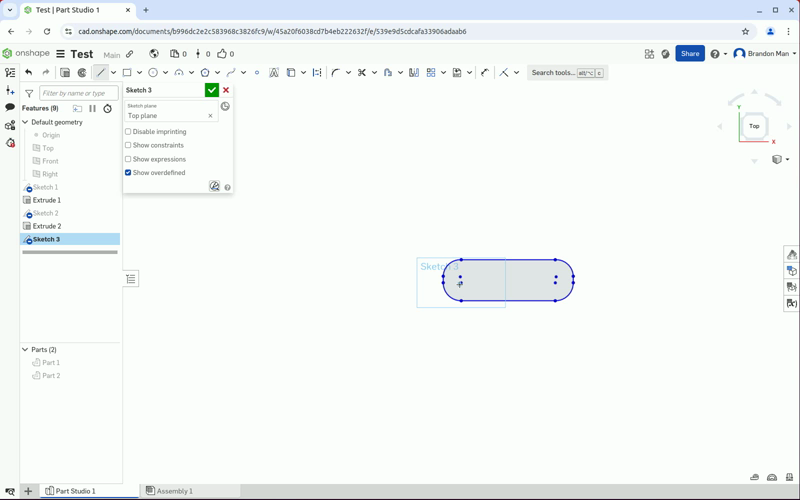
mouse_move(556, 284)
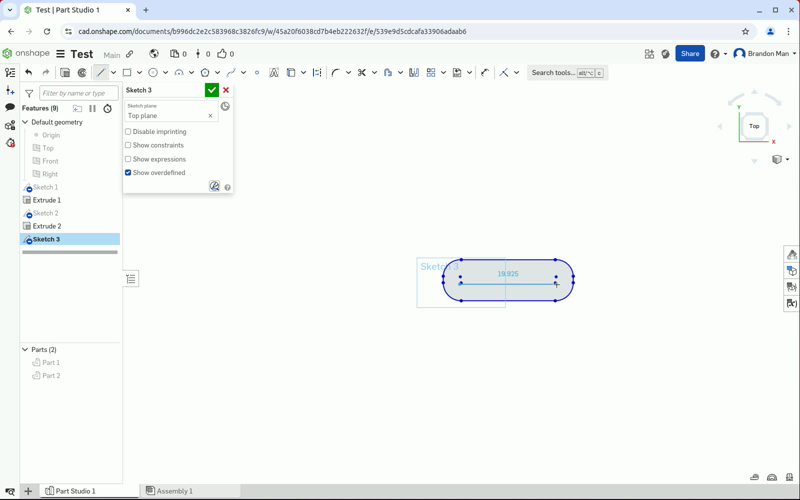
scroll(6)
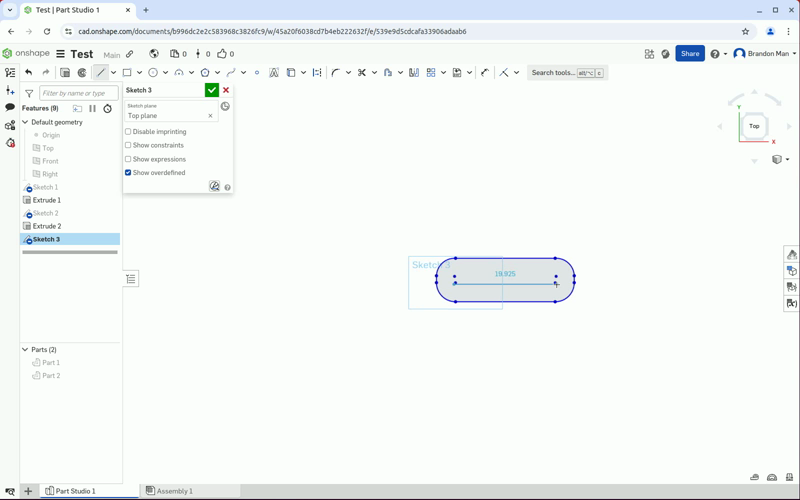
scroll(6)
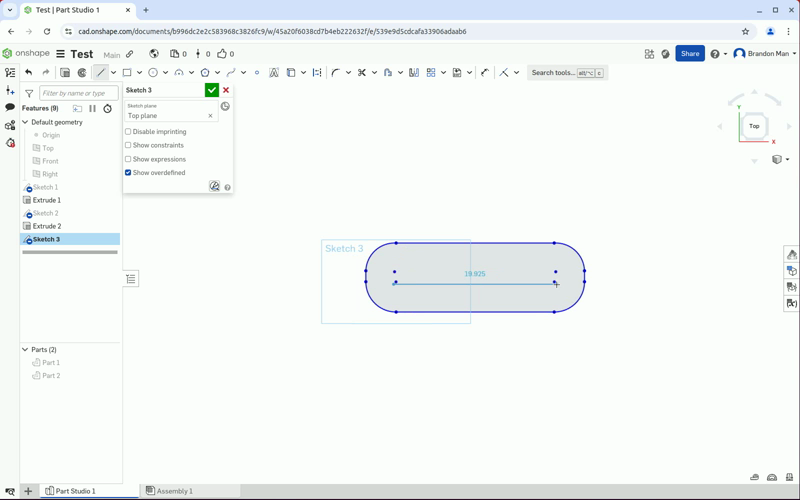
scroll(6)
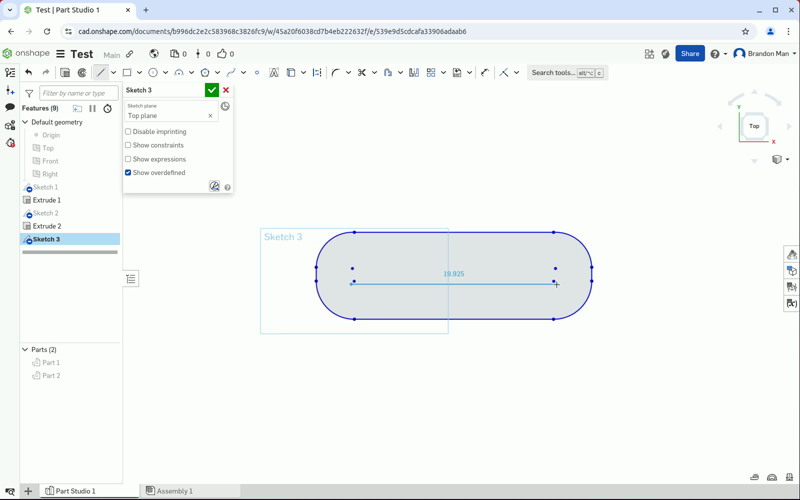
scroll(6)
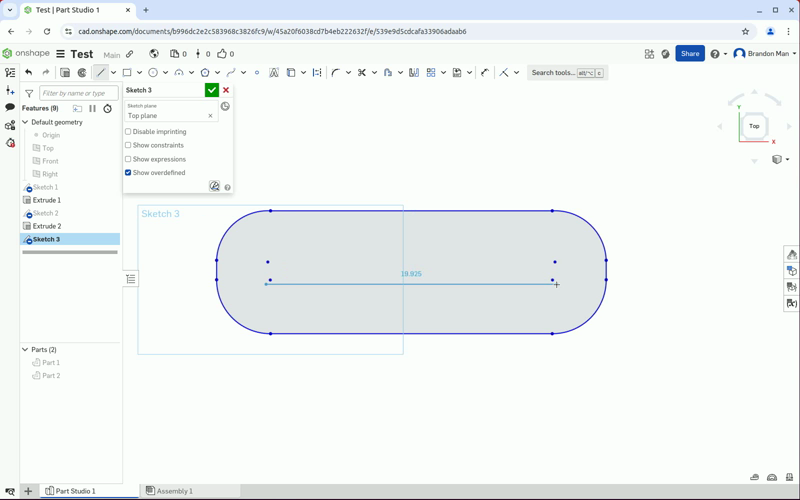
scroll(6)
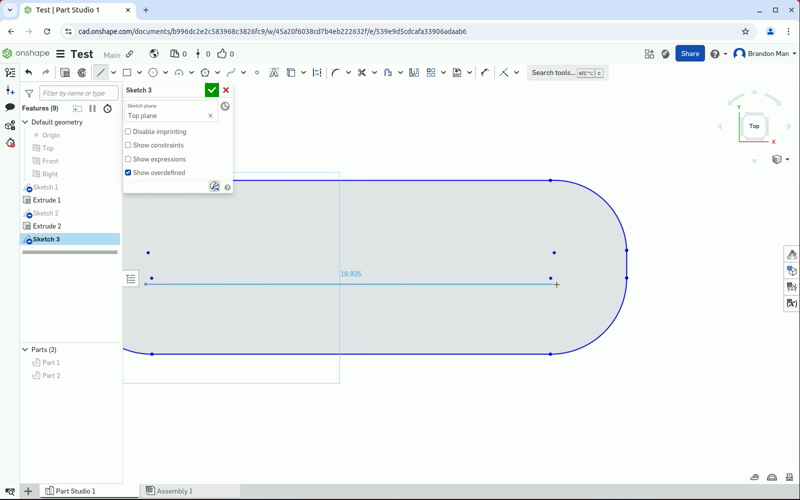
scroll(6)
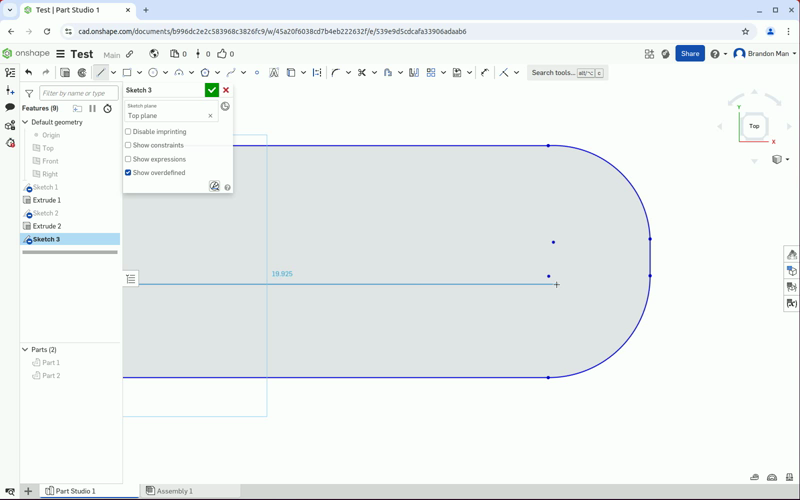
scroll(6)
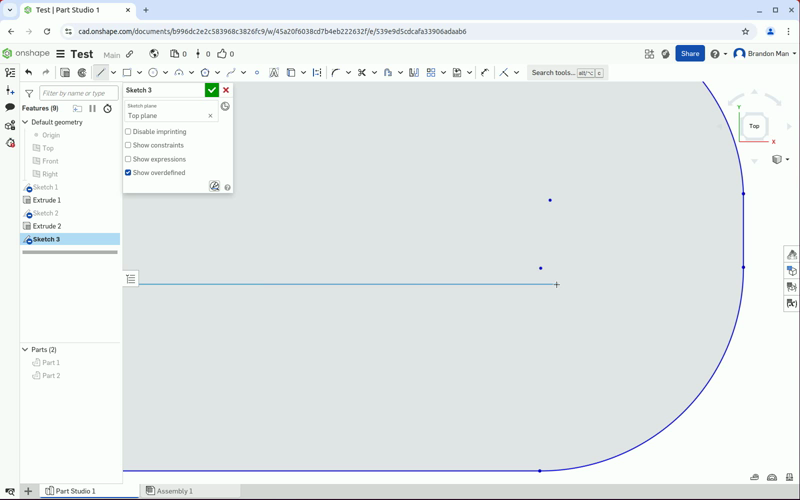
click(556, 284)
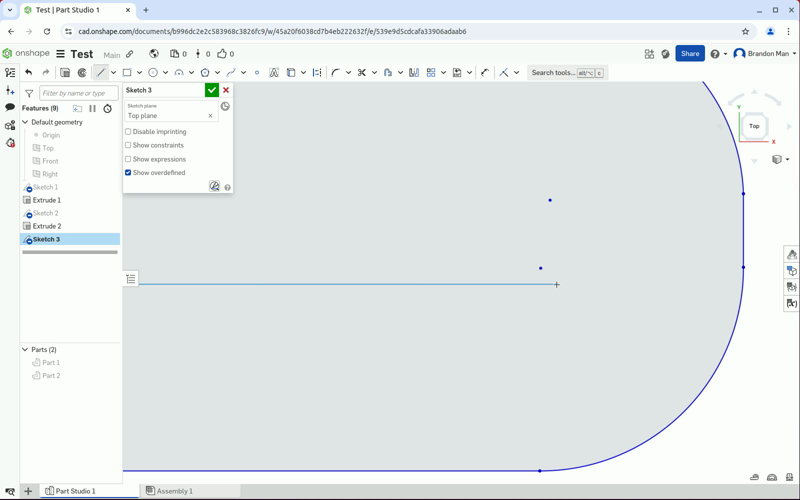
scroll(-6)
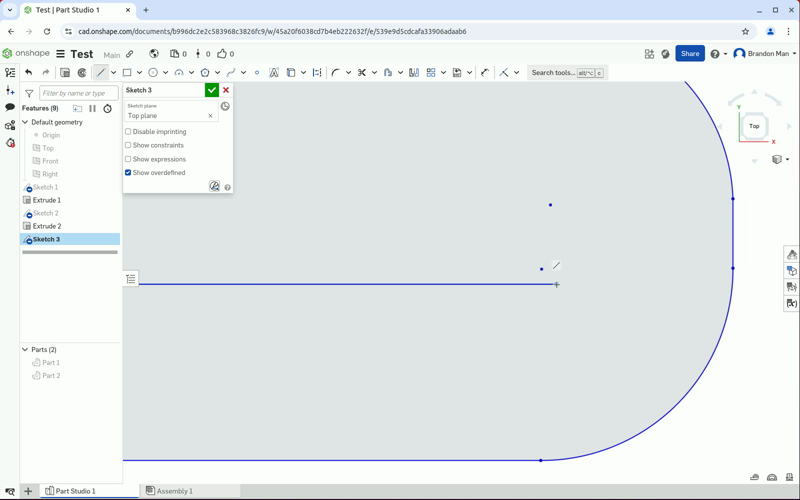
scroll(-6)
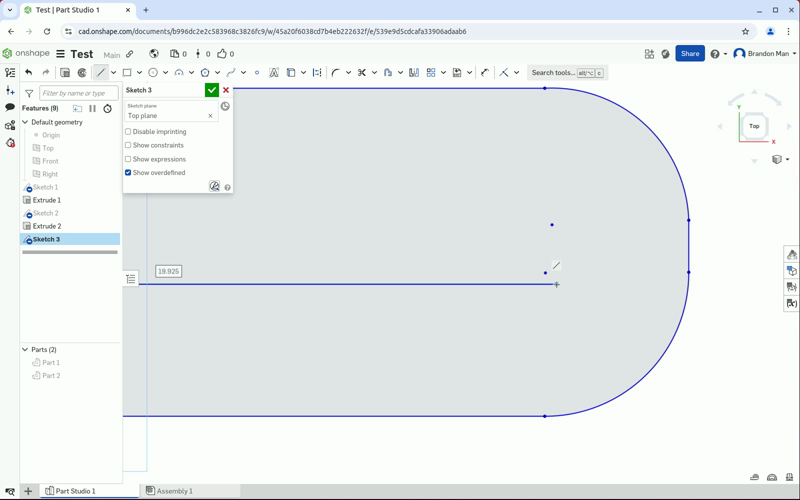
scroll(-6)
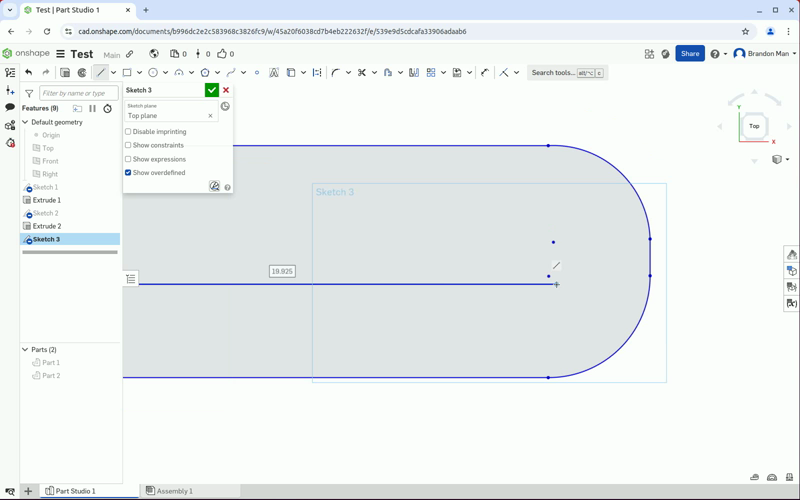
scroll(-6)
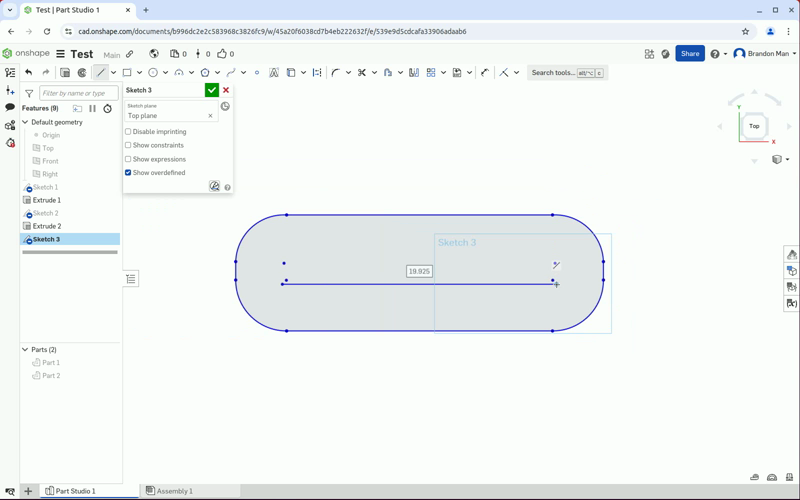
scroll(-6)
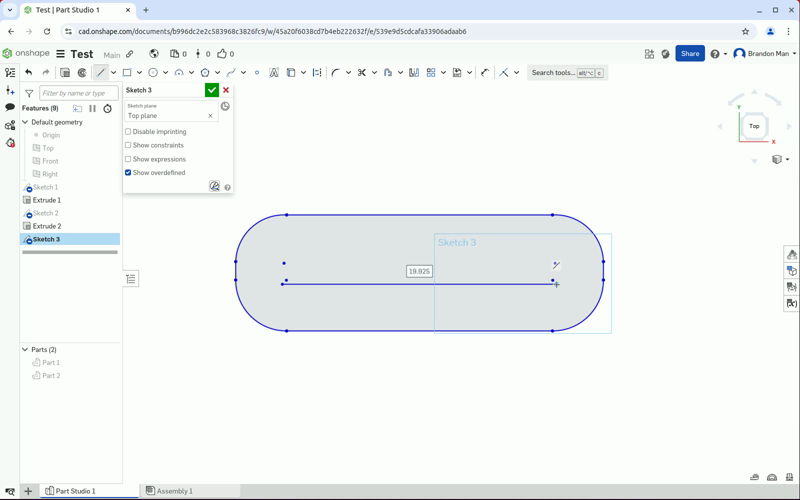
scroll(-6)
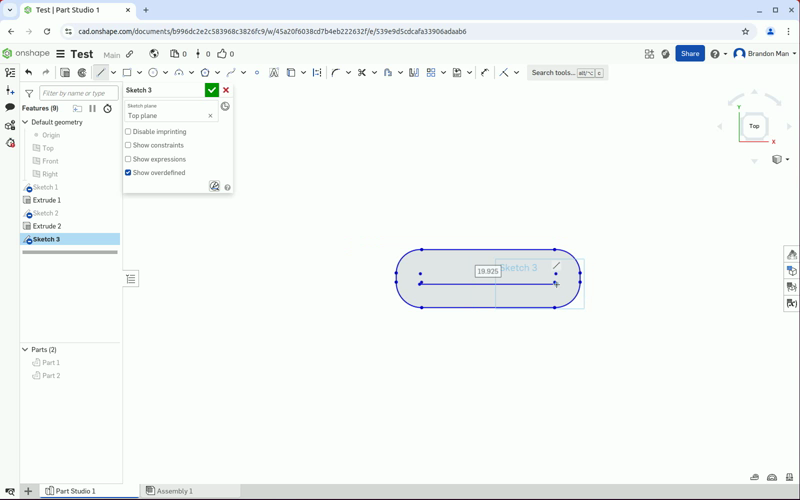
scroll(-6)
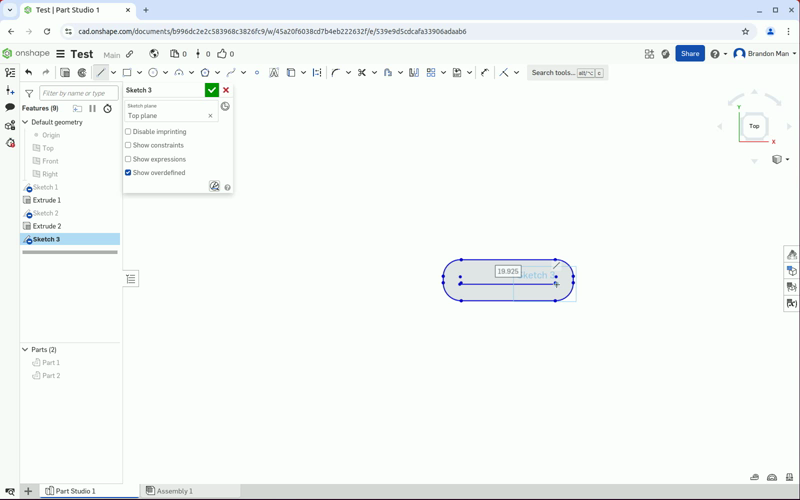
key_up(shift)
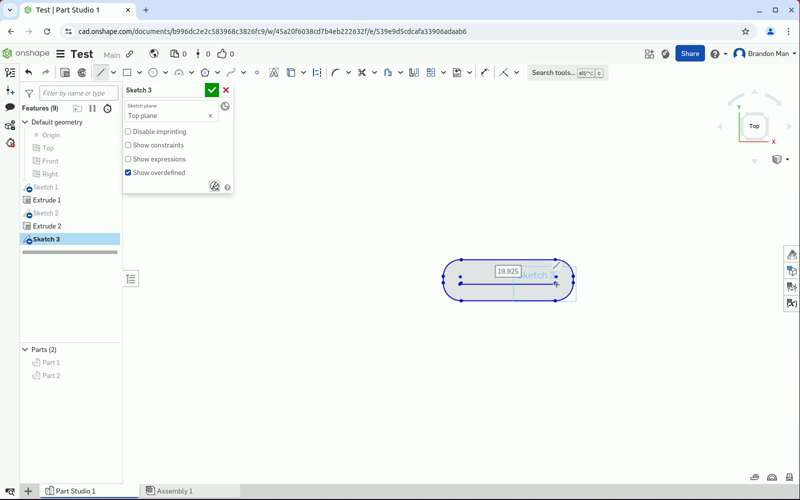
key_down(shift)
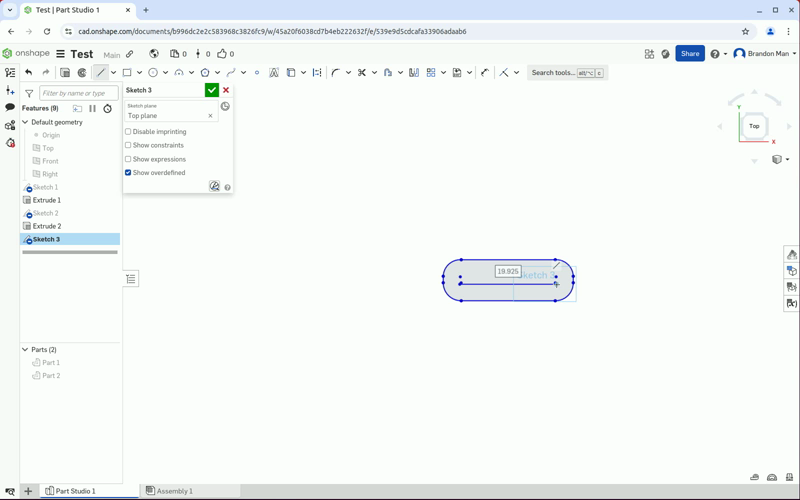
mouse_move(586, 284)
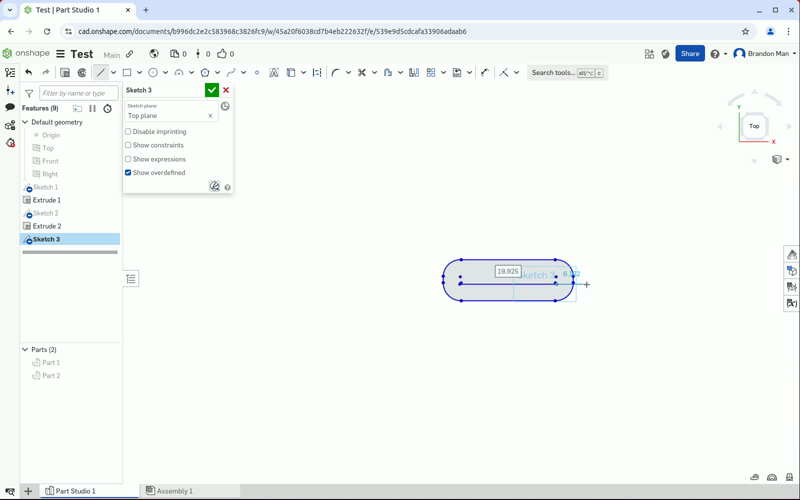
mouse_move(556, 274)
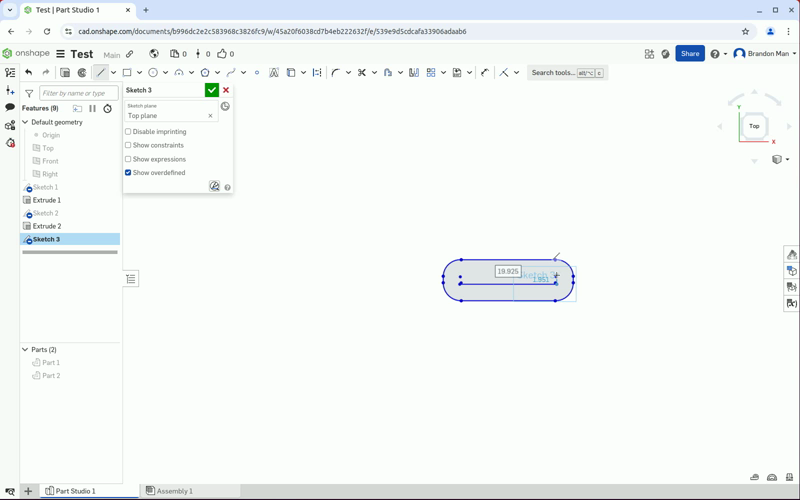
scroll(6)
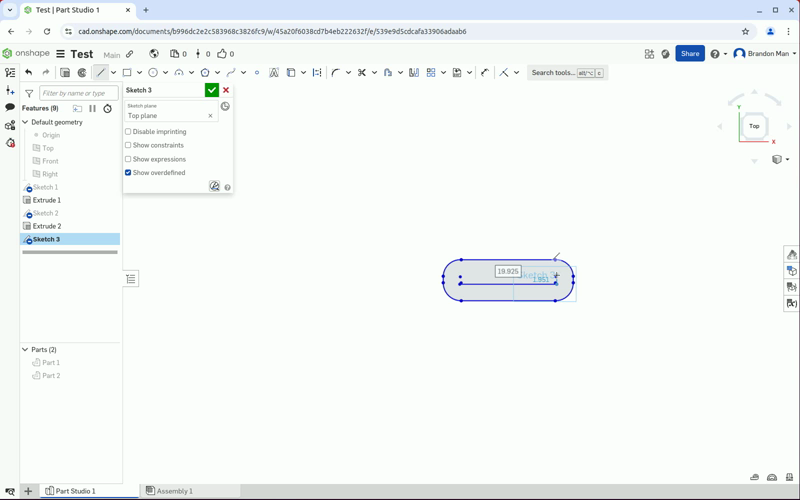
scroll(6)
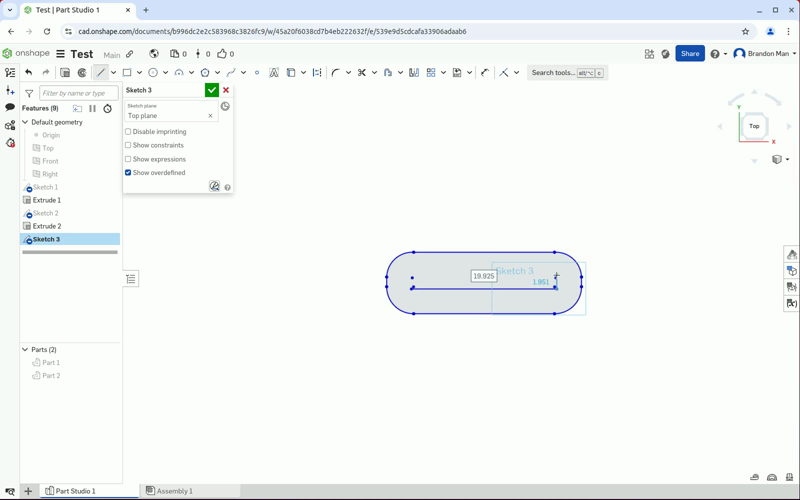
scroll(6)
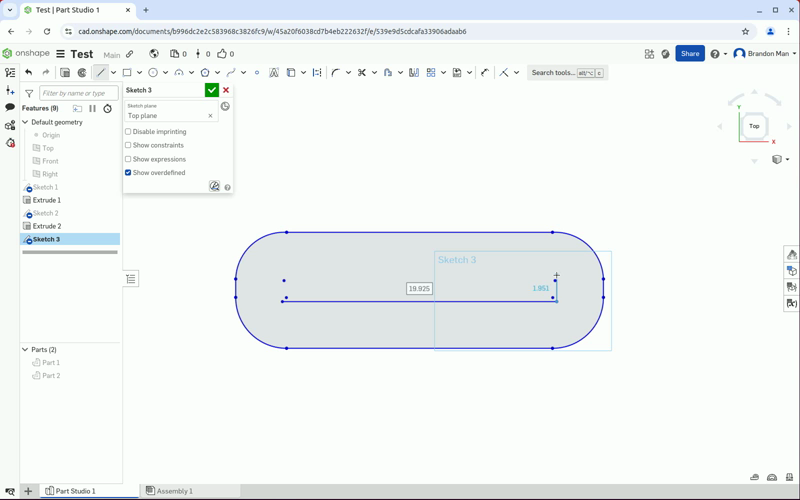
scroll(6)
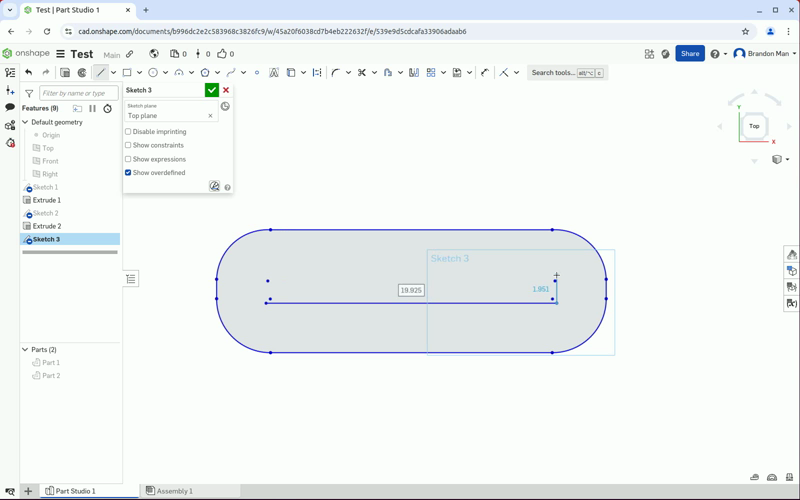
scroll(6)
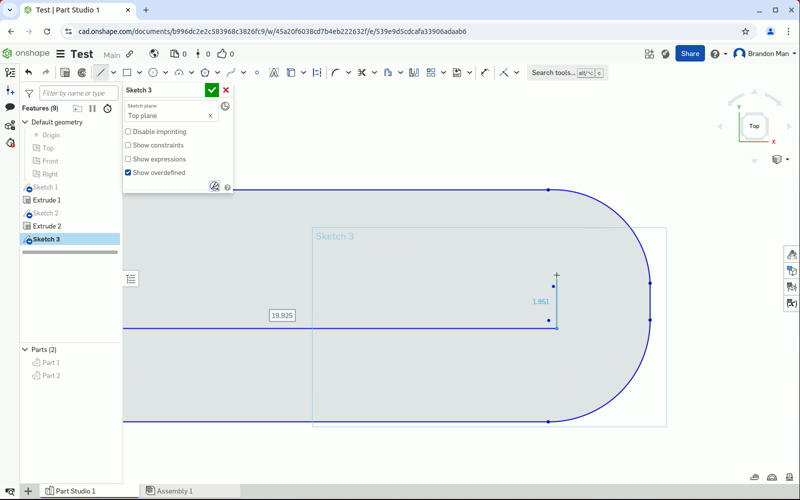
scroll(6)
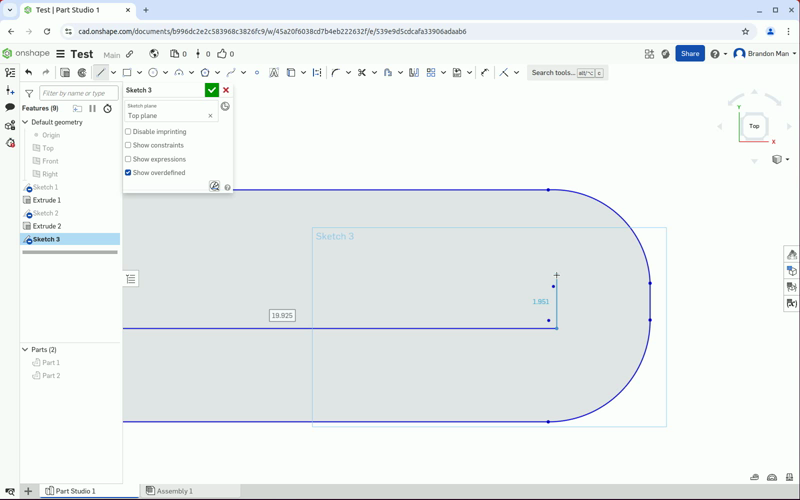
scroll(6)
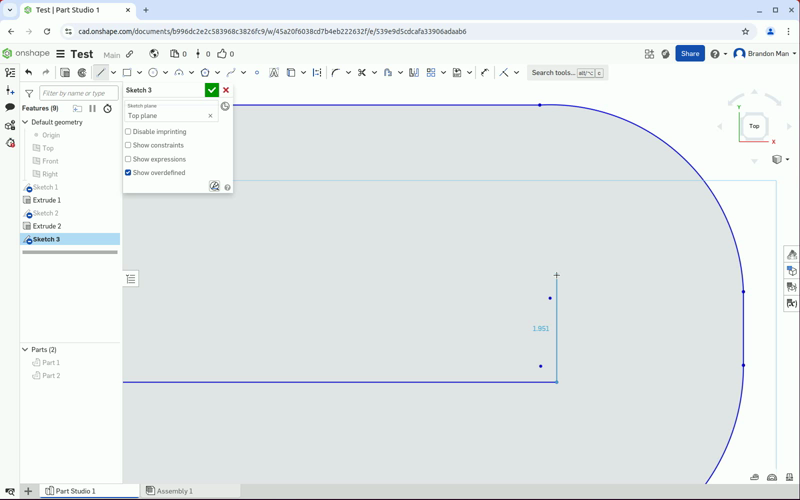
click(556, 274)
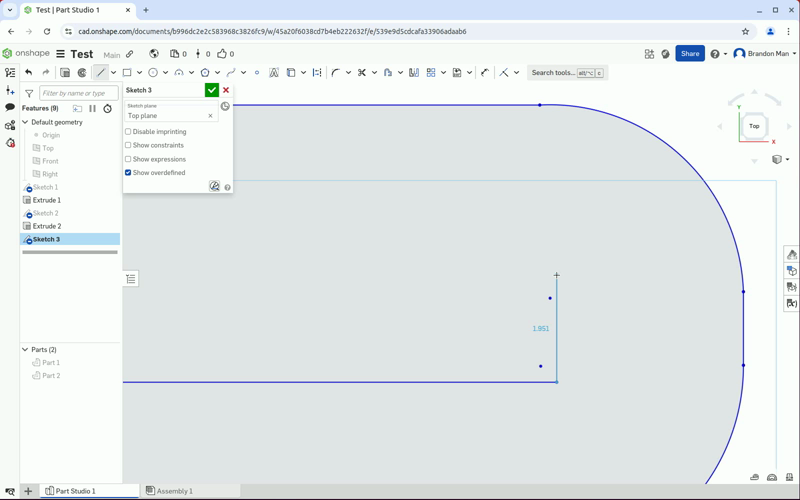
scroll(-6)
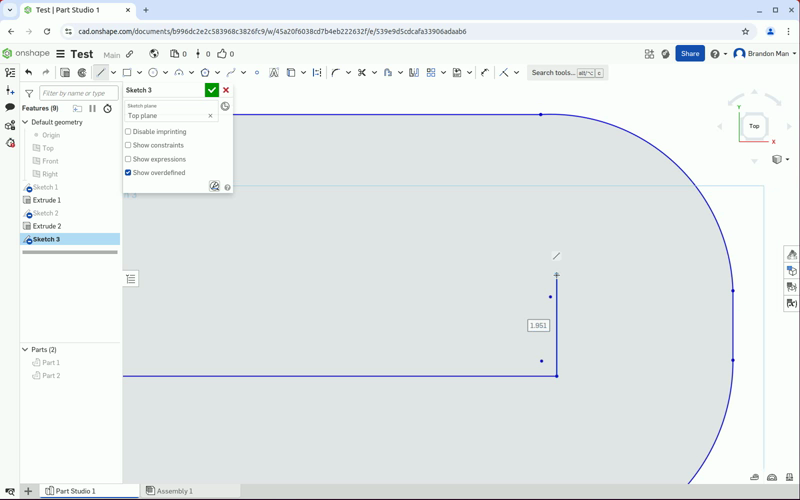
scroll(-6)
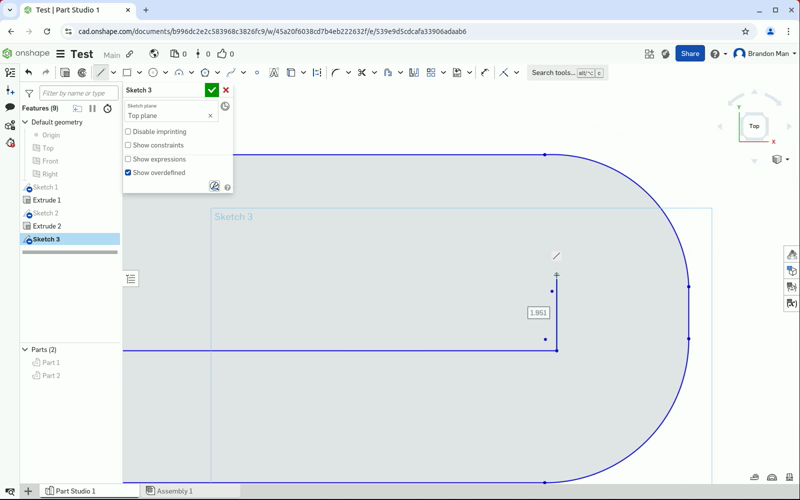
scroll(-6)
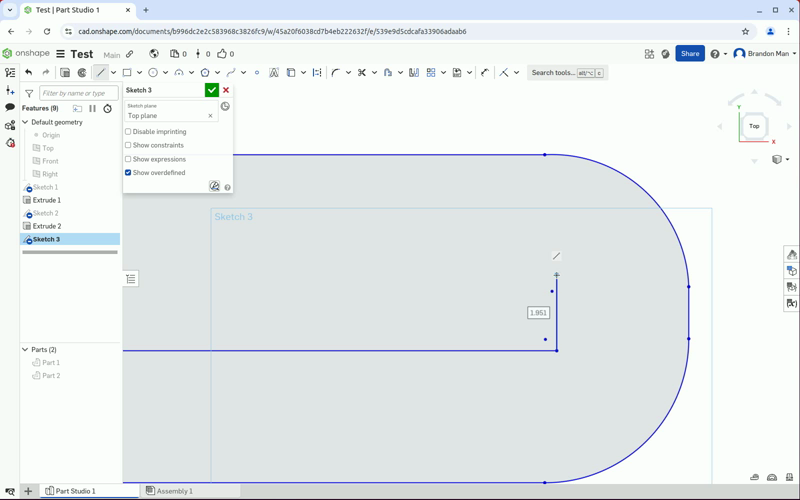
scroll(-6)
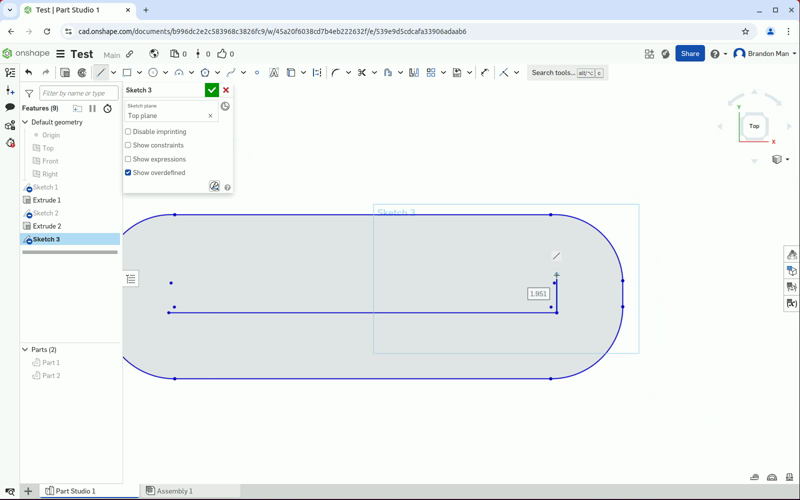
scroll(-6)
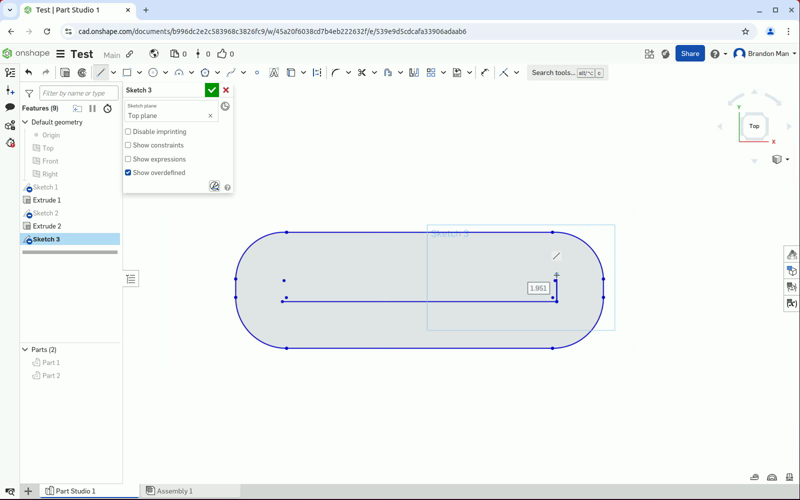
scroll(-6)
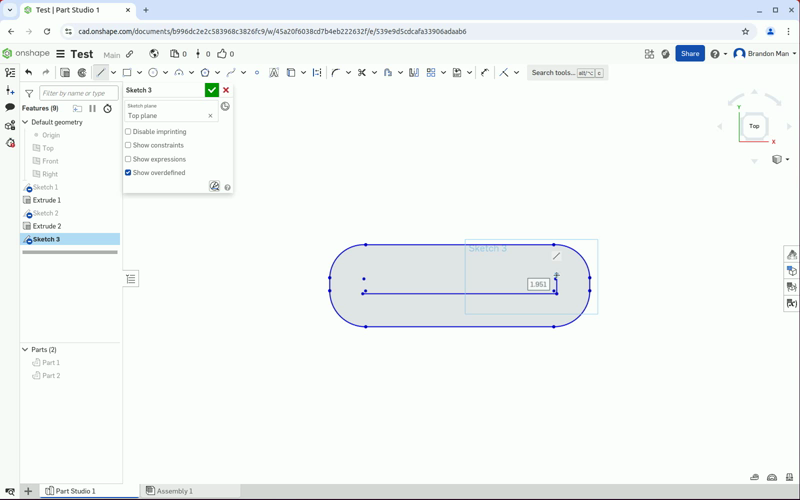
scroll(-6)
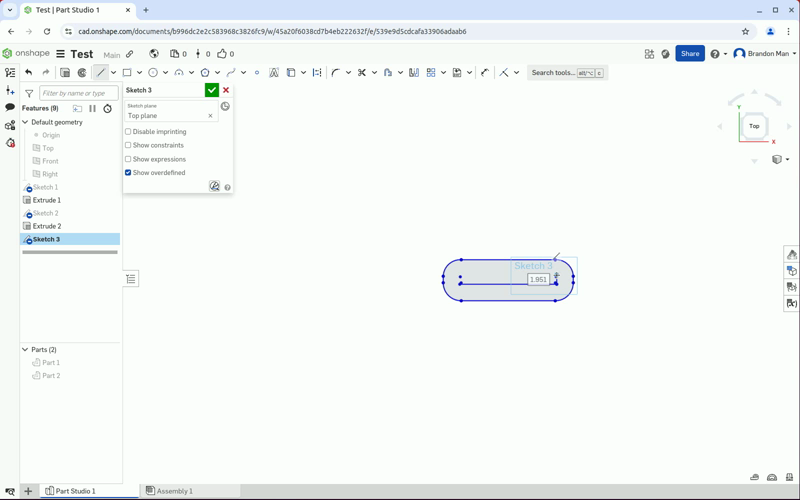
key_up(shift)
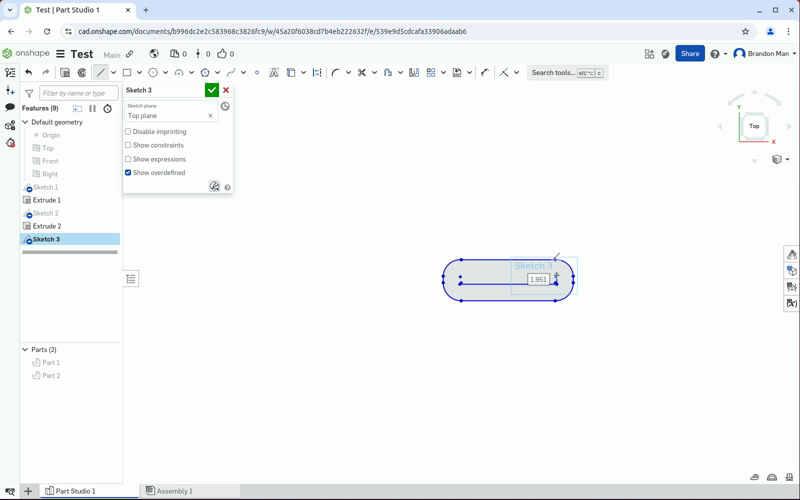
key_down(shift)
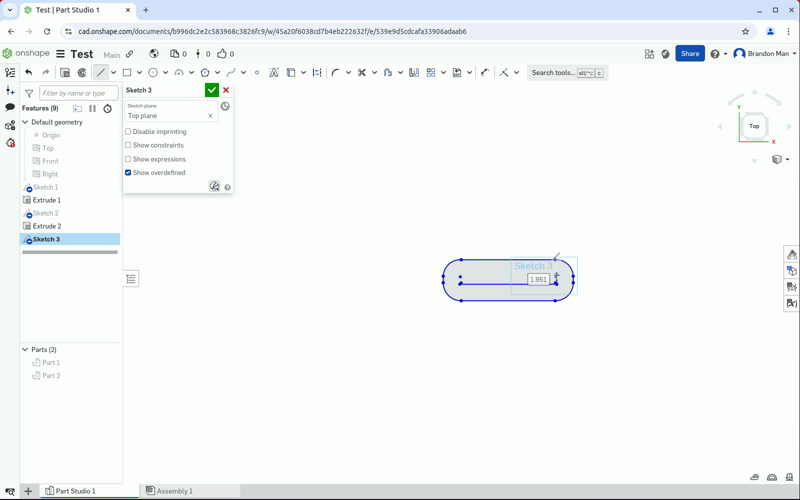
mouse_move(459, 274)
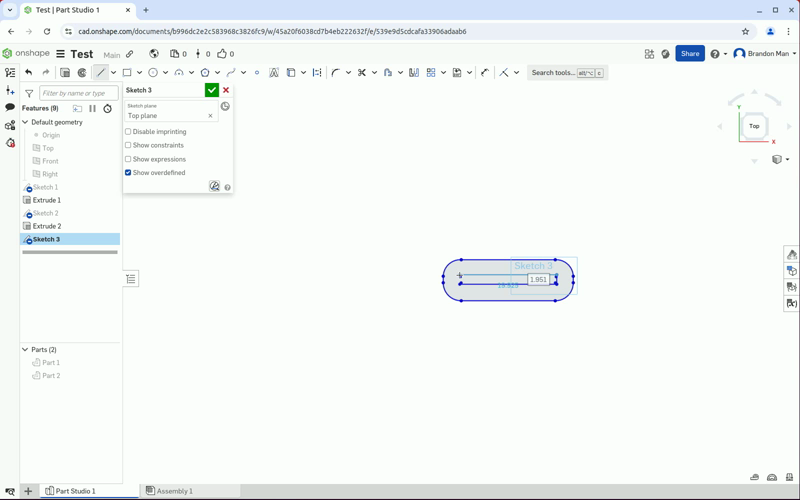
scroll(6)
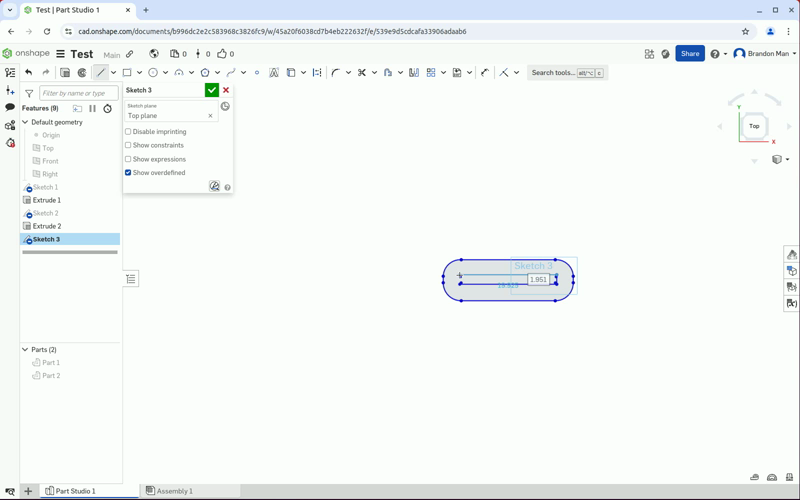
scroll(6)
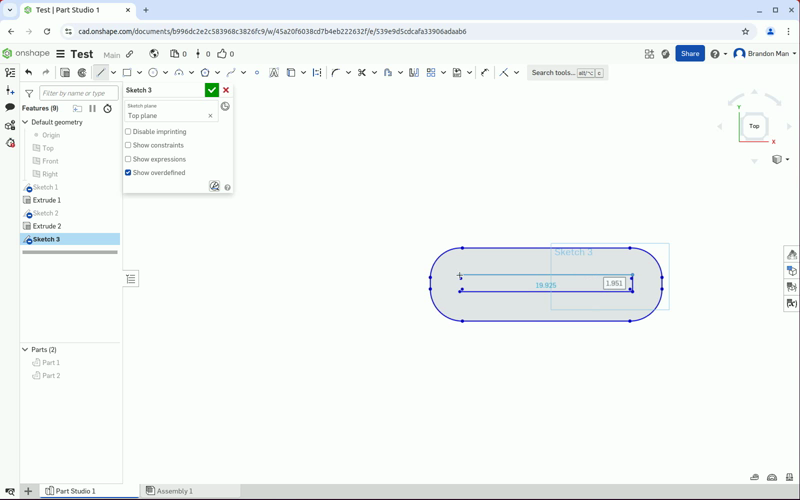
scroll(6)
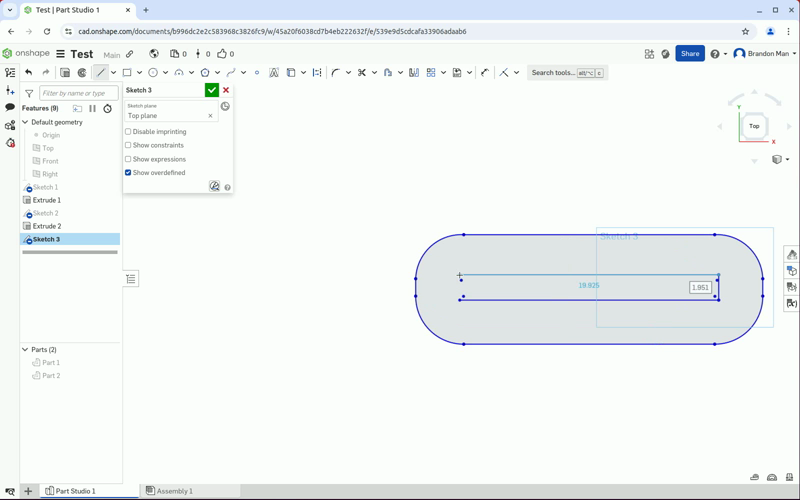
scroll(6)
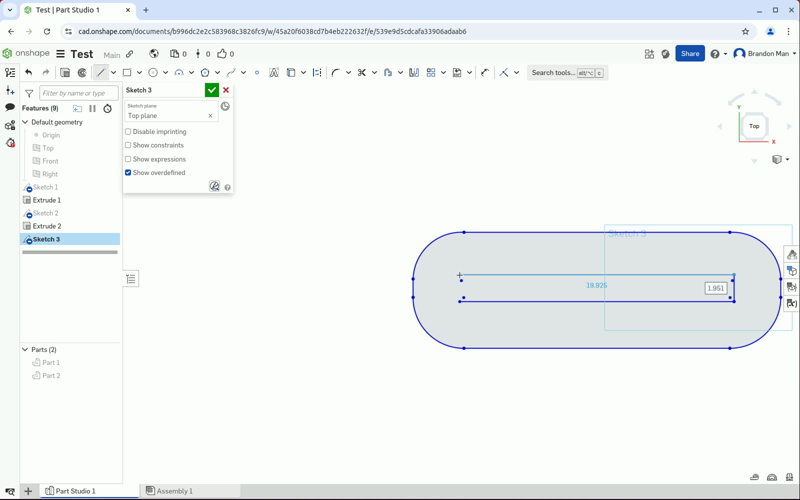
scroll(6)
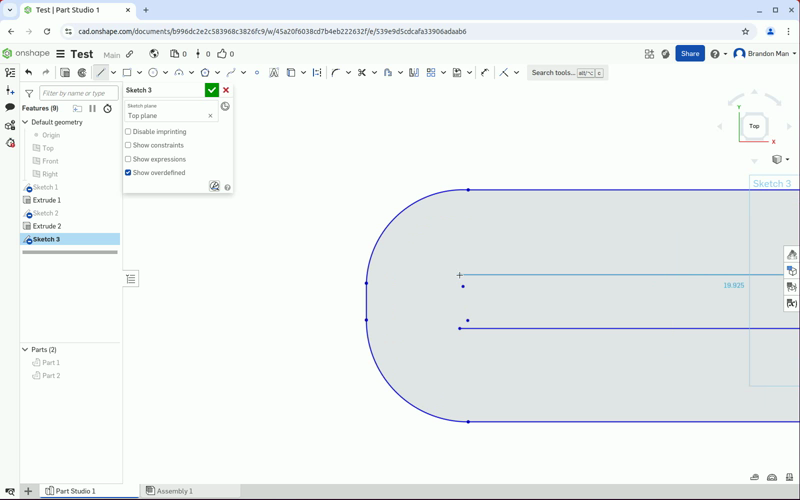
scroll(6)
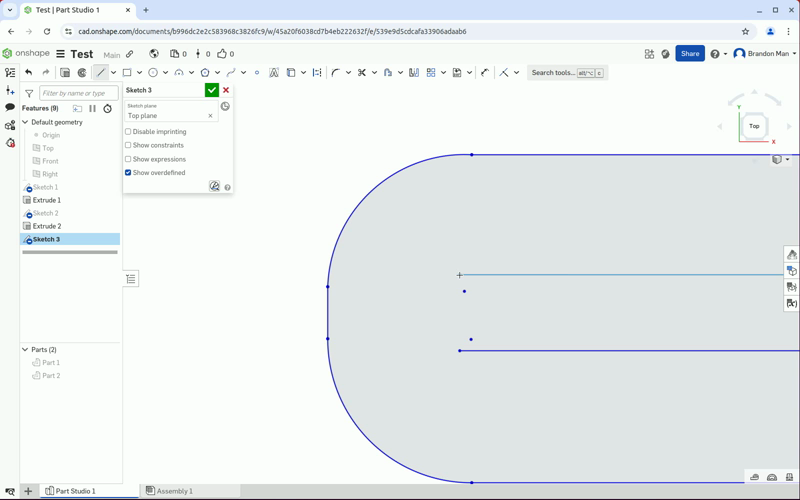
scroll(6)
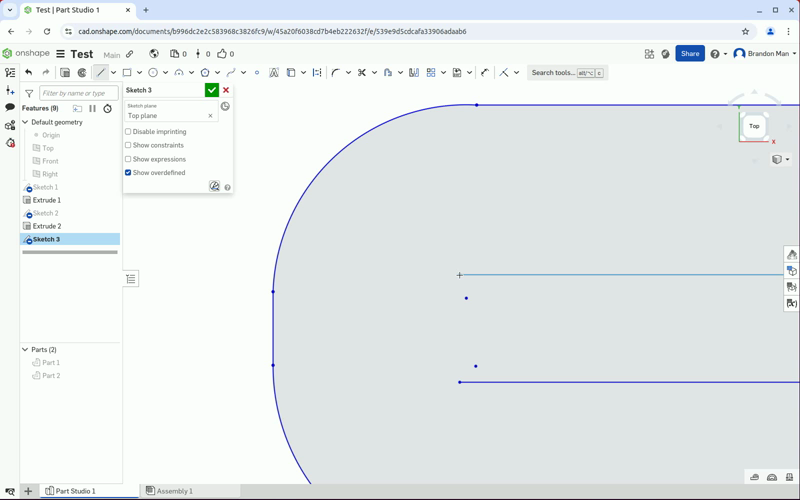
click(459, 274)
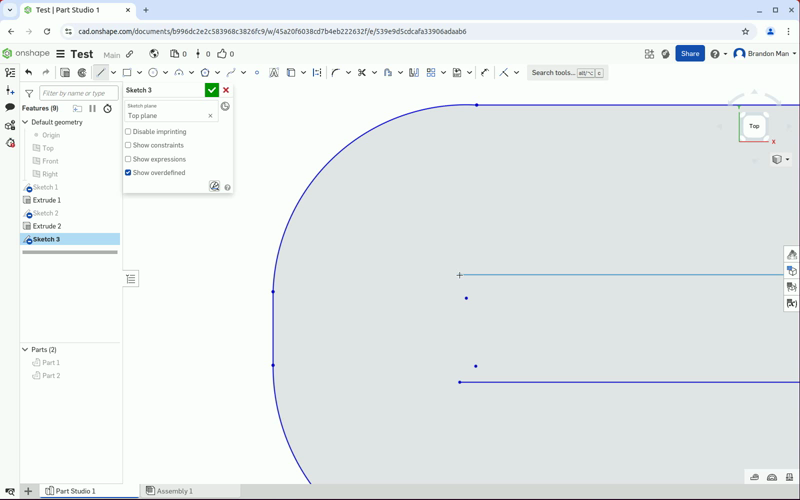
scroll(-6)
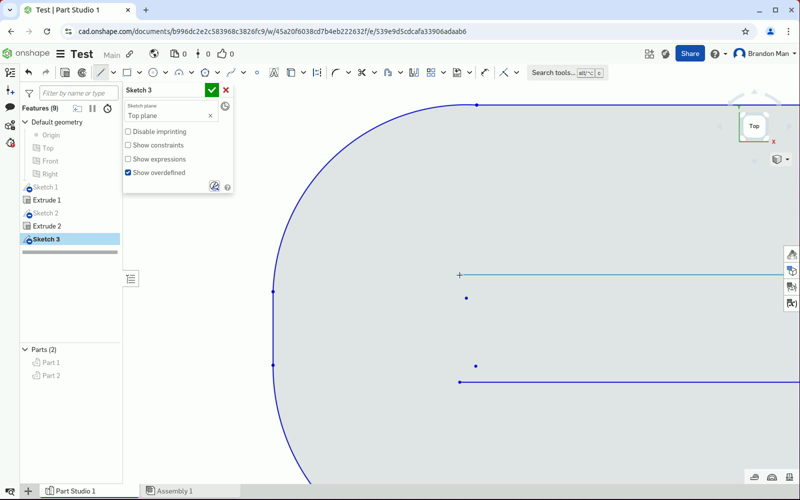
scroll(-6)
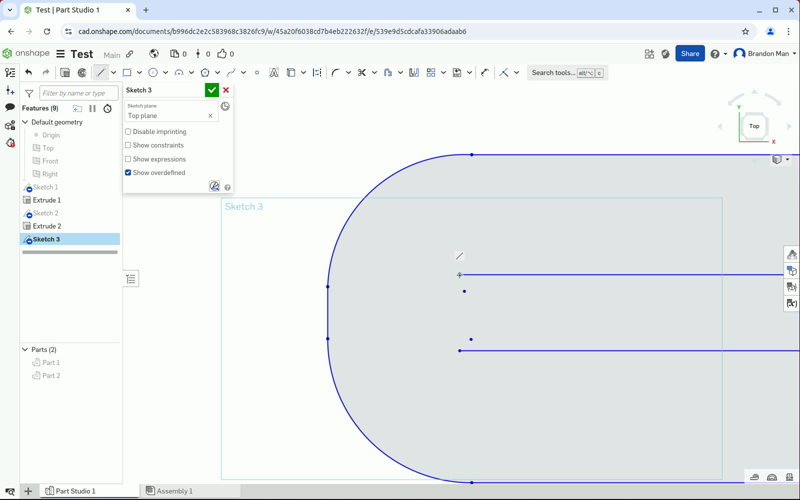
scroll(-6)
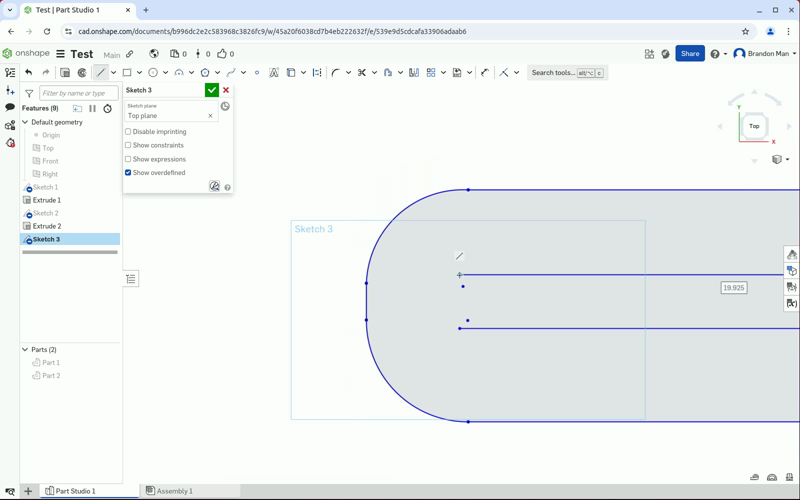
scroll(-6)
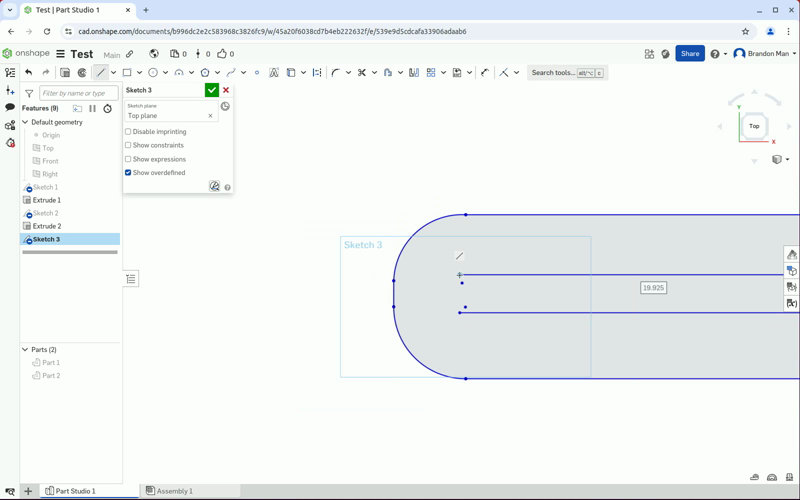
scroll(-6)
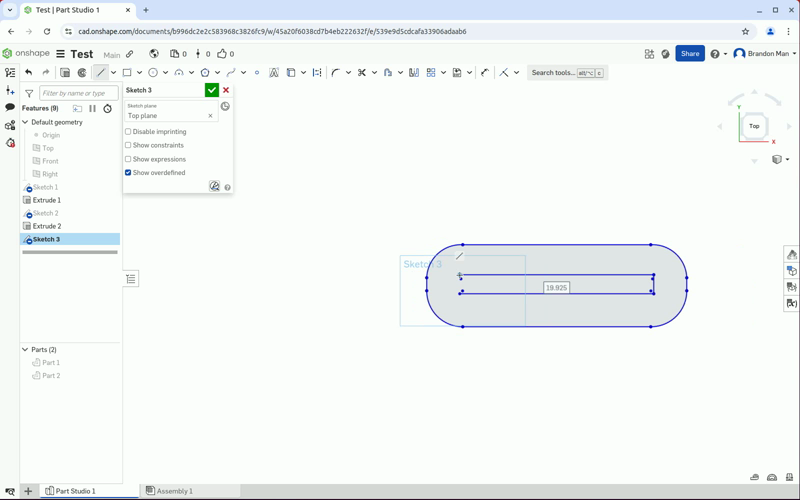
scroll(-6)
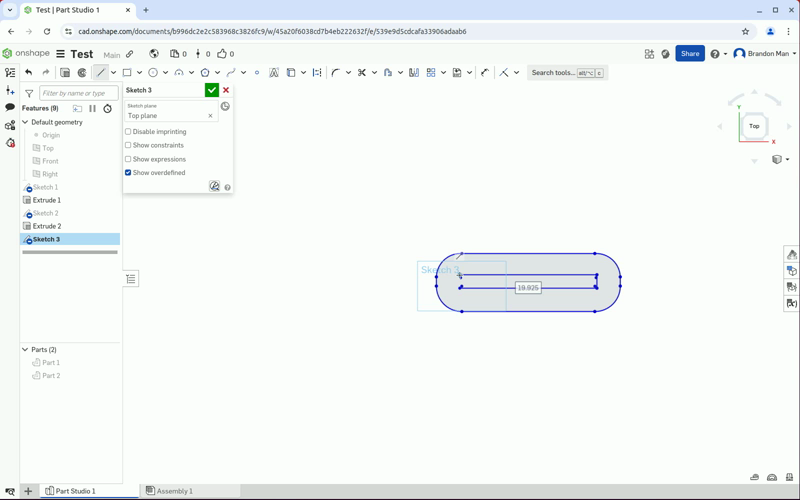
scroll(-6)
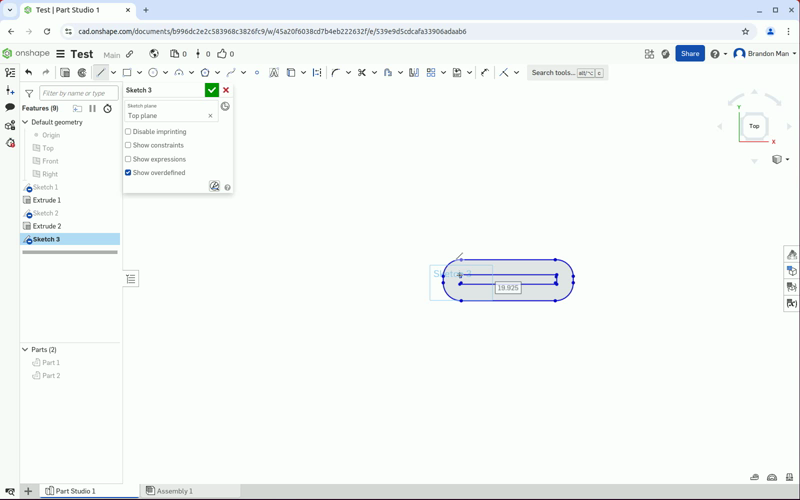
key_up(shift)
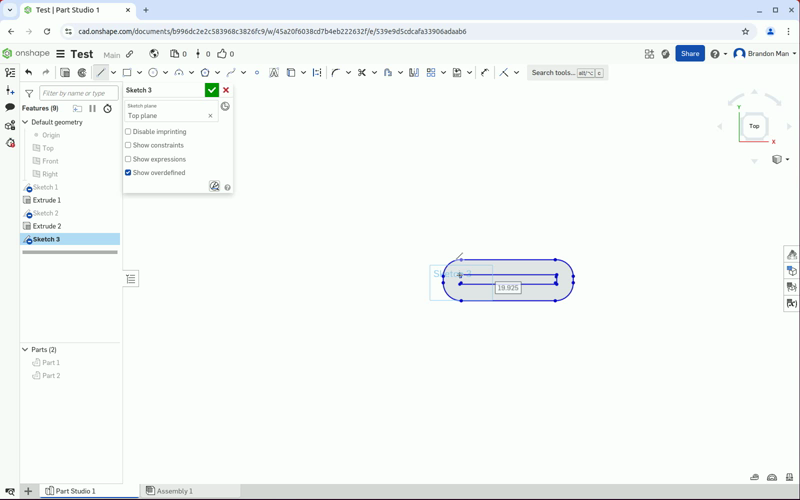
mouse_move(489, 274)
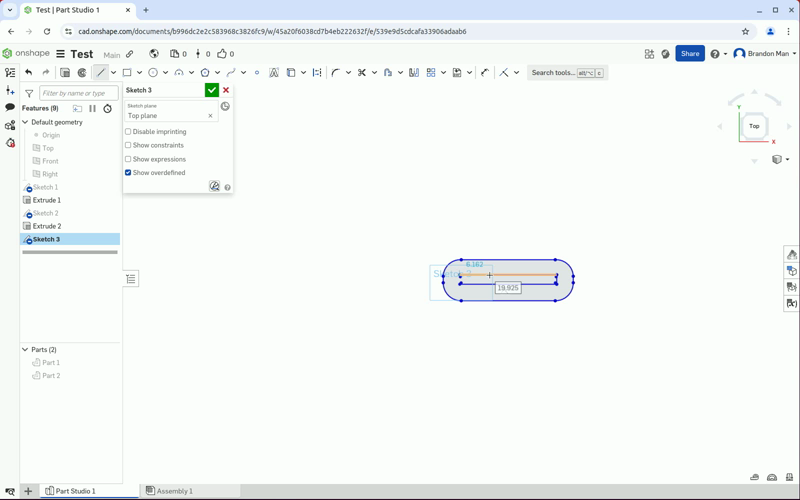
key_down(shift)
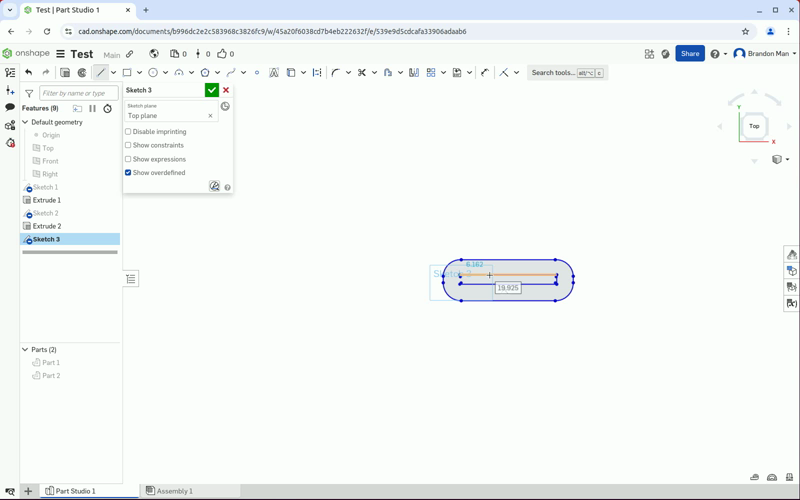
mouse_move(459, 284)
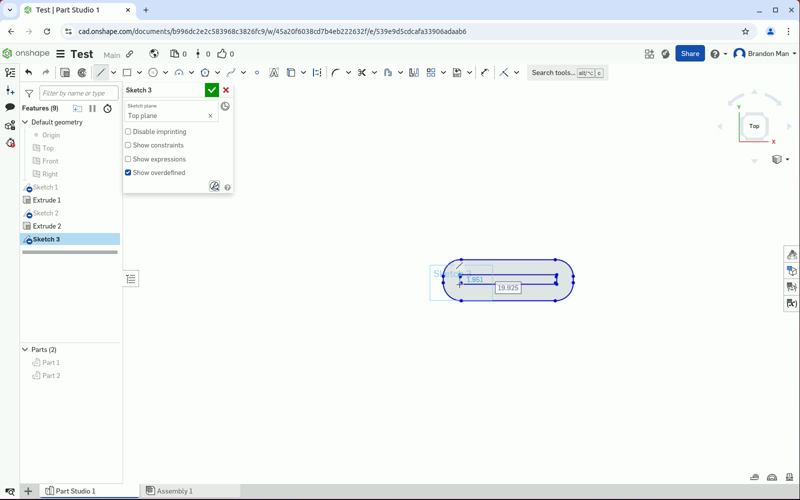
scroll(6)
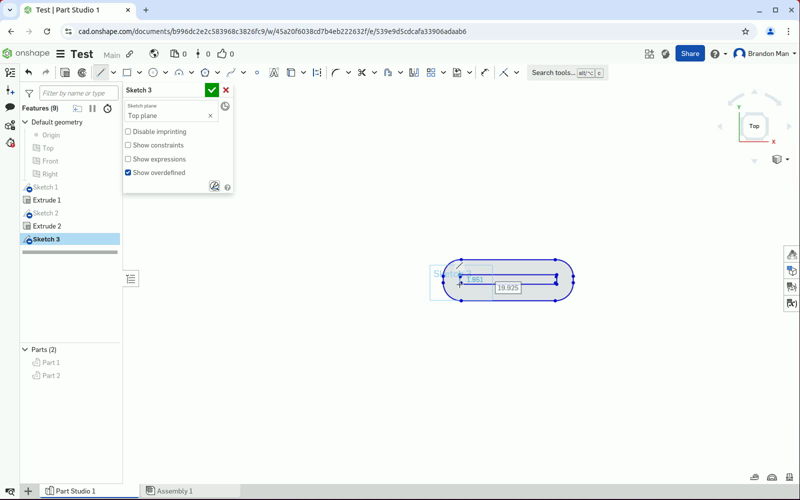
scroll(6)
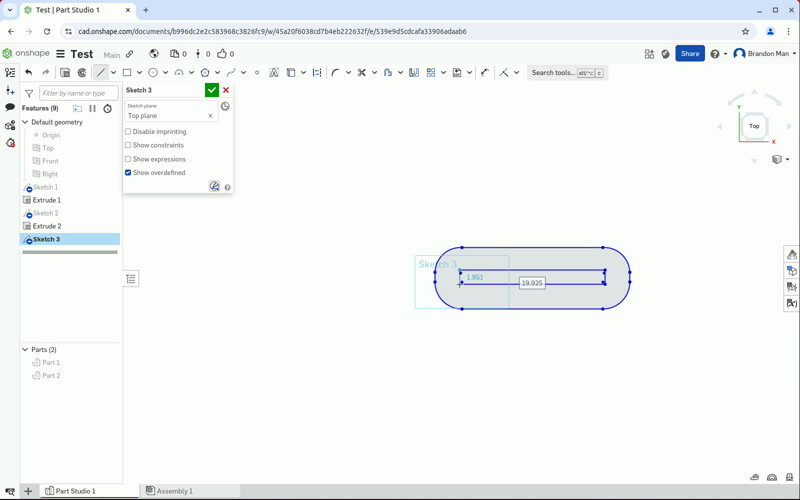
scroll(6)
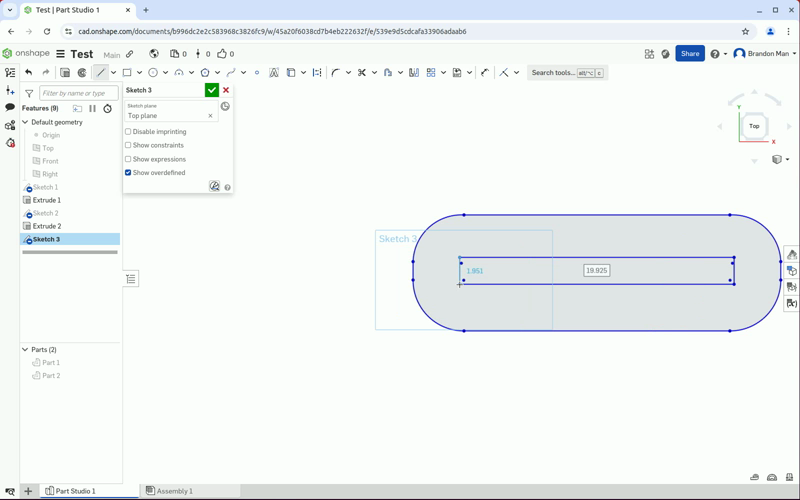
scroll(6)
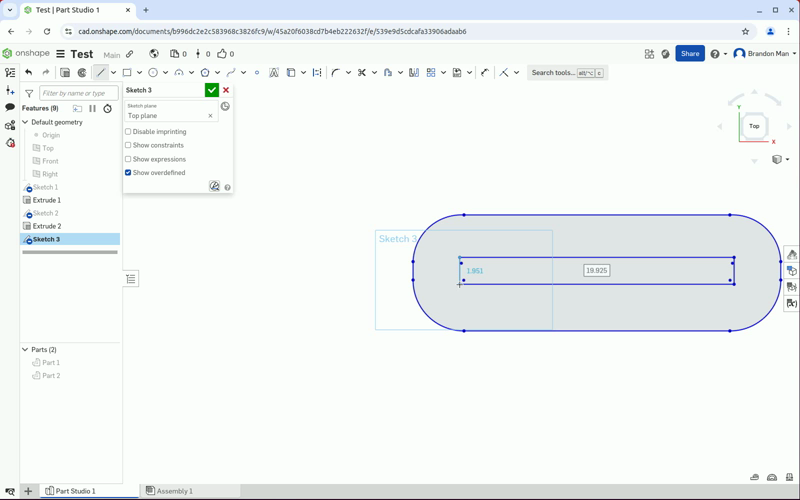
scroll(6)
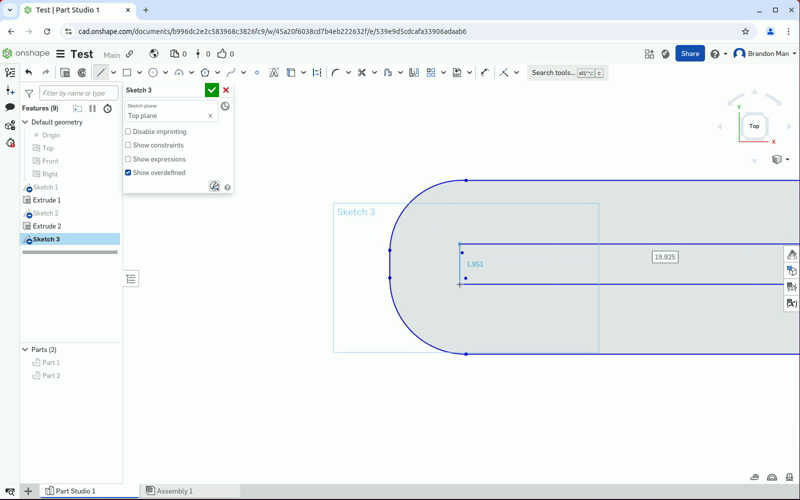
scroll(6)
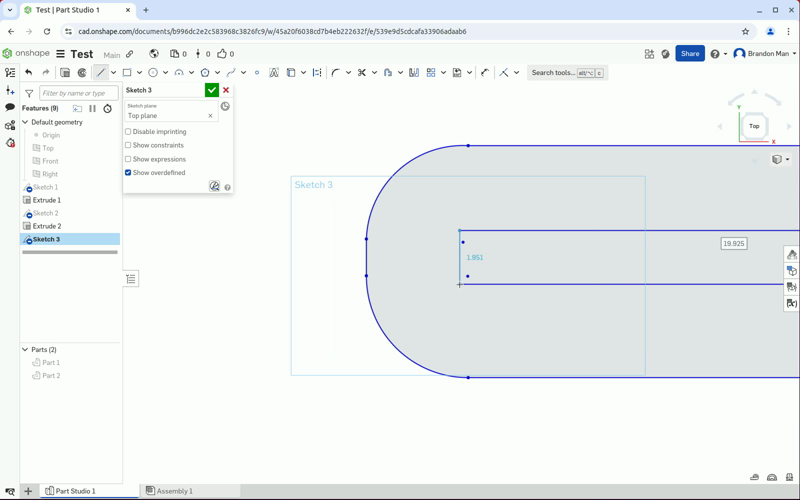
scroll(6)
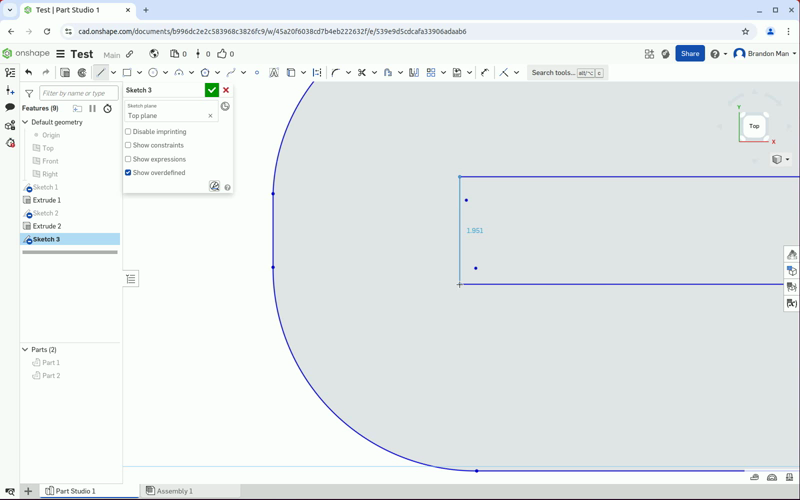
key_up(shift)
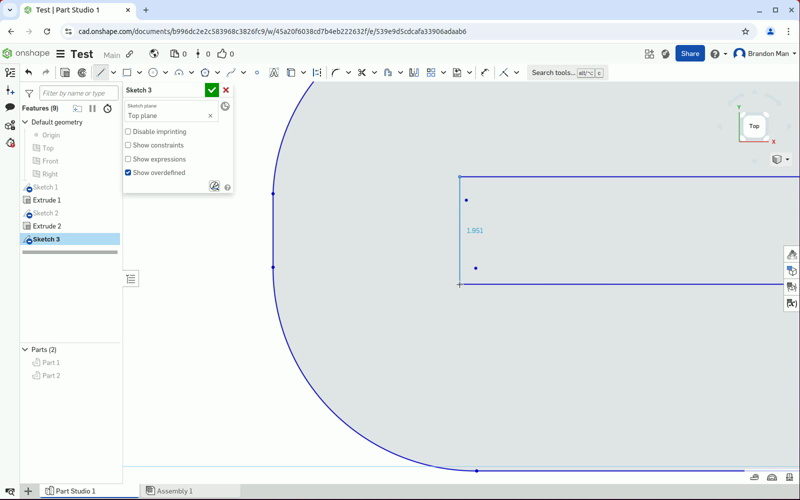
click(459, 284)
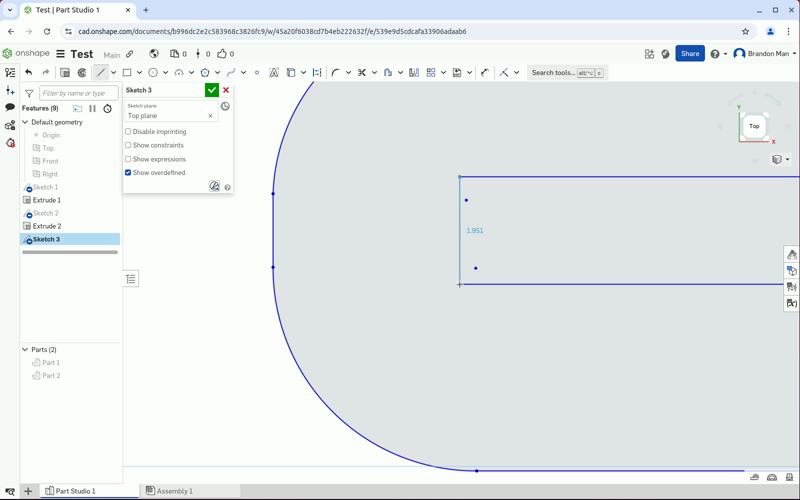
scroll(-6)
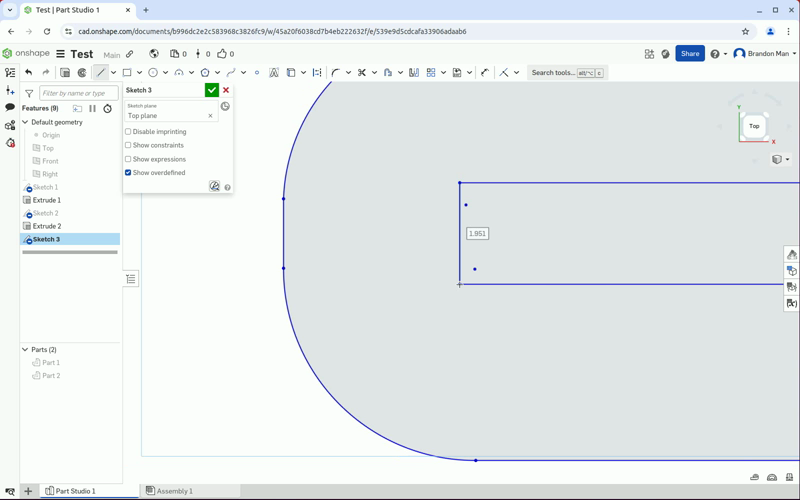
scroll(-6)
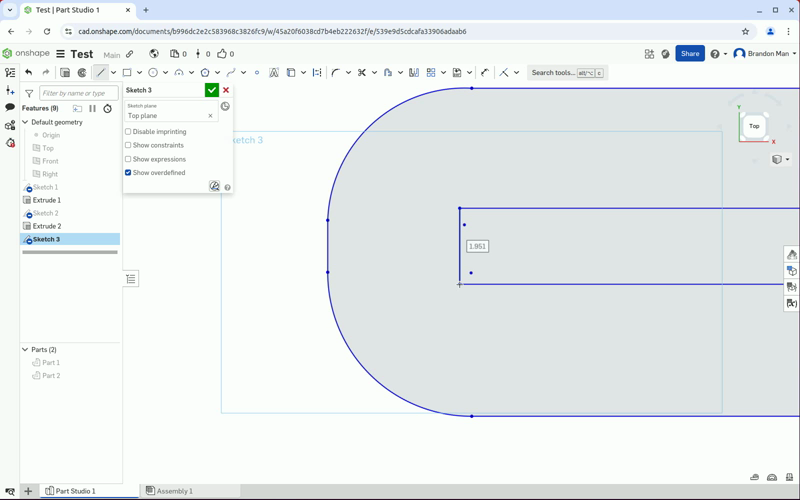
scroll(-6)
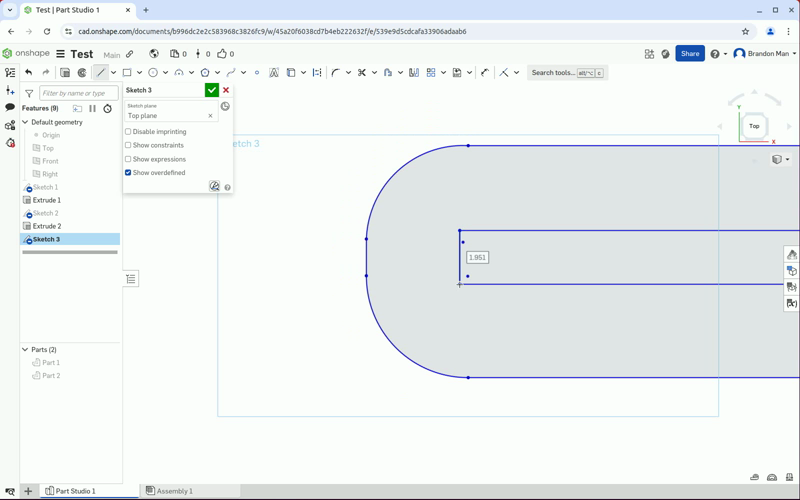
scroll(-6)
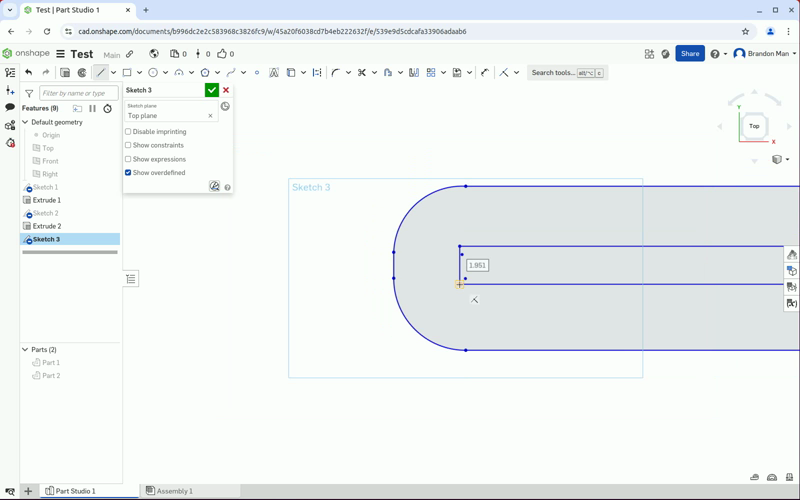
scroll(-6)
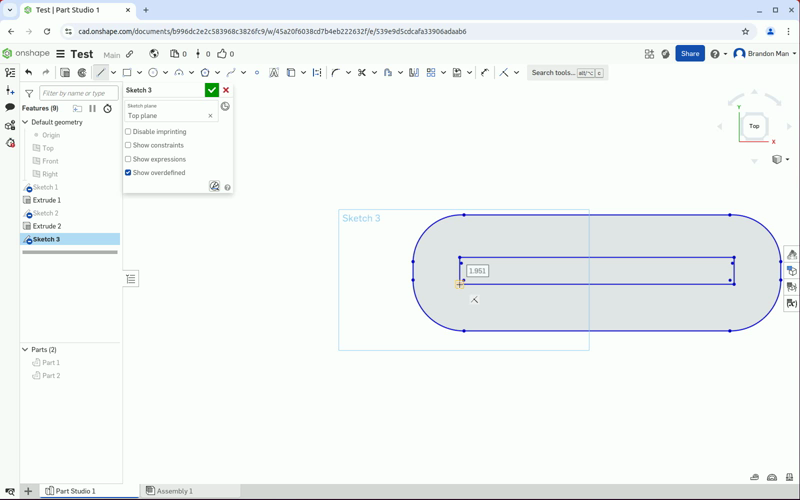
scroll(-6)
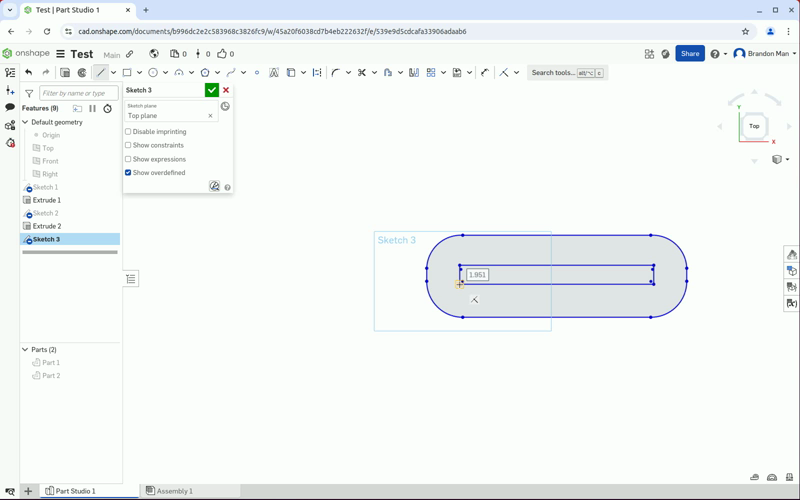
scroll(-6)
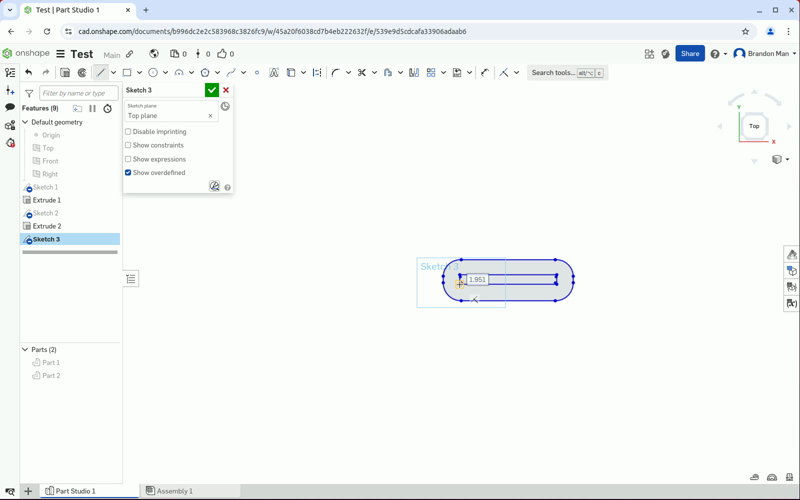
key(esc)
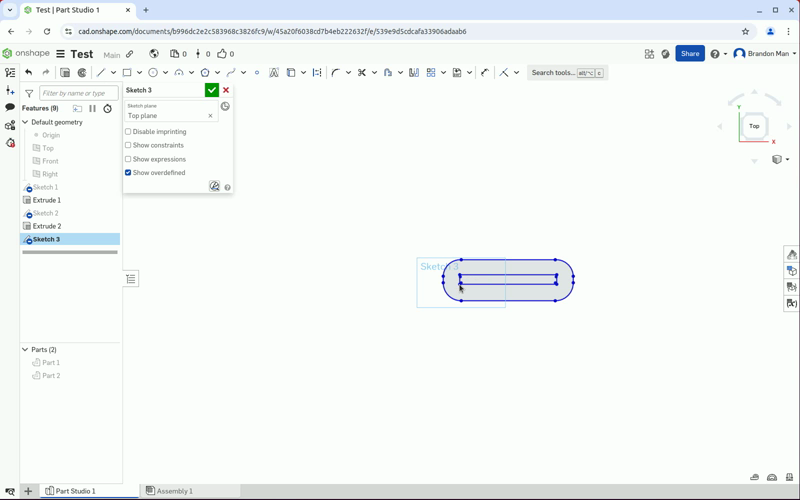
mouse_move(553, 264)
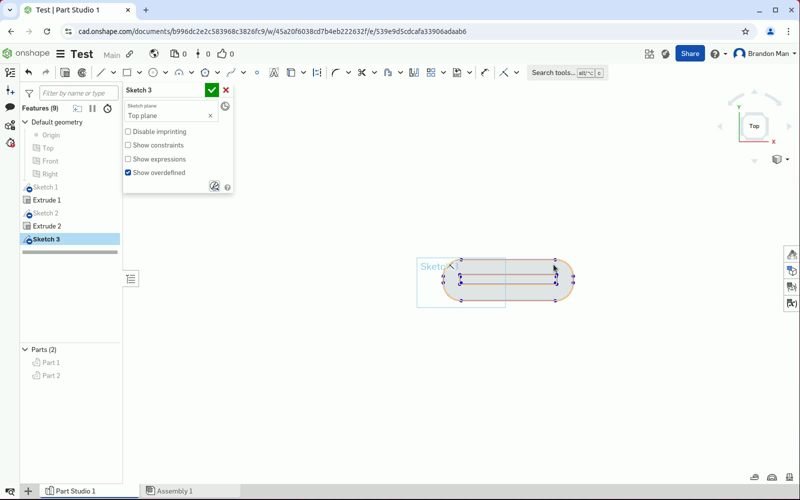
click(553, 264)
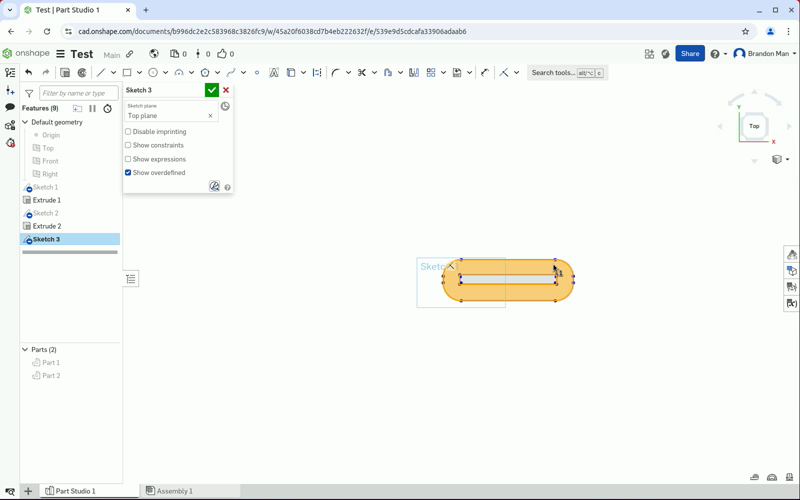
mouse_move(73, 352)
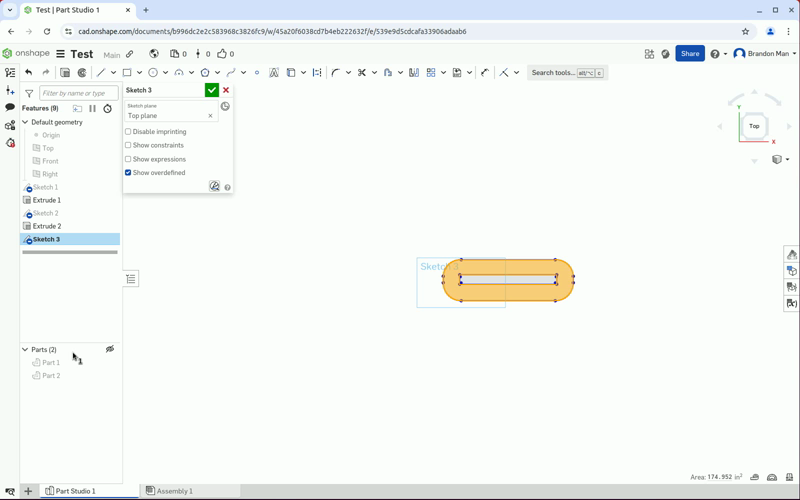
key(shift+y)
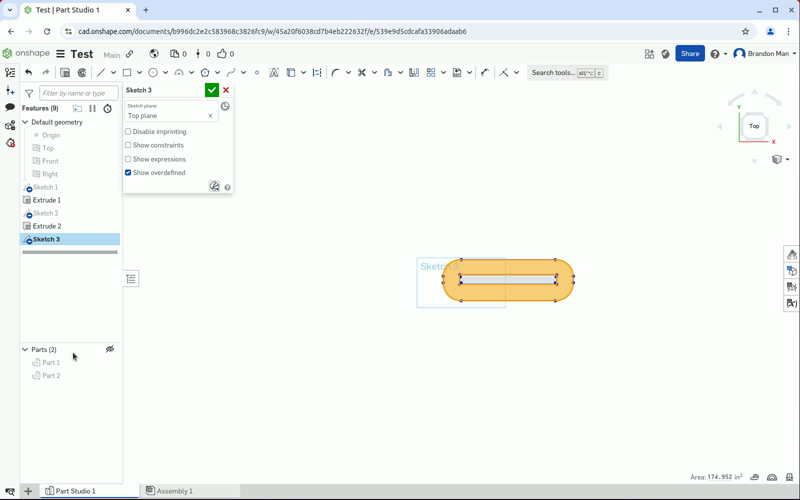
key(shift+e)
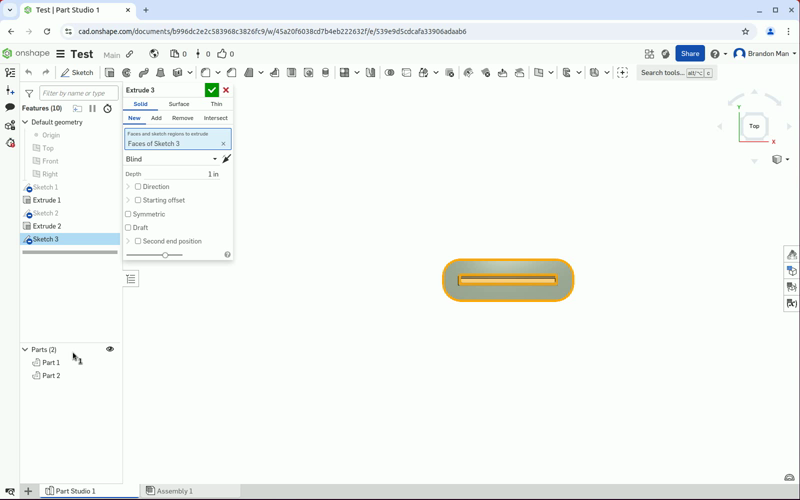
mouse_move(143, 106)
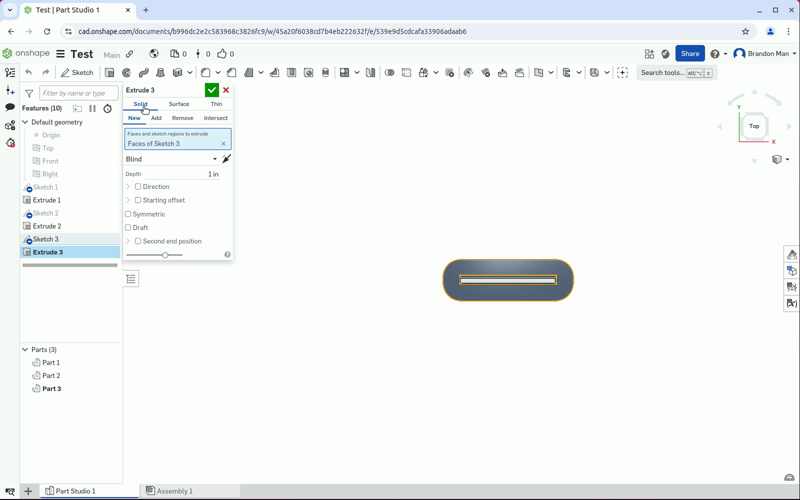
click(143, 106)
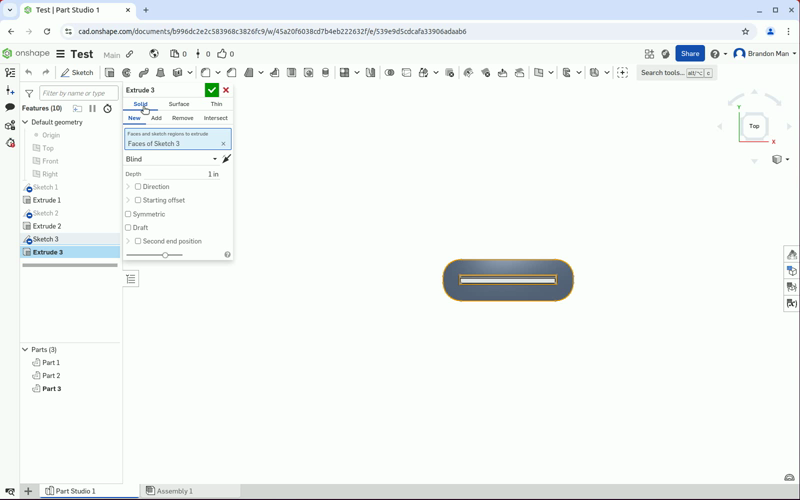
mouse_move(186, 120)
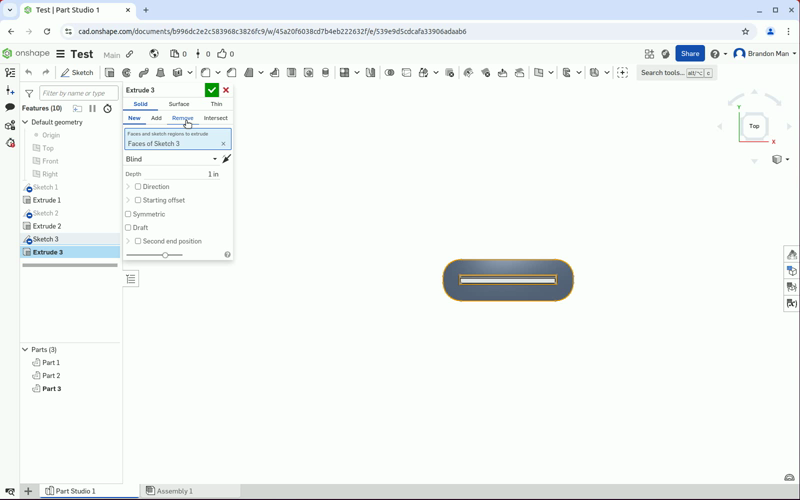
click(186, 120)
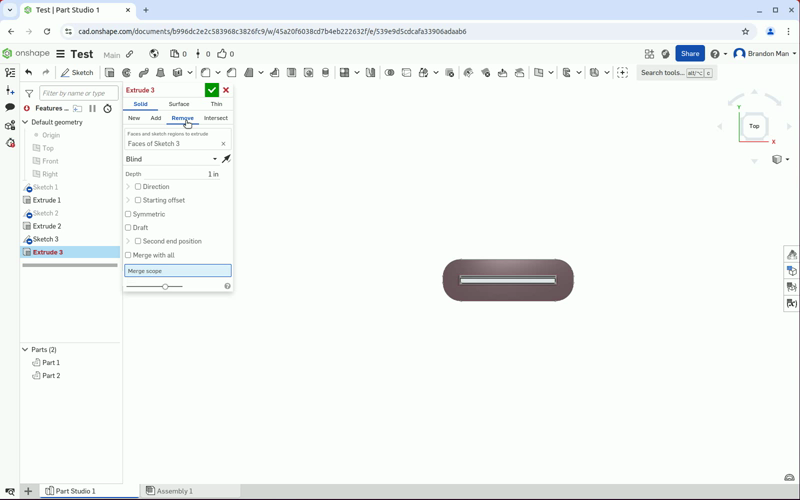
key(tab, 4)
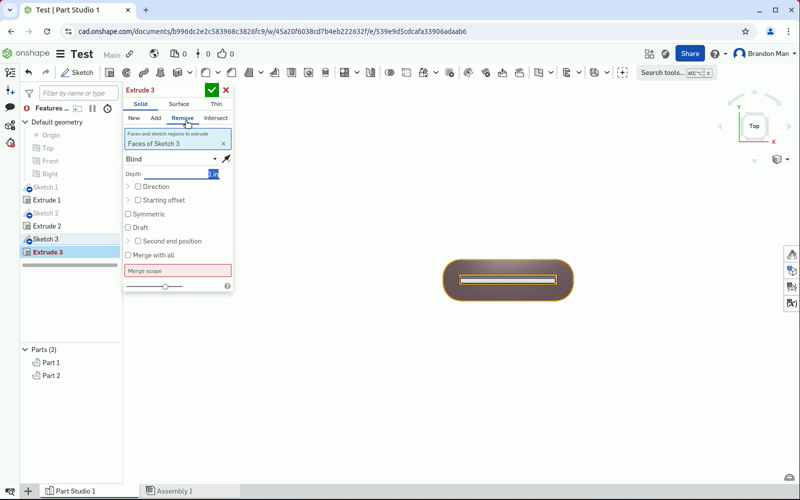
text(1.926)
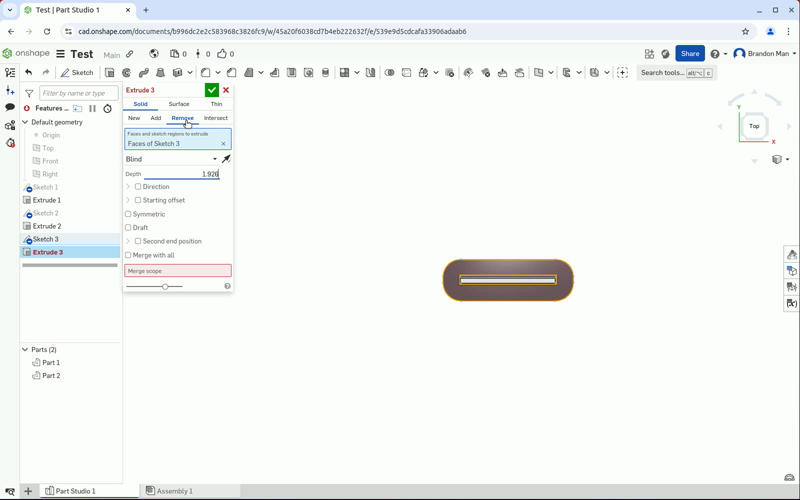
key(tab, 6)
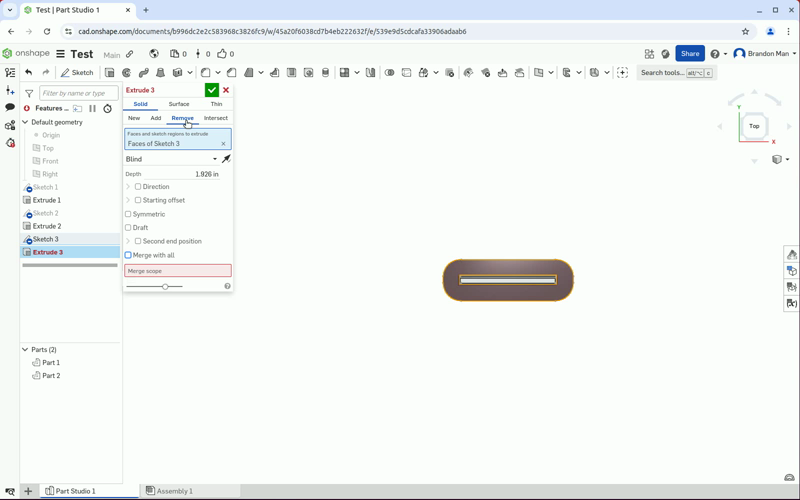
key(space)
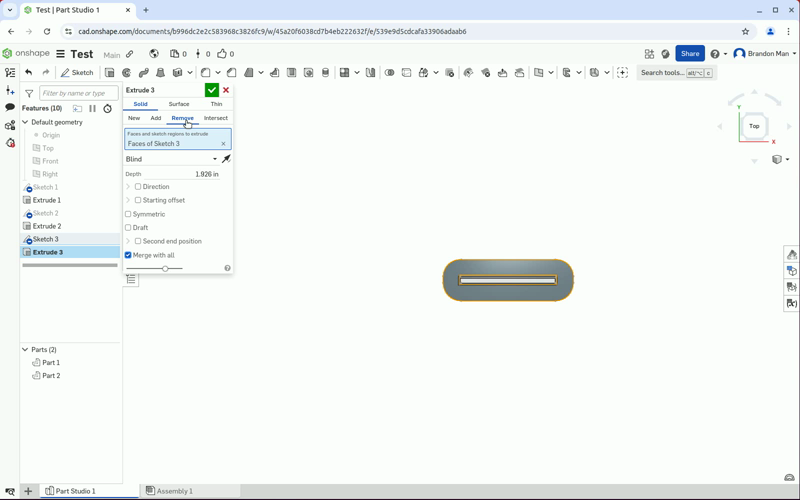
key(enter)
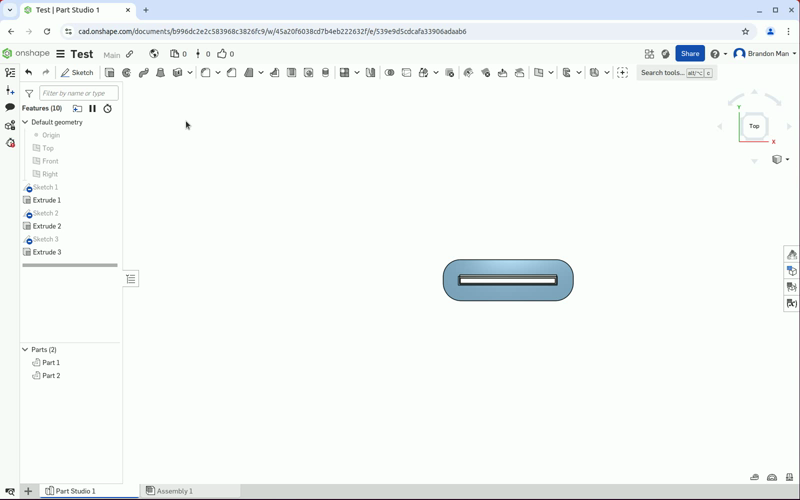
key(shift+h)
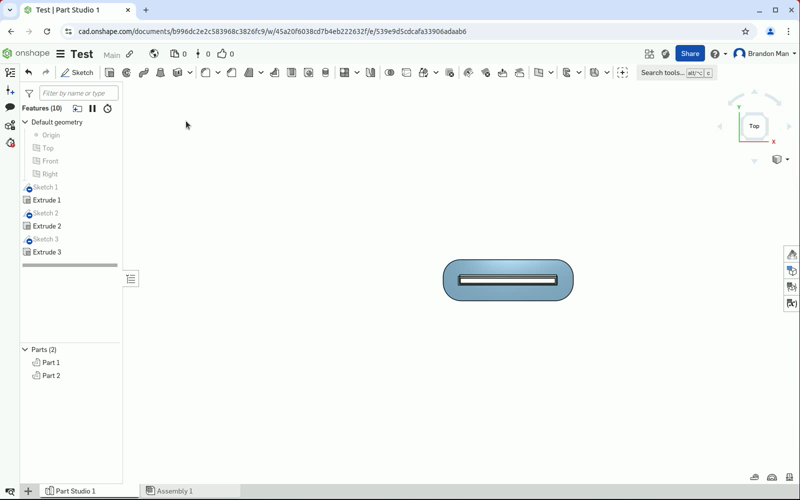
key(shift+h)
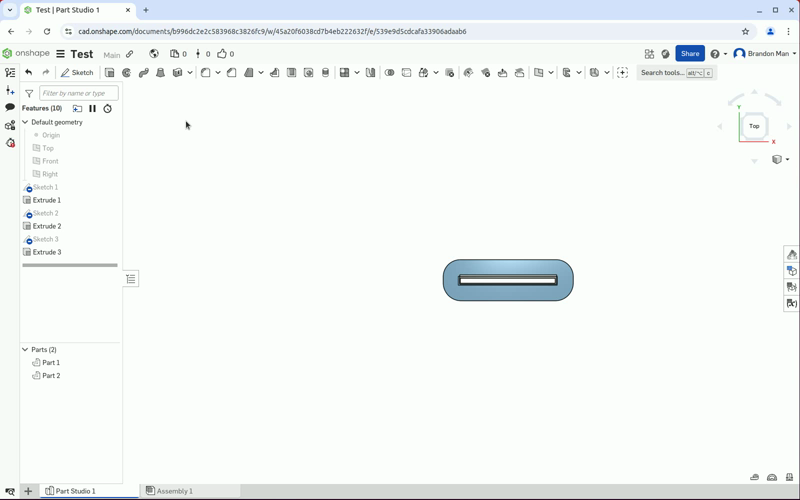
mouse_move(73, 189)
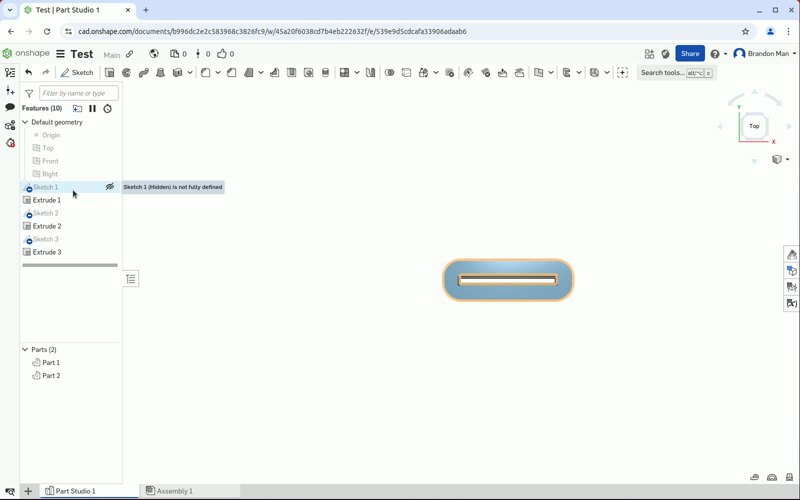
click(73, 189)
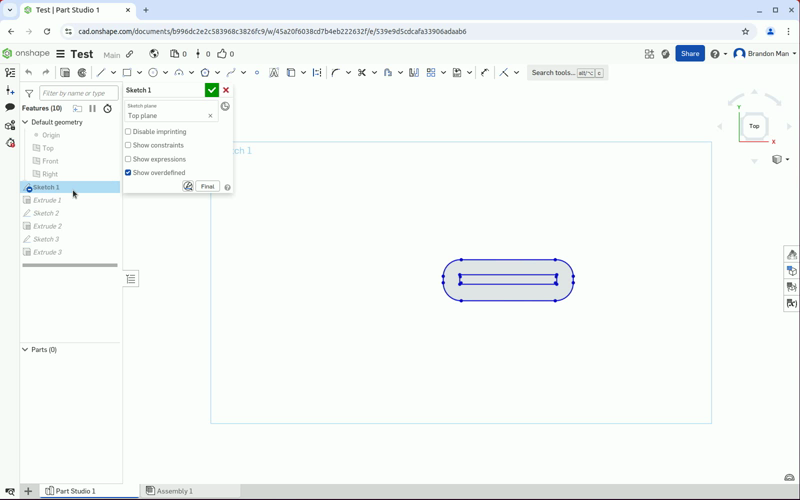
mouse_move(229, 92)
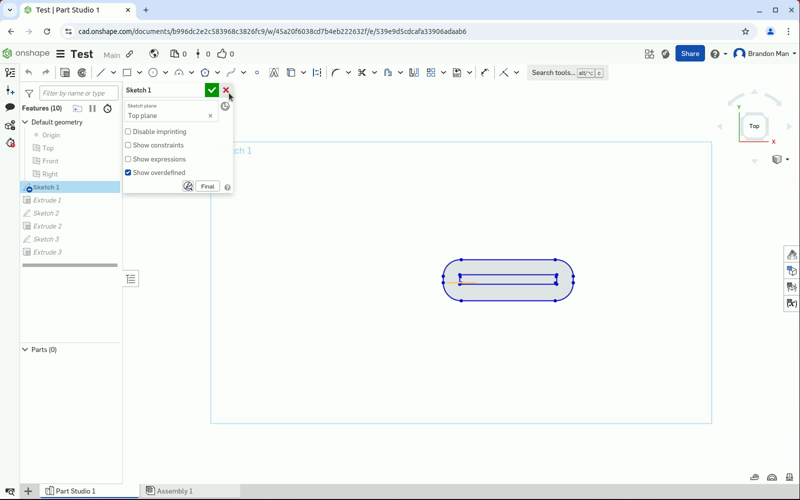
click(229, 92)
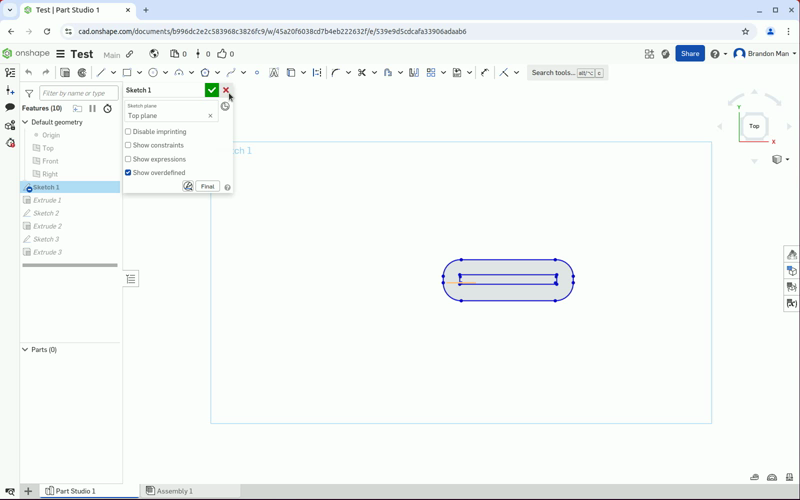
key(shift+s)
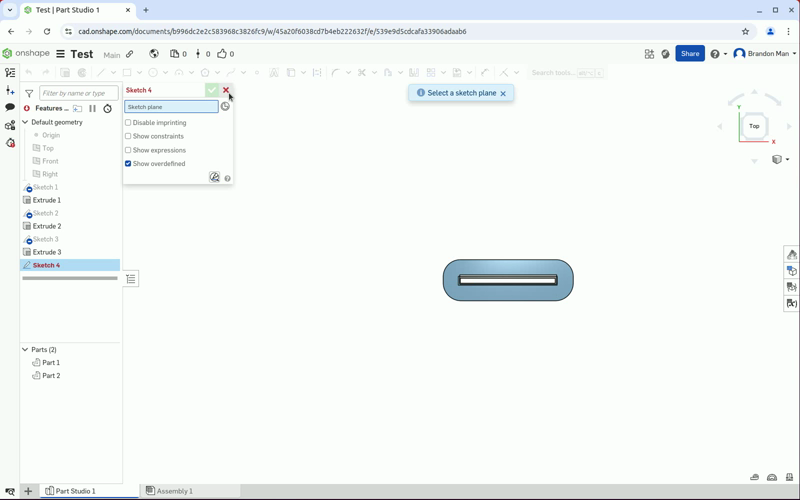
mouse_move(73, 150)
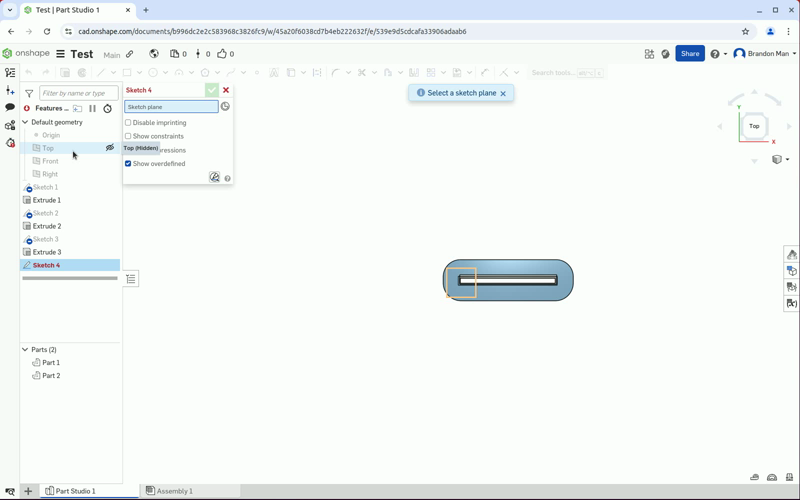
click(73, 150)
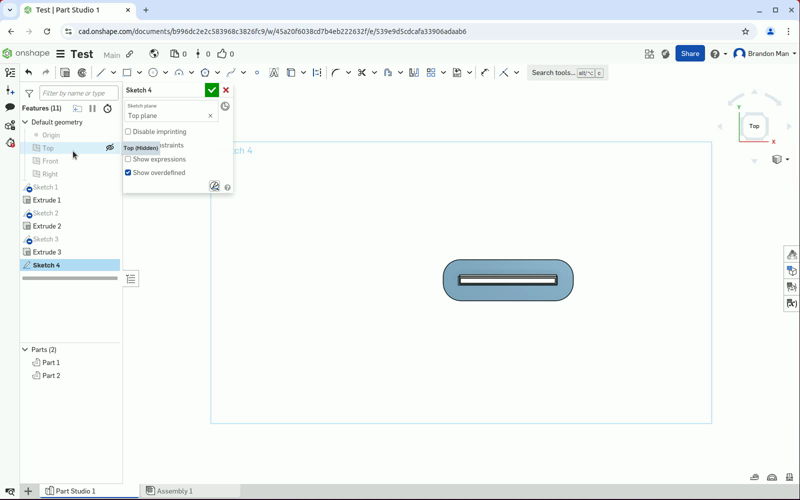
mouse_move(73, 352)
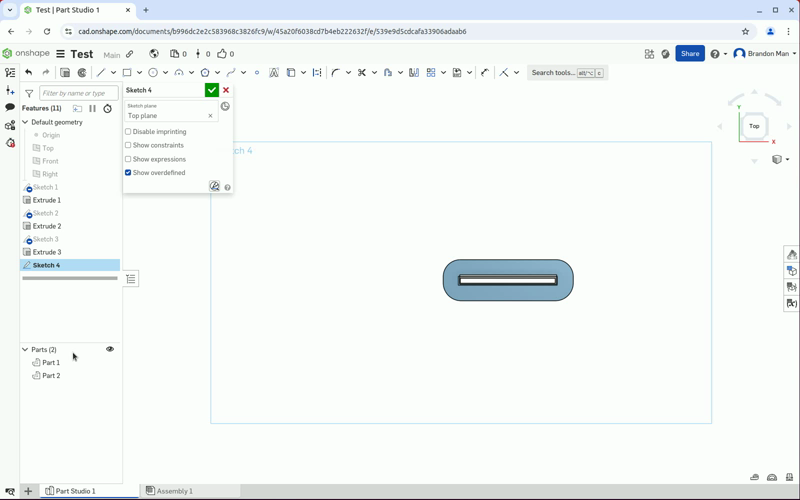
key(y)
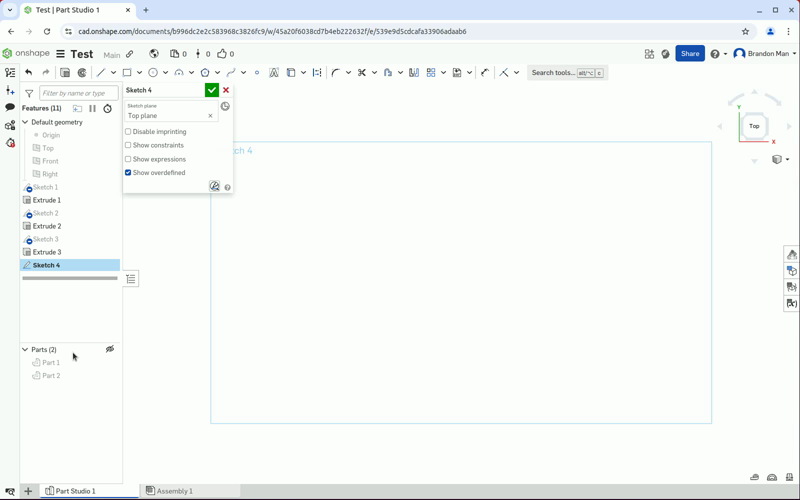
key(a)
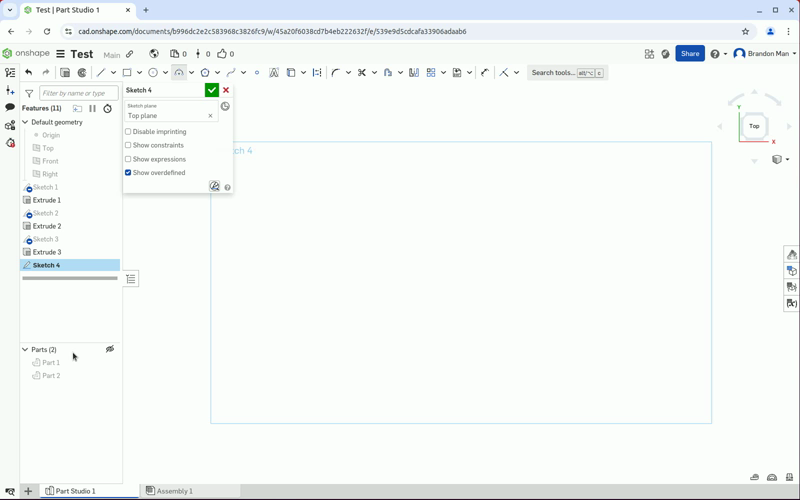
key_down(shift)
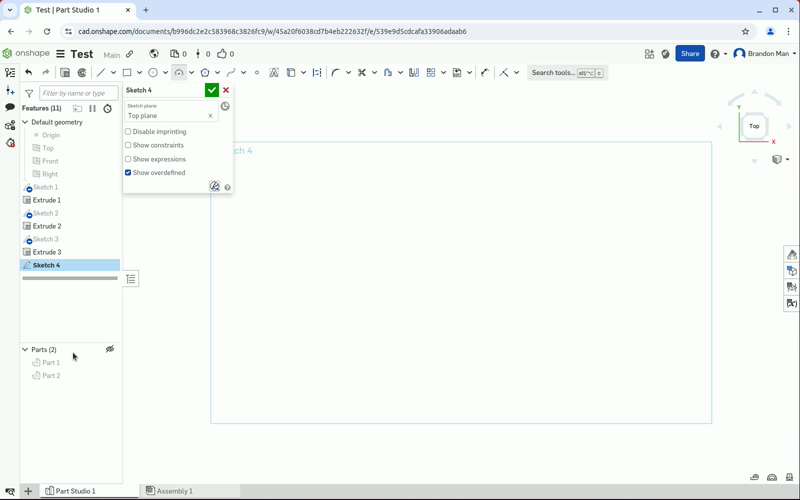
mouse_move(443, 282)
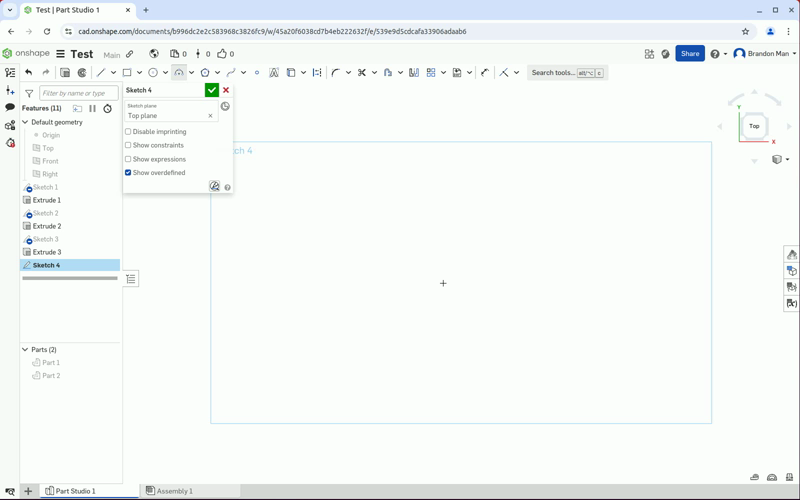
click(443, 282)
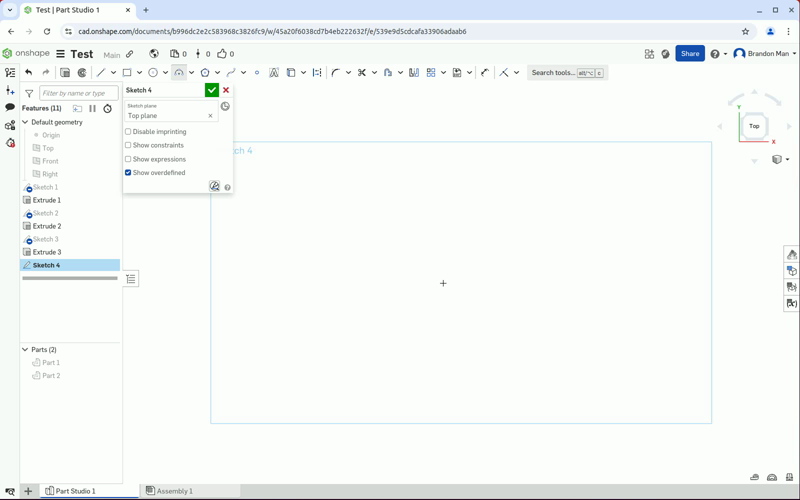
key_up(shift)
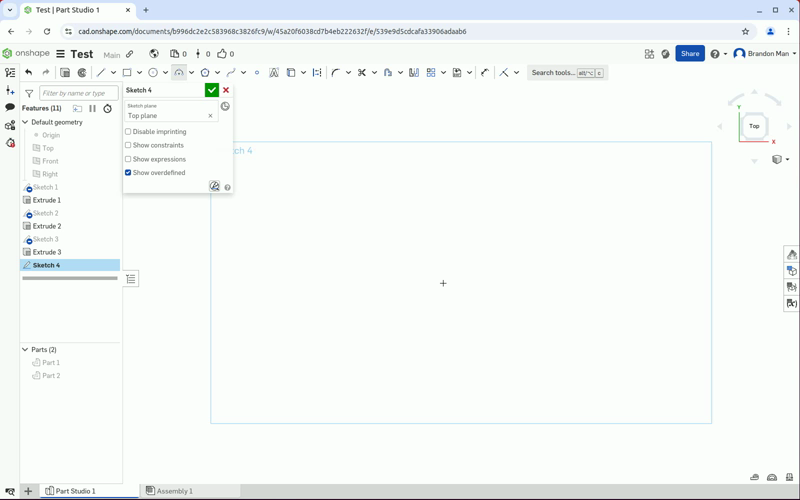
key_down(shift)
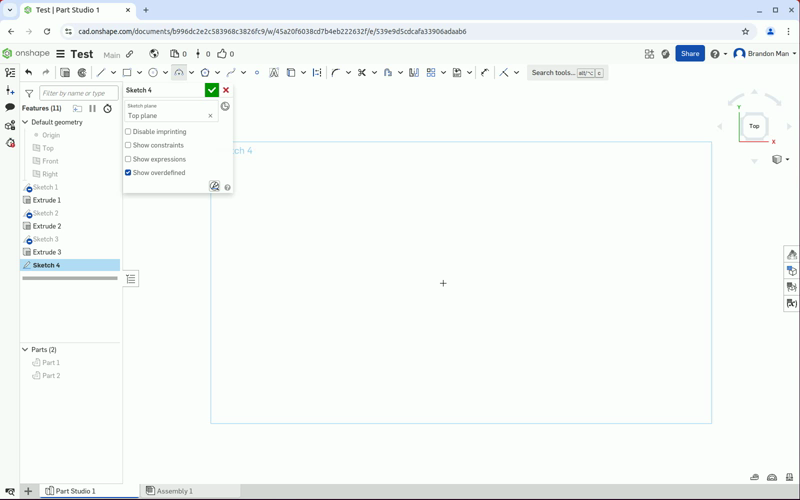
mouse_move(461, 300)
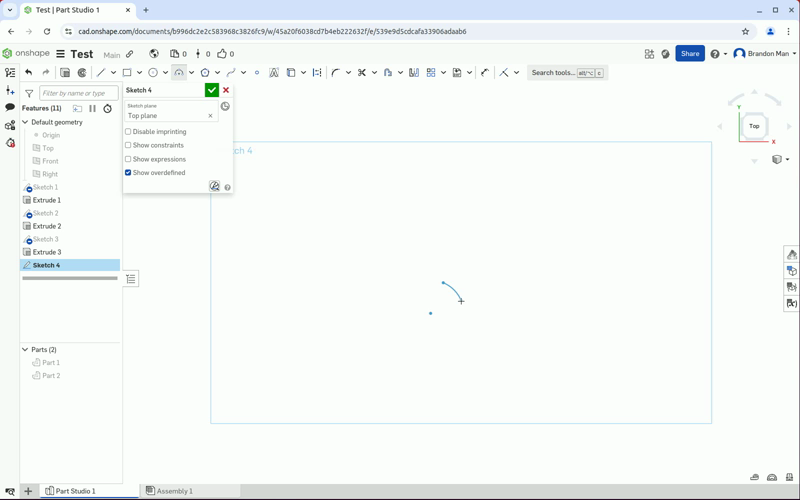
click(461, 300)
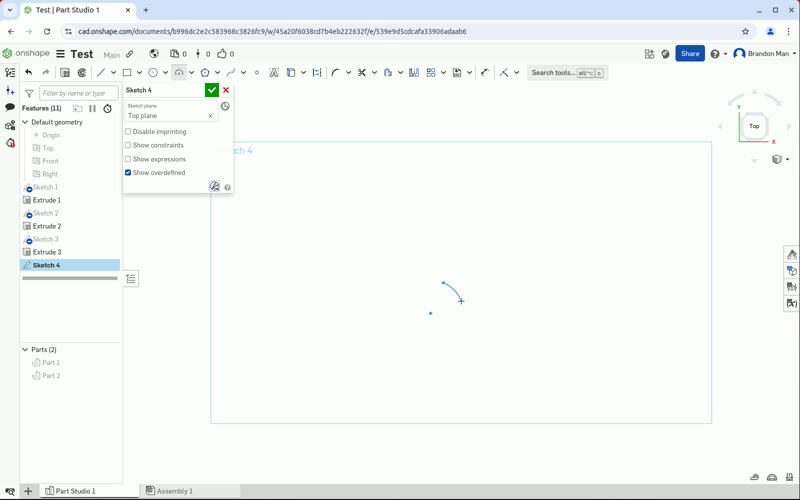
mouse_move(448, 295)
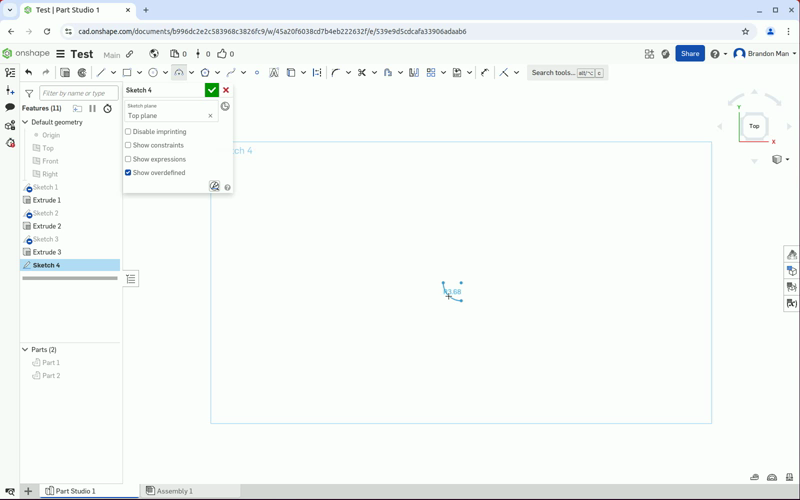
click(448, 295)
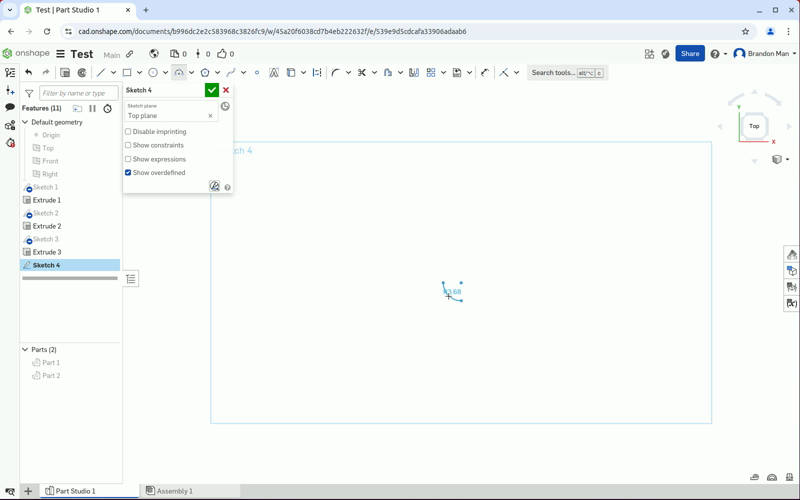
key_up(shift)
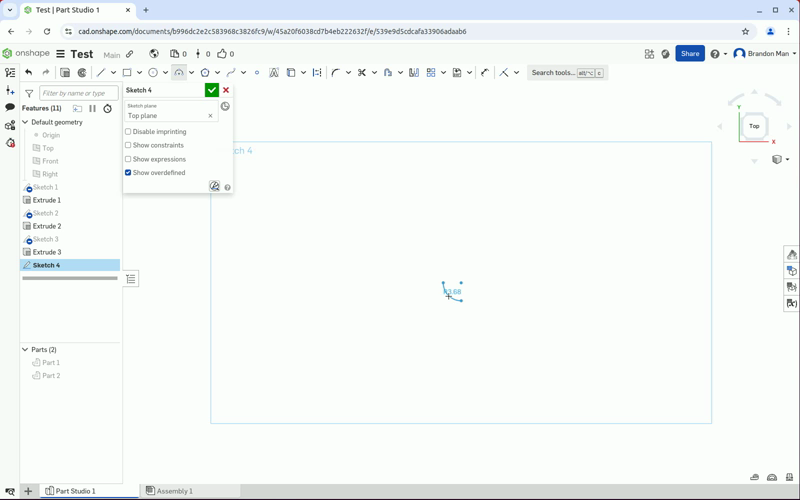
key(esc)
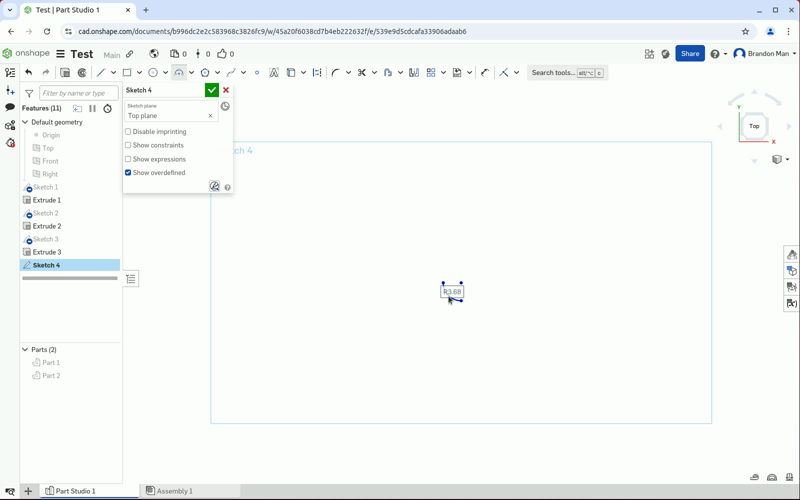
key(l)
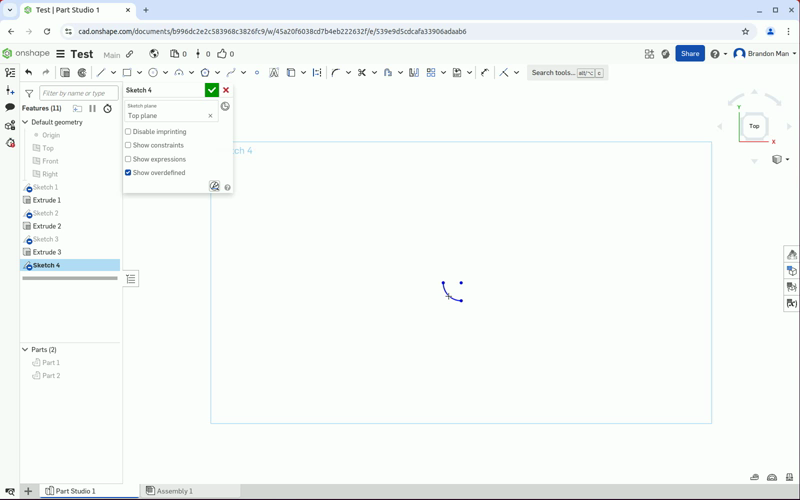
mouse_move(461, 300)
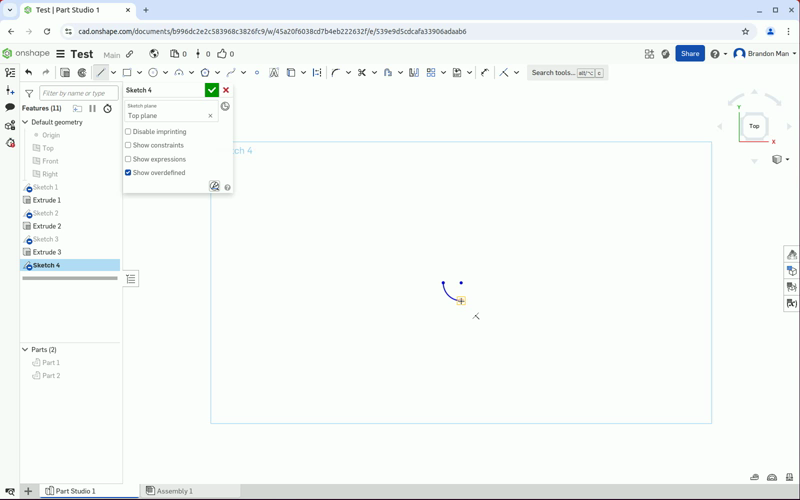
click(461, 300)
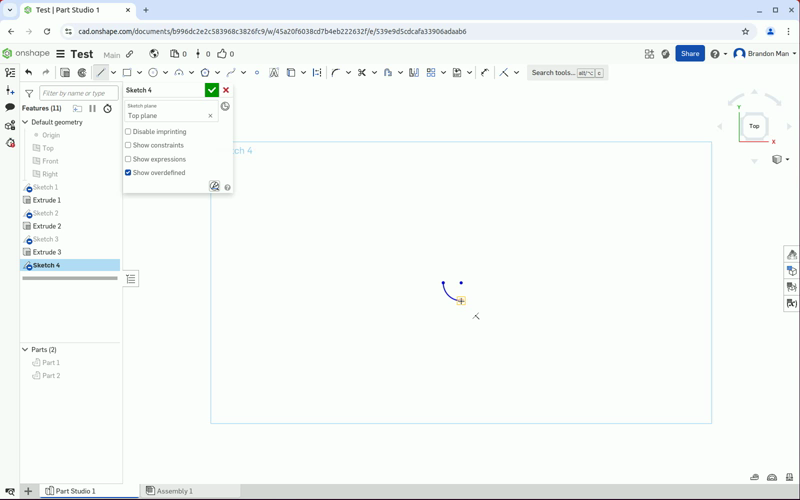
key_down(shift)
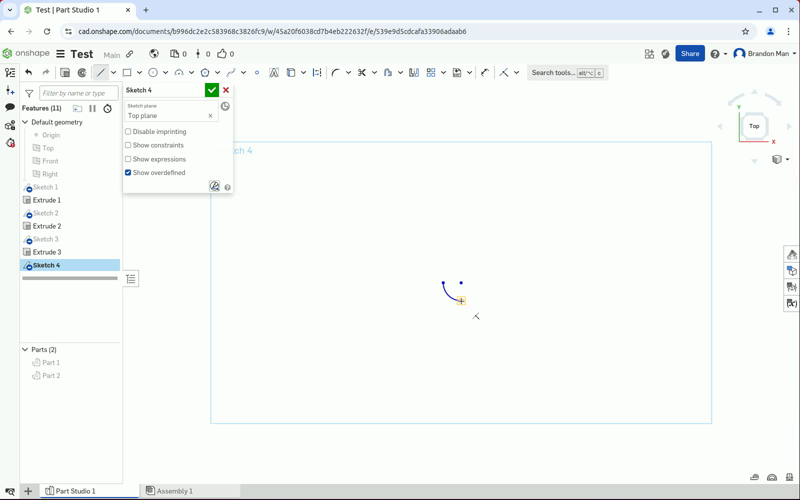
mouse_move(555, 300)
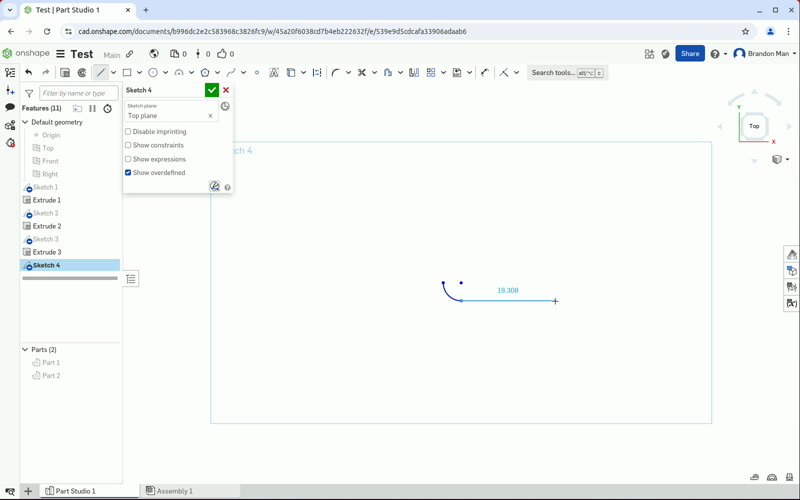
click(555, 300)
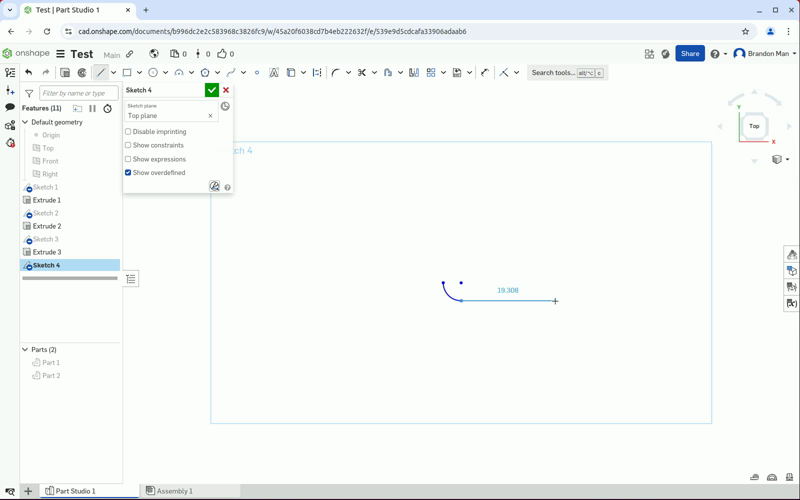
key_up(shift)
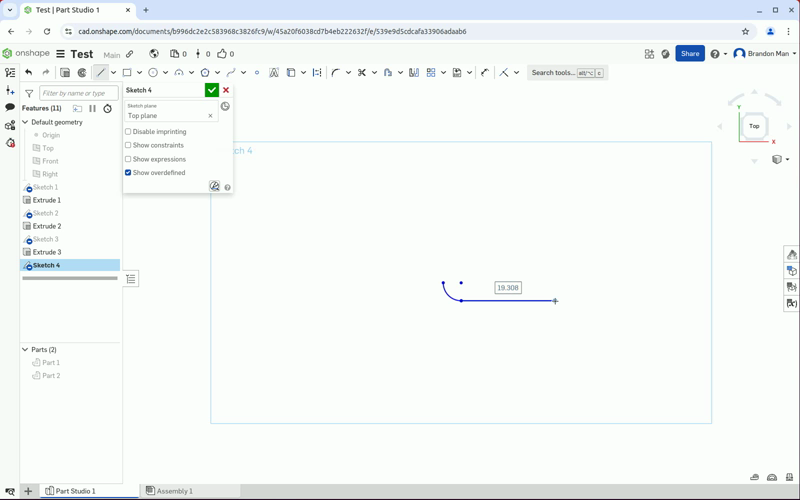
key(esc)
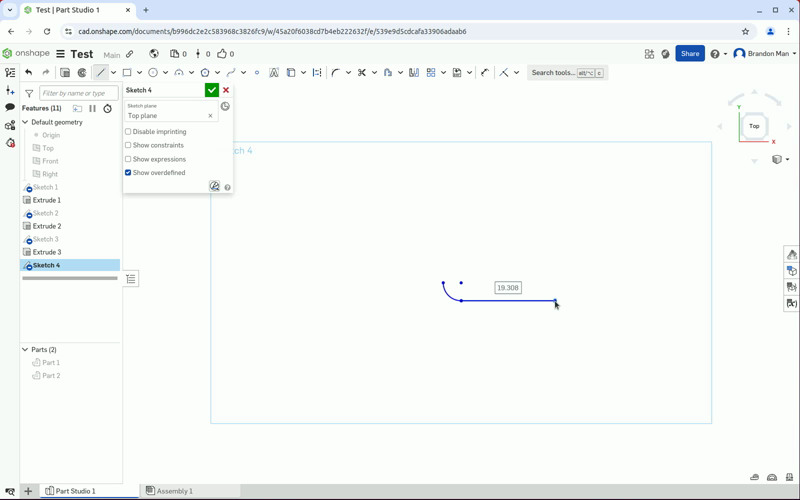
key(a)
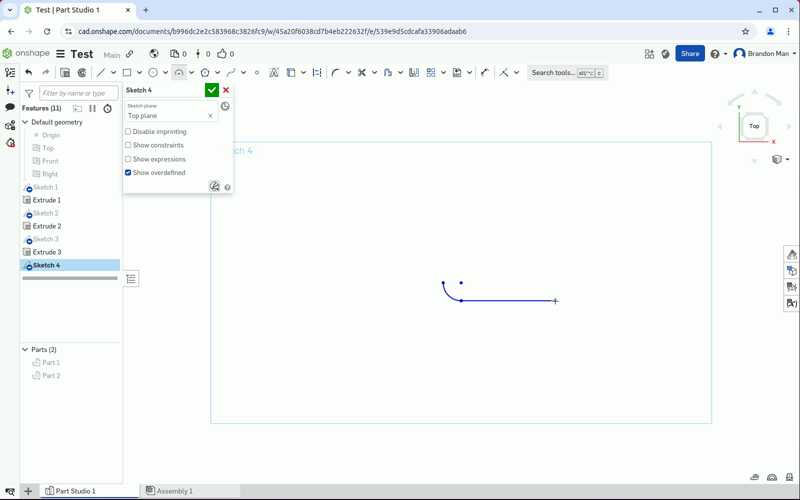
mouse_move(555, 300)
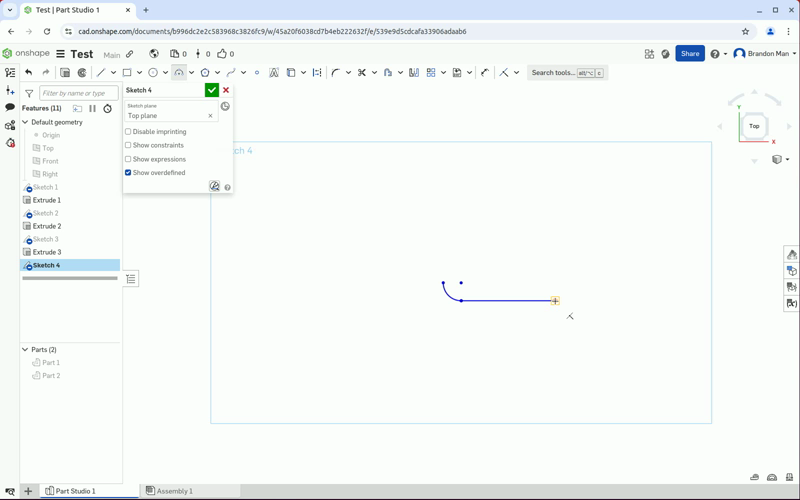
click(555, 300)
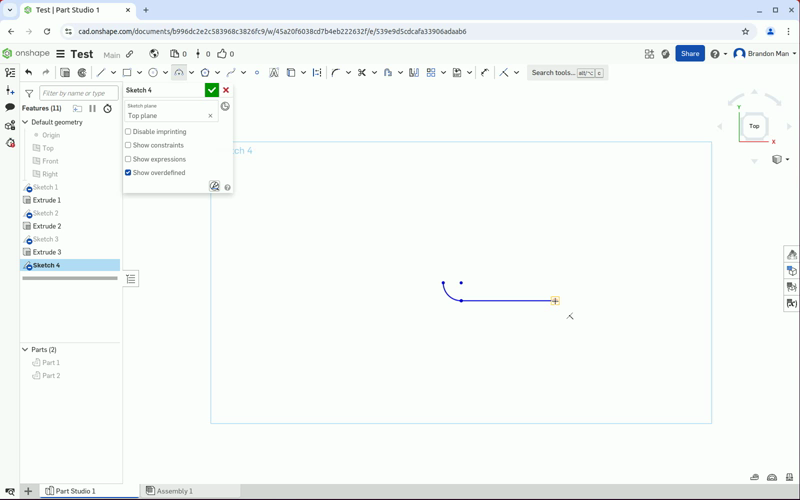
key_down(shift)
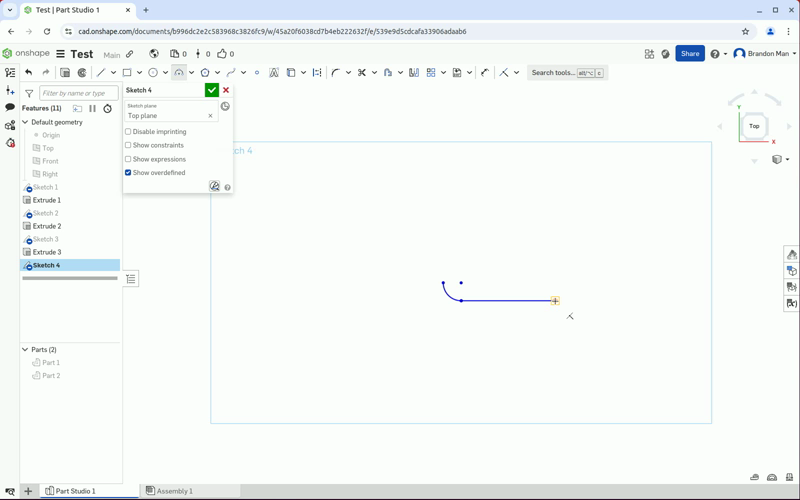
mouse_move(573, 282)
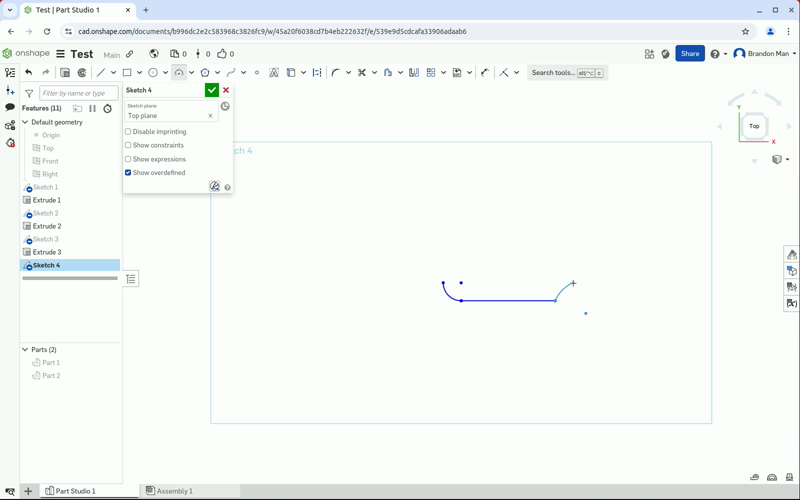
click(573, 282)
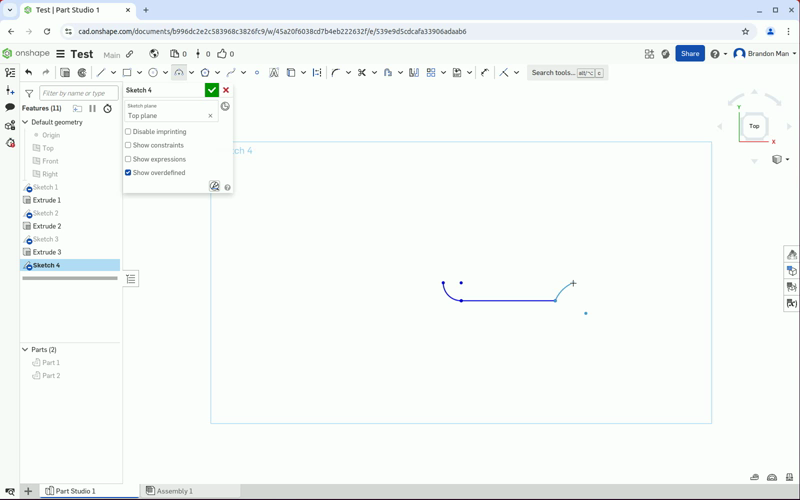
mouse_move(567, 295)
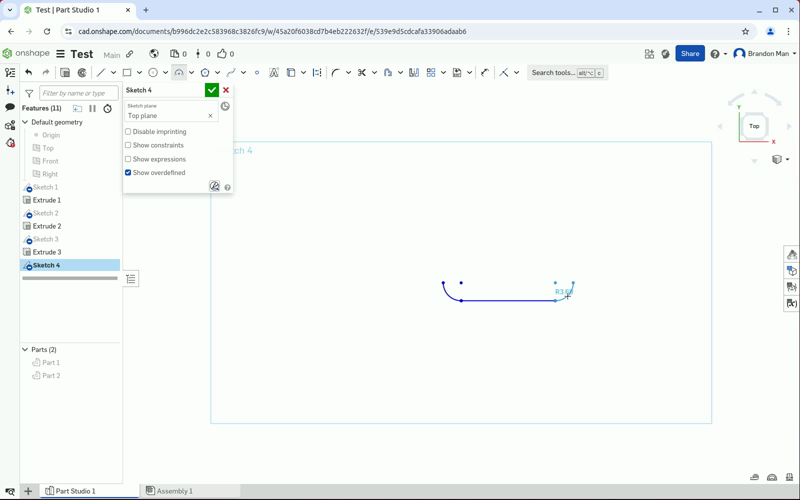
click(567, 295)
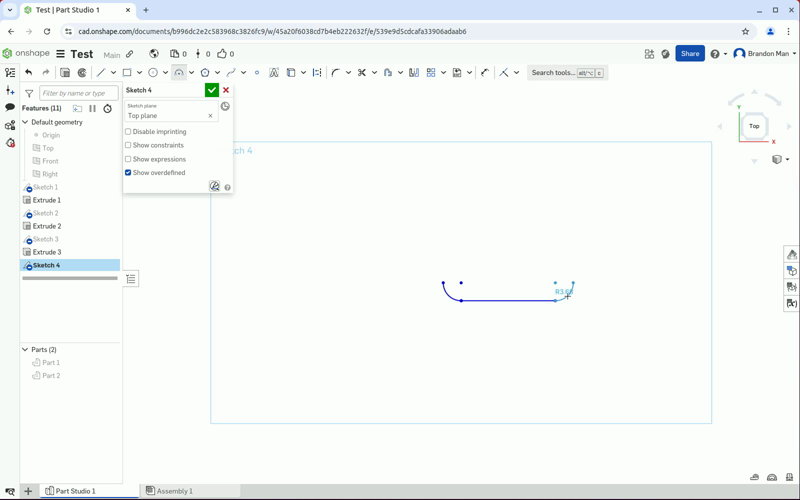
key_up(shift)
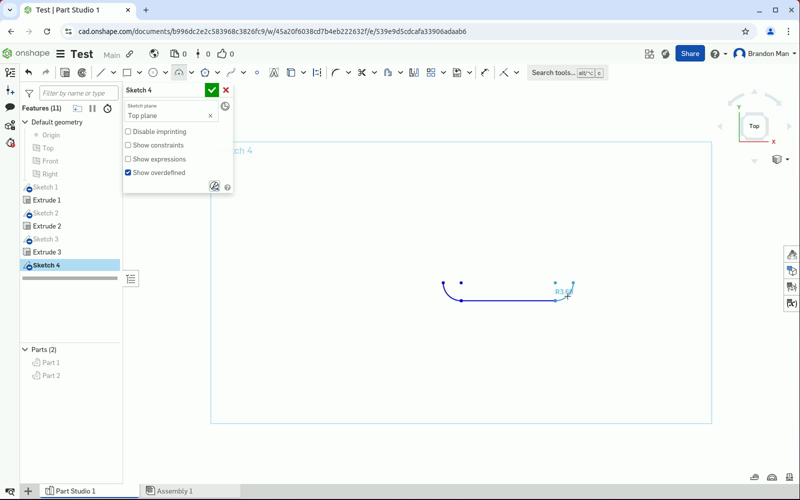
key(esc)
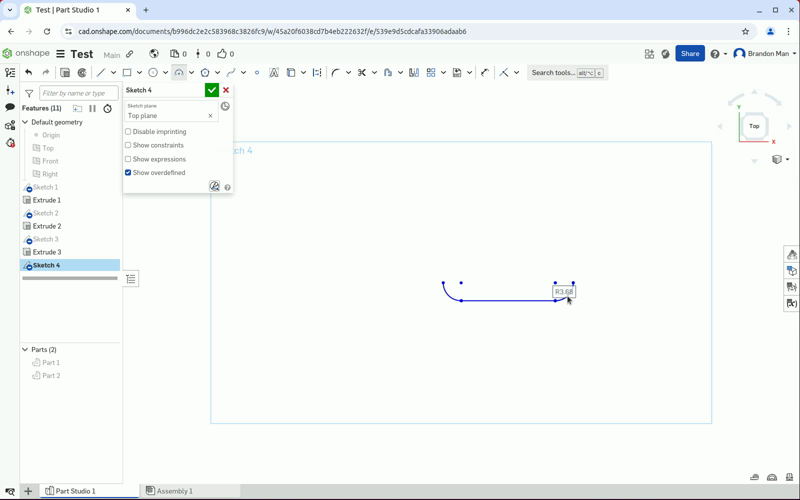
key(l)
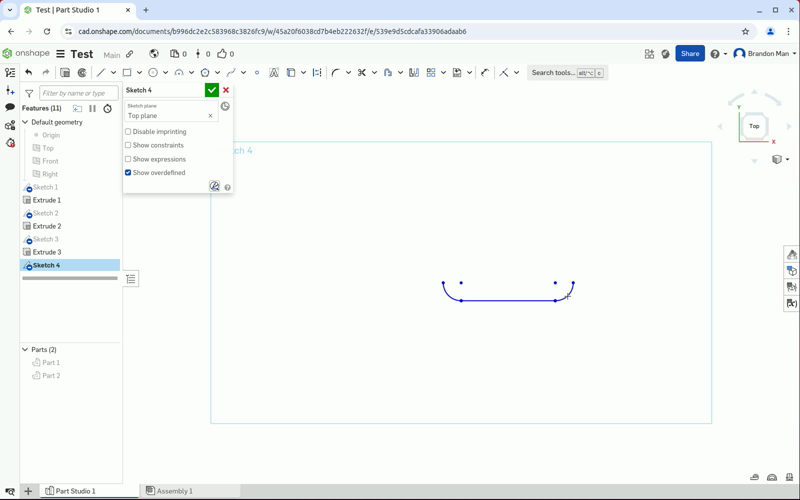
mouse_move(573, 282)
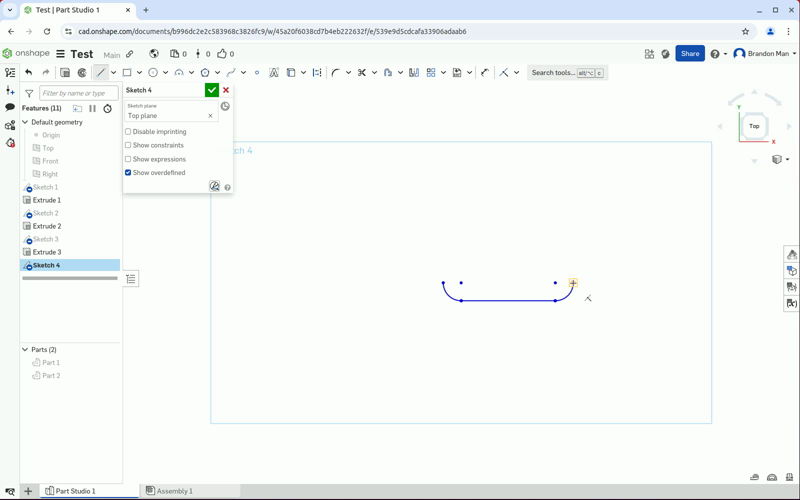
click(573, 282)
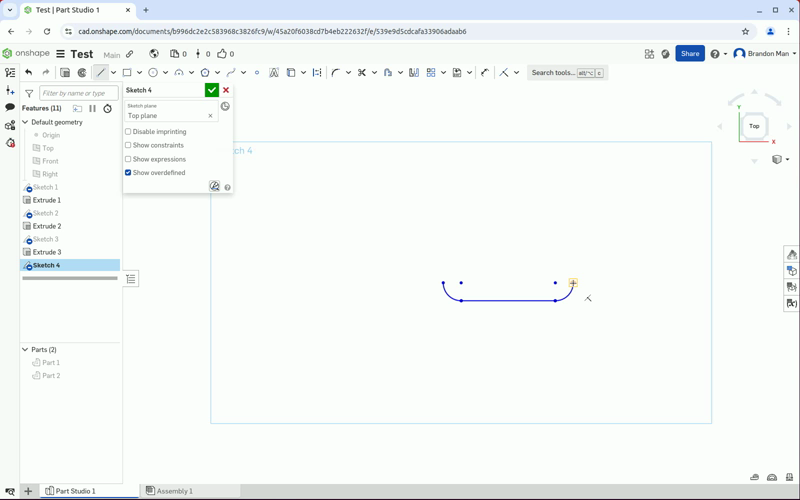
key_down(shift)
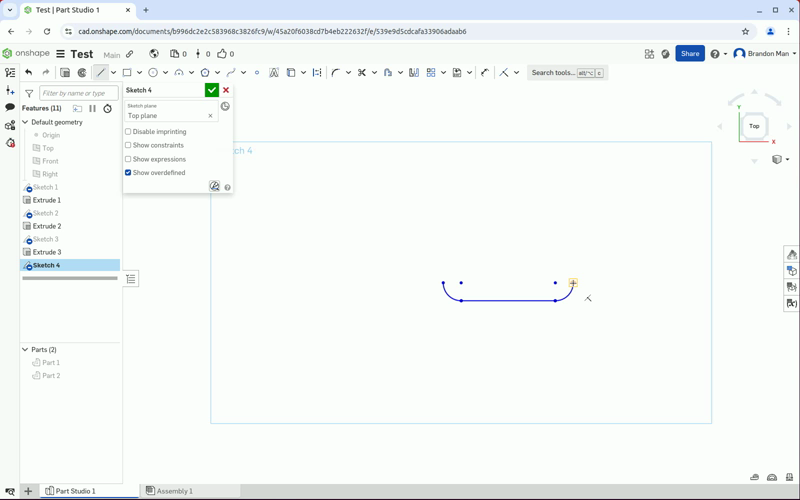
mouse_move(589, 282)
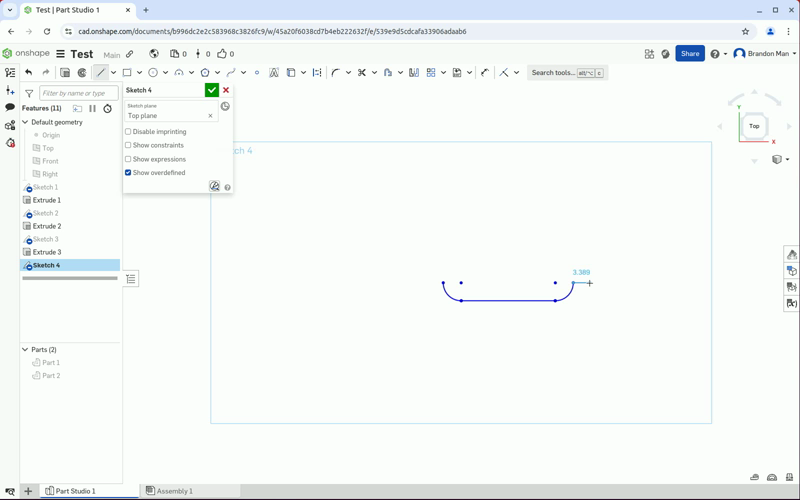
mouse_move(573, 276)
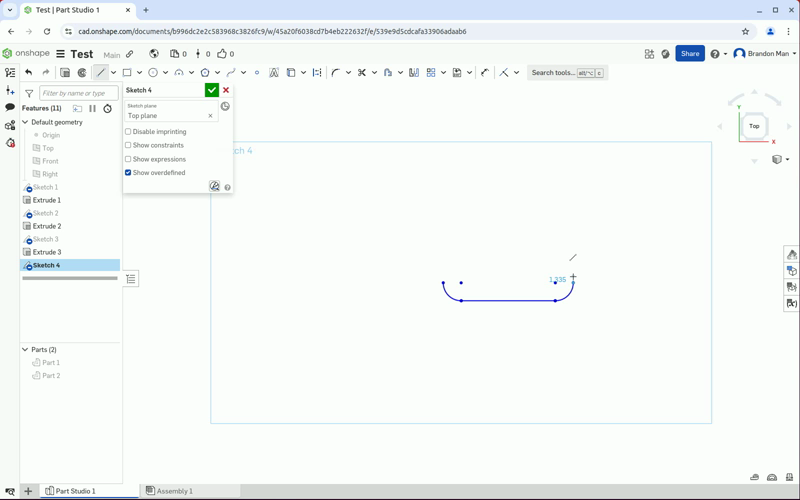
scroll(6)
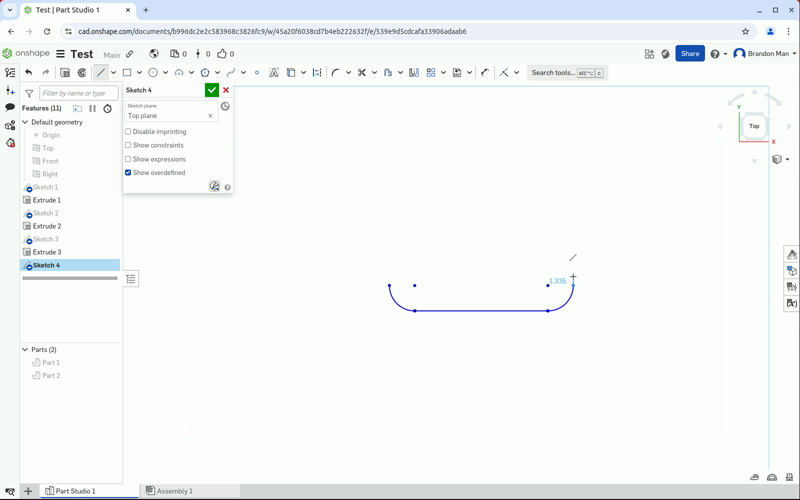
scroll(6)
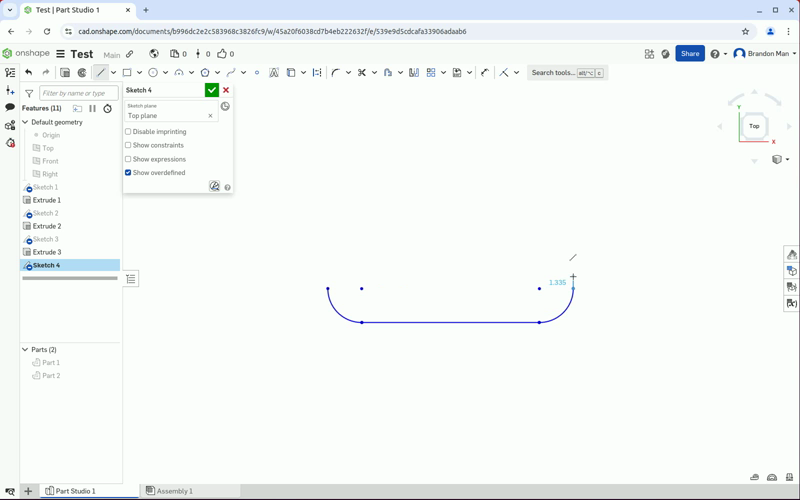
scroll(6)
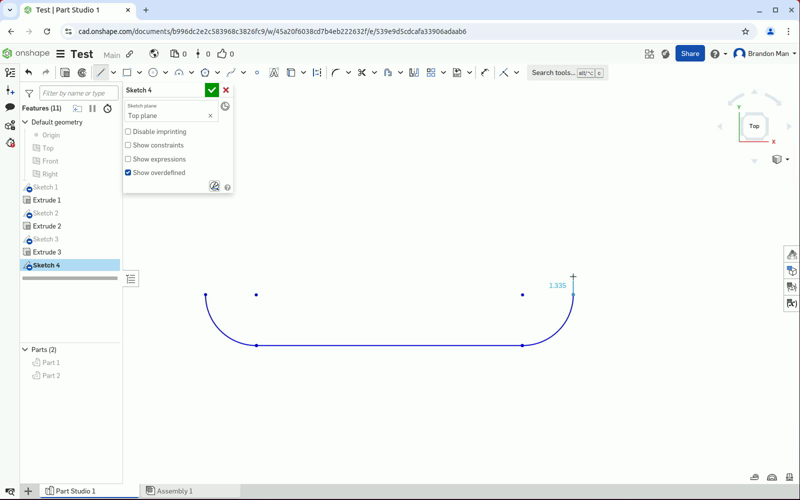
scroll(6)
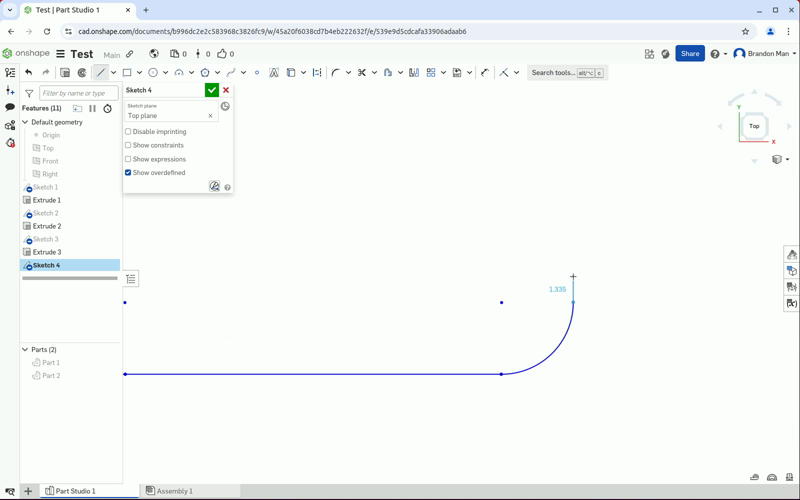
scroll(6)
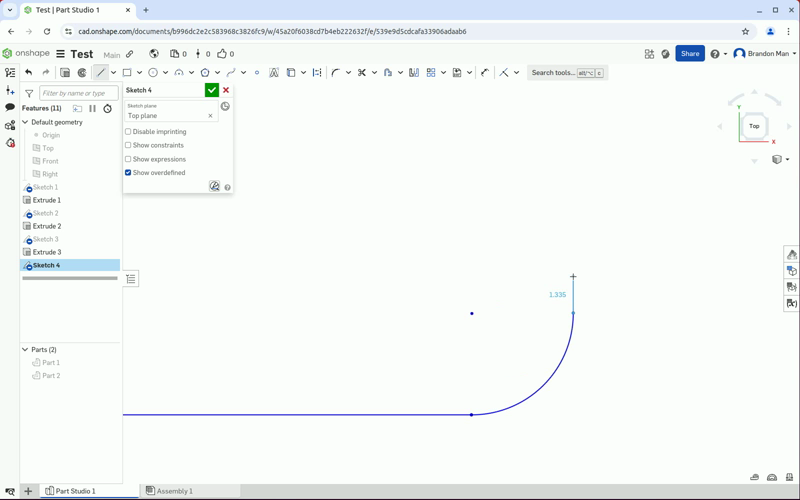
scroll(6)
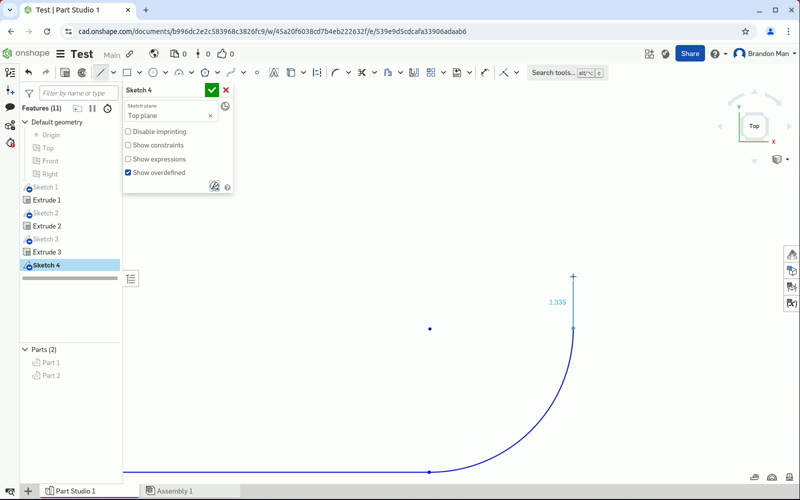
scroll(6)
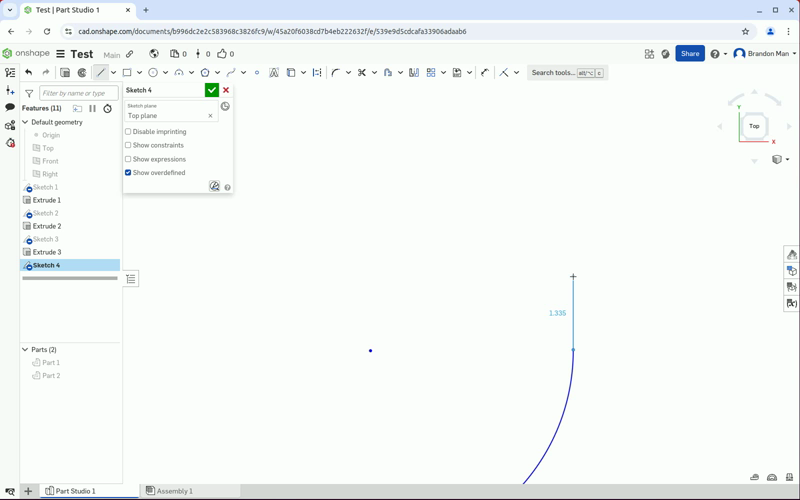
click(573, 276)
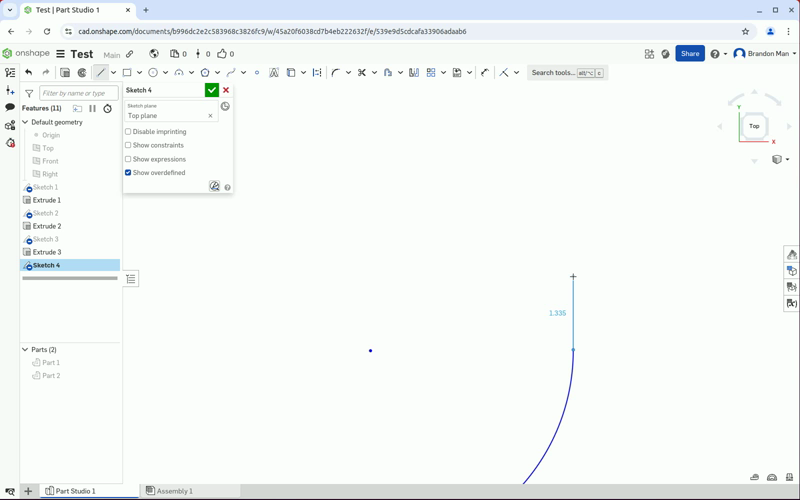
scroll(-6)
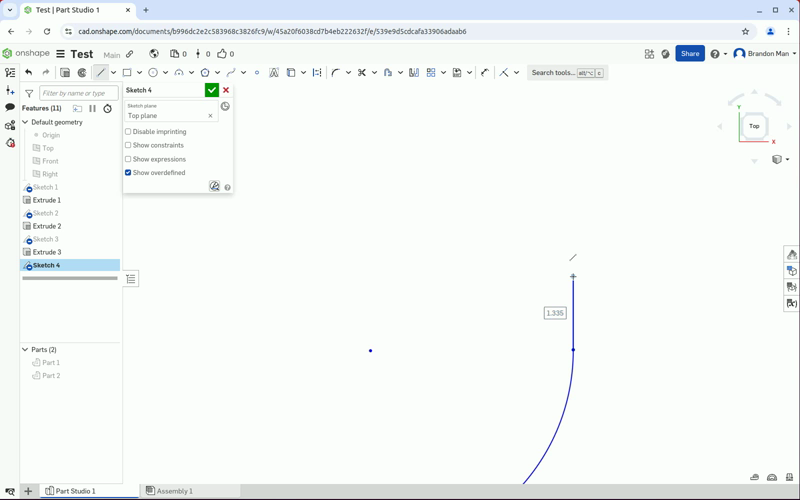
scroll(-6)
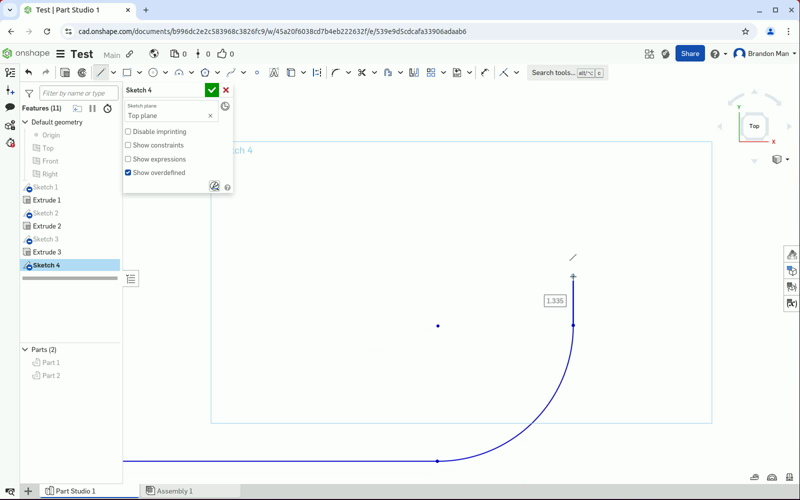
scroll(-6)
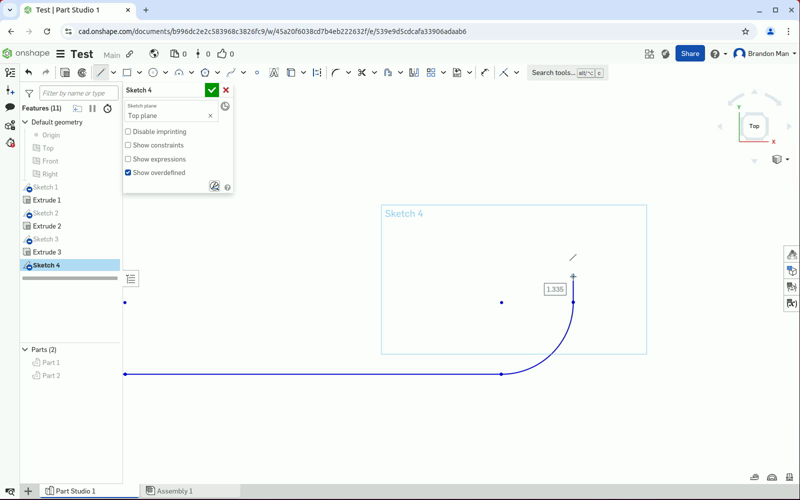
scroll(-6)
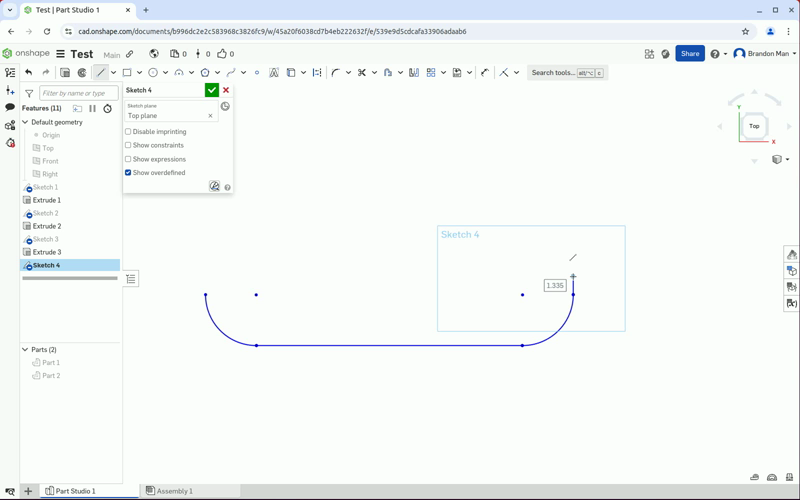
scroll(-6)
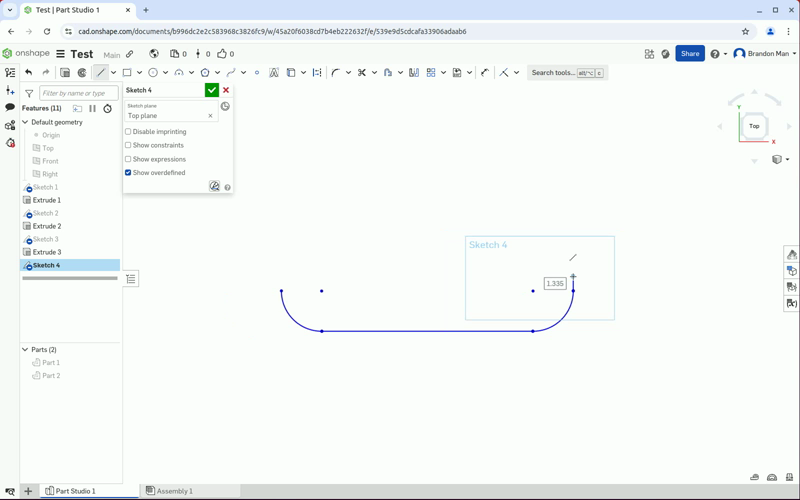
scroll(-6)
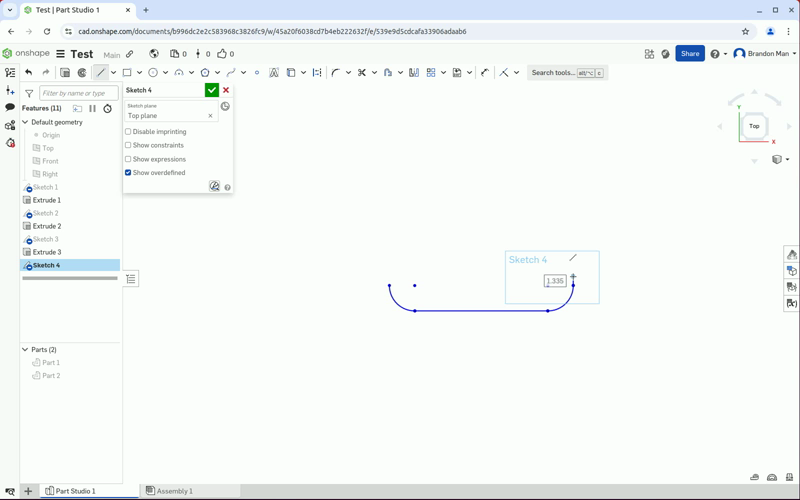
scroll(-6)
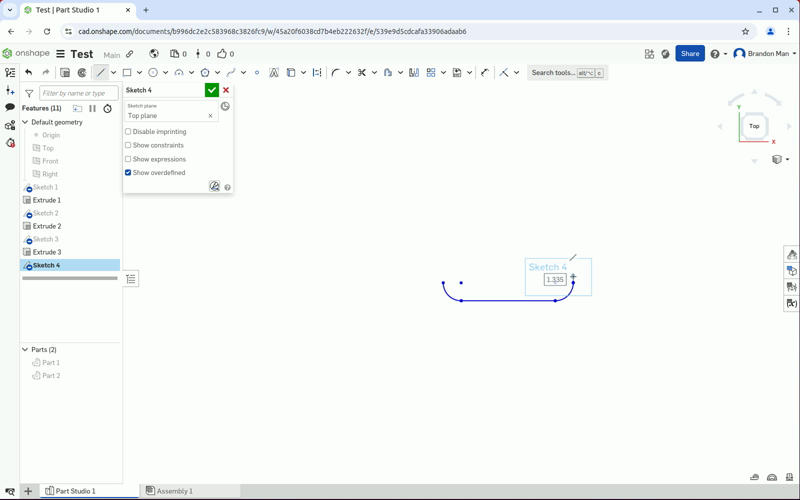
key_up(shift)
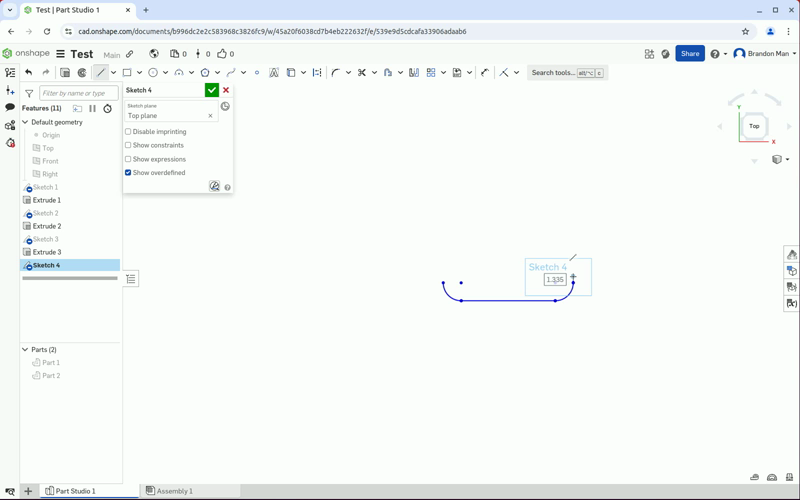
key(esc)
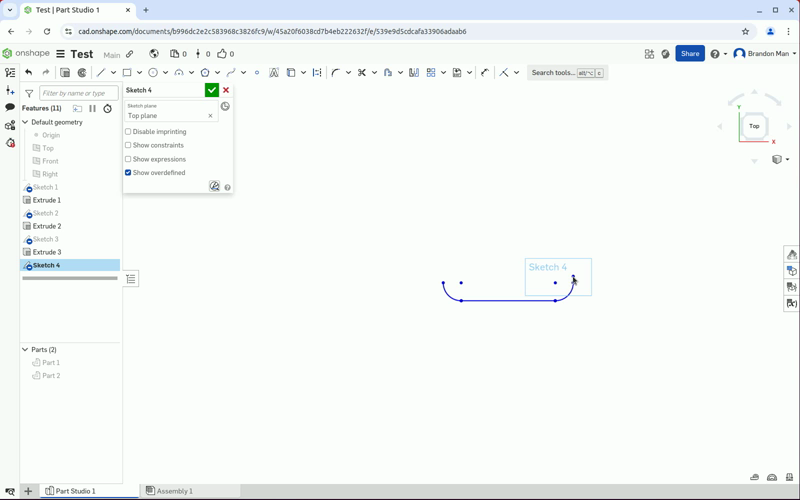
key(a)
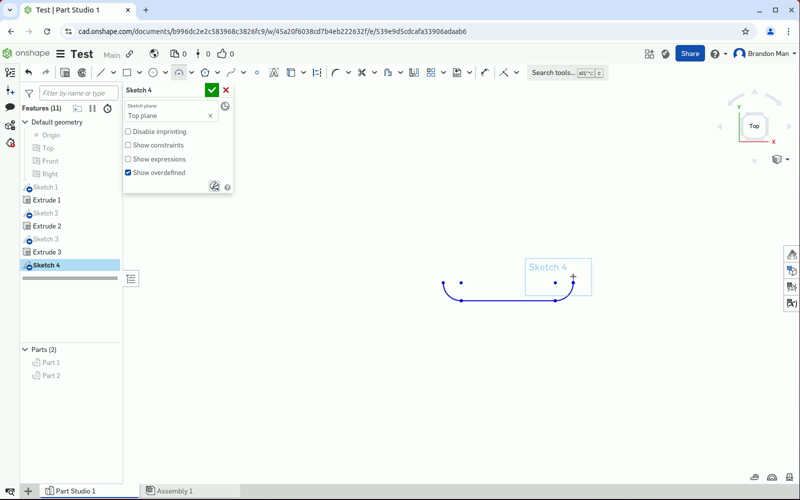
mouse_move(573, 276)
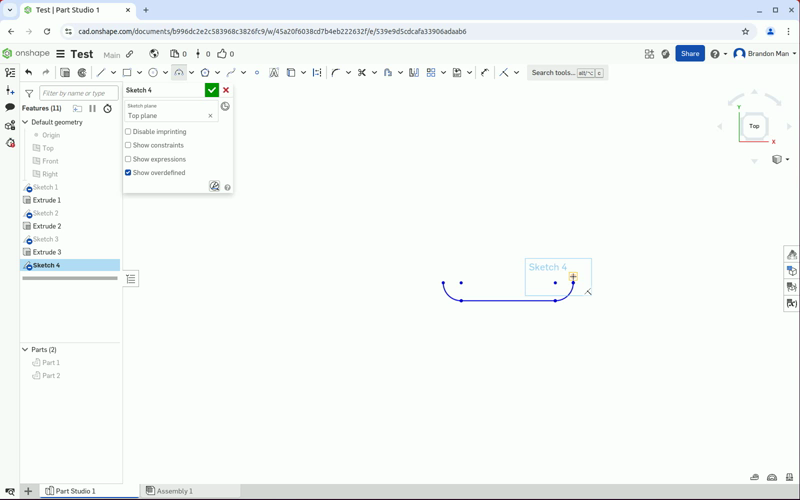
click(573, 276)
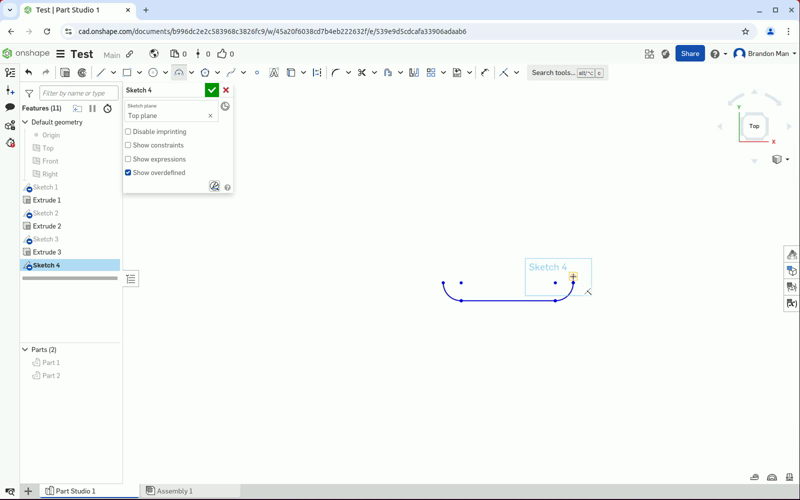
key_down(shift)
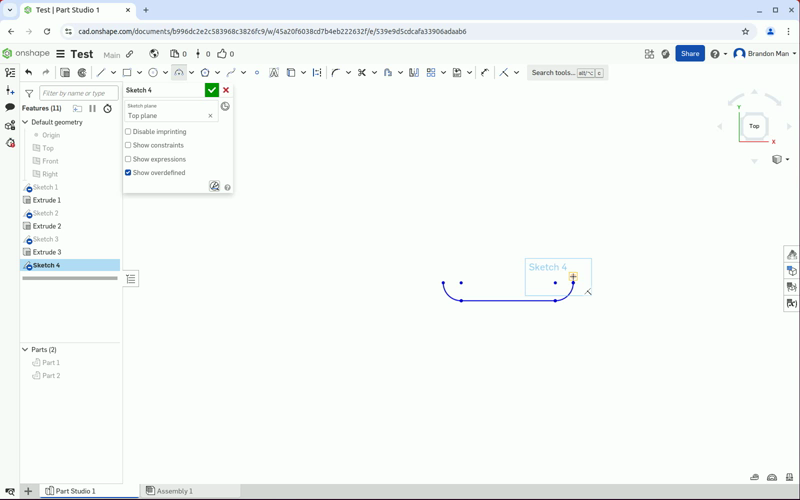
mouse_move(555, 259)
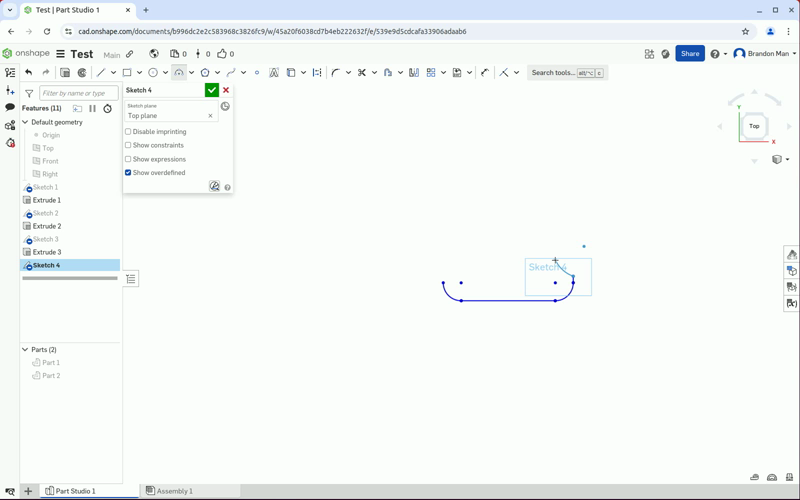
click(555, 259)
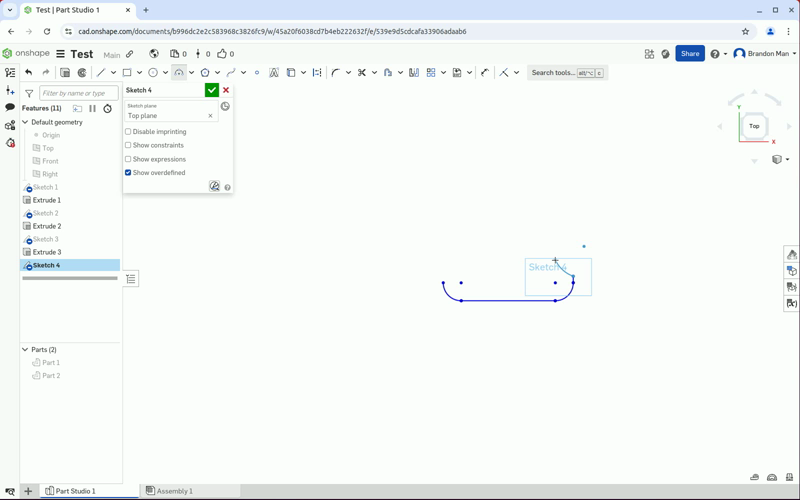
mouse_move(567, 264)
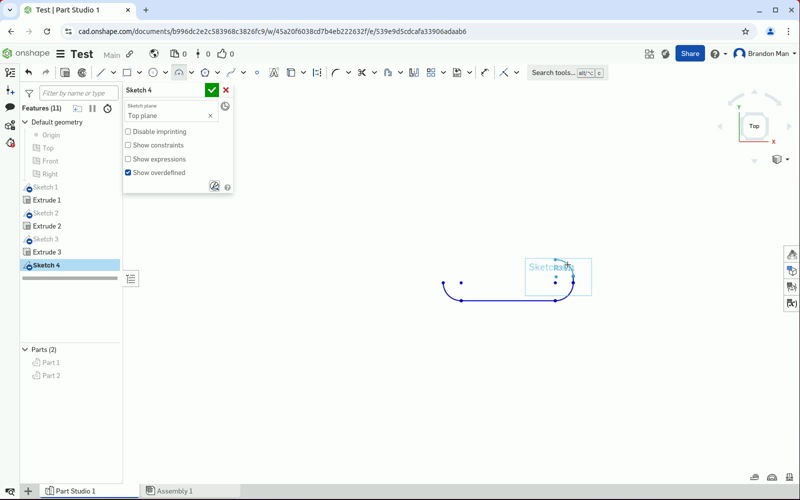
click(567, 264)
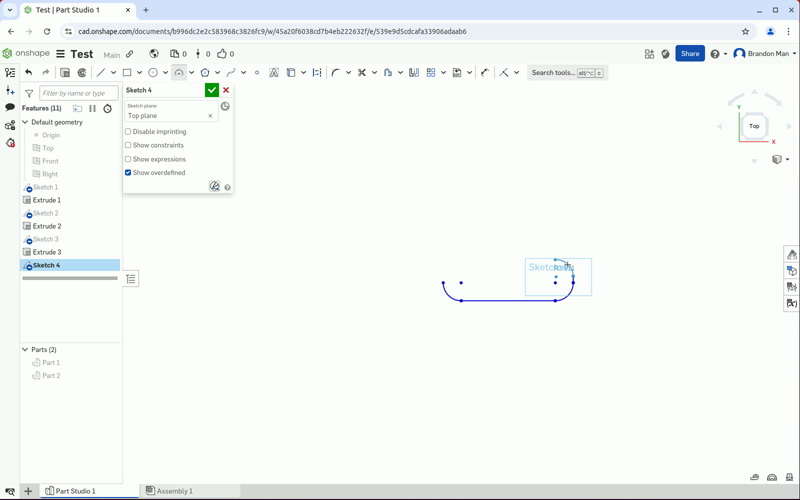
key_up(shift)
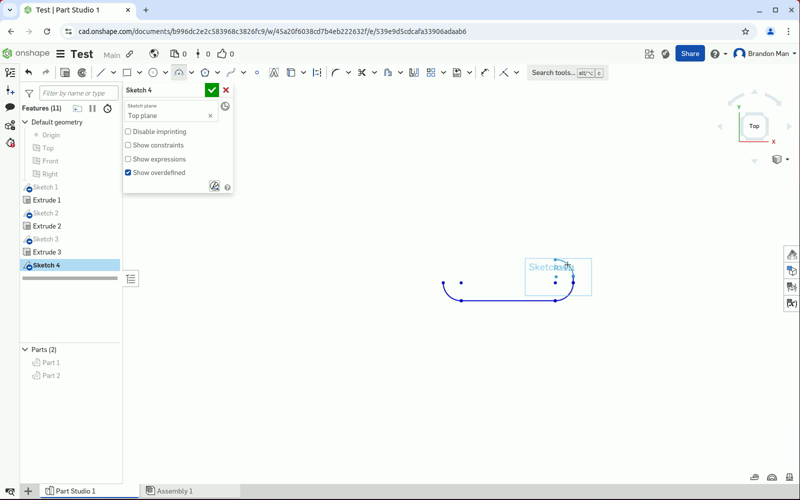
key(esc)
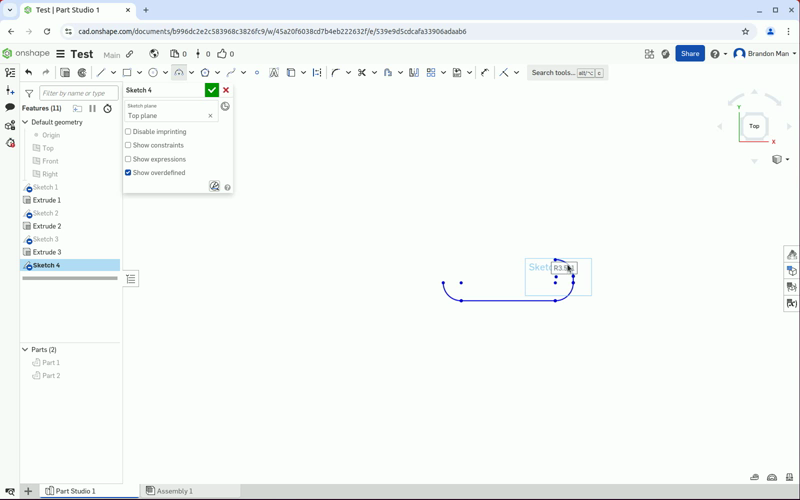
key(l)
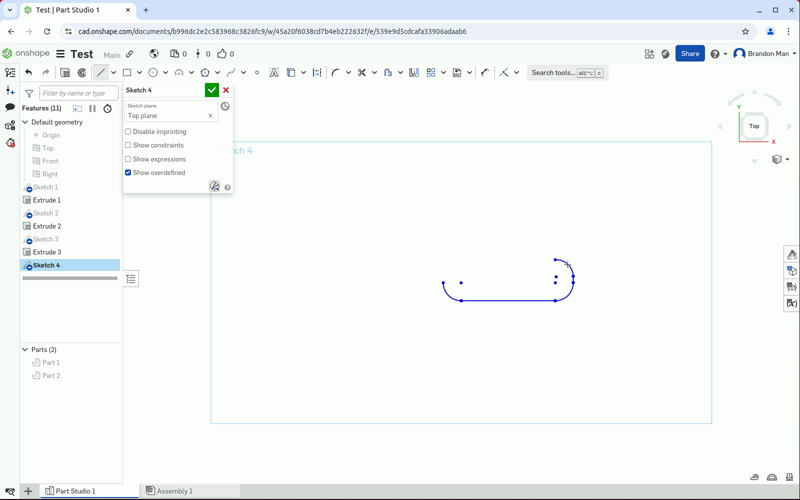
mouse_move(555, 259)
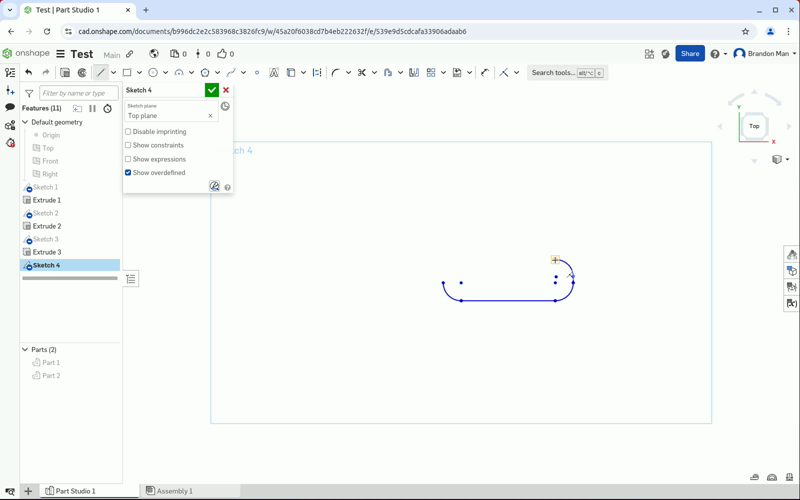
click(555, 259)
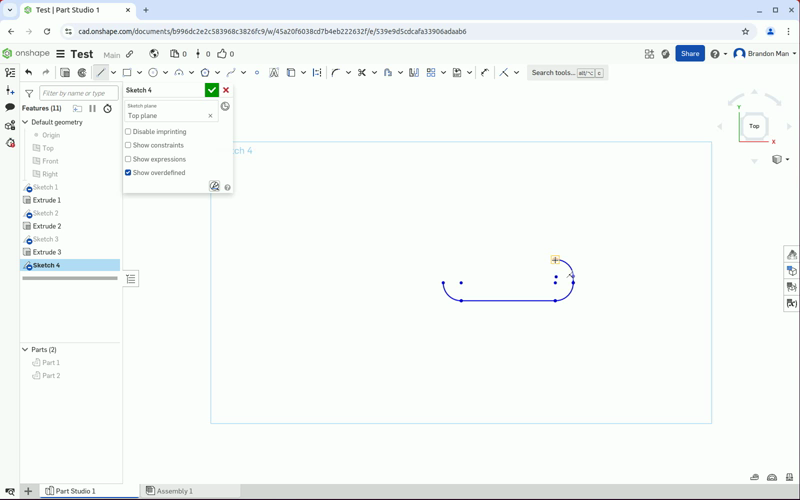
key_down(shift)
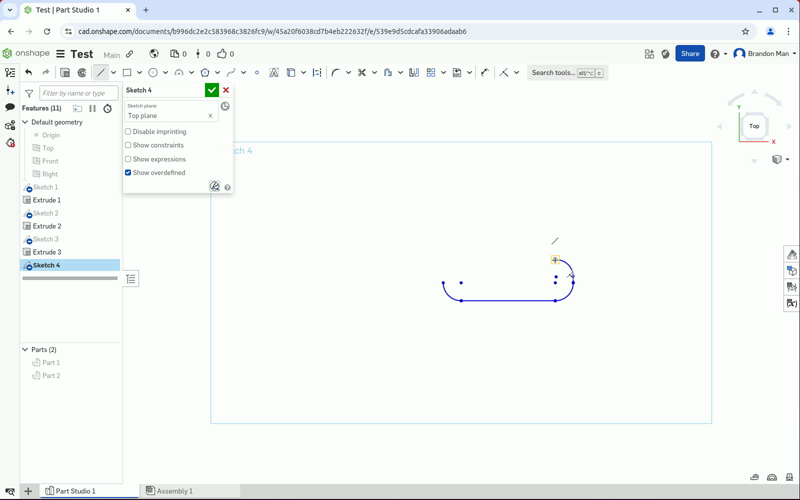
mouse_move(461, 259)
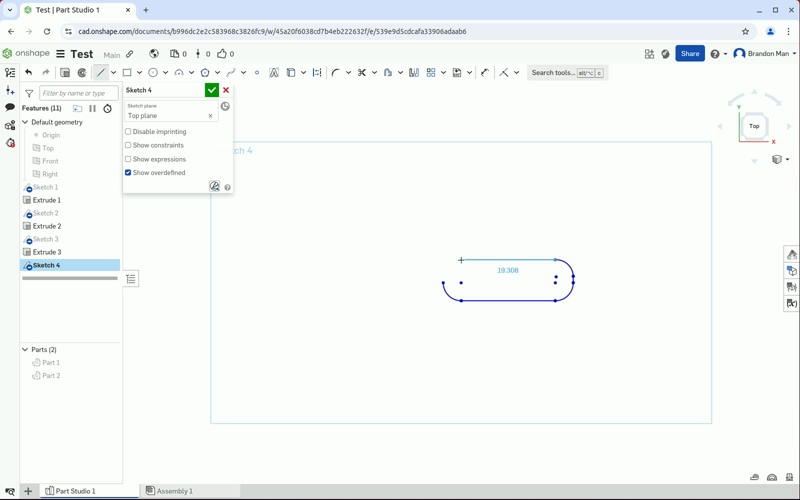
click(461, 259)
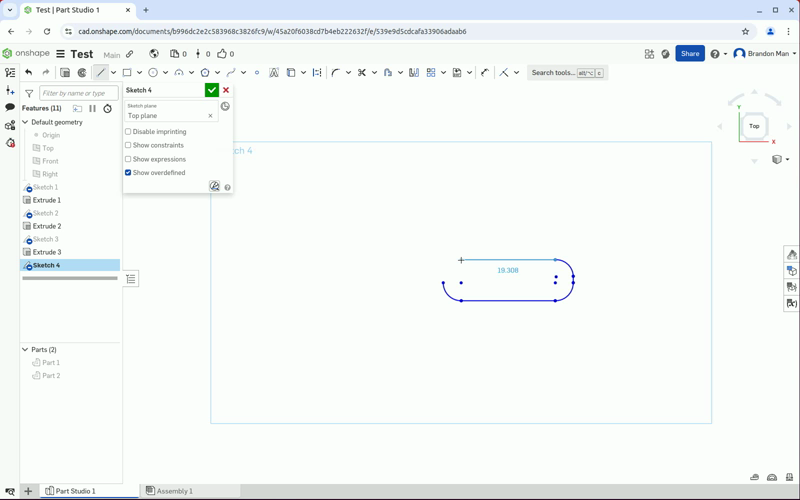
key_up(shift)
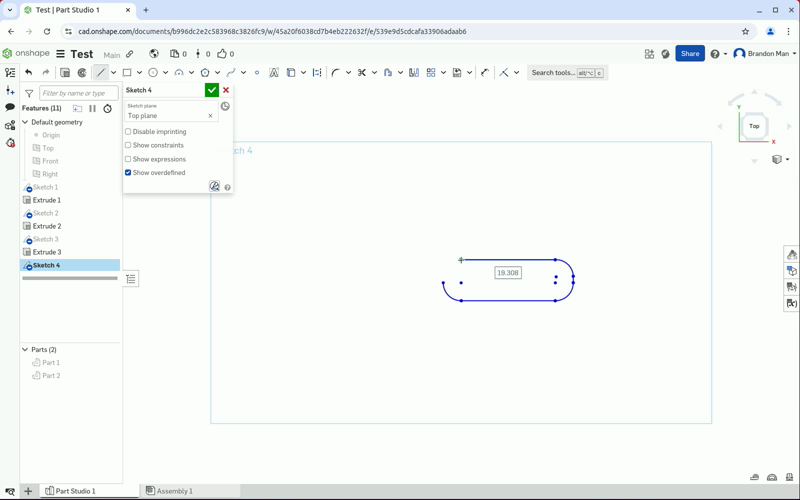
key(esc)
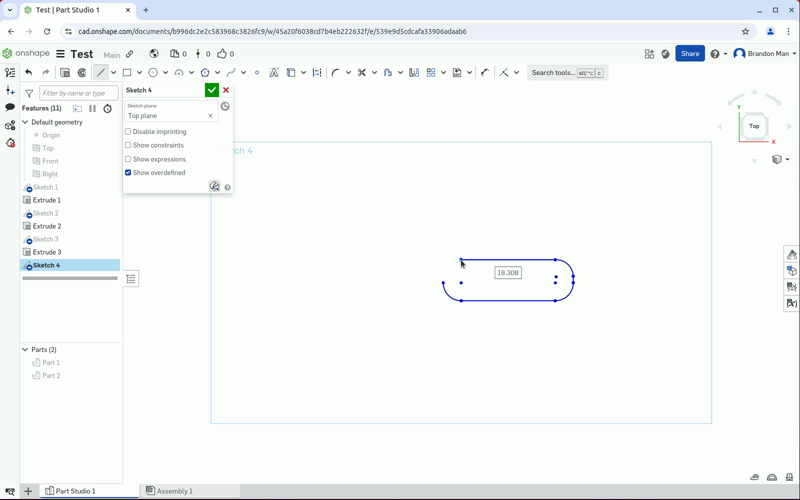
key(a)
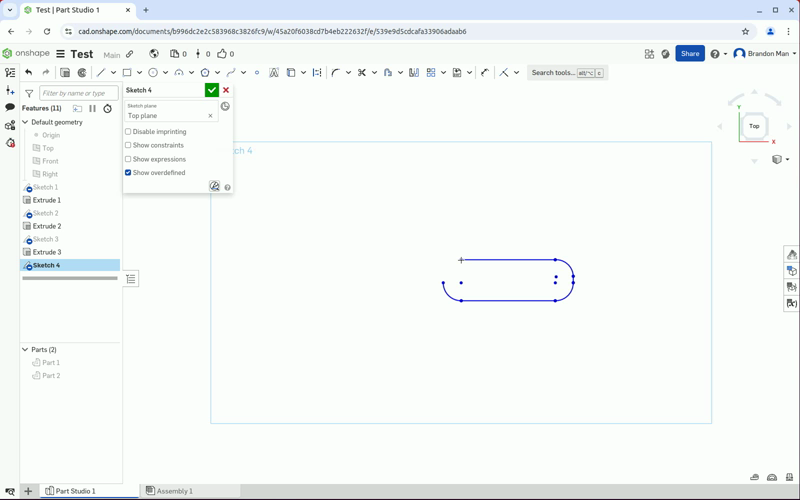
mouse_move(461, 259)
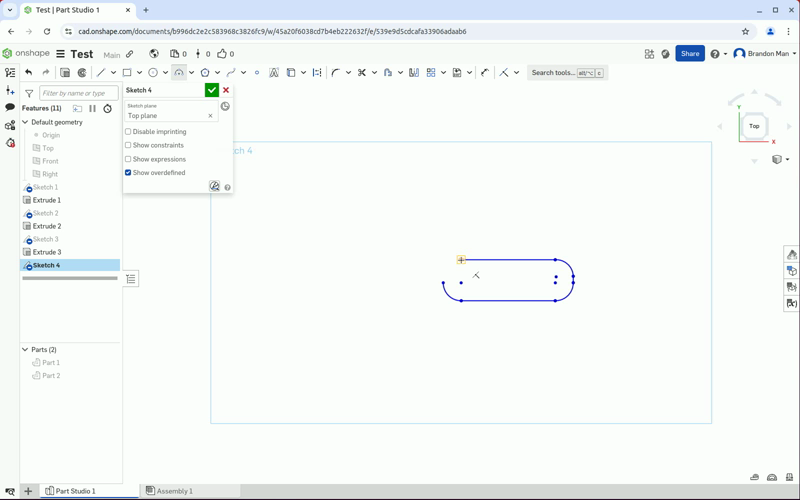
click(461, 259)
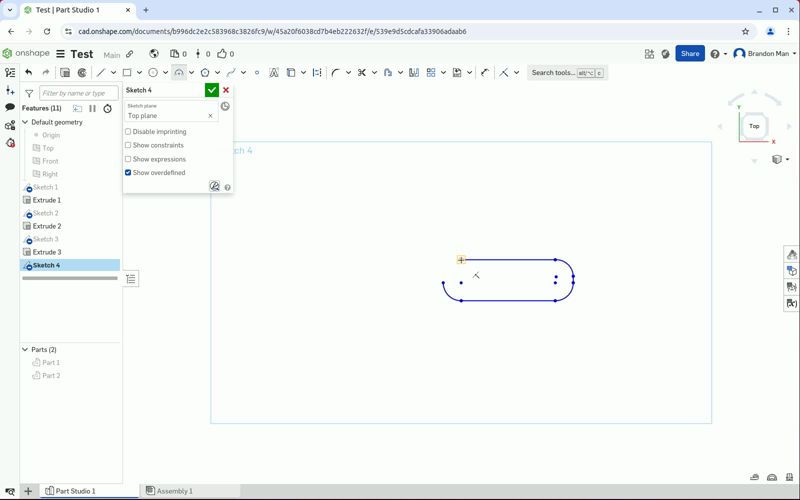
key_down(shift)
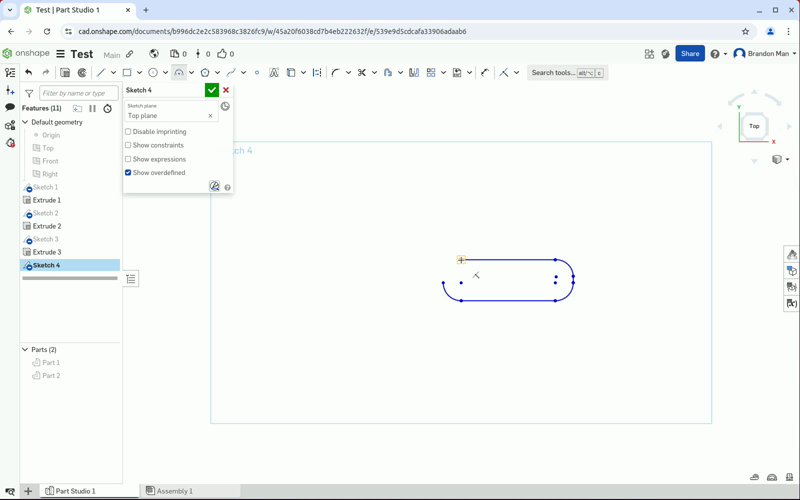
mouse_move(443, 276)
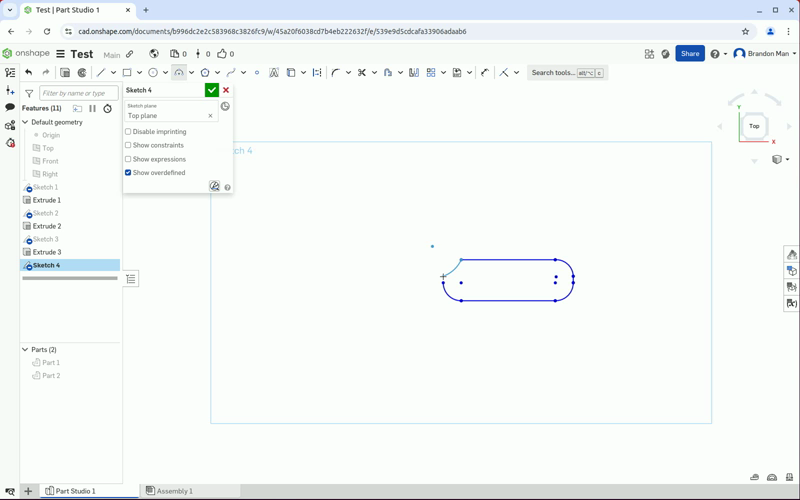
click(443, 276)
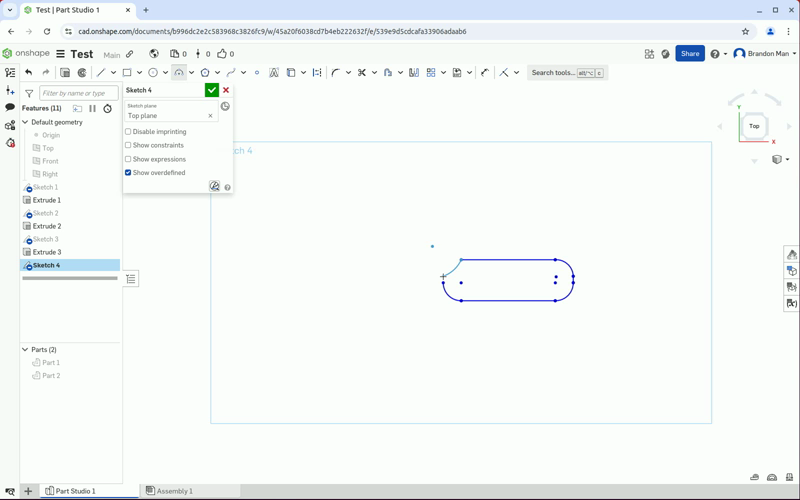
mouse_move(448, 264)
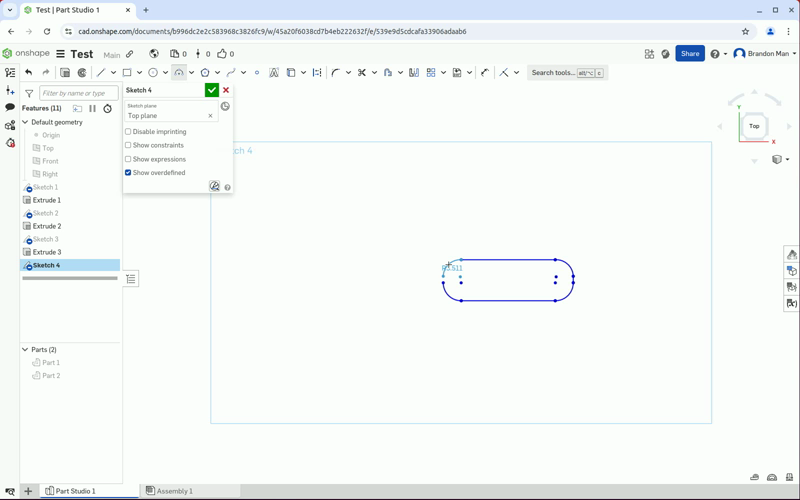
click(448, 264)
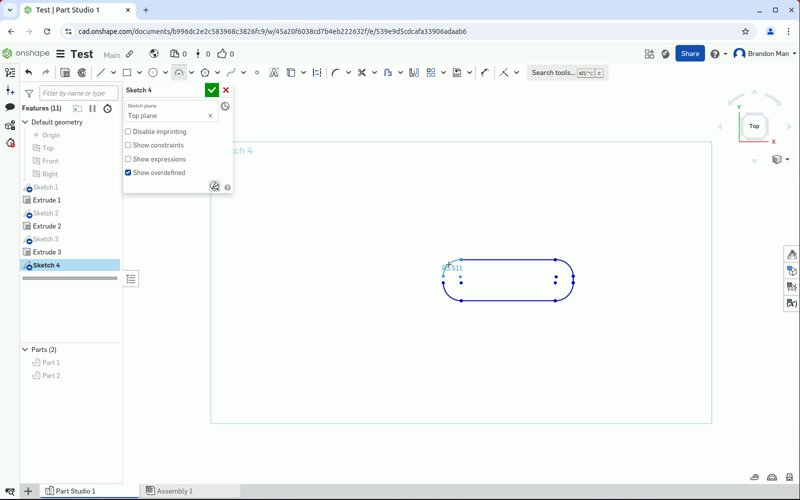
key_up(shift)
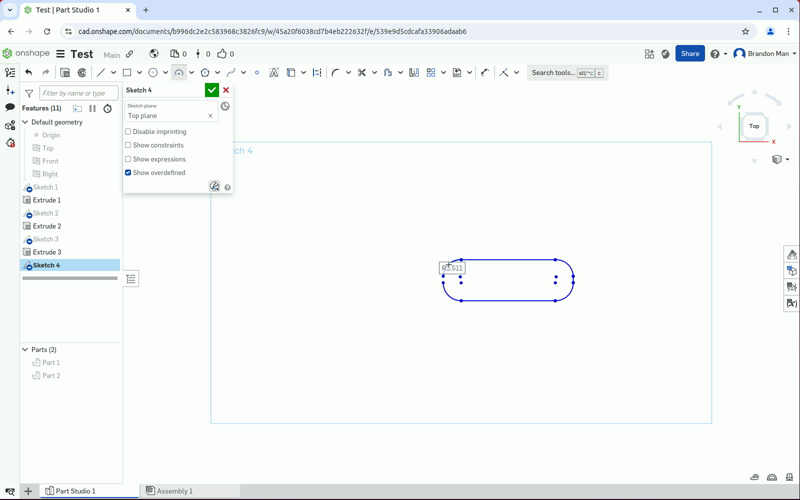
key(esc)
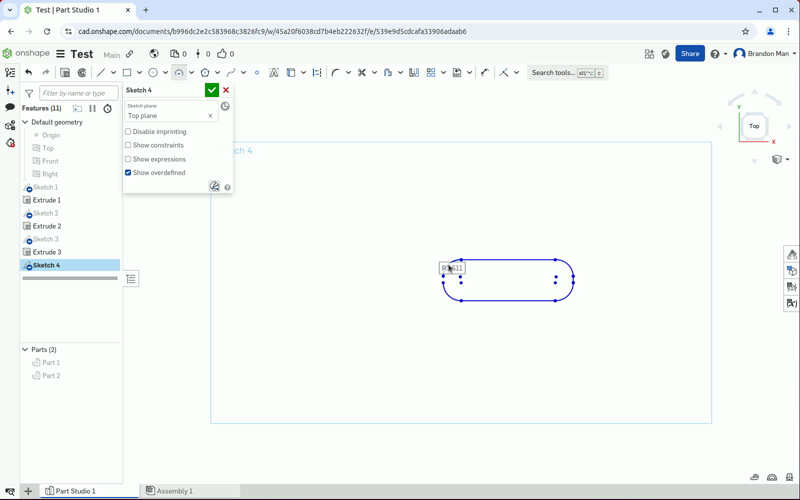
key(l)
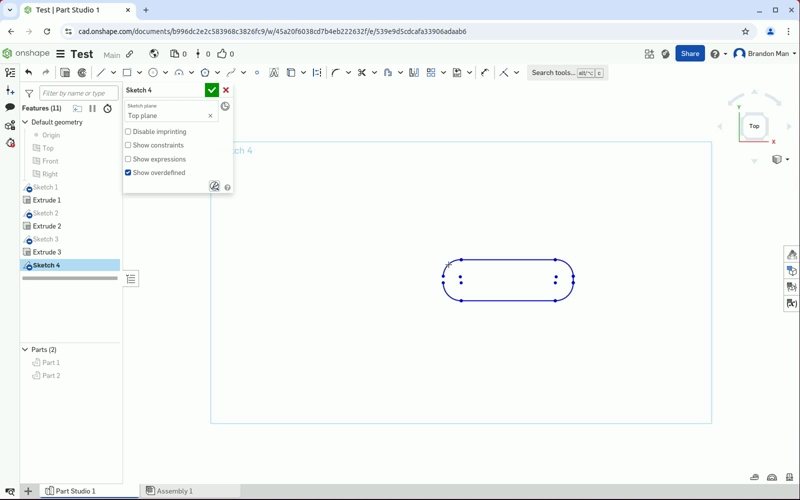
mouse_move(443, 276)
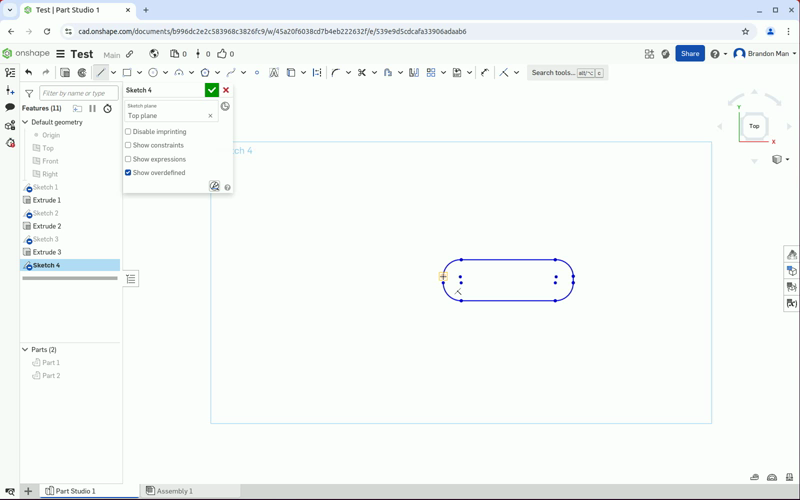
click(443, 276)
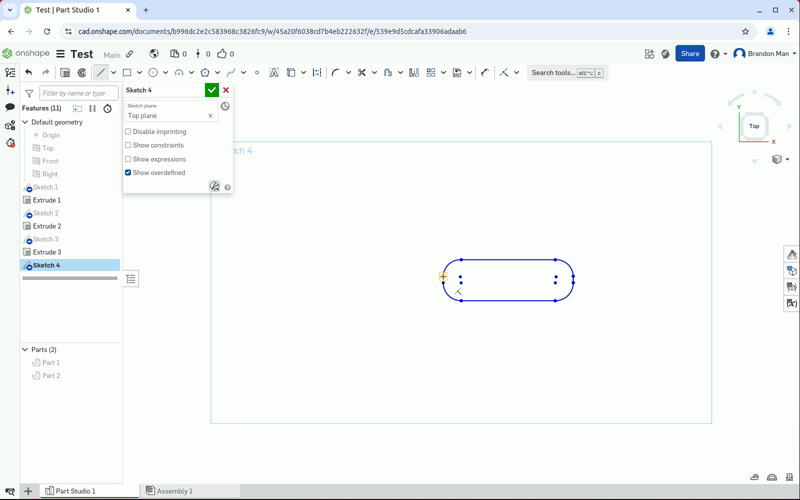
mouse_move(473, 276)
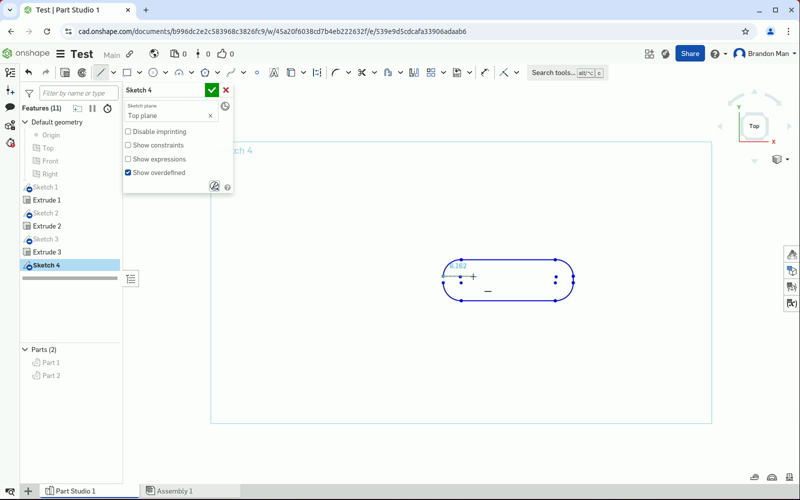
key_down(shift)
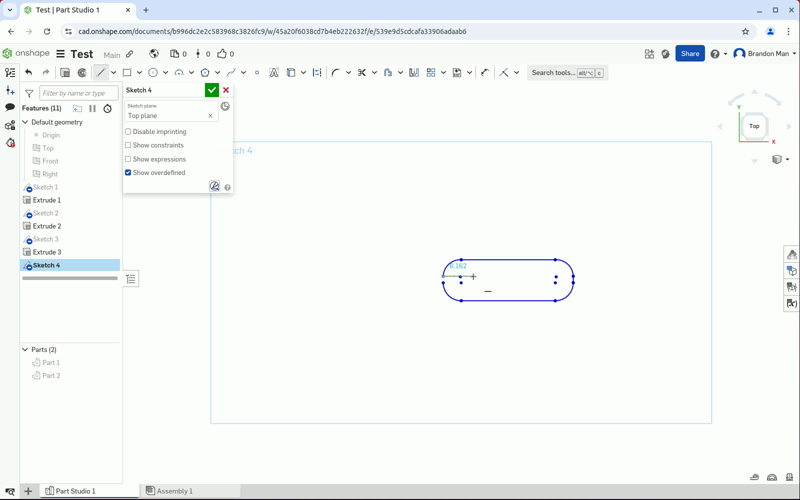
mouse_move(443, 282)
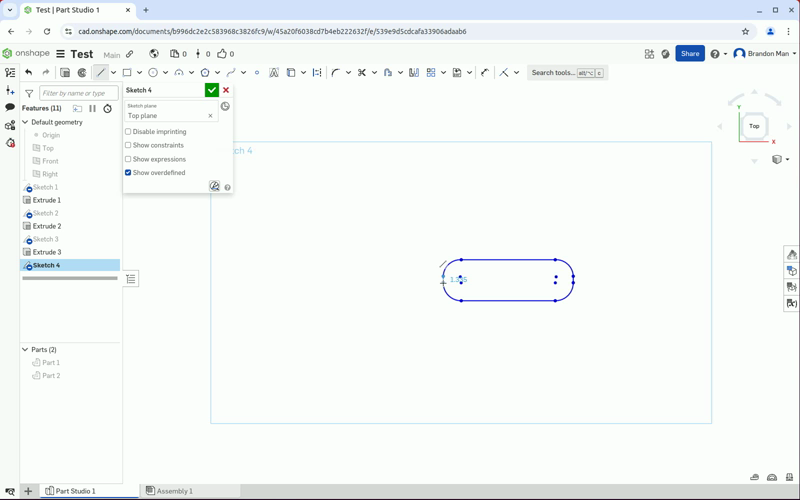
scroll(6)
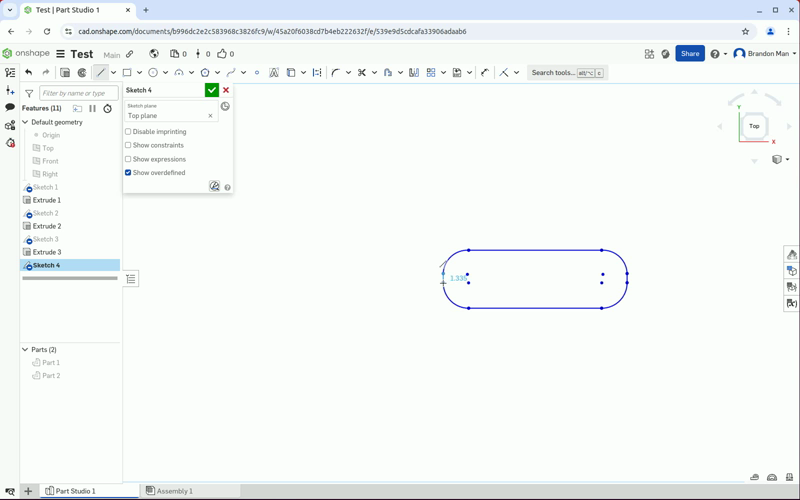
scroll(6)
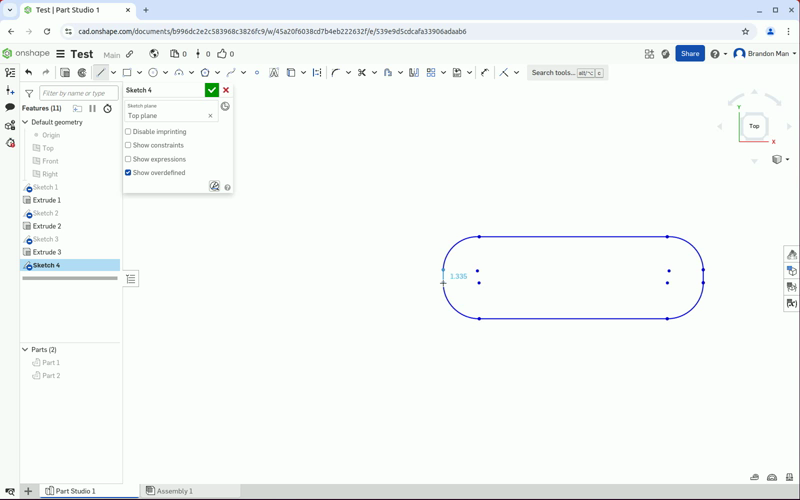
scroll(6)
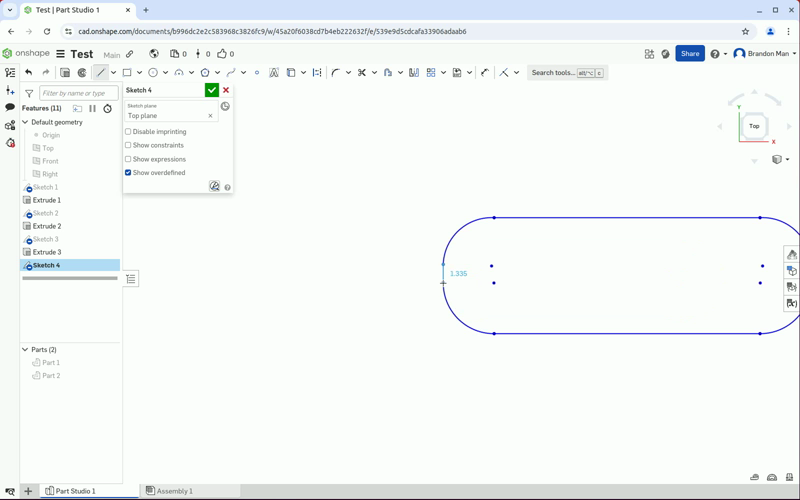
scroll(6)
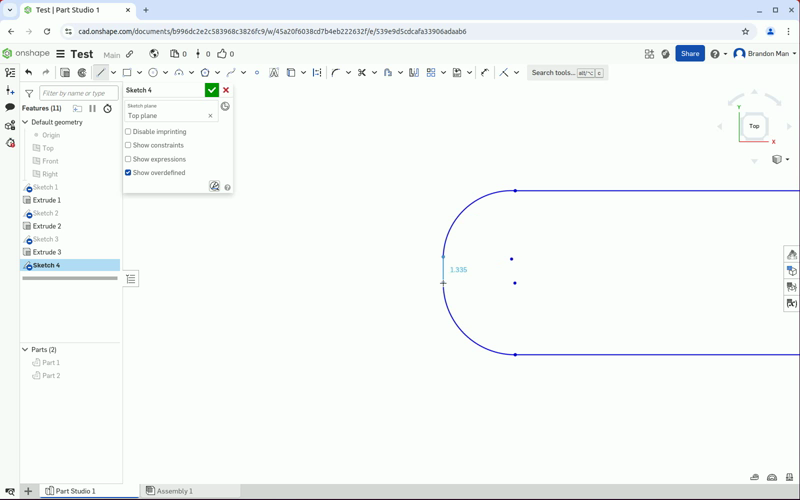
scroll(6)
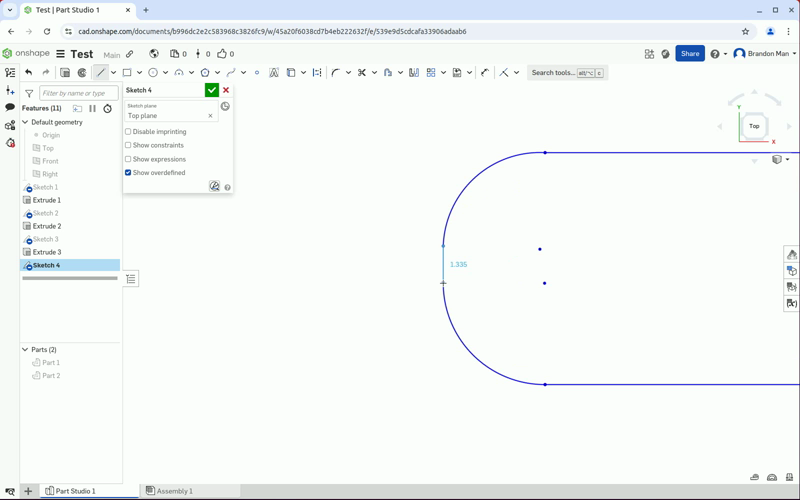
scroll(6)
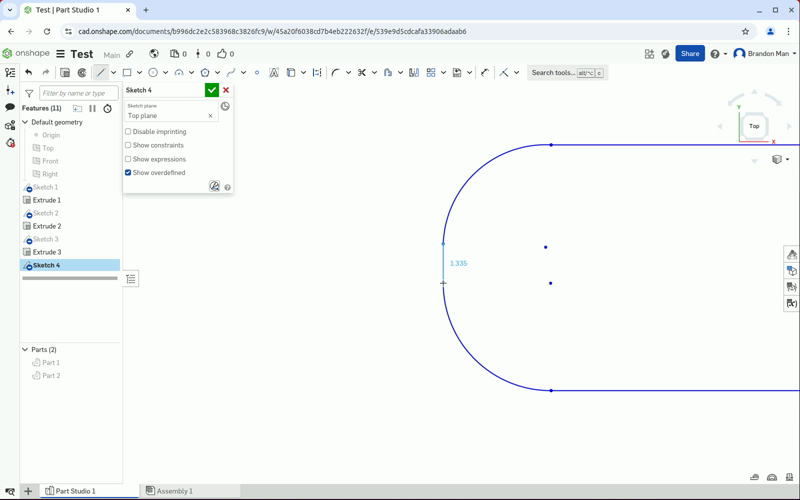
scroll(6)
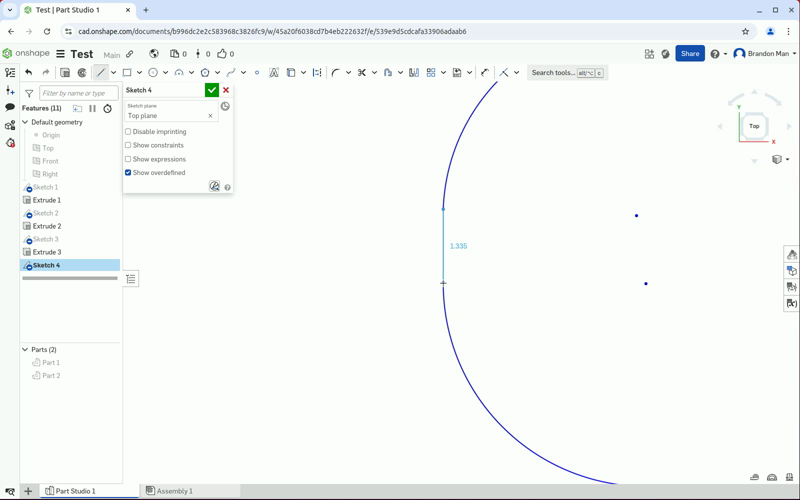
key_up(shift)
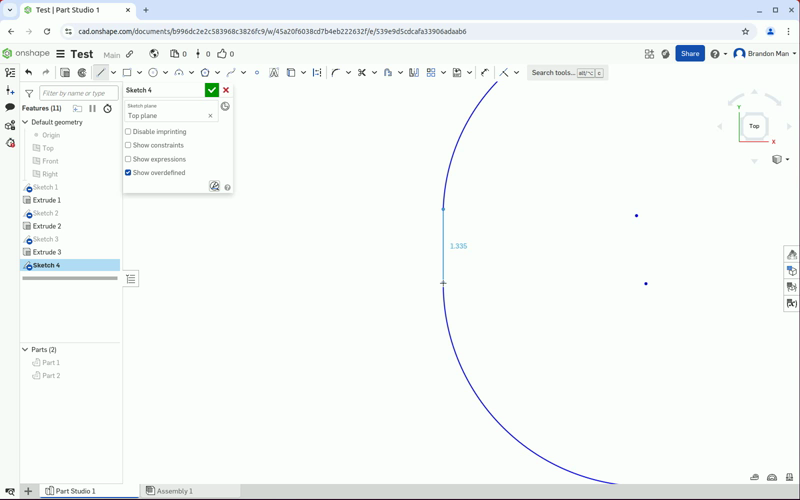
click(443, 282)
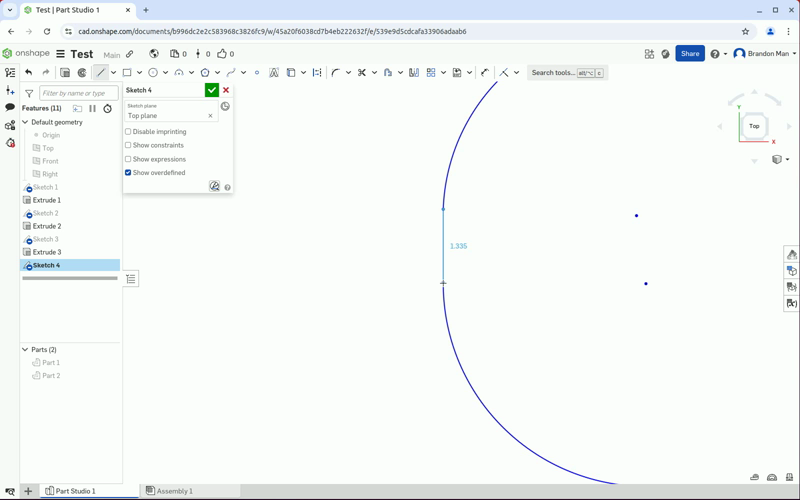
scroll(-6)
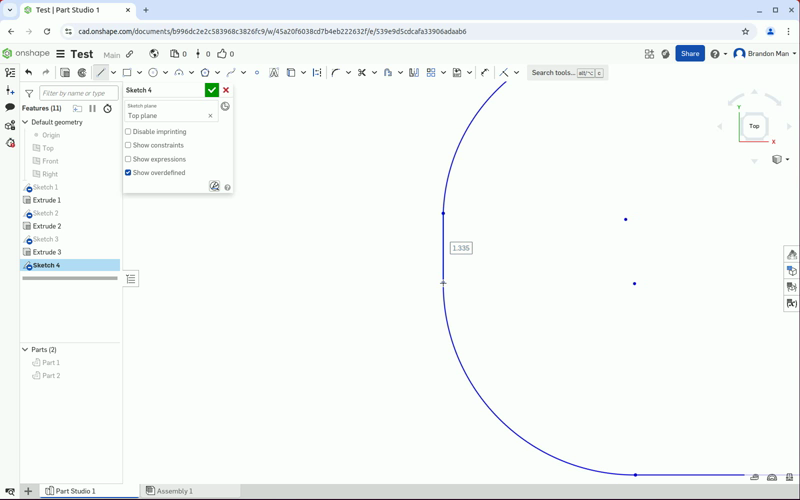
scroll(-6)
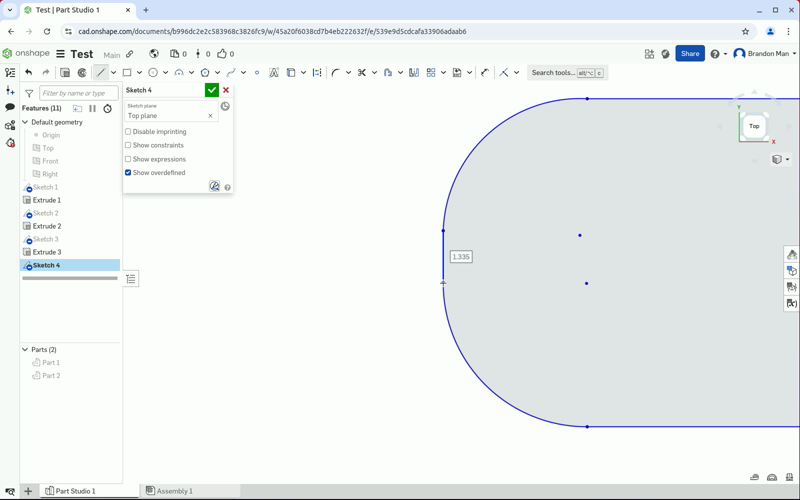
scroll(-6)
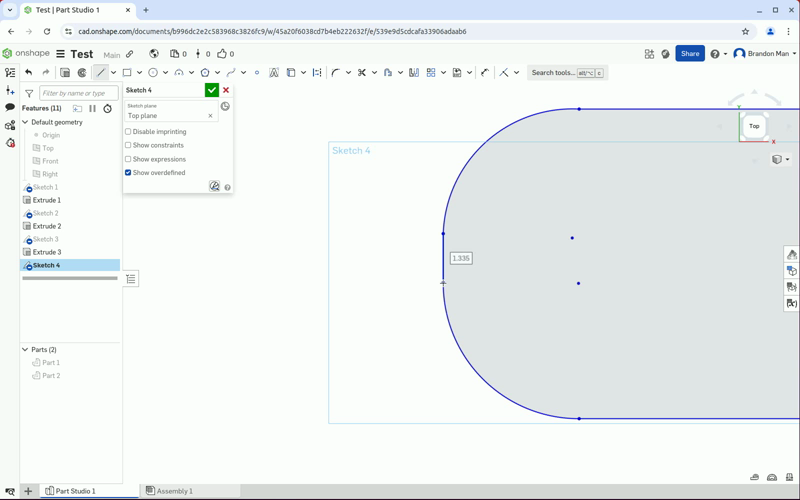
scroll(-6)
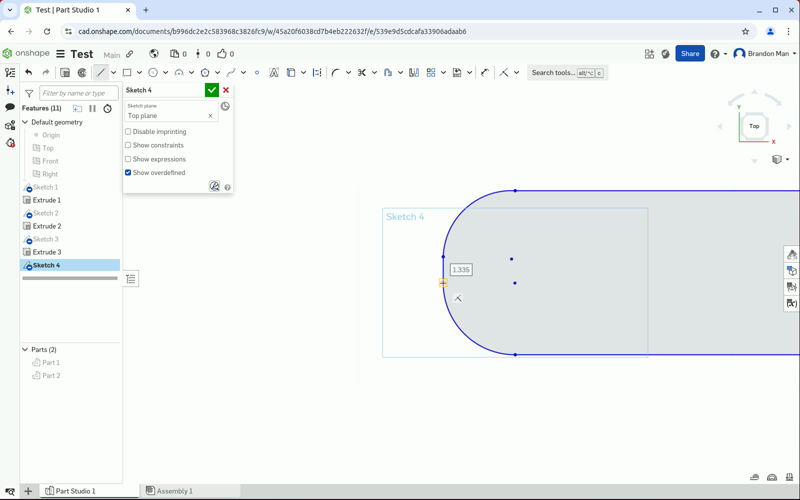
scroll(-6)
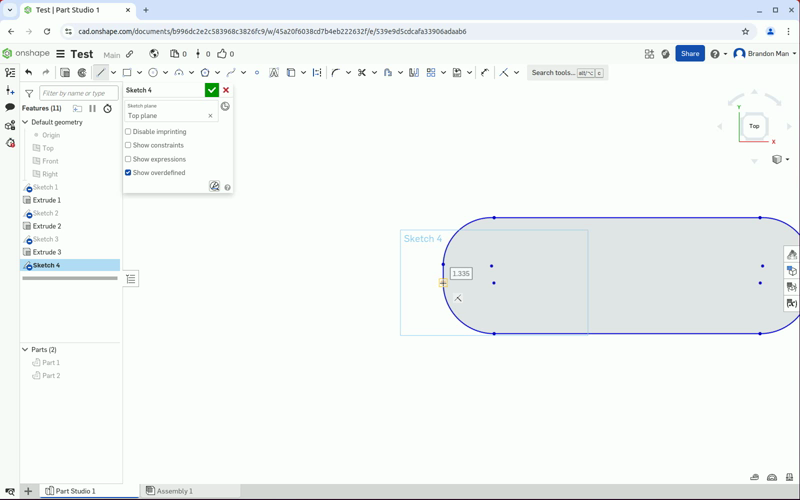
scroll(-6)
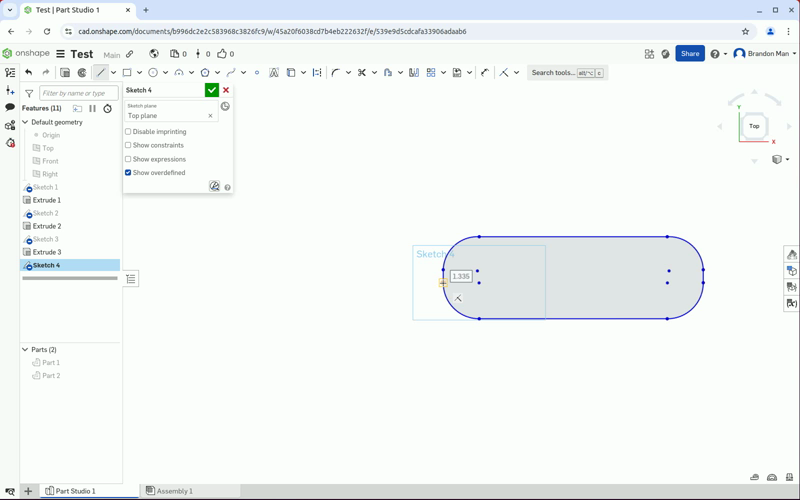
scroll(-6)
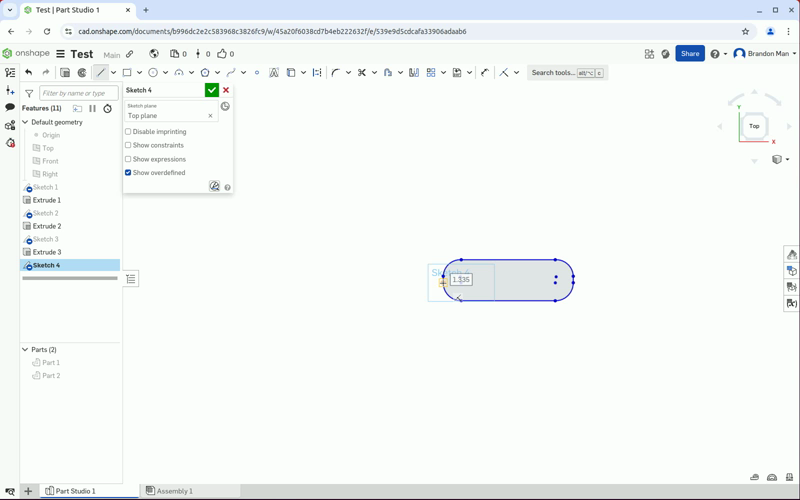
key(esc)
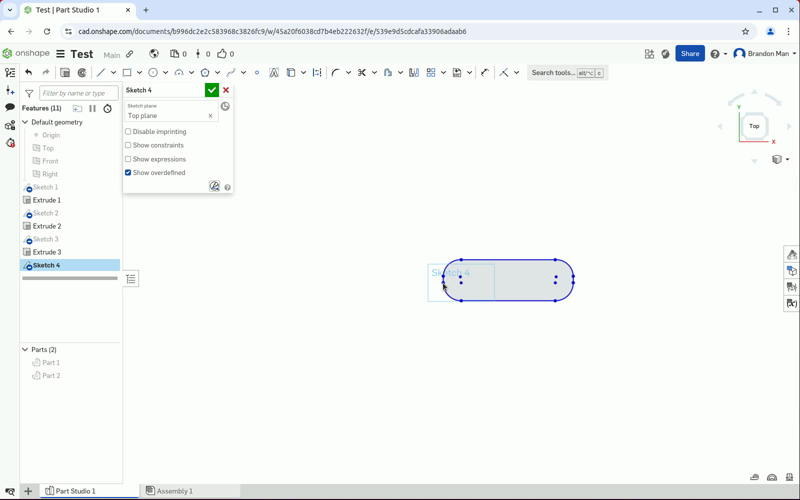
key(l)
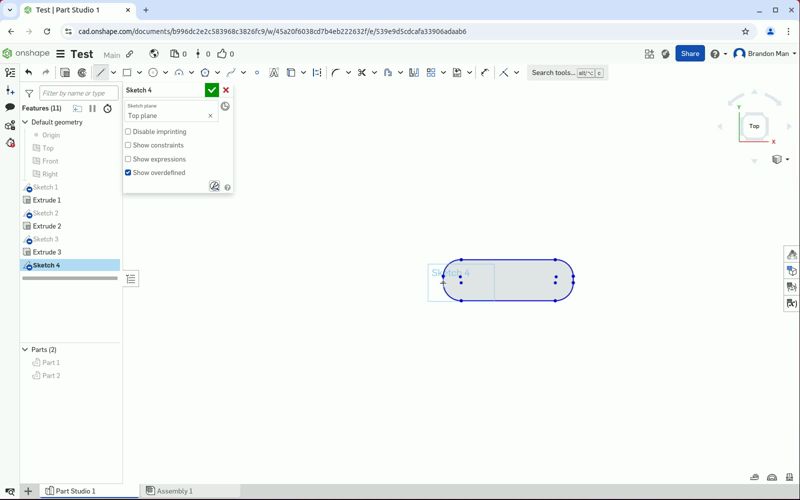
key_down(shift)
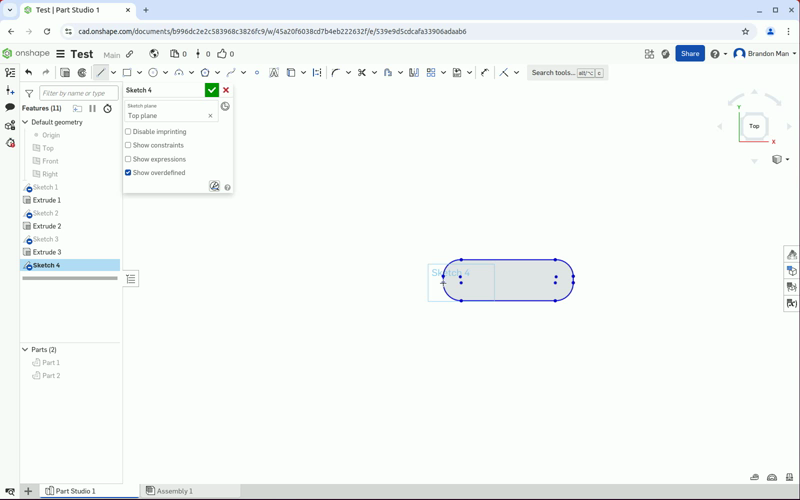
mouse_move(459, 284)
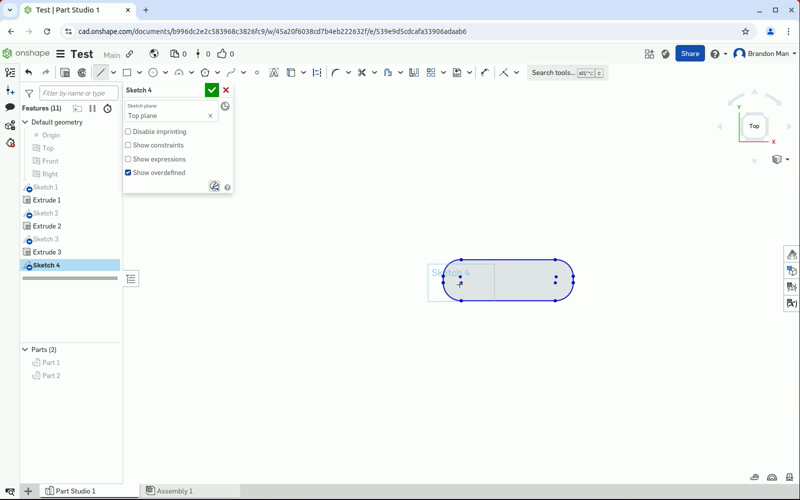
scroll(6)
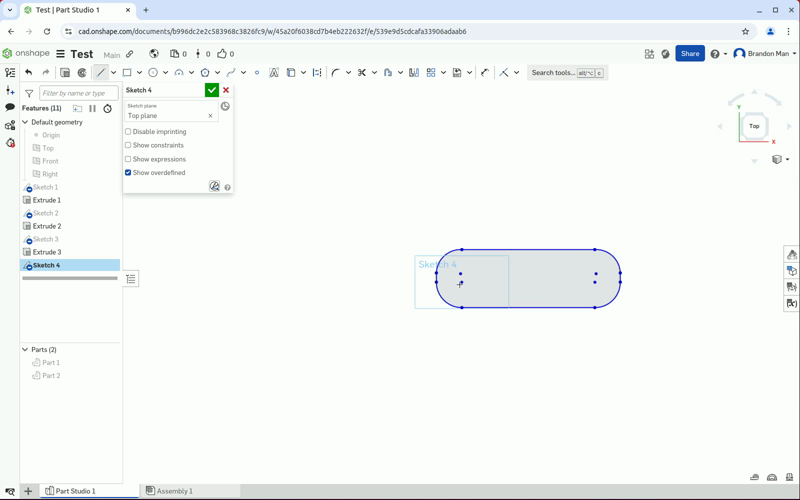
scroll(6)
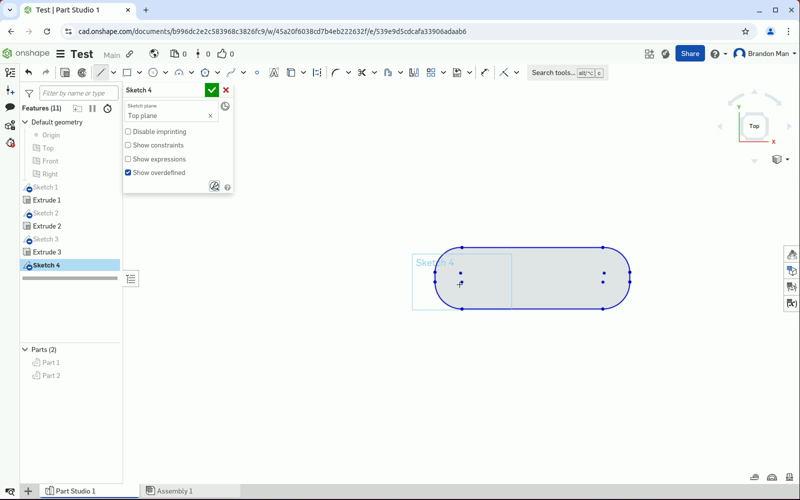
scroll(6)
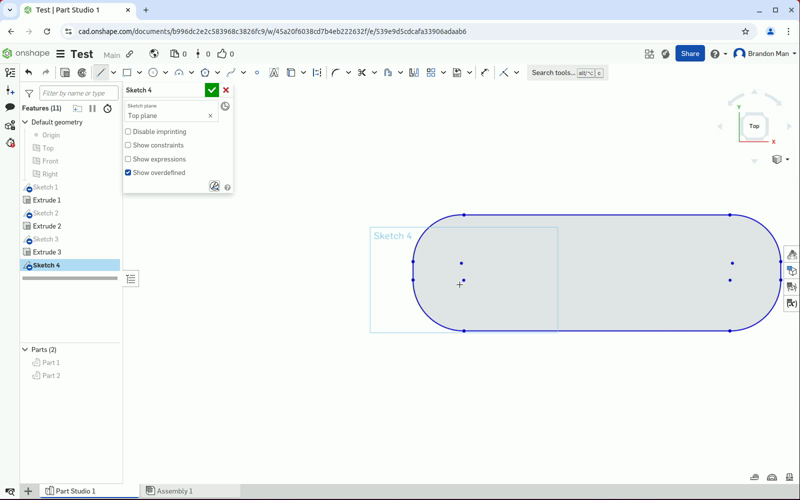
scroll(6)
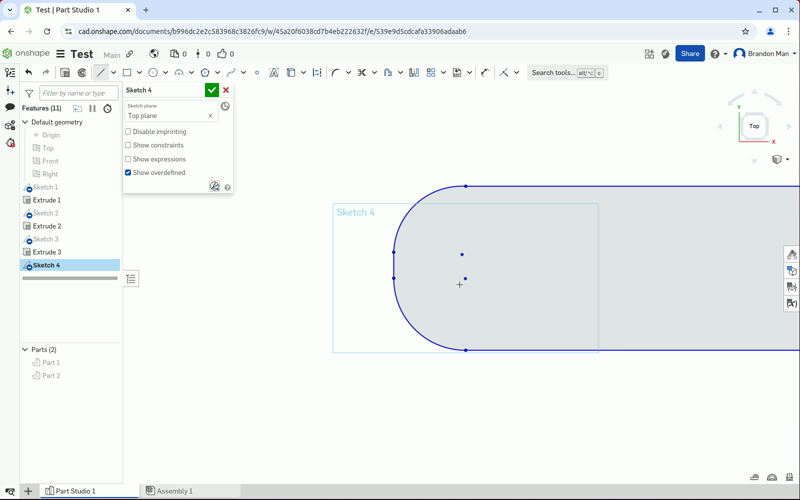
scroll(6)
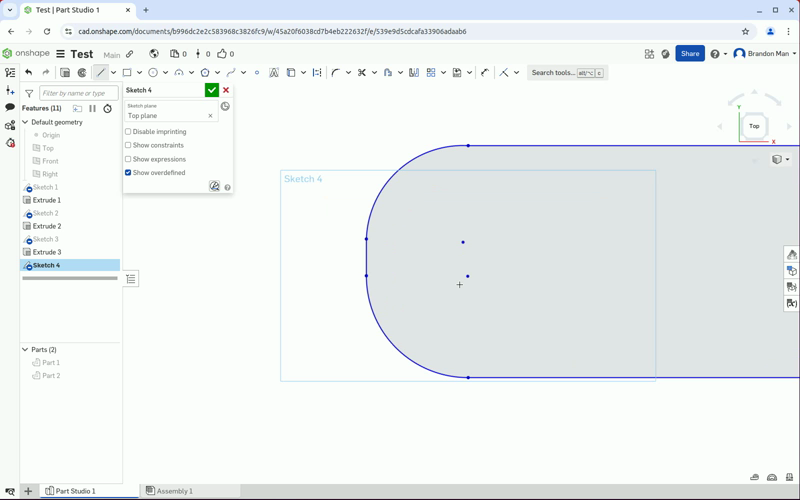
scroll(6)
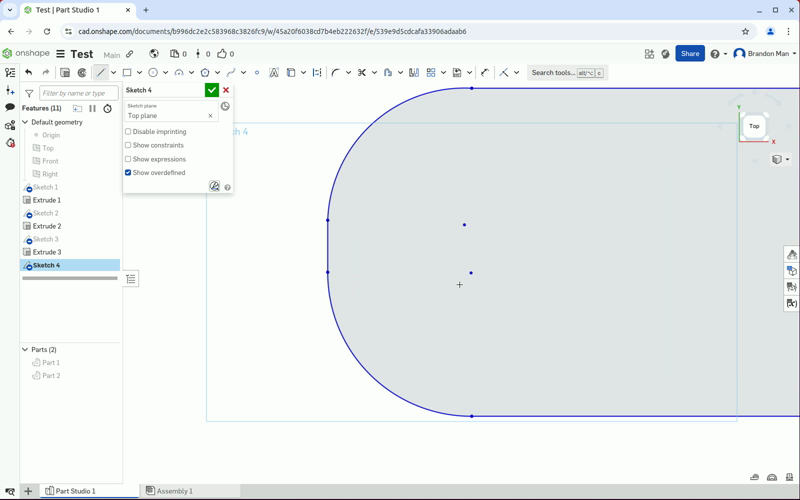
scroll(6)
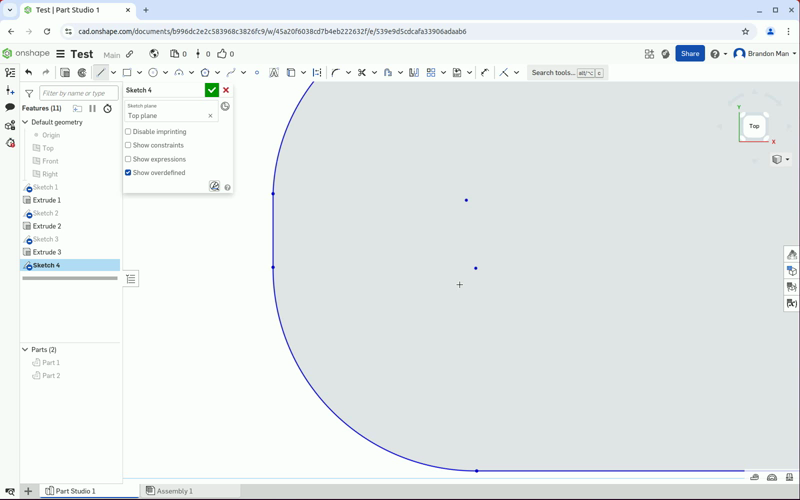
click(459, 284)
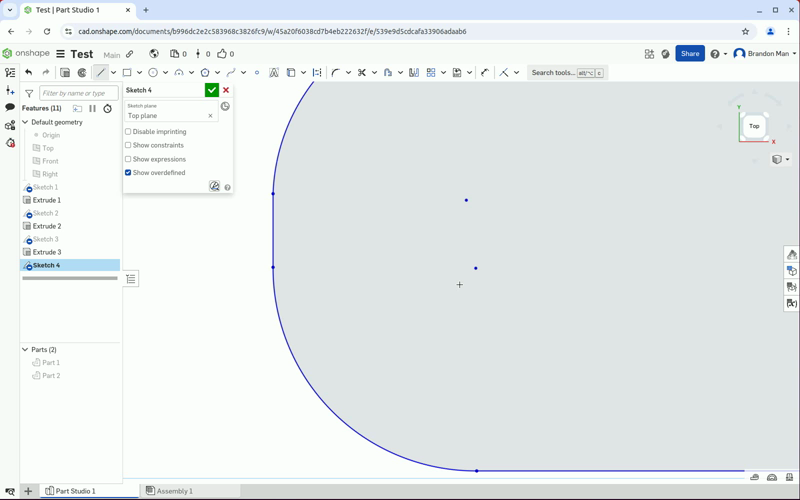
scroll(-6)
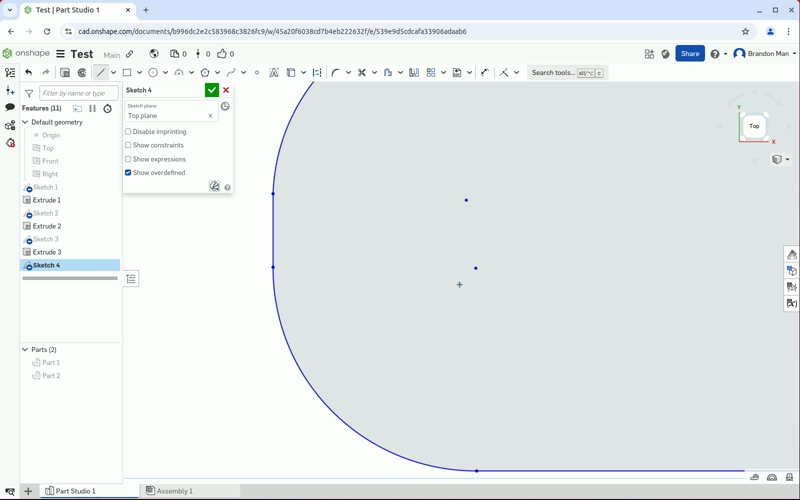
scroll(-6)
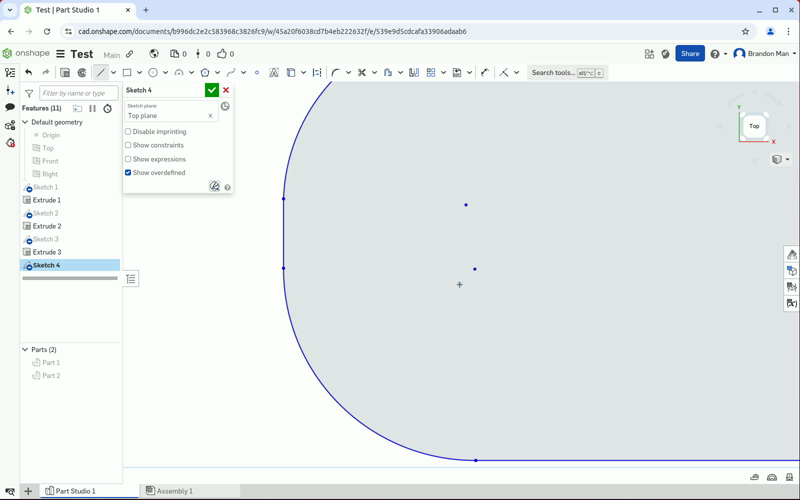
scroll(-6)
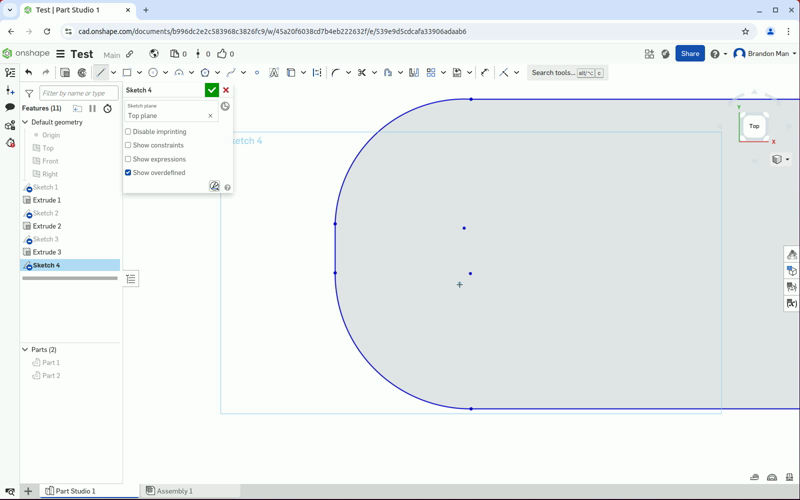
scroll(-6)
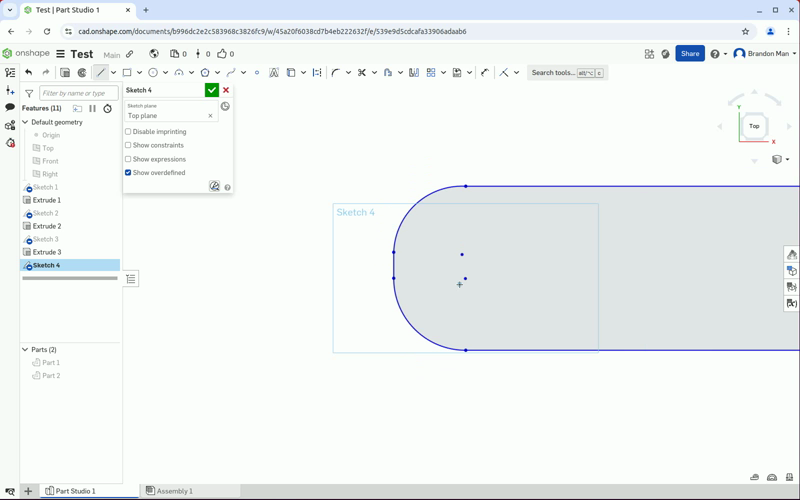
scroll(-6)
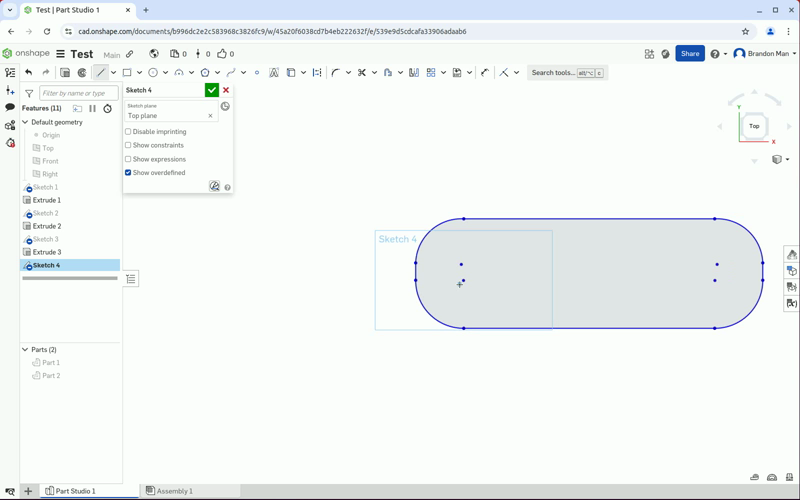
scroll(-6)
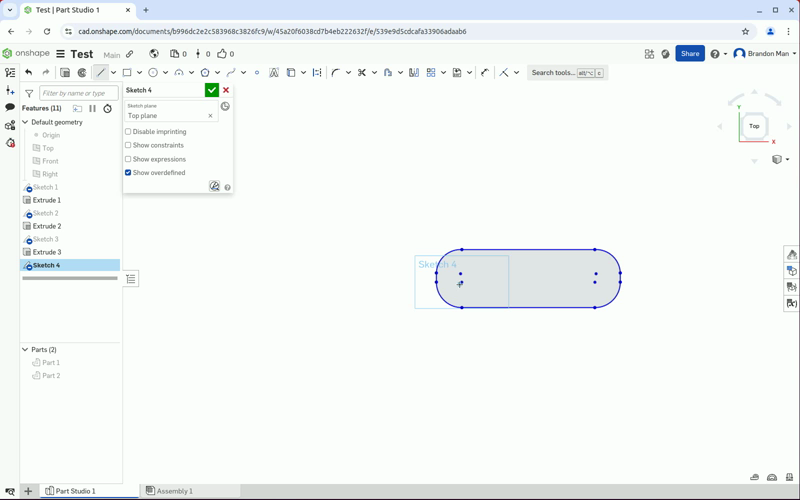
scroll(-6)
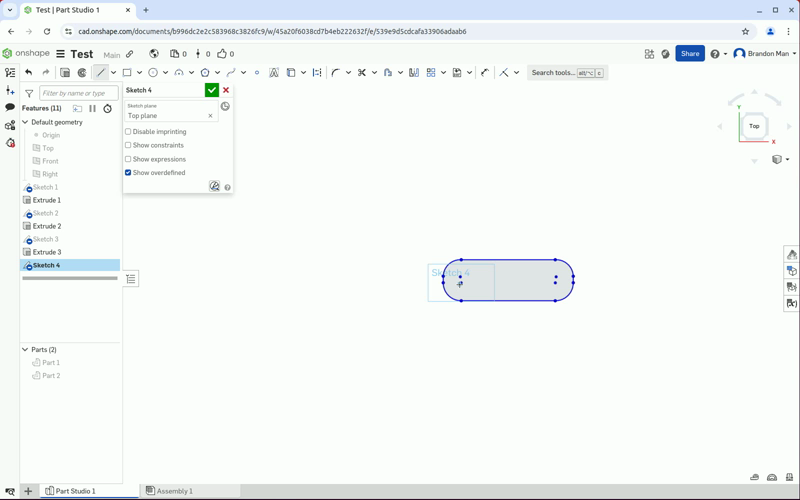
key_up(shift)
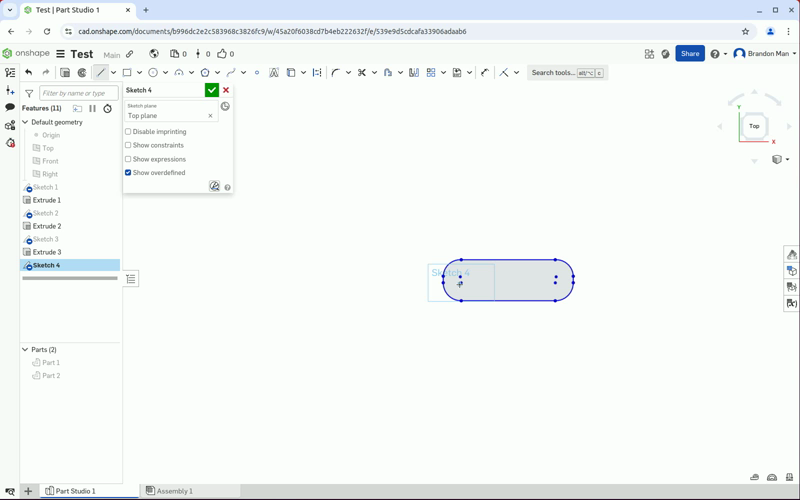
key_down(shift)
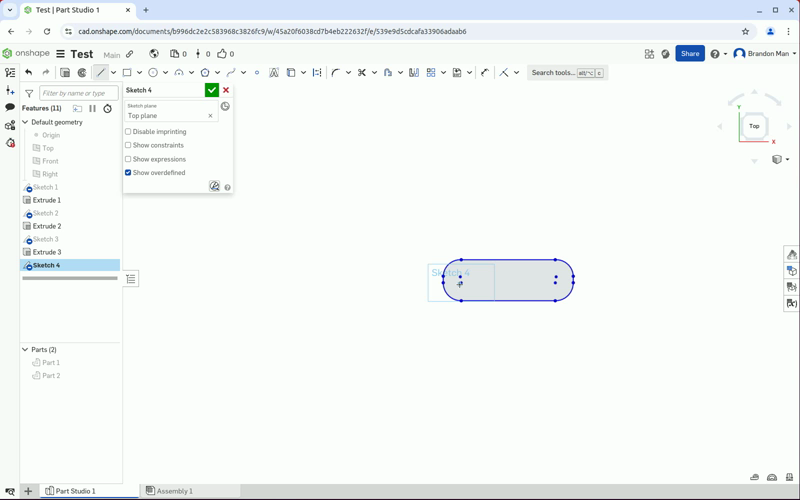
mouse_move(556, 284)
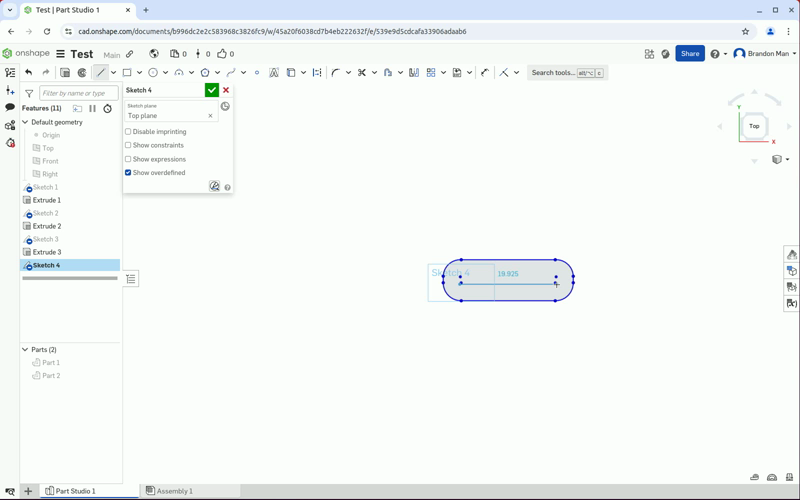
scroll(6)
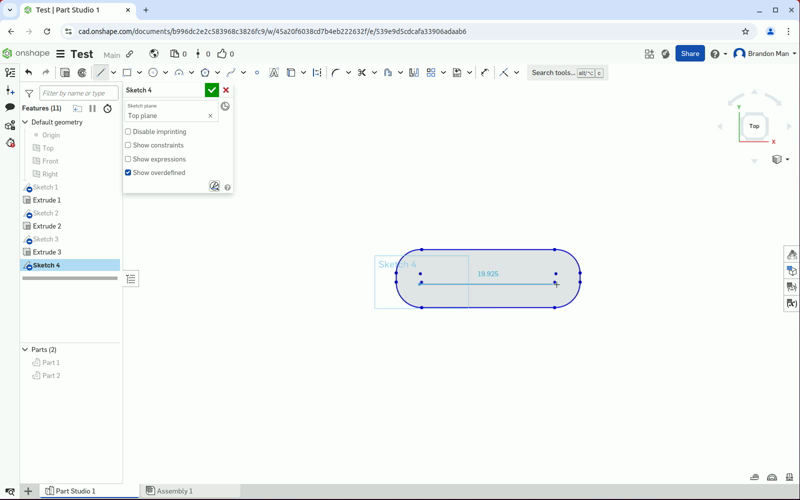
scroll(6)
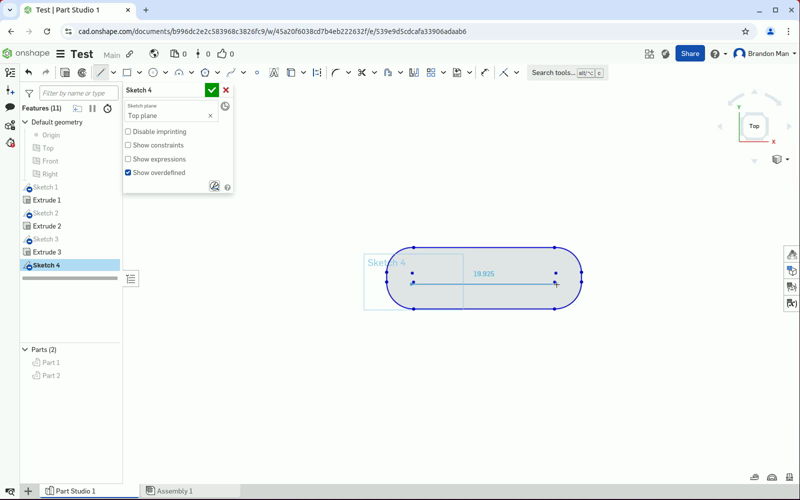
scroll(6)
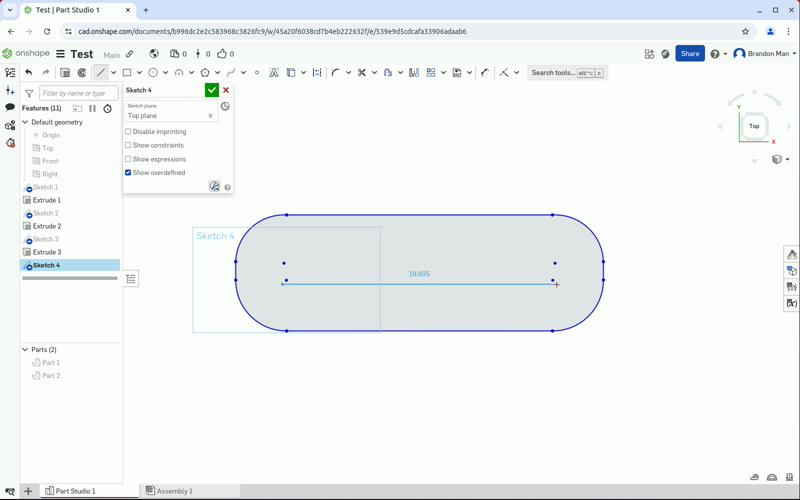
scroll(6)
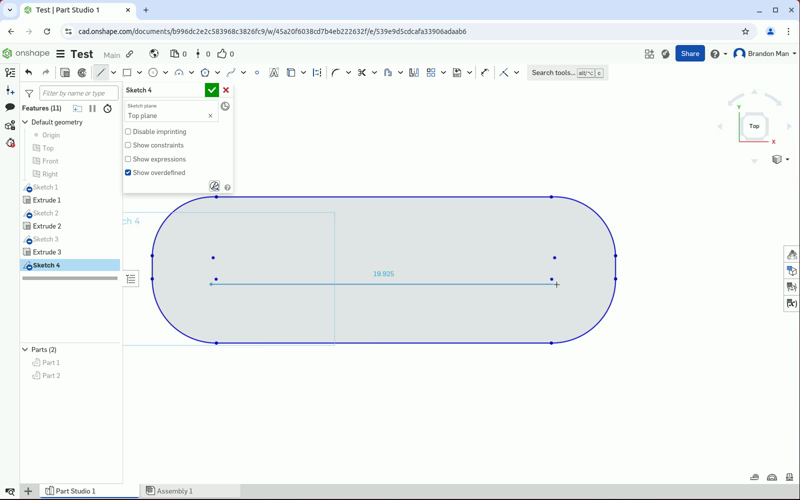
scroll(6)
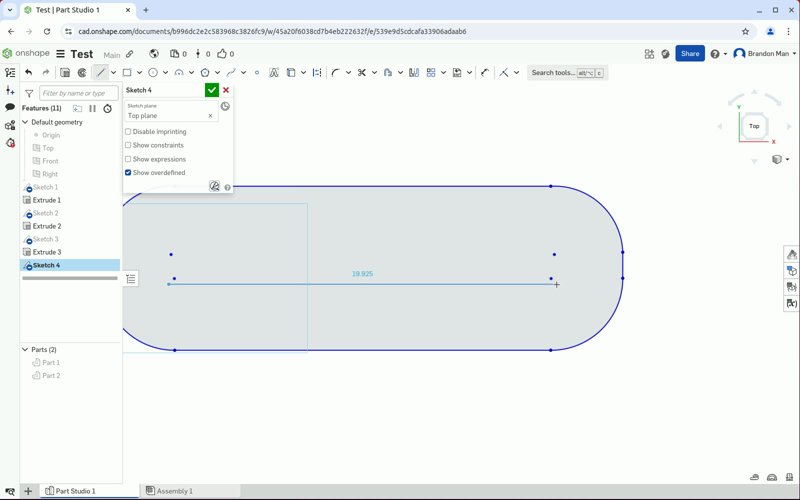
scroll(6)
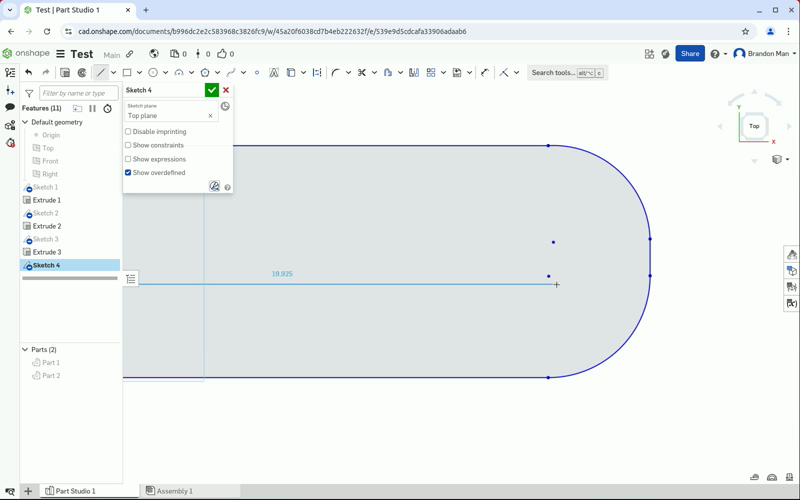
scroll(6)
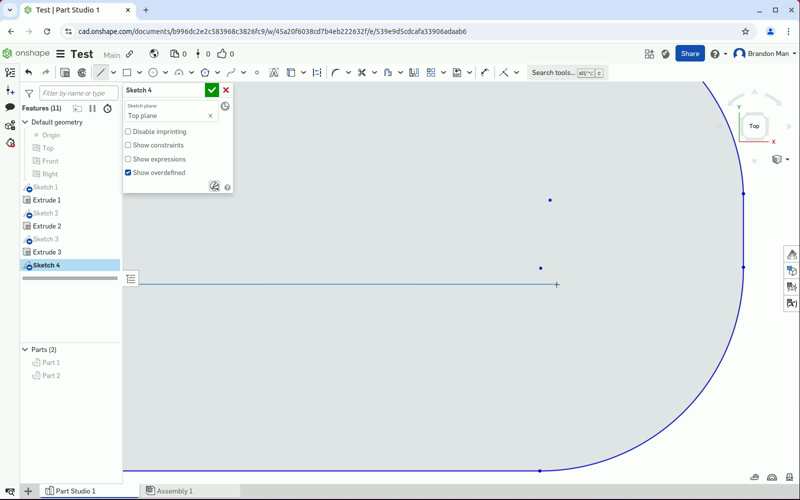
click(556, 284)
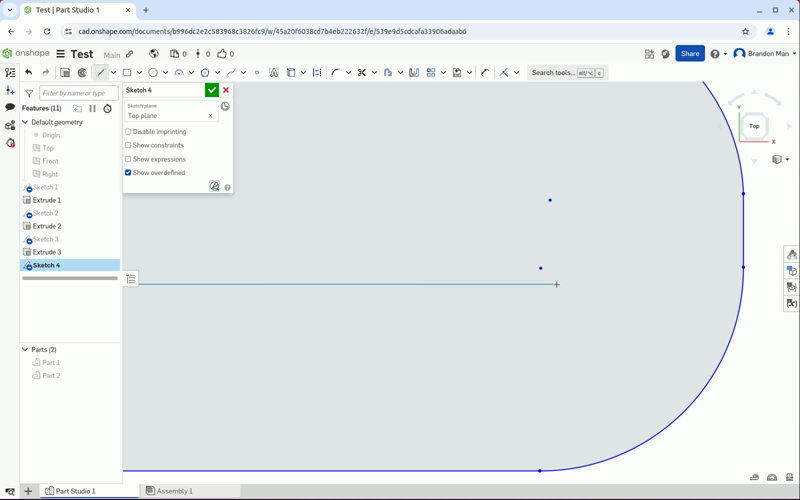
scroll(-6)
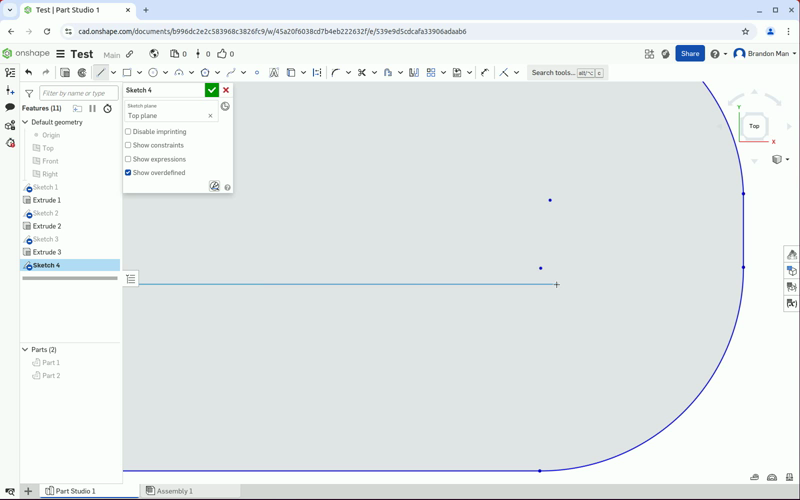
scroll(-6)
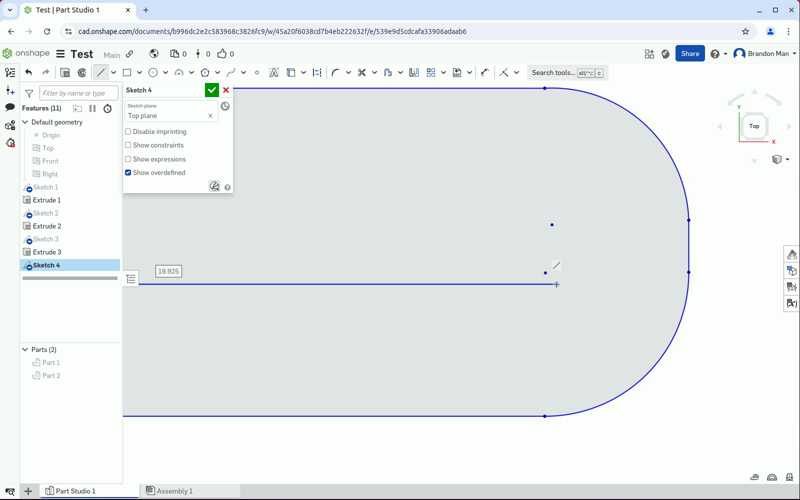
scroll(-6)
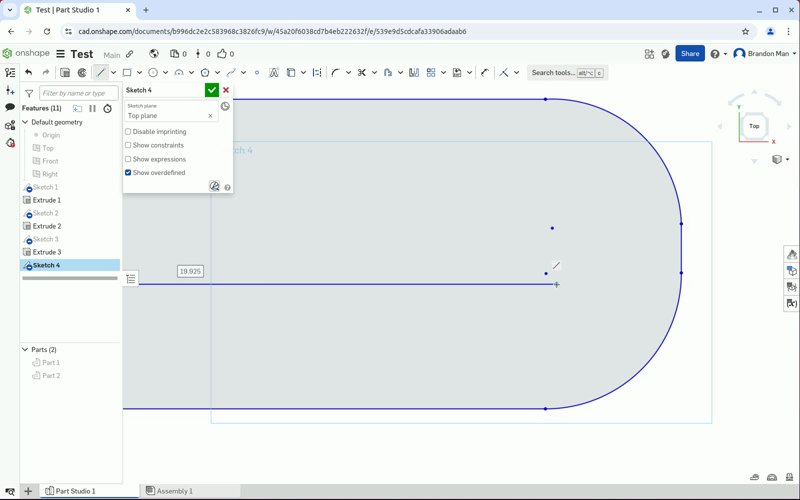
scroll(-6)
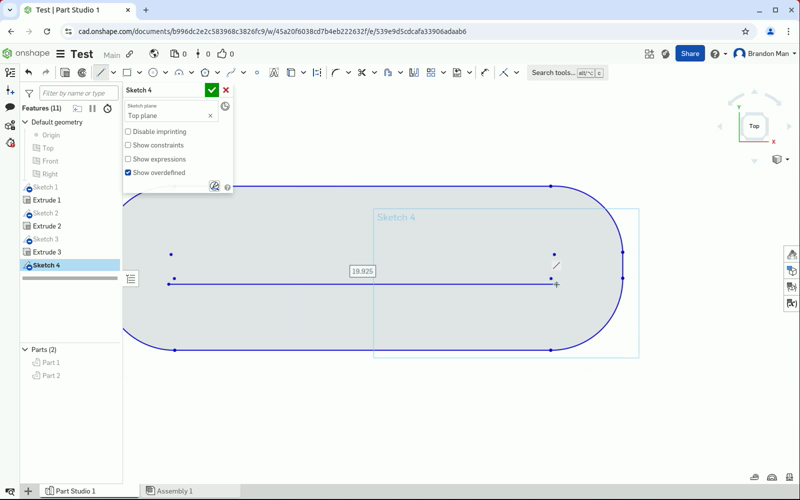
scroll(-6)
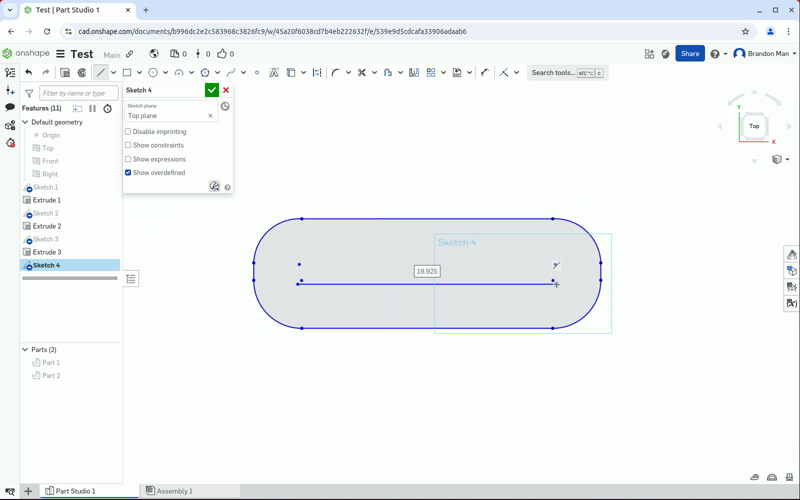
scroll(-6)
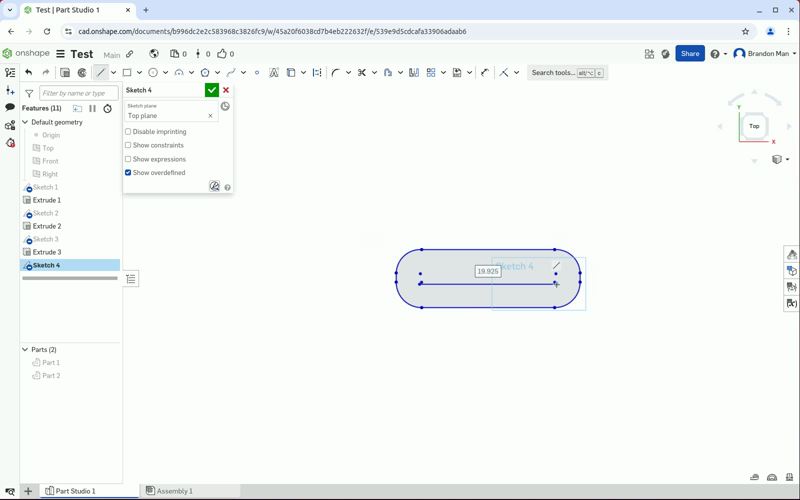
scroll(-6)
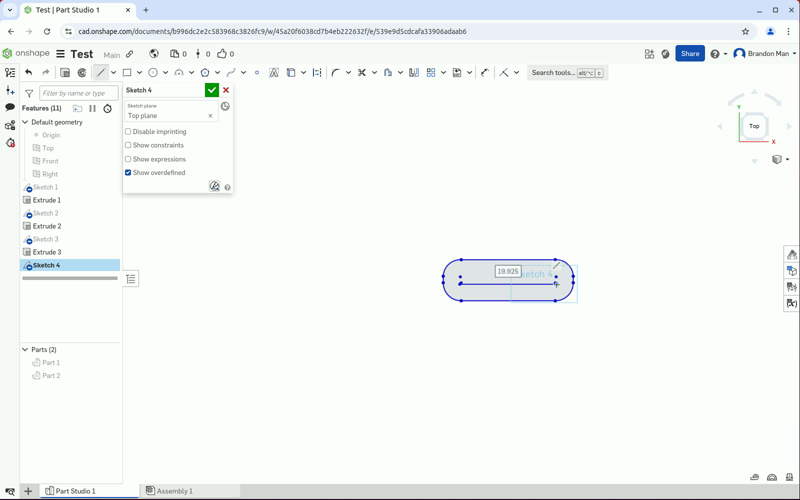
key_up(shift)
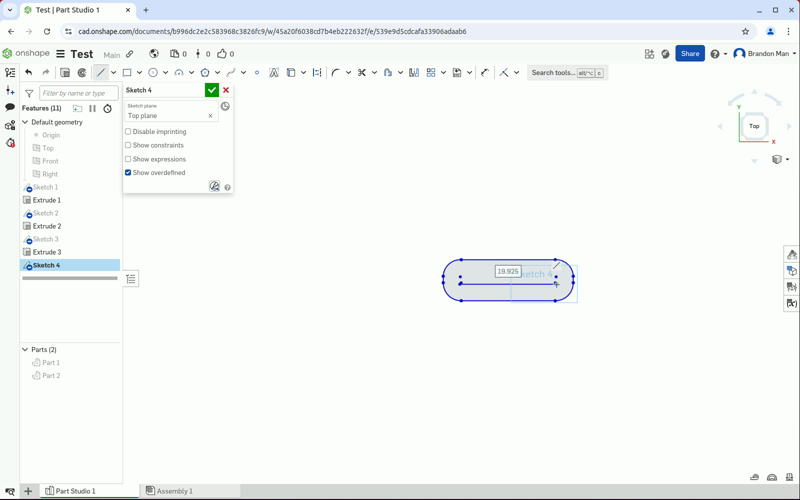
key_down(shift)
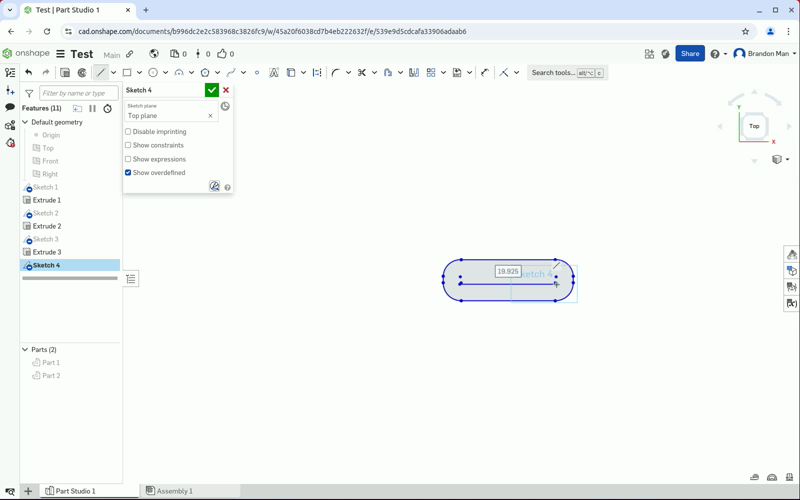
mouse_move(586, 284)
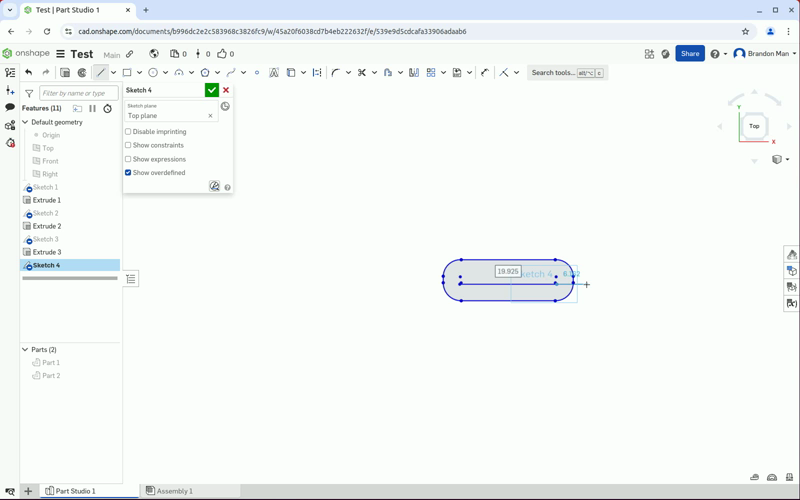
mouse_move(556, 274)
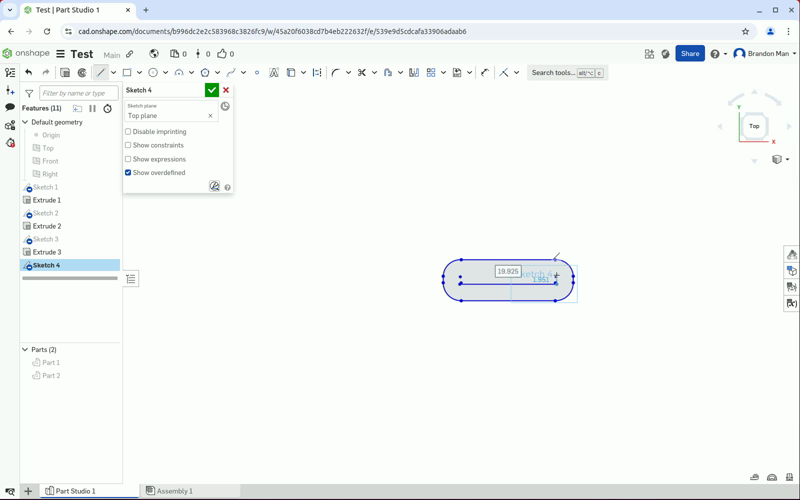
scroll(6)
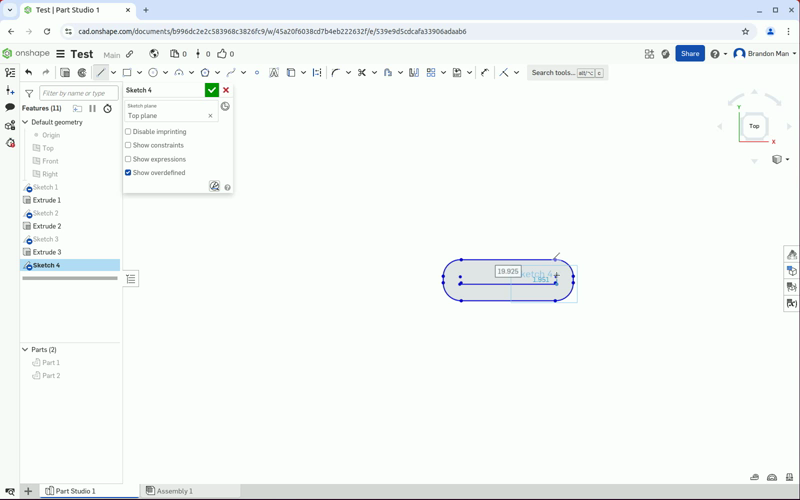
scroll(6)
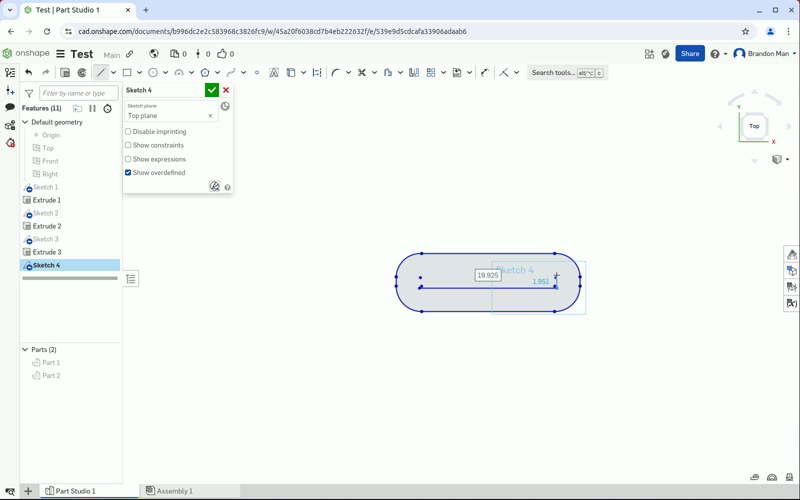
scroll(6)
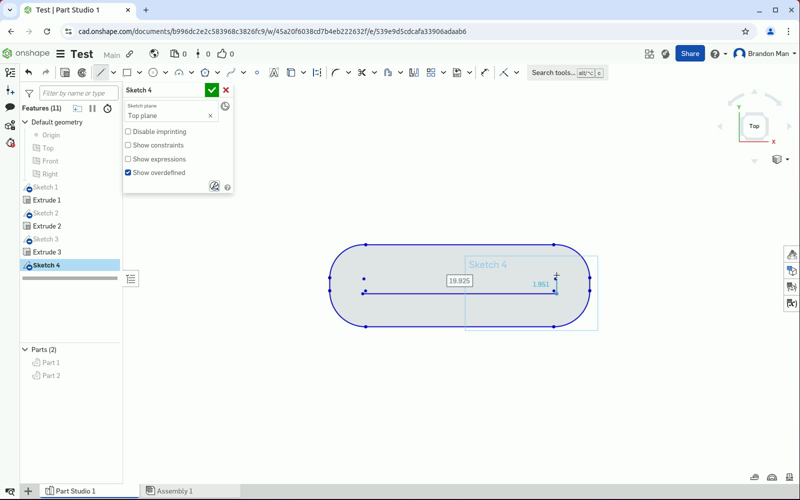
scroll(6)
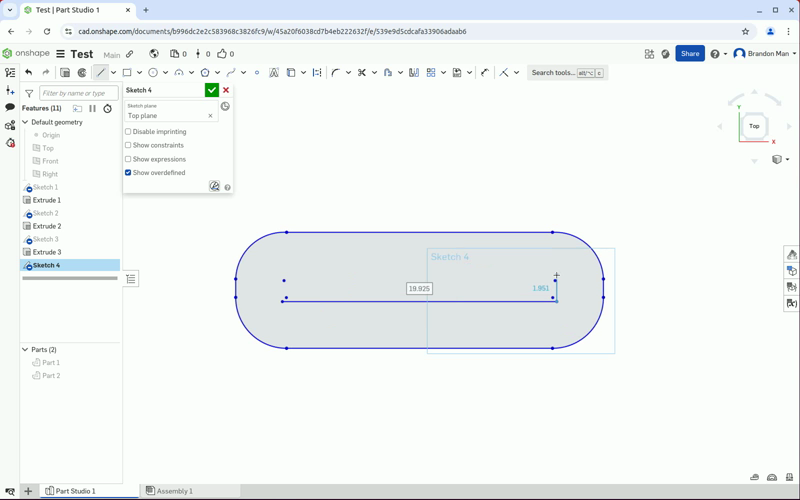
scroll(6)
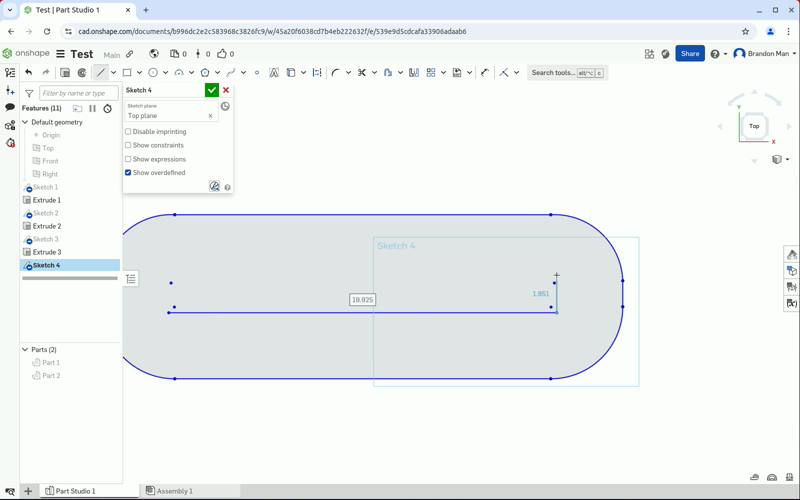
scroll(6)
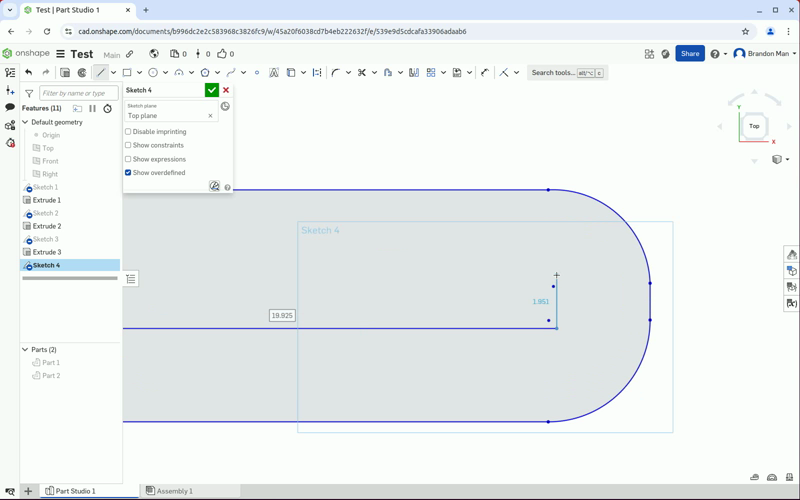
scroll(6)
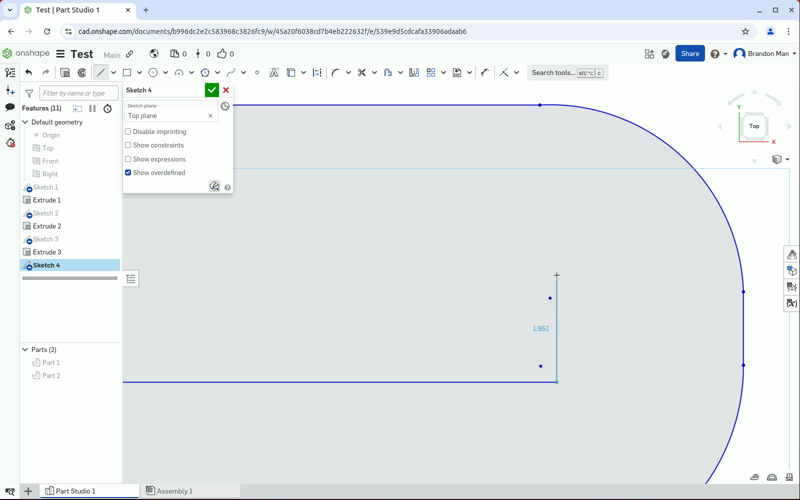
click(556, 274)
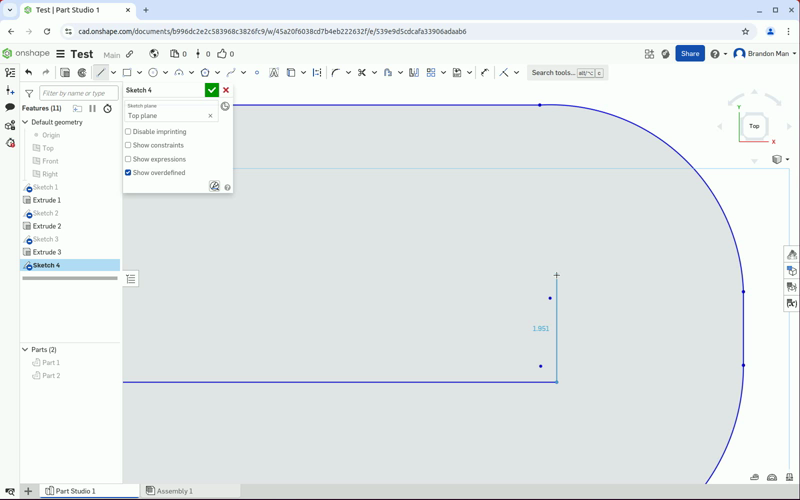
scroll(-6)
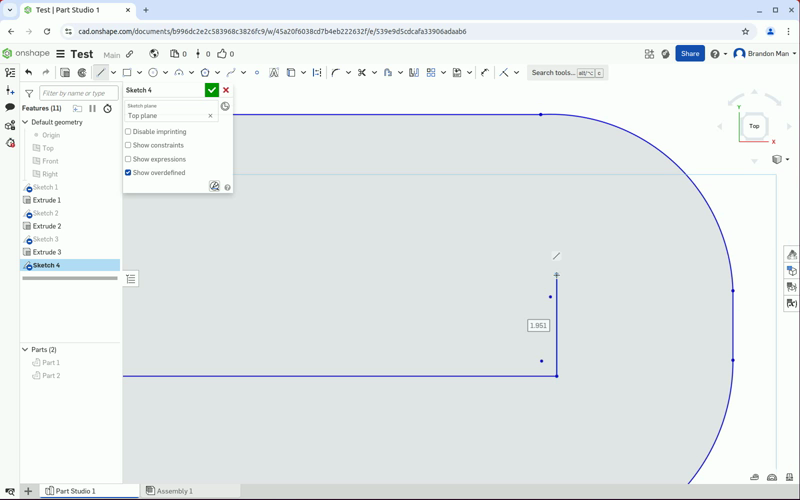
scroll(-6)
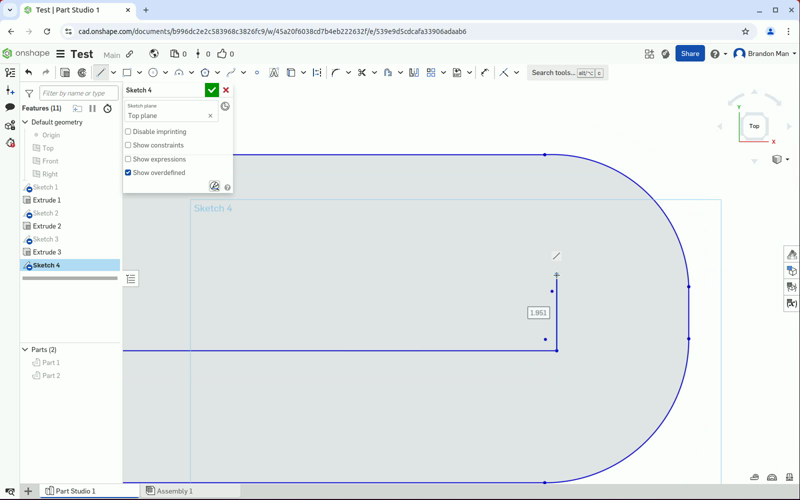
scroll(-6)
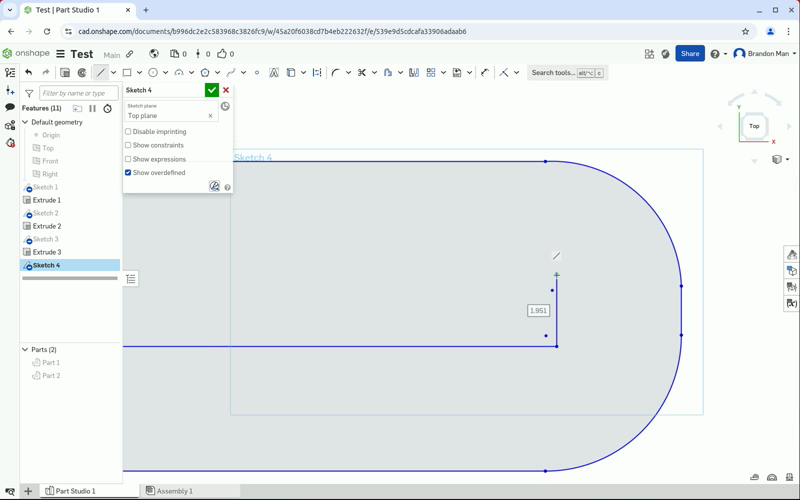
scroll(-6)
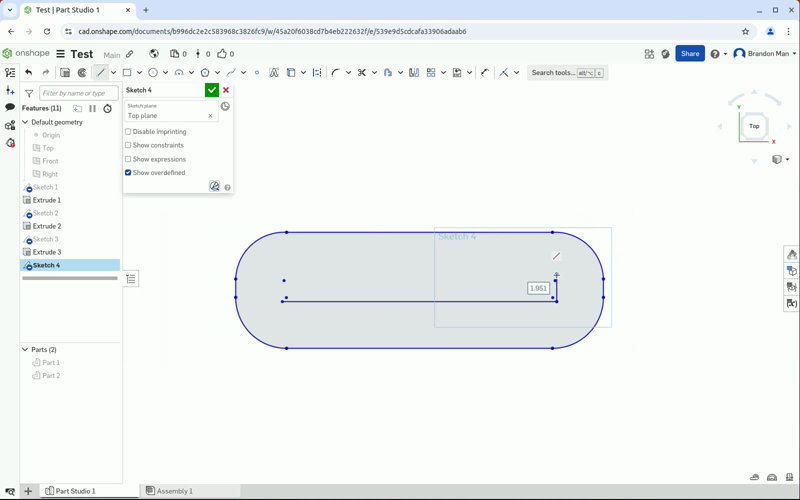
scroll(-6)
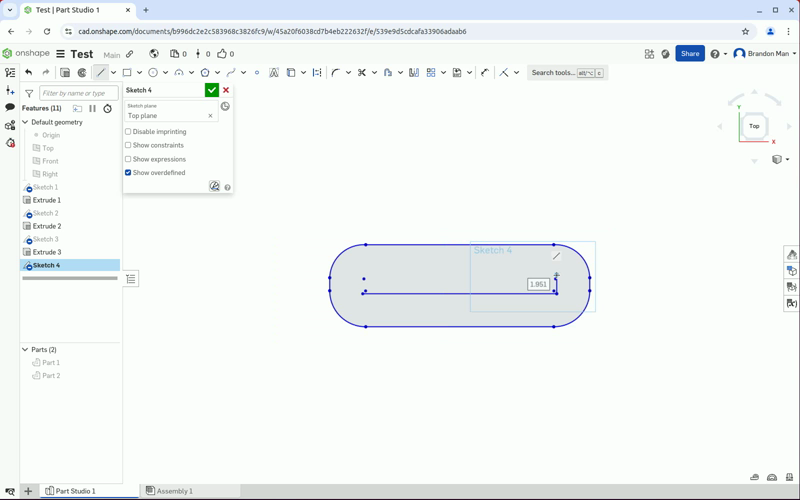
scroll(-6)
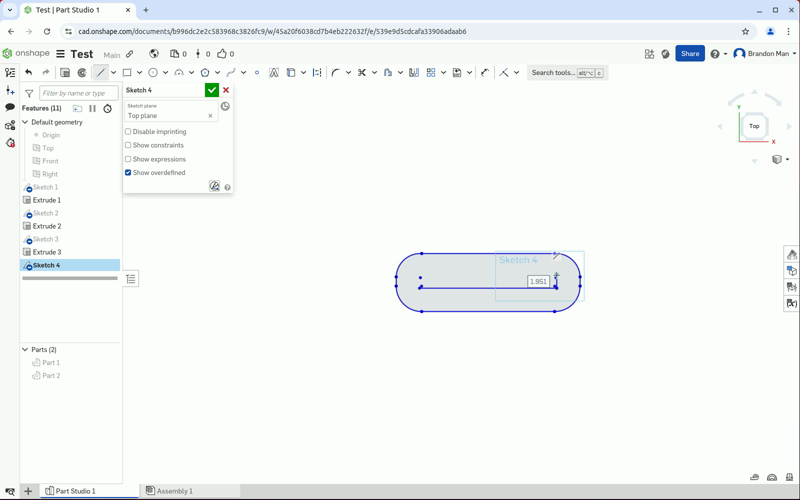
scroll(-6)
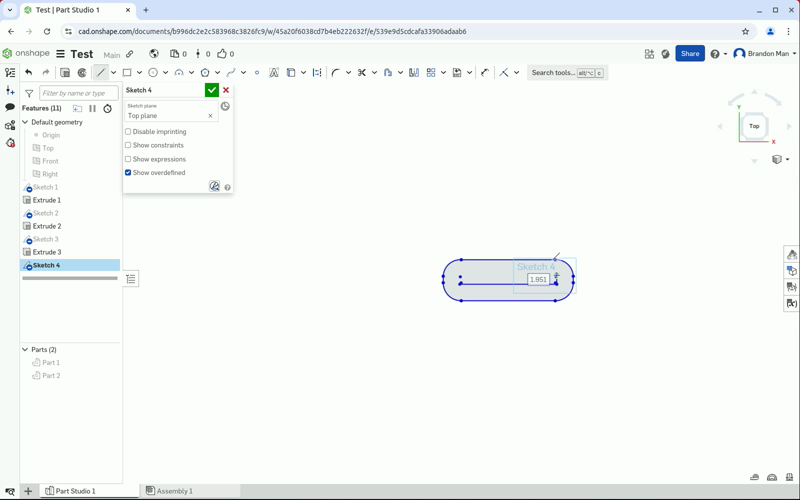
key_up(shift)
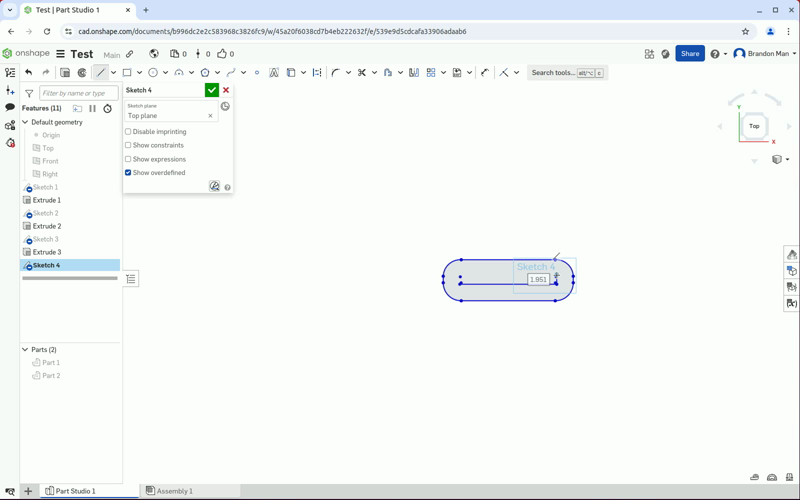
key_down(shift)
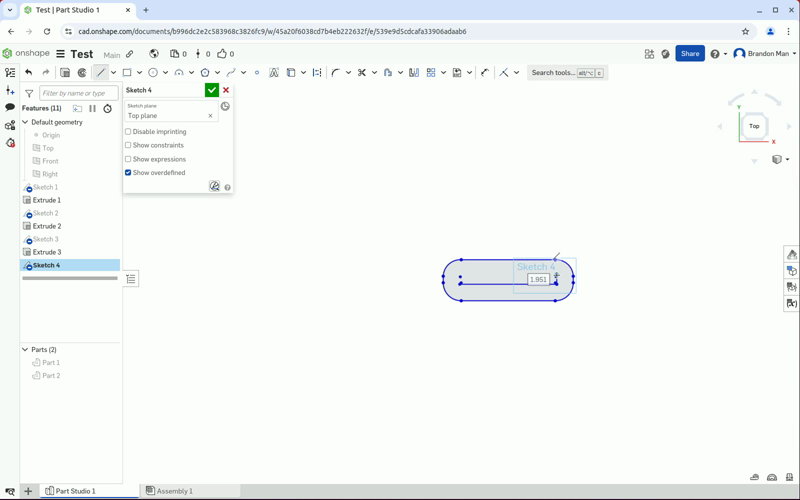
mouse_move(459, 274)
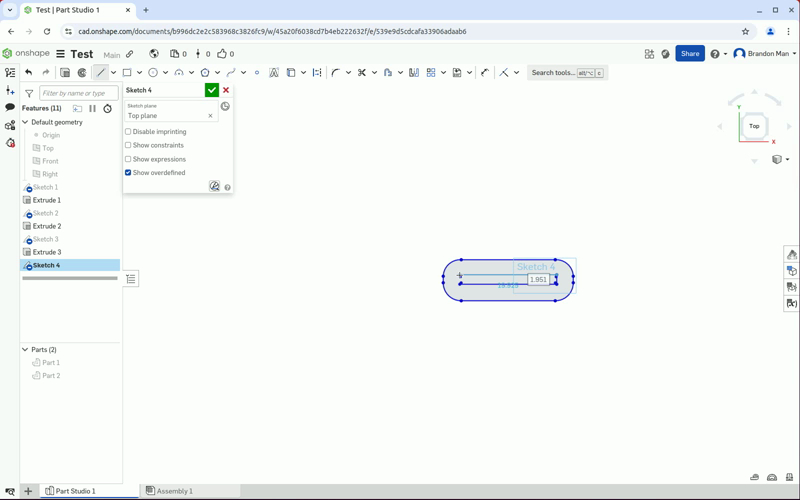
scroll(6)
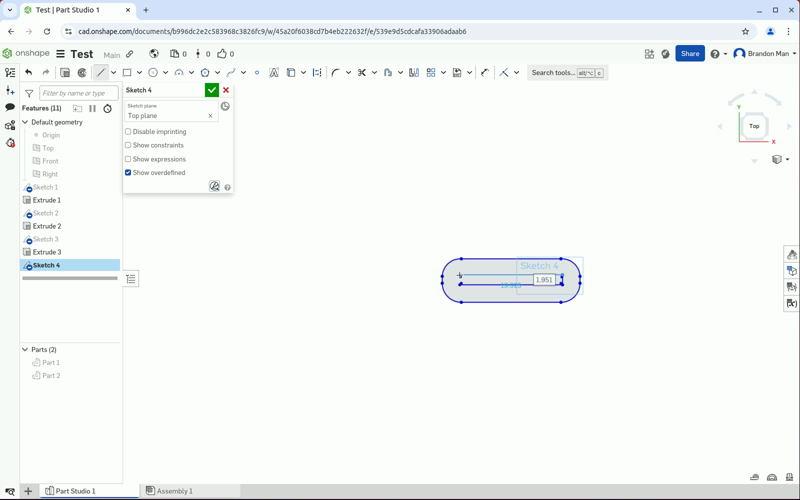
scroll(6)
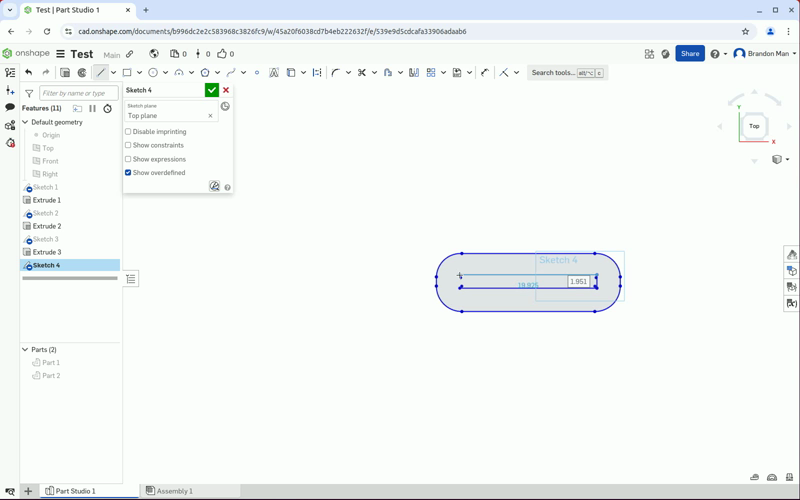
scroll(6)
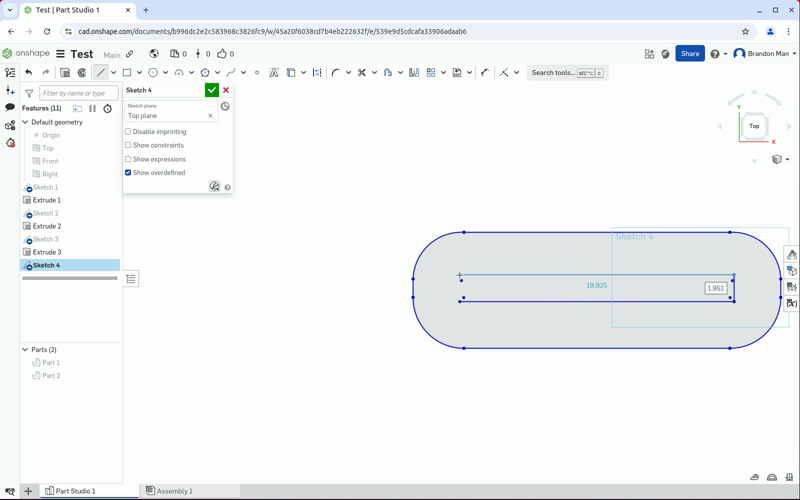
scroll(6)
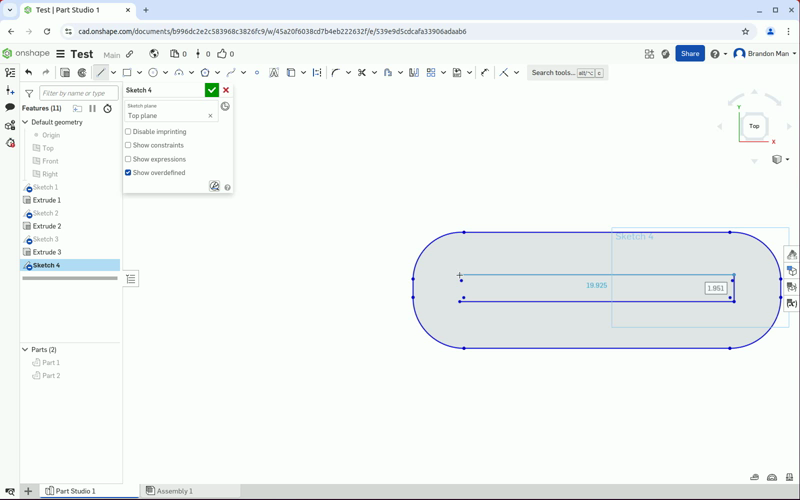
scroll(6)
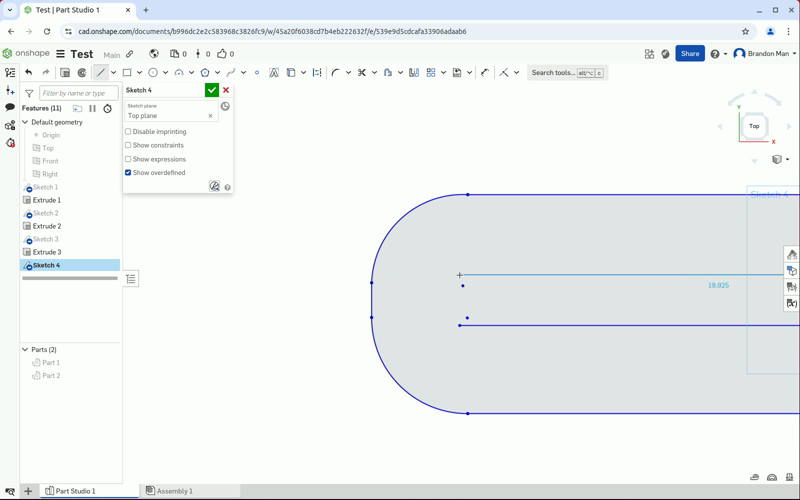
scroll(6)
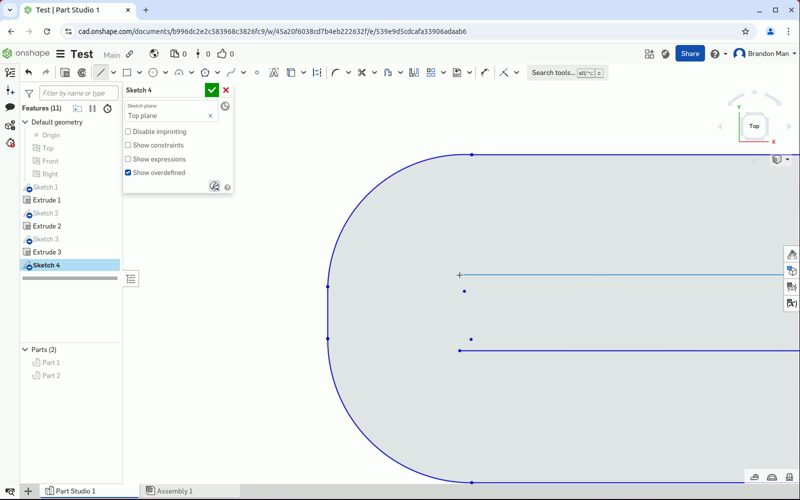
scroll(6)
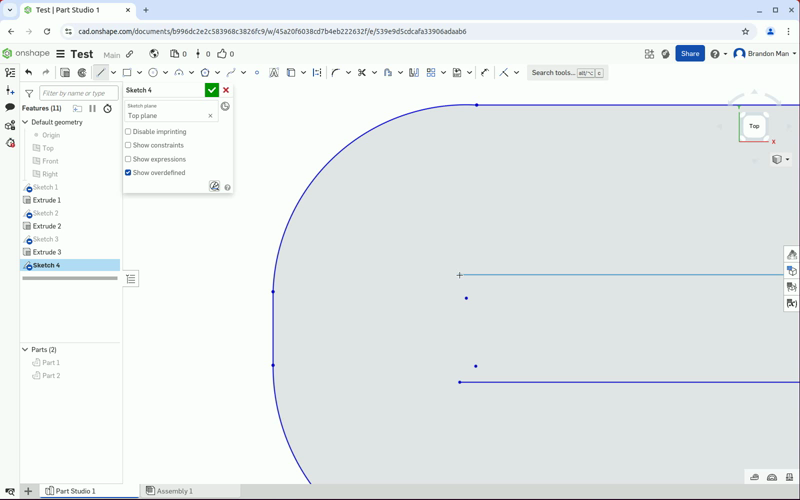
click(459, 274)
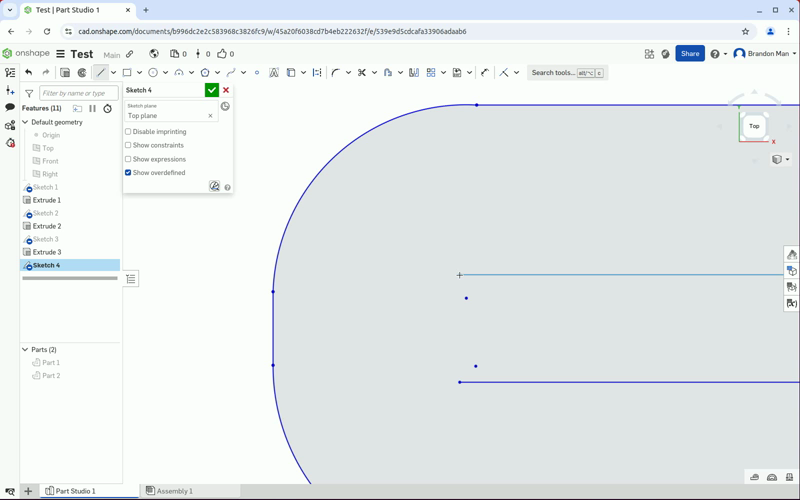
scroll(-6)
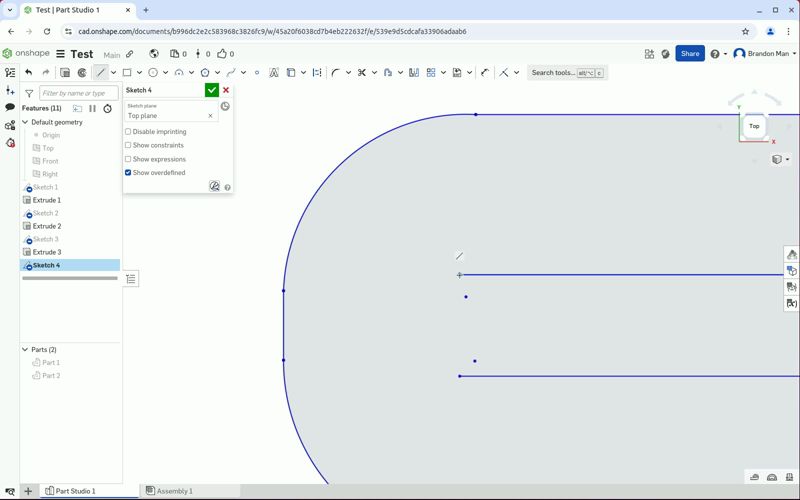
scroll(-6)
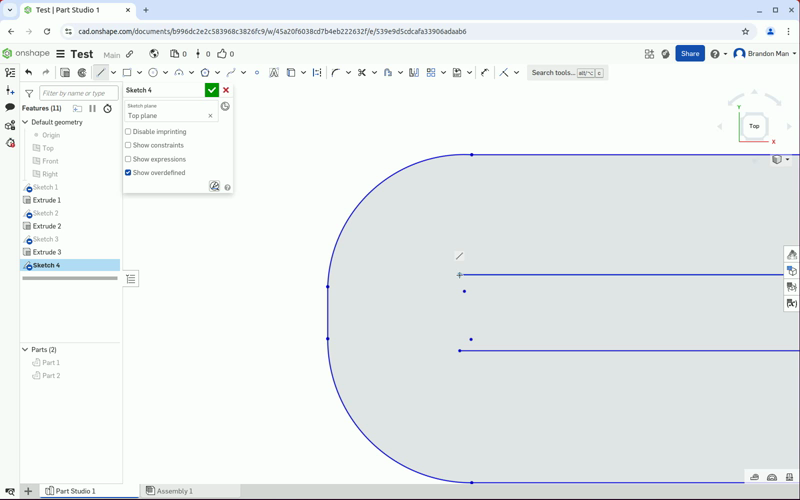
scroll(-6)
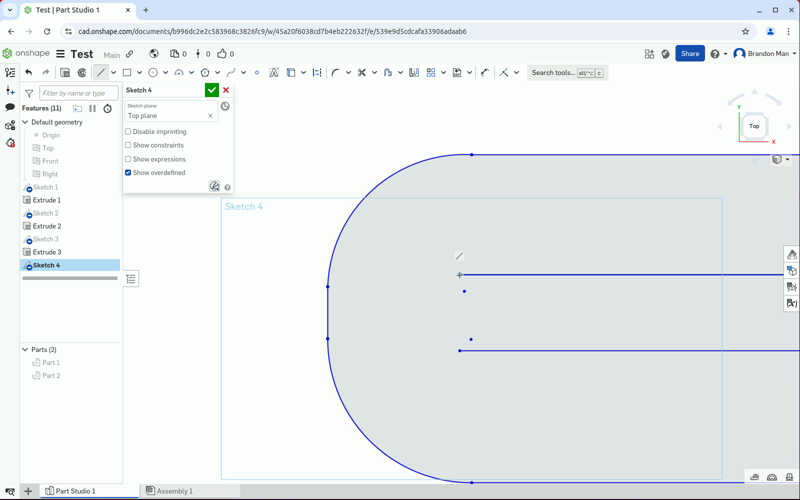
scroll(-6)
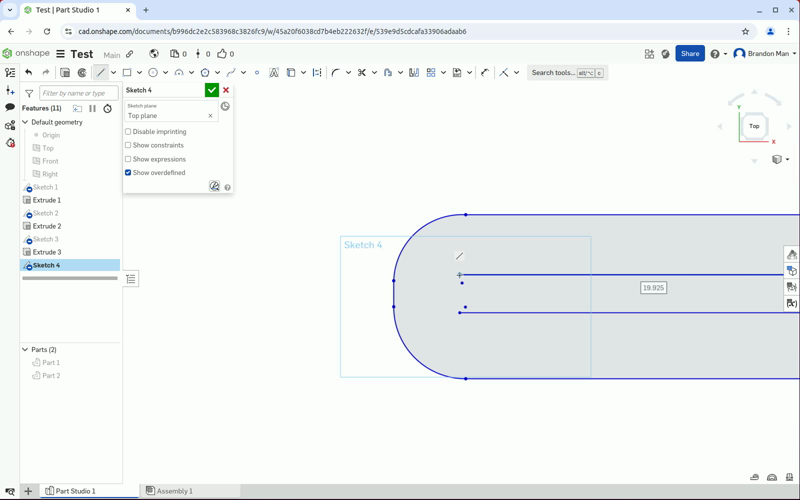
scroll(-6)
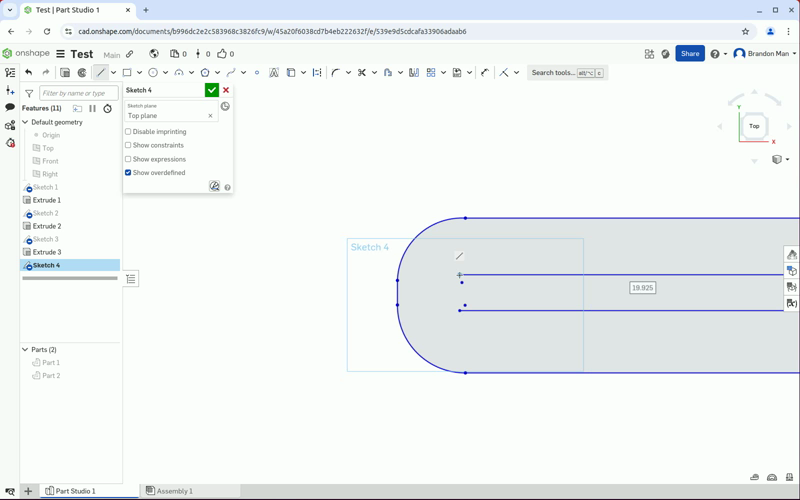
scroll(-6)
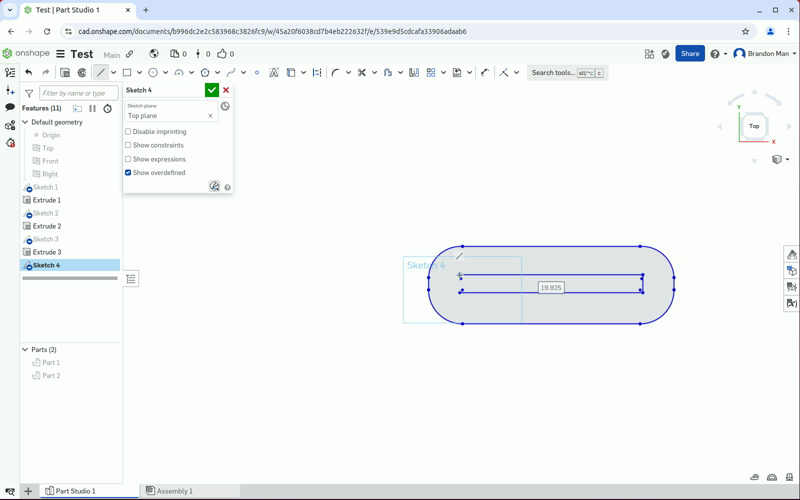
scroll(-6)
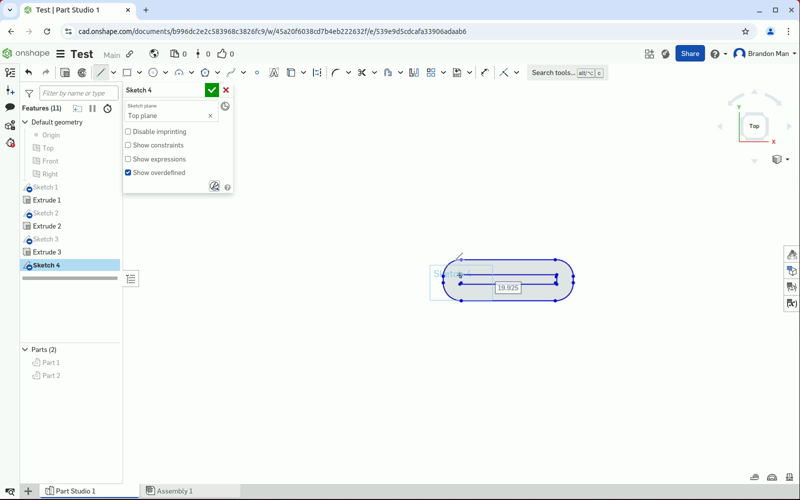
key_up(shift)
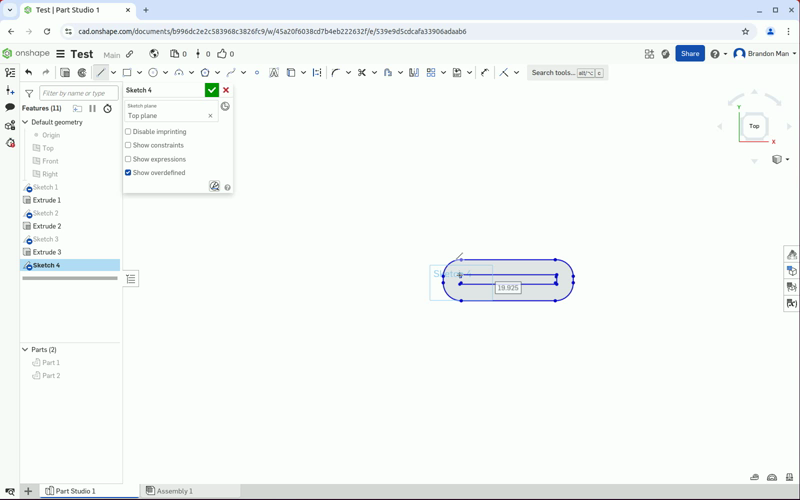
mouse_move(489, 274)
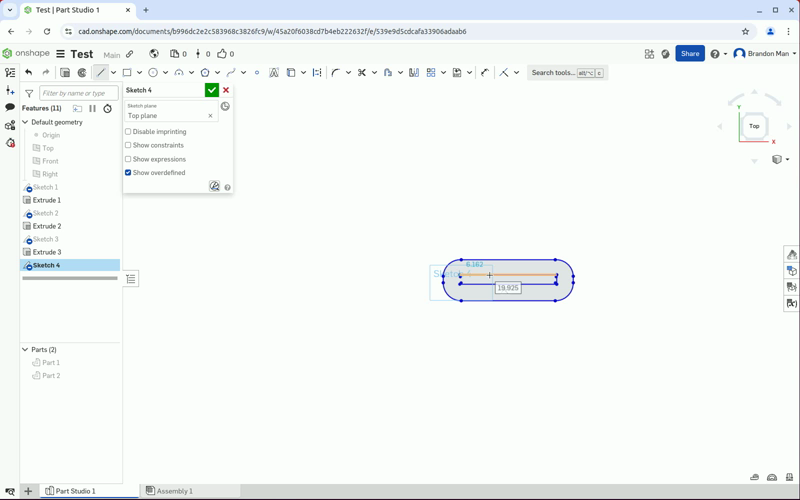
key_down(shift)
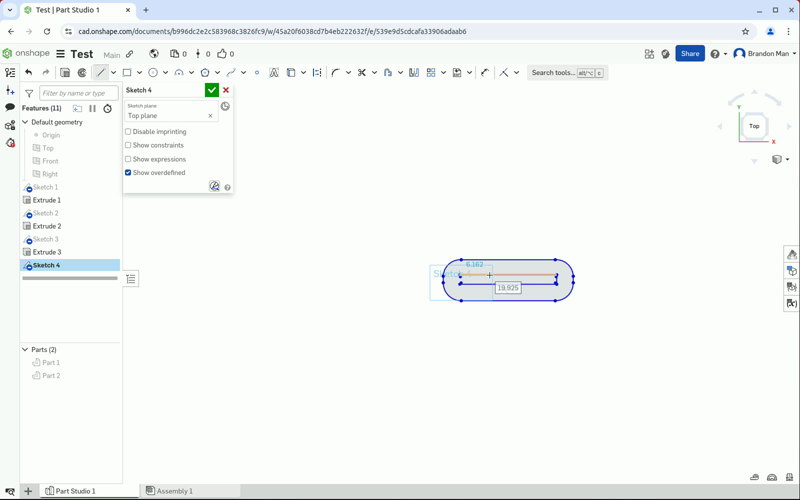
mouse_move(459, 284)
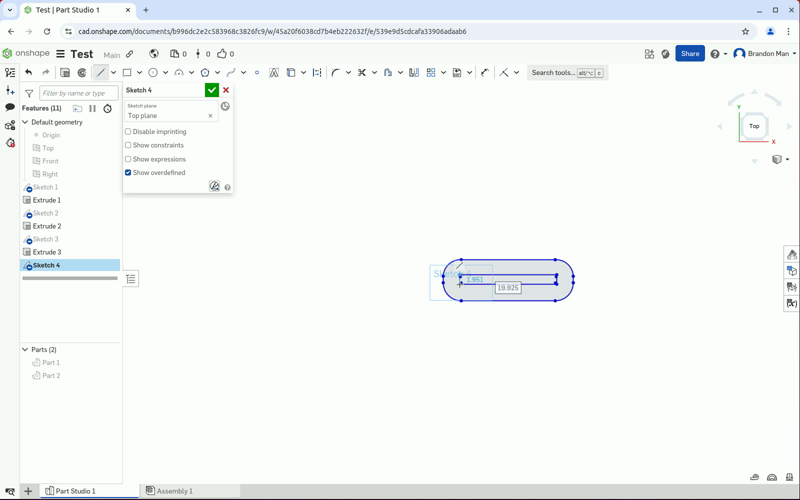
scroll(6)
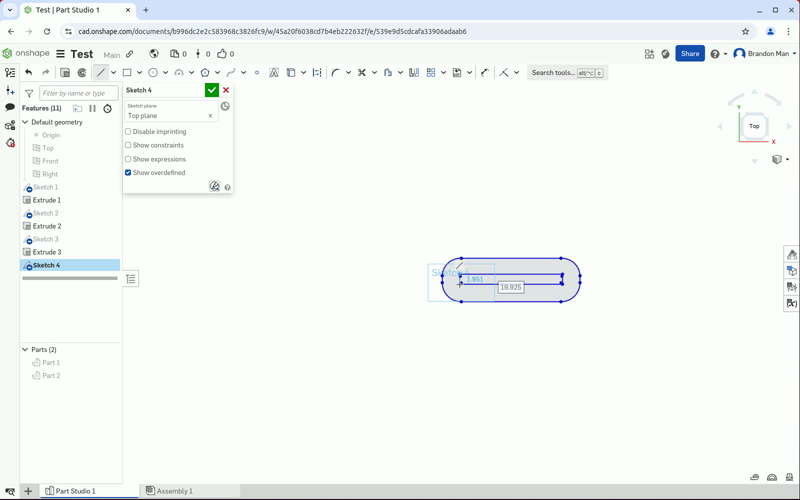
scroll(6)
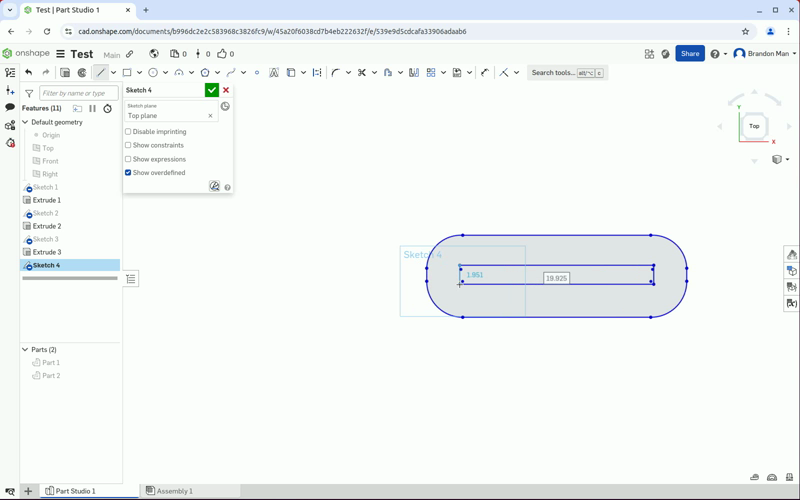
scroll(6)
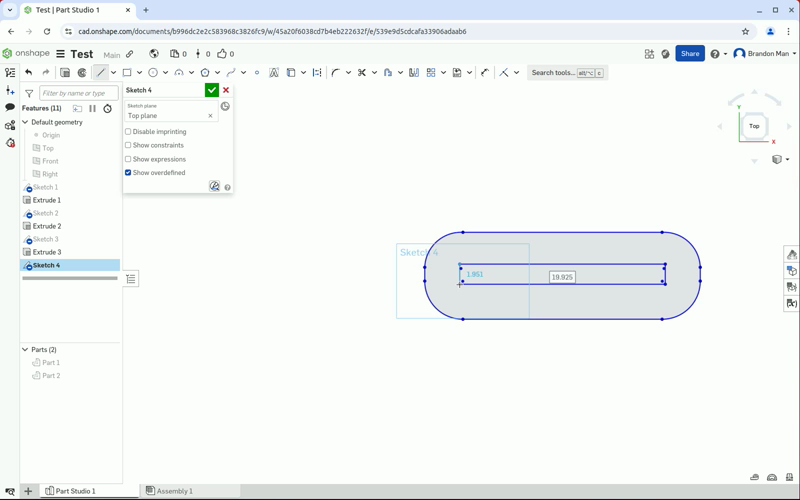
scroll(6)
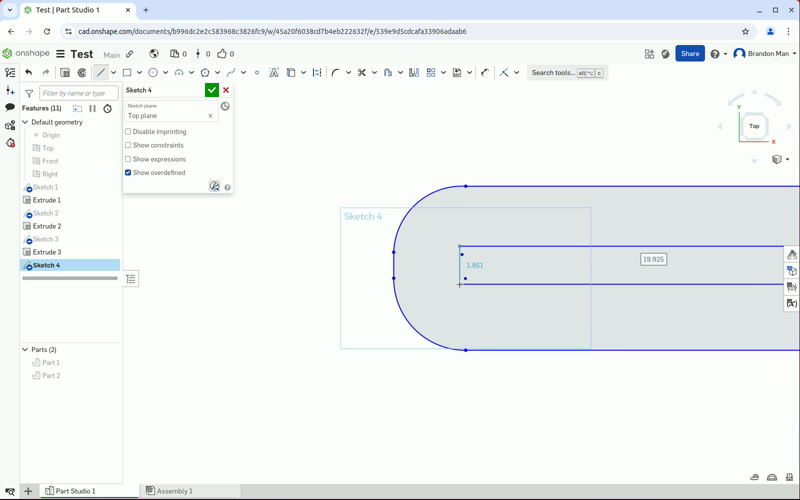
scroll(6)
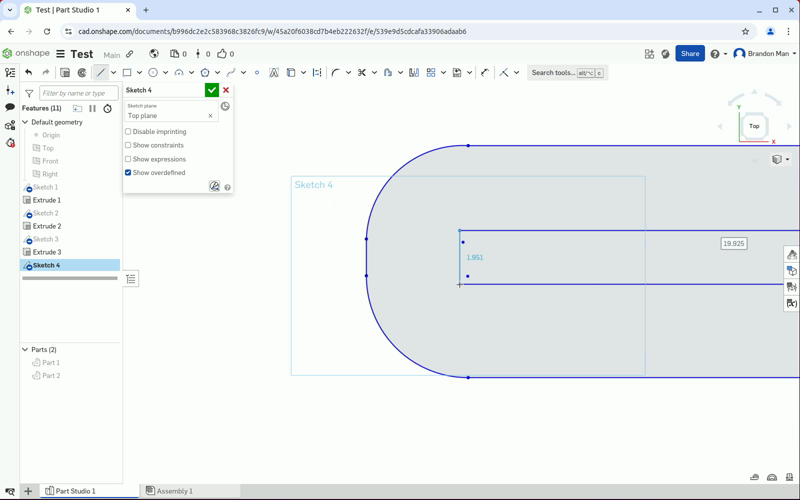
scroll(6)
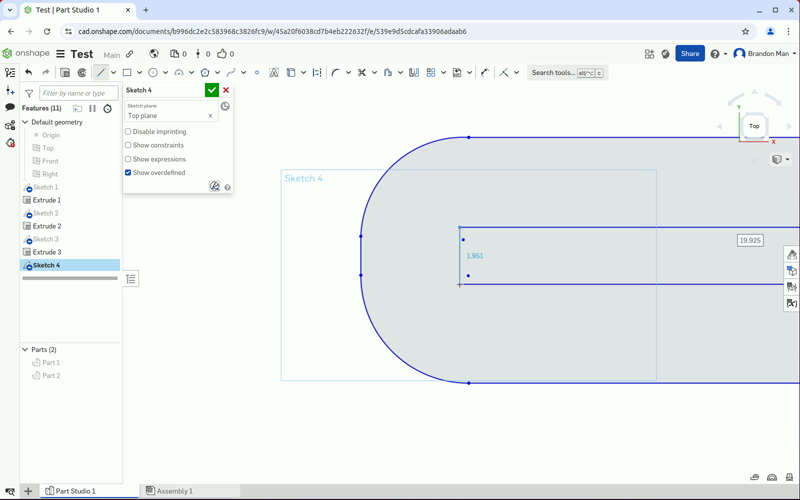
scroll(6)
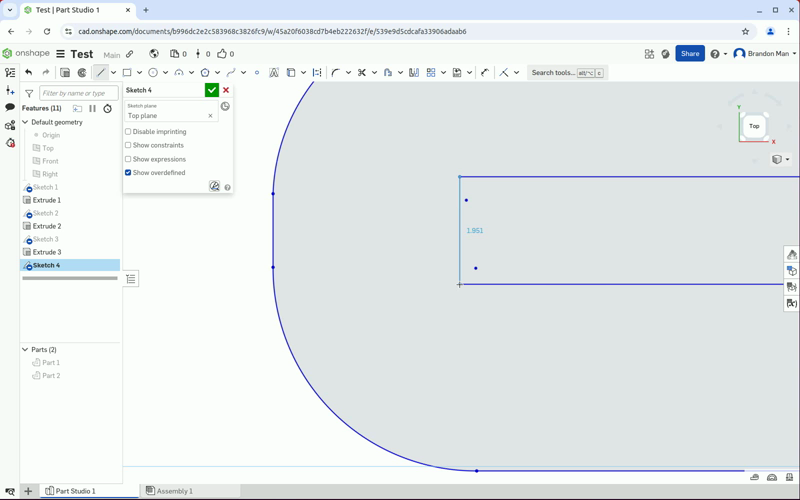
key_up(shift)
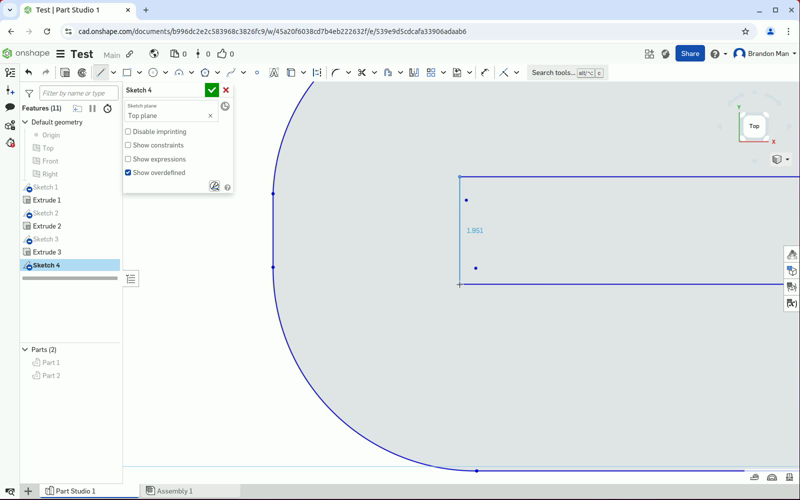
click(459, 284)
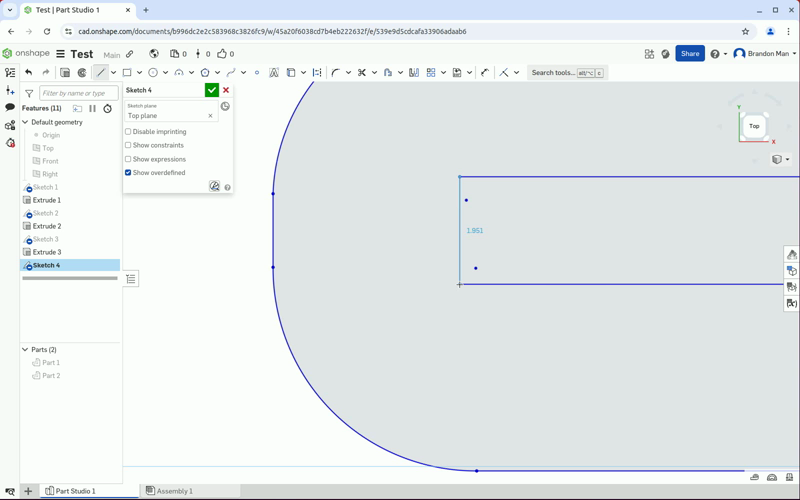
scroll(-6)
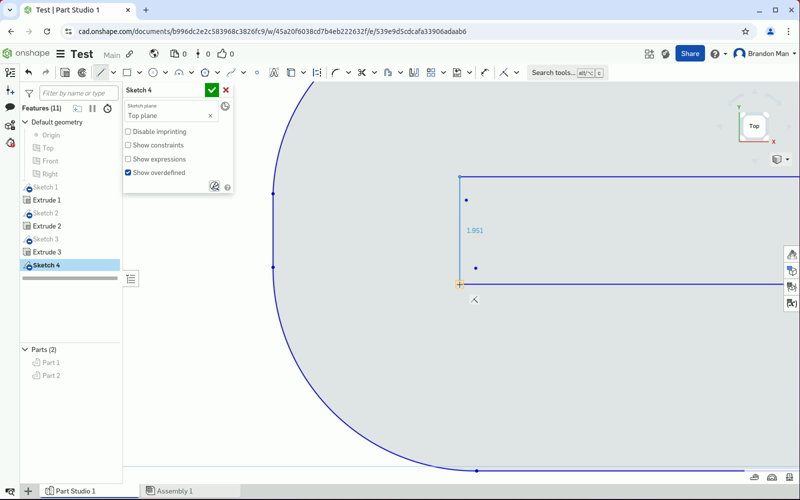
scroll(-6)
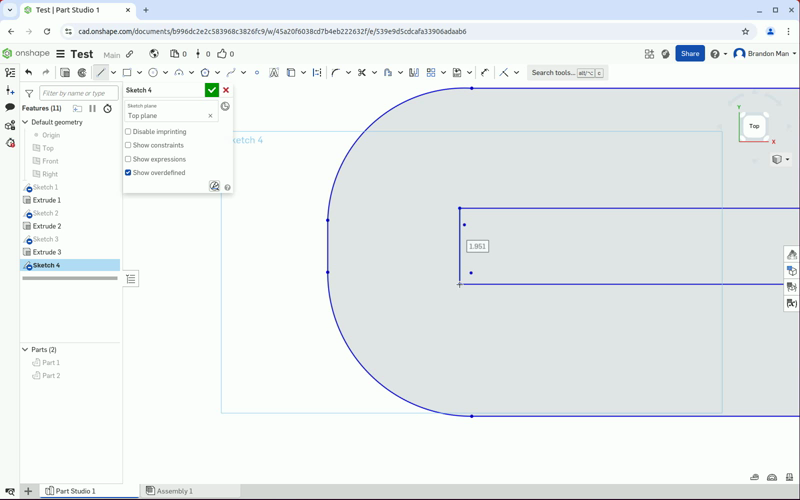
scroll(-6)
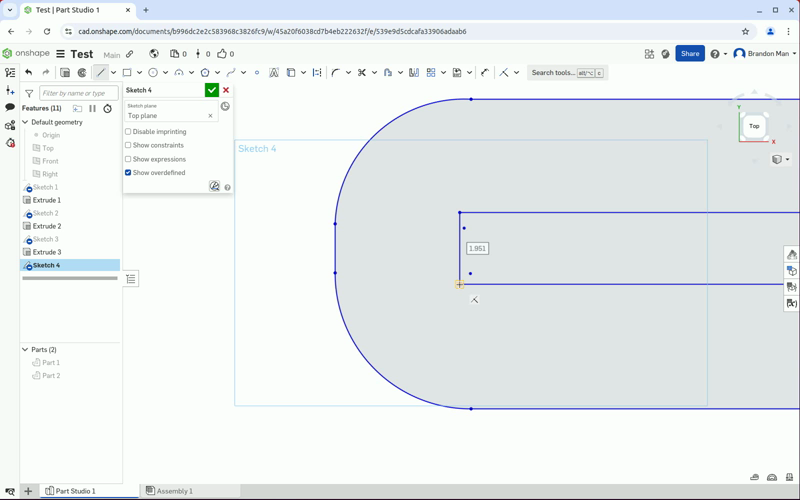
scroll(-6)
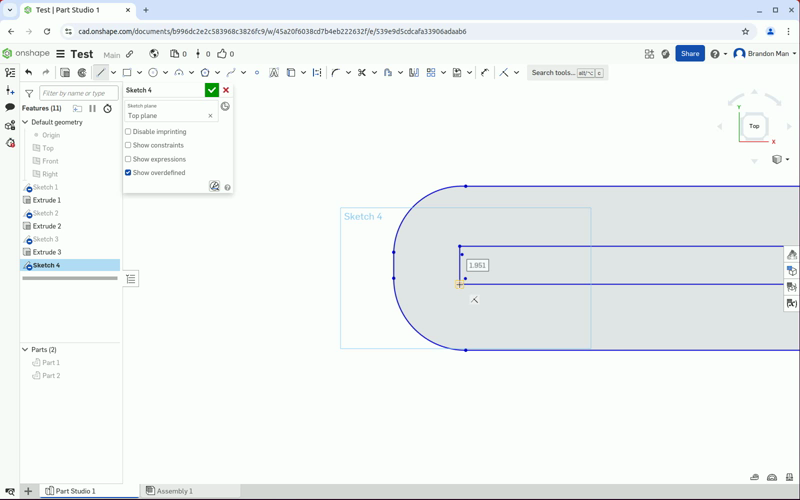
scroll(-6)
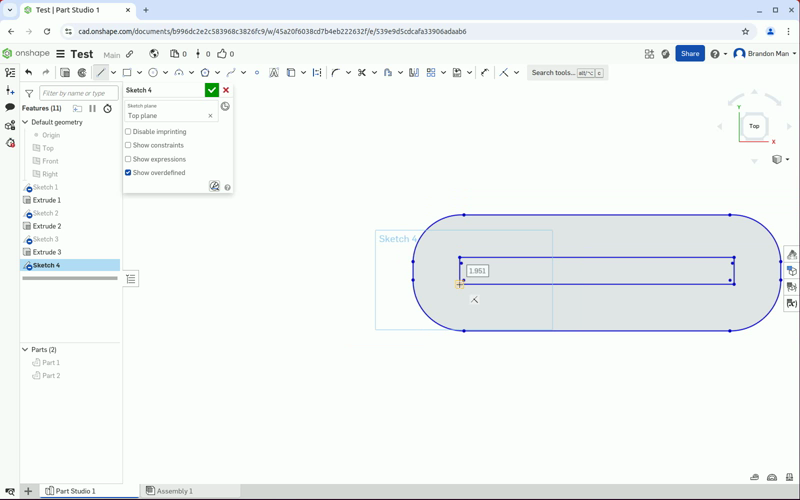
scroll(-6)
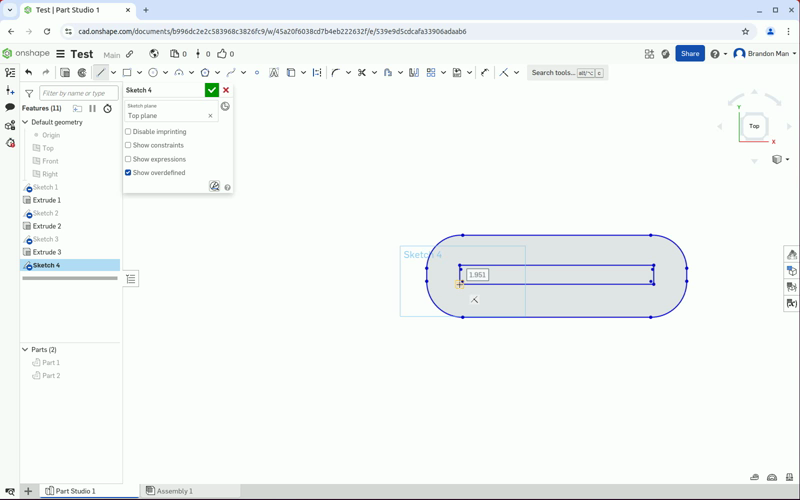
scroll(-6)
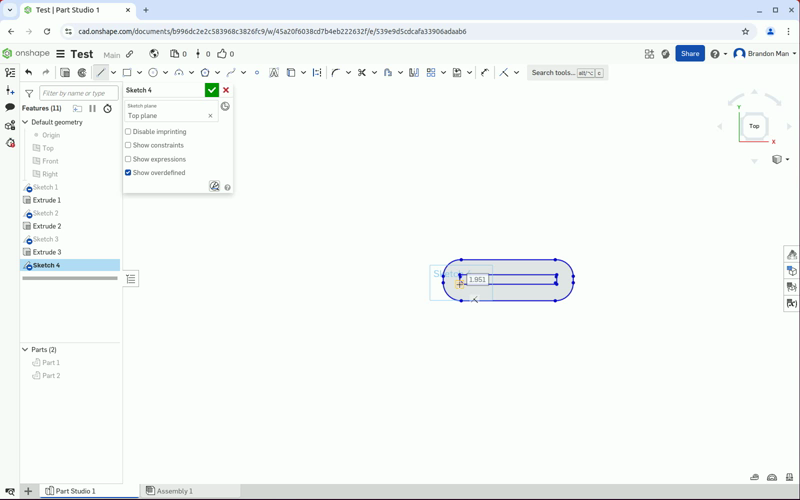
key(esc)
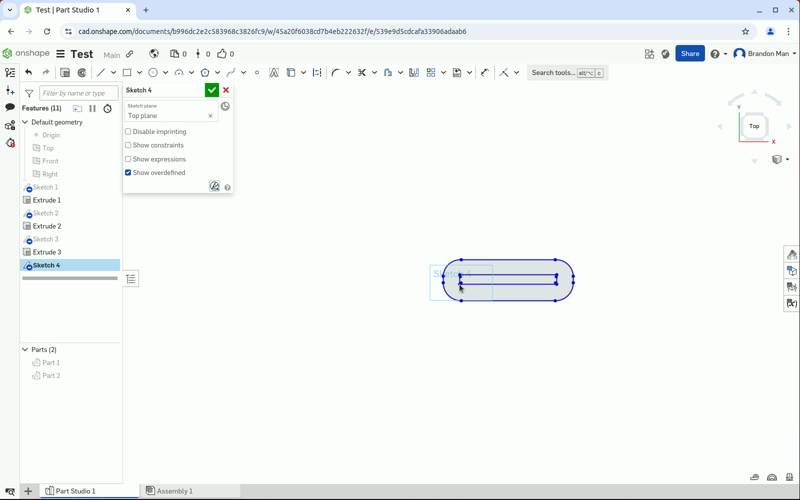
mouse_move(521, 288)
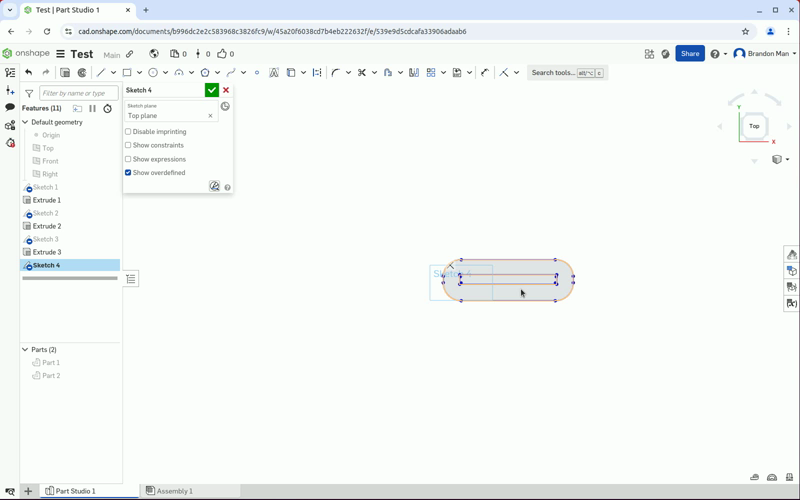
click(521, 288)
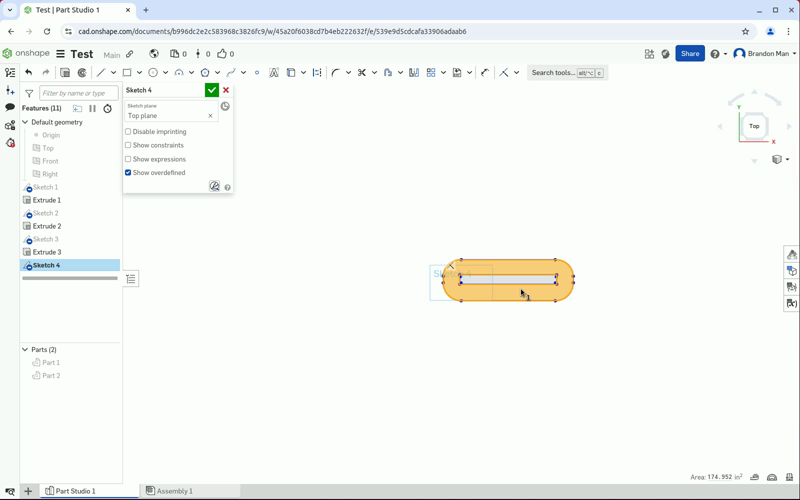
mouse_move(73, 352)
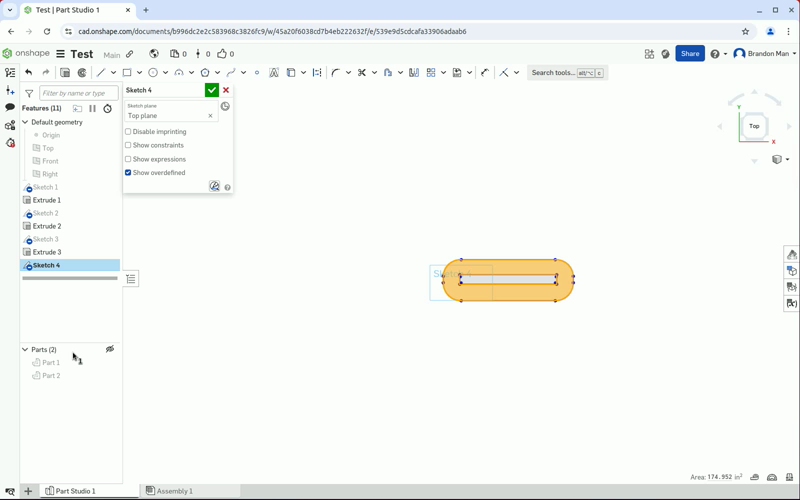
key(shift+y)
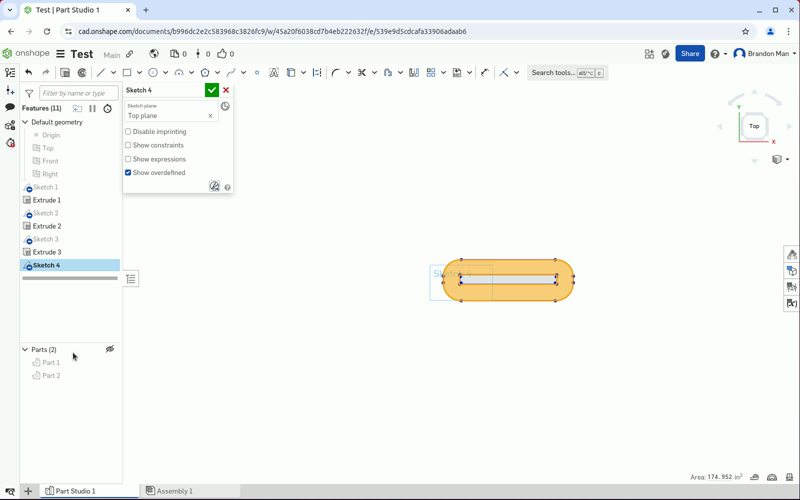
key(shift+e)
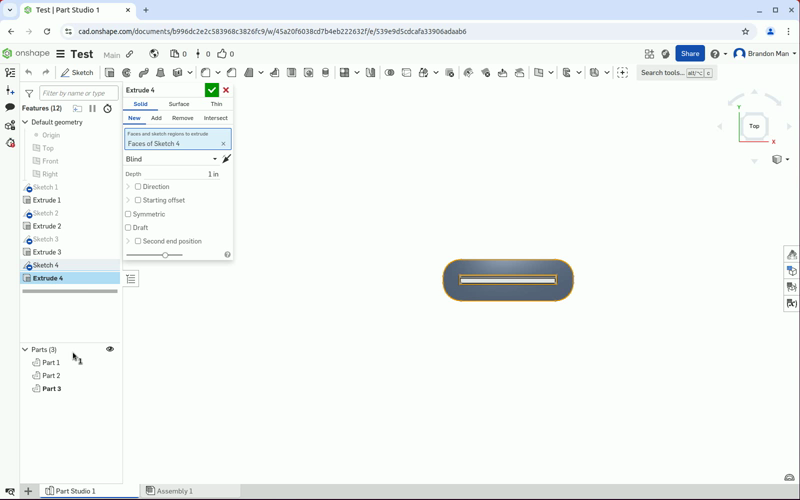
mouse_move(143, 106)
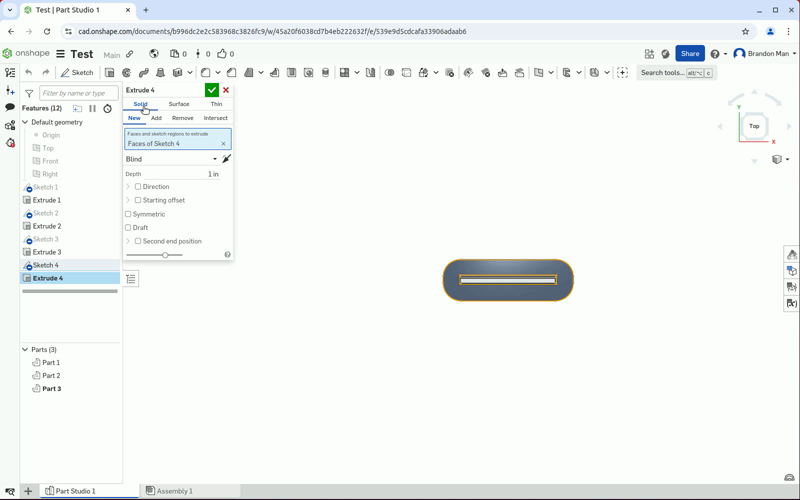
click(143, 106)
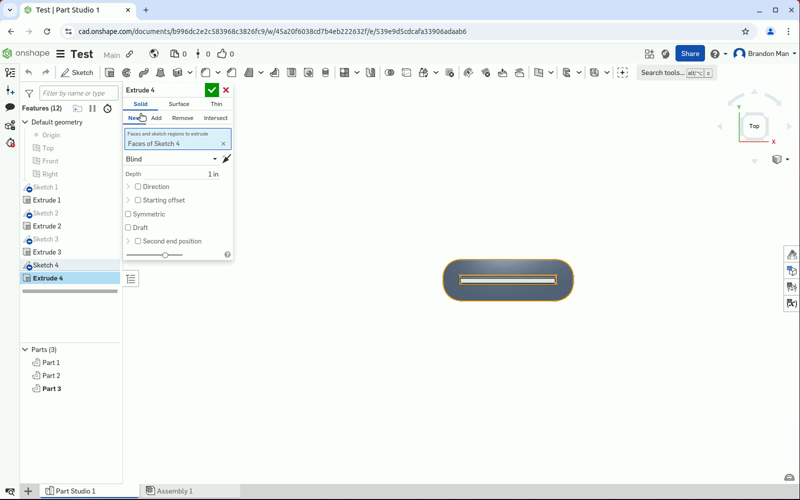
mouse_move(137, 120)
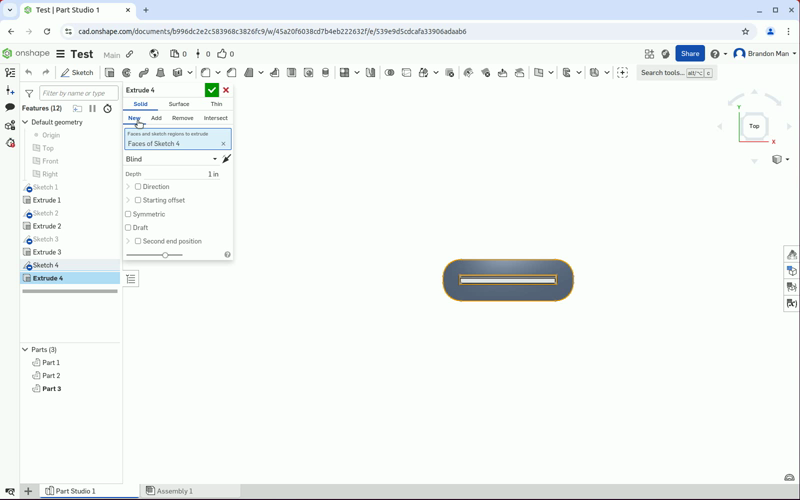
click(137, 120)
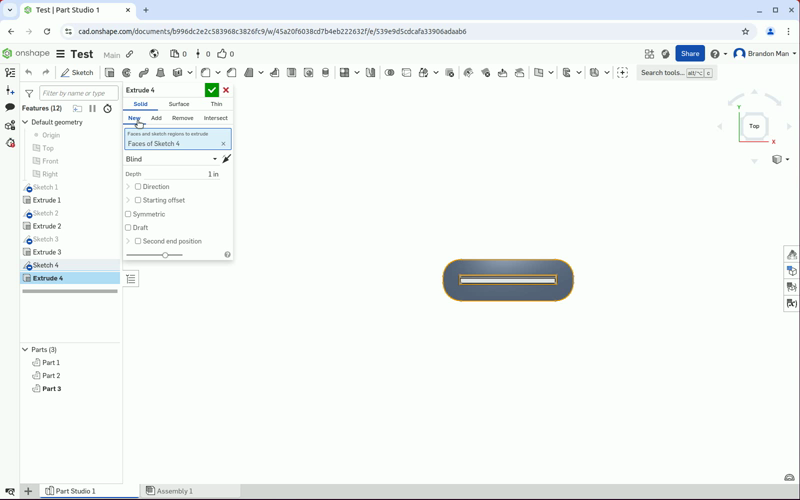
key(tab, 4)
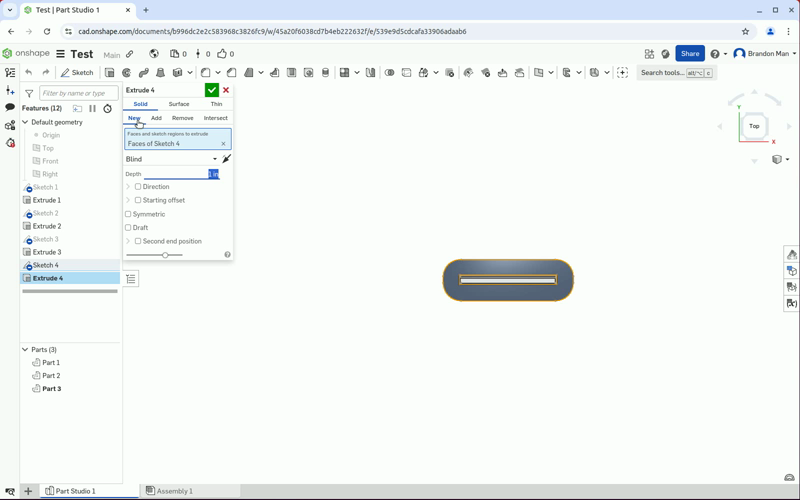
text(-0.241)
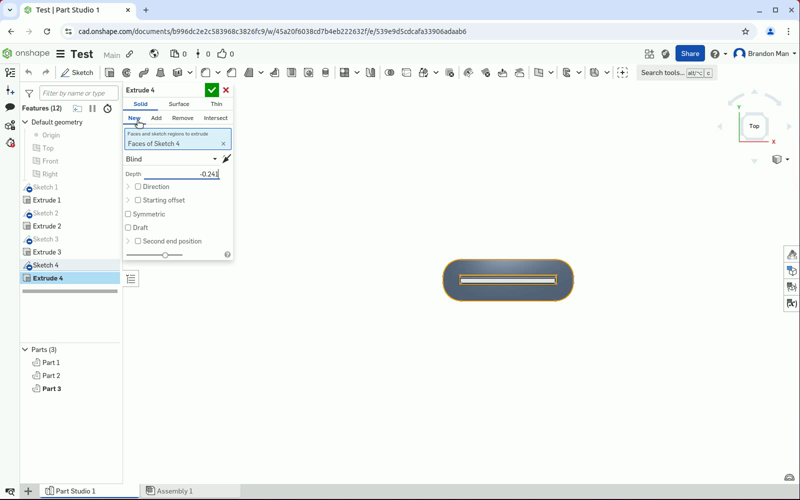
key(enter)
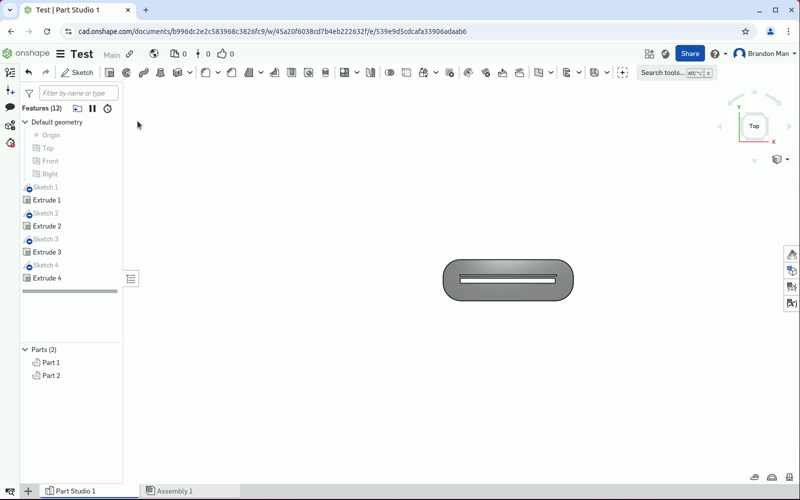
key(shift+h)
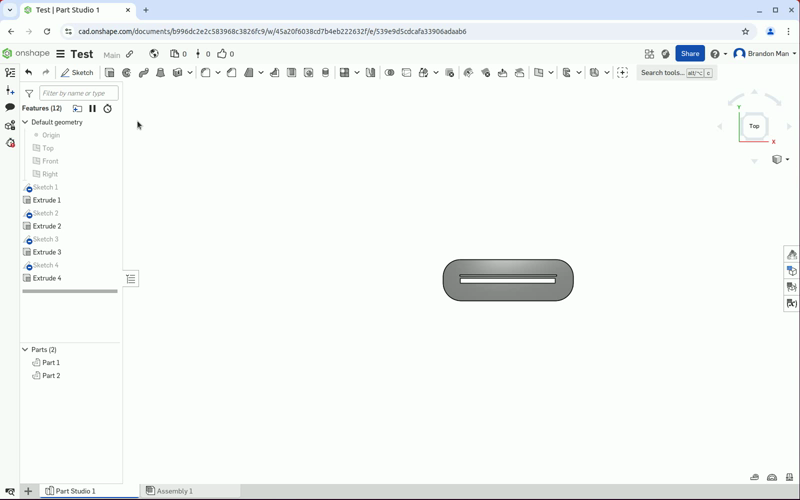
key(shift+h)
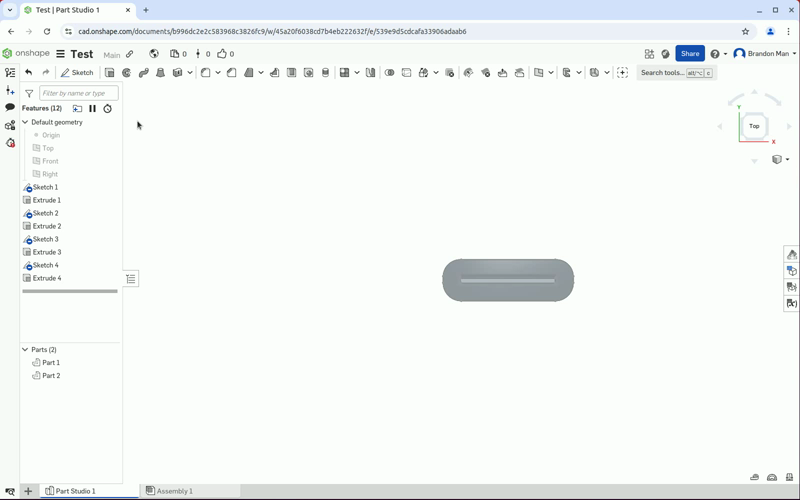
key(shift+7)
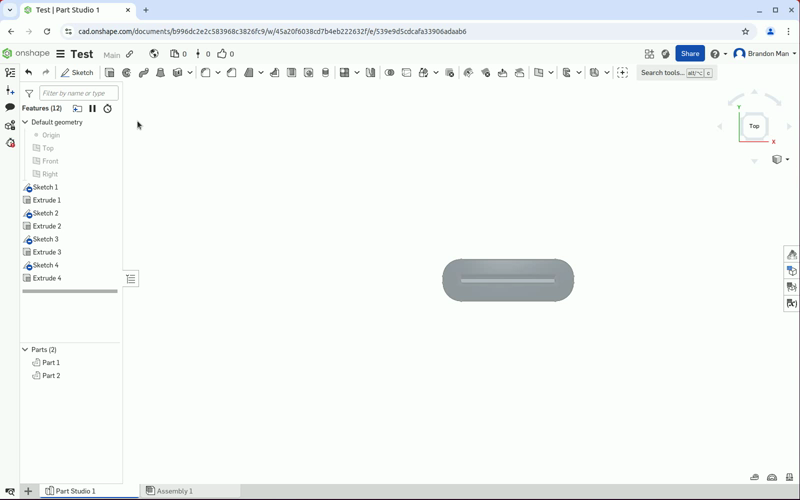
key(up, 3)
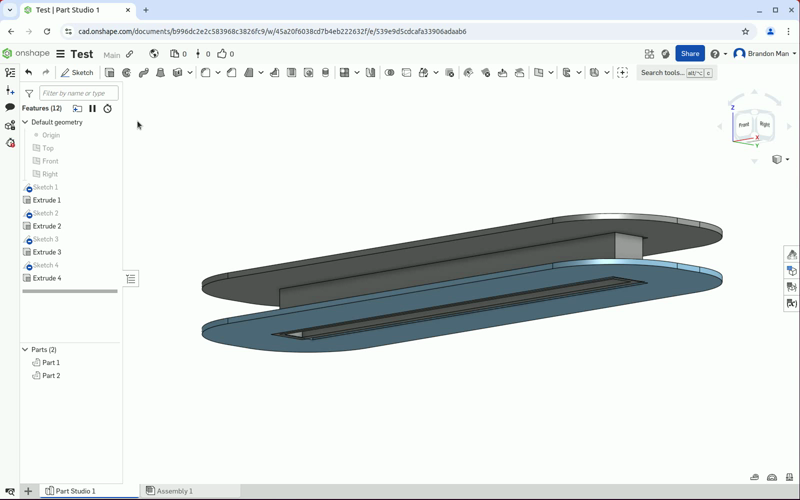
key(left, 3)
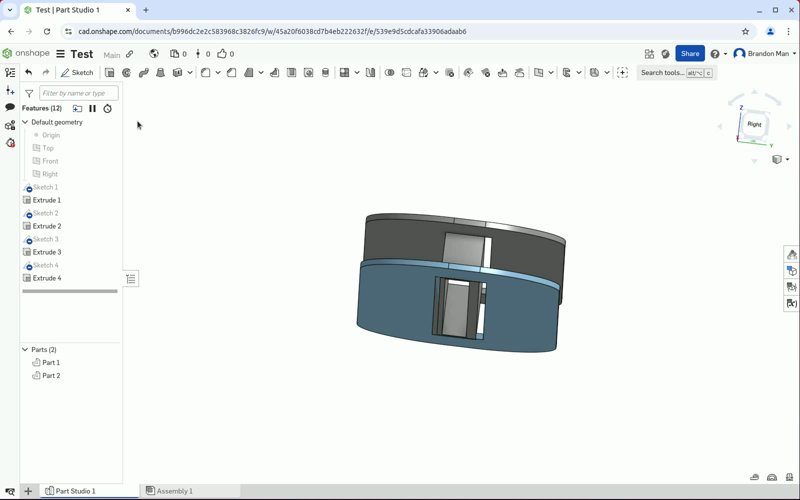
key(right, 3)
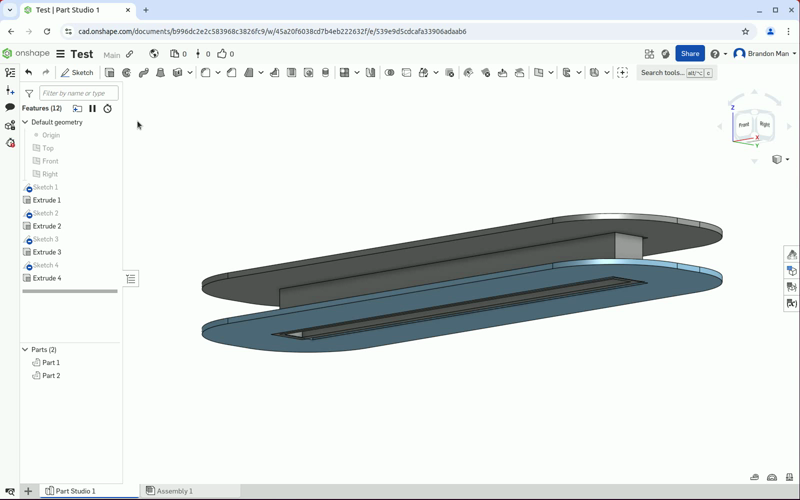
key(down, 3)
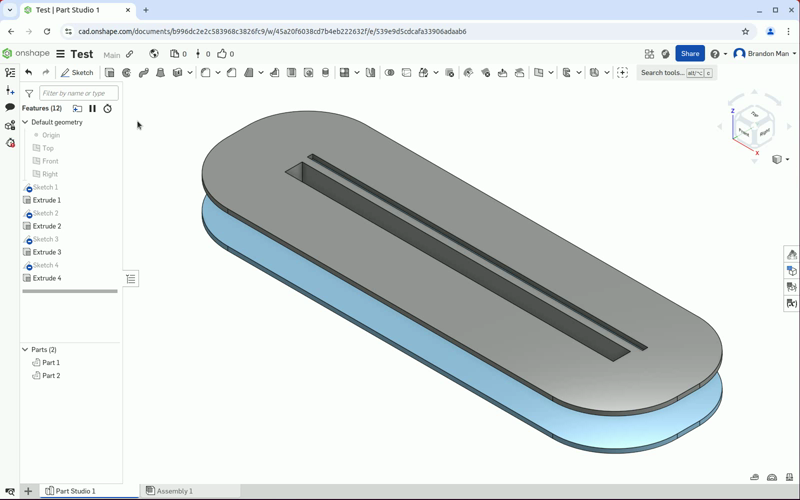
mouse_move(73, 189)
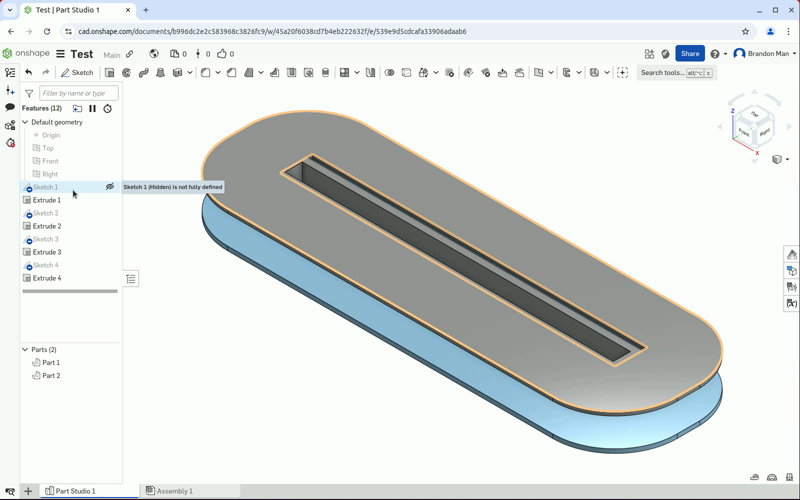
click(73, 189)